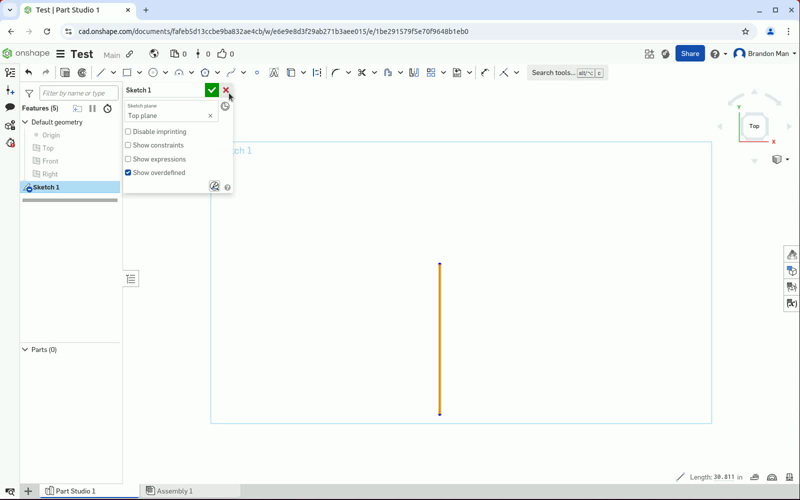
key(shift+h)
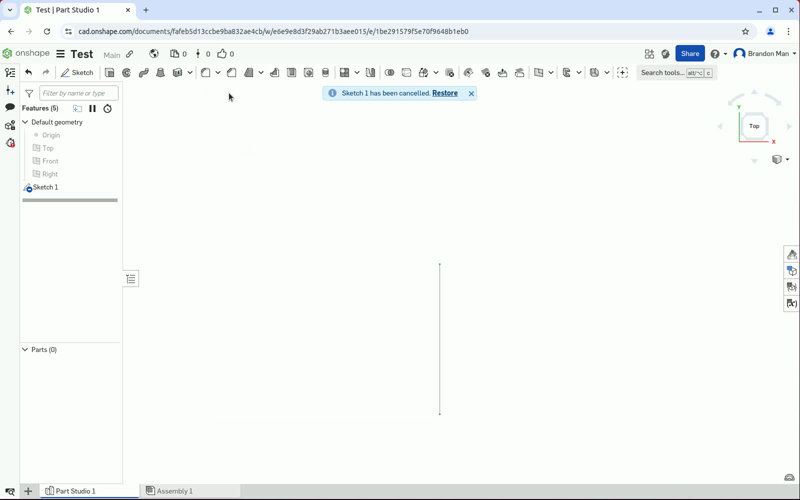
key(shift+s)
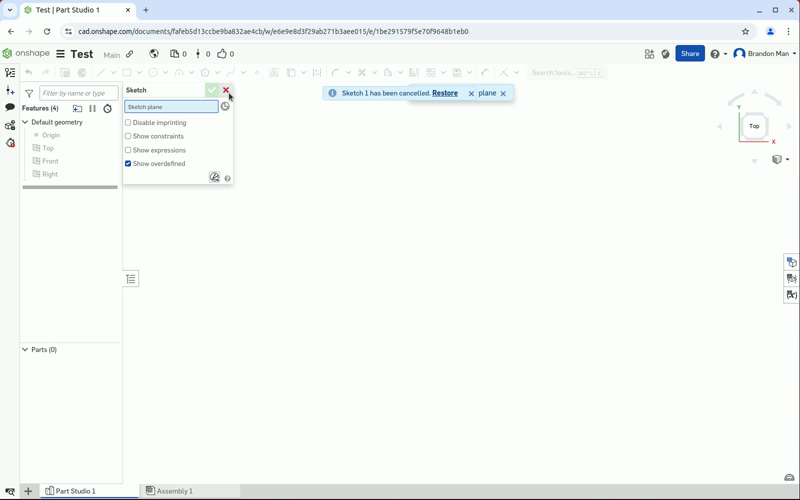
mouse_move(73, 150)
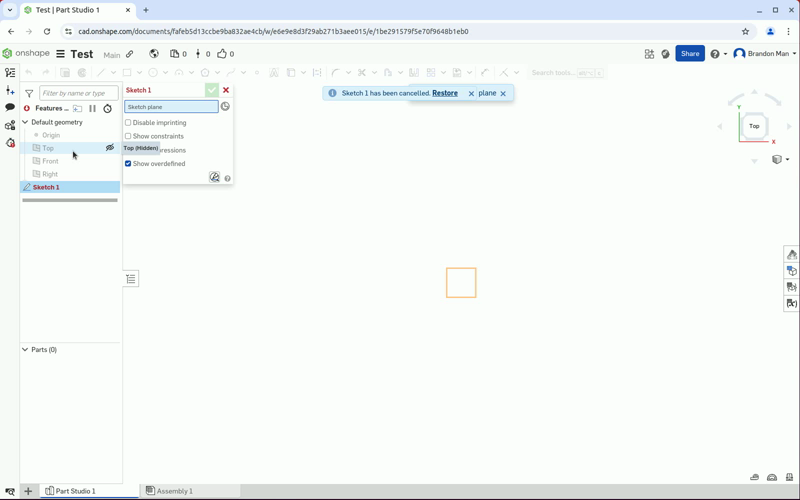
click(73, 150)
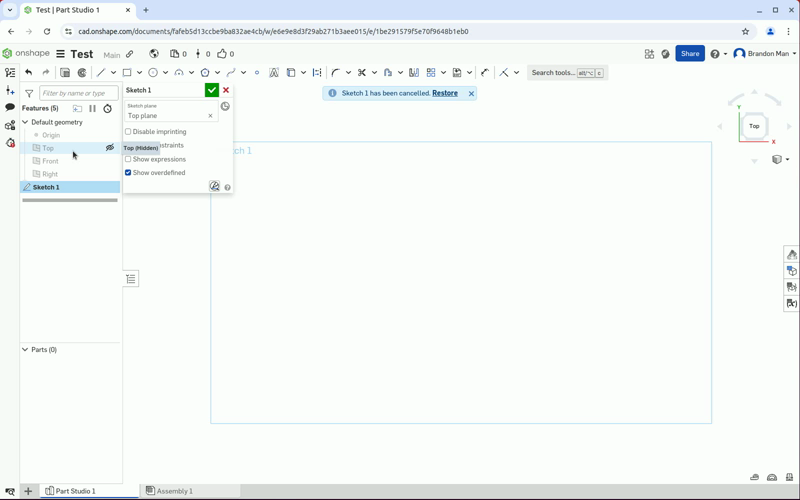
mouse_move(73, 352)
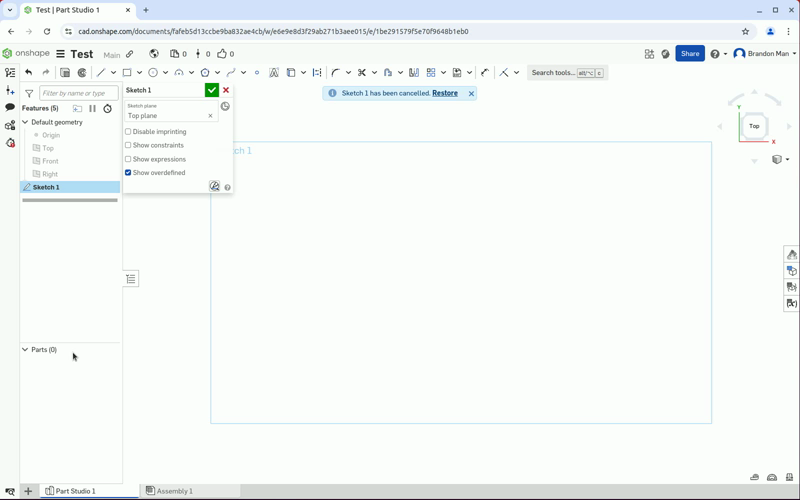
key(y)
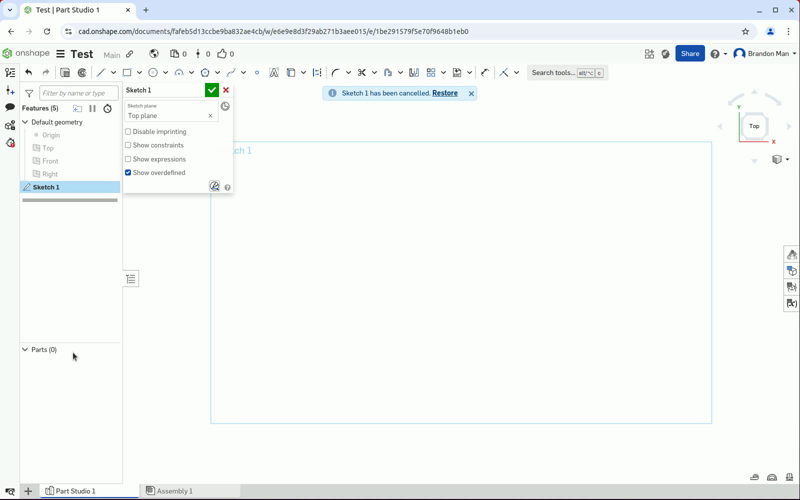
key(a)
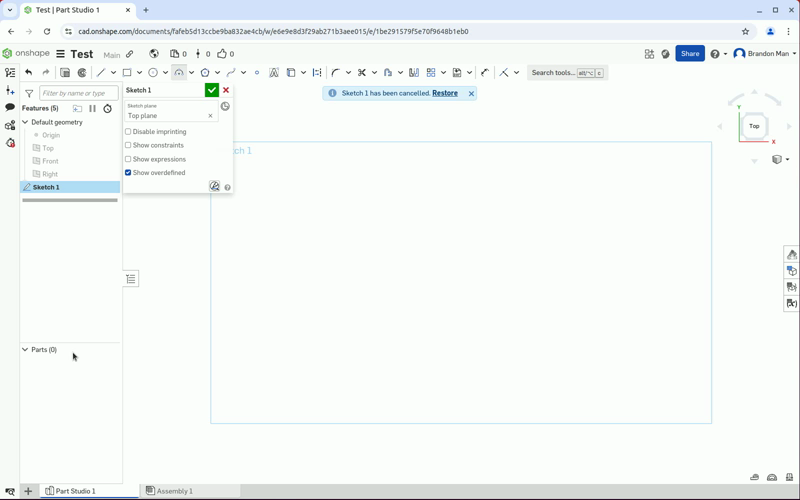
key_down(shift)
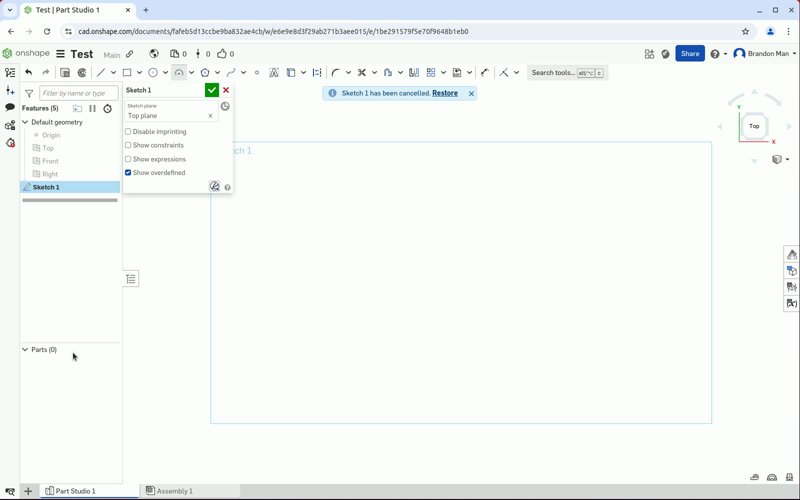
mouse_move(395, 381)
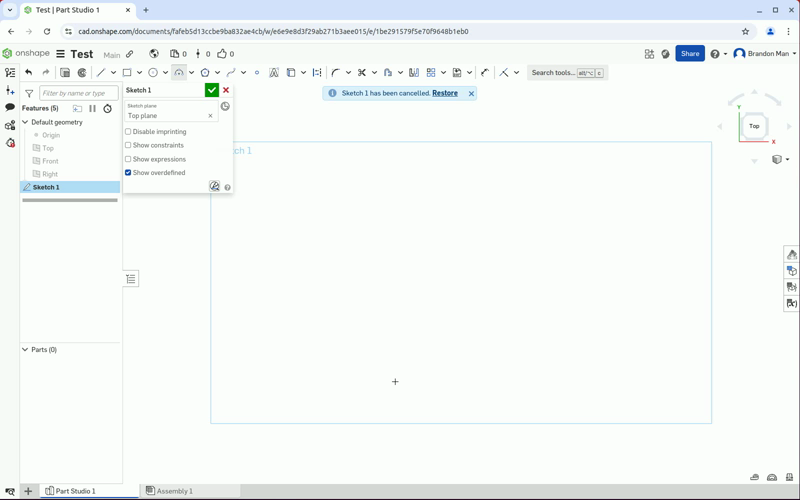
click(395, 381)
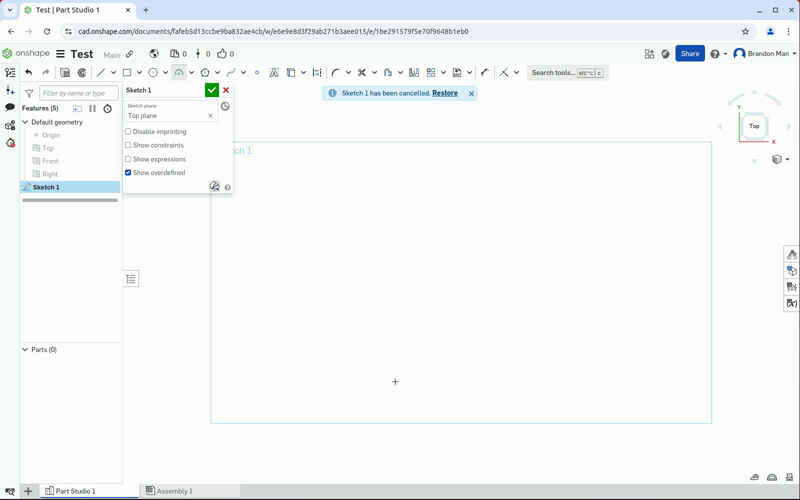
key_up(shift)
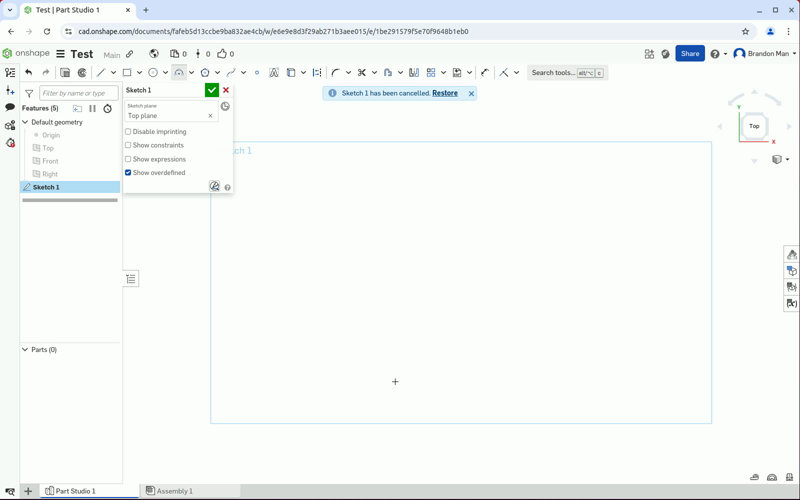
key_down(shift)
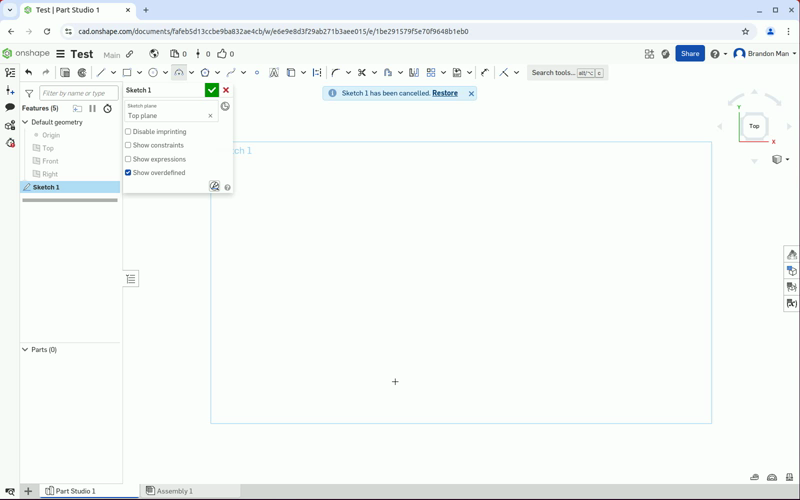
mouse_move(406, 392)
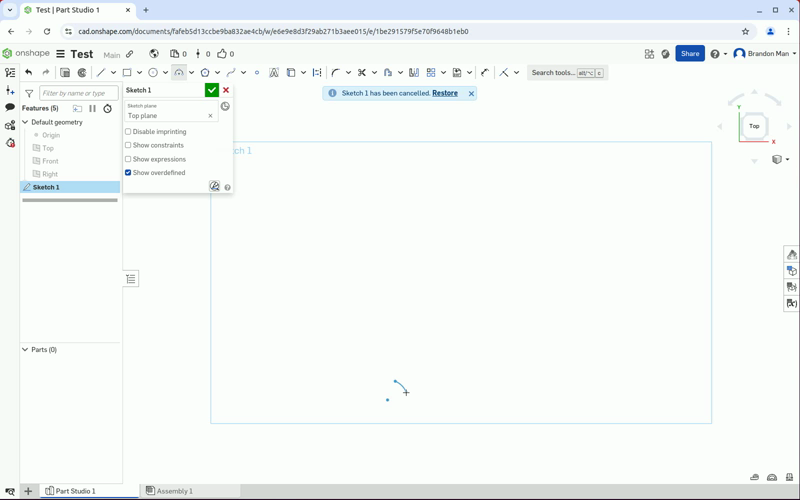
click(406, 392)
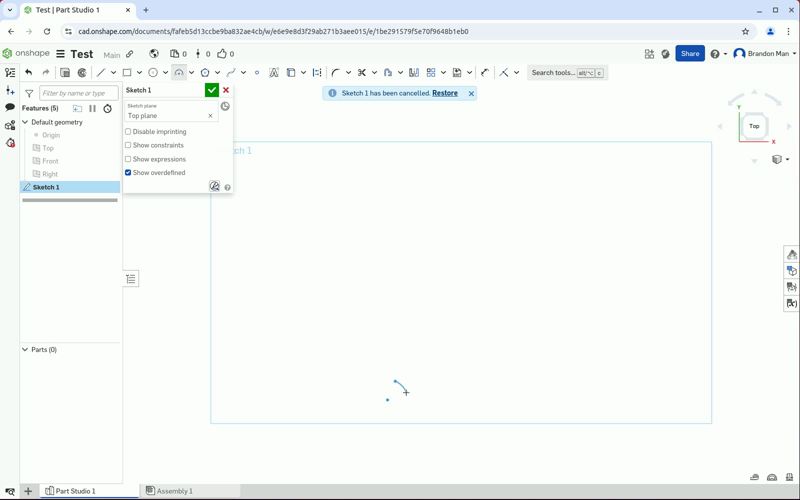
mouse_move(398, 389)
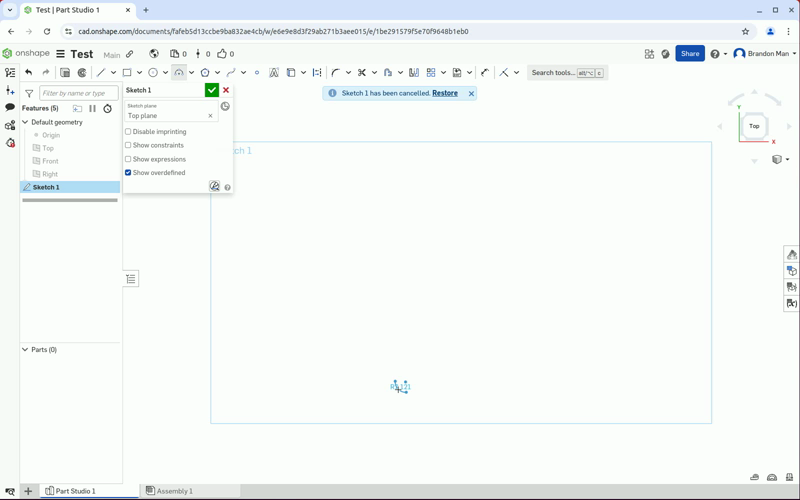
click(398, 389)
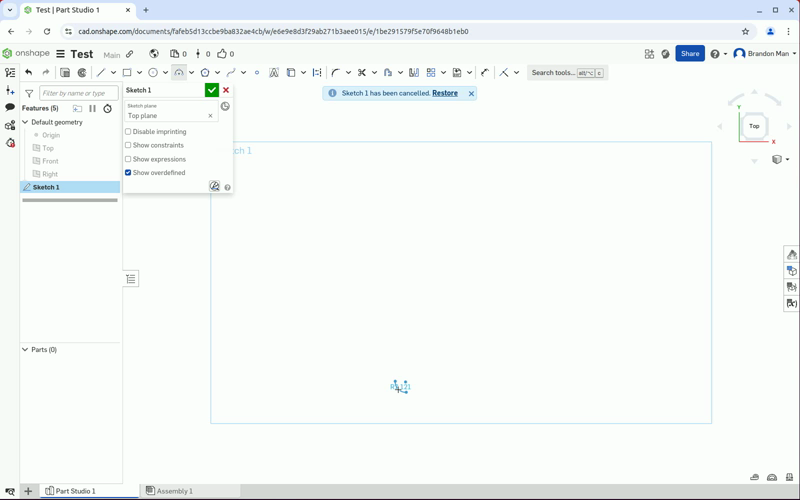
key_up(shift)
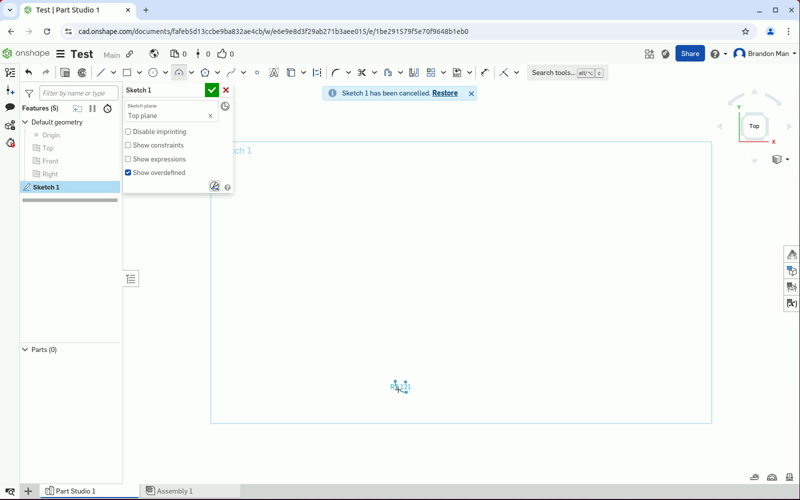
key(esc)
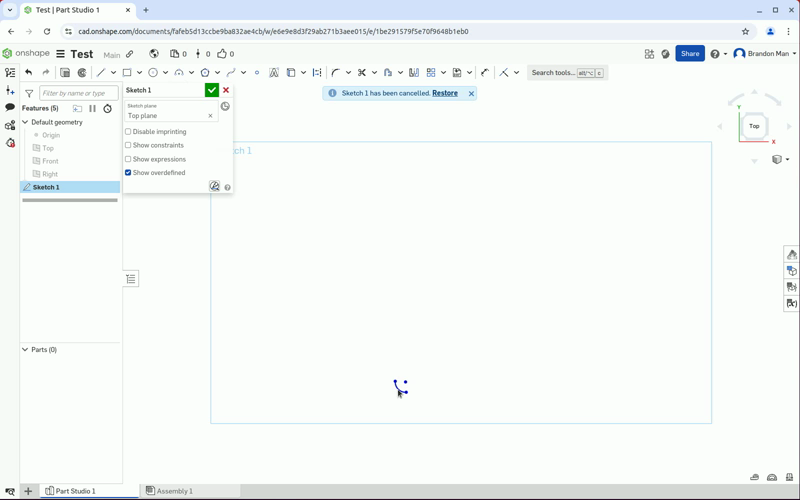
key(l)
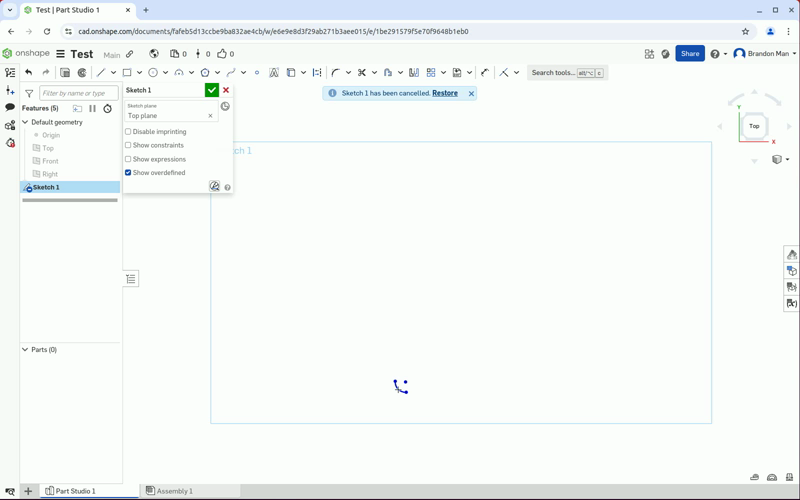
mouse_move(406, 392)
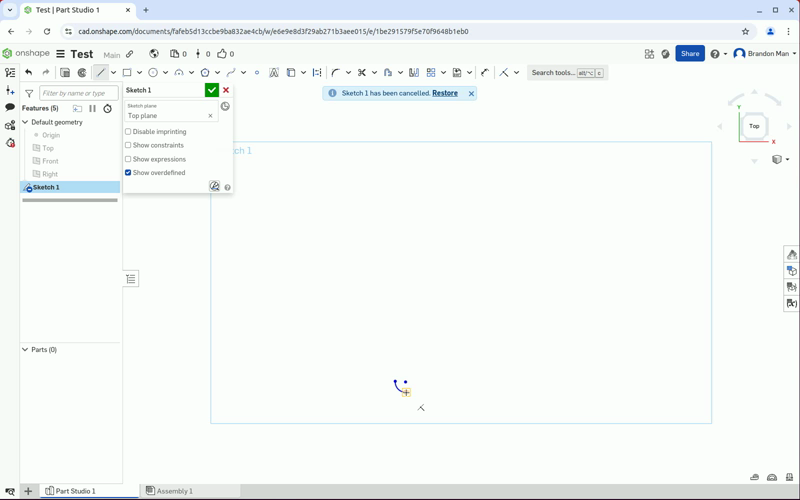
click(406, 392)
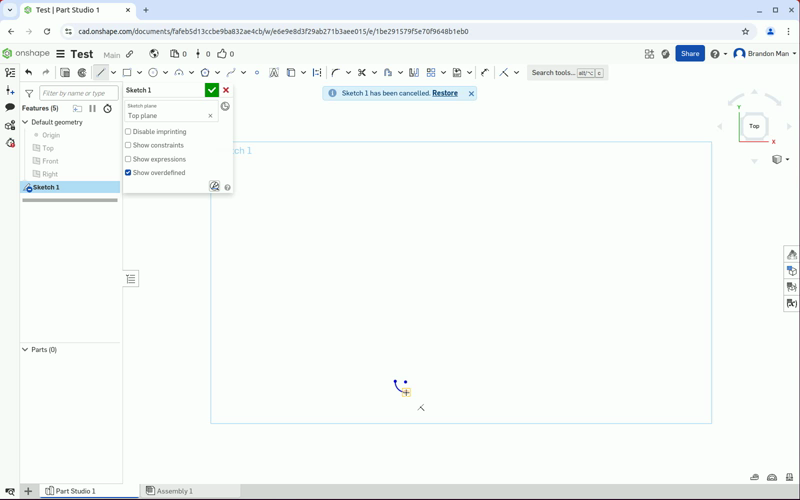
key_down(shift)
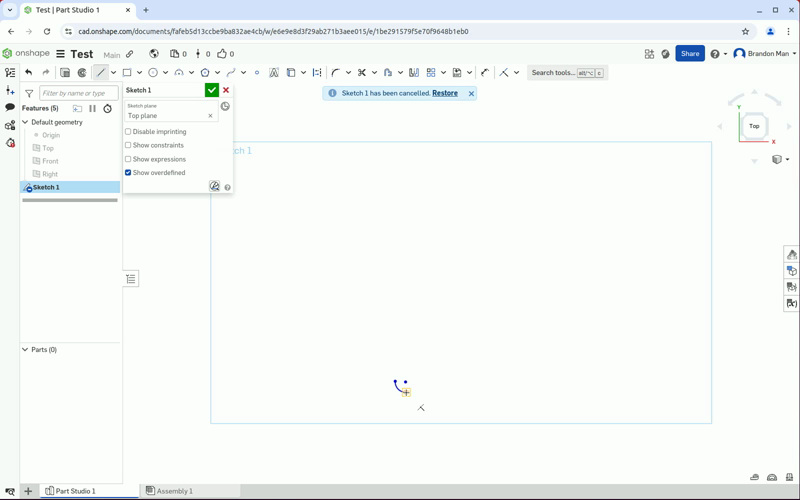
mouse_move(436, 392)
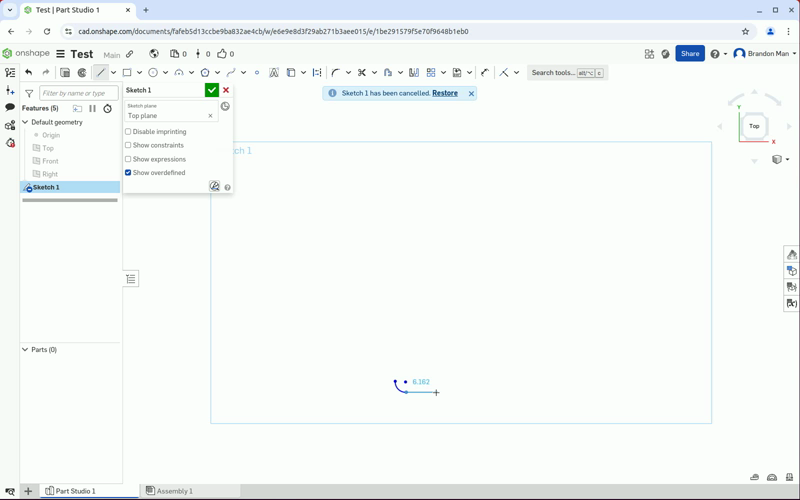
mouse_move(461, 392)
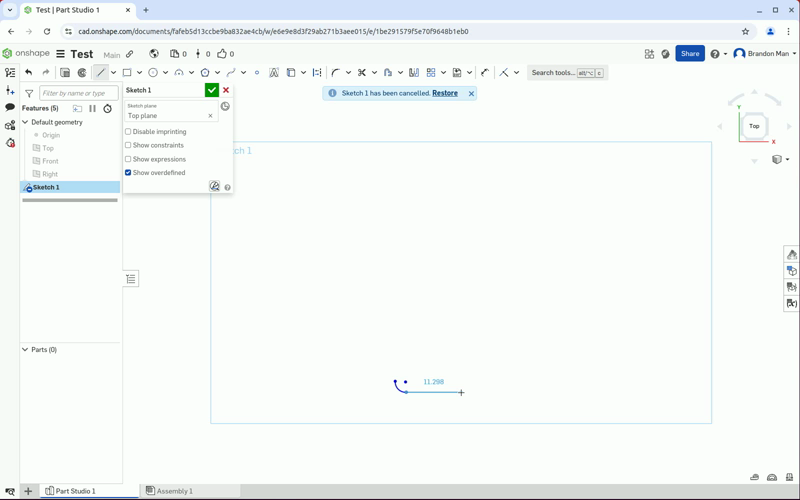
click(461, 392)
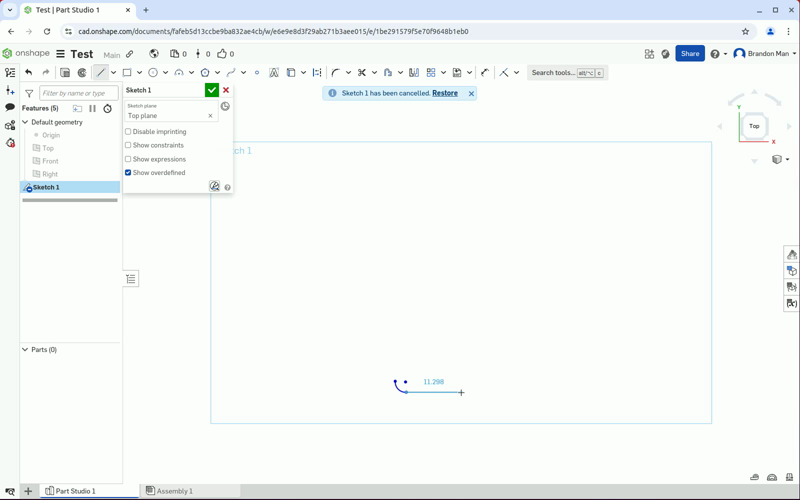
key_up(shift)
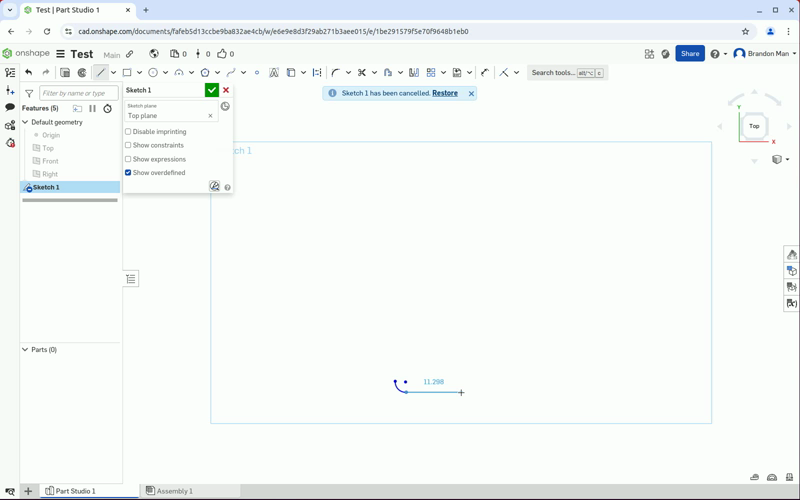
key_down(shift)
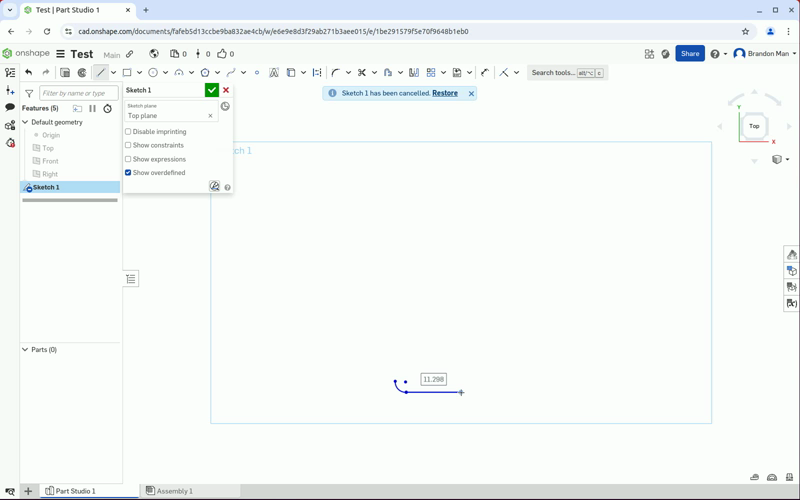
mouse_move(491, 392)
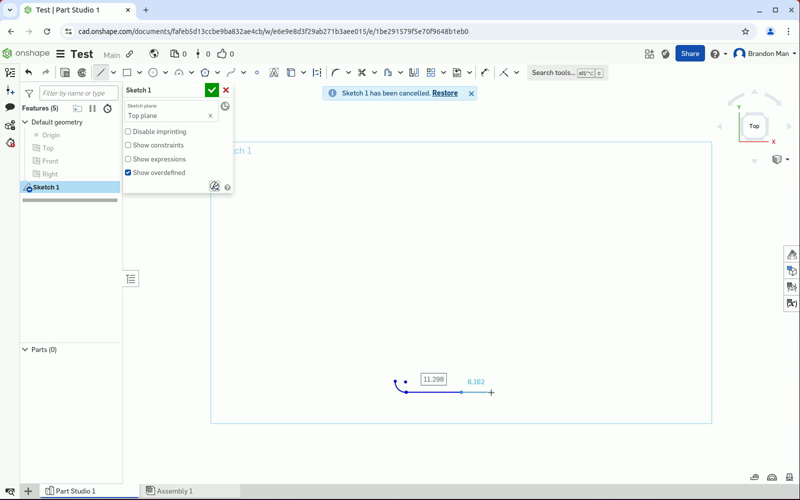
mouse_move(513, 392)
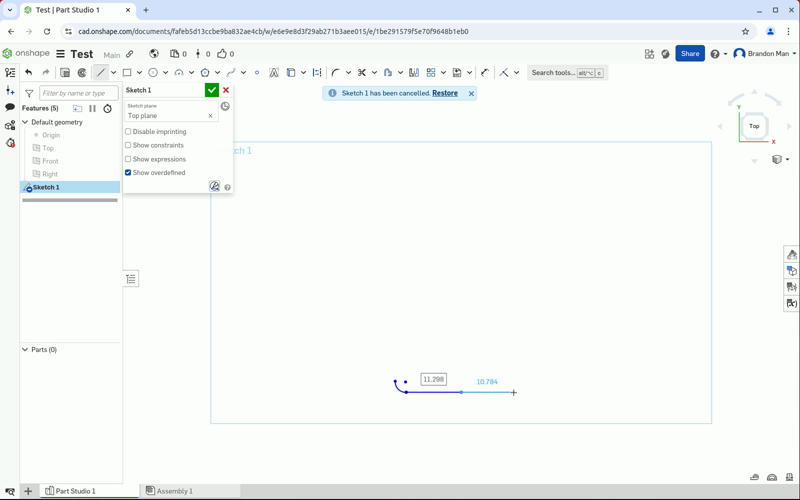
click(513, 392)
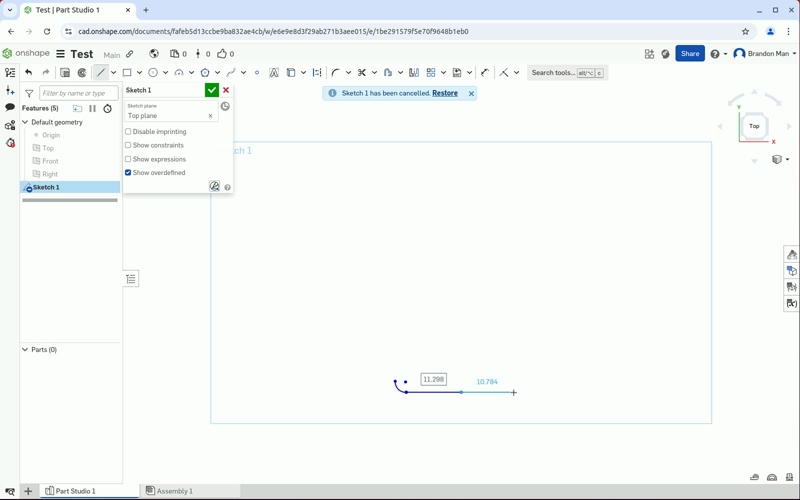
key_up(shift)
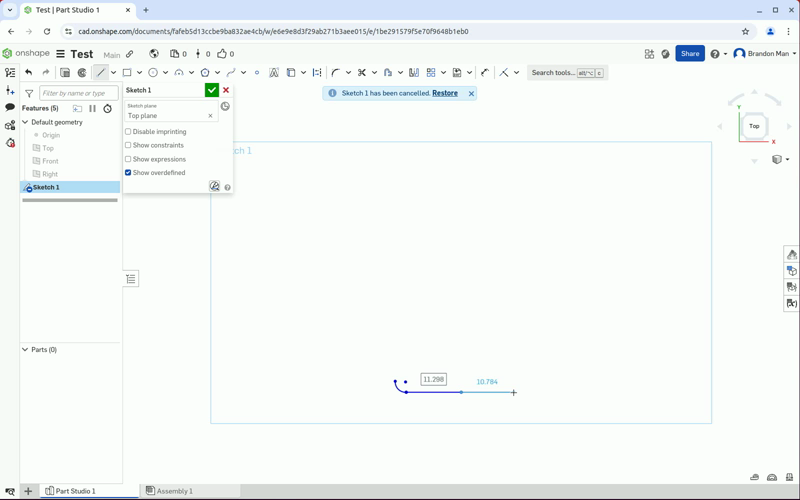
key(esc)
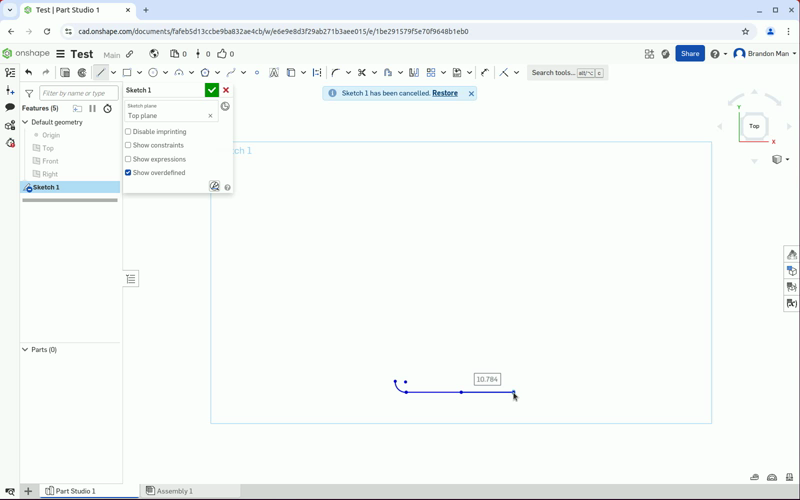
key(a)
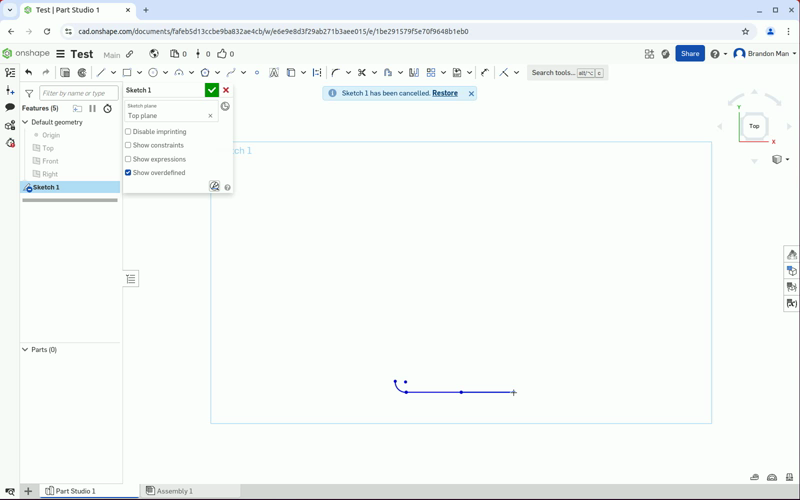
mouse_move(513, 392)
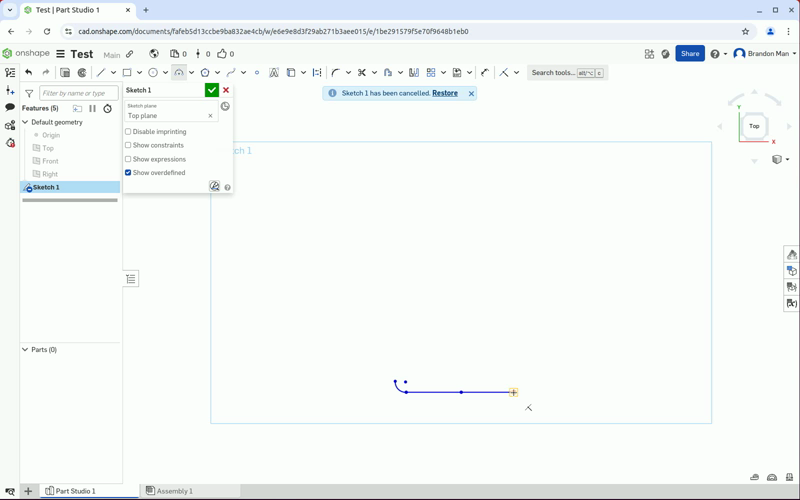
click(513, 392)
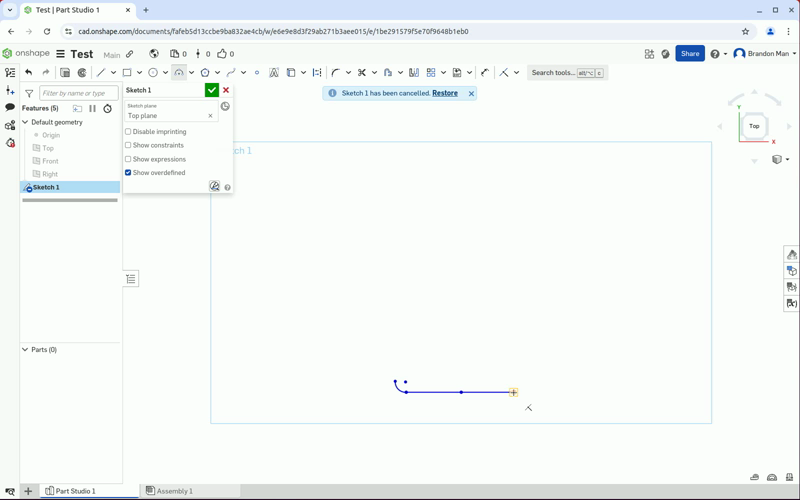
key_down(shift)
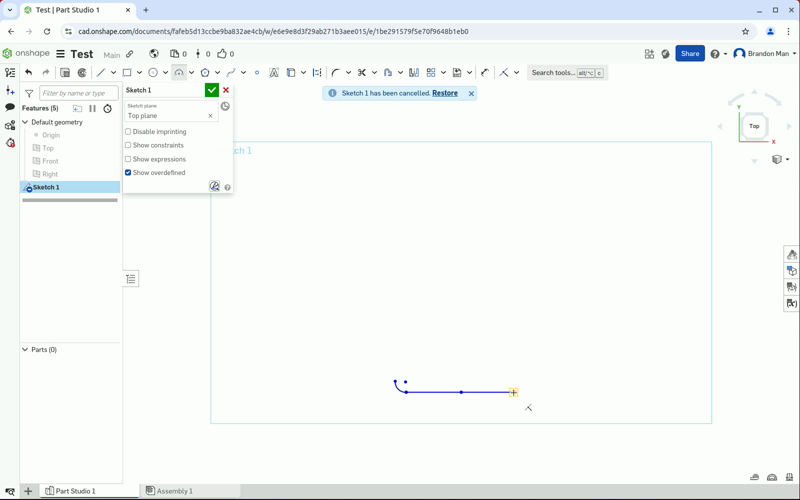
mouse_move(524, 381)
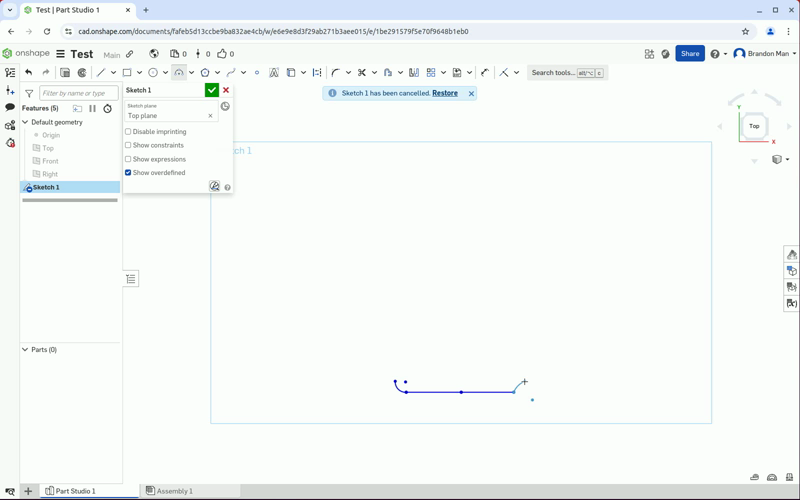
click(524, 381)
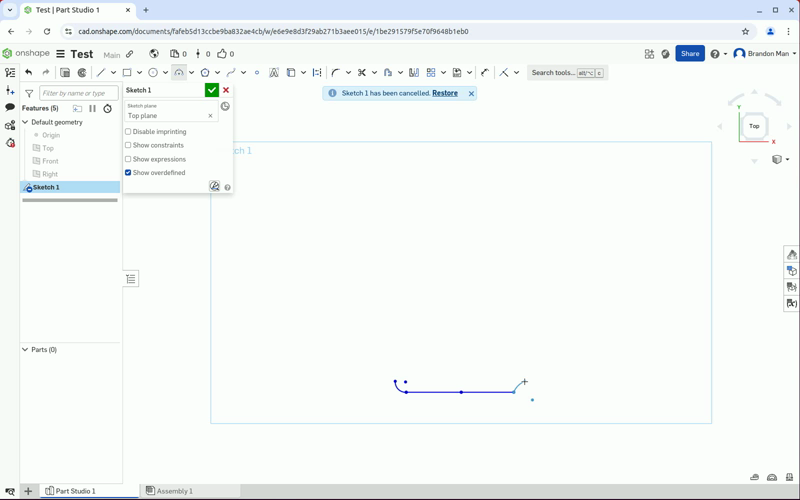
mouse_move(521, 389)
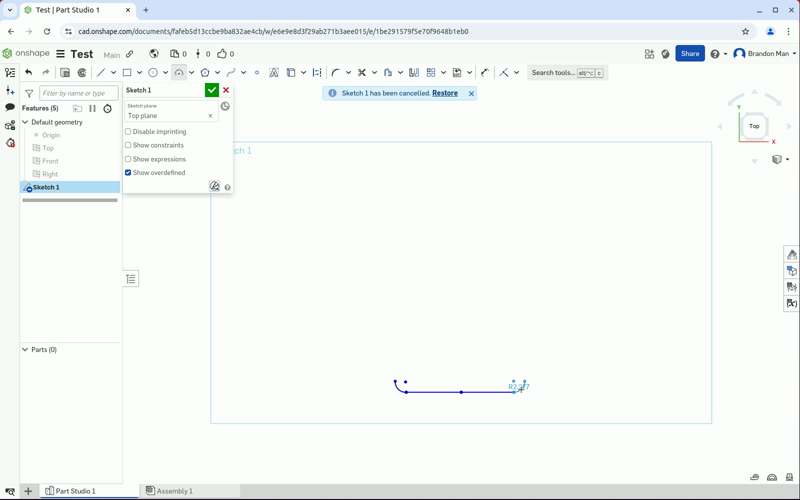
click(521, 389)
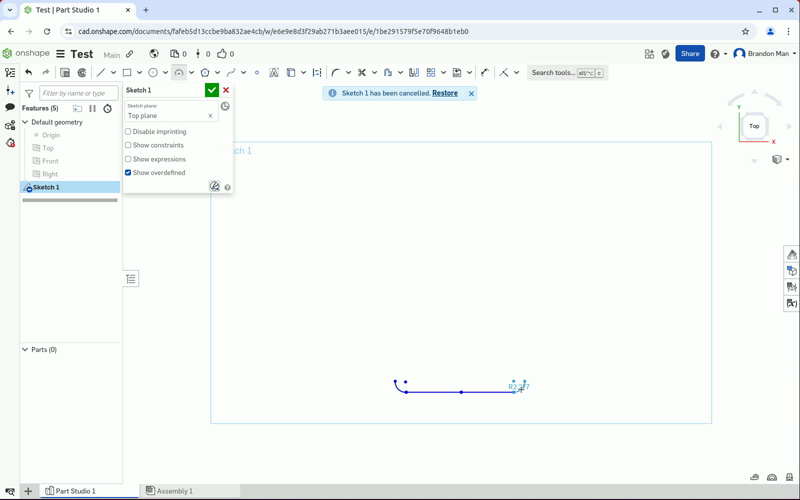
key_up(shift)
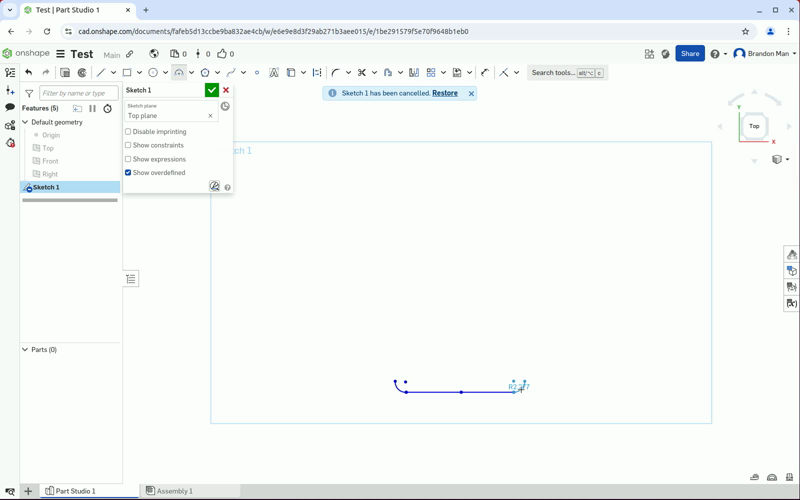
key(esc)
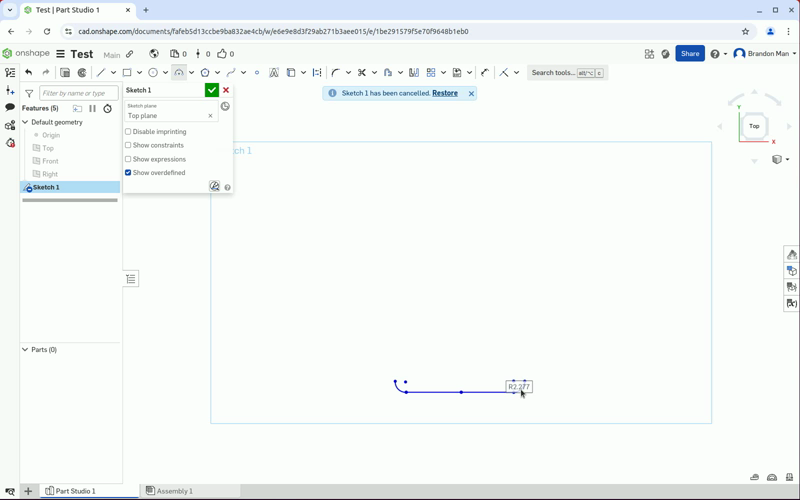
key(l)
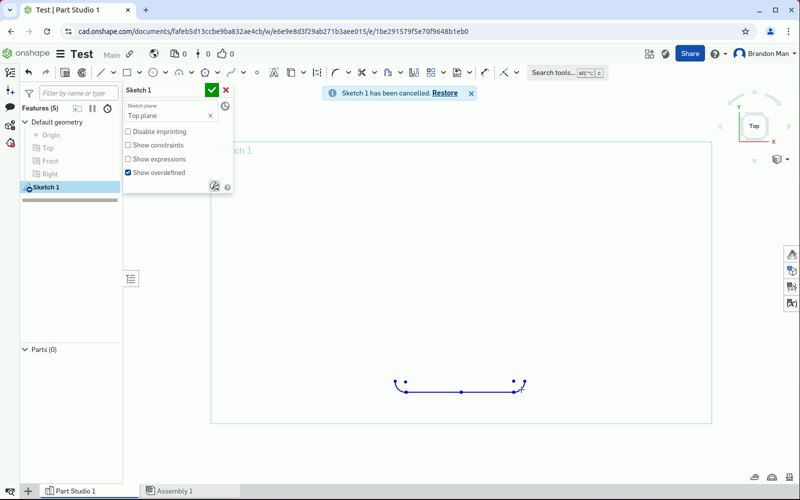
mouse_move(524, 381)
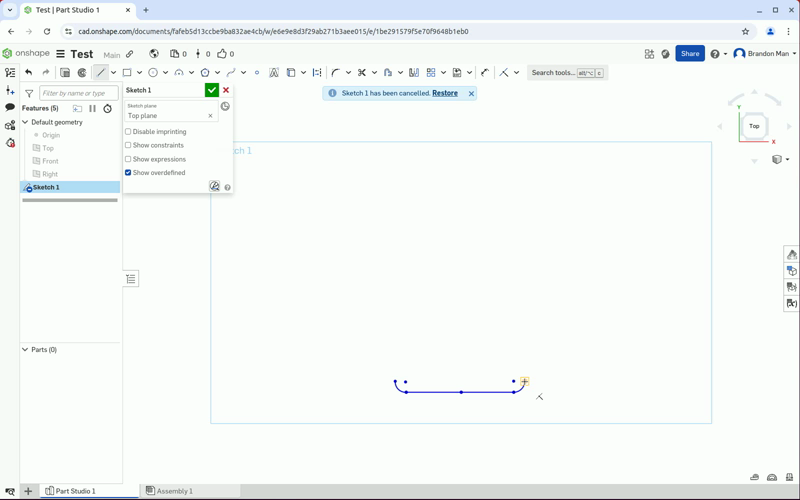
click(524, 381)
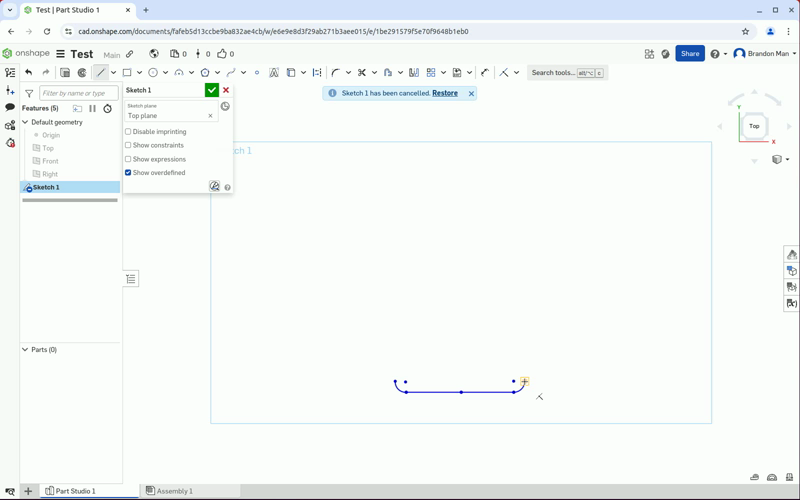
key_down(shift)
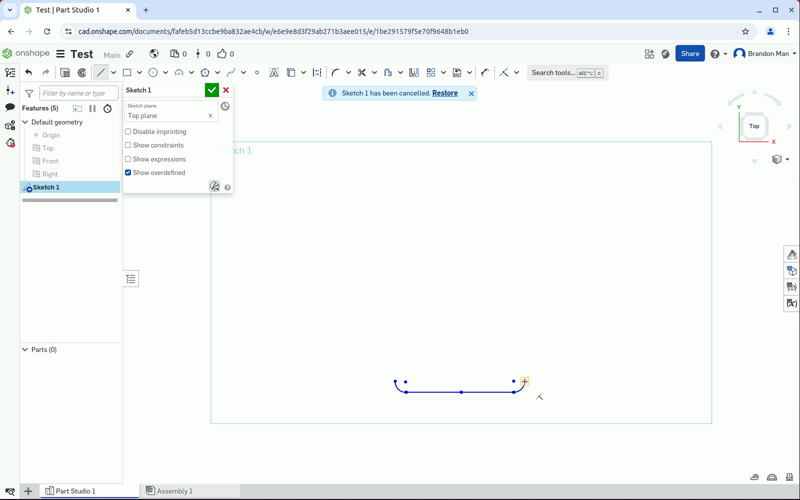
mouse_move(524, 282)
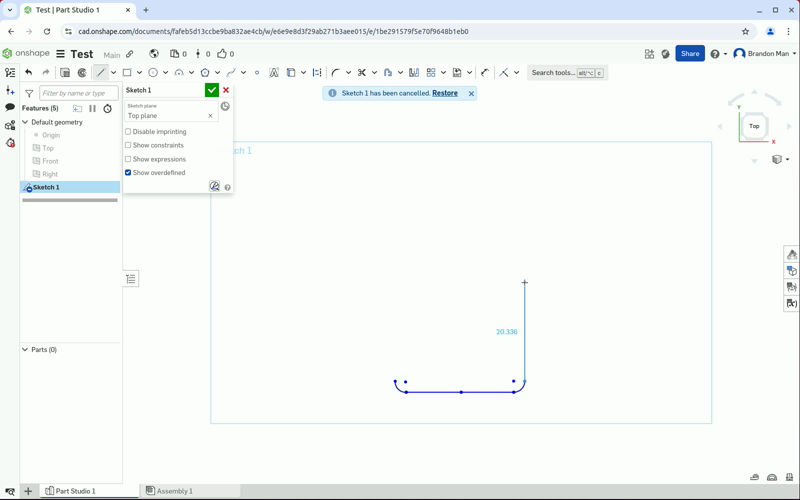
click(524, 282)
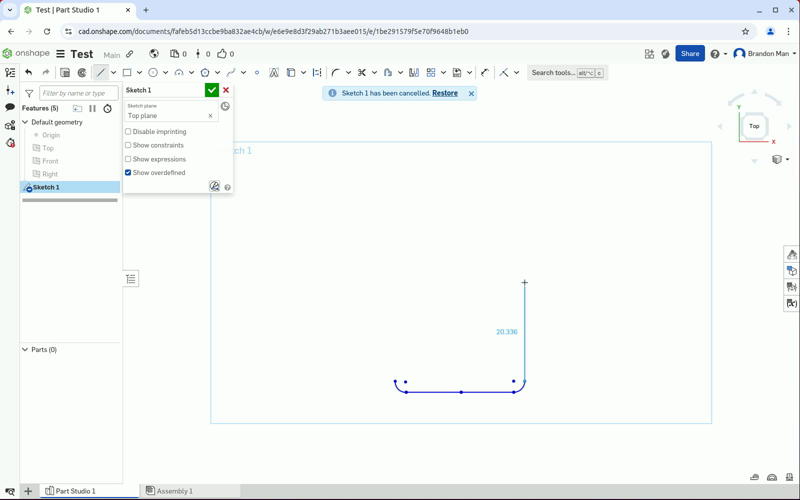
key_up(shift)
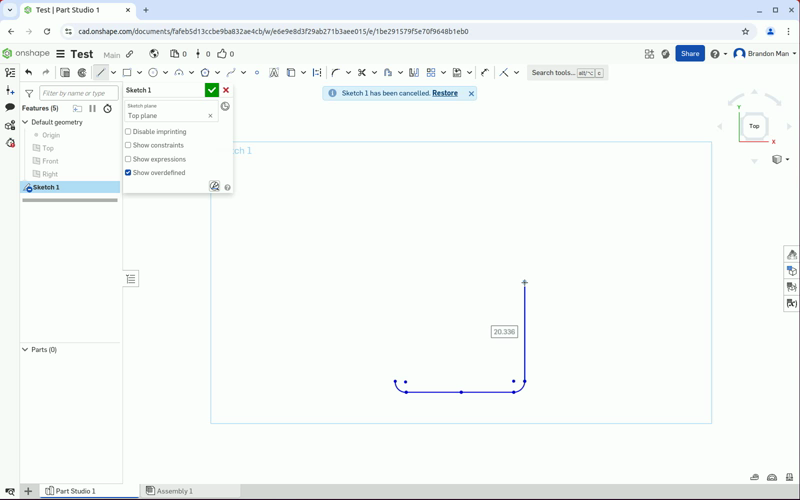
key_down(shift)
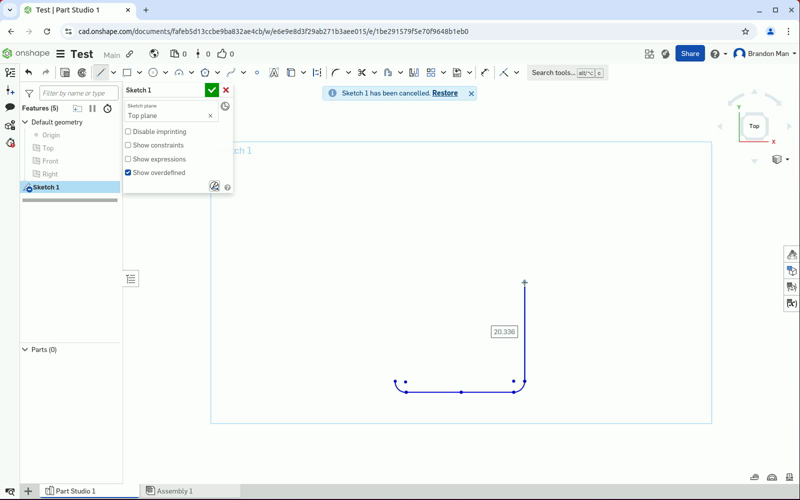
mouse_move(524, 183)
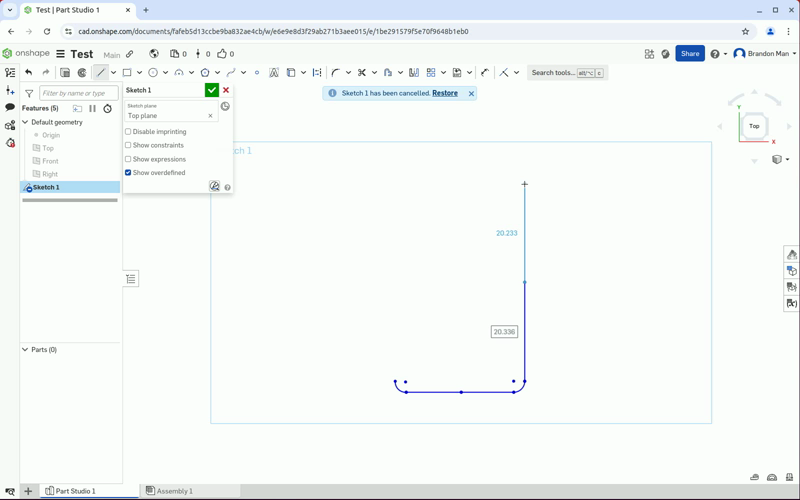
click(524, 183)
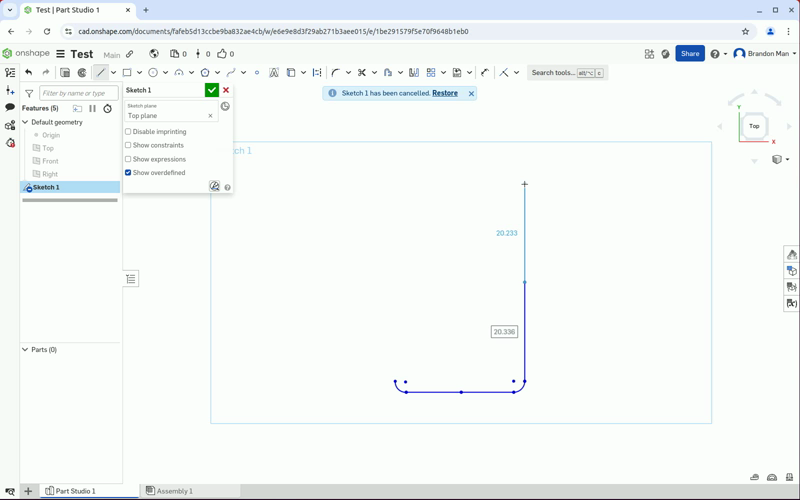
key_up(shift)
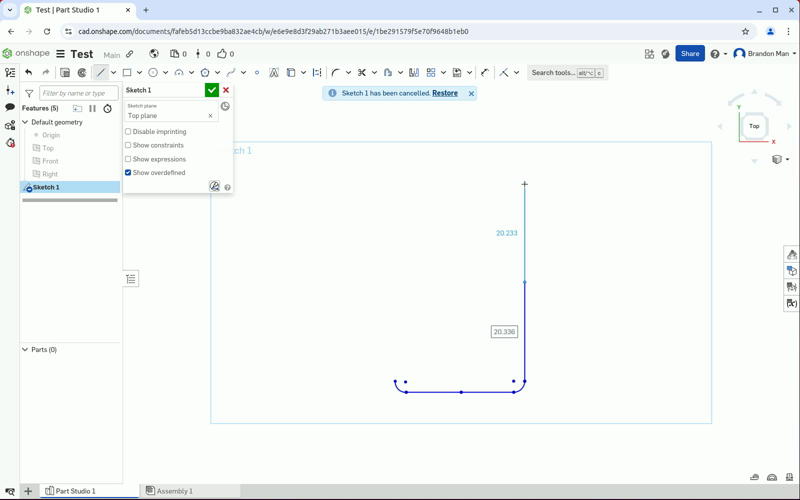
key(esc)
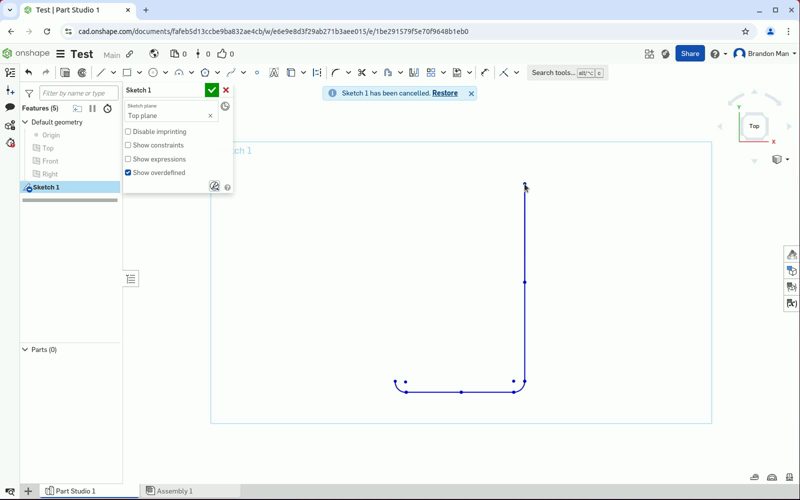
key(a)
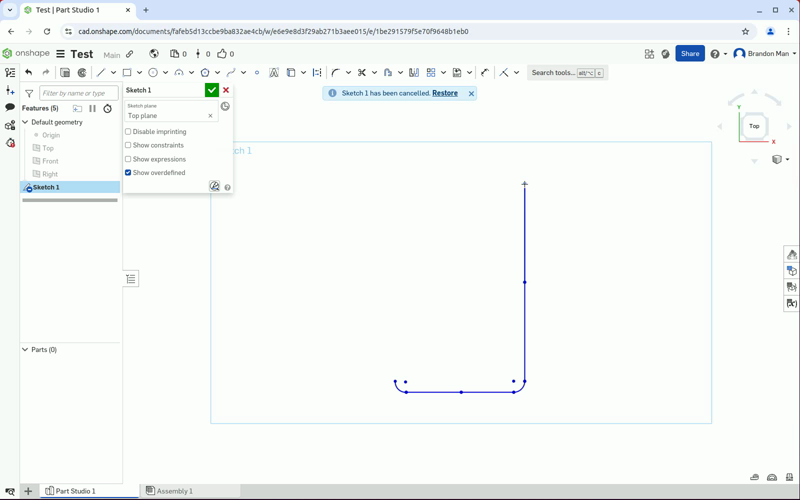
mouse_move(524, 183)
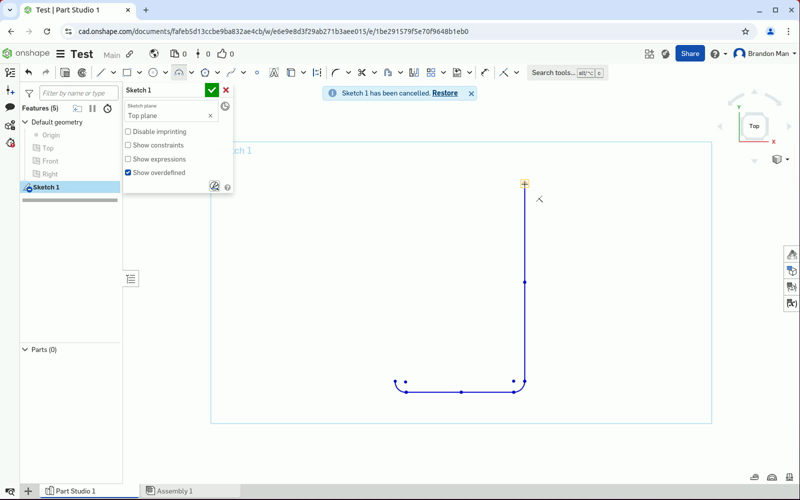
click(524, 183)
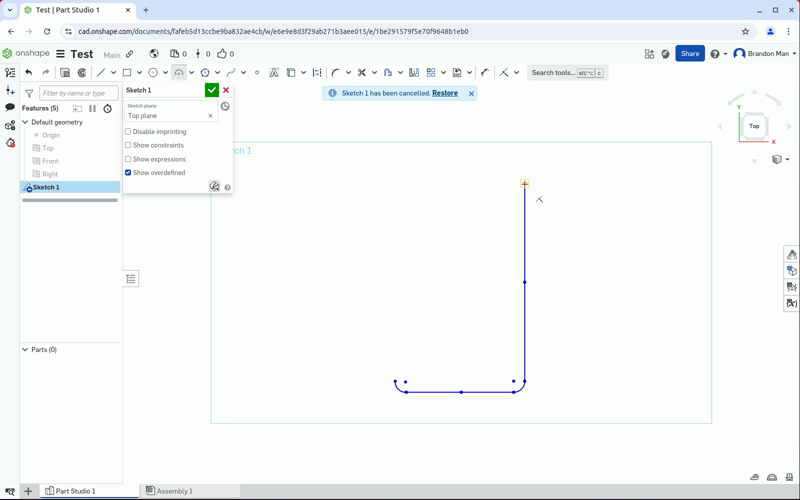
key_down(shift)
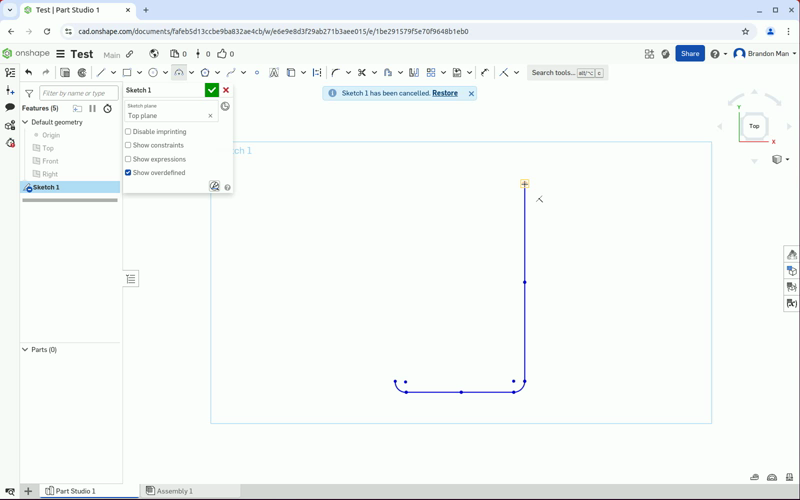
mouse_move(513, 172)
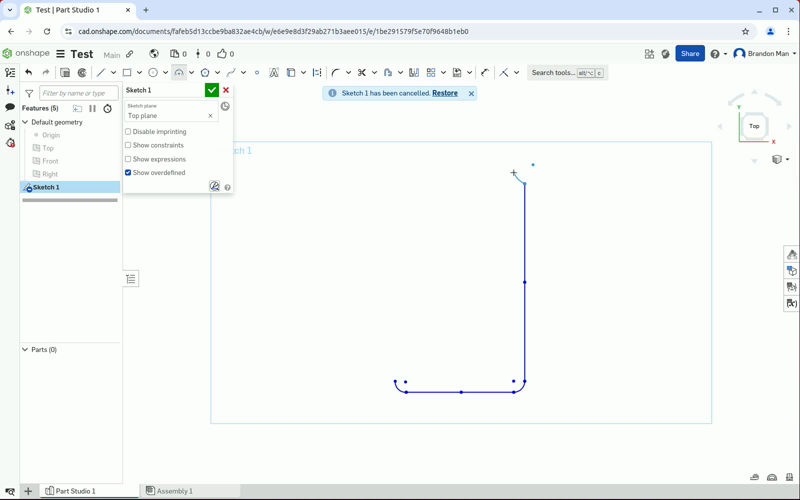
click(513, 172)
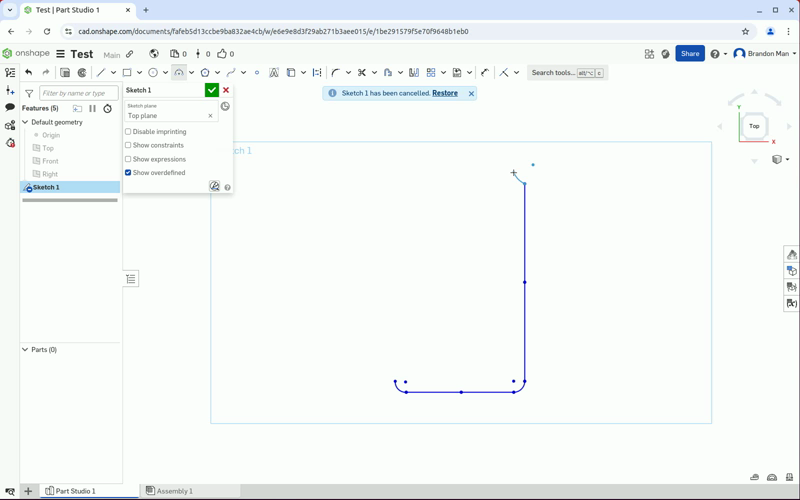
mouse_move(521, 175)
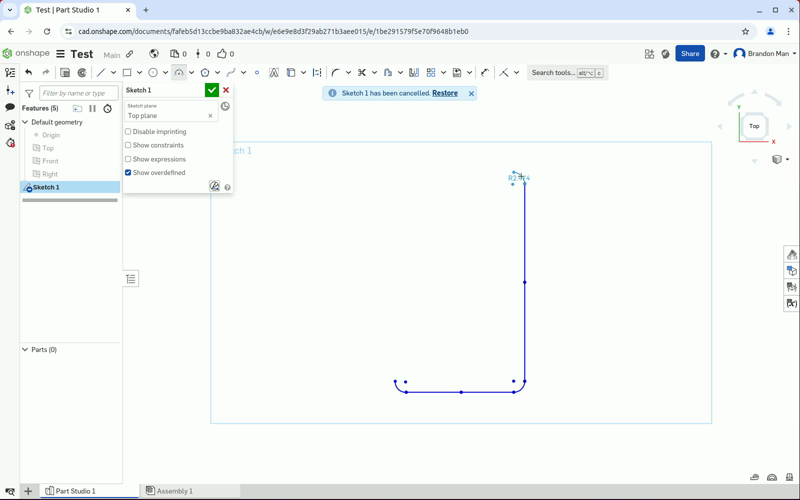
click(521, 175)
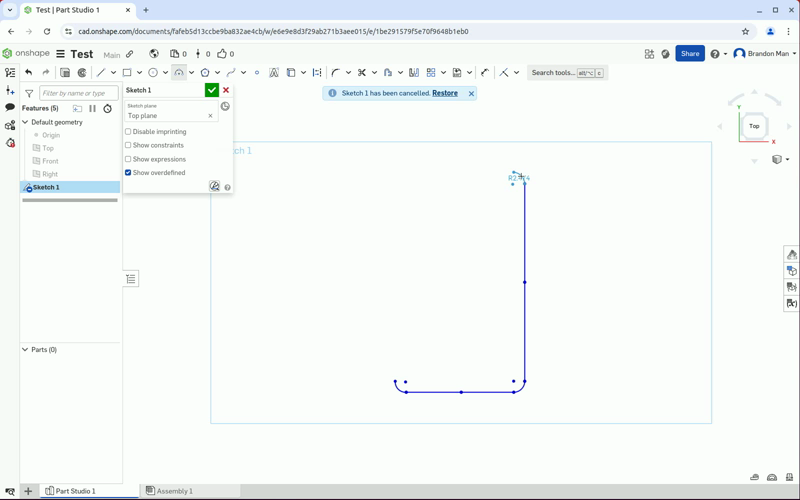
key_up(shift)
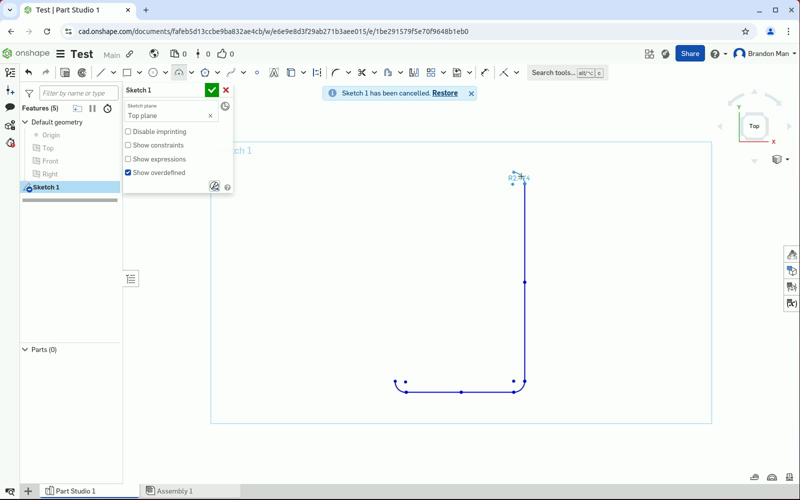
key(esc)
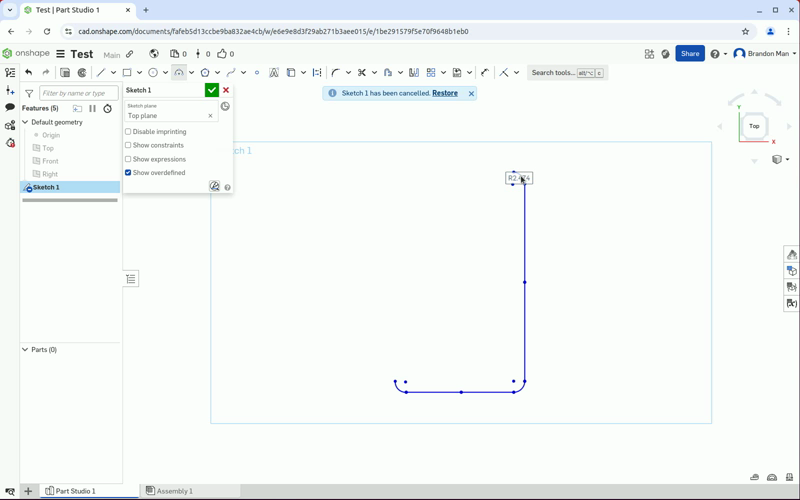
key(l)
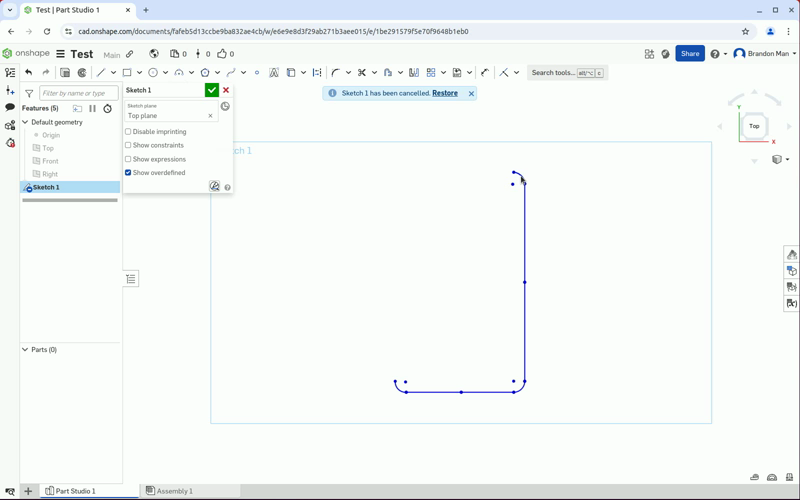
mouse_move(513, 172)
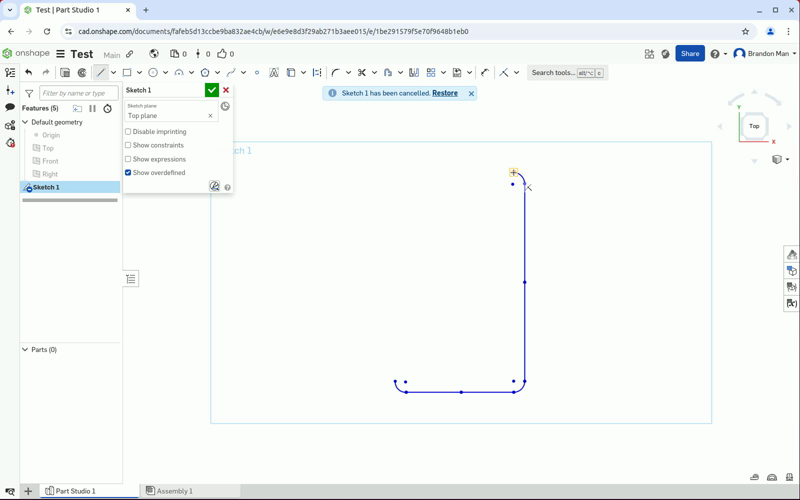
click(513, 172)
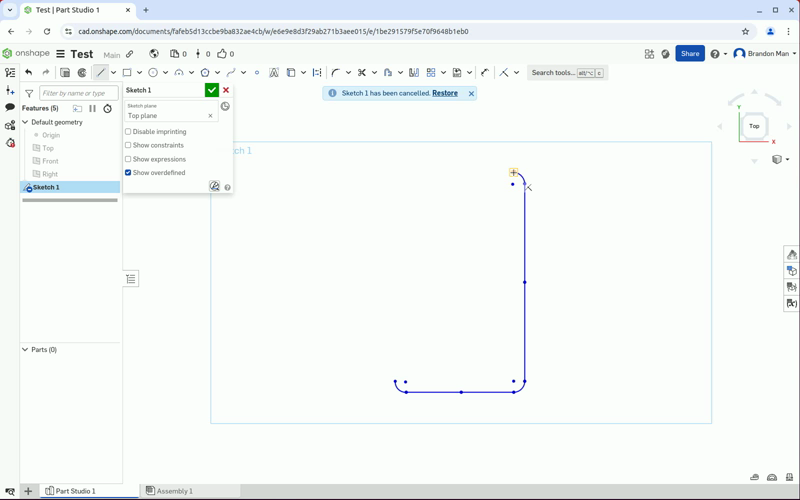
key_down(shift)
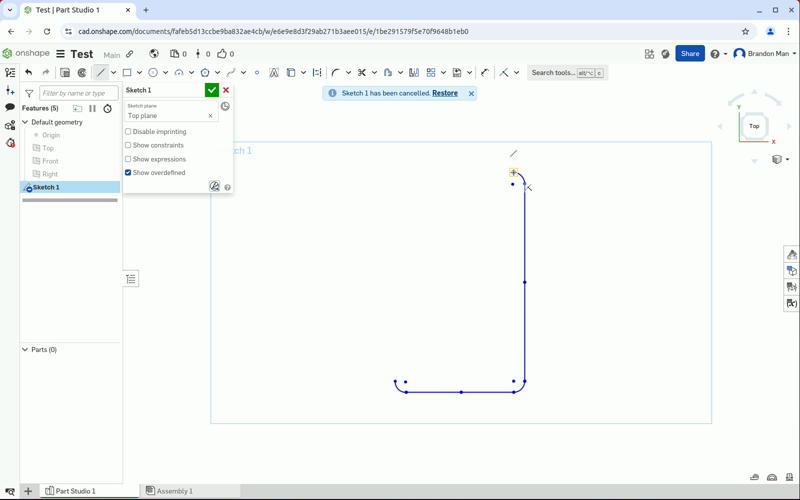
mouse_move(543, 172)
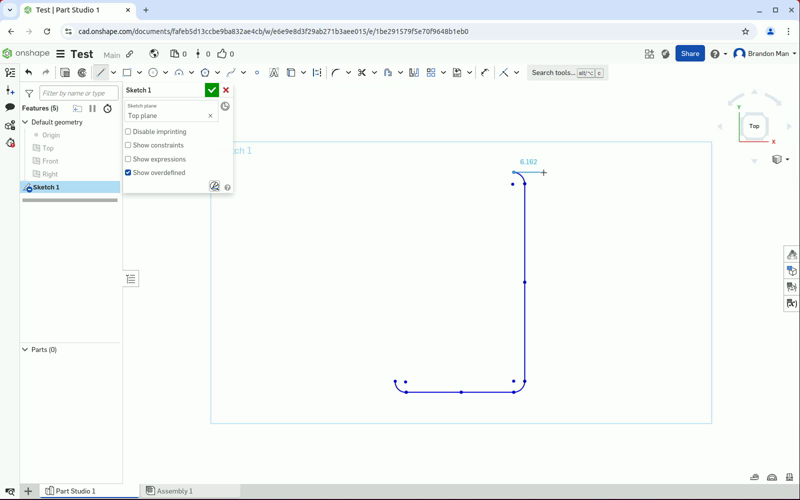
mouse_move(461, 172)
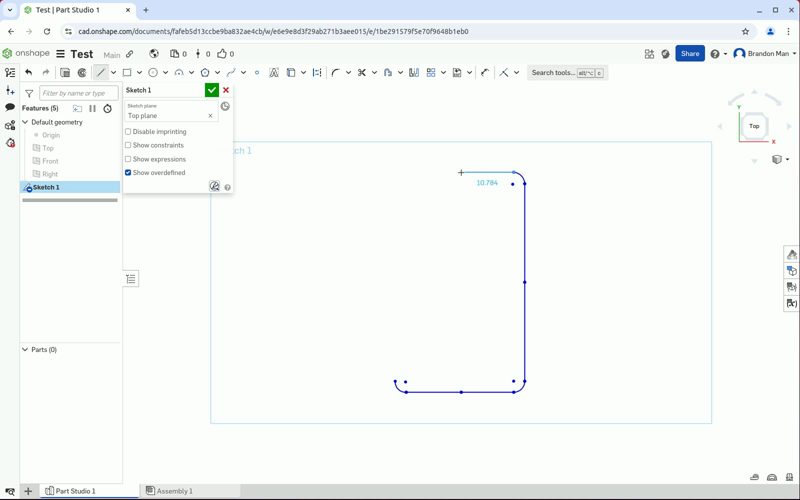
click(461, 172)
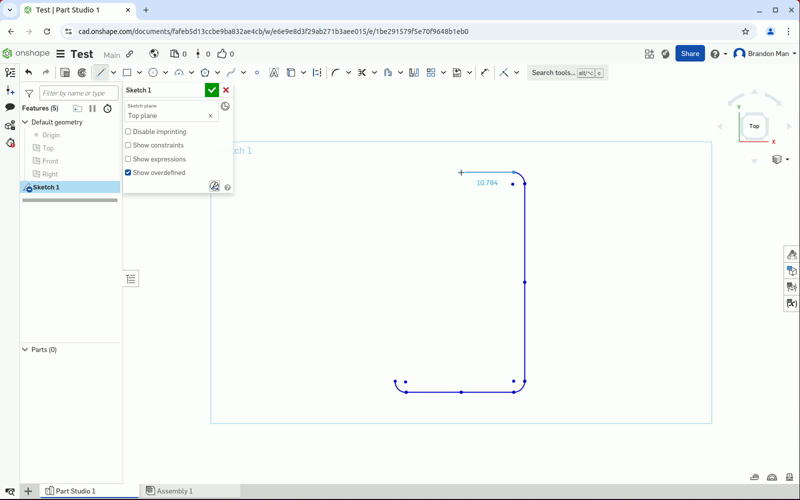
key_up(shift)
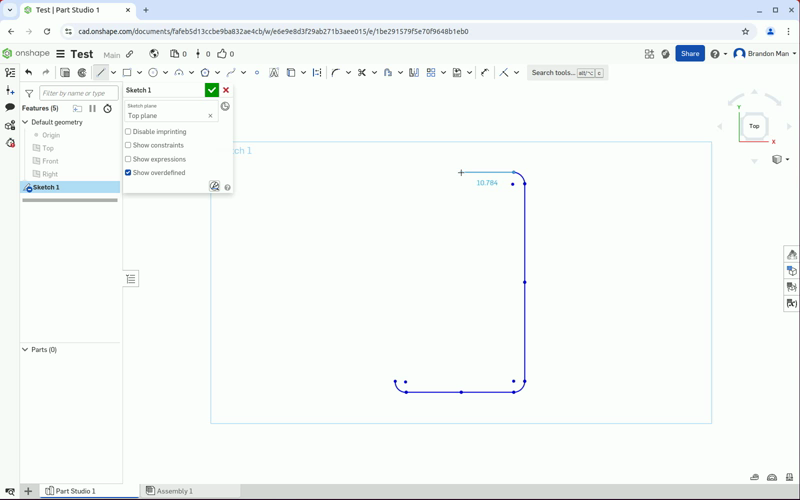
key_down(shift)
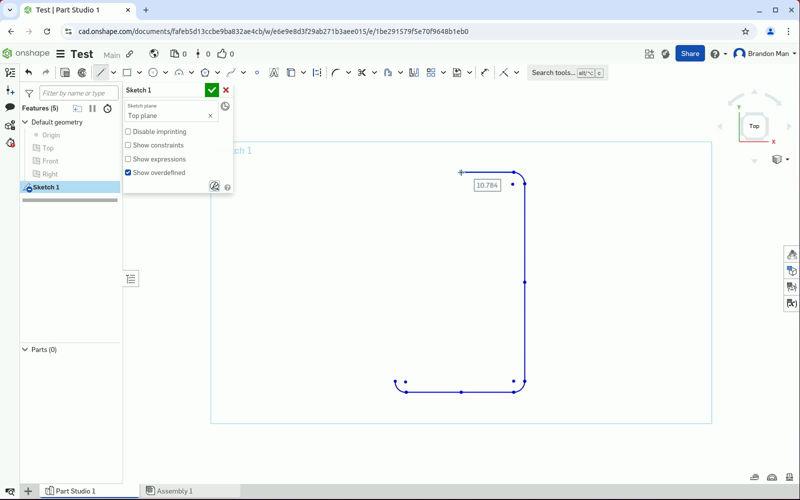
mouse_move(491, 172)
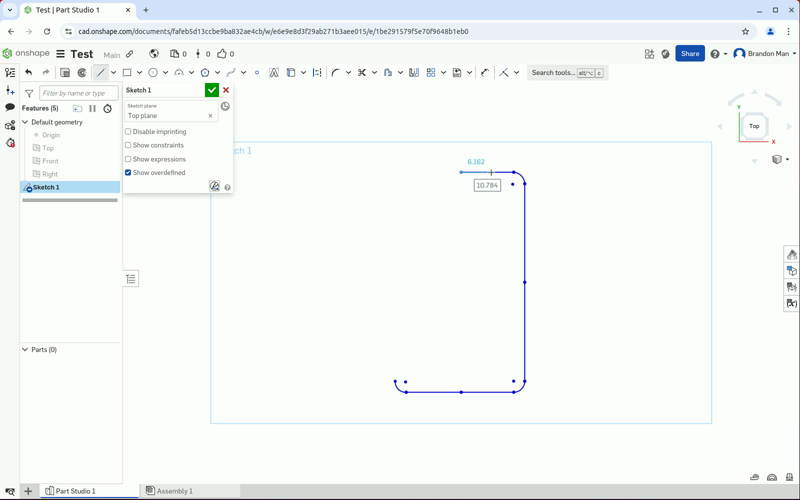
mouse_move(406, 172)
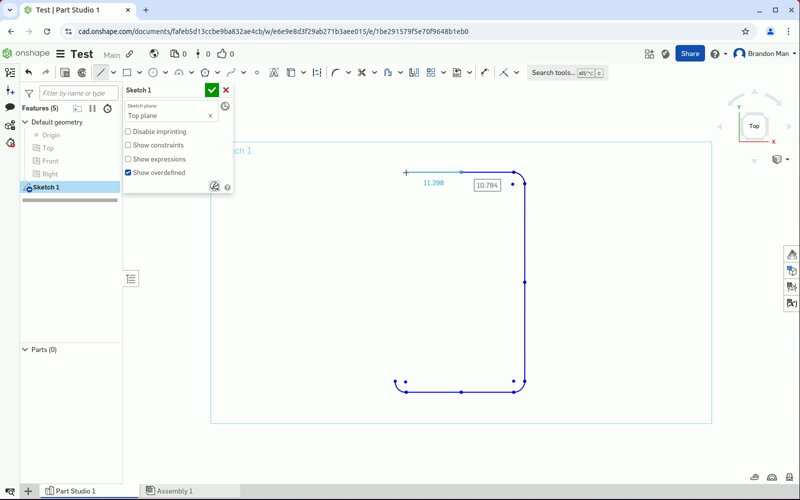
click(406, 172)
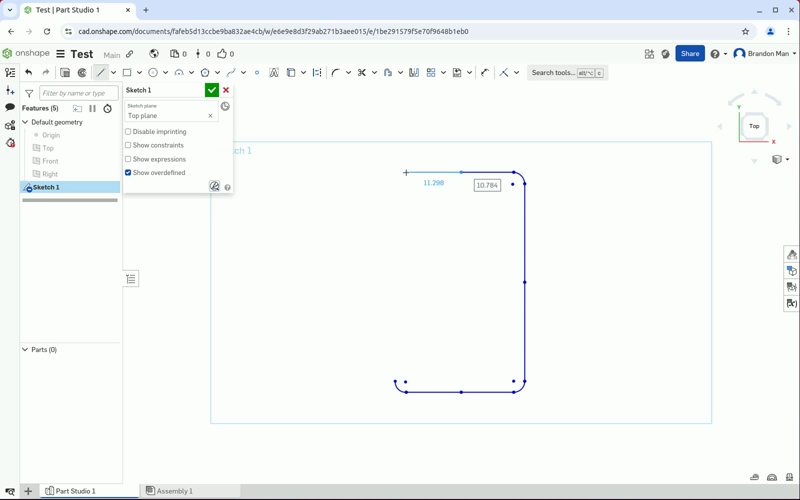
key_up(shift)
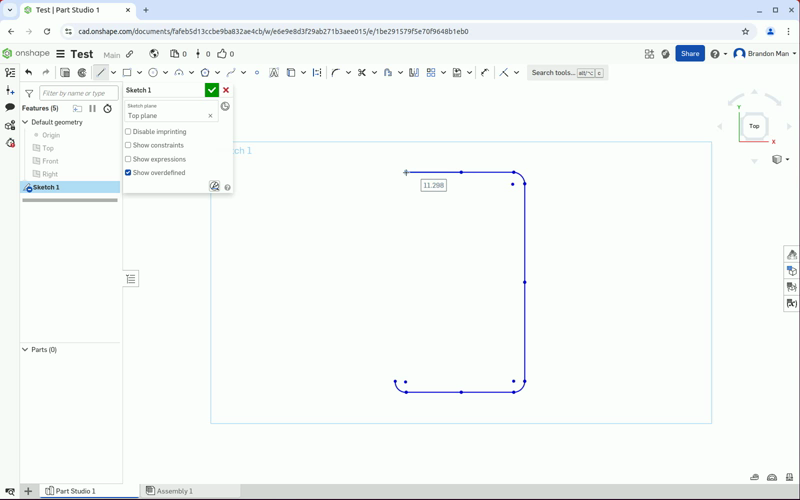
key(esc)
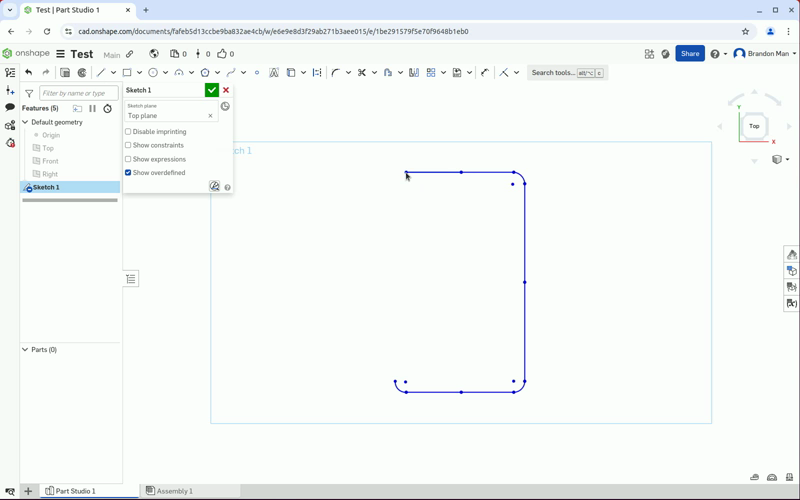
key(a)
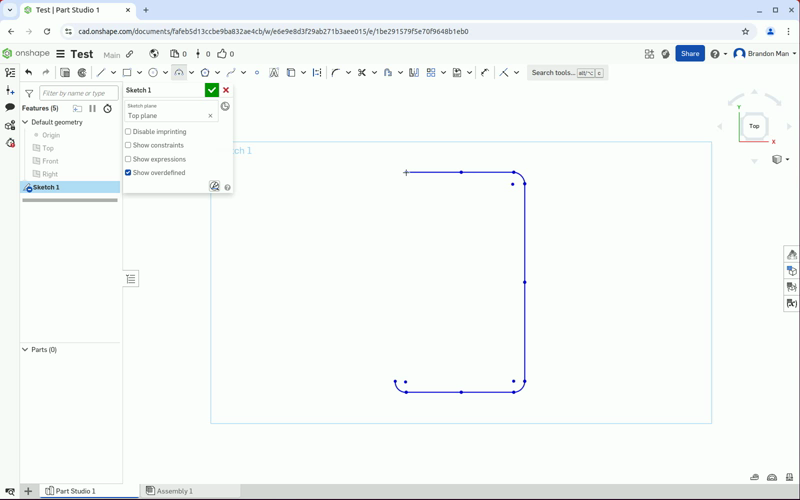
mouse_move(406, 172)
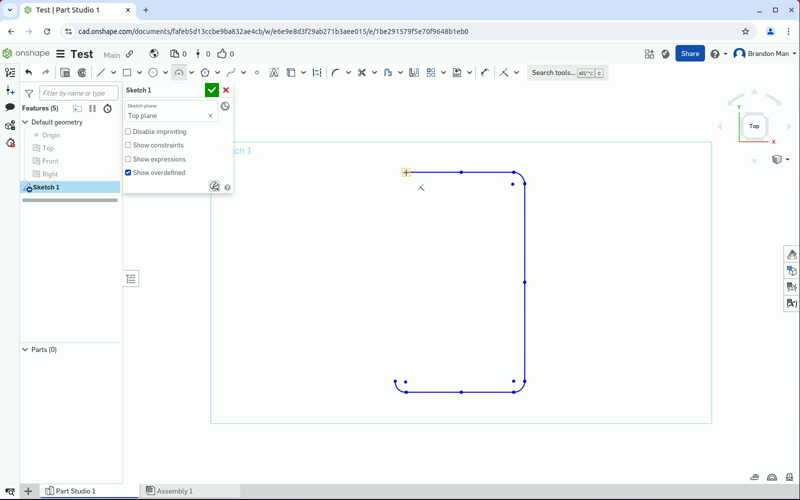
click(406, 172)
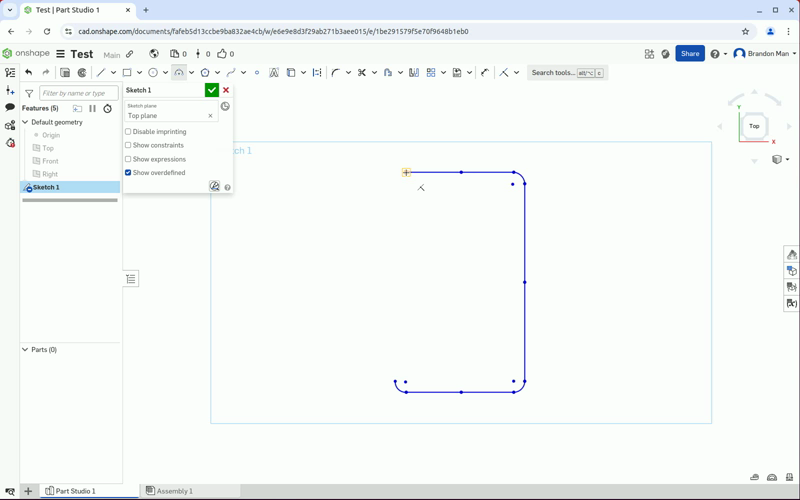
key_down(shift)
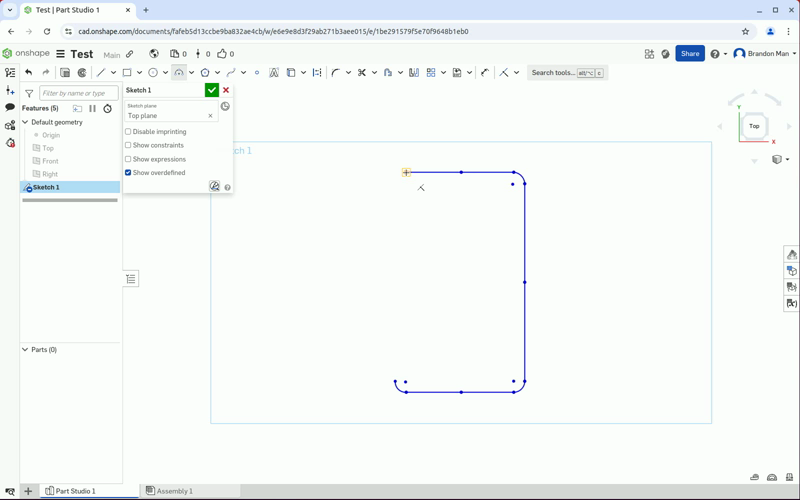
mouse_move(395, 183)
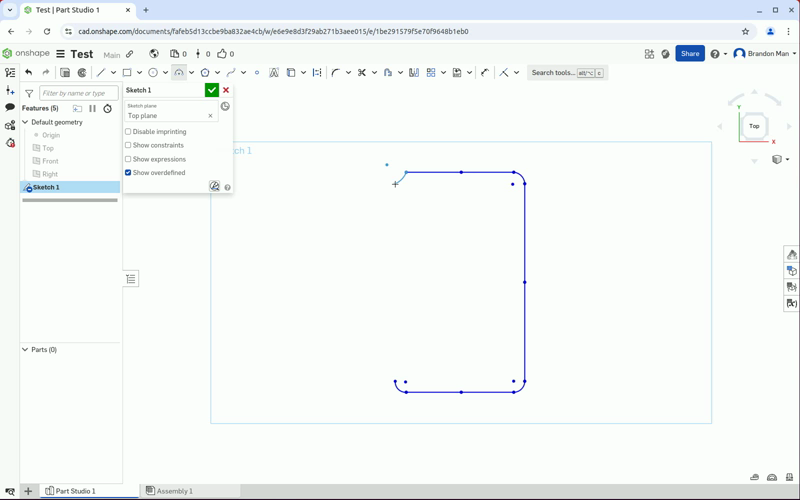
click(395, 183)
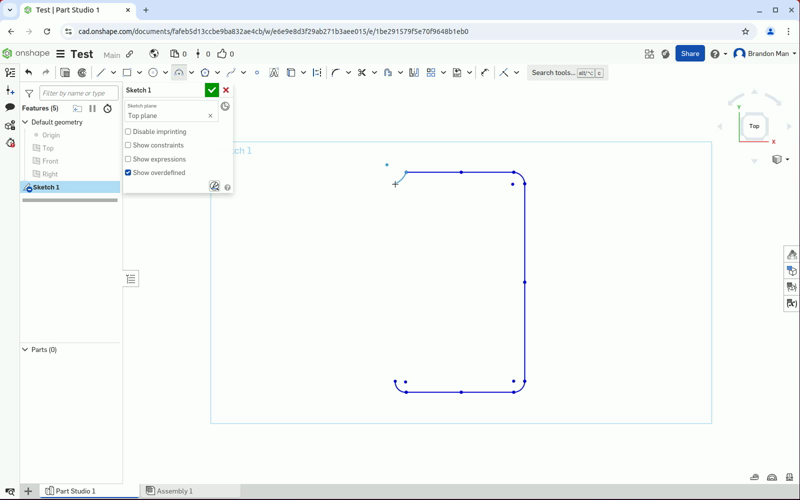
mouse_move(398, 175)
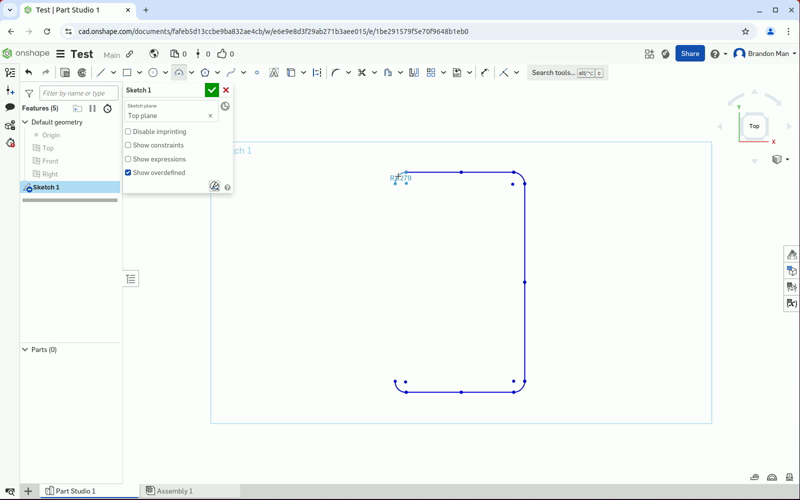
click(398, 175)
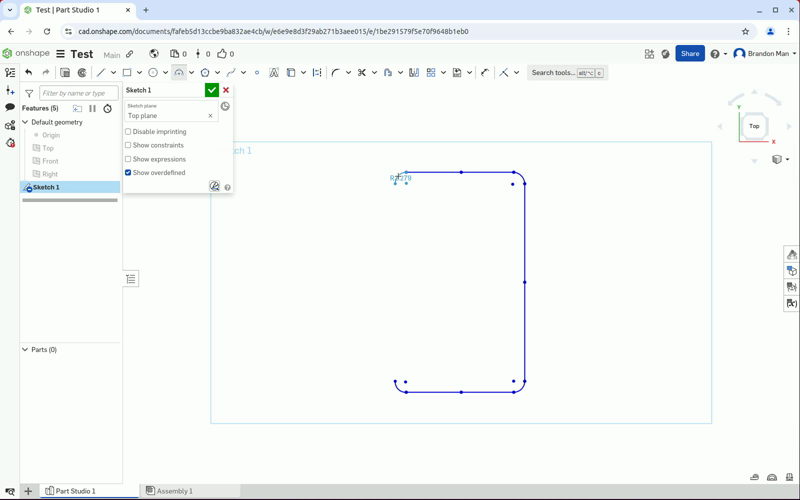
key_up(shift)
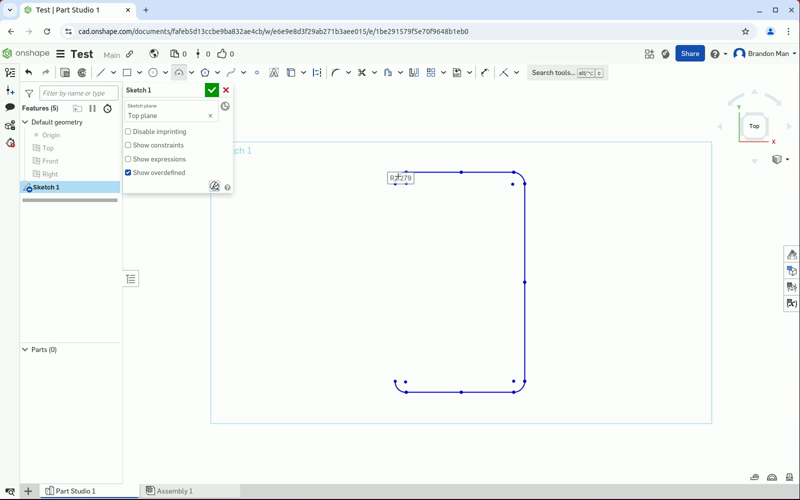
key(esc)
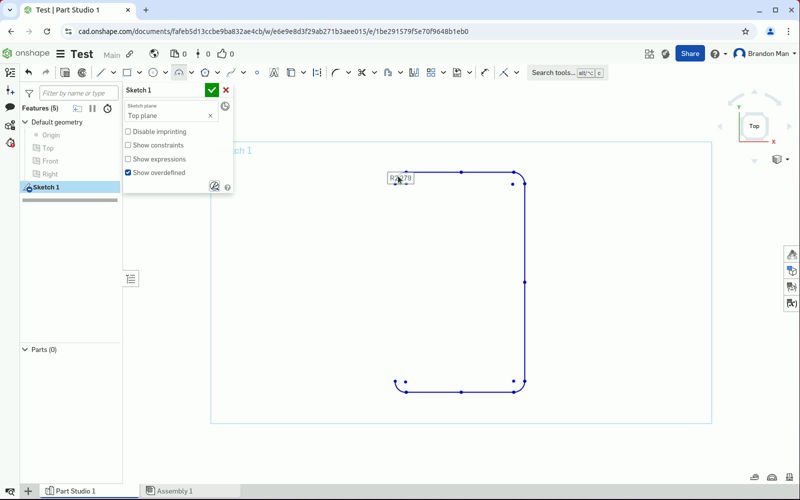
key(l)
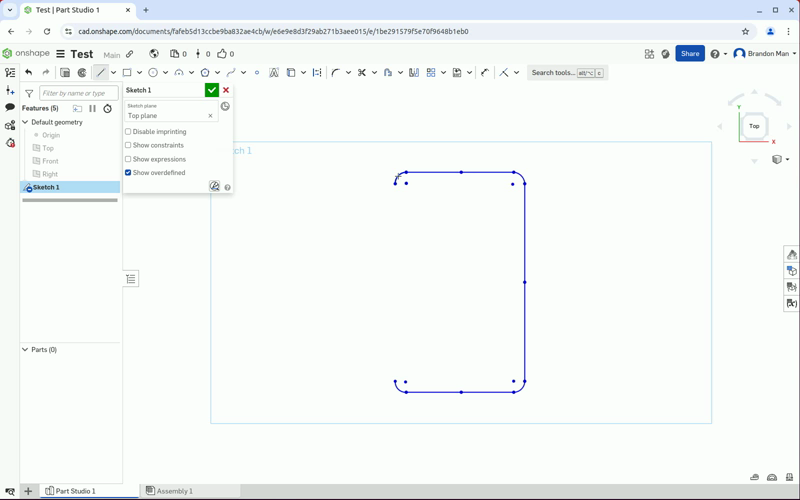
mouse_move(395, 183)
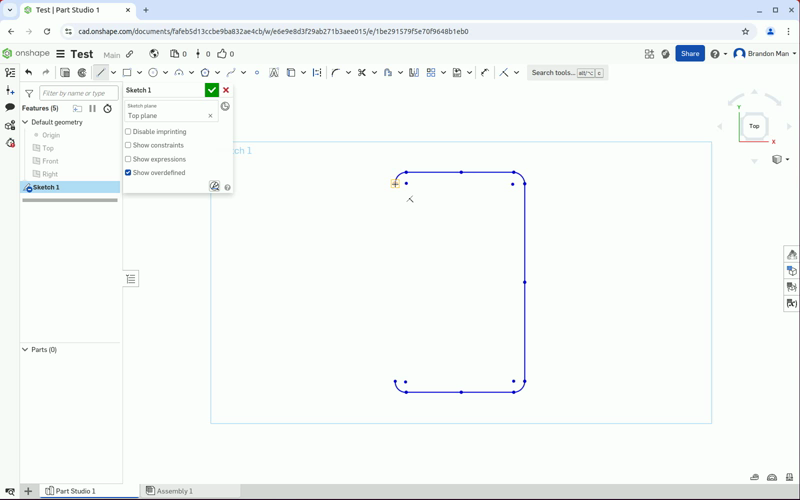
click(395, 183)
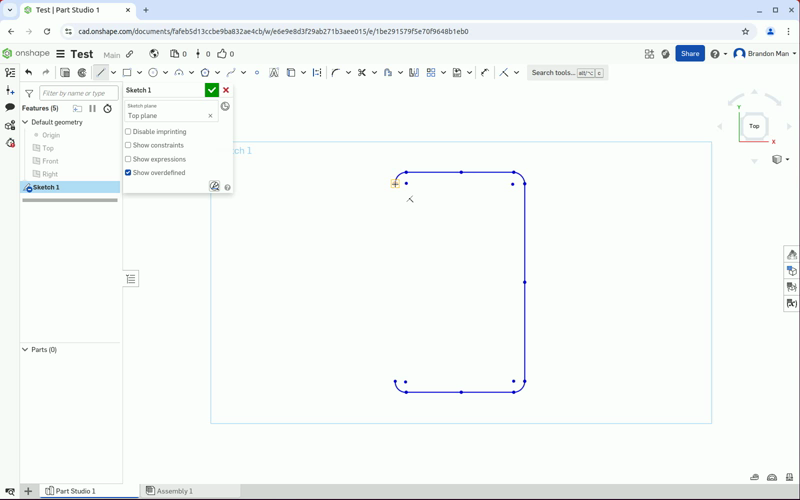
key_down(shift)
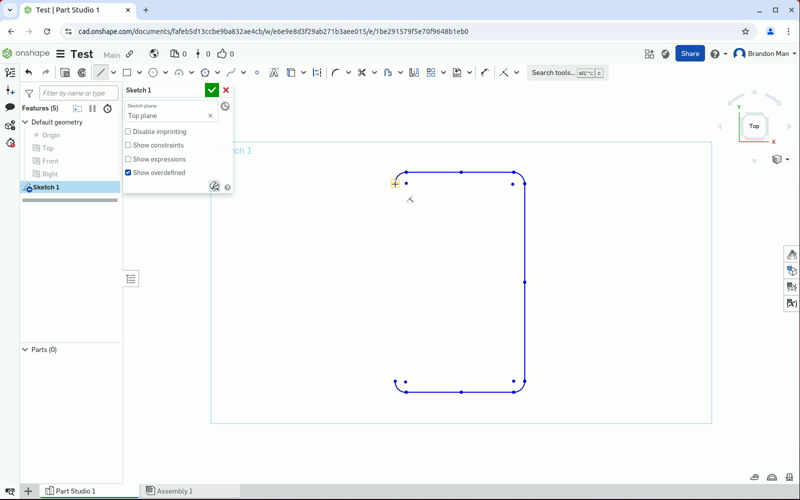
mouse_move(395, 282)
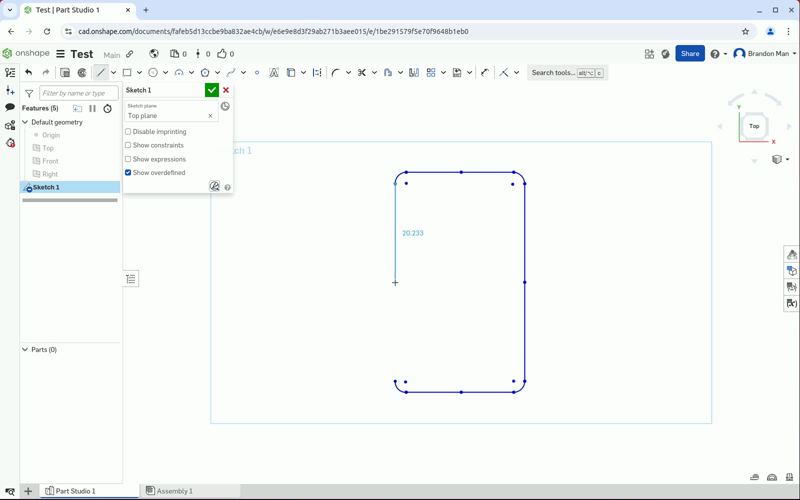
click(395, 282)
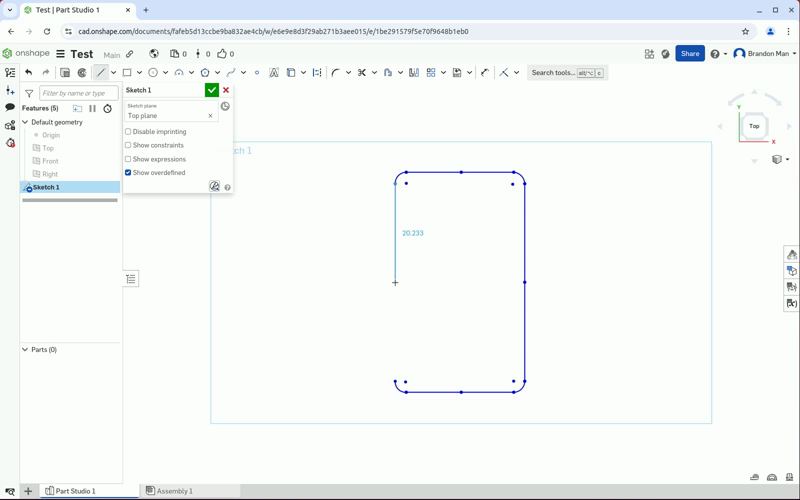
key_up(shift)
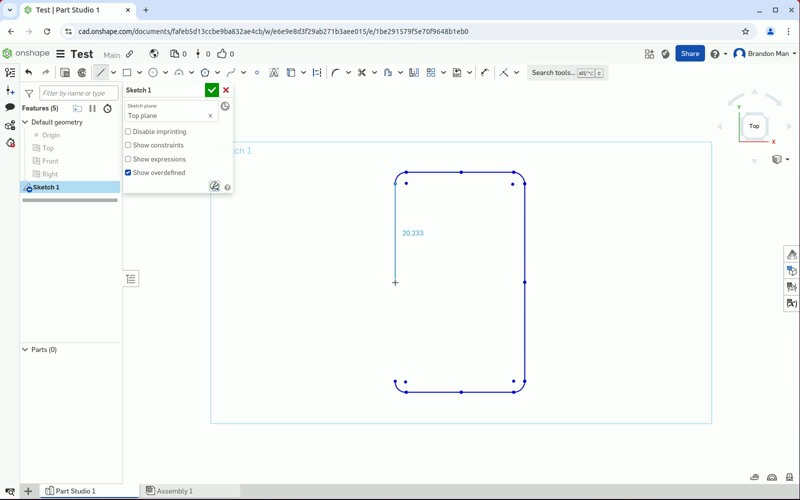
key_down(shift)
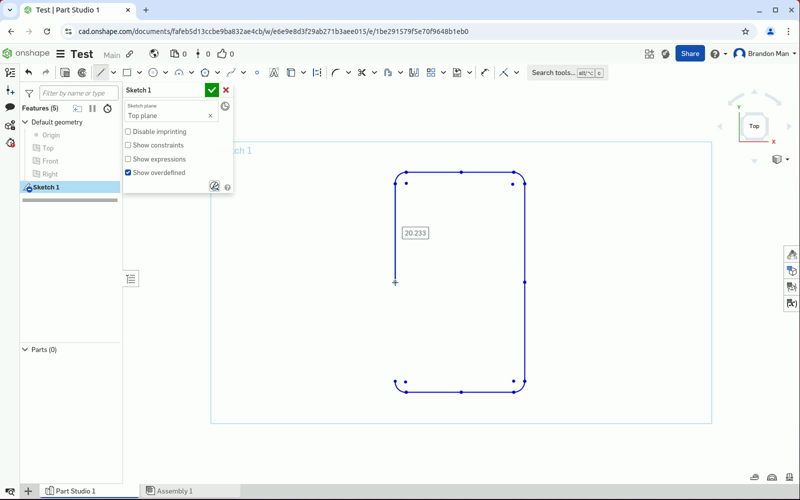
mouse_move(395, 381)
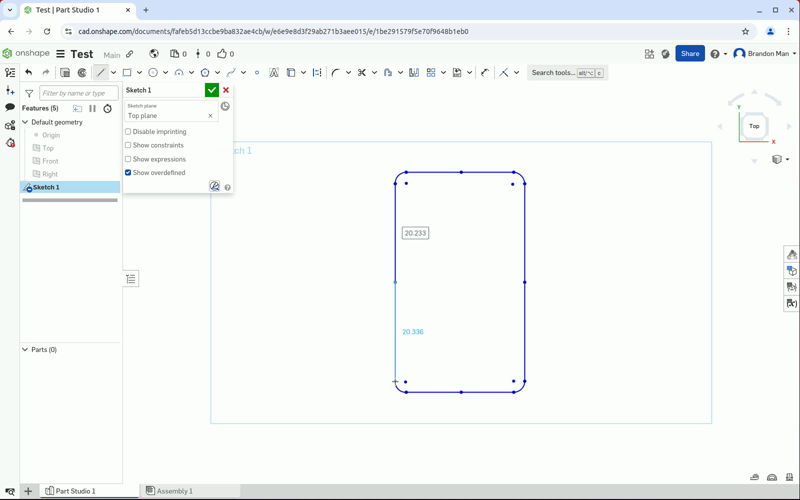
key_up(shift)
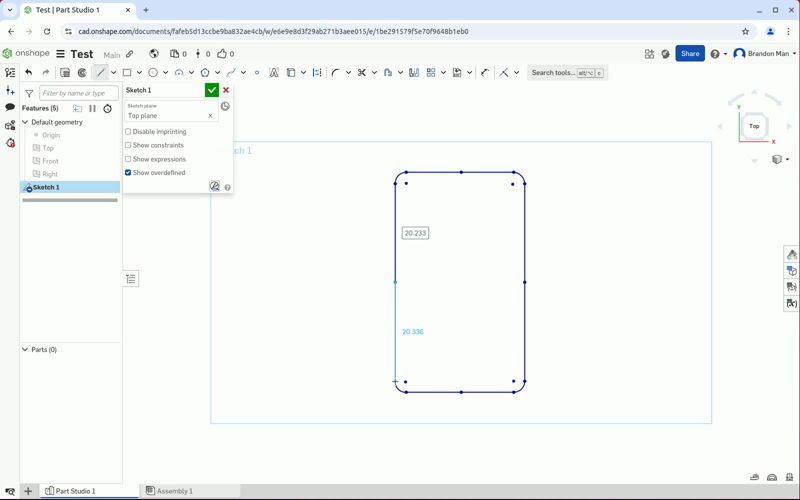
click(395, 381)
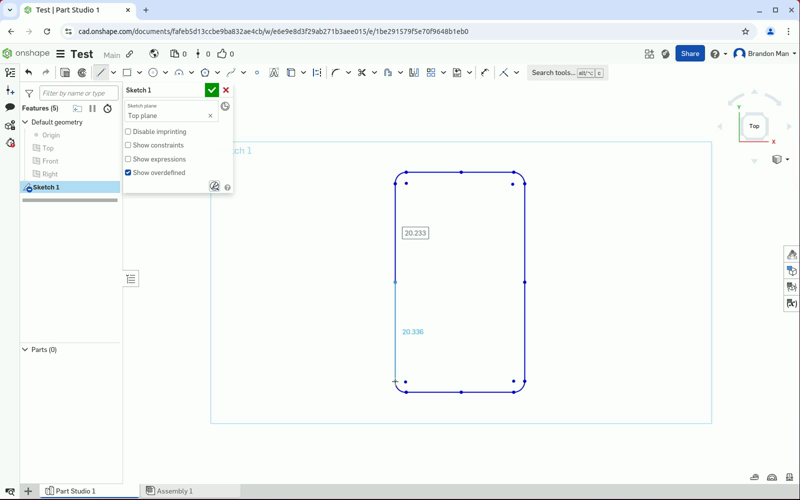
key(esc)
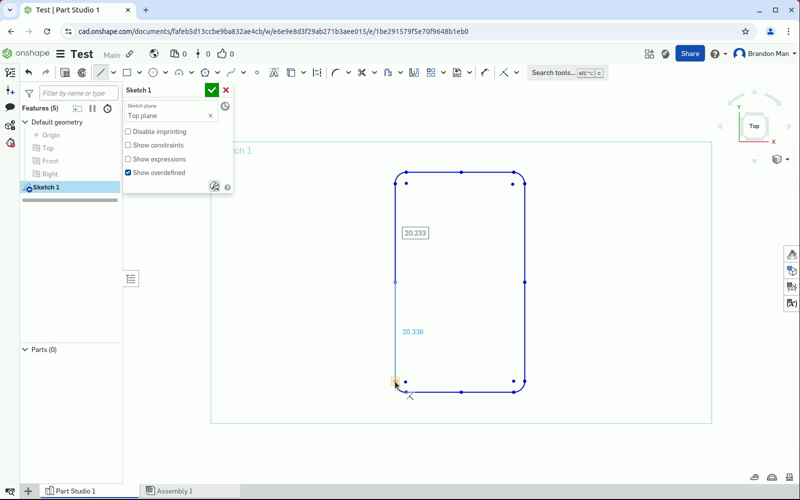
mouse_move(432, 346)
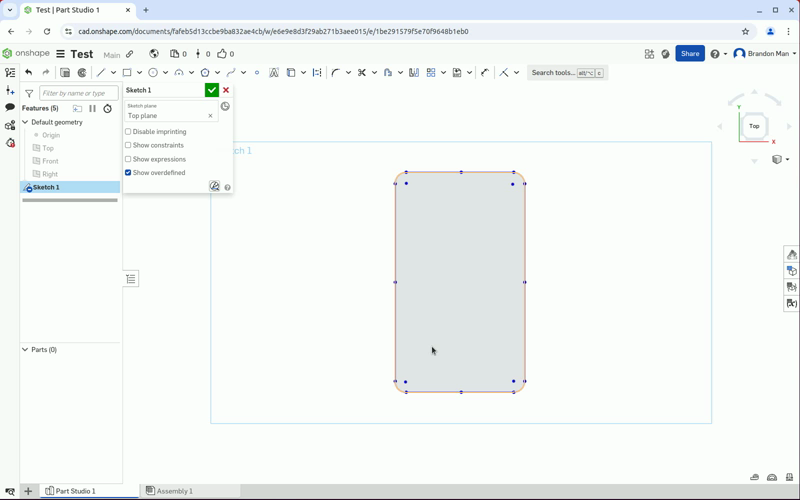
click(432, 346)
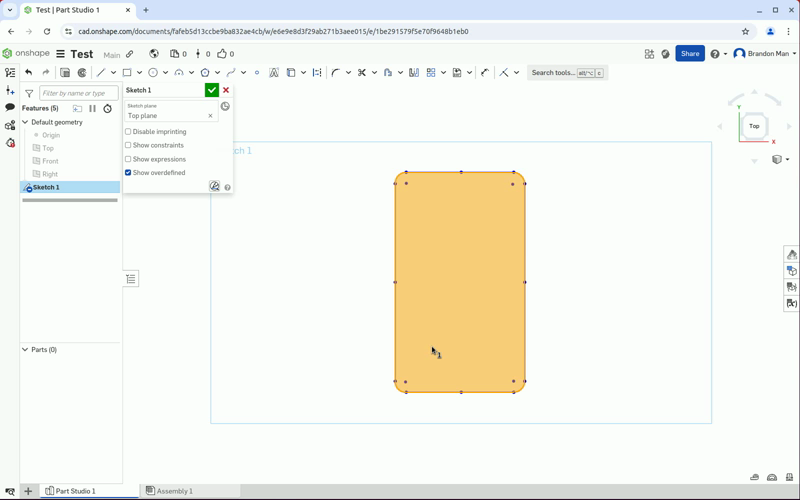
mouse_move(73, 352)
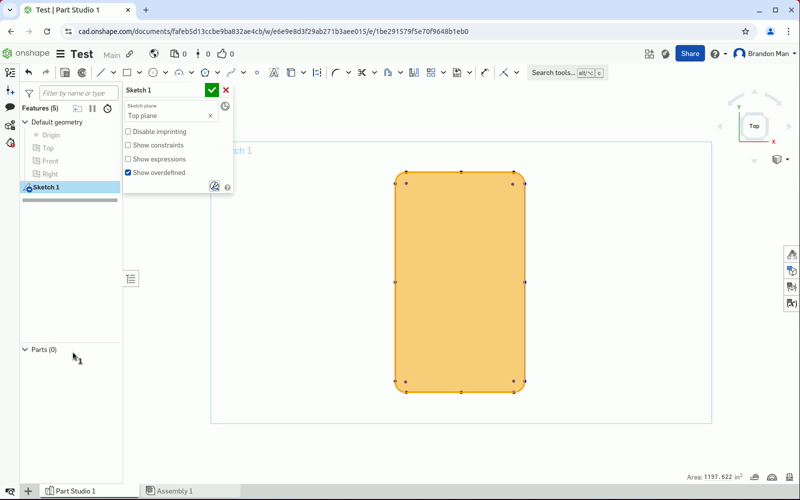
key(shift+y)
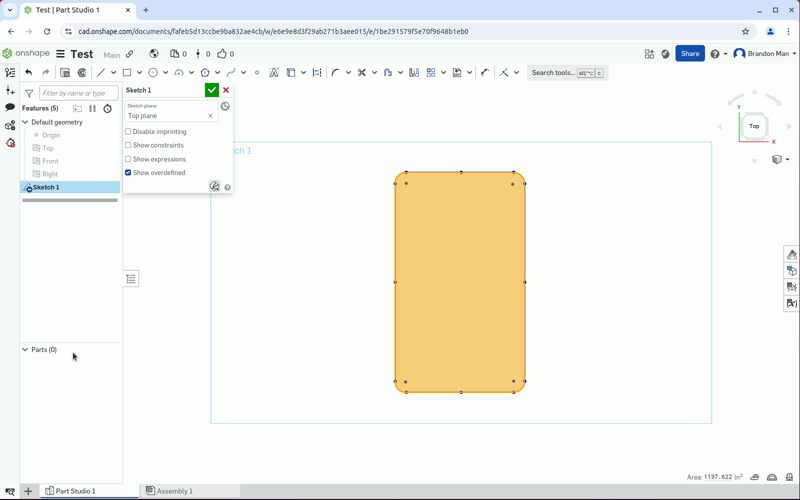
key(shift+e)
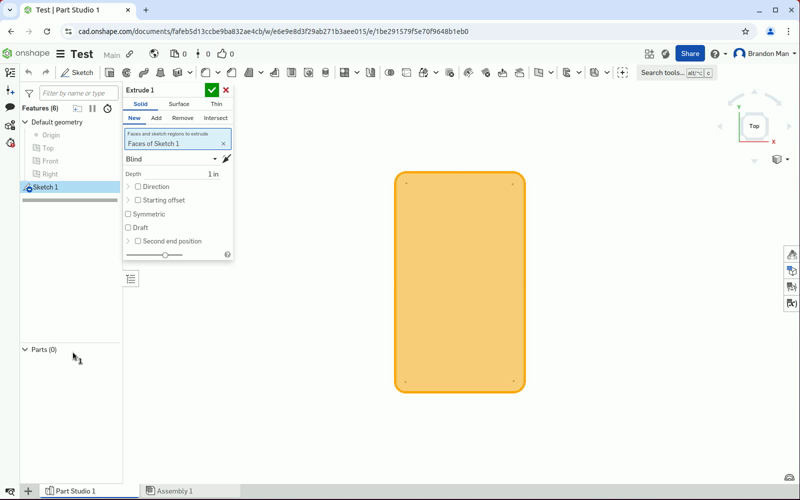
mouse_move(143, 106)
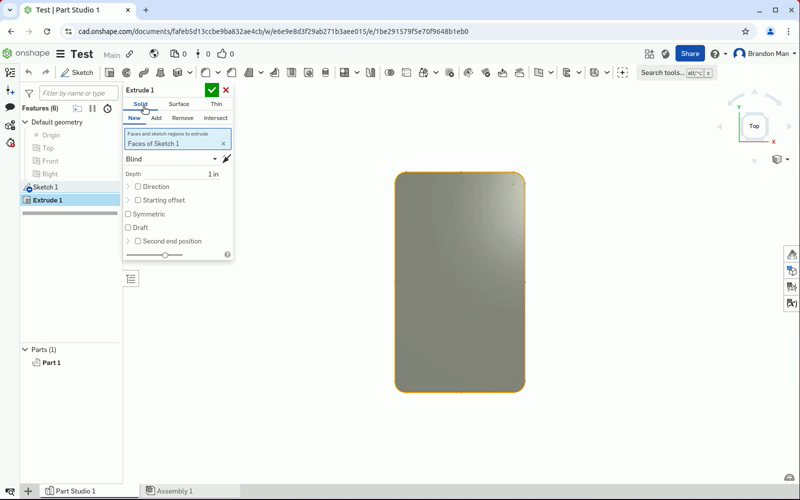
click(143, 106)
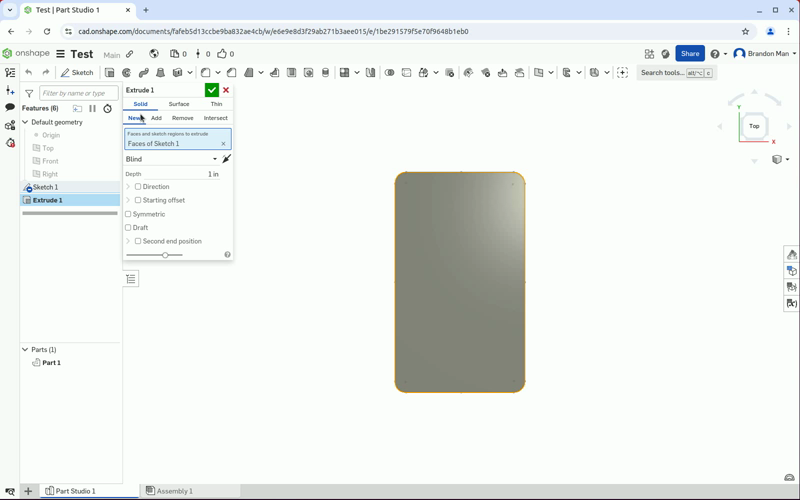
mouse_move(137, 120)
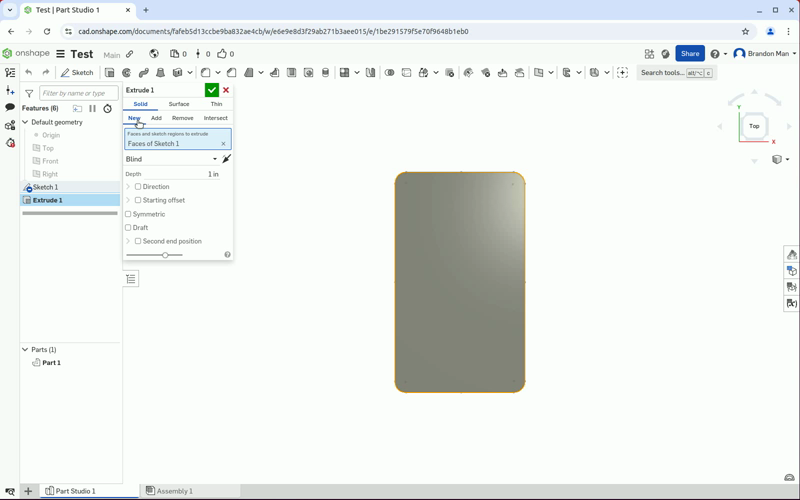
click(137, 120)
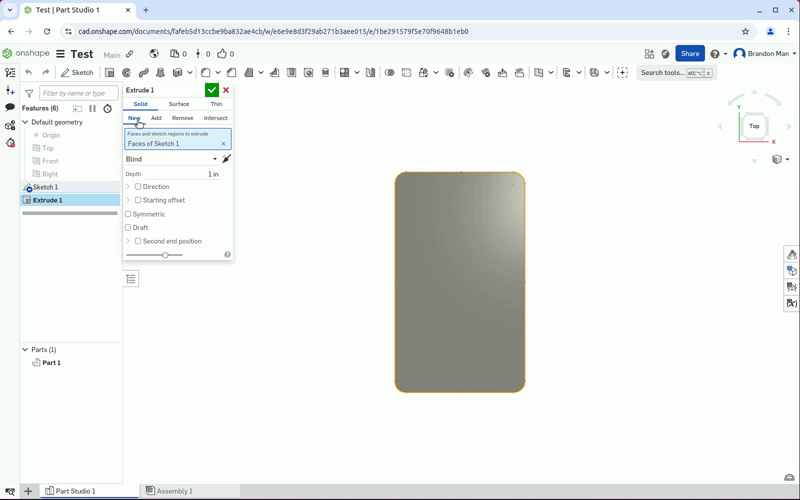
key(tab, 4)
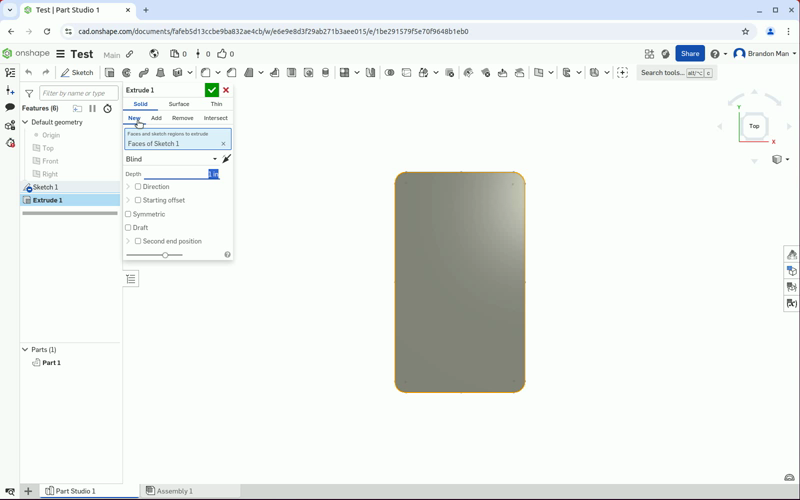
text(0.481)
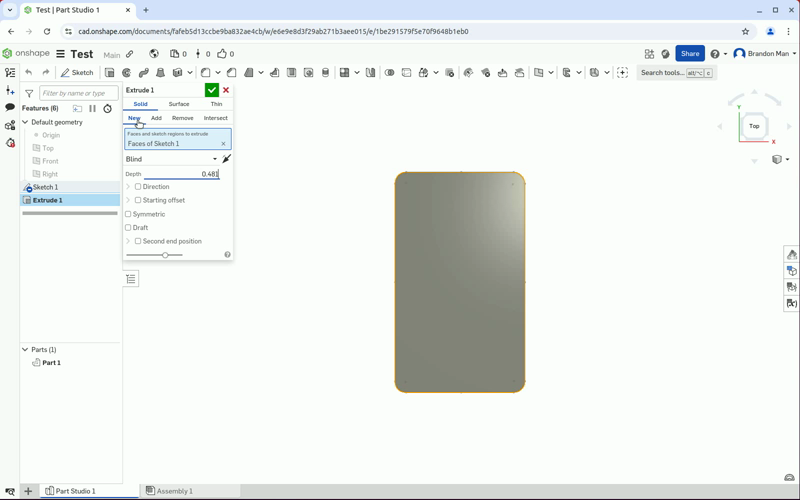
key(enter)
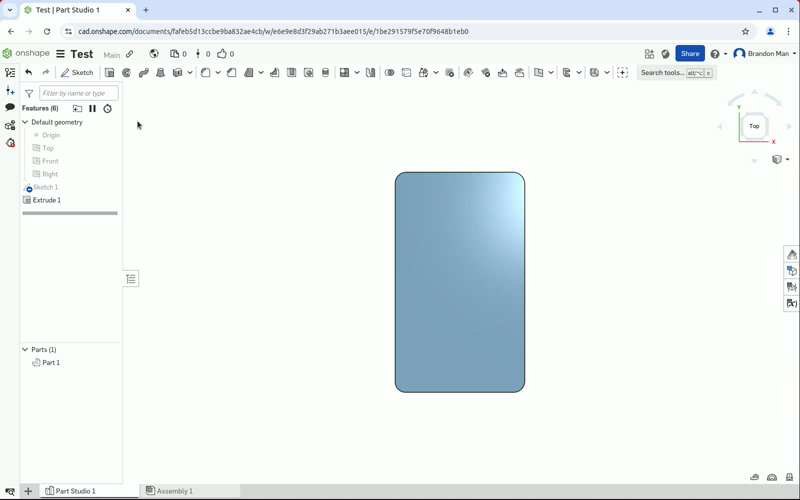
key(shift+h)
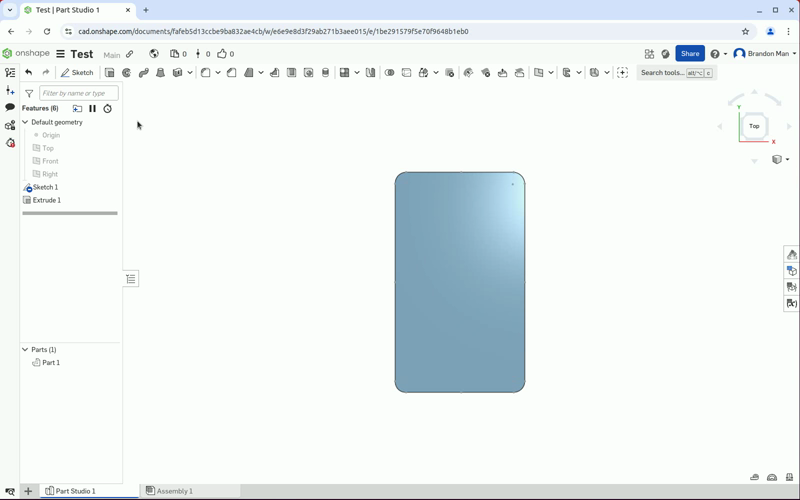
key(shift+h)
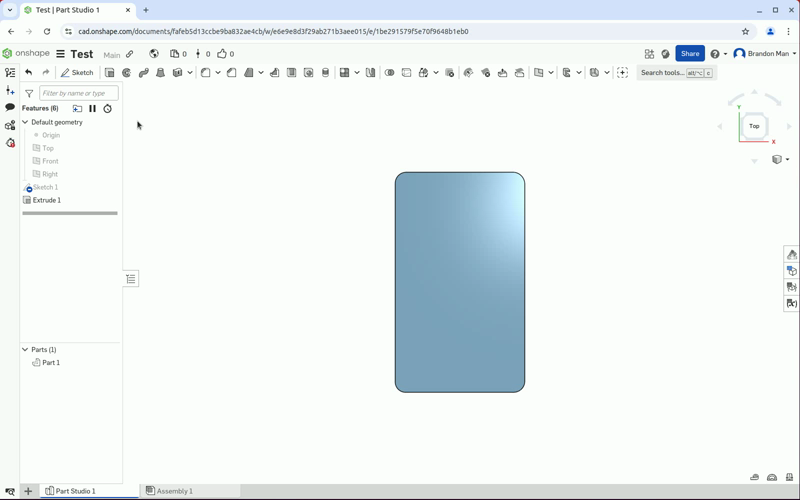
mouse_move(73, 189)
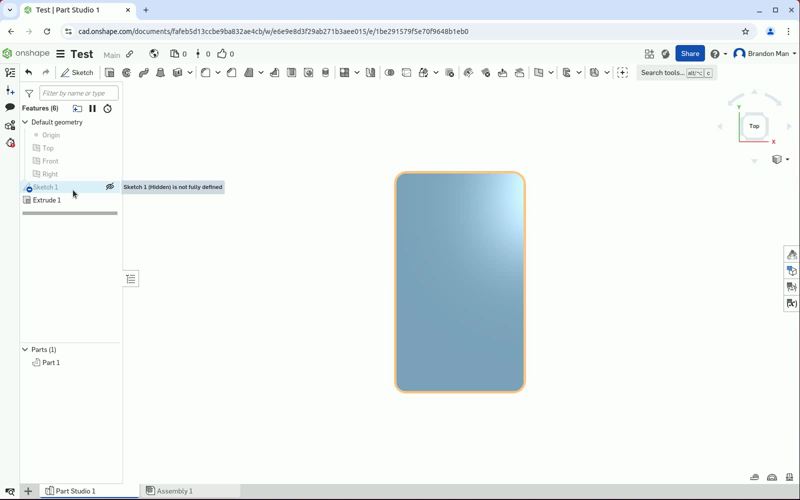
click(73, 189)
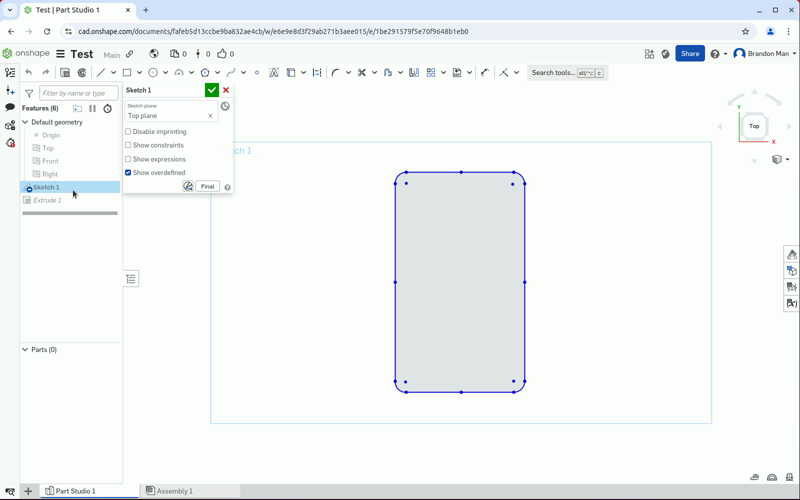
mouse_move(229, 92)
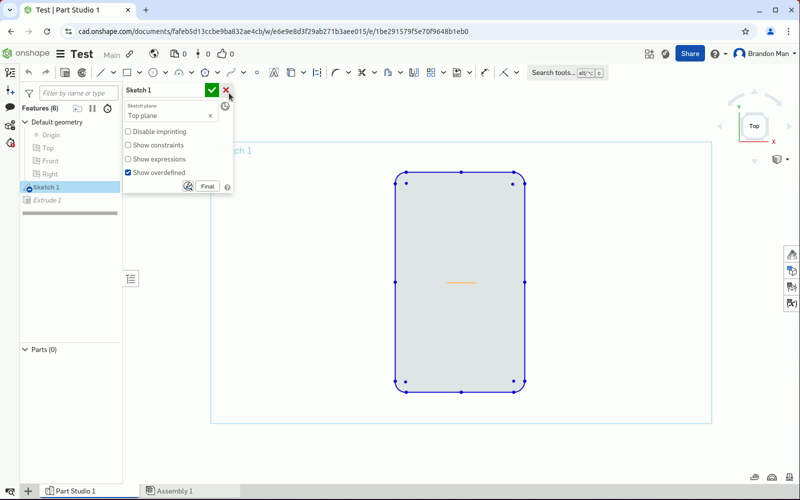
click(229, 92)
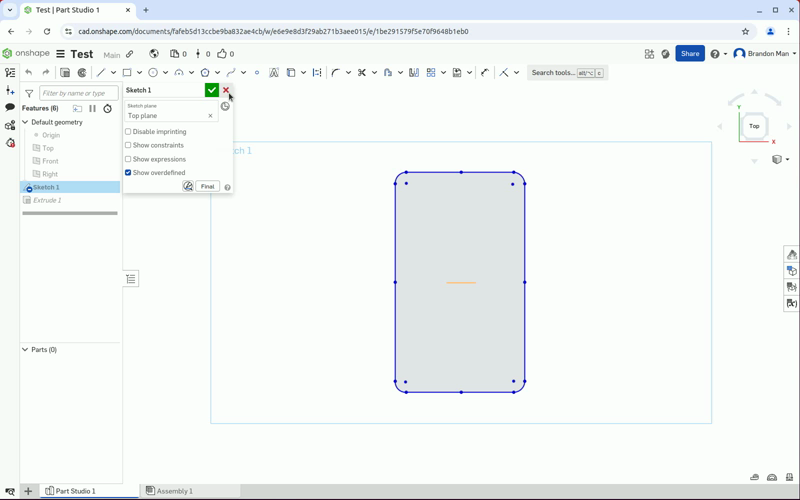
key(shift+s)
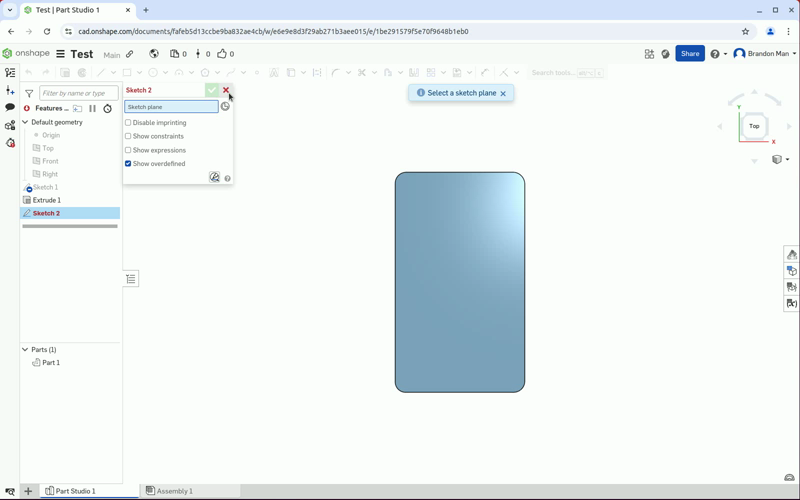
mouse_move(73, 150)
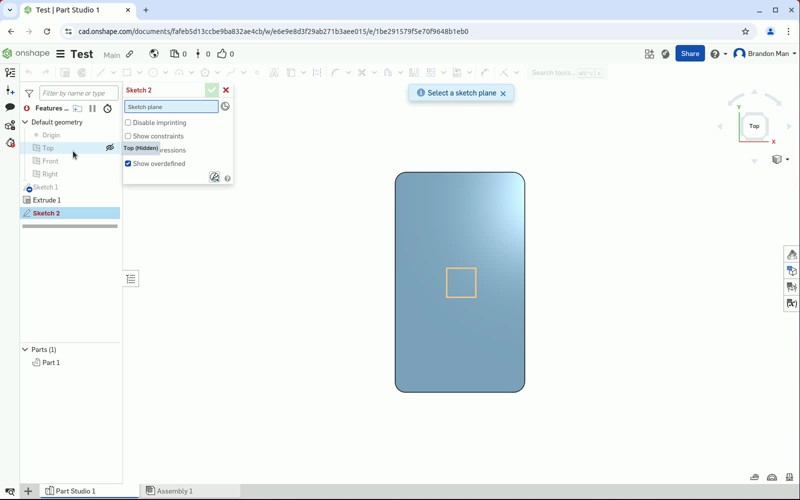
click(73, 150)
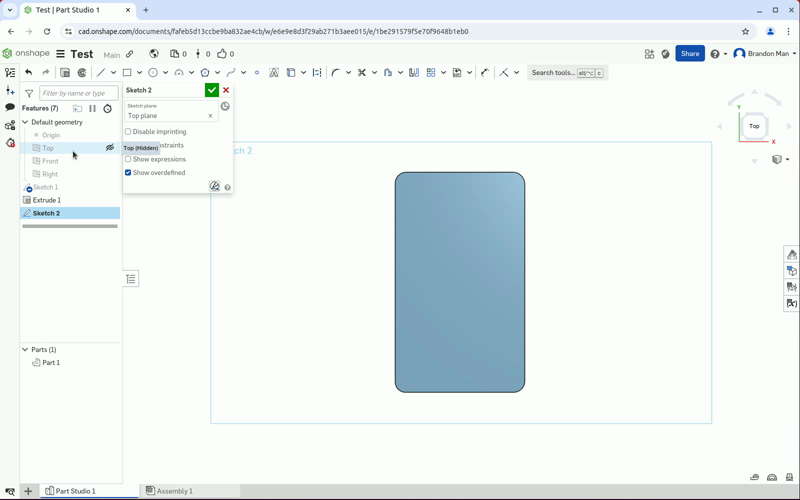
mouse_move(73, 352)
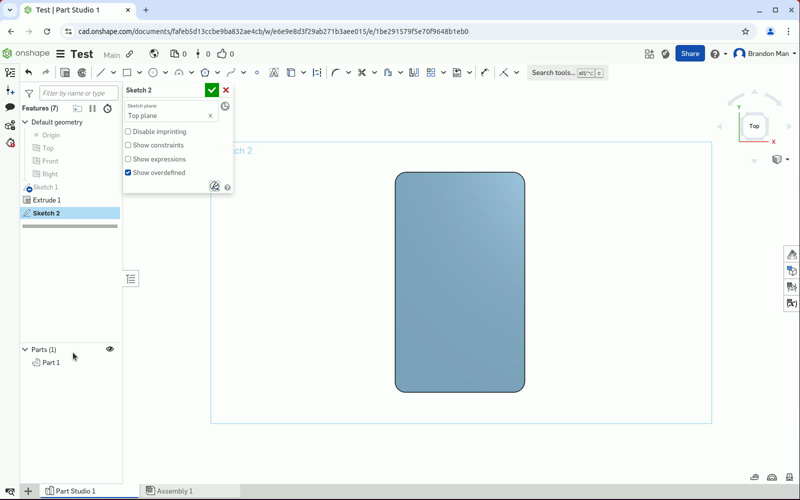
key(y)
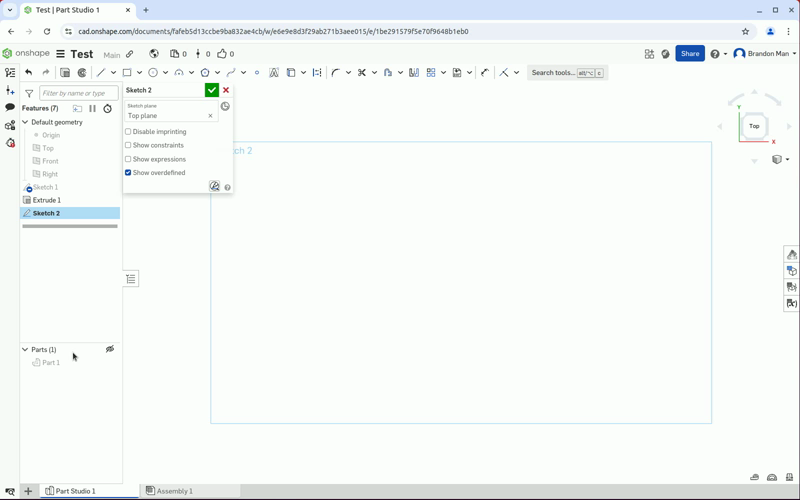
key(a)
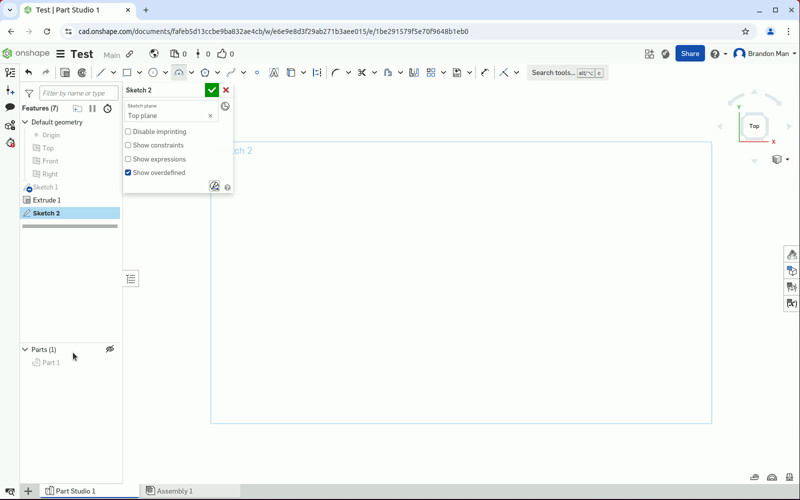
key_down(shift)
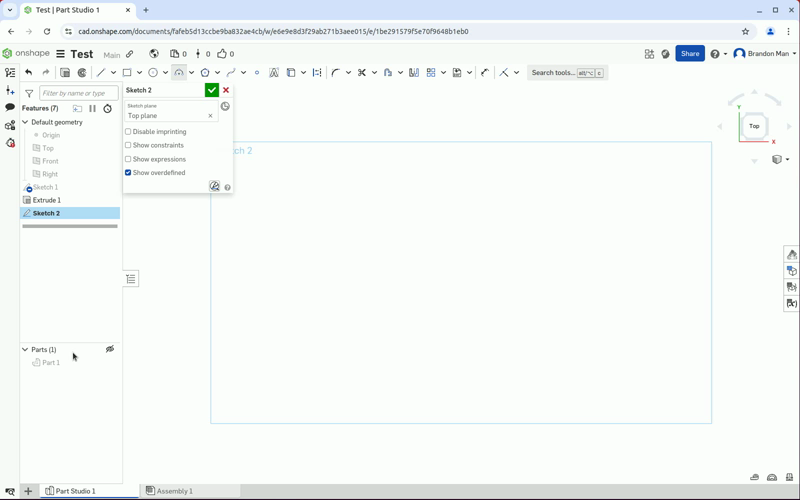
mouse_move(392, 383)
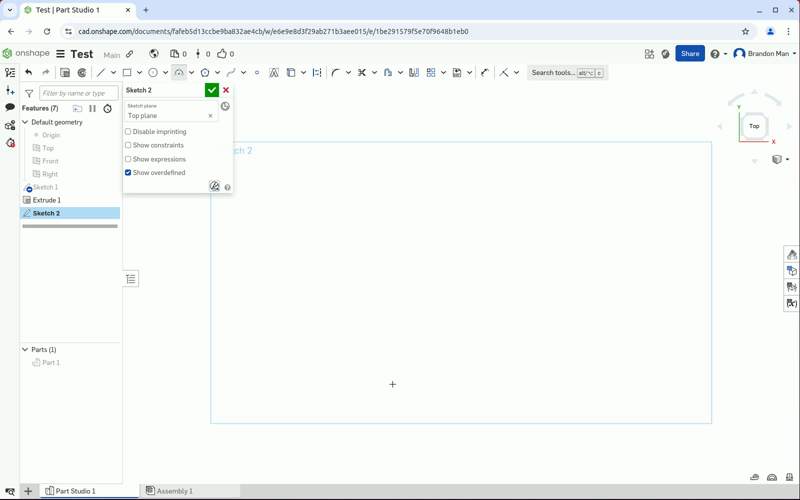
click(392, 383)
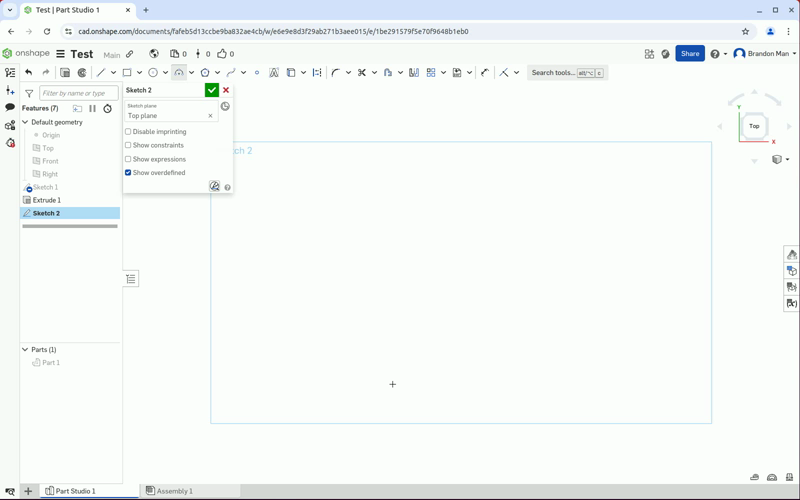
key_up(shift)
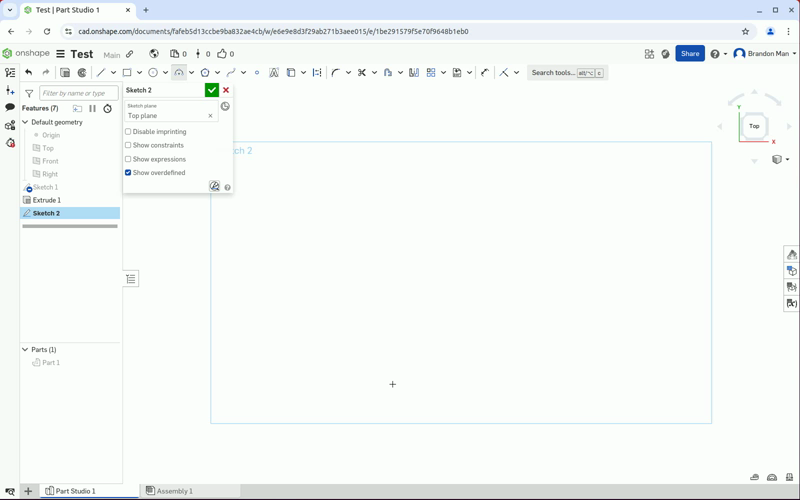
key_down(shift)
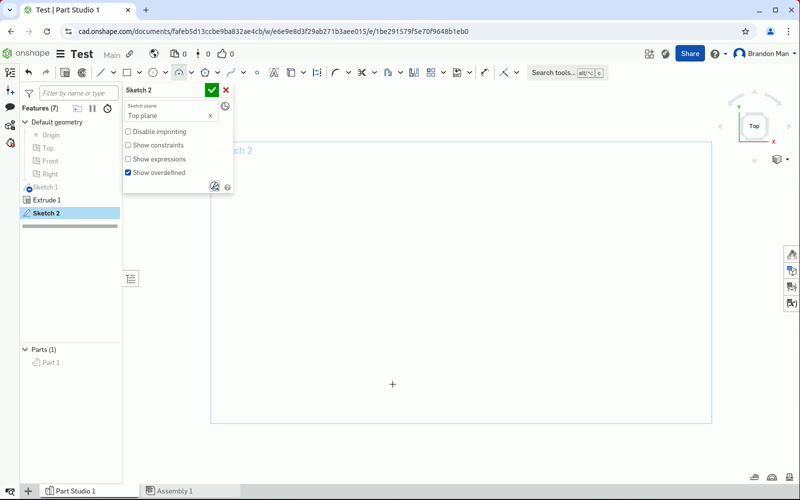
mouse_move(404, 394)
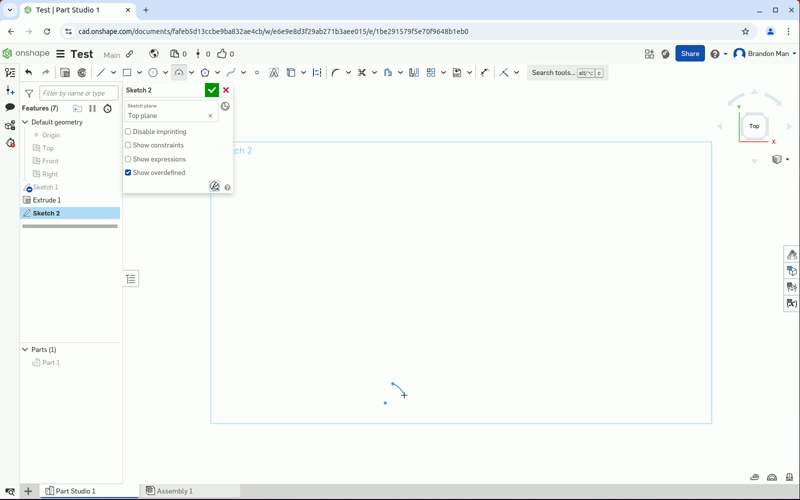
click(404, 394)
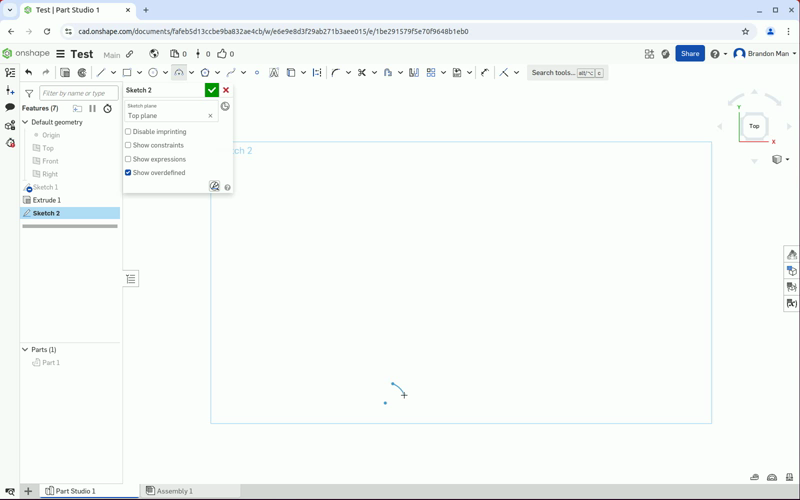
mouse_move(395, 391)
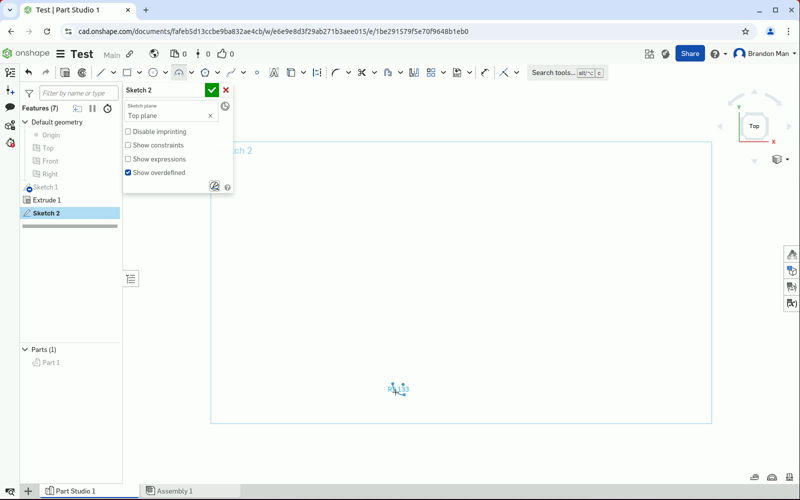
click(395, 391)
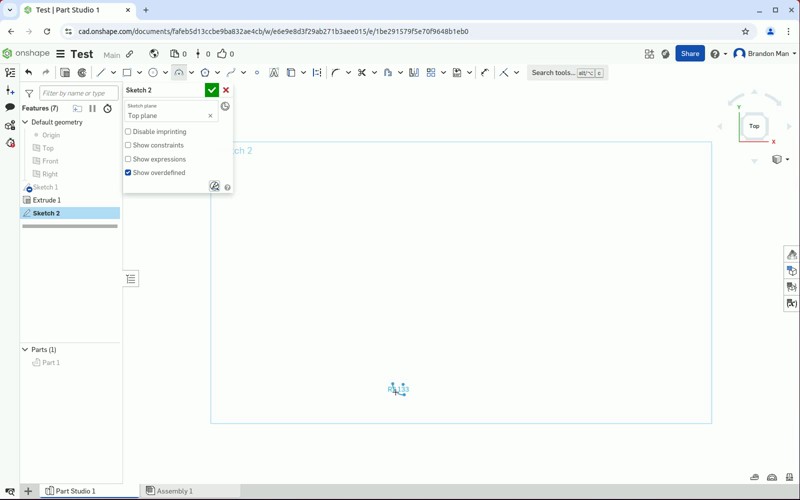
key_up(shift)
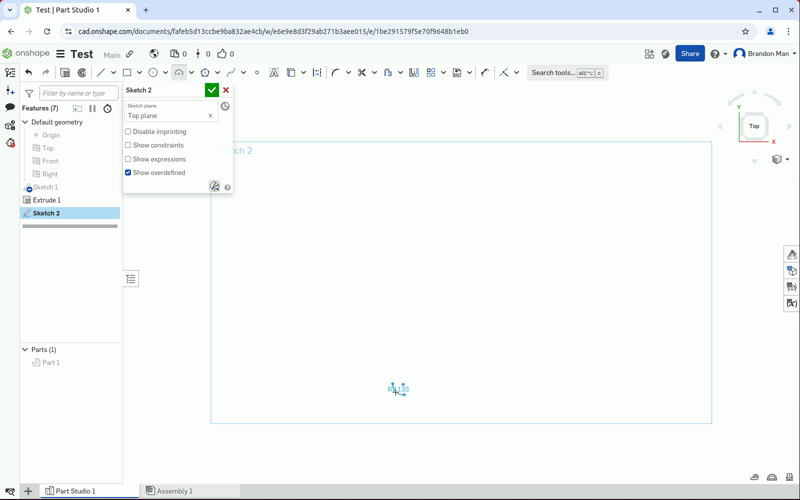
key(esc)
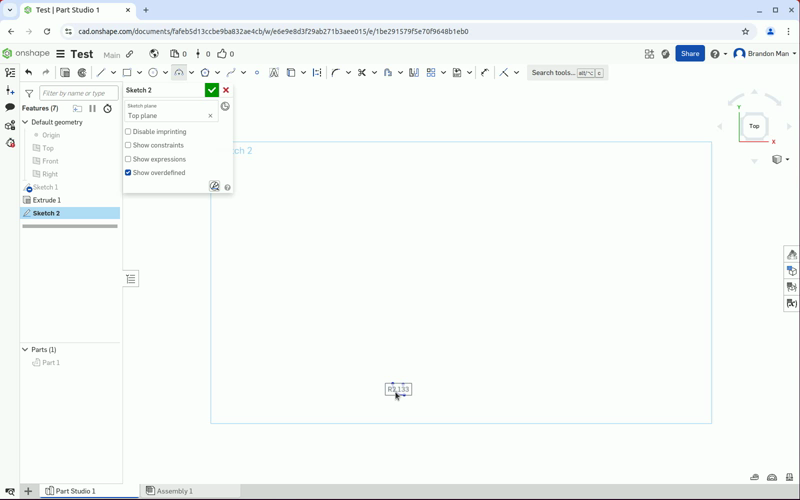
key(l)
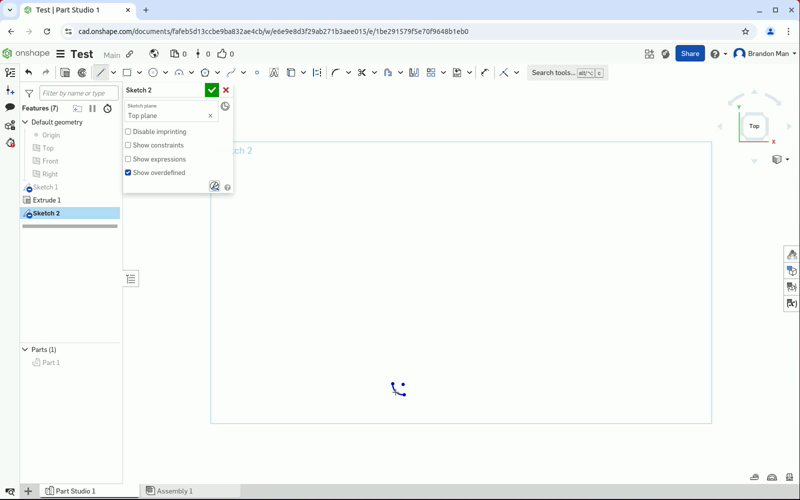
mouse_move(404, 394)
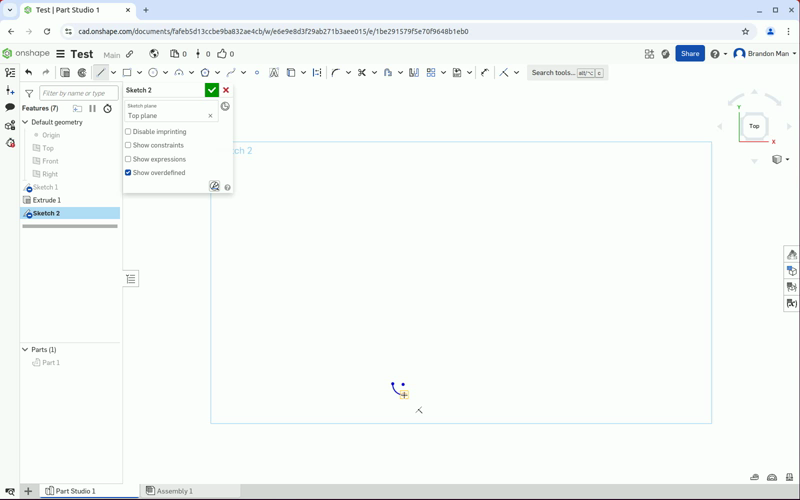
click(404, 394)
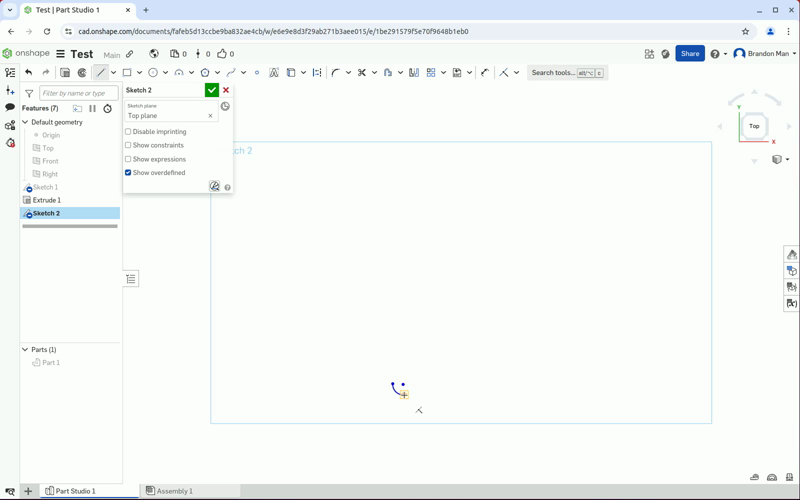
key_down(shift)
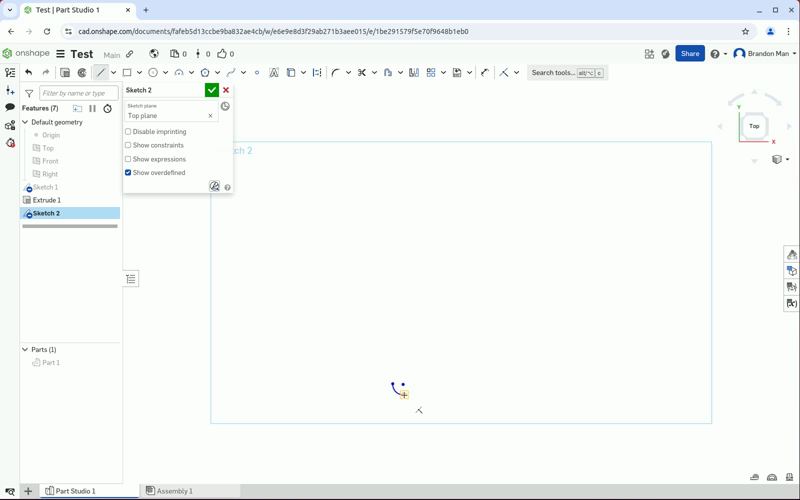
mouse_move(515, 394)
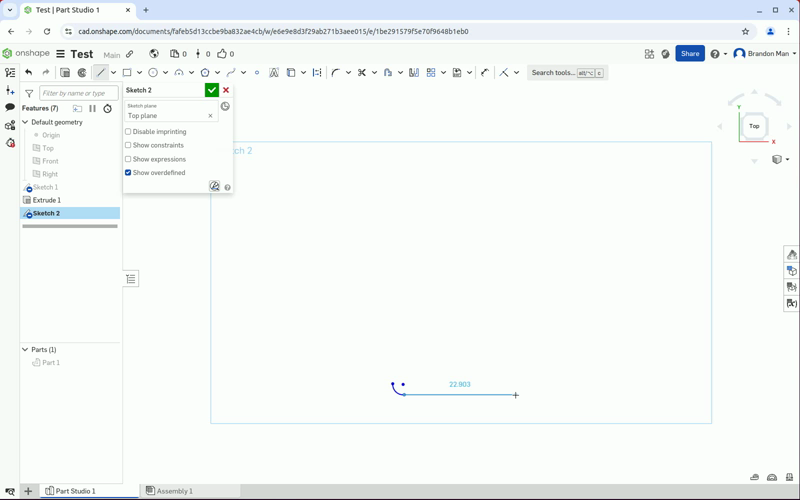
click(515, 394)
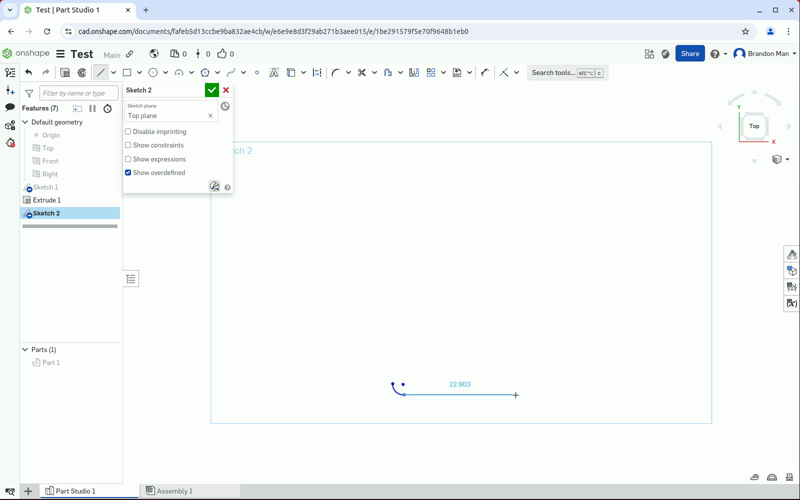
key_up(shift)
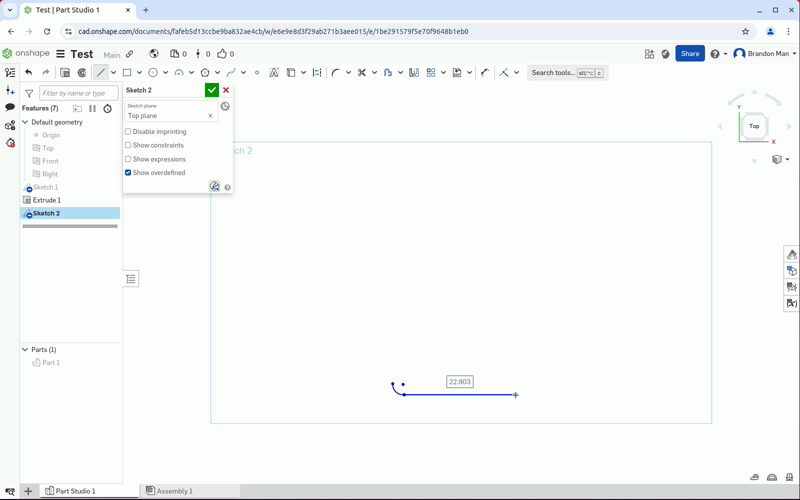
key(esc)
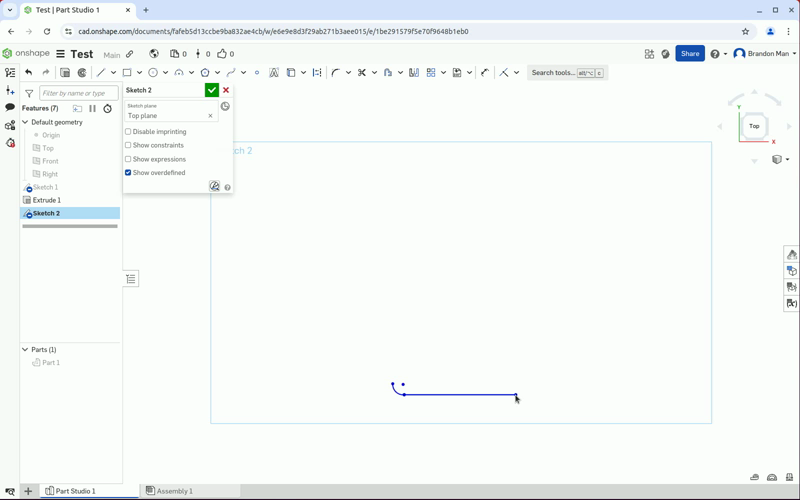
key(a)
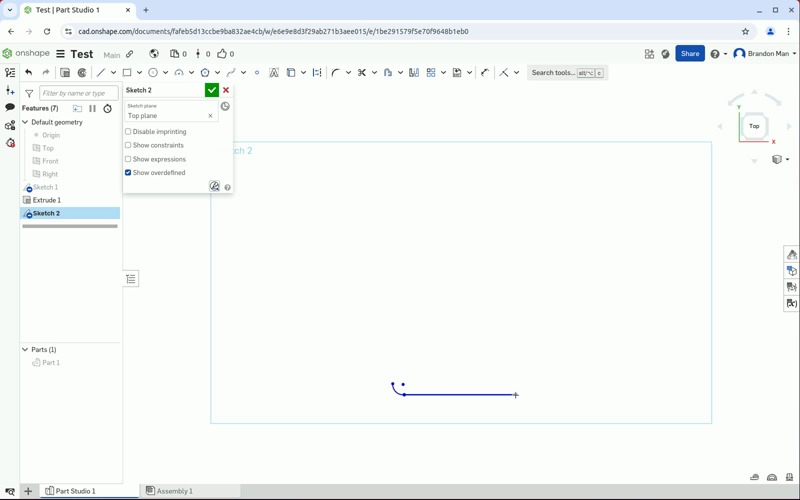
mouse_move(515, 394)
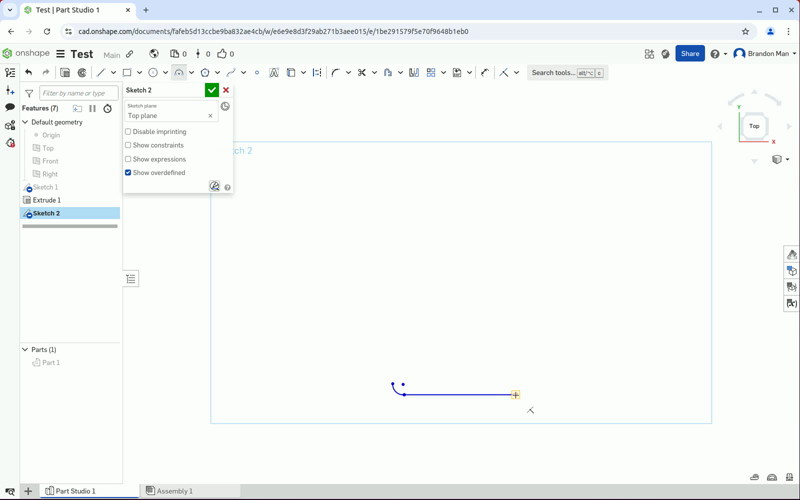
click(515, 394)
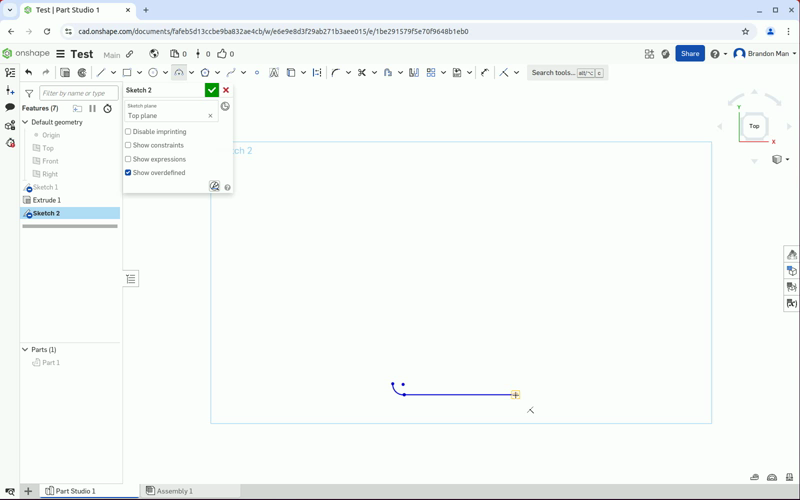
key_down(shift)
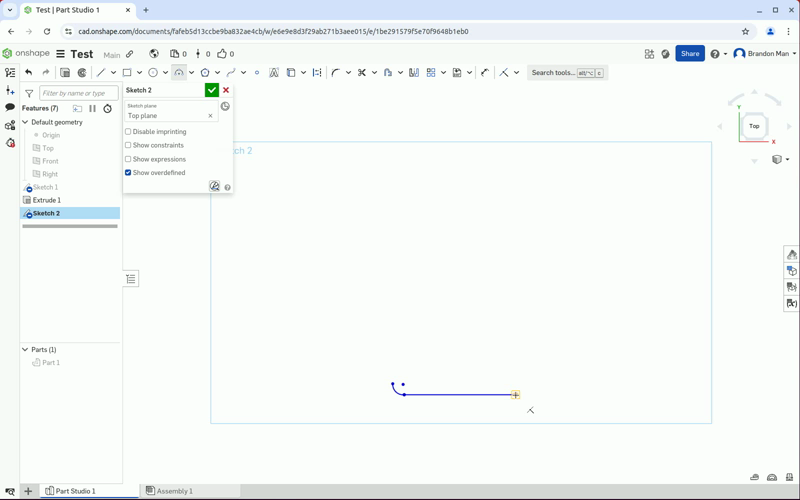
mouse_move(526, 383)
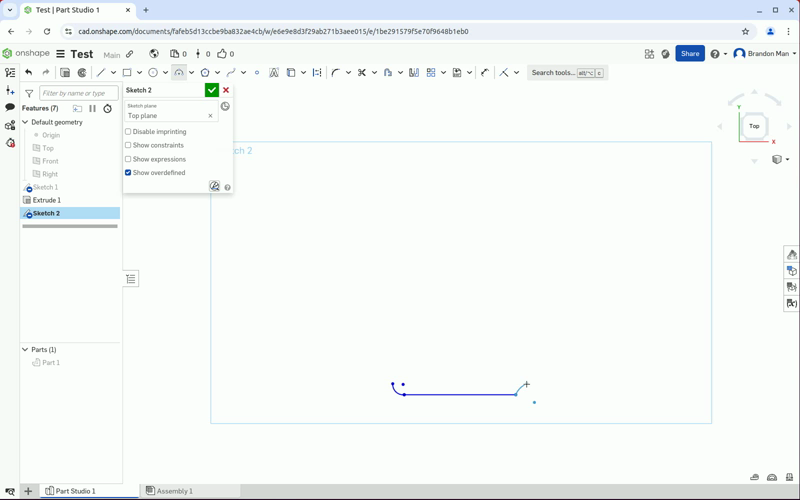
click(526, 383)
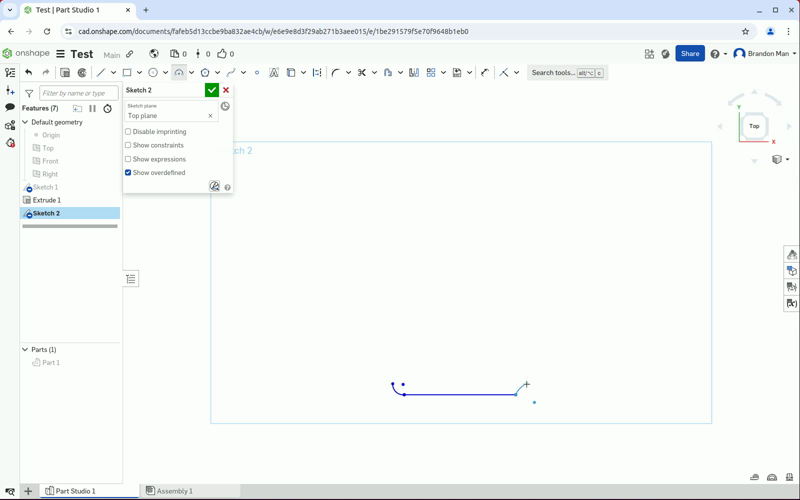
mouse_move(523, 391)
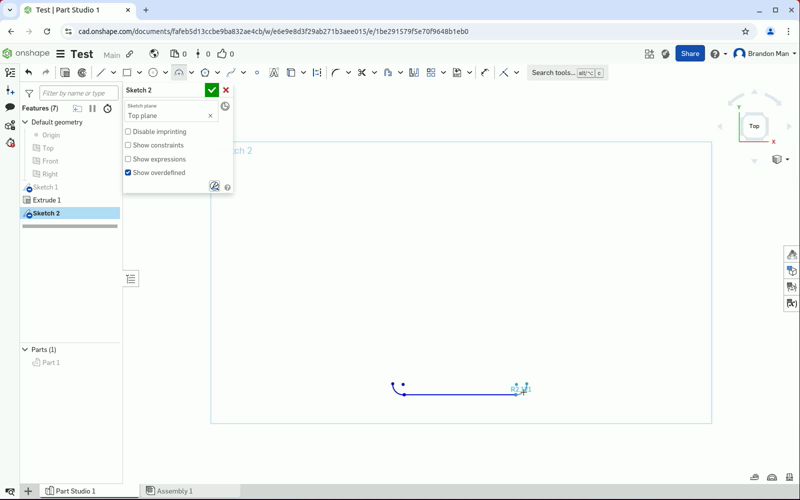
click(523, 391)
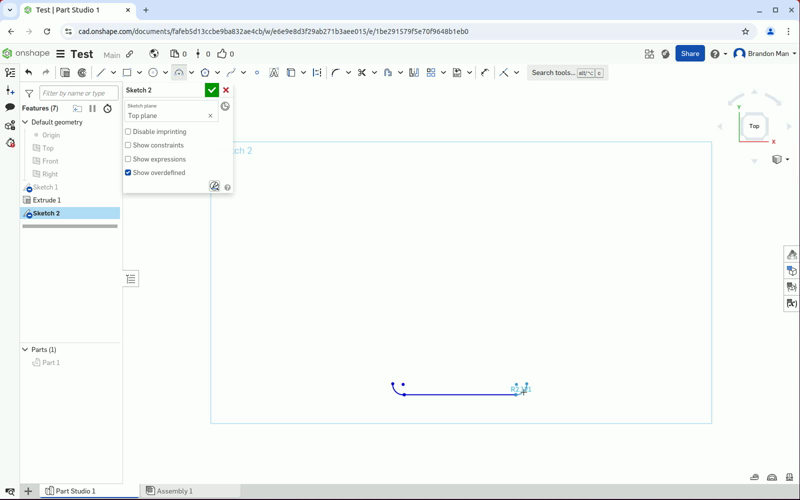
key_up(shift)
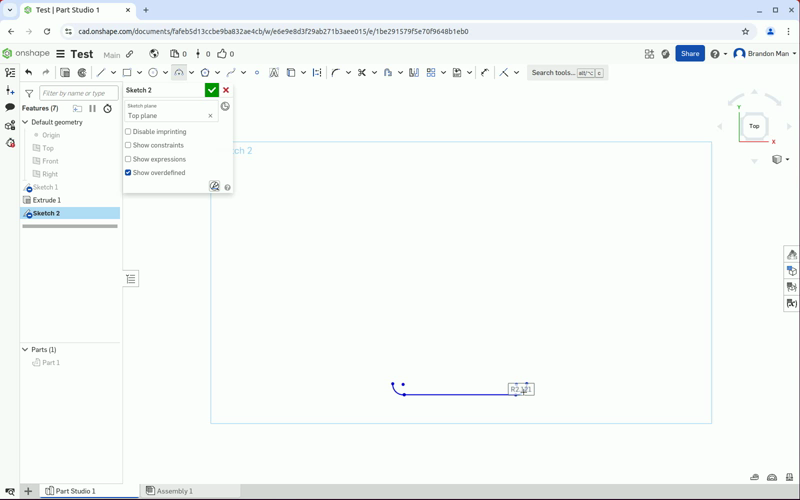
key(esc)
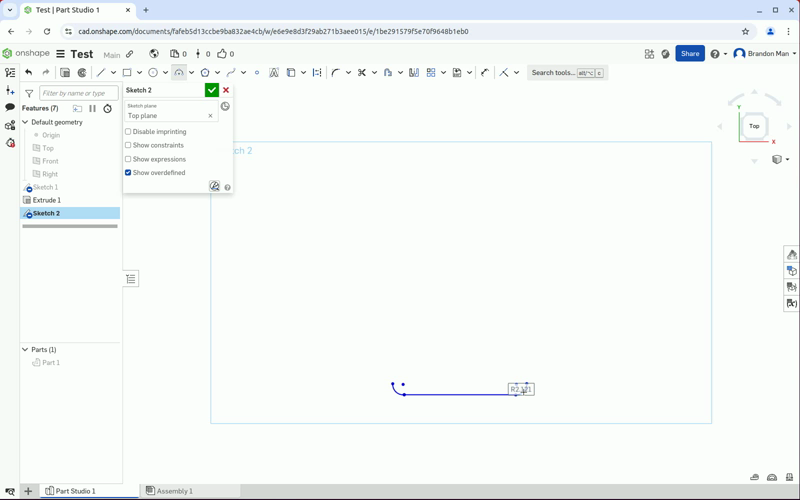
key(l)
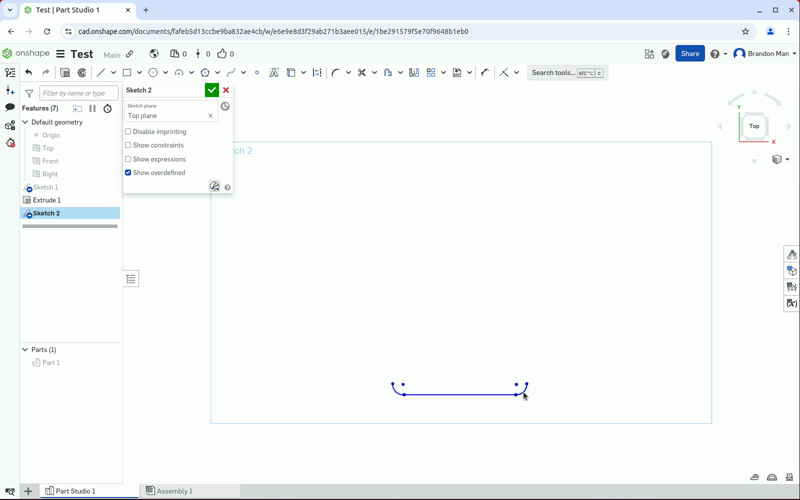
mouse_move(526, 383)
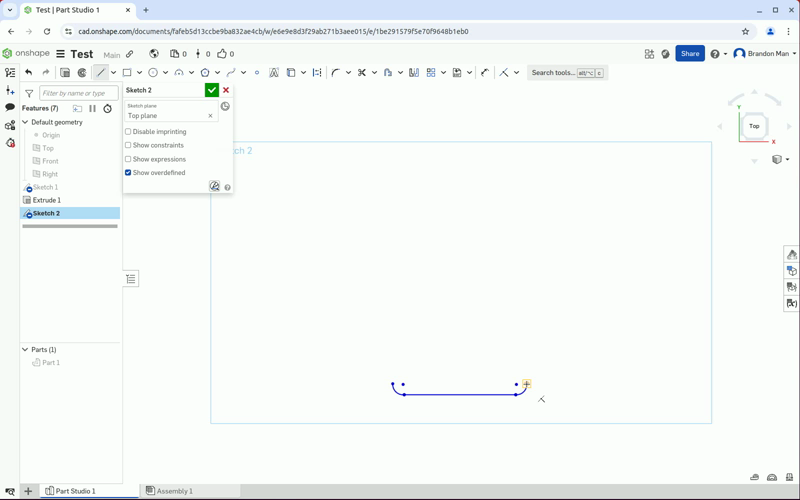
click(526, 383)
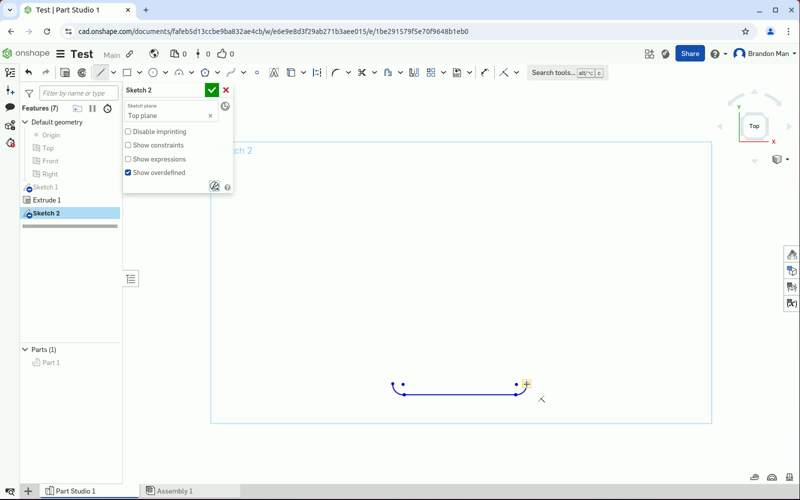
key_down(shift)
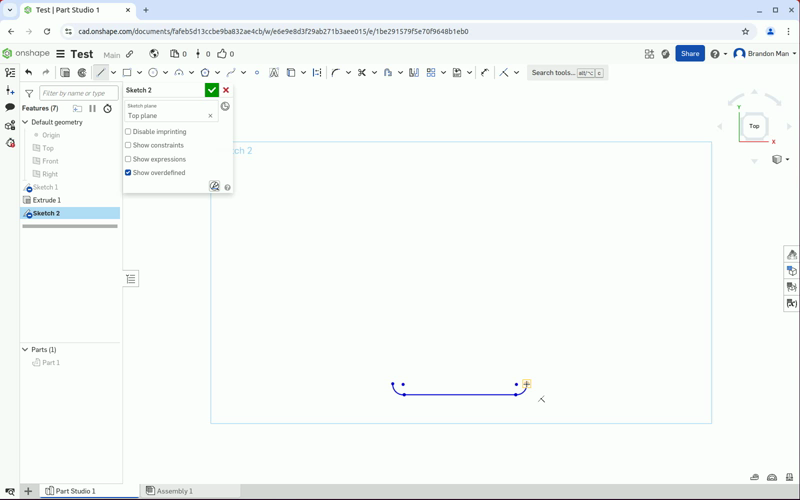
mouse_move(526, 283)
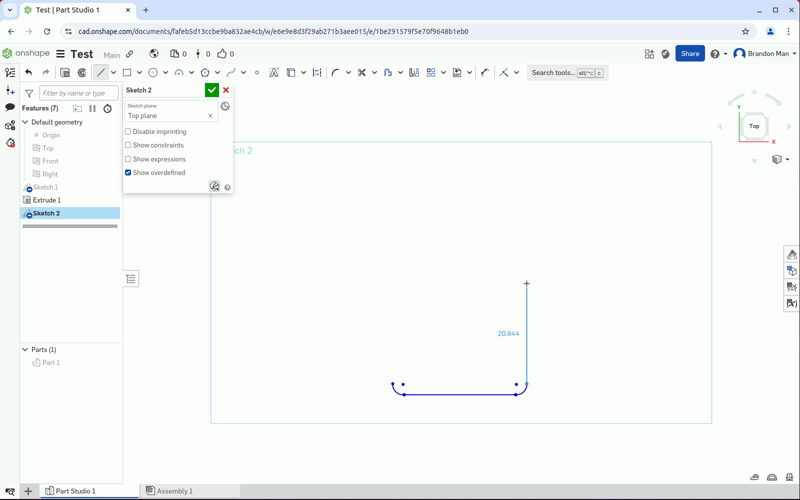
click(526, 283)
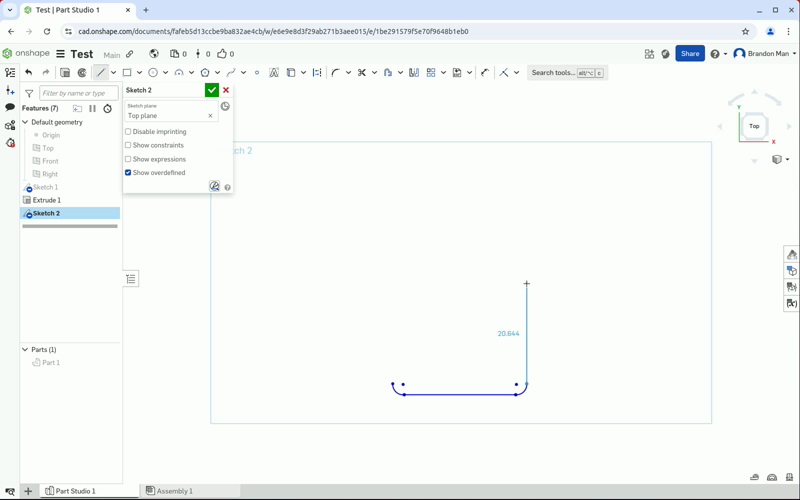
key_up(shift)
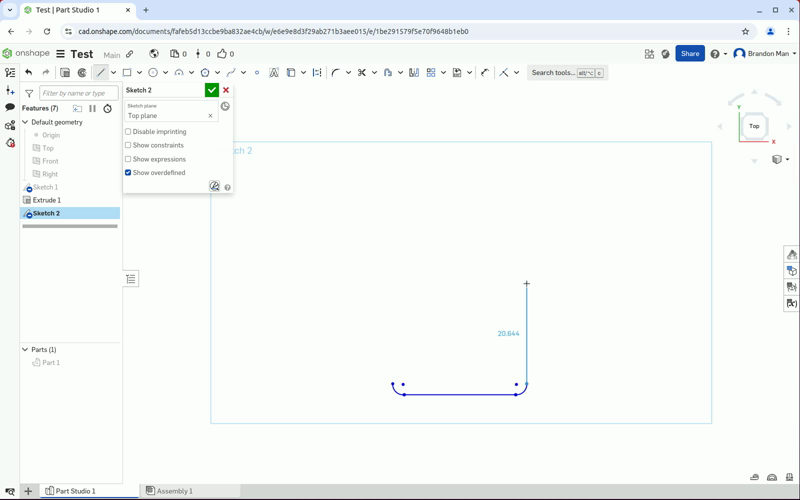
key_down(shift)
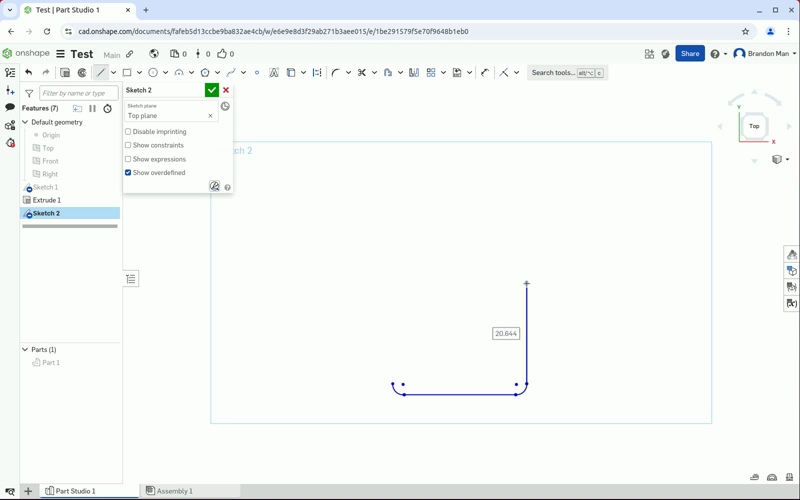
mouse_move(526, 182)
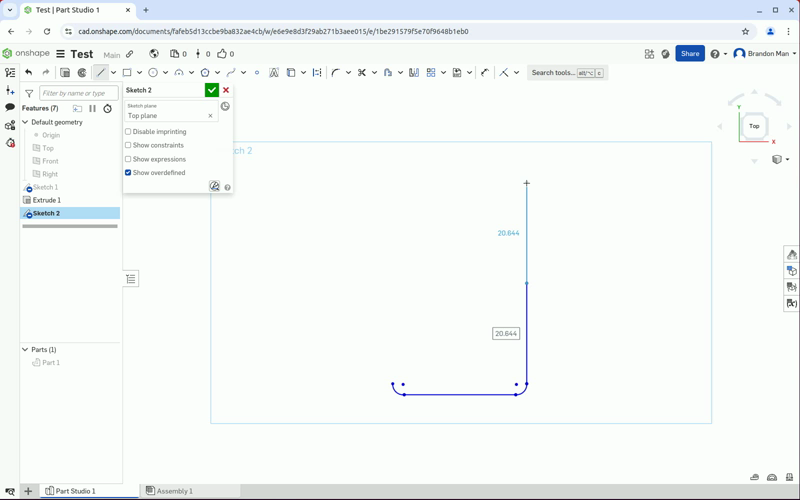
click(526, 182)
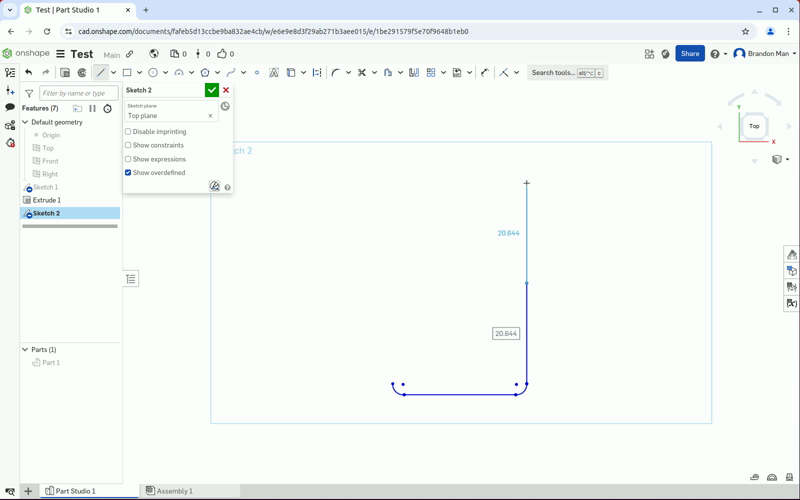
key_up(shift)
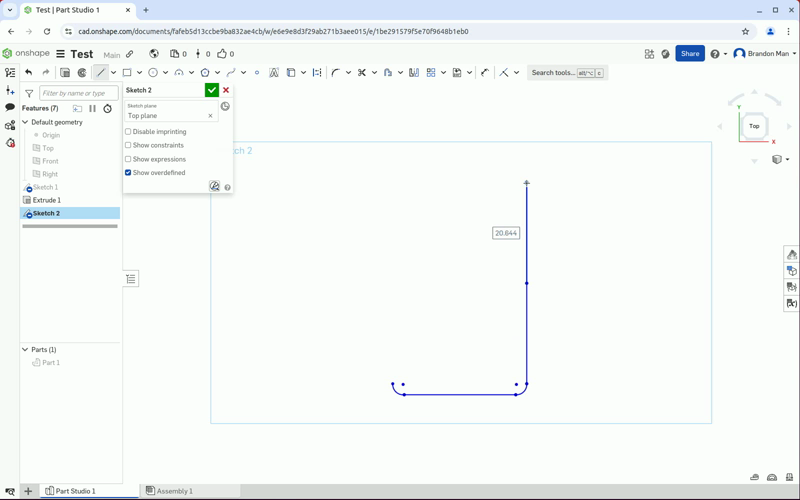
key(esc)
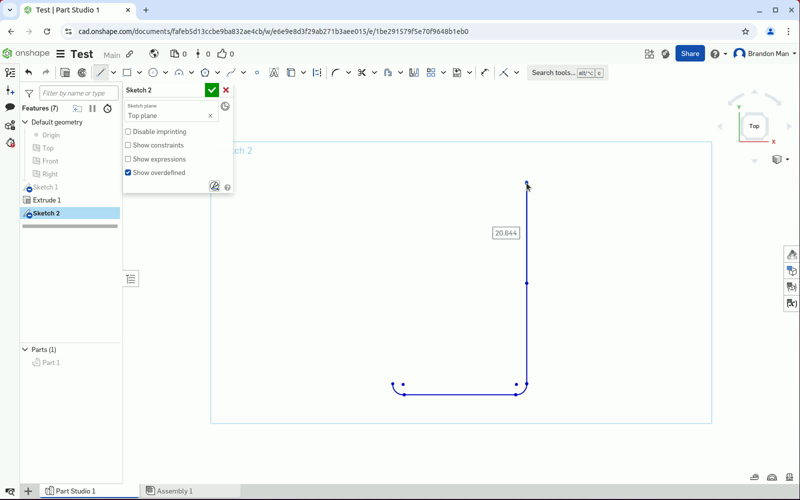
key(a)
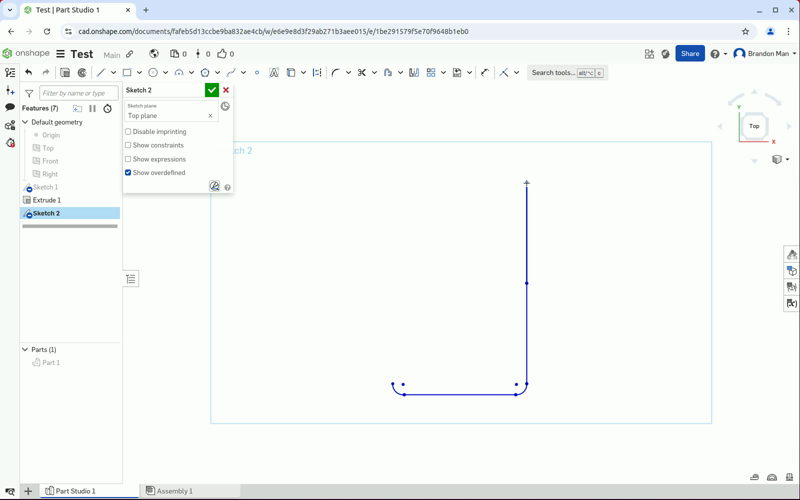
mouse_move(526, 182)
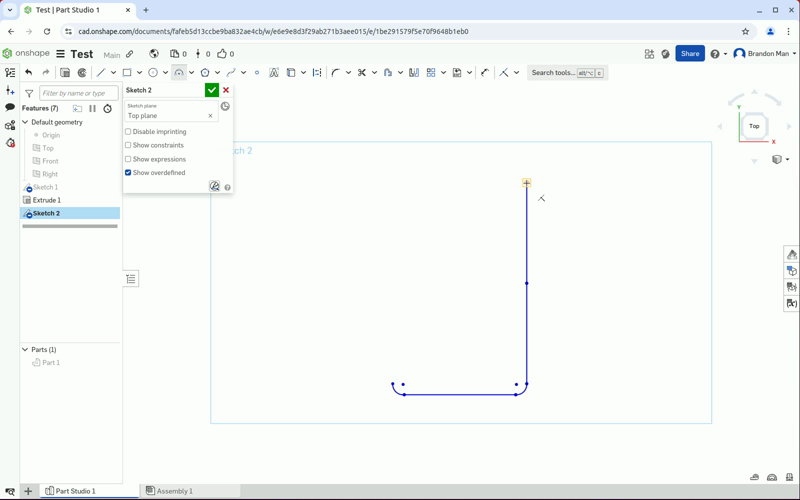
click(526, 182)
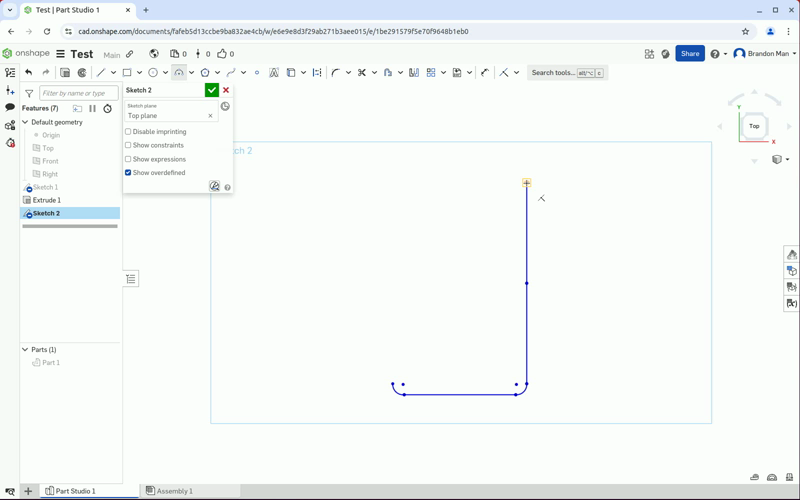
key_down(shift)
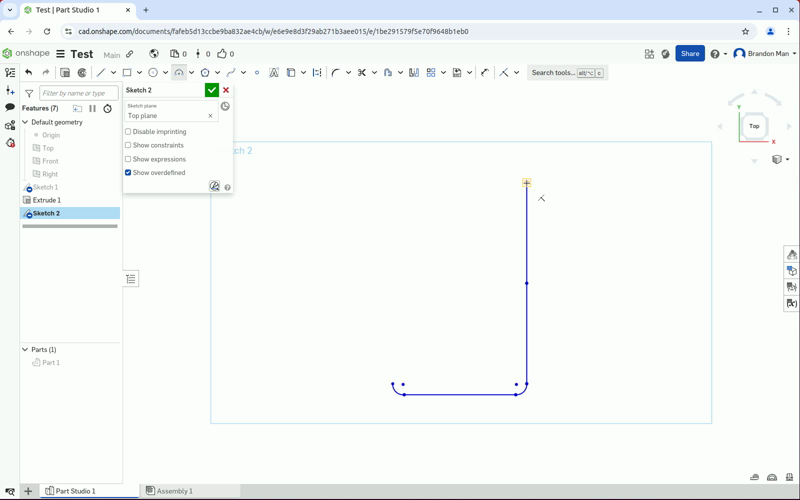
mouse_move(515, 171)
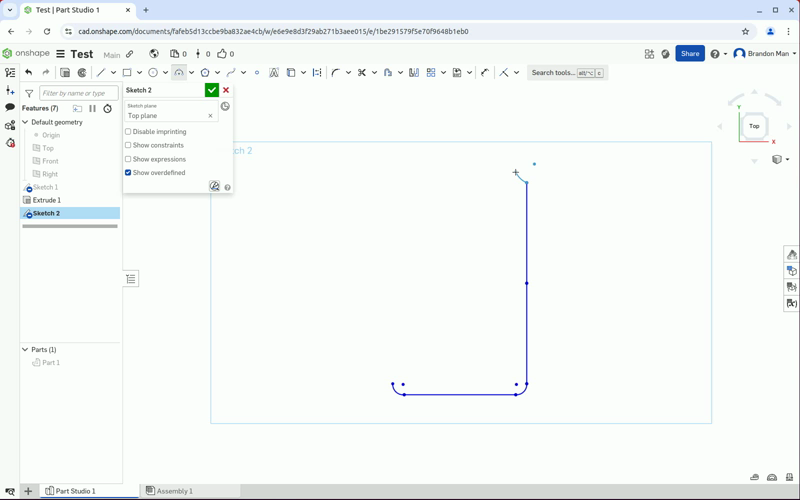
click(515, 171)
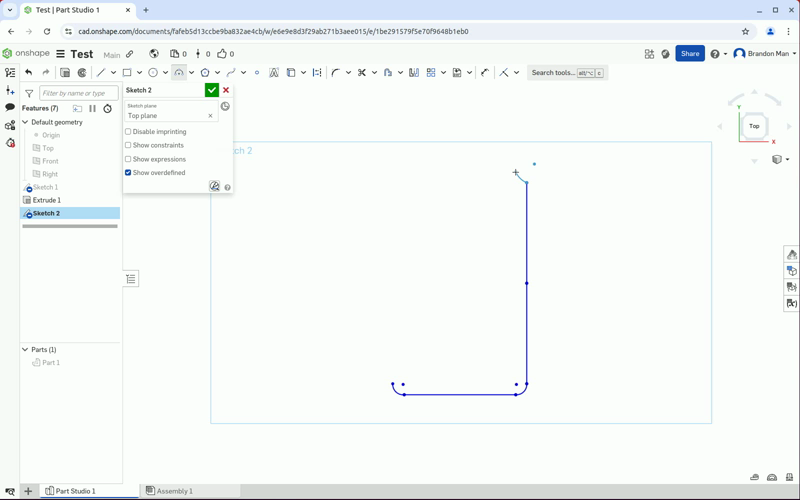
mouse_move(523, 174)
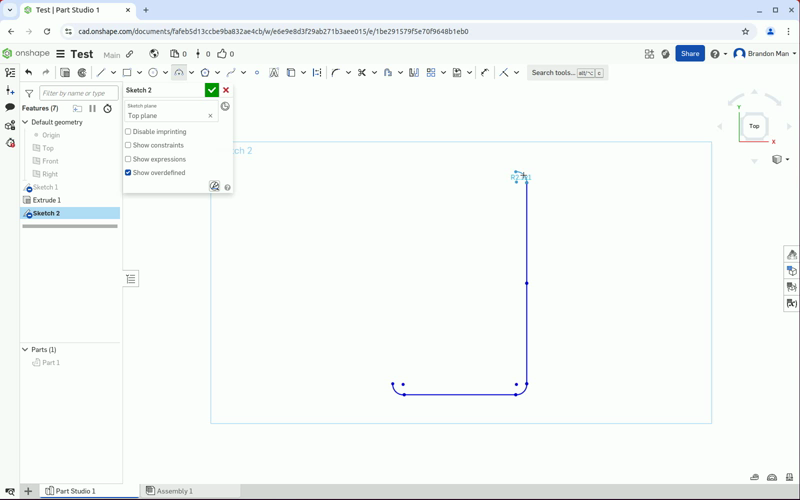
click(523, 174)
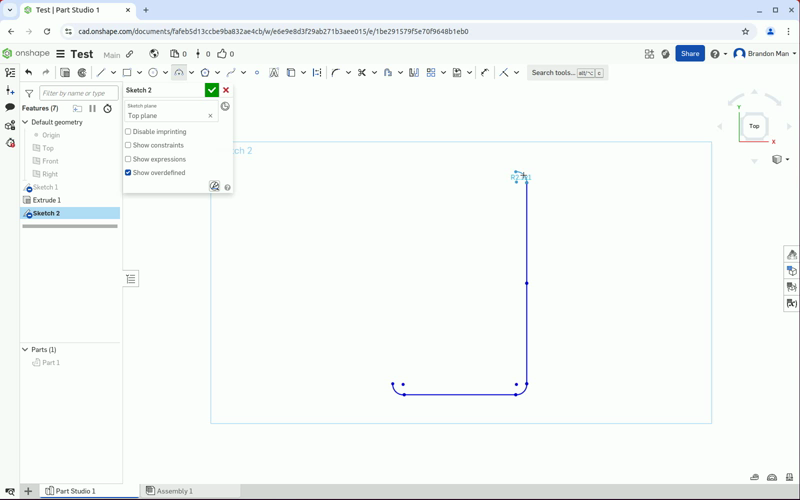
key_up(shift)
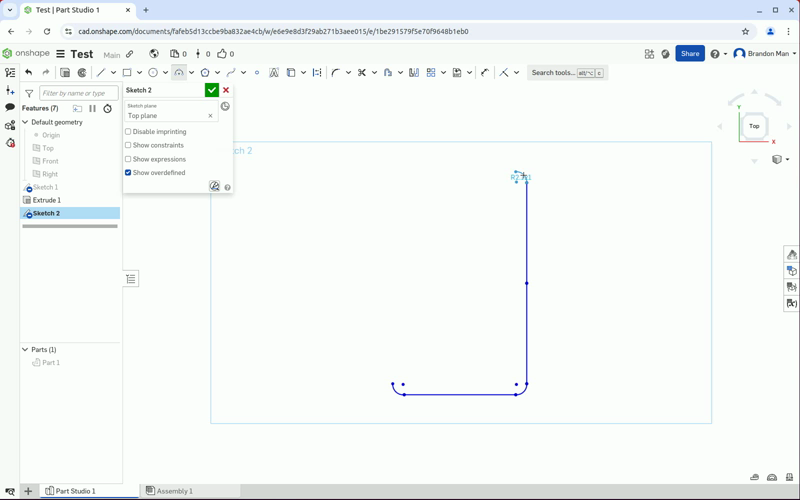
key(esc)
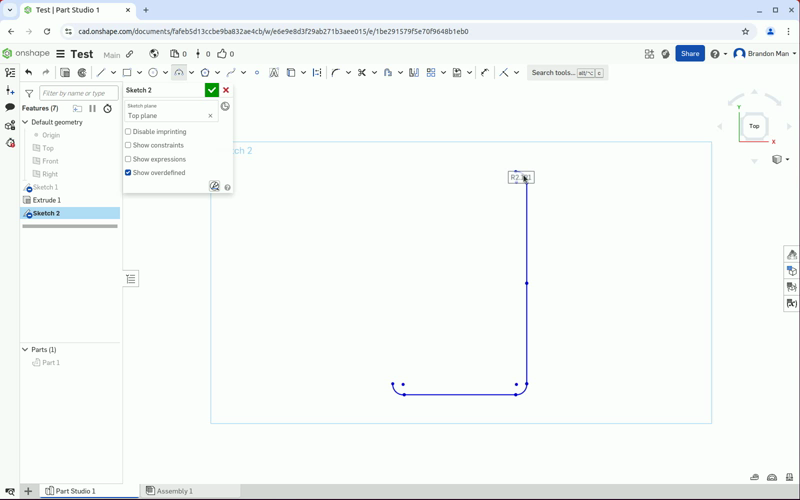
key(l)
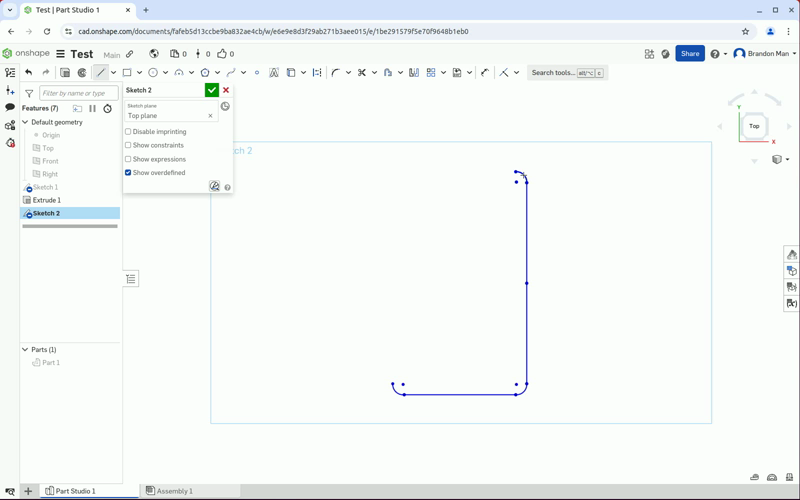
mouse_move(515, 171)
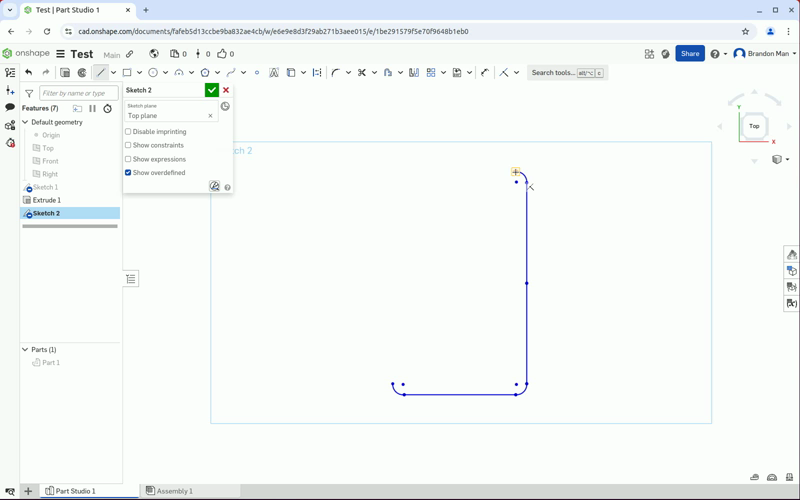
click(515, 171)
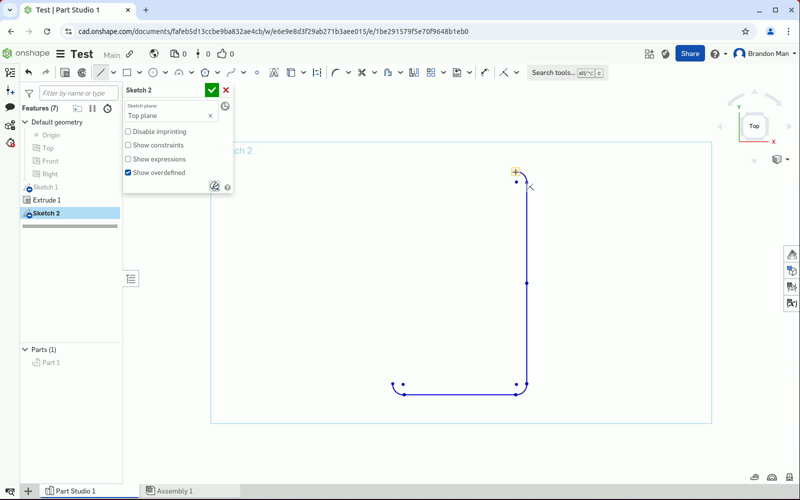
key_down(shift)
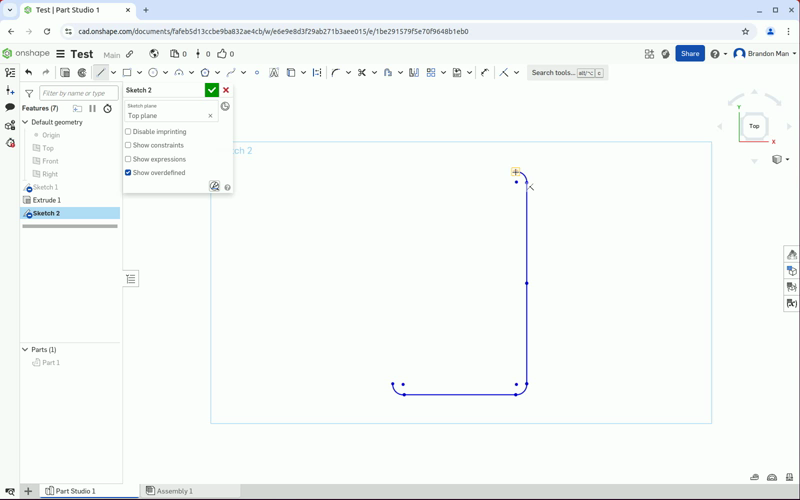
mouse_move(404, 171)
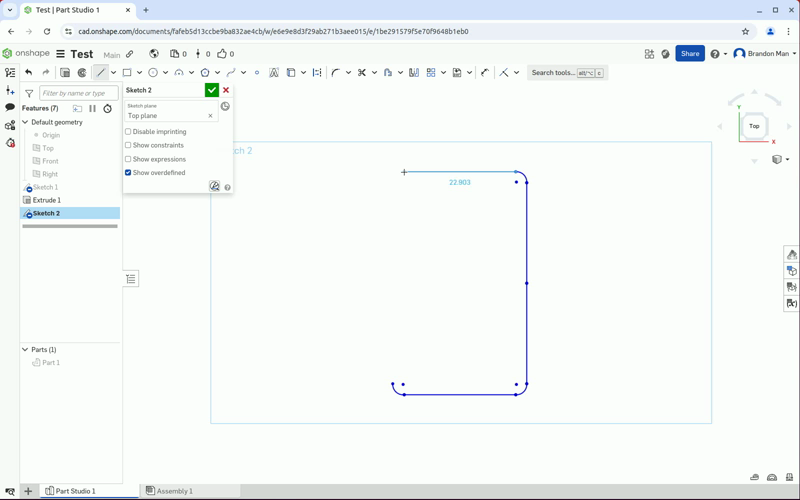
click(404, 171)
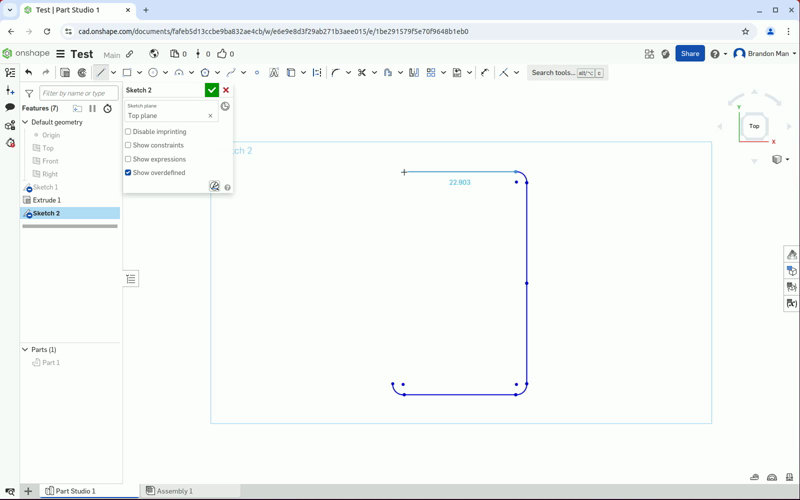
key_up(shift)
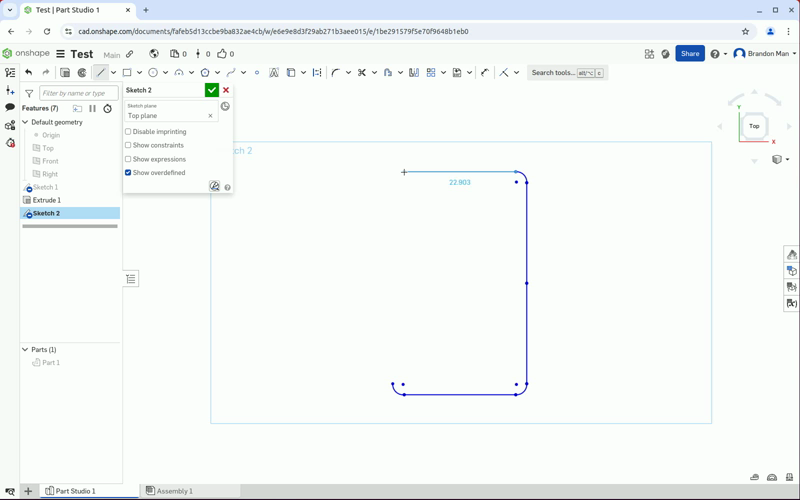
key(esc)
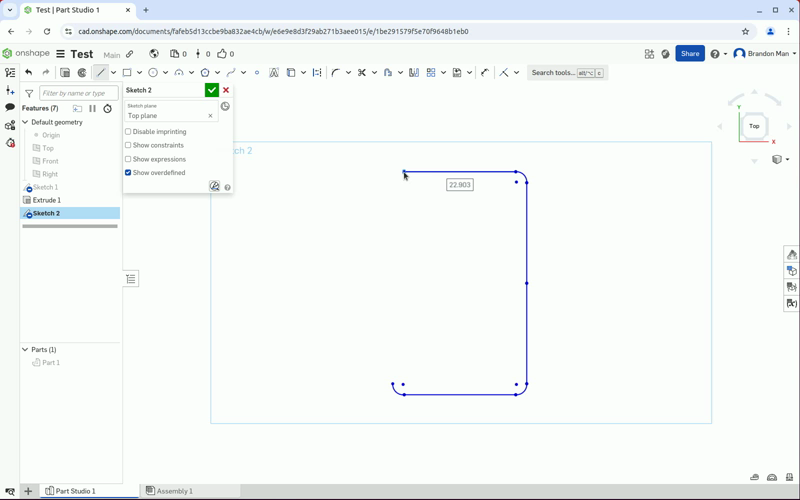
key(a)
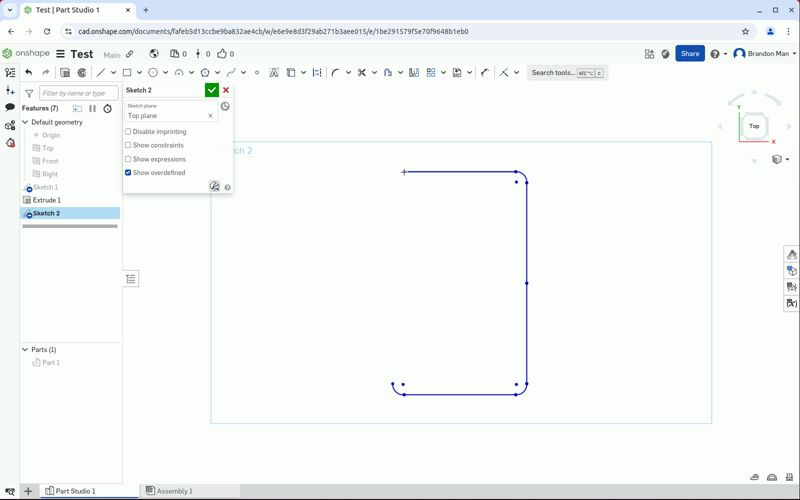
mouse_move(404, 171)
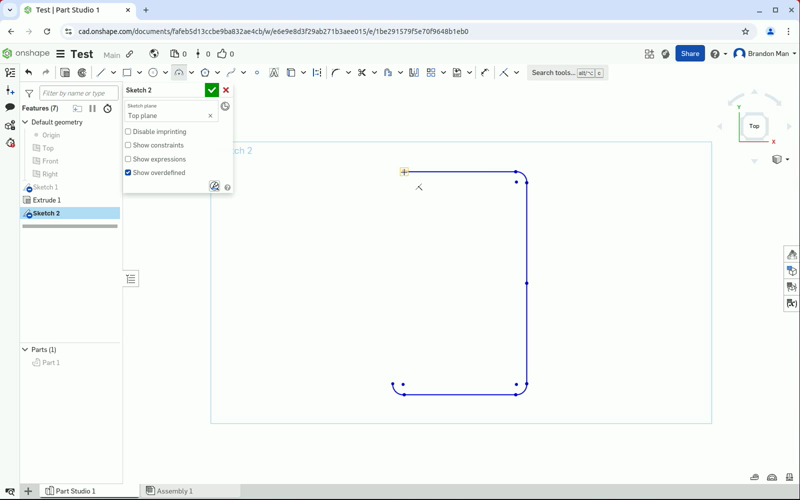
click(404, 171)
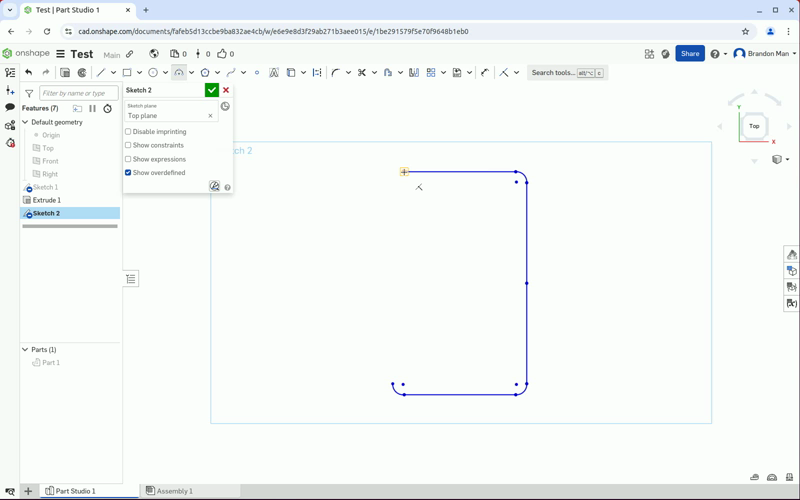
key_down(shift)
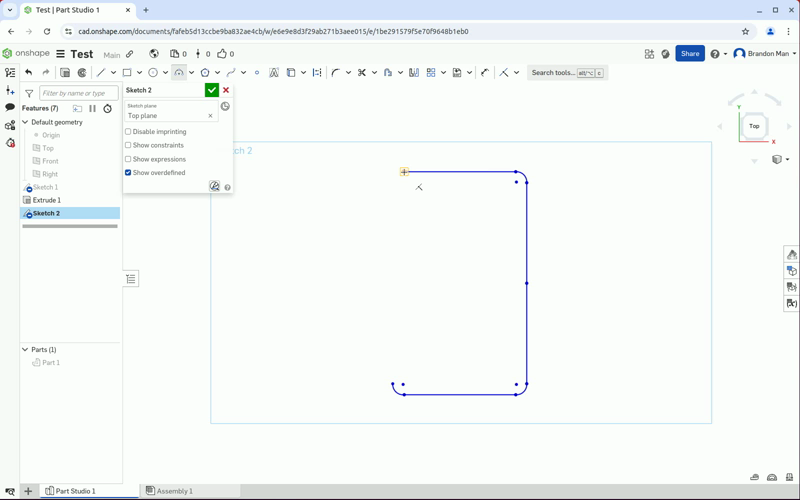
mouse_move(392, 182)
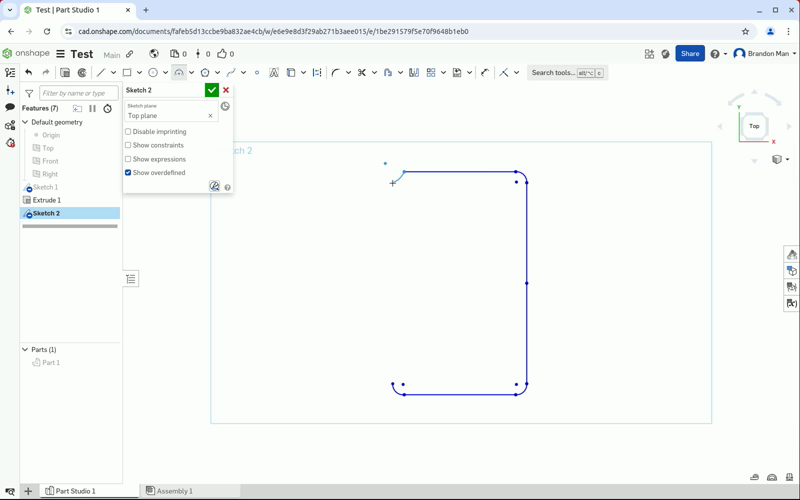
click(392, 182)
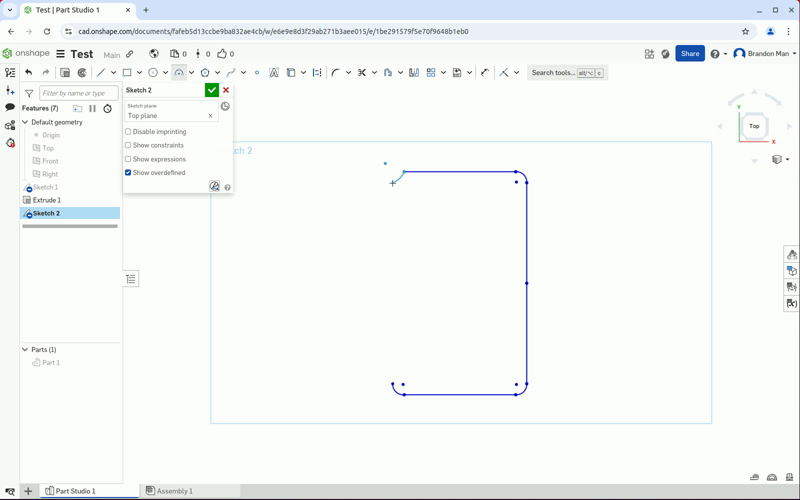
mouse_move(395, 174)
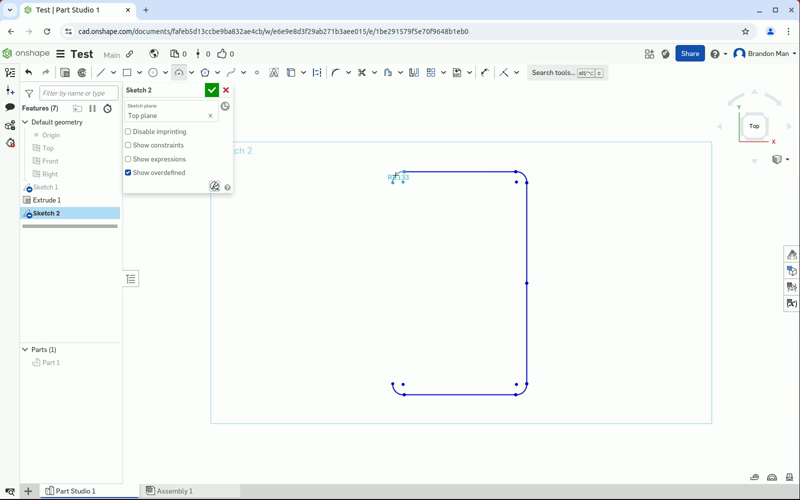
click(395, 174)
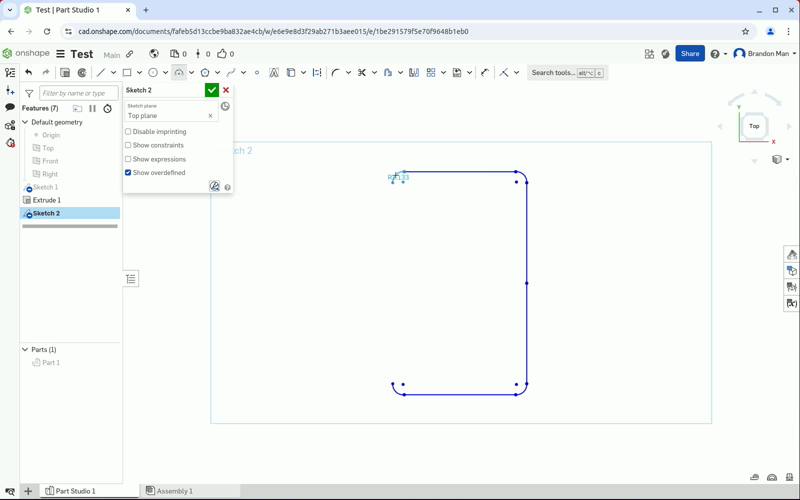
key_up(shift)
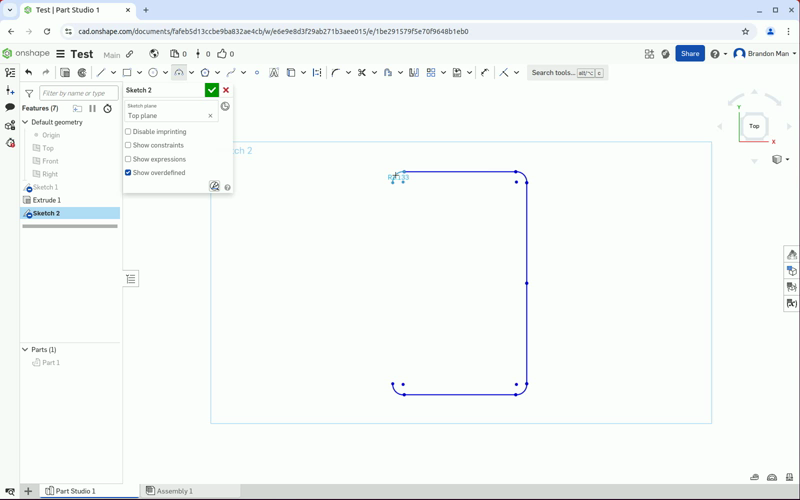
key(esc)
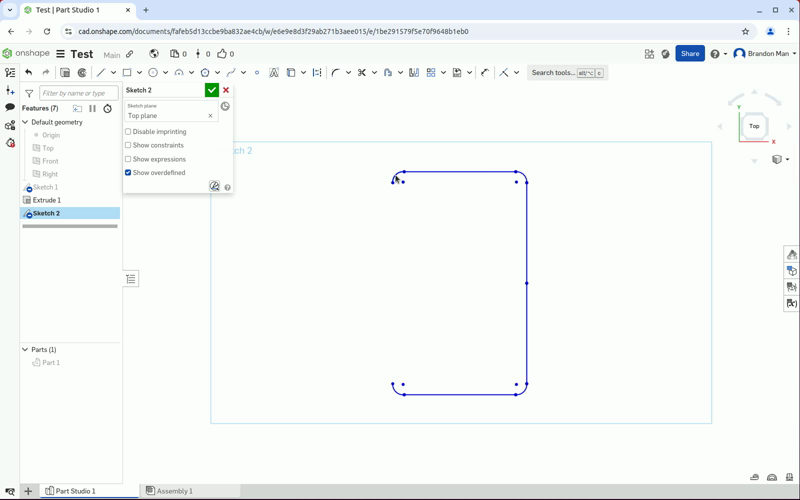
key(l)
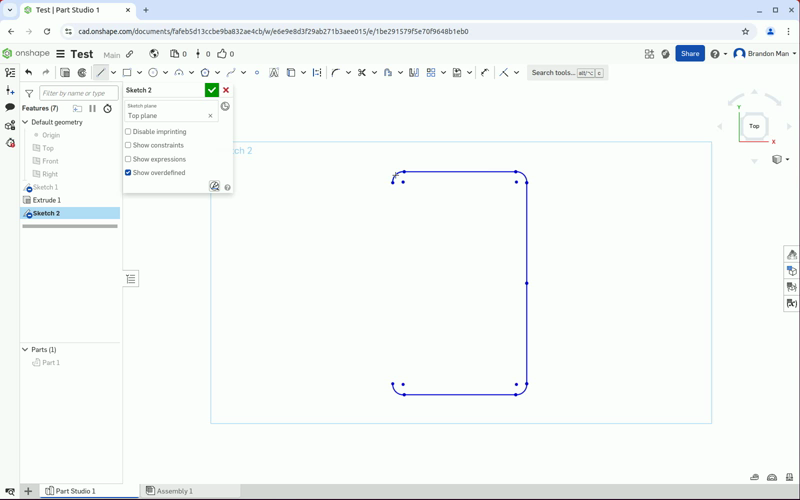
mouse_move(392, 182)
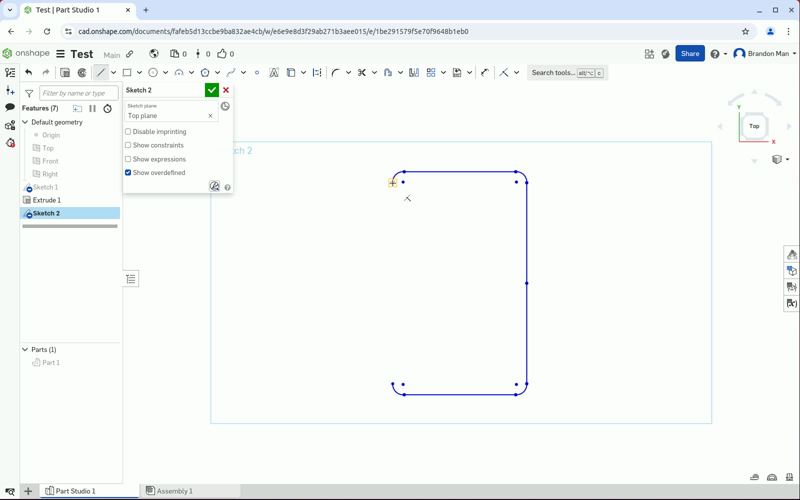
click(392, 182)
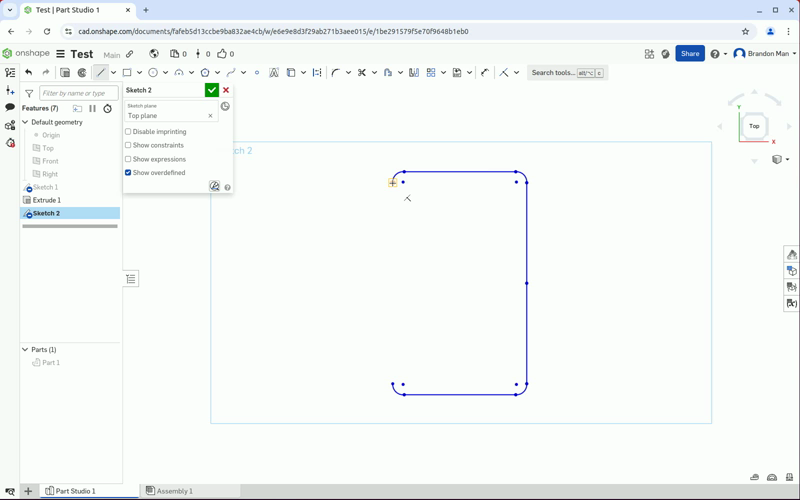
key_down(shift)
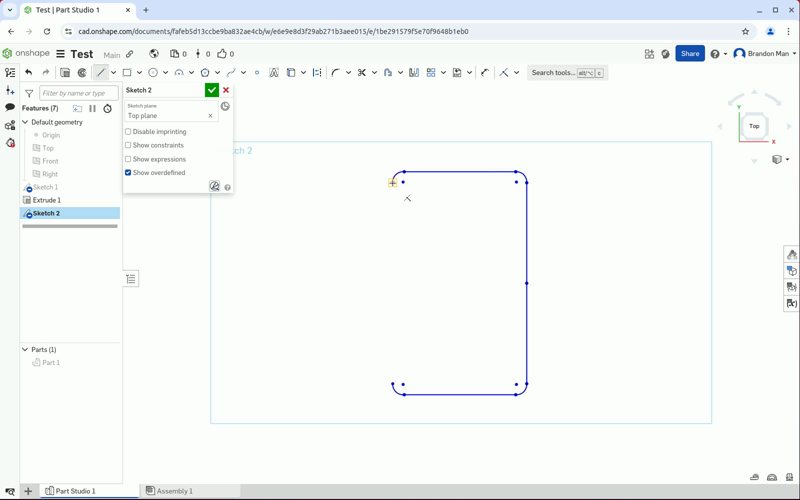
mouse_move(392, 283)
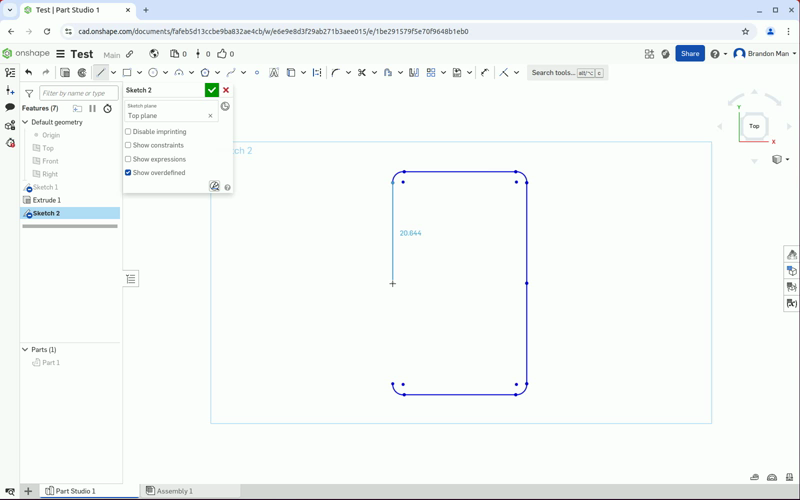
click(392, 283)
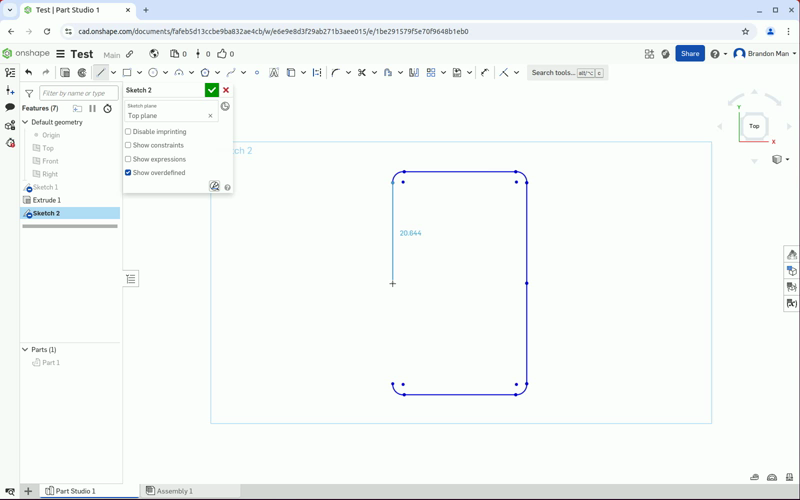
key_up(shift)
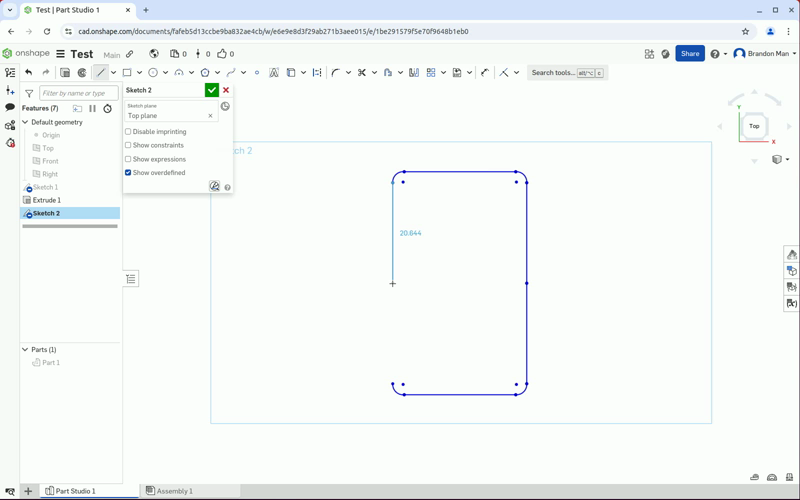
key_down(shift)
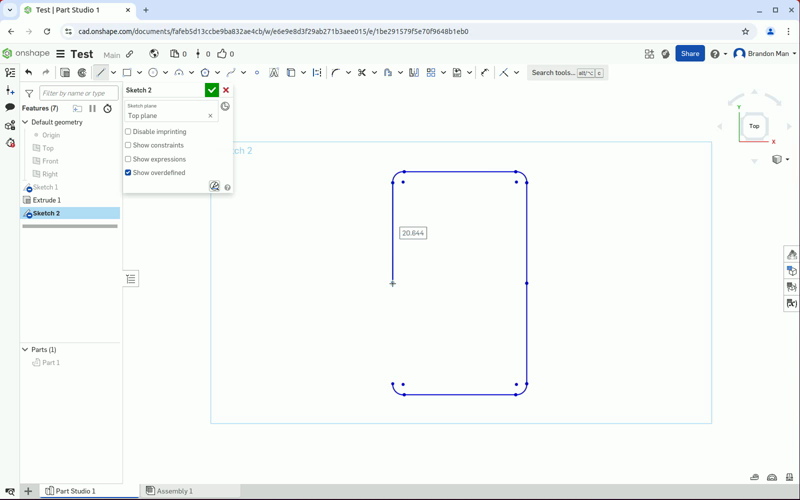
mouse_move(392, 383)
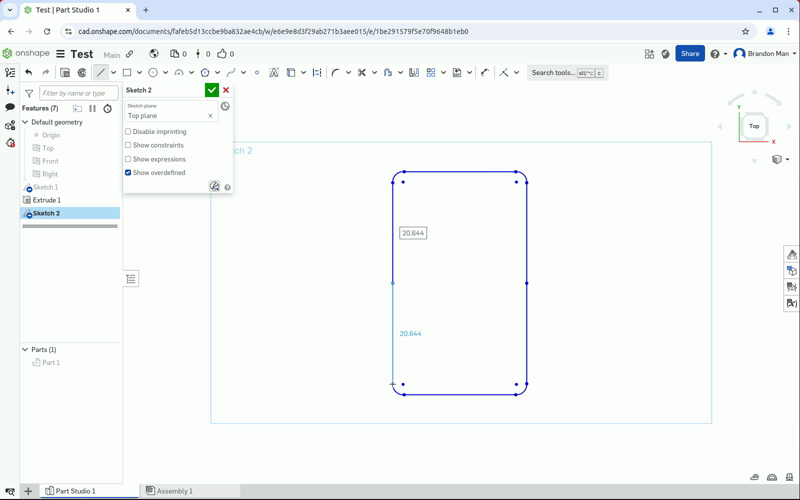
key_up(shift)
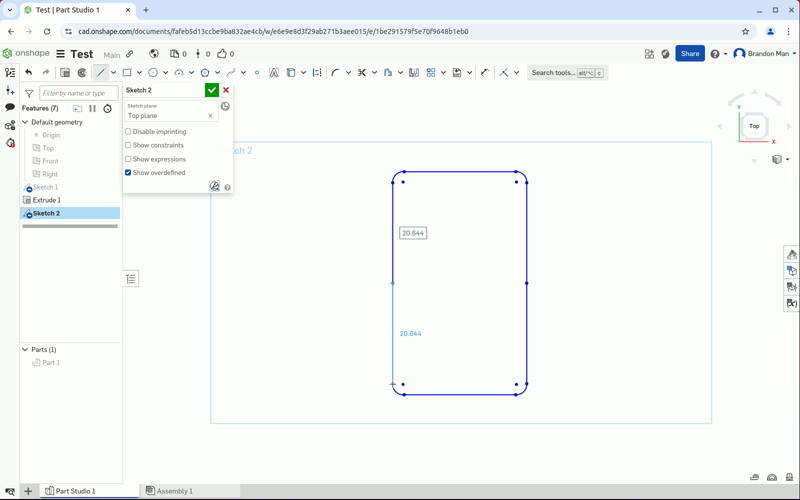
click(392, 383)
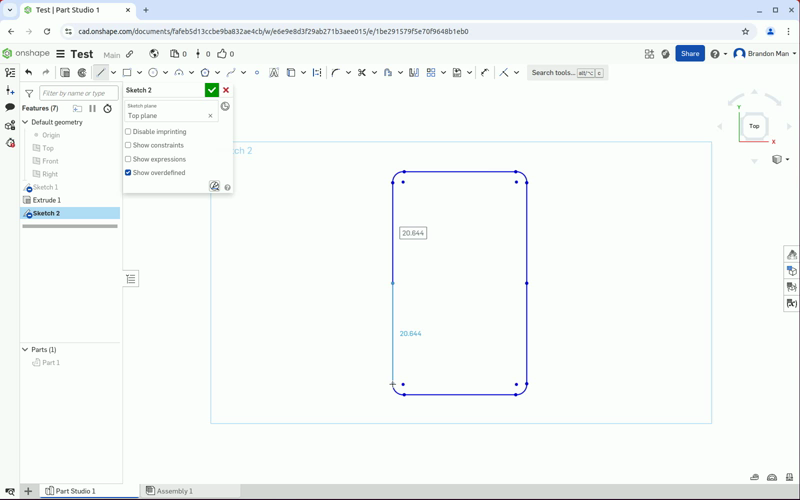
key(esc)
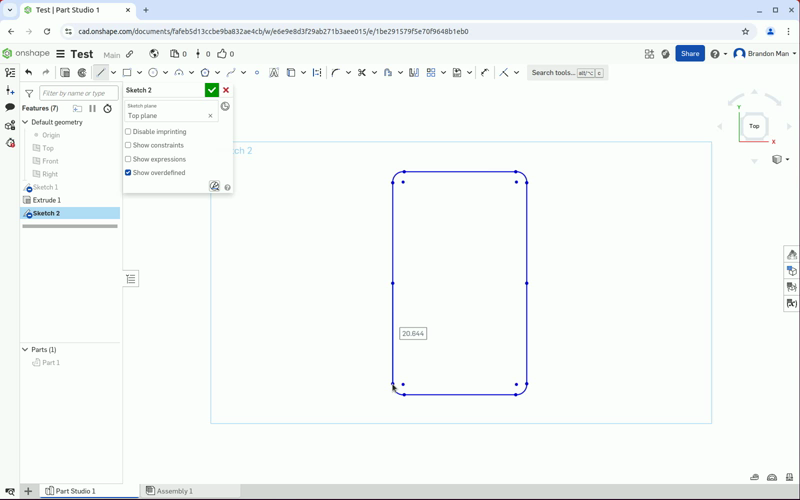
key(a)
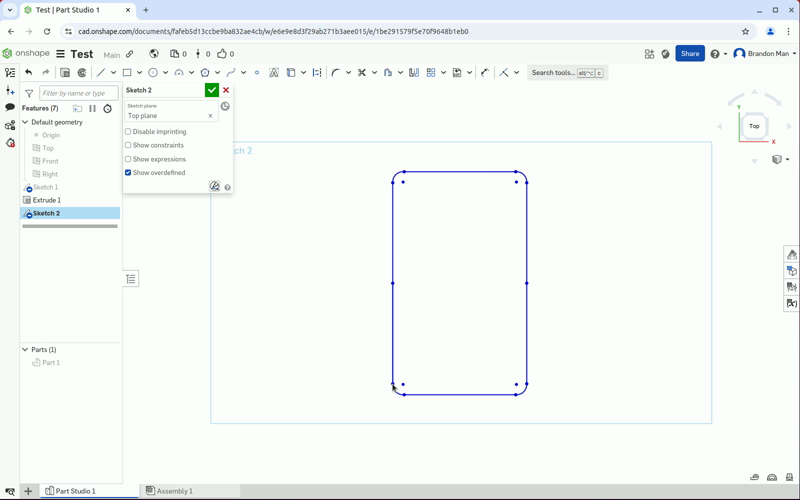
key_down(shift)
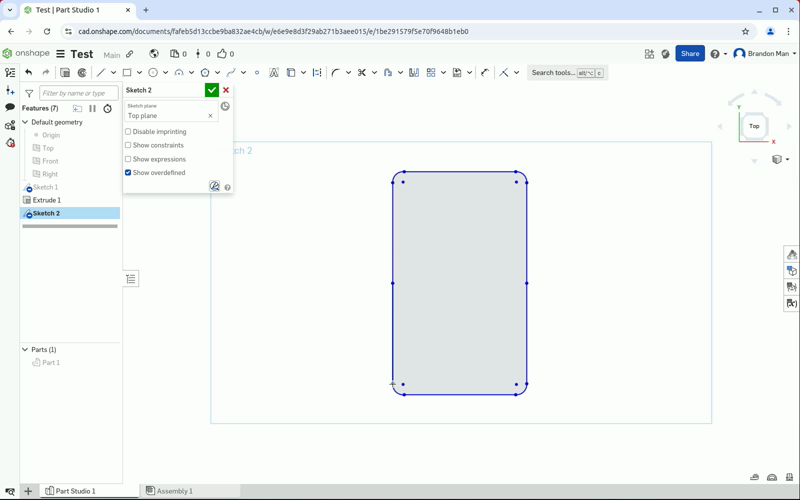
mouse_move(395, 381)
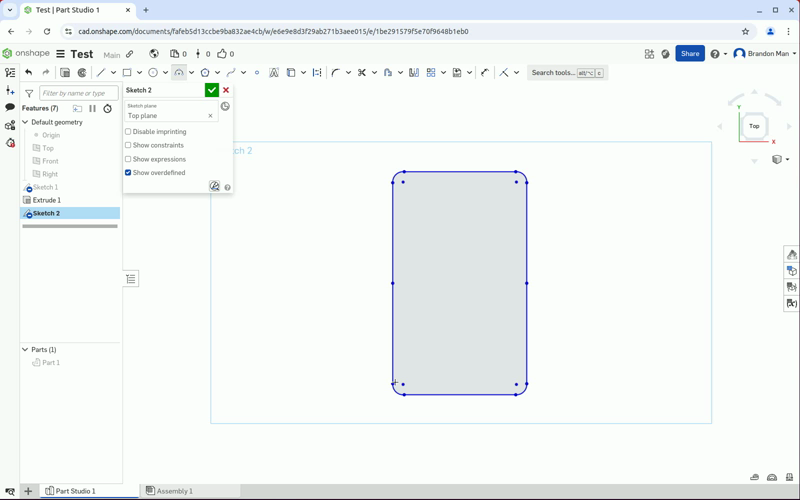
scroll(6)
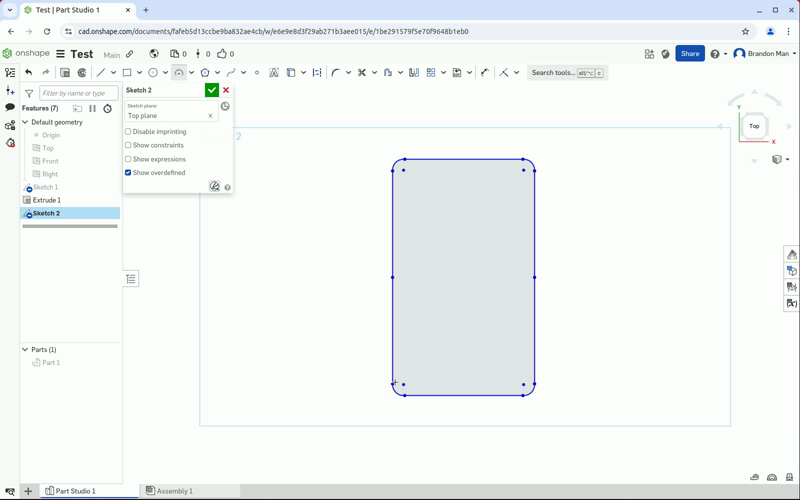
scroll(6)
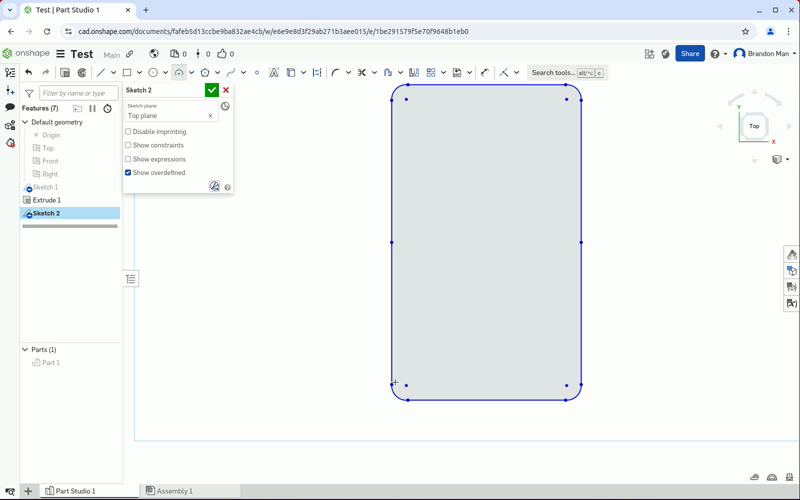
scroll(6)
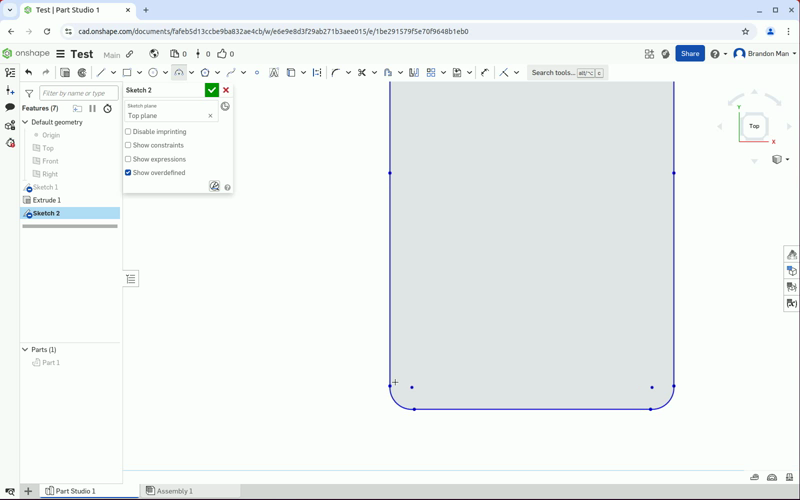
scroll(6)
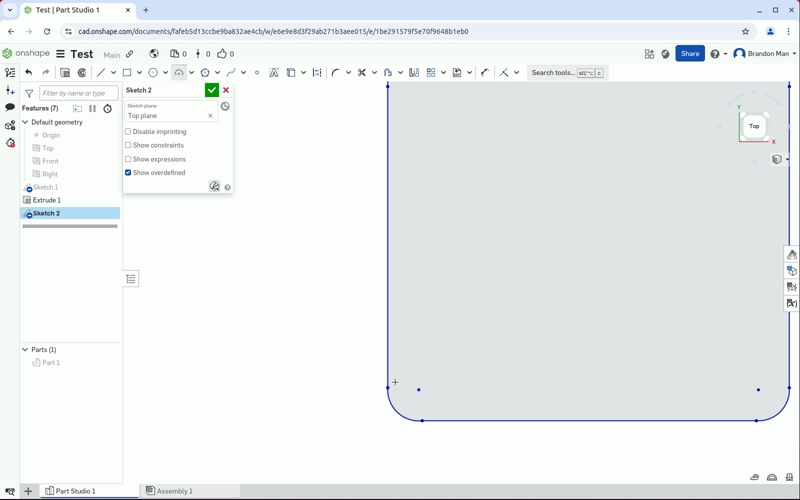
scroll(6)
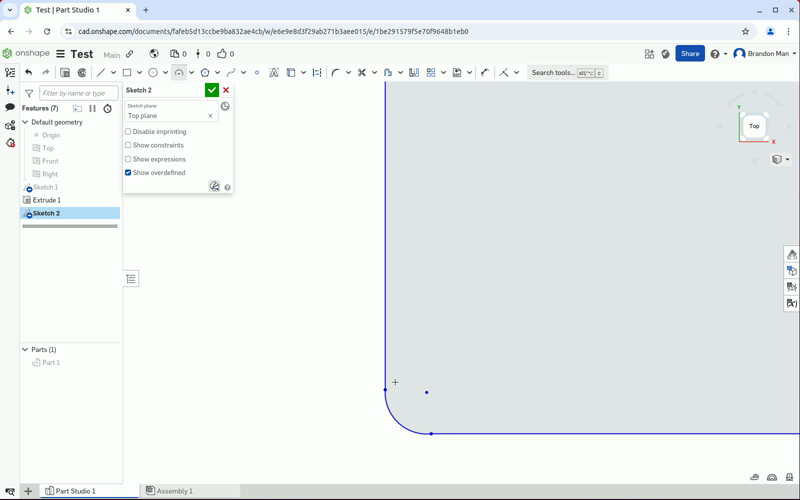
scroll(6)
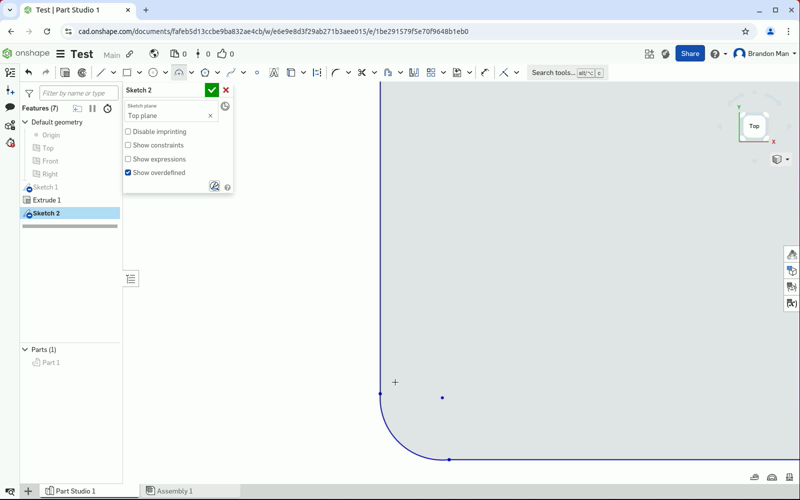
scroll(6)
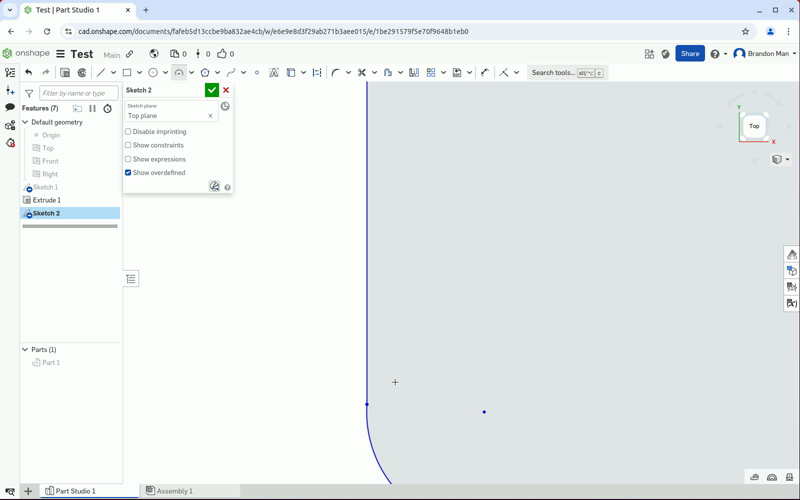
click(395, 381)
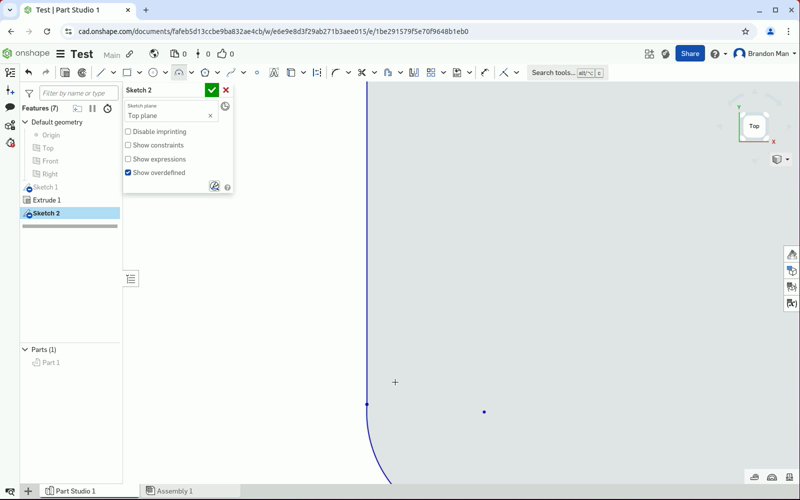
scroll(-6)
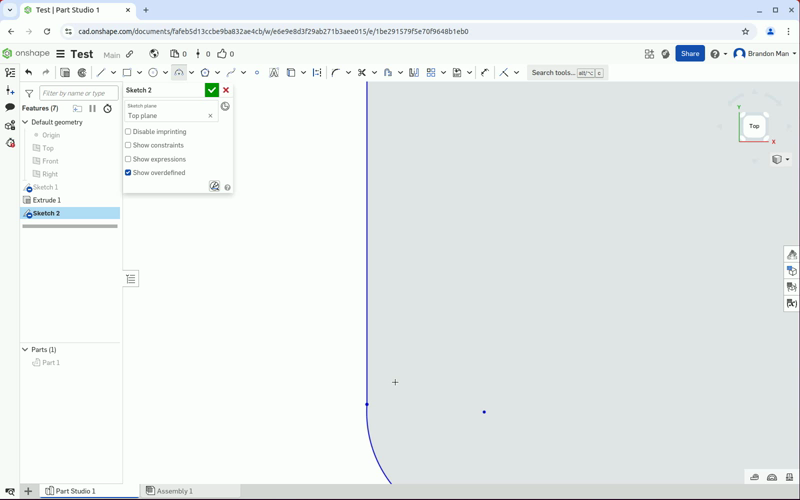
scroll(-6)
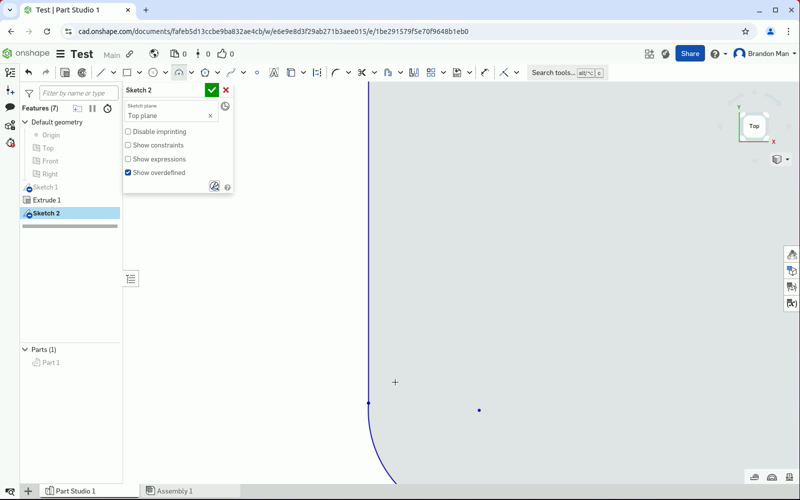
scroll(-6)
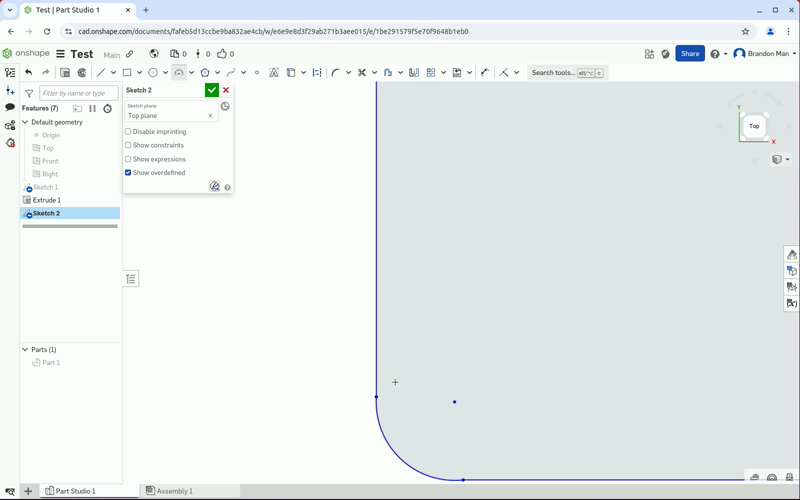
scroll(-6)
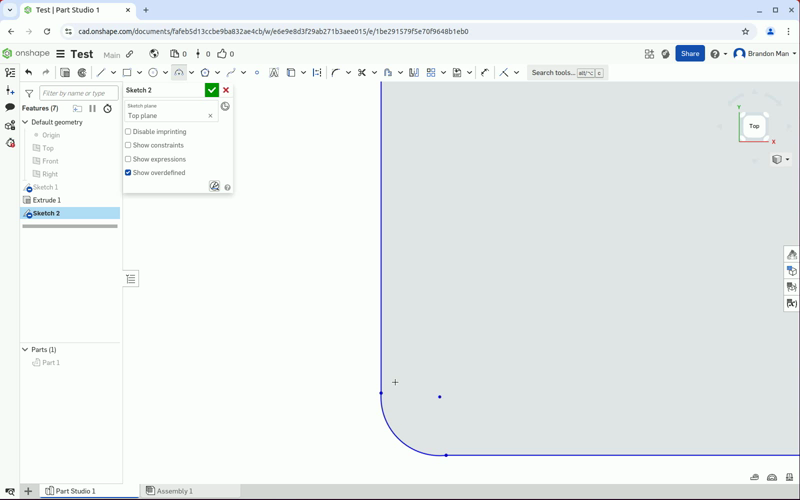
scroll(-6)
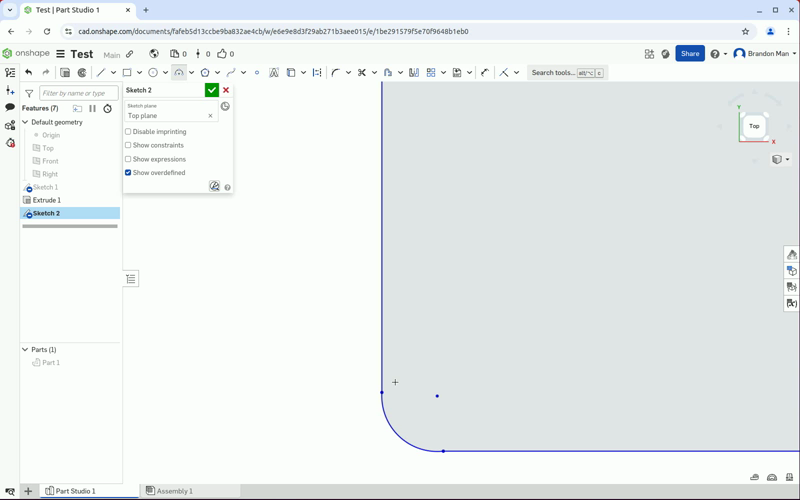
scroll(-6)
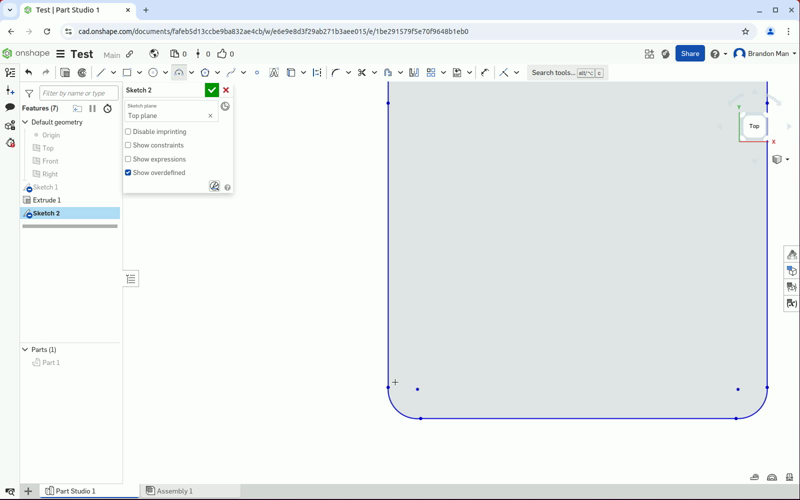
scroll(-6)
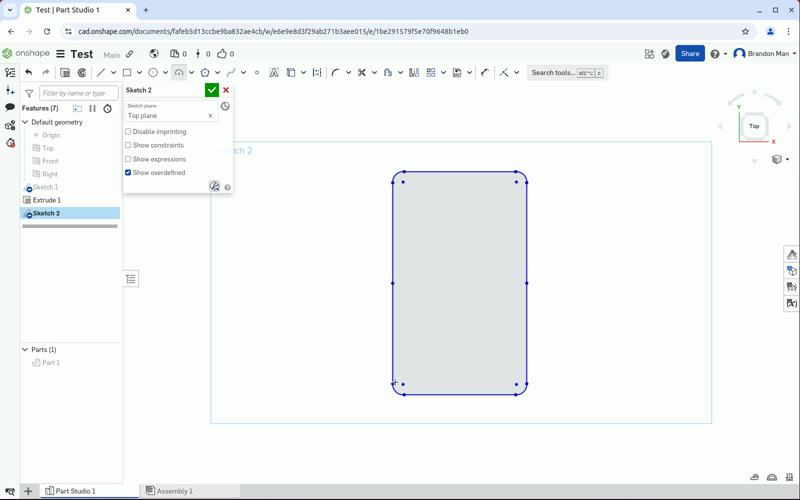
key_up(shift)
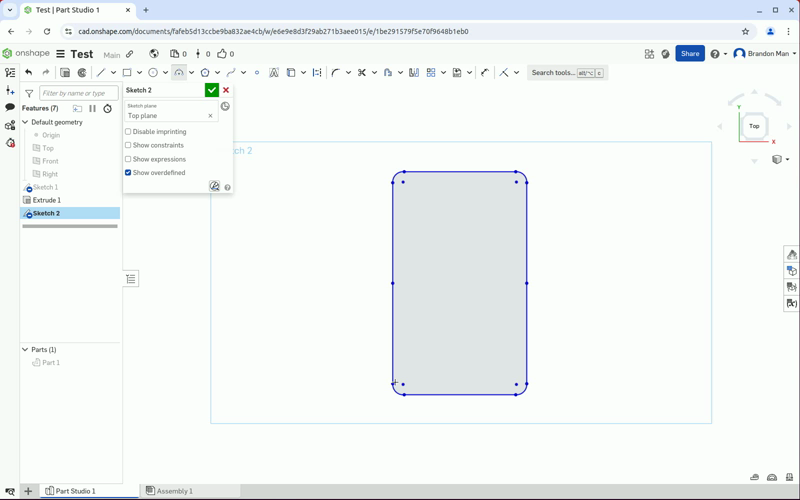
key_down(shift)
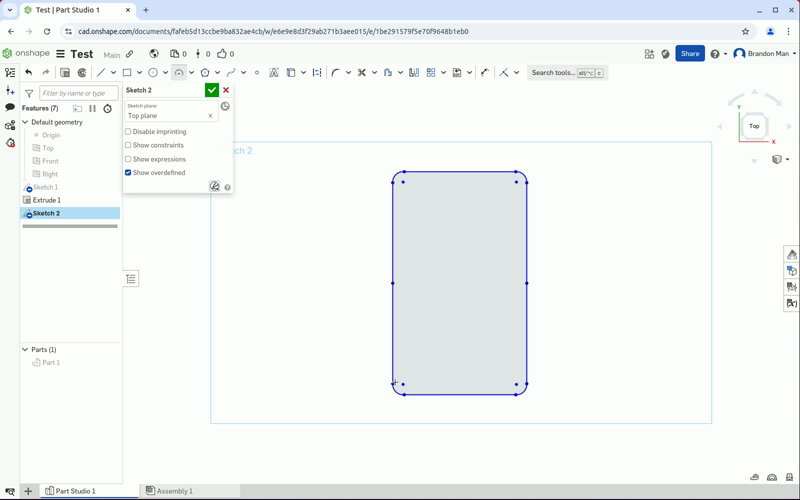
mouse_move(406, 392)
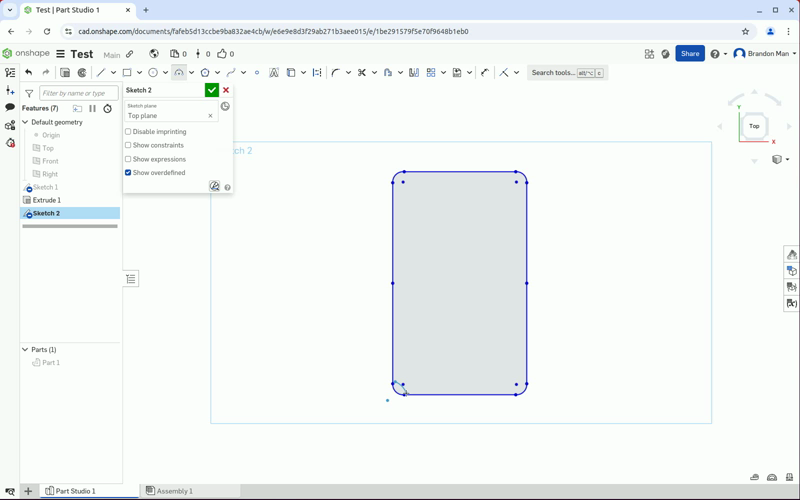
scroll(6)
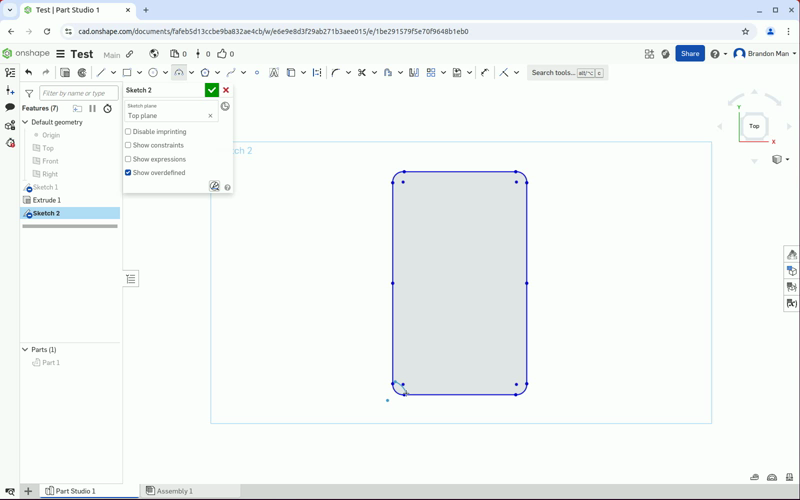
scroll(6)
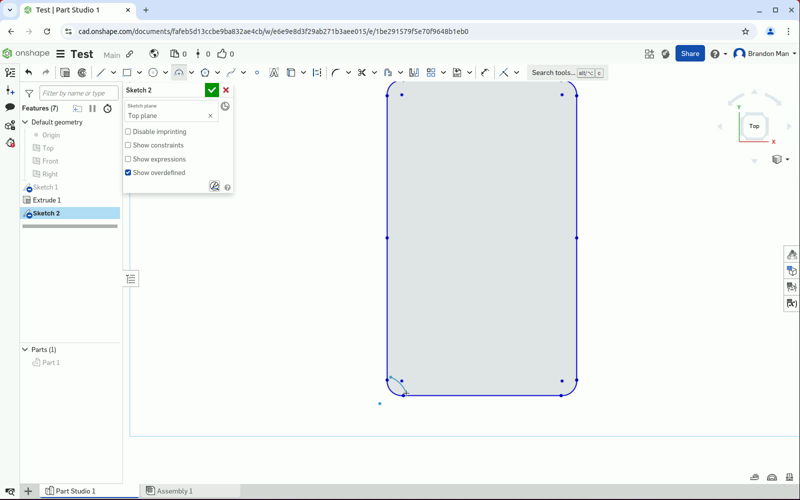
scroll(6)
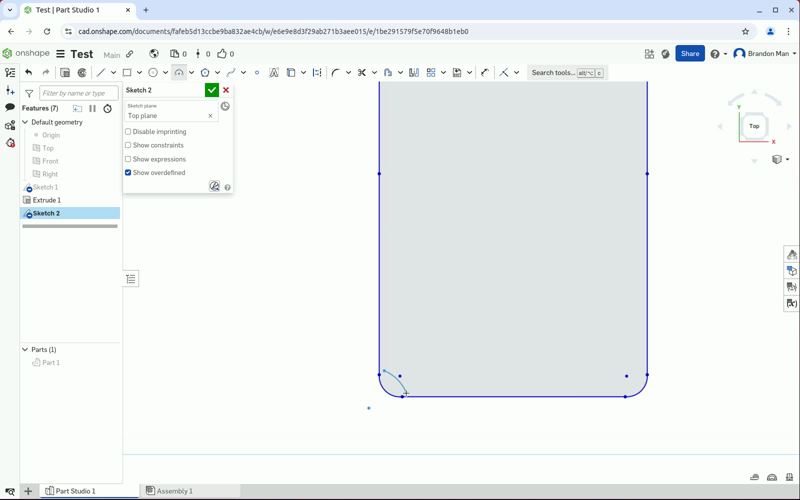
scroll(6)
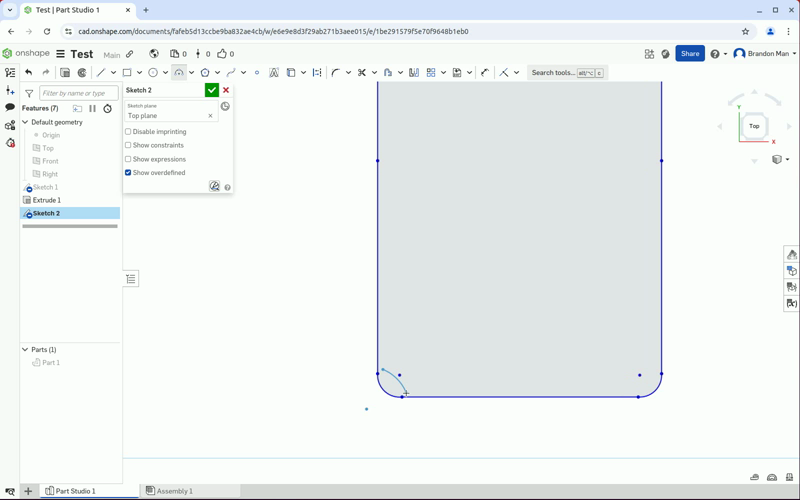
scroll(6)
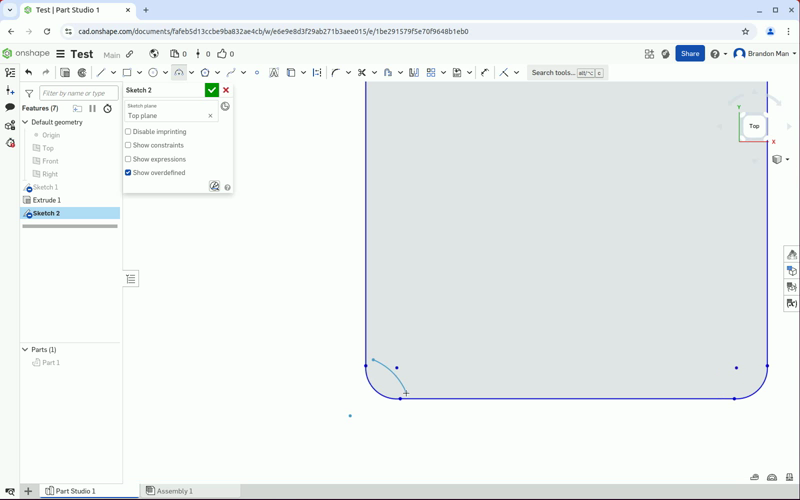
scroll(6)
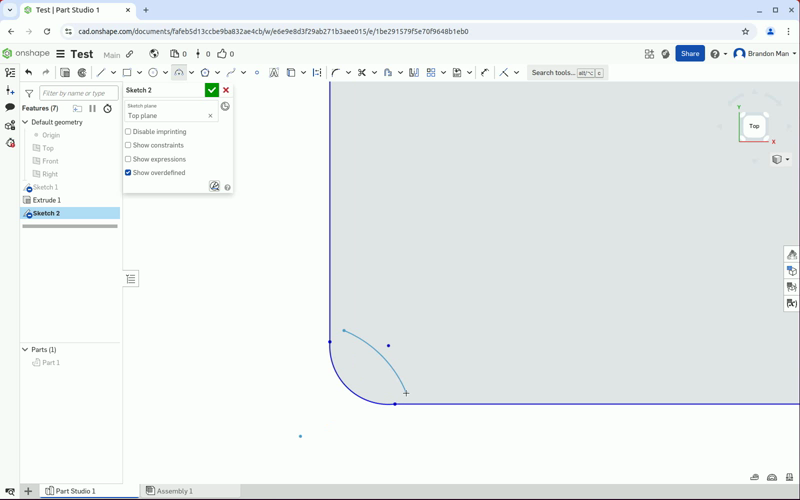
scroll(6)
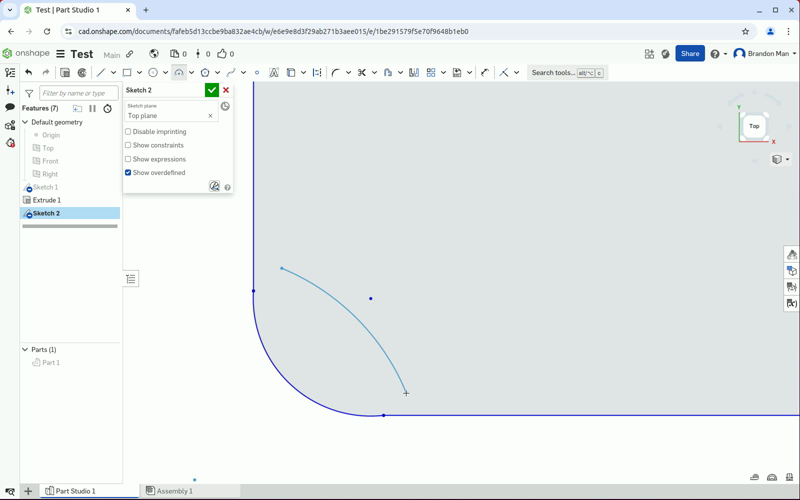
click(406, 392)
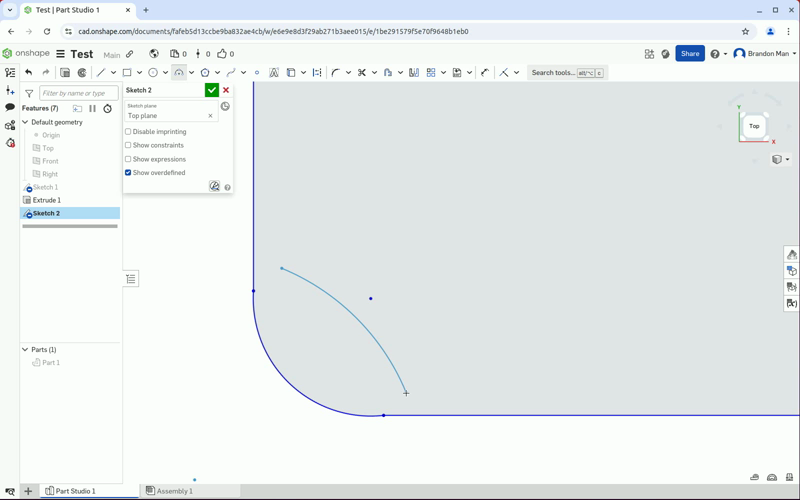
scroll(-6)
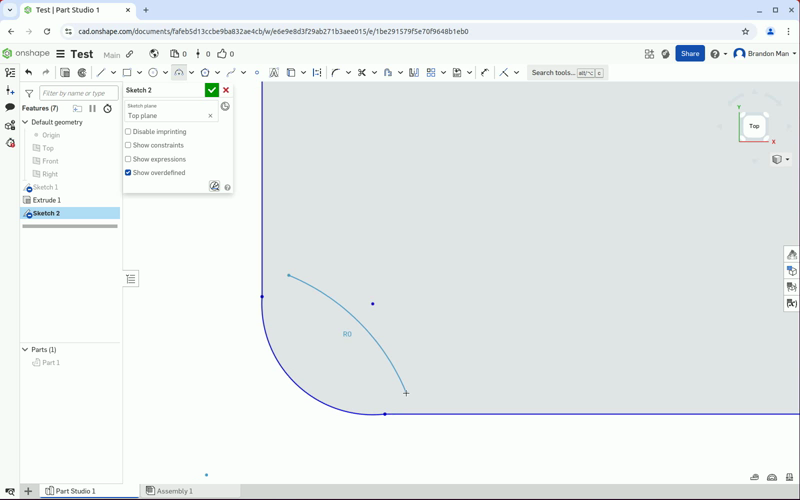
scroll(-6)
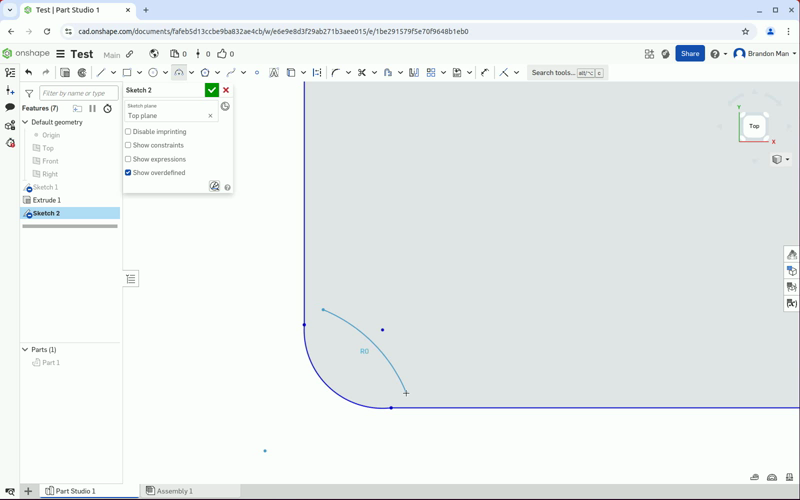
scroll(-6)
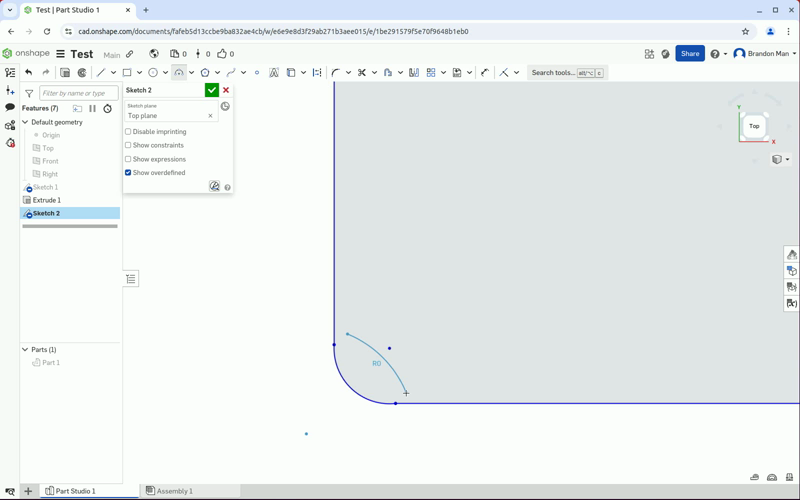
scroll(-6)
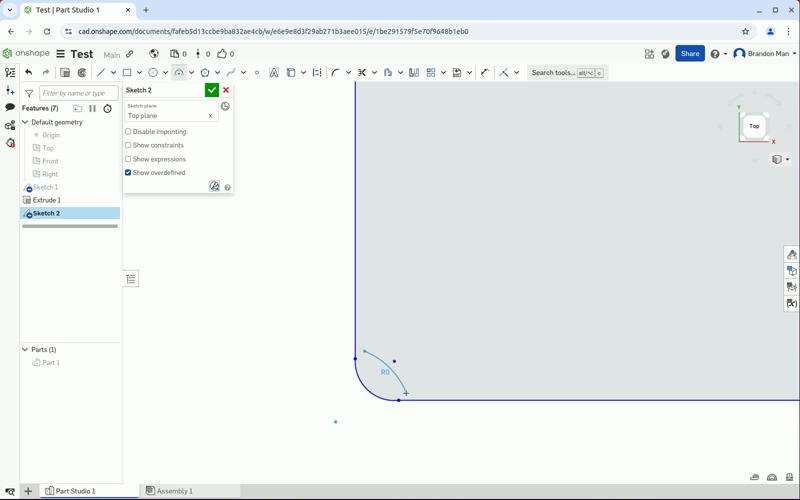
scroll(-6)
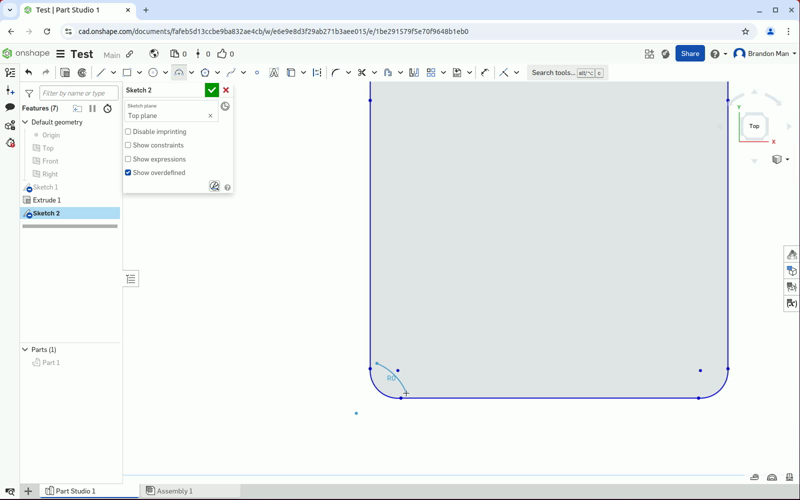
scroll(-6)
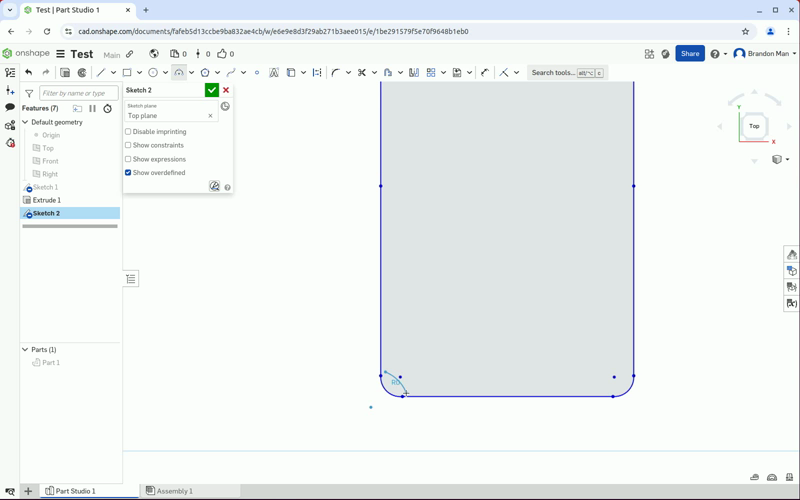
scroll(-6)
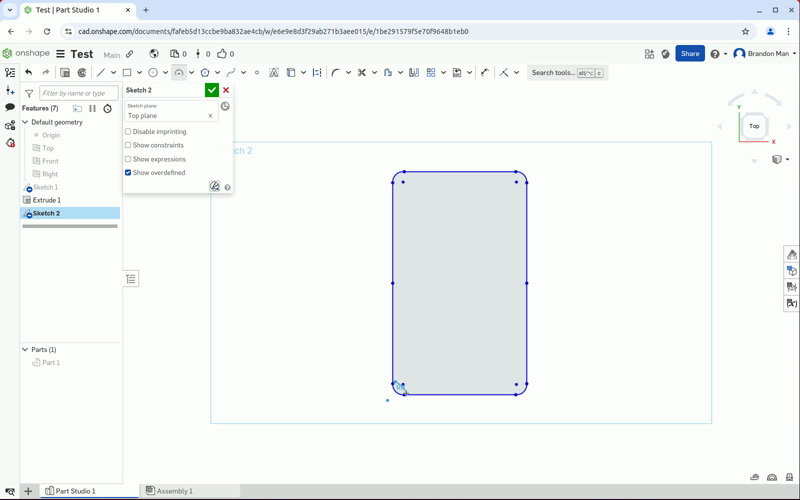
mouse_move(398, 389)
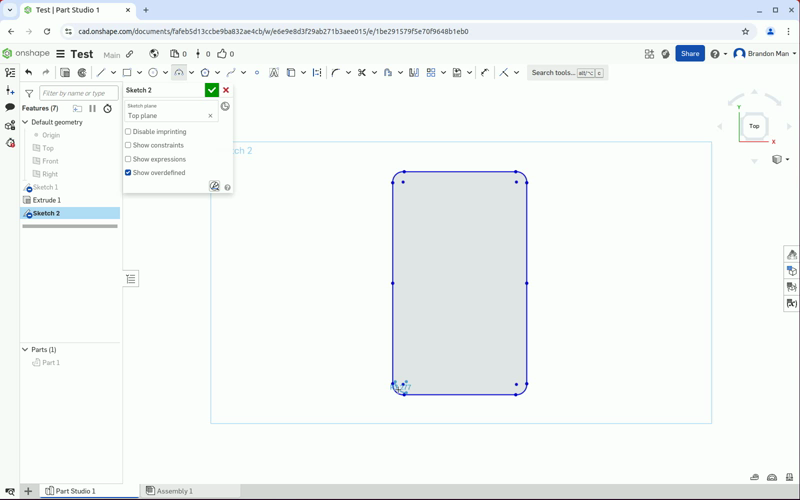
scroll(6)
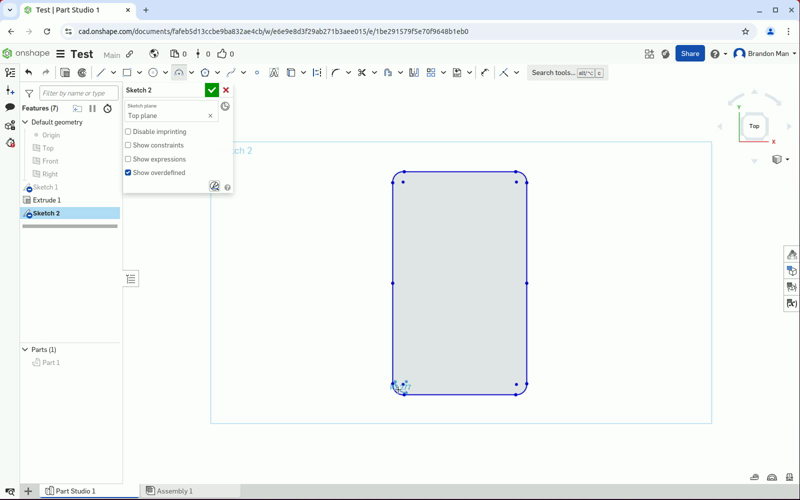
scroll(6)
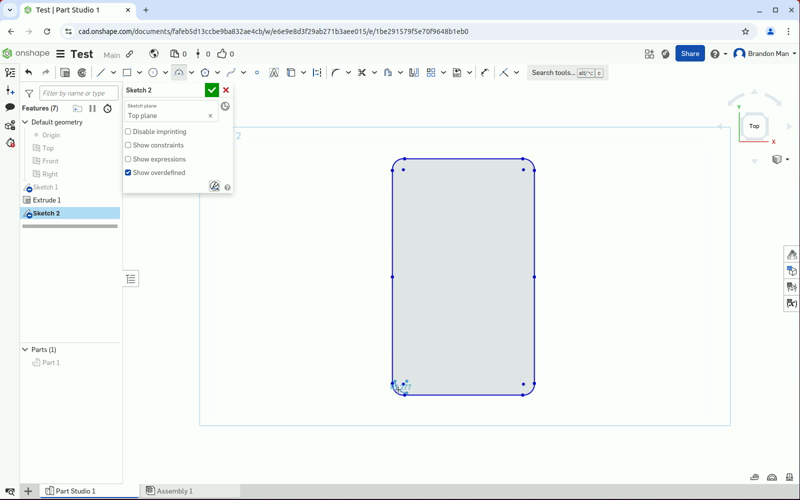
scroll(6)
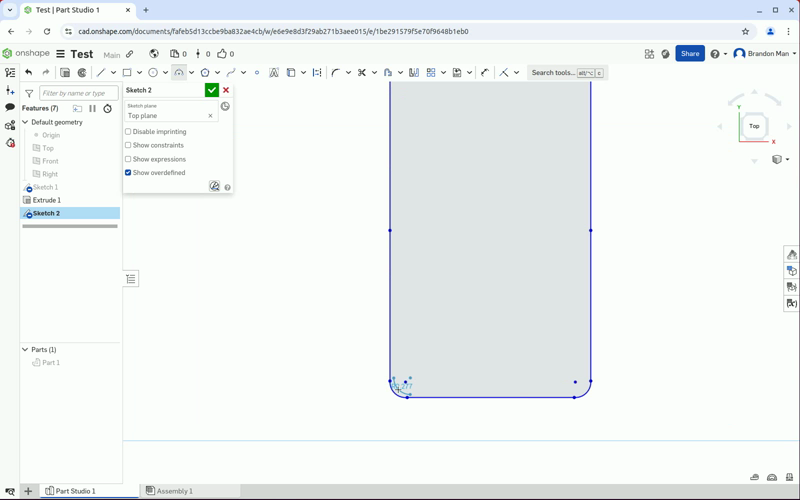
scroll(6)
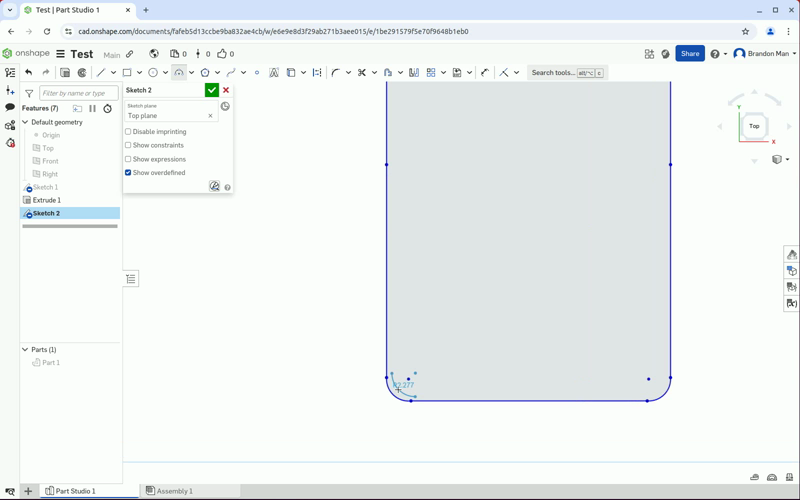
scroll(6)
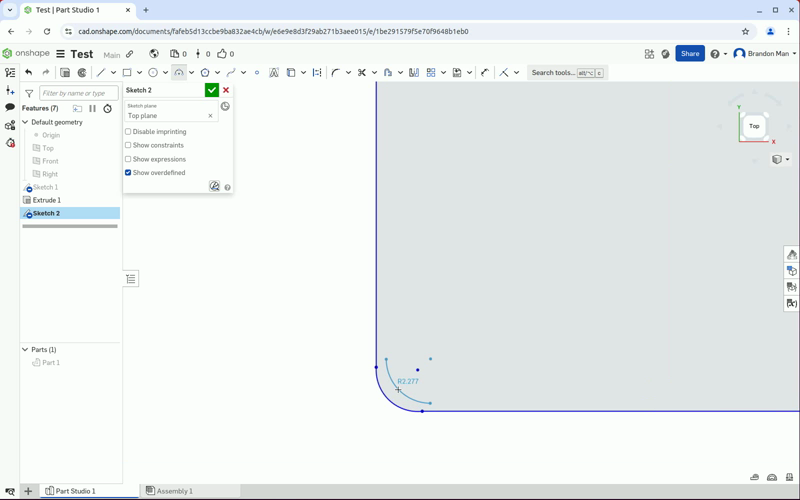
scroll(6)
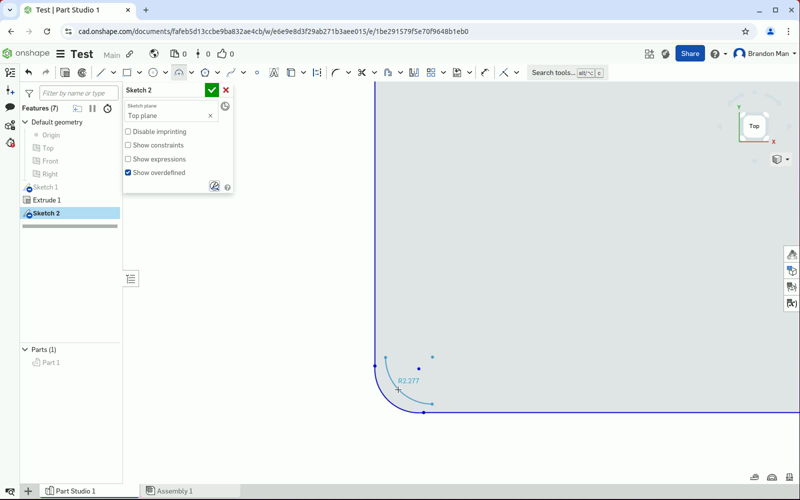
scroll(6)
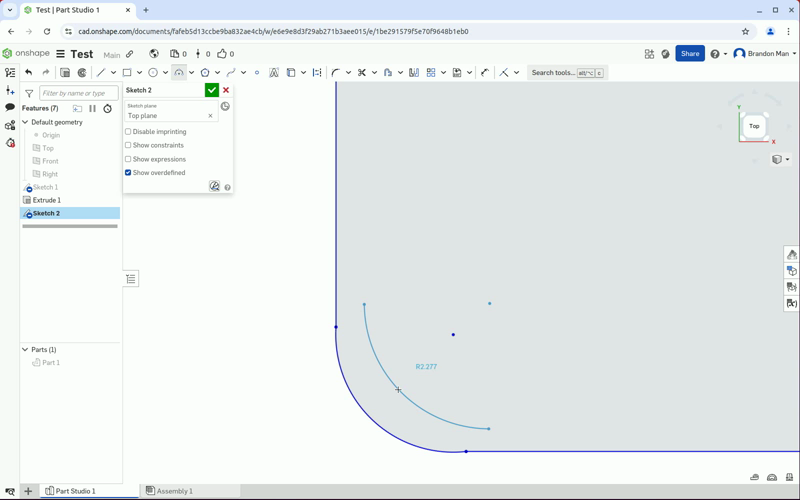
click(398, 389)
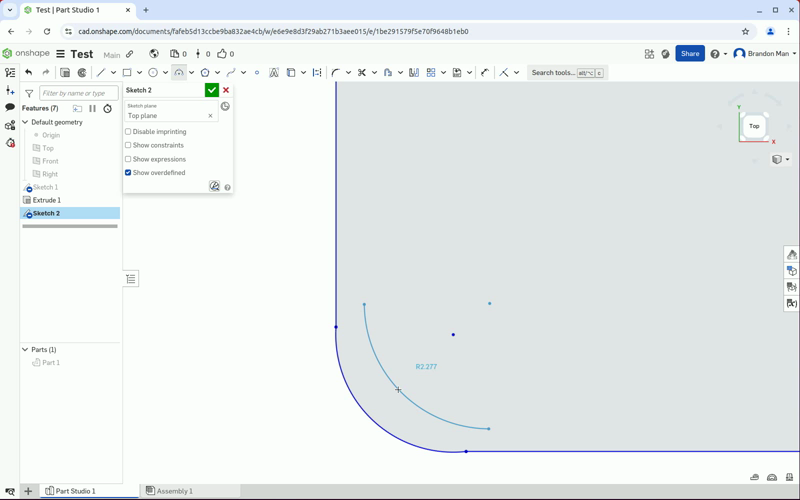
scroll(-6)
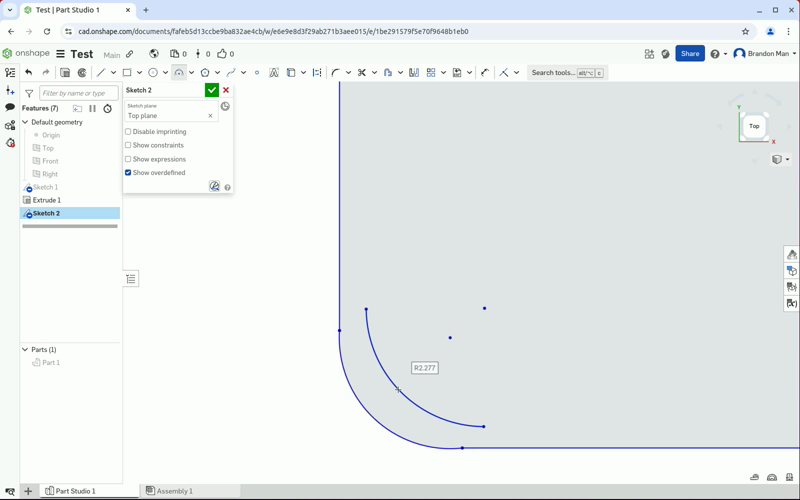
scroll(-6)
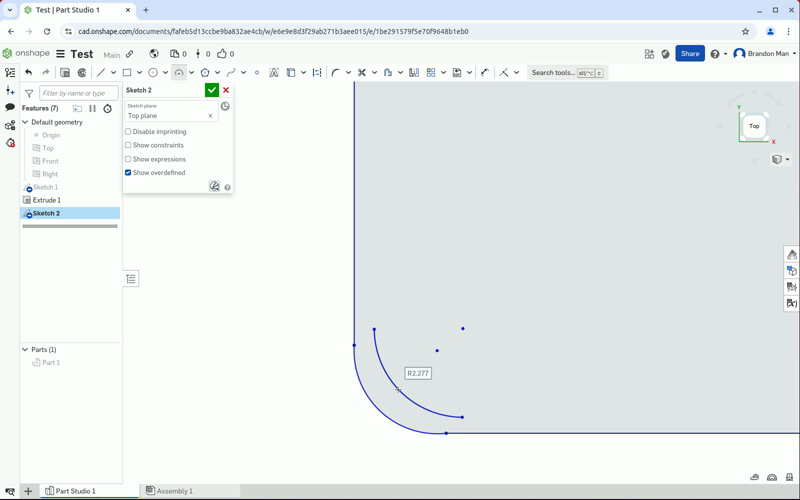
scroll(-6)
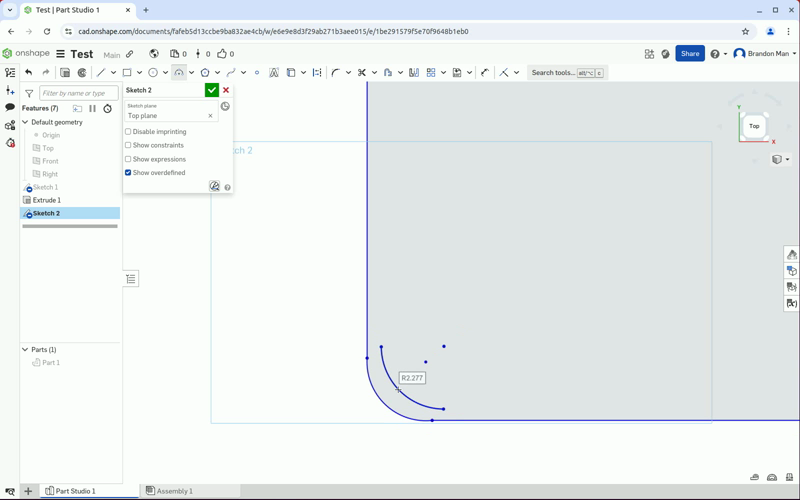
scroll(-6)
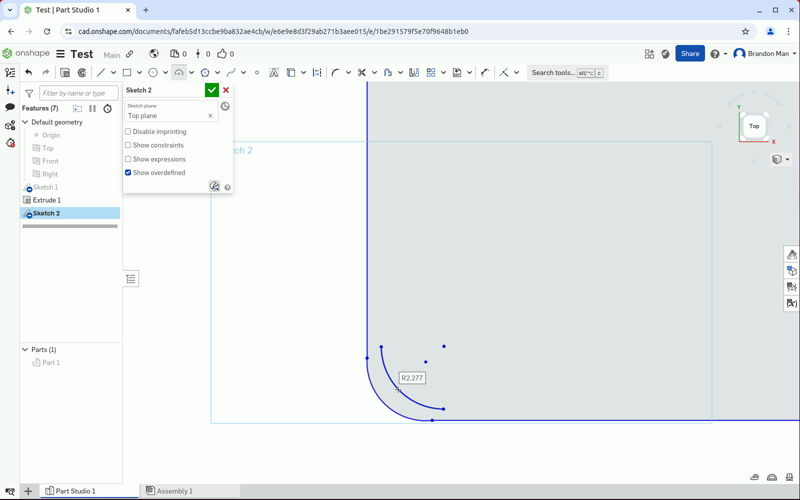
scroll(-6)
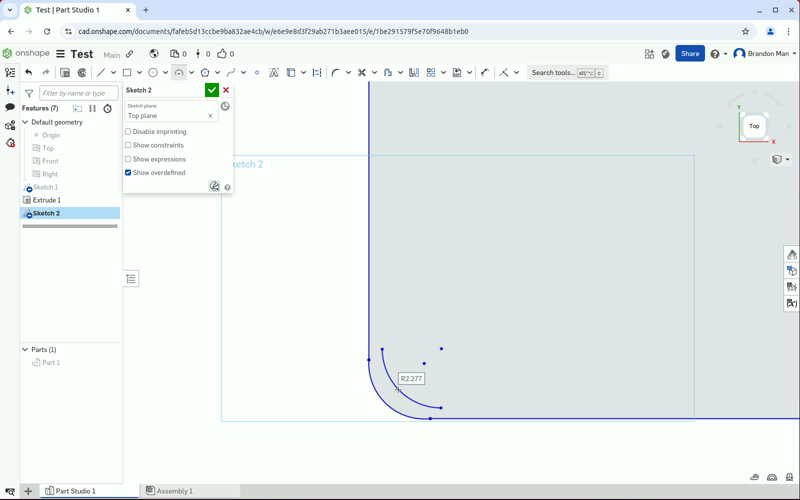
scroll(-6)
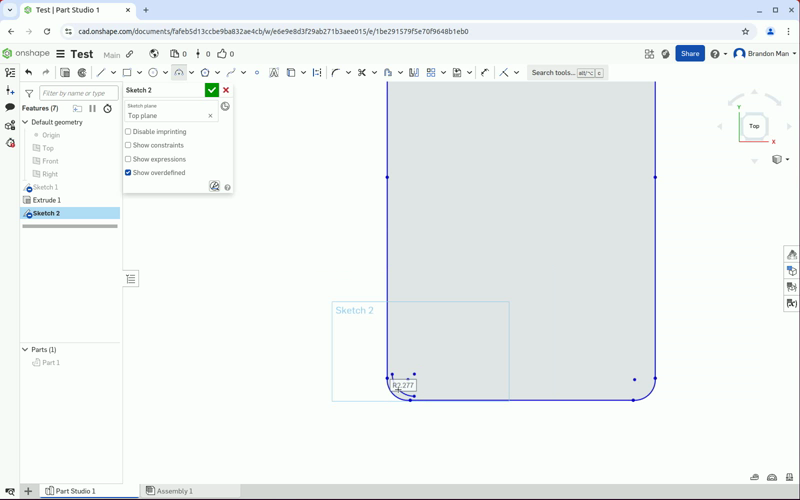
scroll(-6)
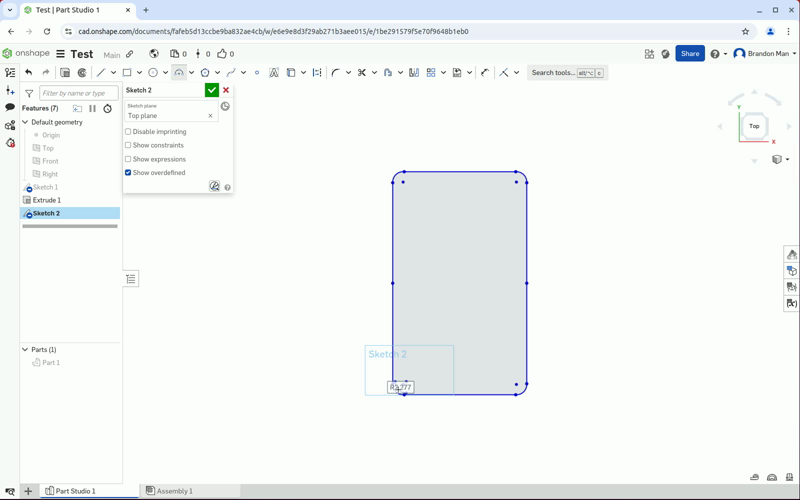
key_up(shift)
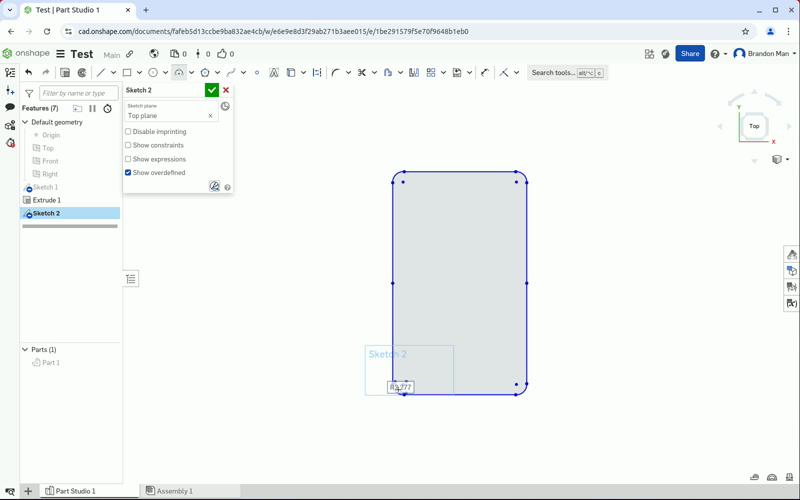
key(esc)
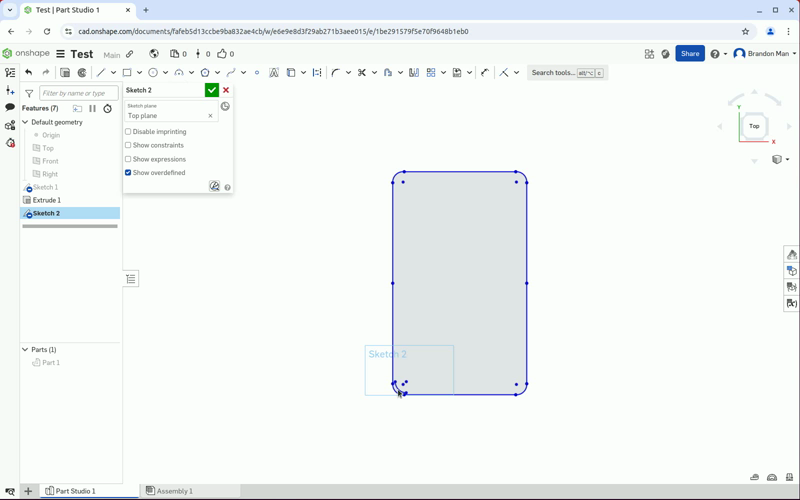
key(l)
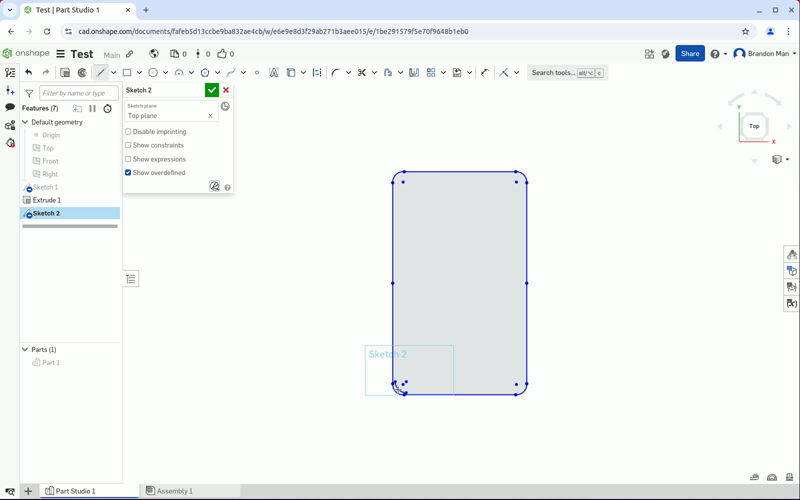
mouse_move(406, 392)
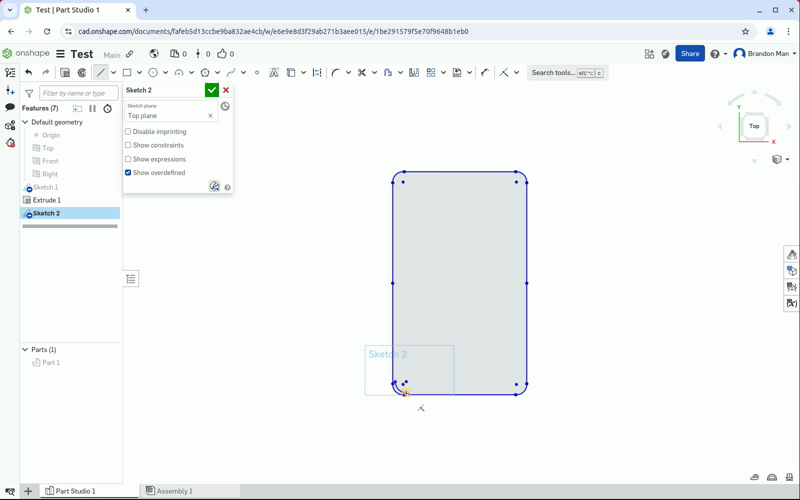
scroll(6)
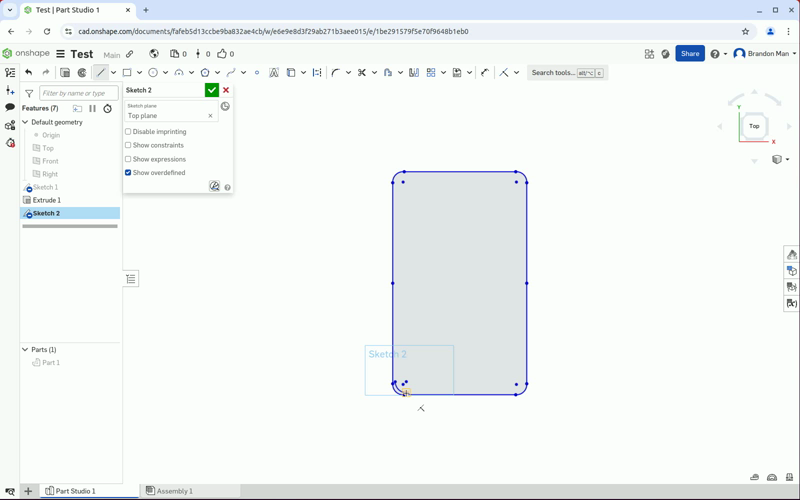
scroll(6)
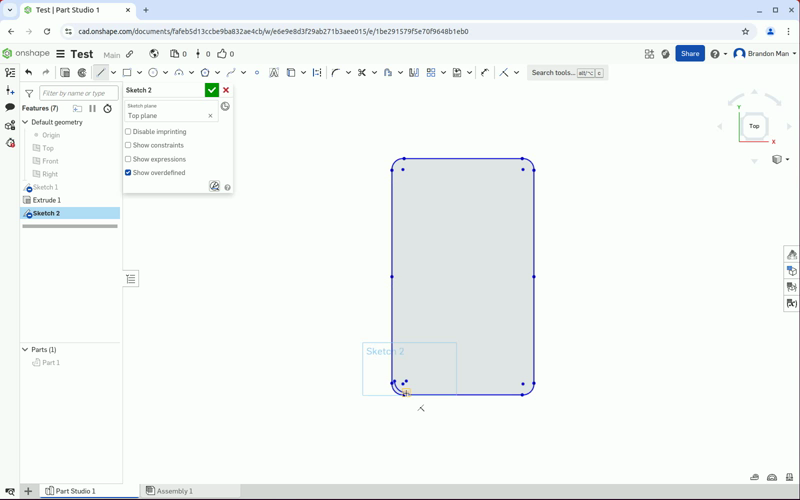
scroll(6)
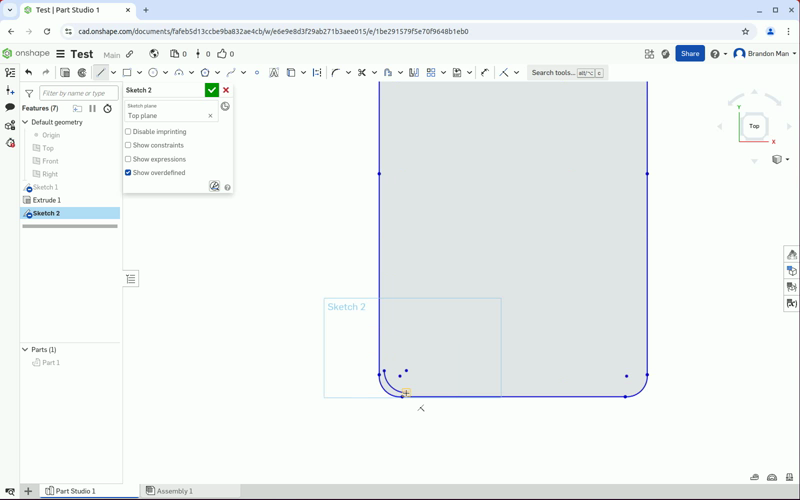
scroll(6)
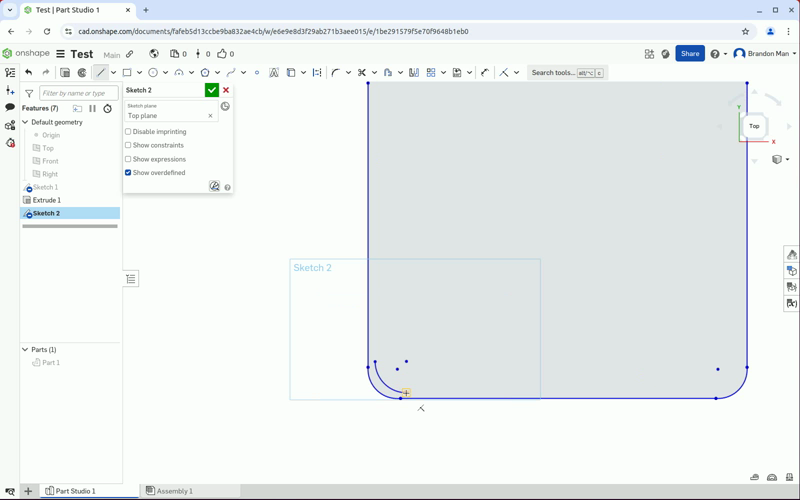
scroll(6)
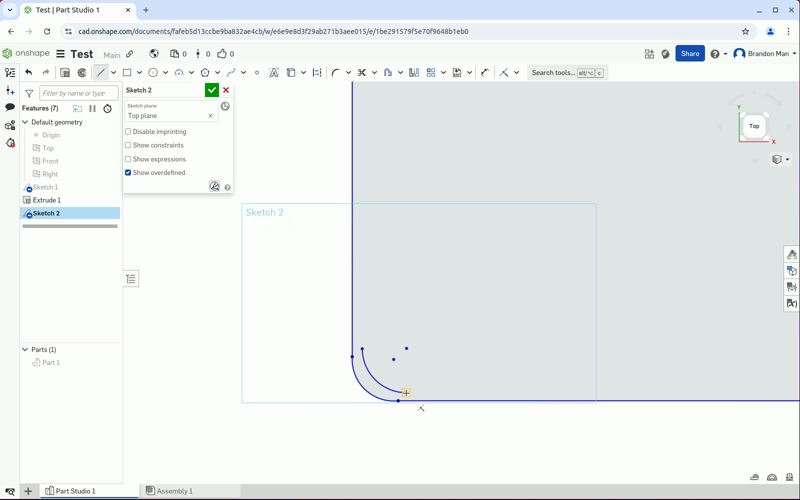
scroll(6)
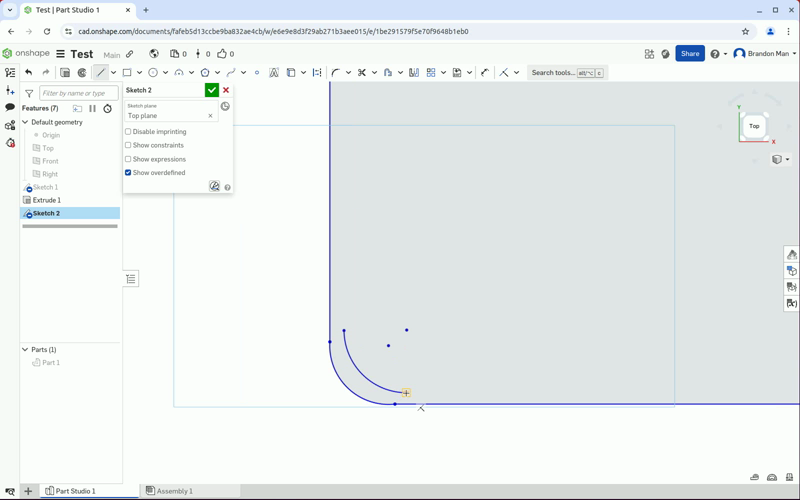
scroll(6)
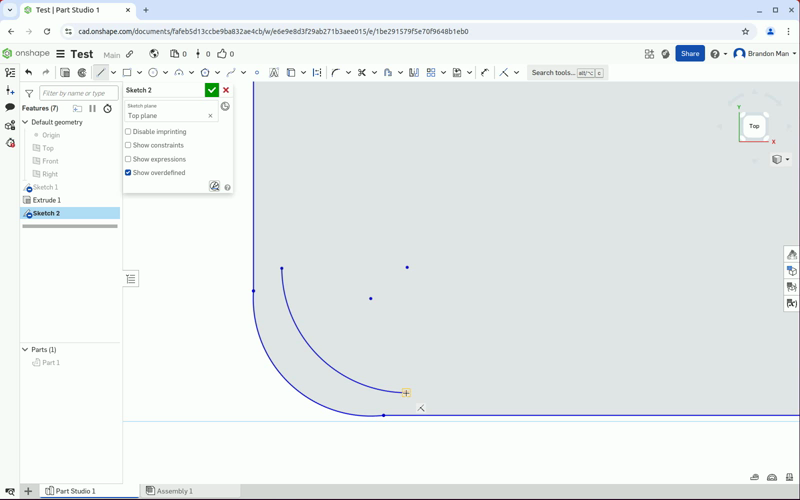
click(406, 392)
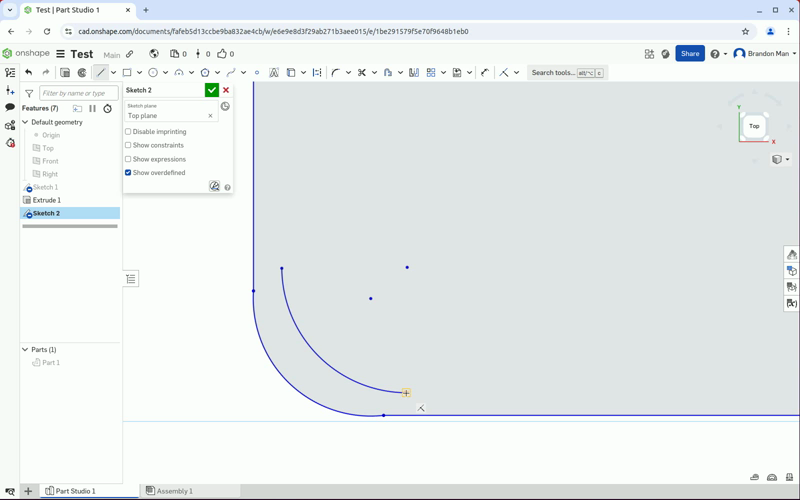
scroll(-6)
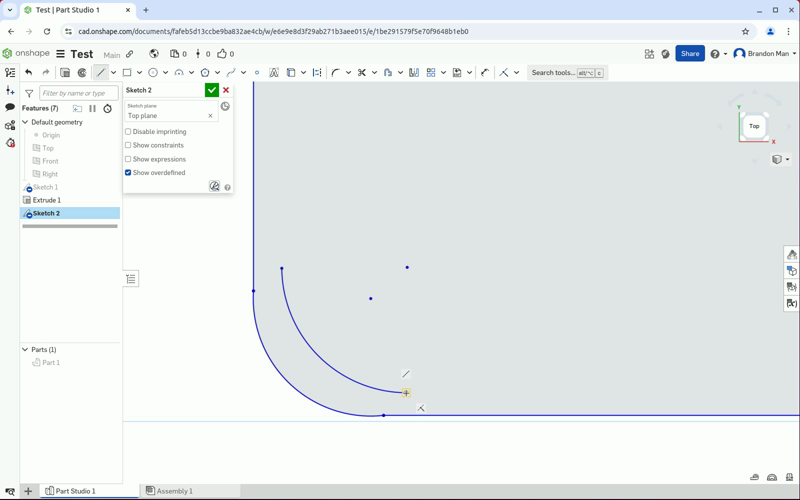
scroll(-6)
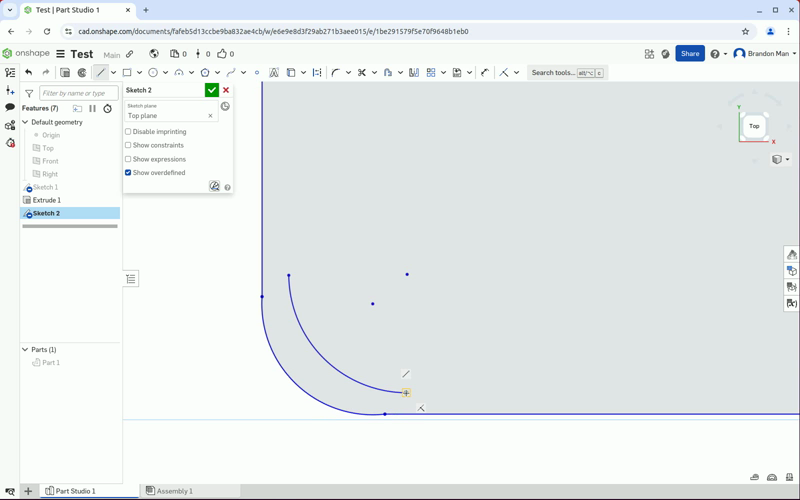
scroll(-6)
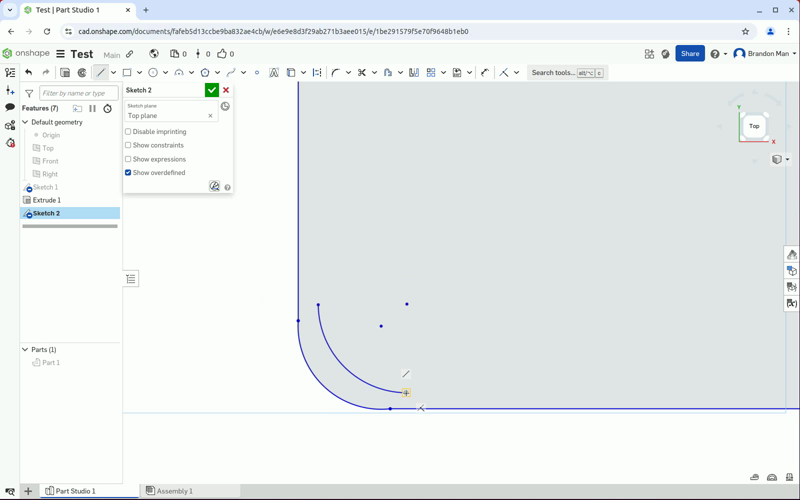
scroll(-6)
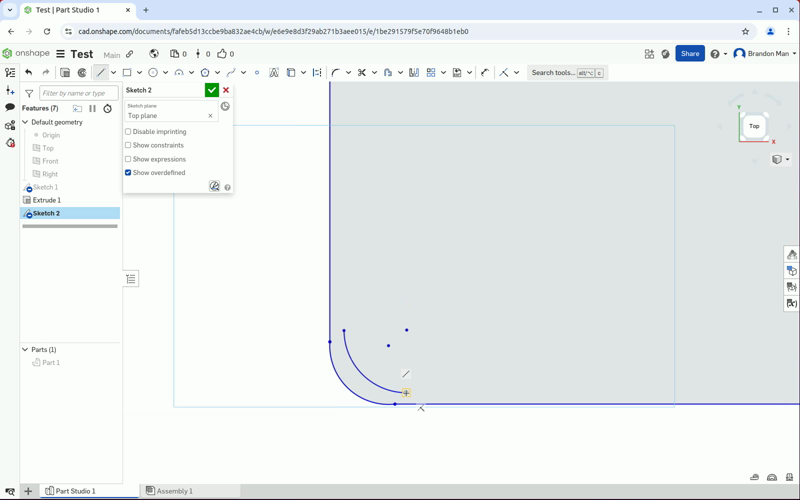
scroll(-6)
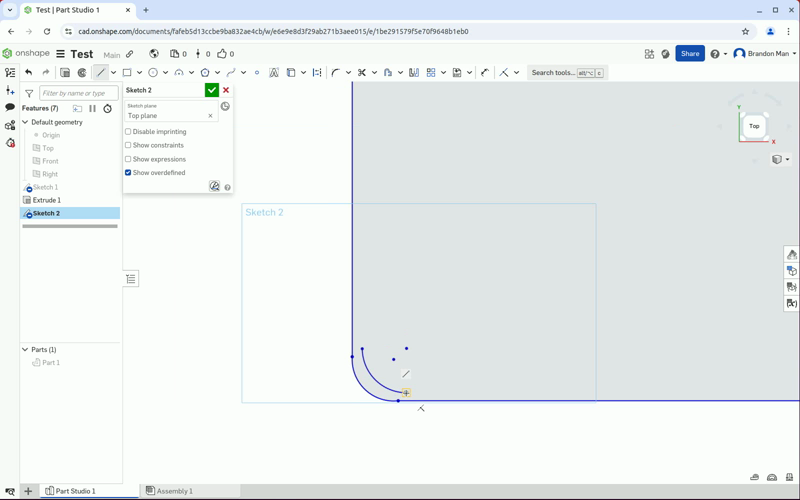
scroll(-6)
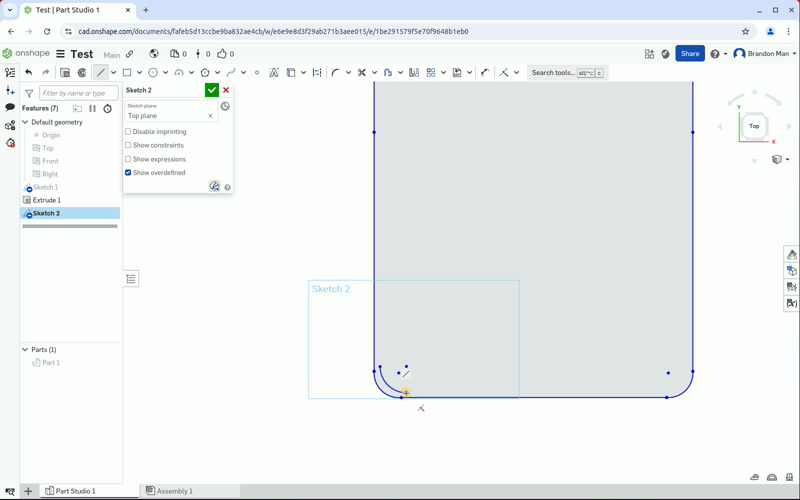
scroll(-6)
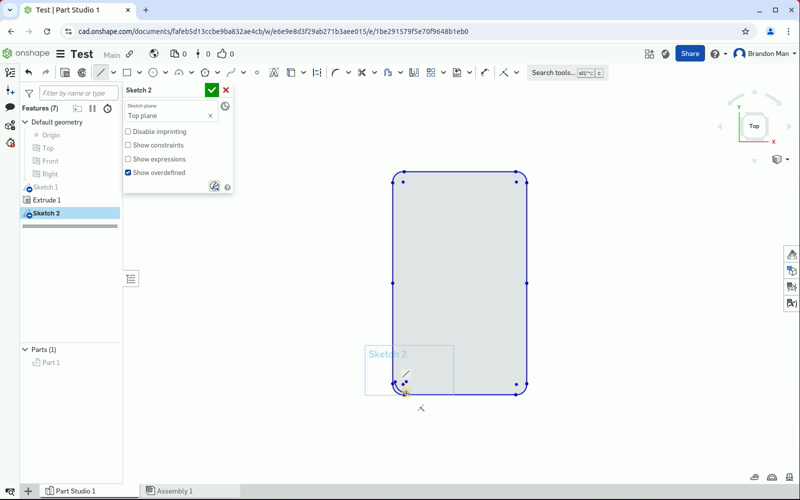
key_down(shift)
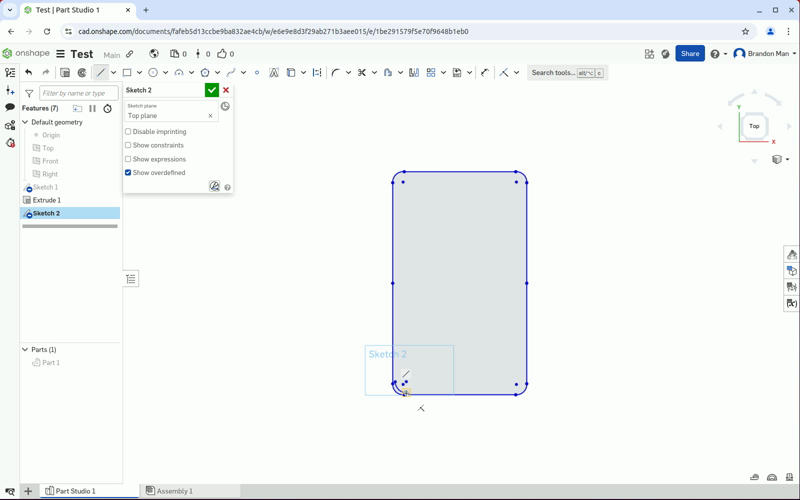
mouse_move(436, 392)
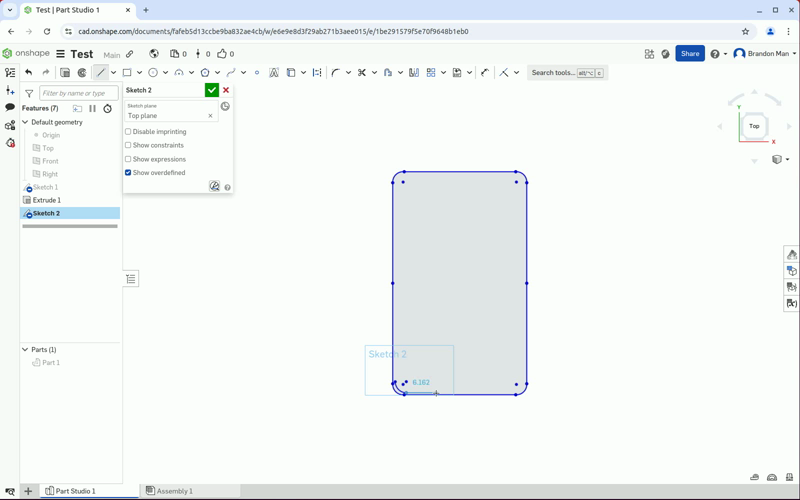
mouse_move(459, 392)
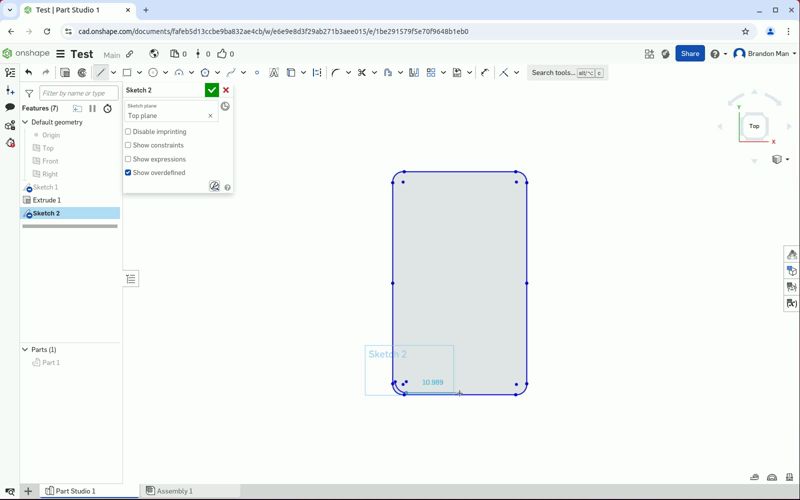
click(459, 392)
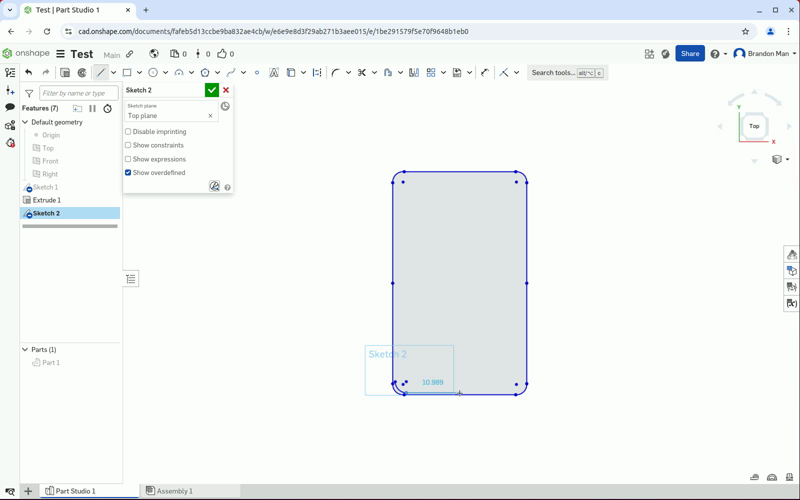
key_up(shift)
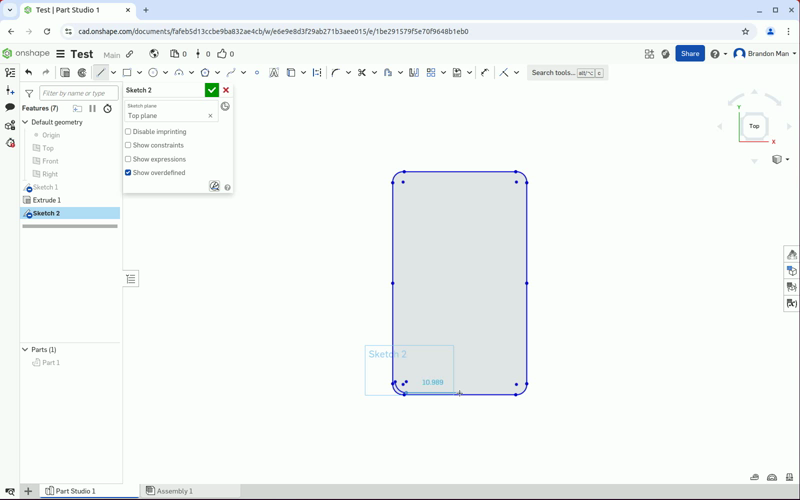
key_down(shift)
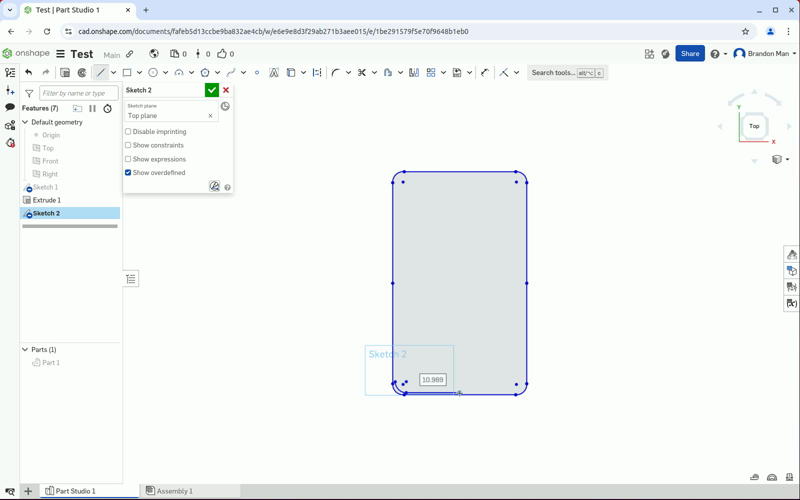
mouse_move(489, 392)
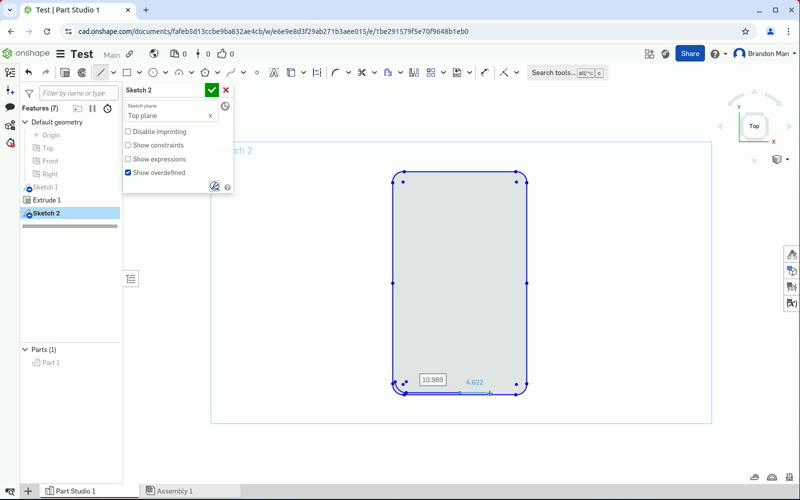
mouse_move(513, 392)
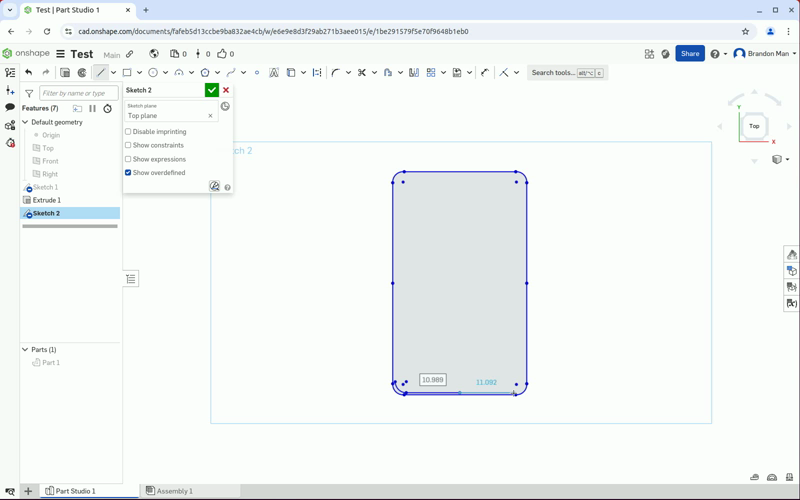
scroll(6)
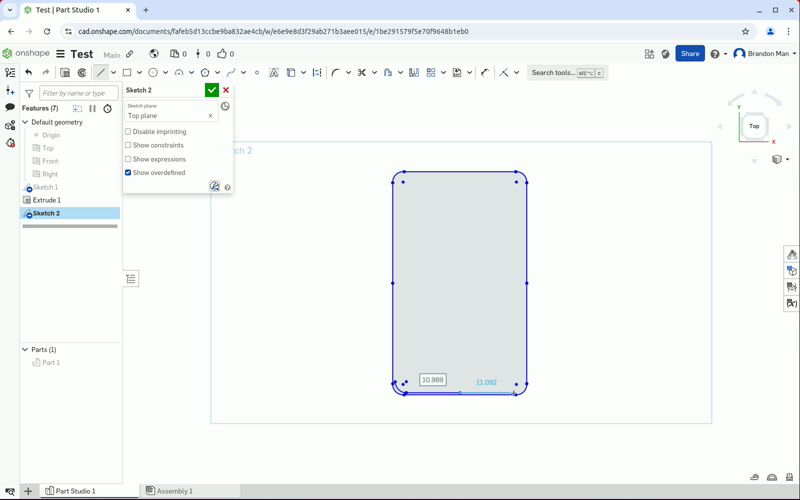
scroll(6)
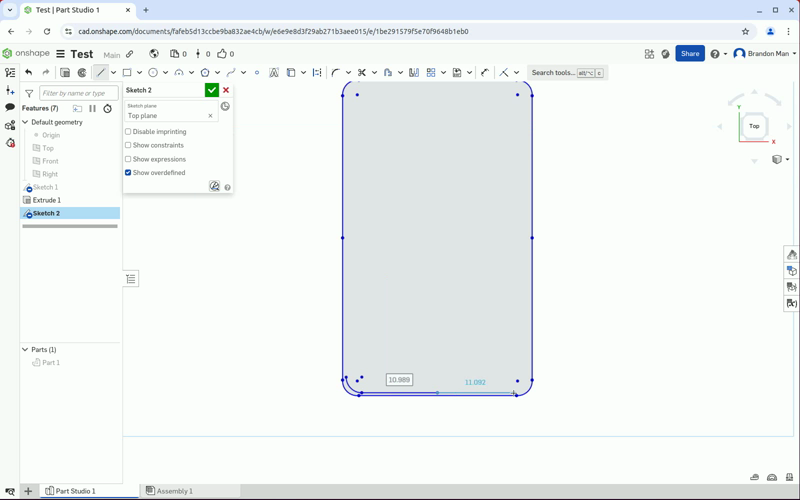
scroll(6)
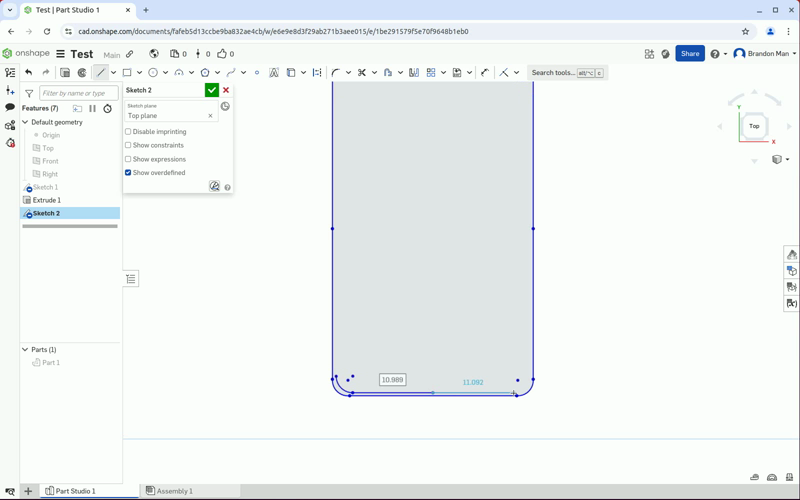
scroll(6)
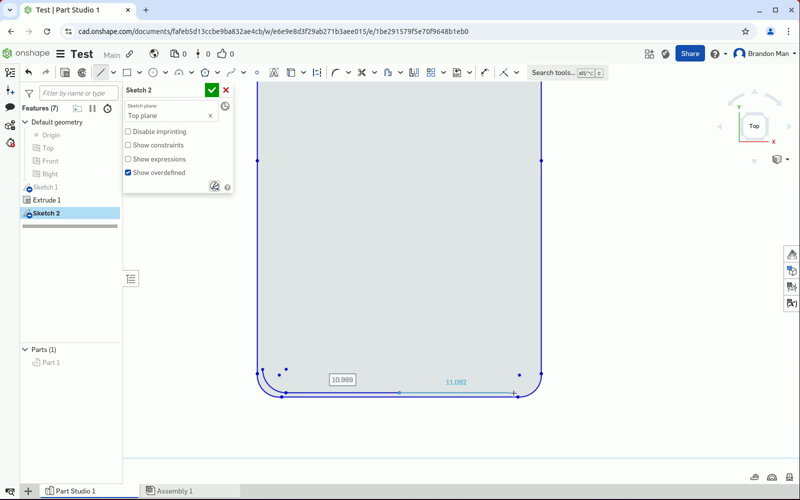
scroll(6)
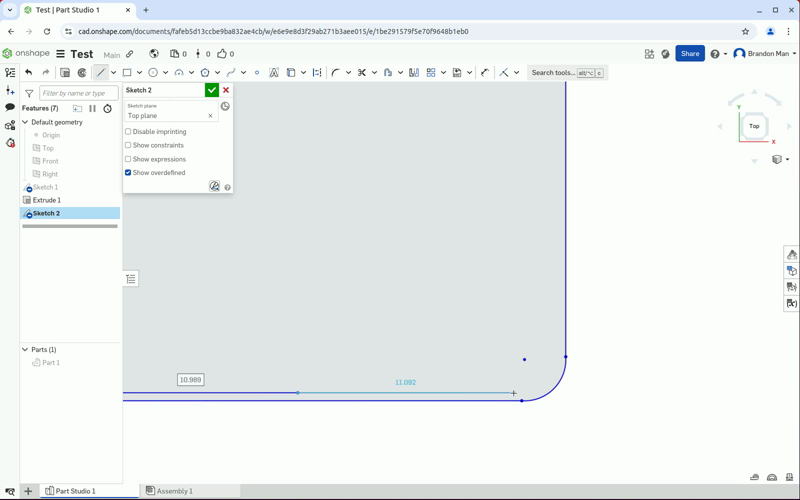
scroll(6)
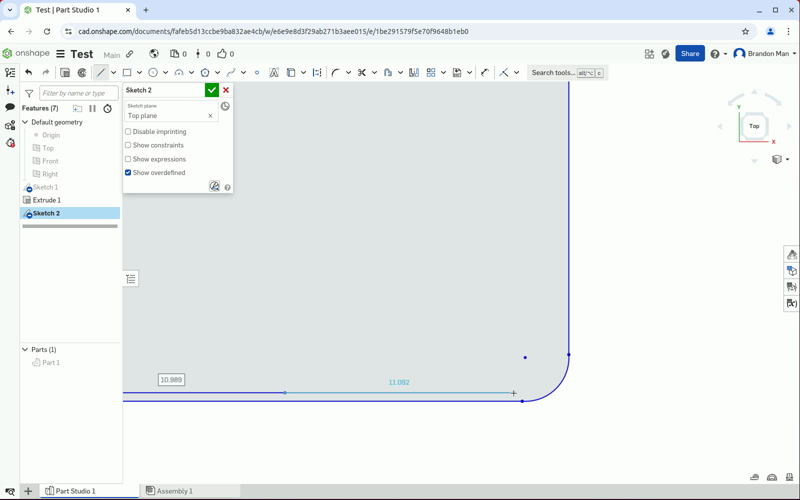
scroll(6)
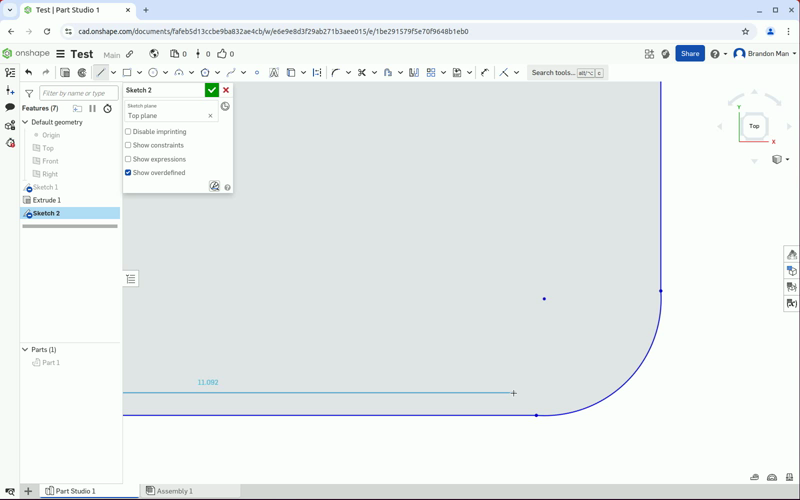
click(513, 392)
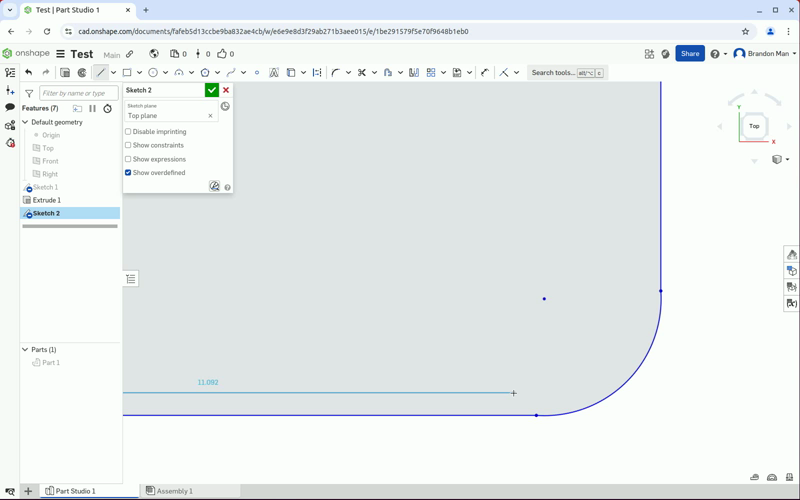
scroll(-6)
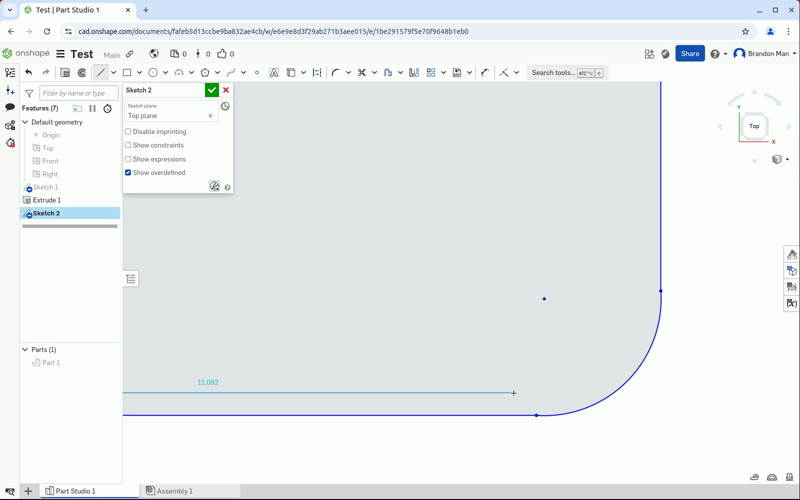
scroll(-6)
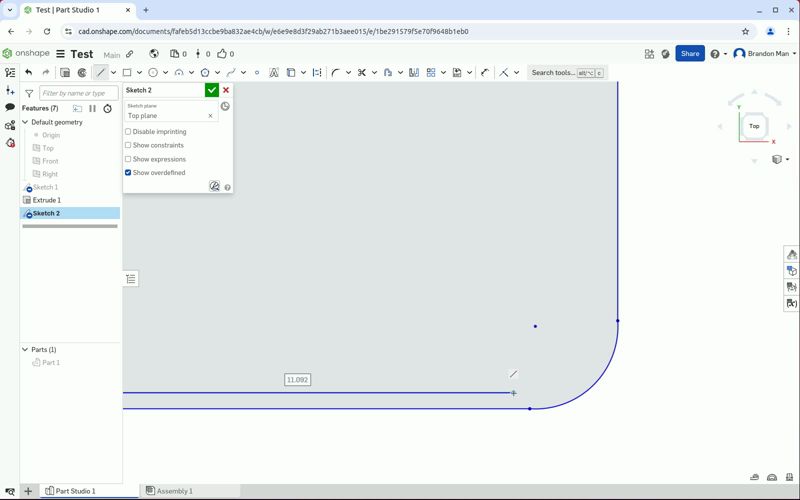
scroll(-6)
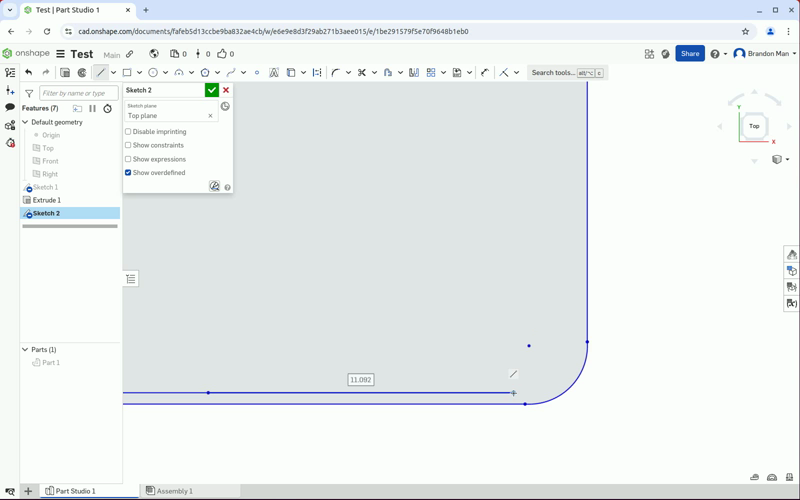
scroll(-6)
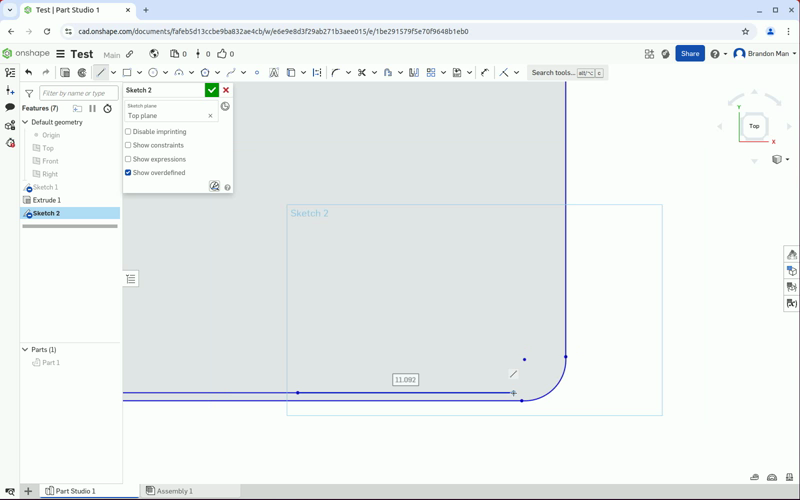
scroll(-6)
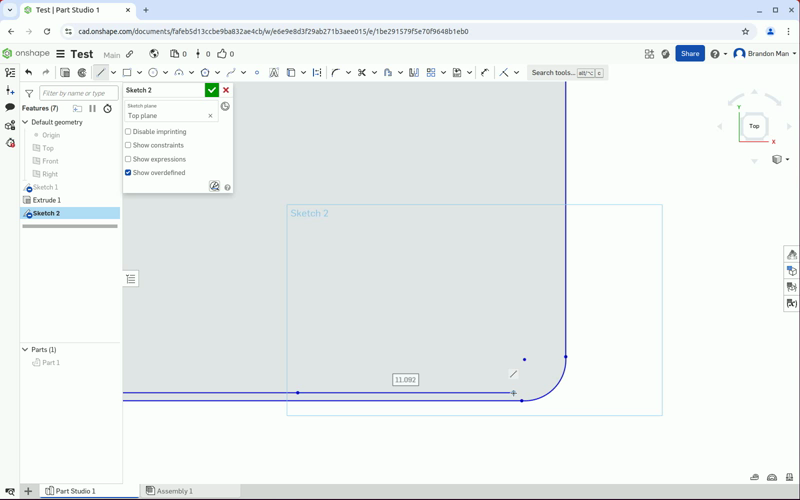
scroll(-6)
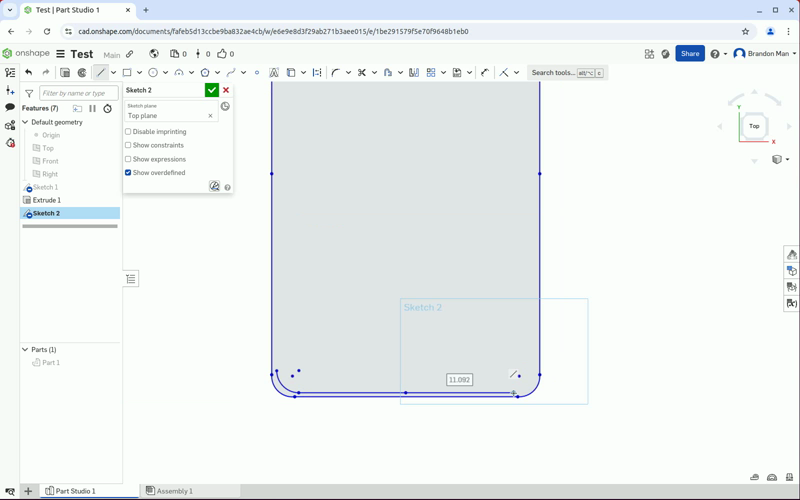
scroll(-6)
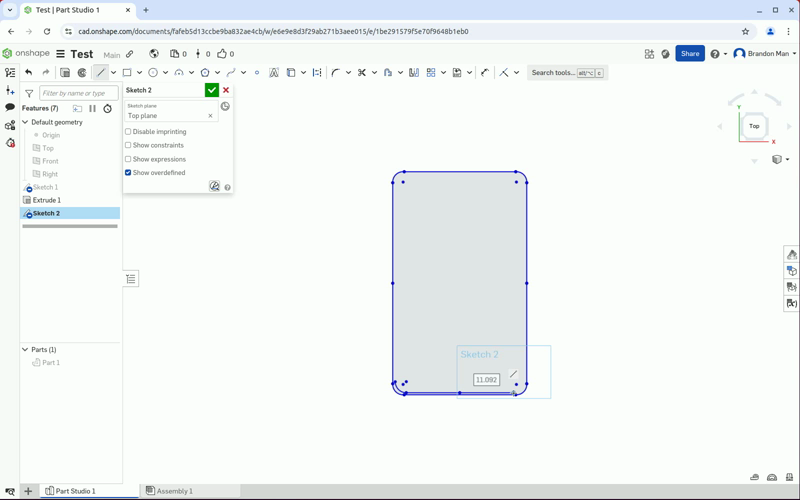
key_up(shift)
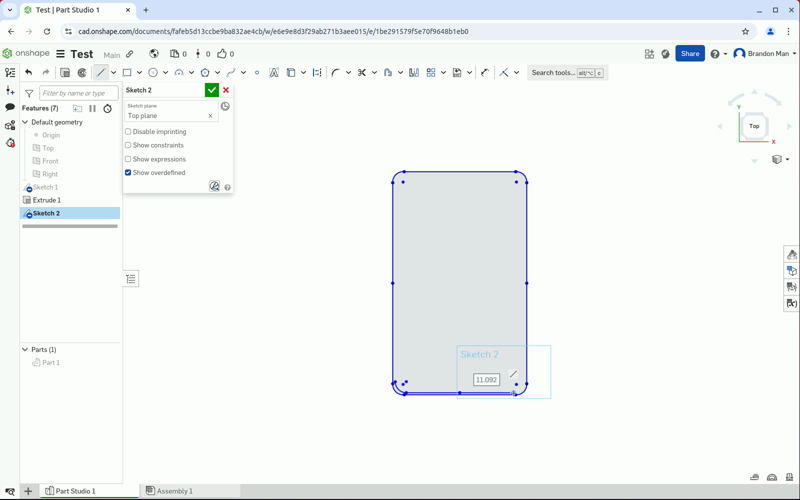
key(esc)
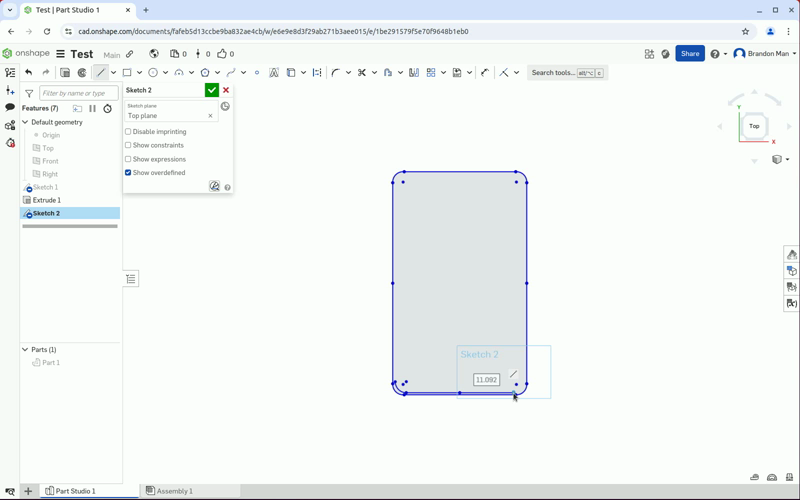
key(a)
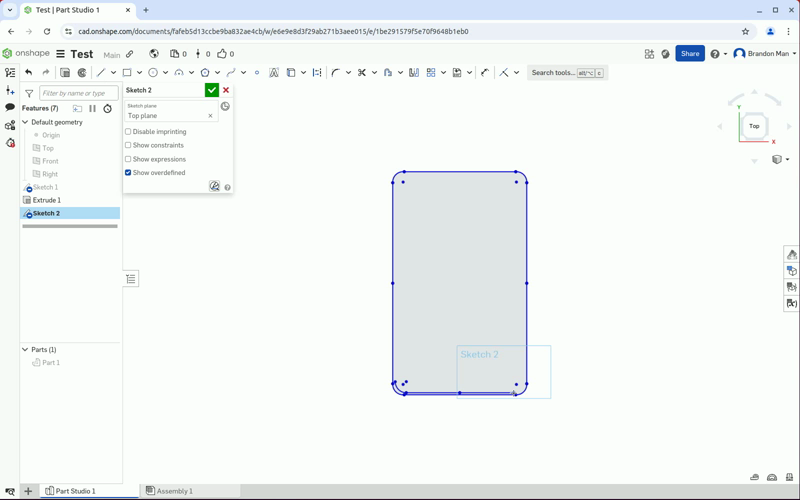
mouse_move(513, 392)
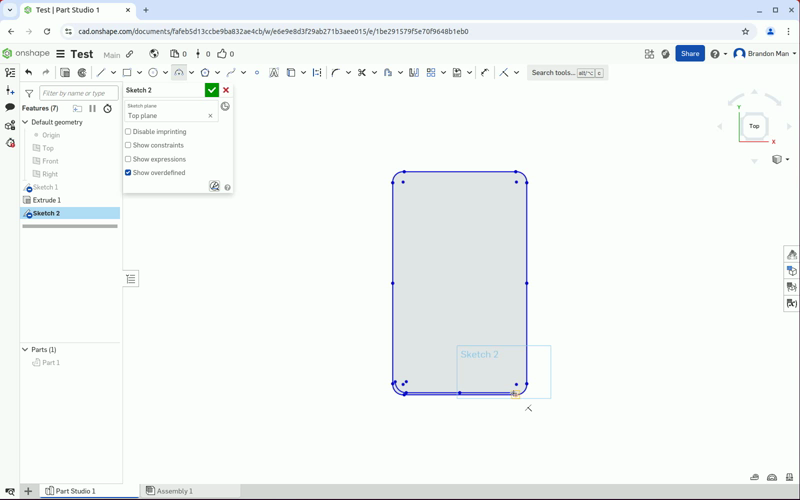
scroll(6)
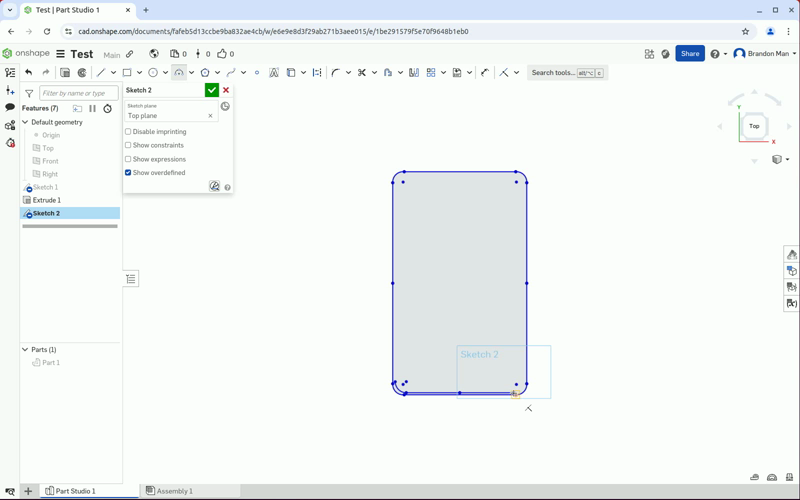
scroll(6)
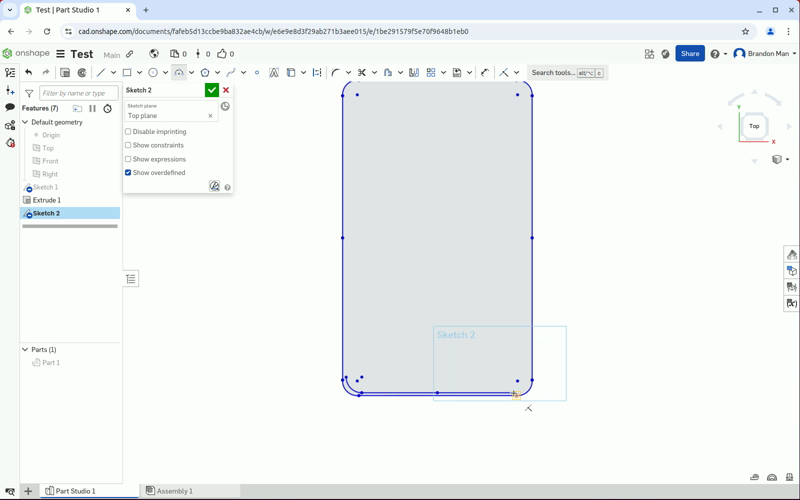
scroll(6)
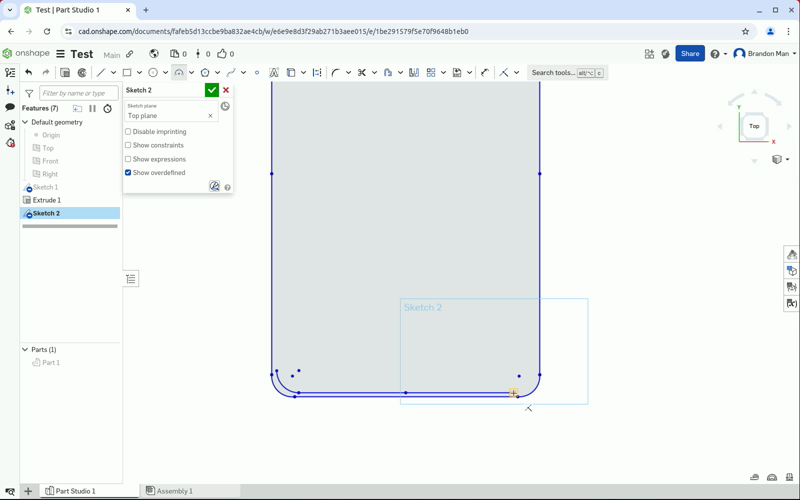
scroll(6)
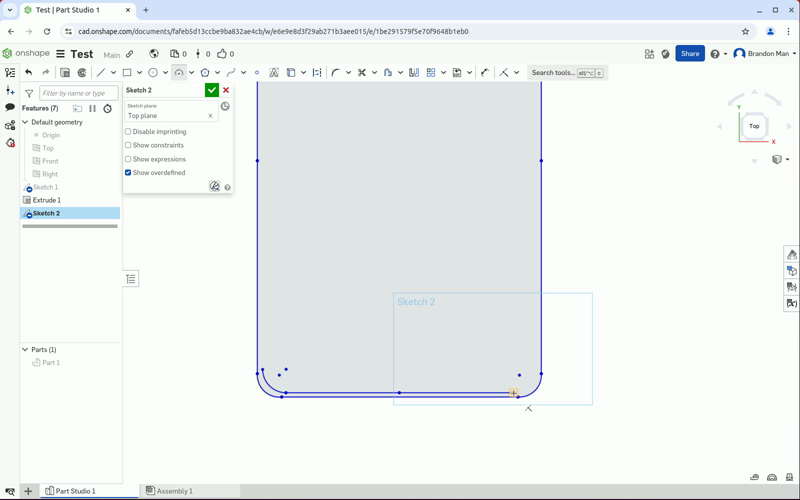
scroll(6)
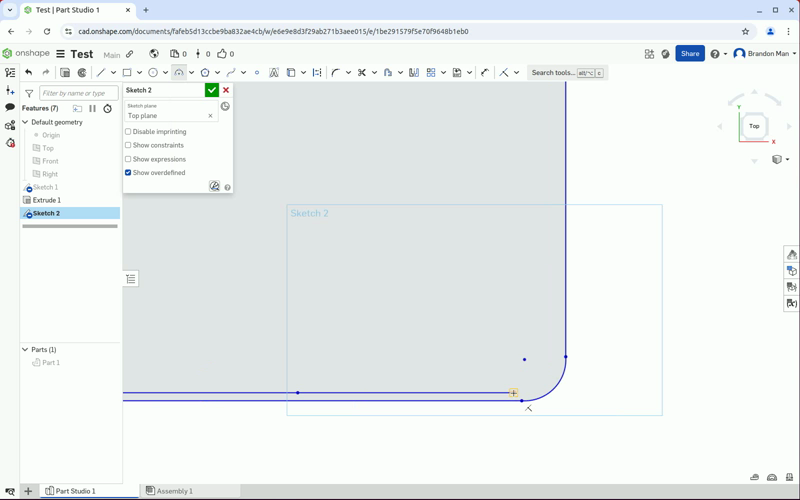
scroll(6)
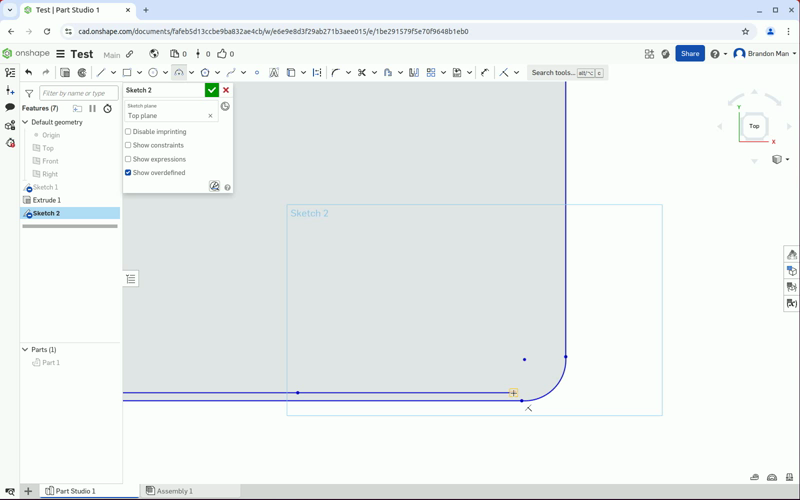
scroll(6)
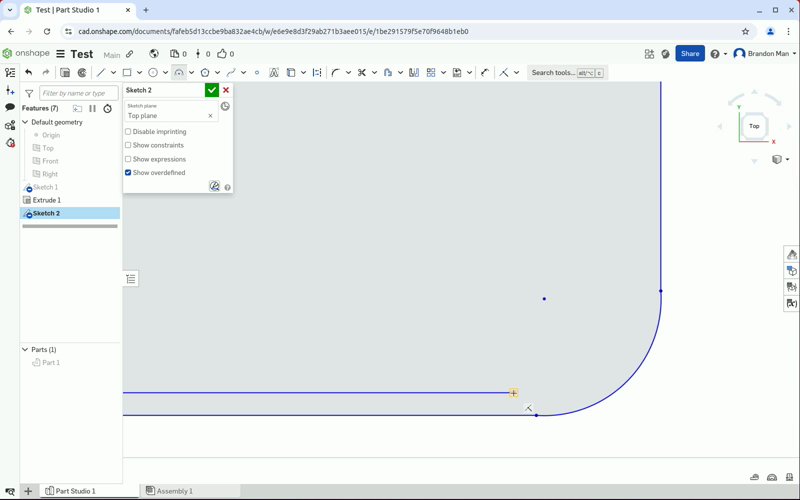
click(513, 392)
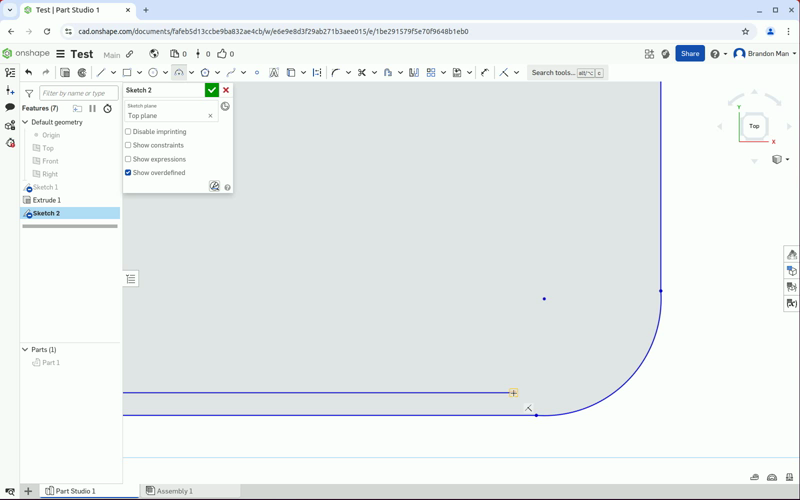
scroll(-6)
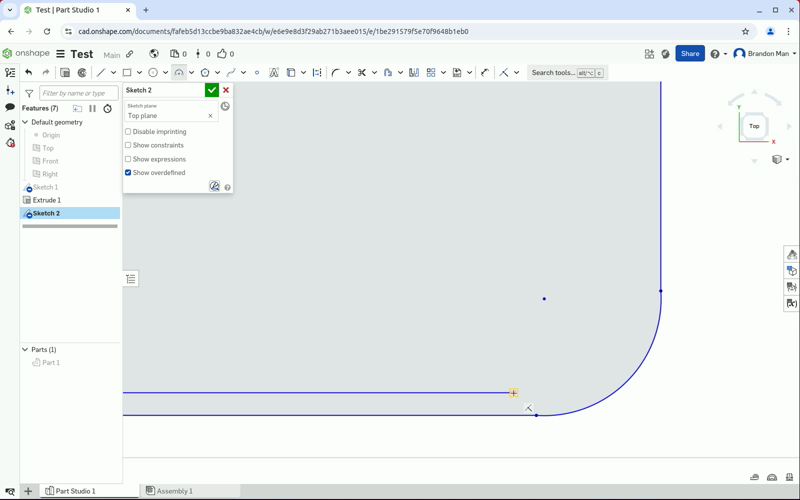
scroll(-6)
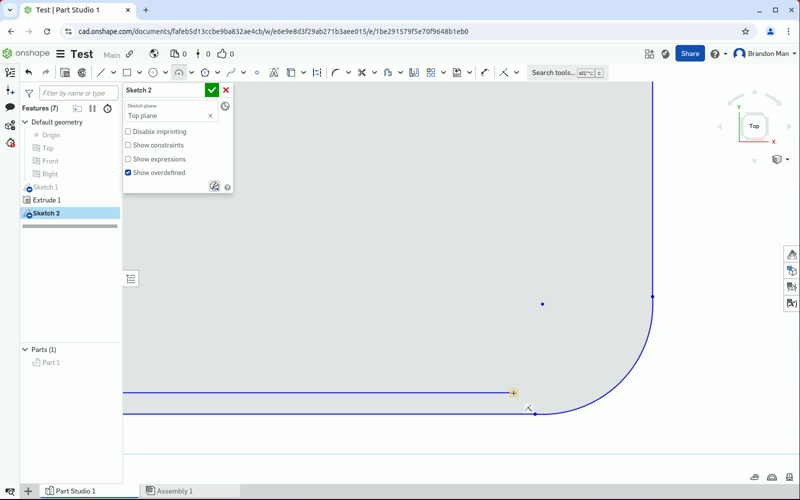
scroll(-6)
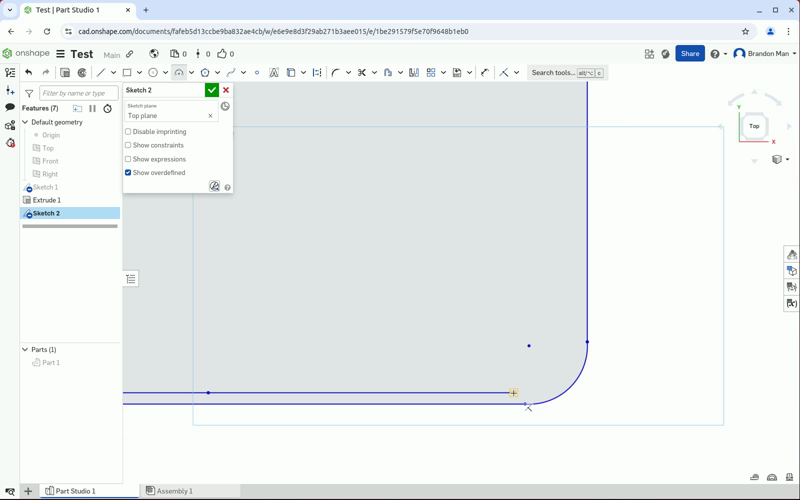
scroll(-6)
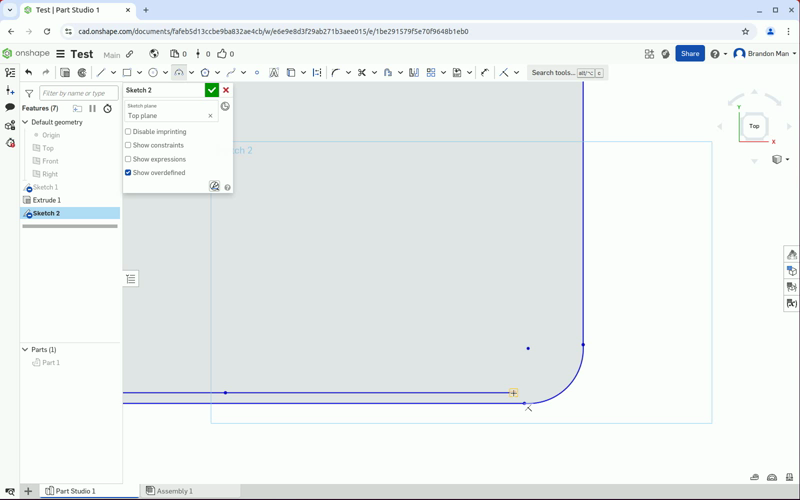
scroll(-6)
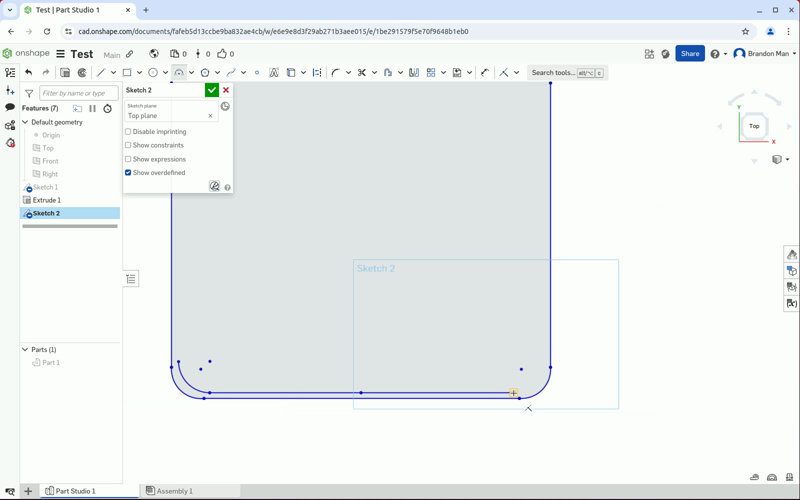
scroll(-6)
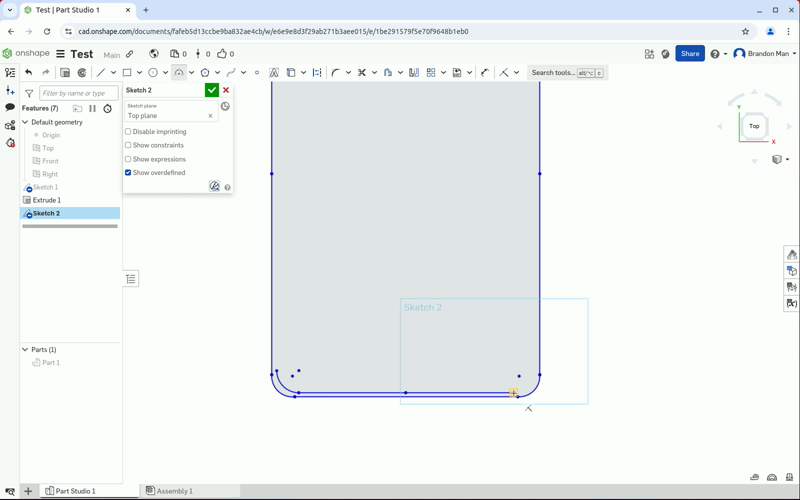
scroll(-6)
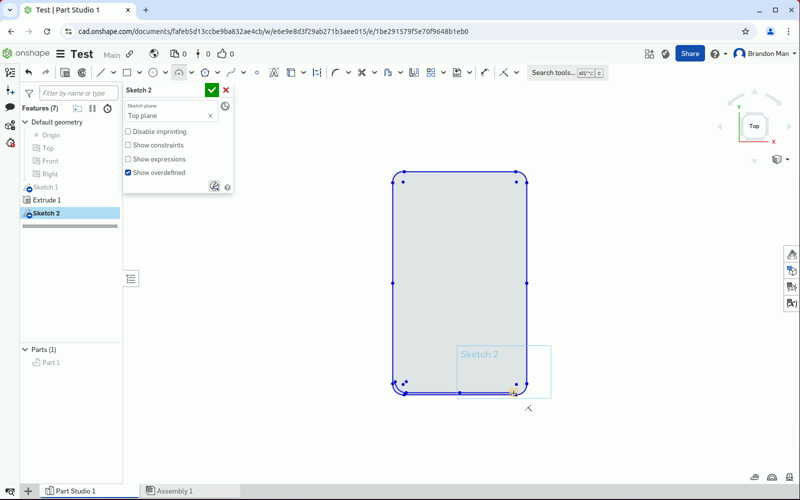
key_down(shift)
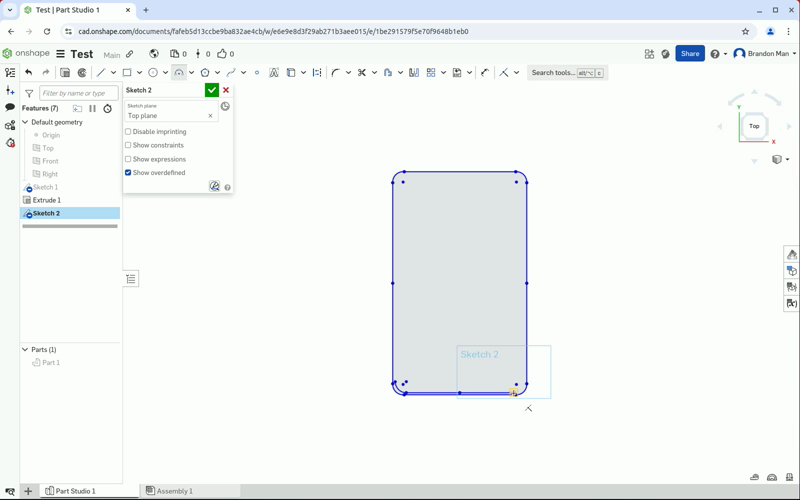
mouse_move(524, 381)
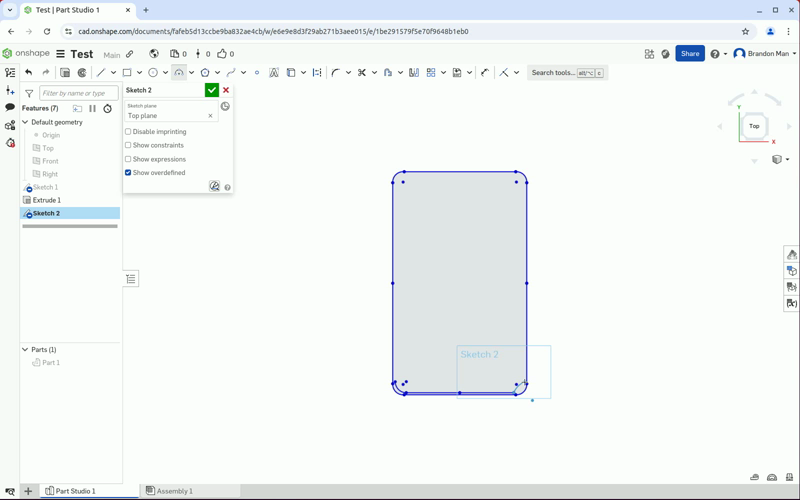
scroll(6)
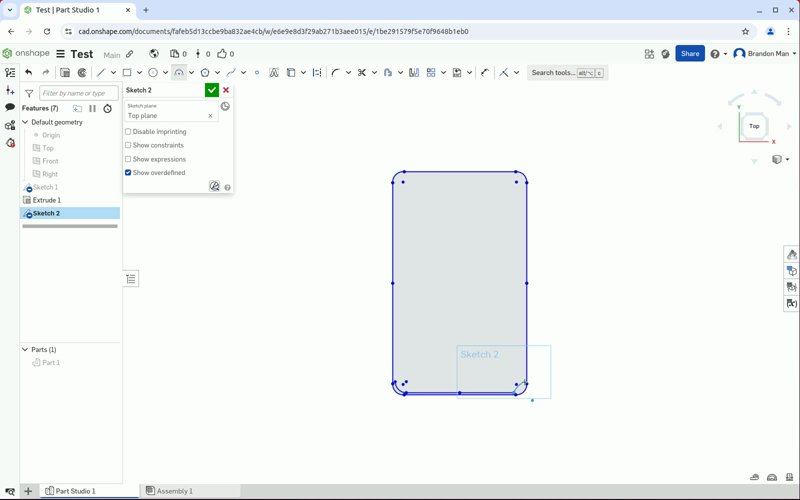
scroll(6)
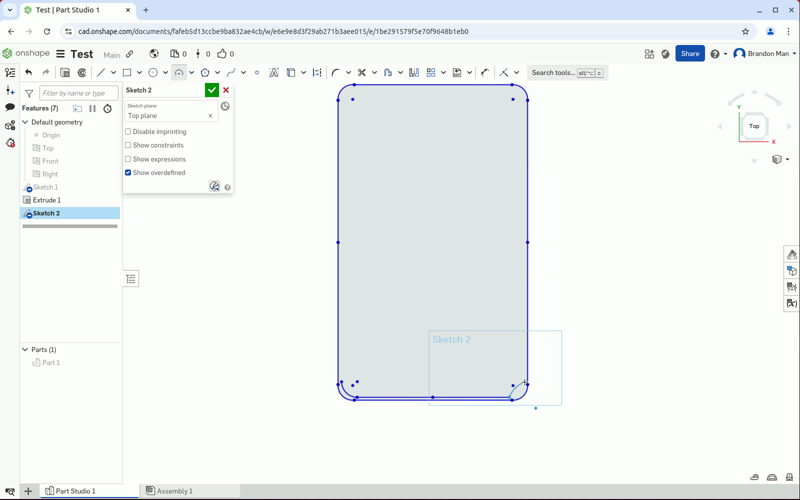
scroll(6)
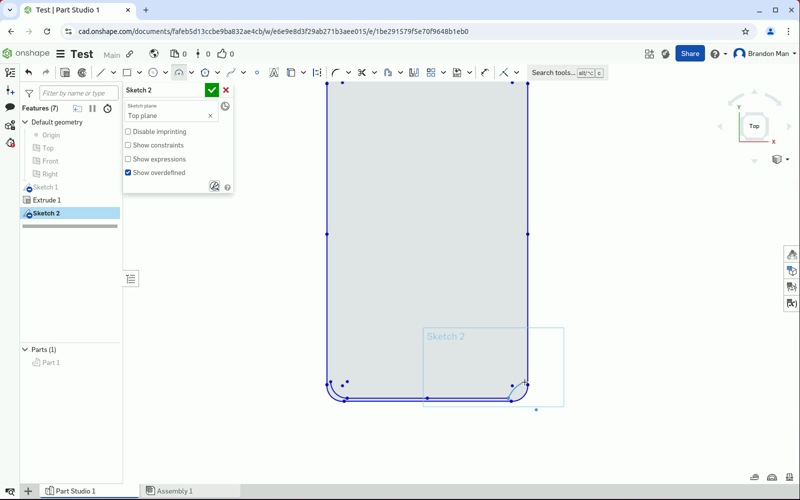
scroll(6)
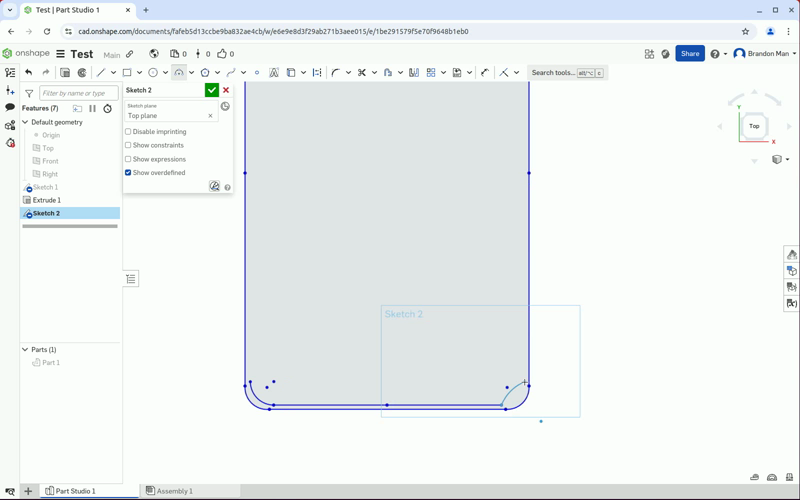
scroll(6)
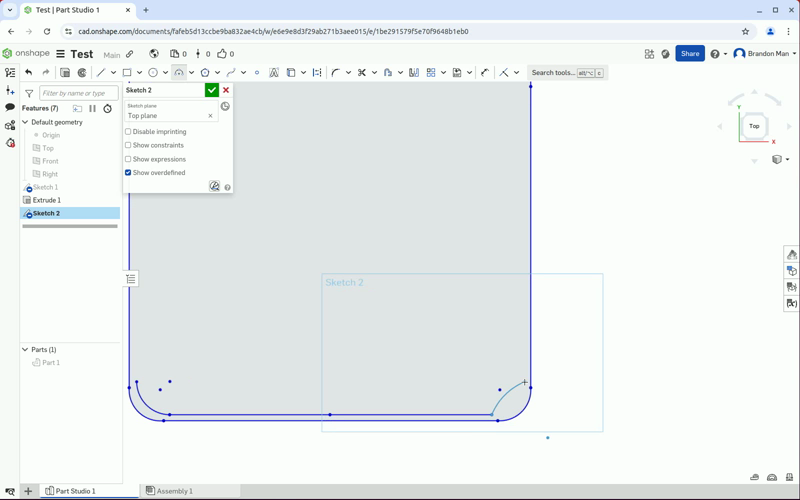
scroll(6)
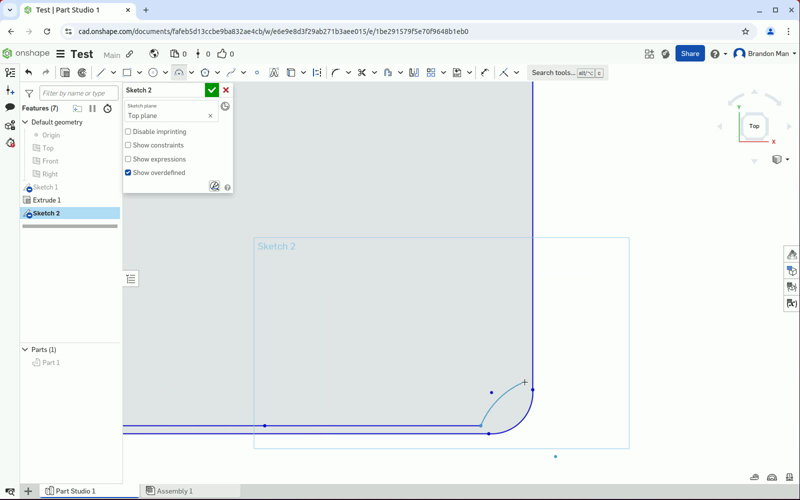
scroll(6)
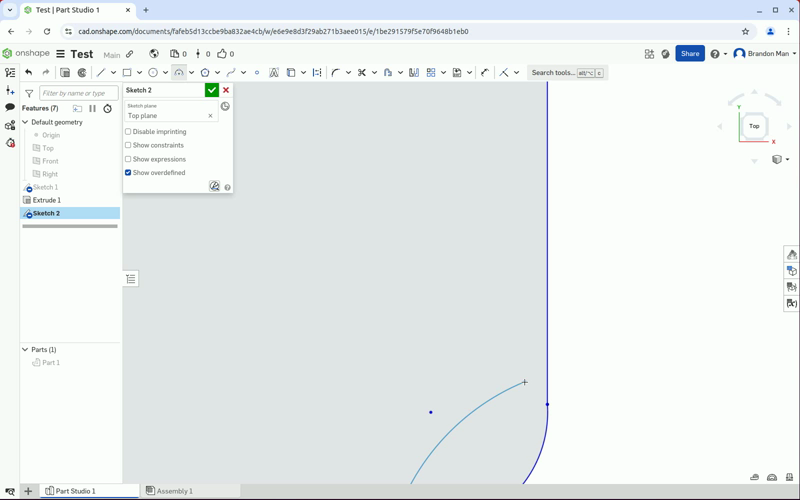
click(524, 381)
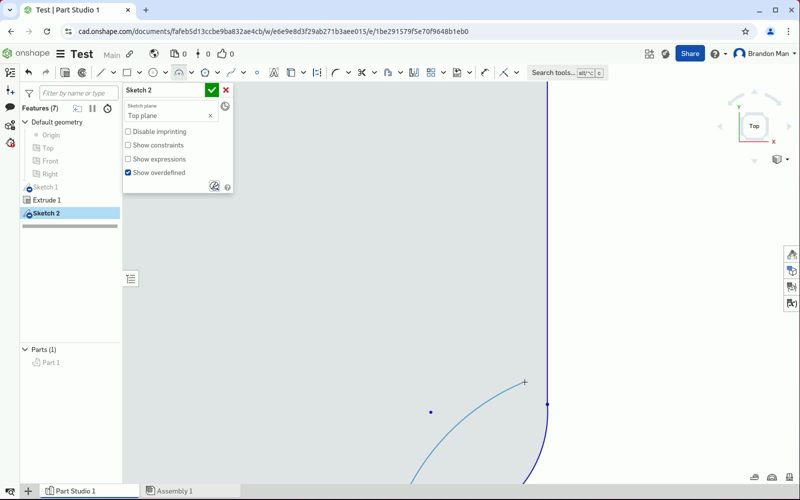
scroll(-6)
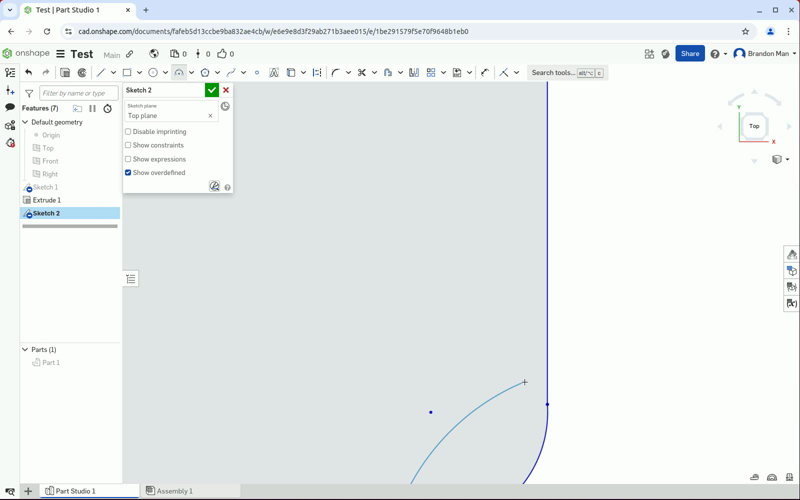
scroll(-6)
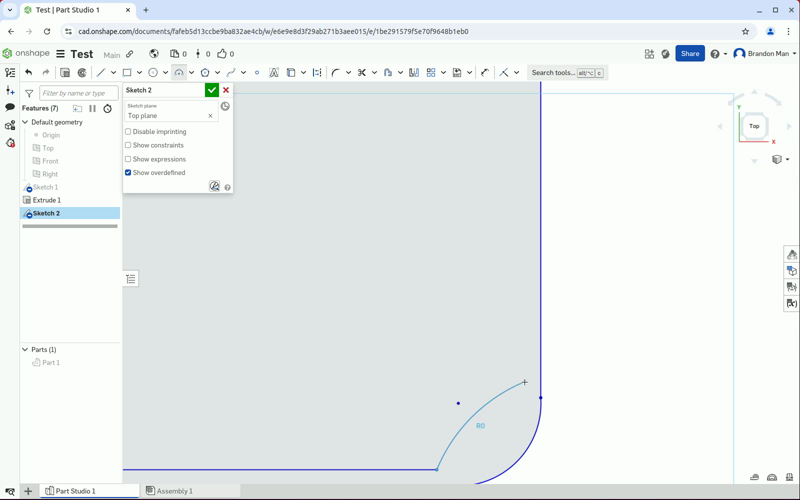
scroll(-6)
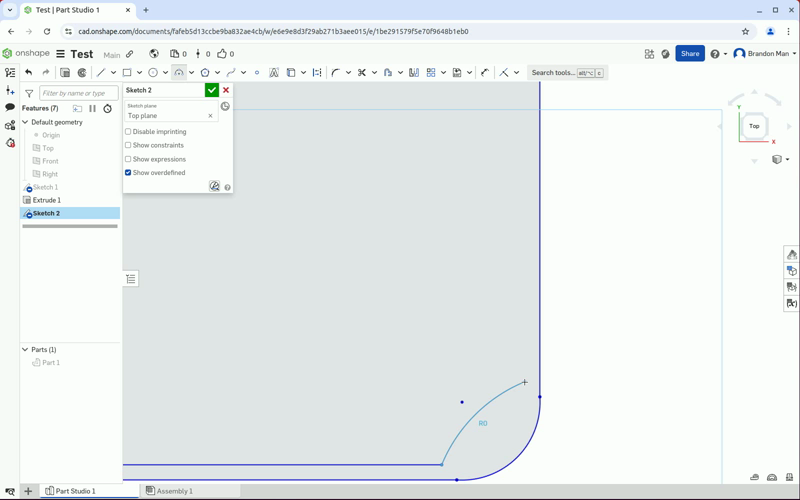
scroll(-6)
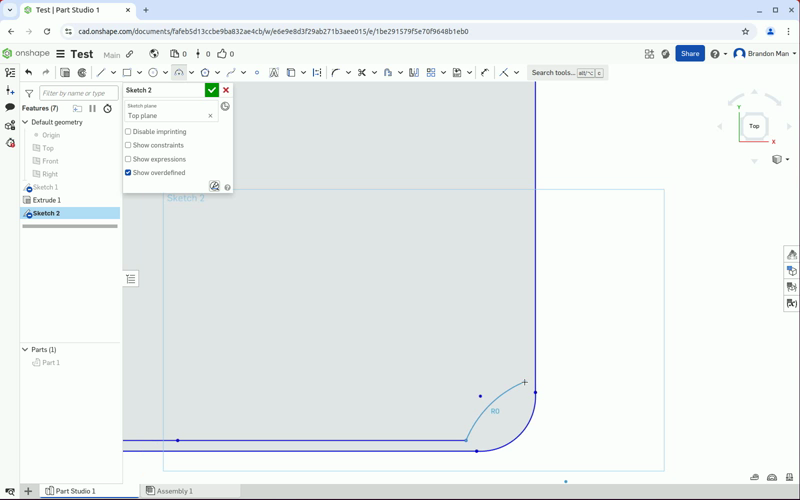
scroll(-6)
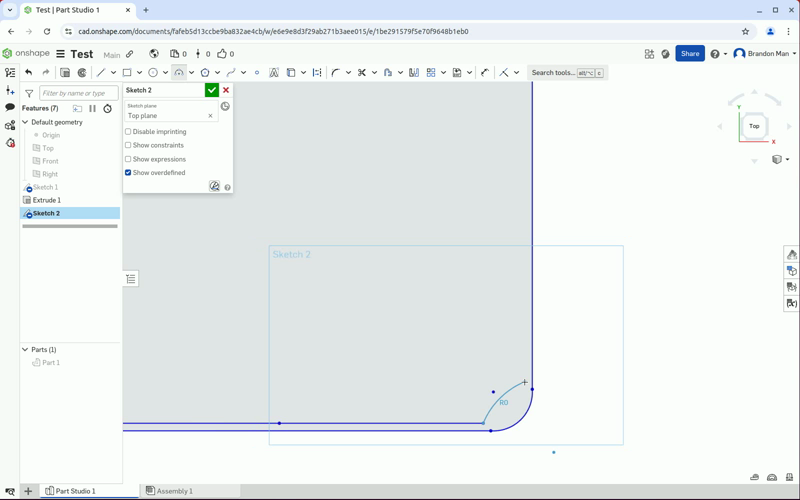
scroll(-6)
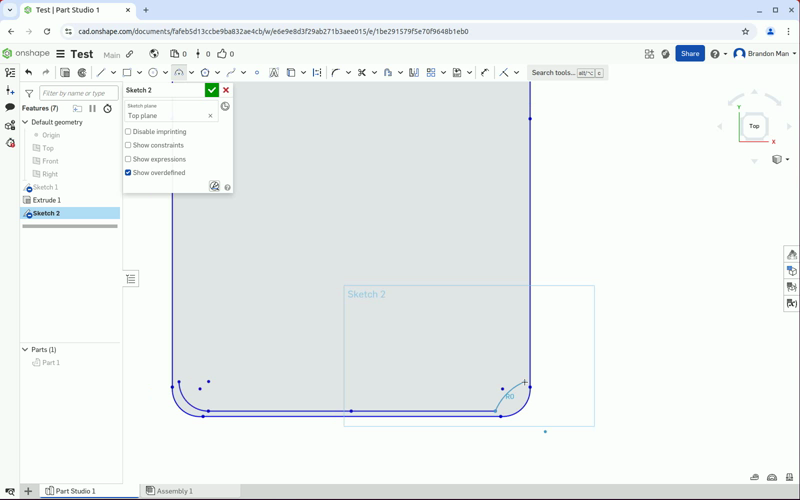
scroll(-6)
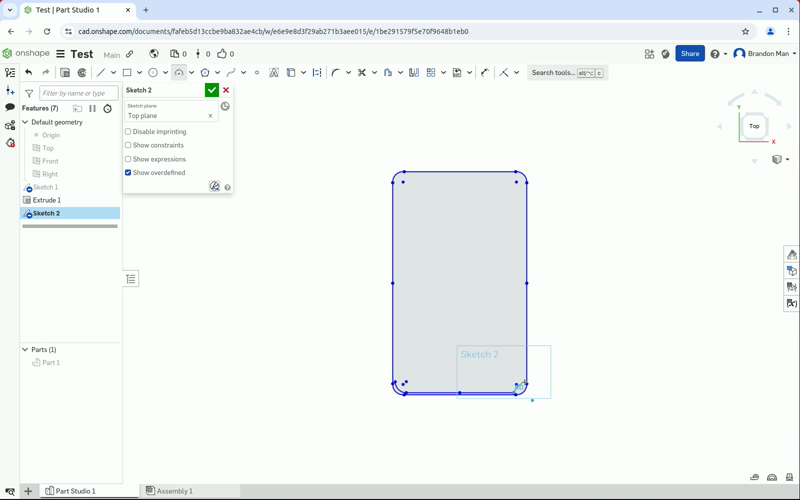
mouse_move(521, 389)
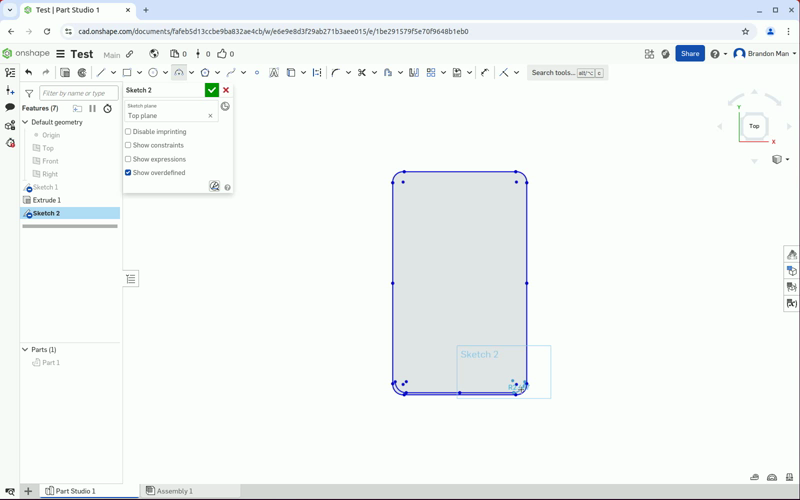
scroll(6)
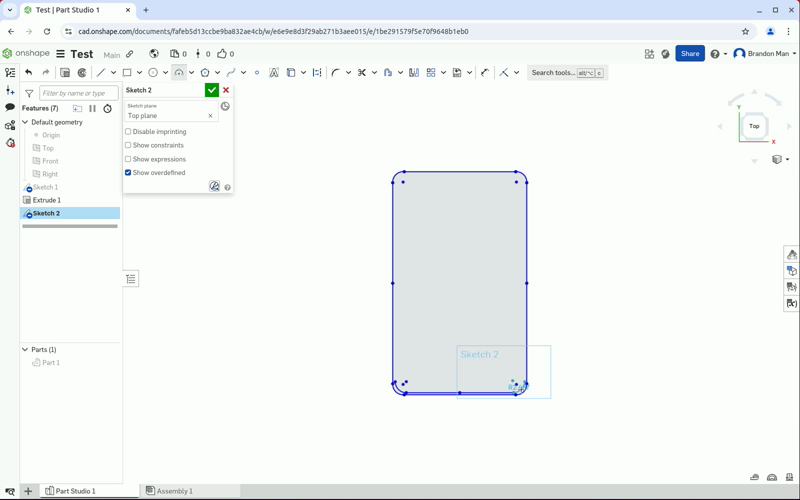
scroll(6)
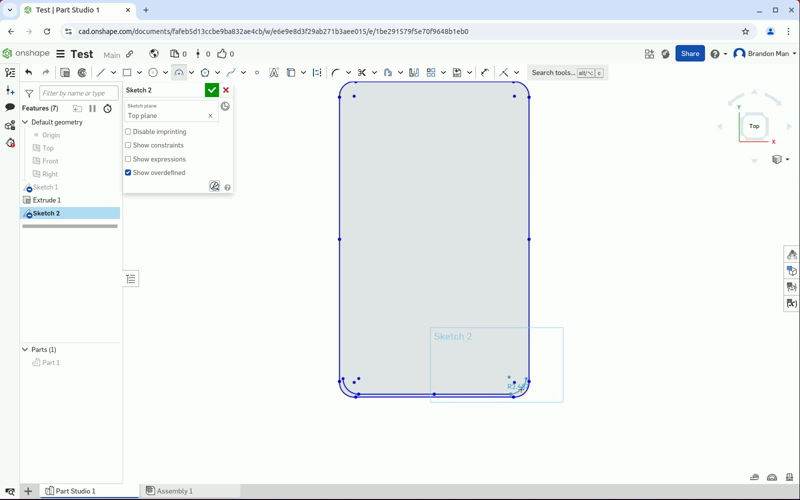
scroll(6)
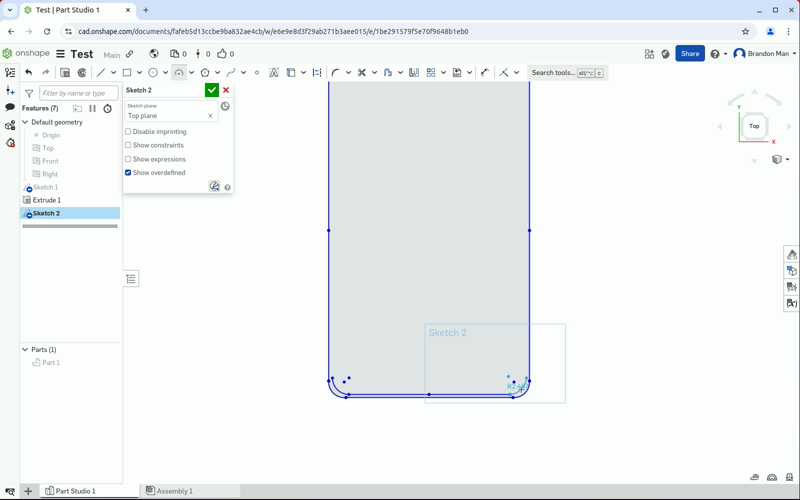
scroll(6)
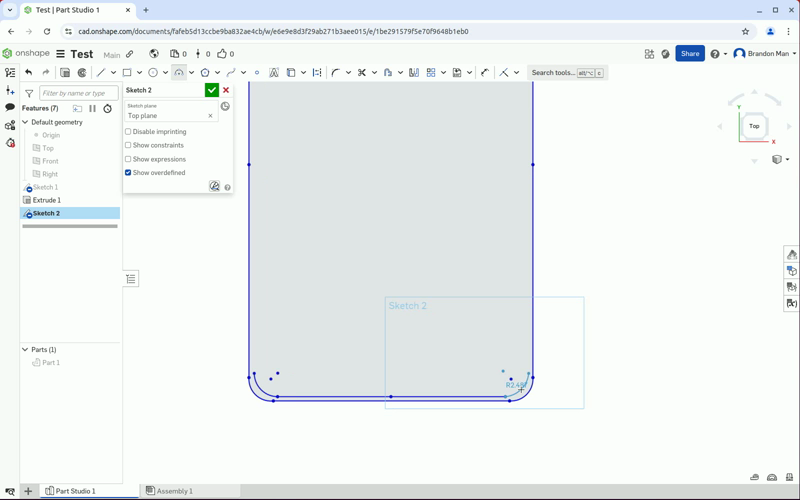
scroll(6)
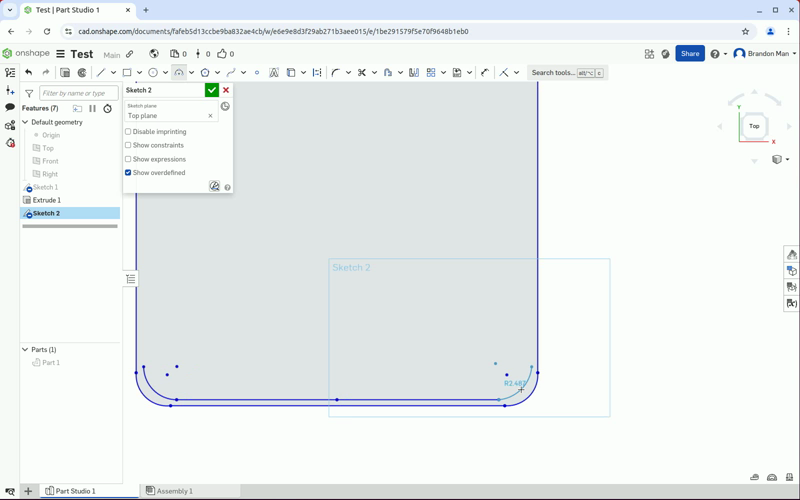
scroll(6)
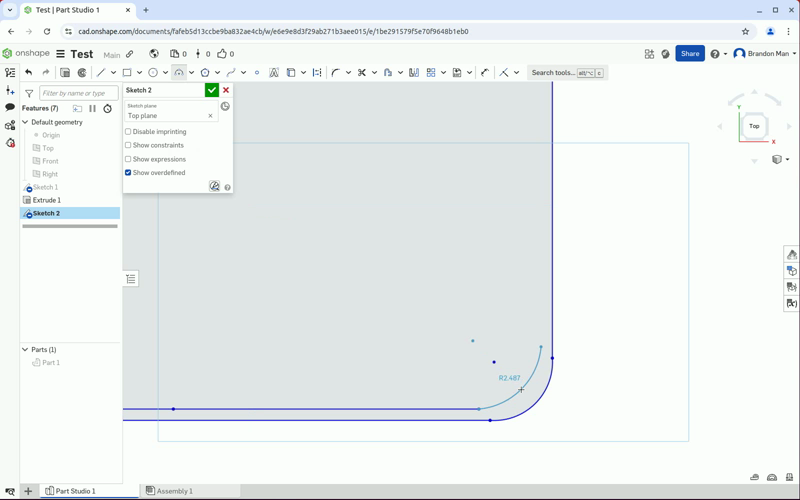
scroll(6)
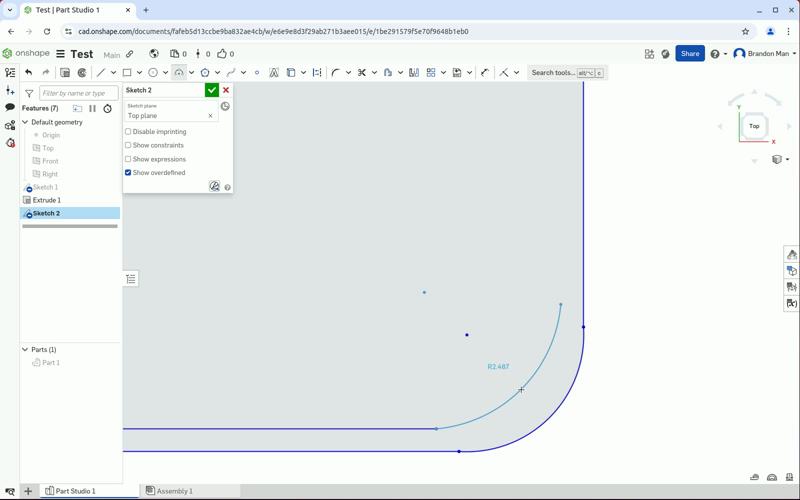
click(521, 389)
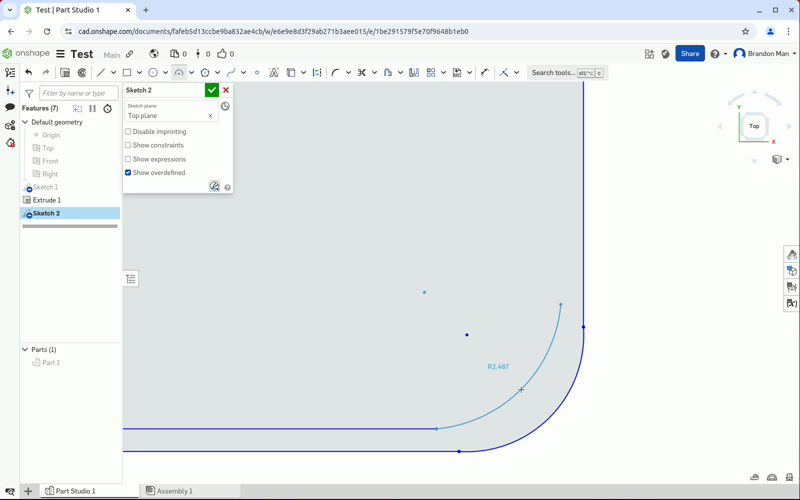
scroll(-6)
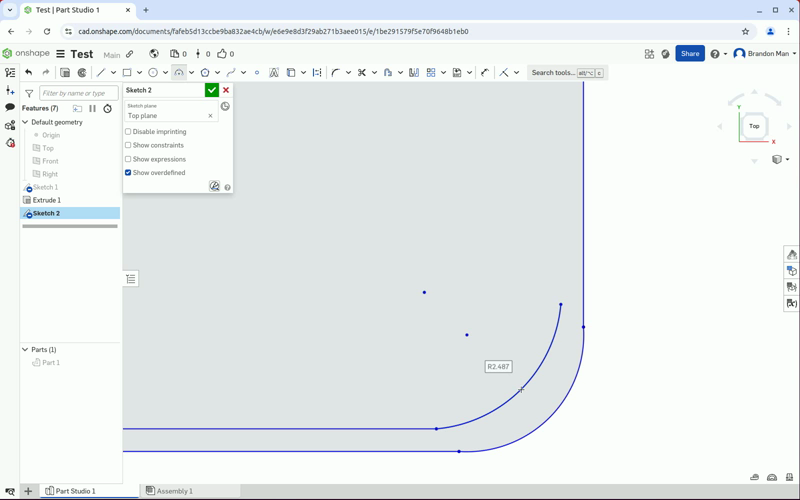
scroll(-6)
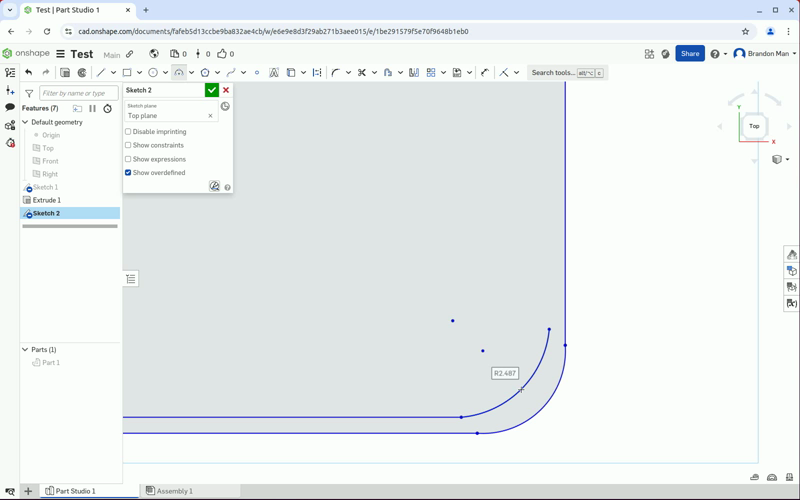
scroll(-6)
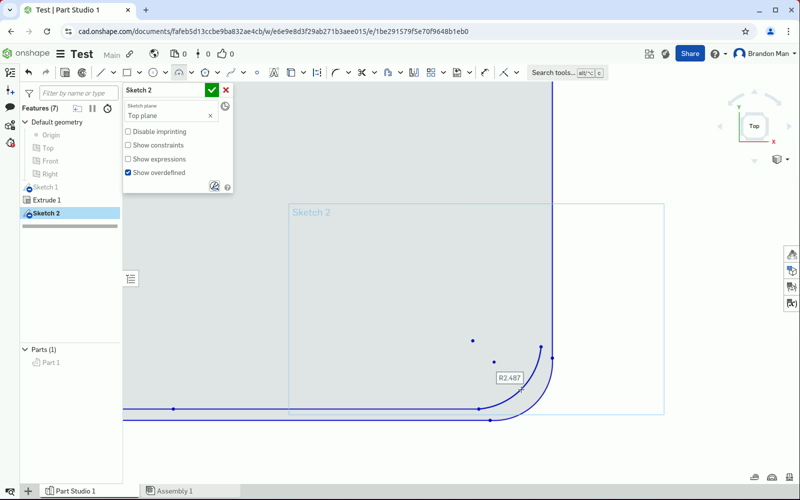
scroll(-6)
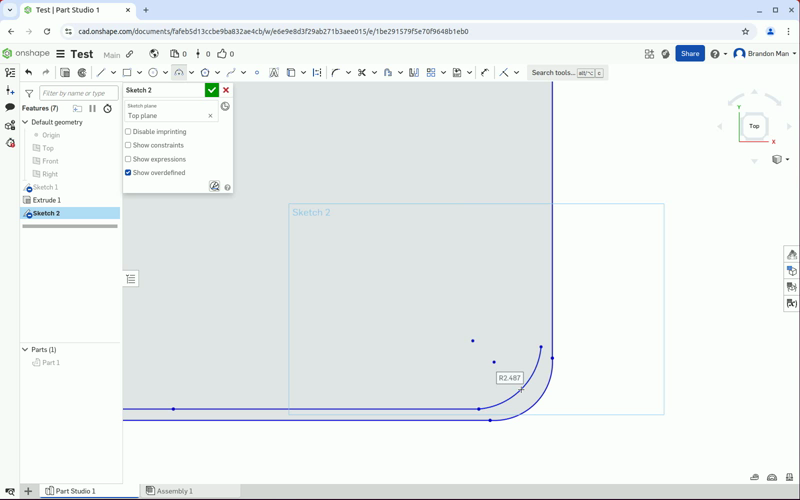
scroll(-6)
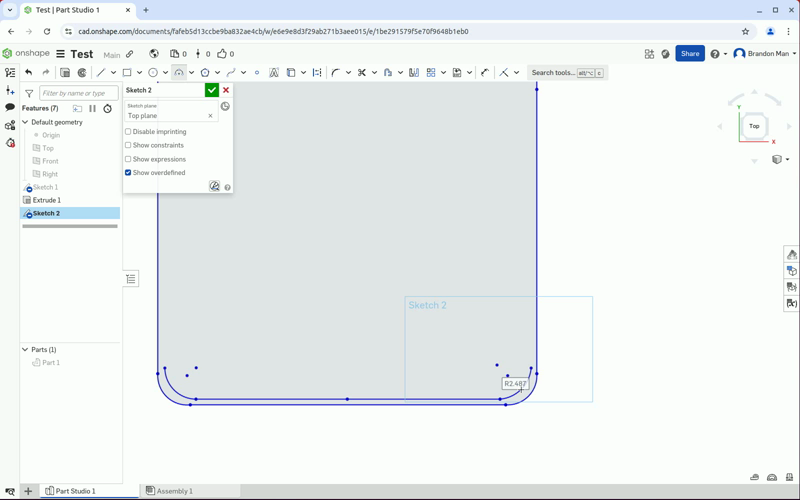
scroll(-6)
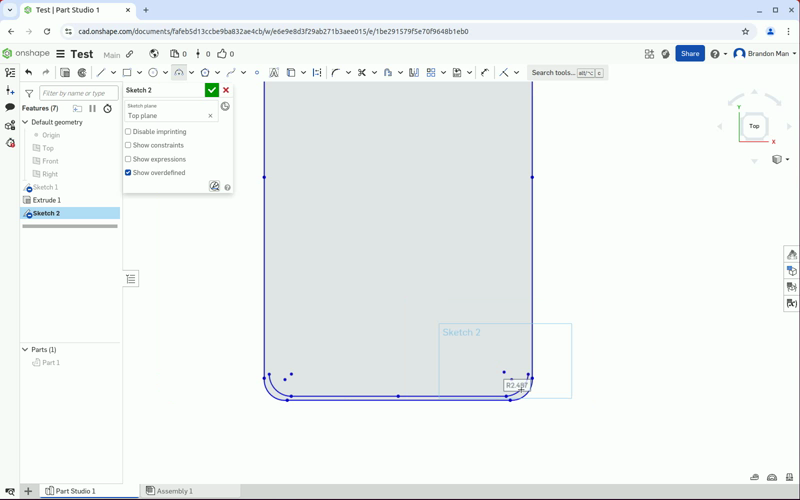
scroll(-6)
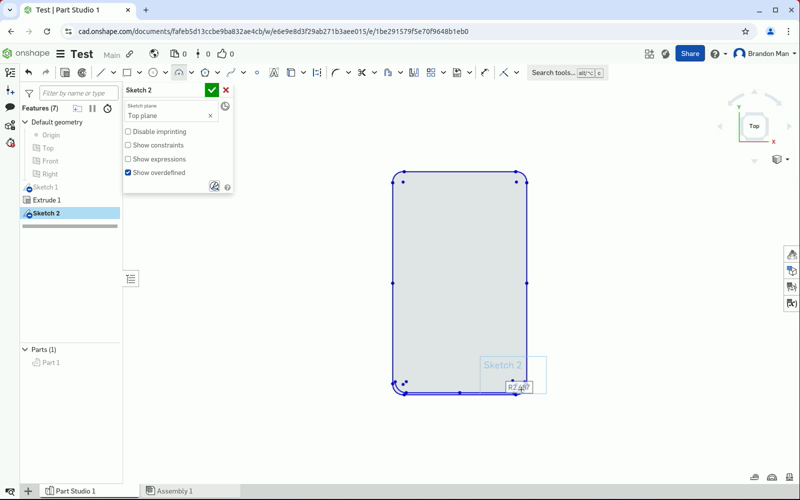
key_up(shift)
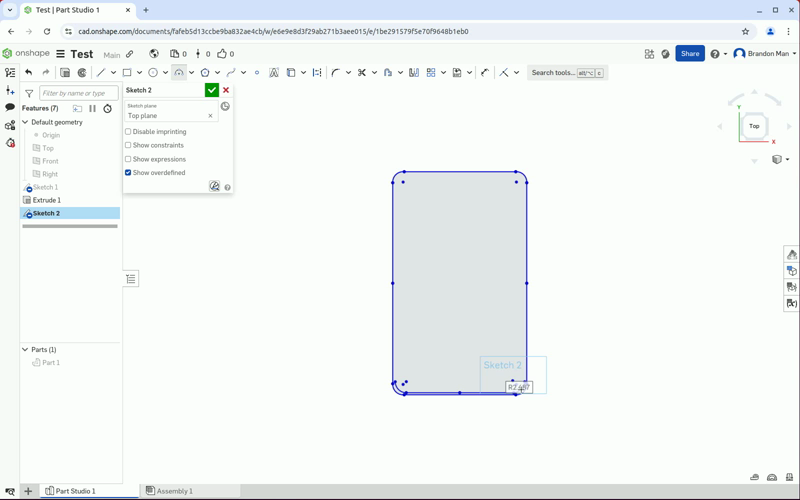
key(esc)
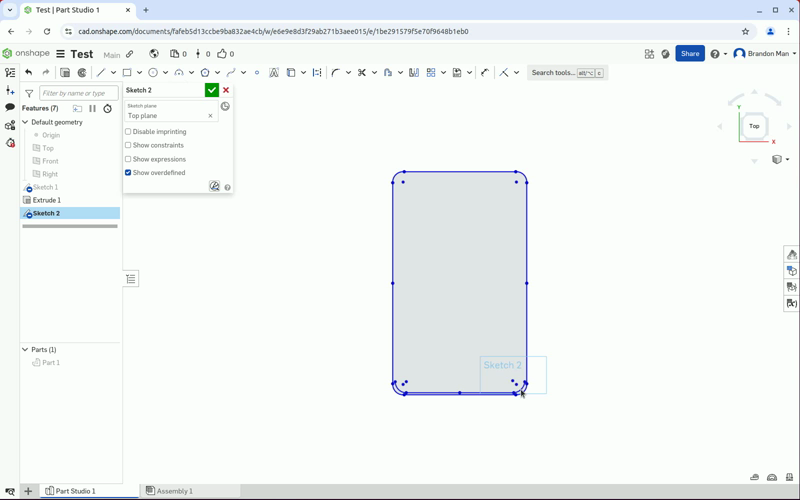
key(l)
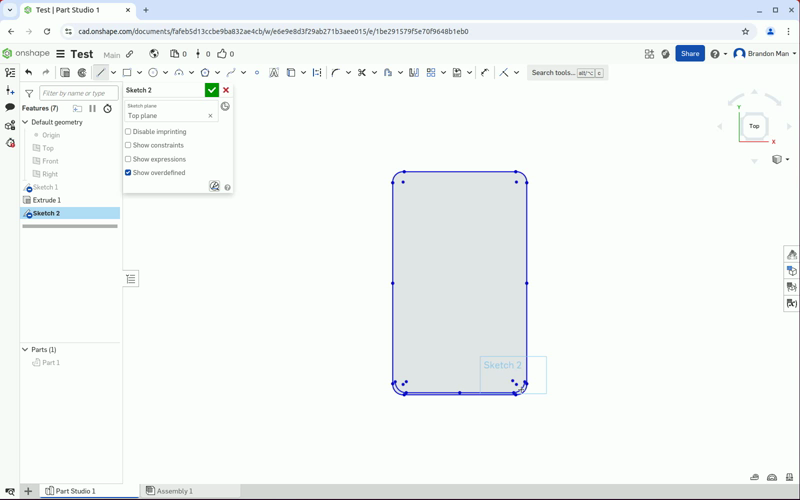
mouse_move(524, 381)
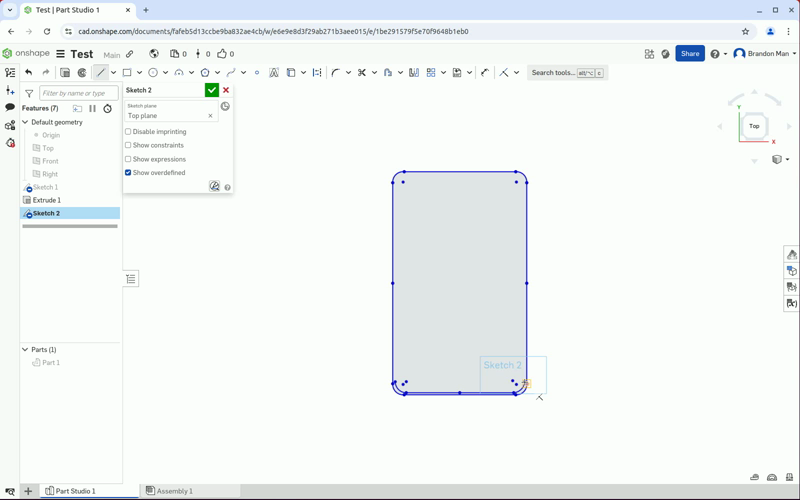
scroll(6)
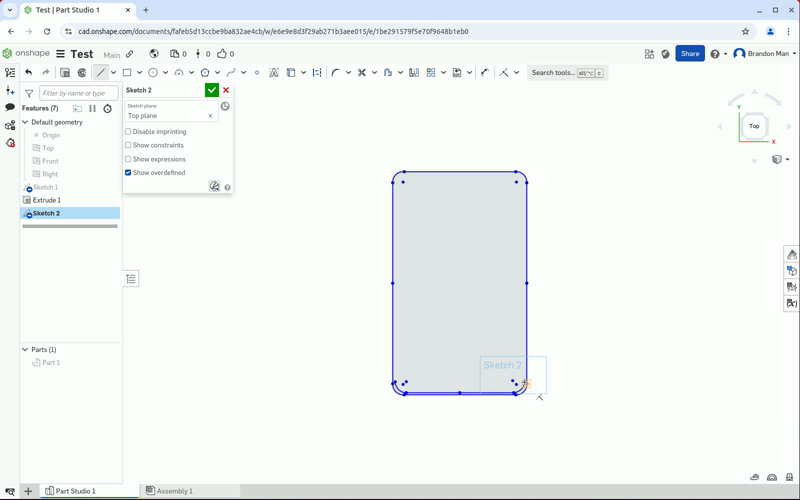
scroll(6)
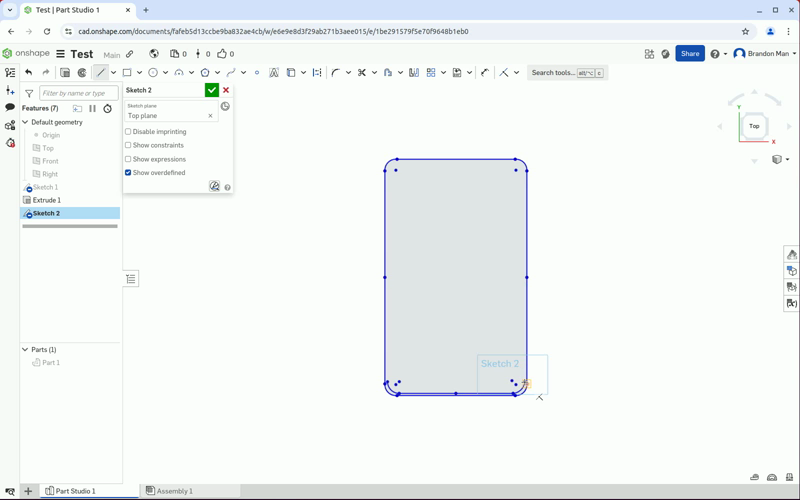
scroll(6)
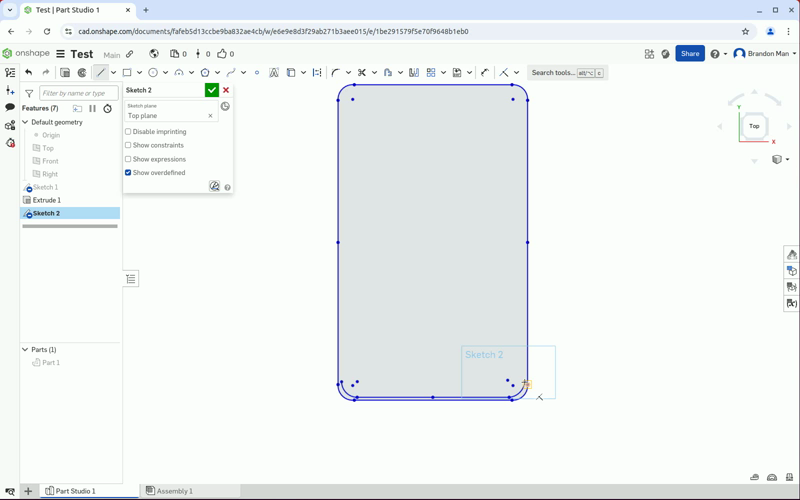
scroll(6)
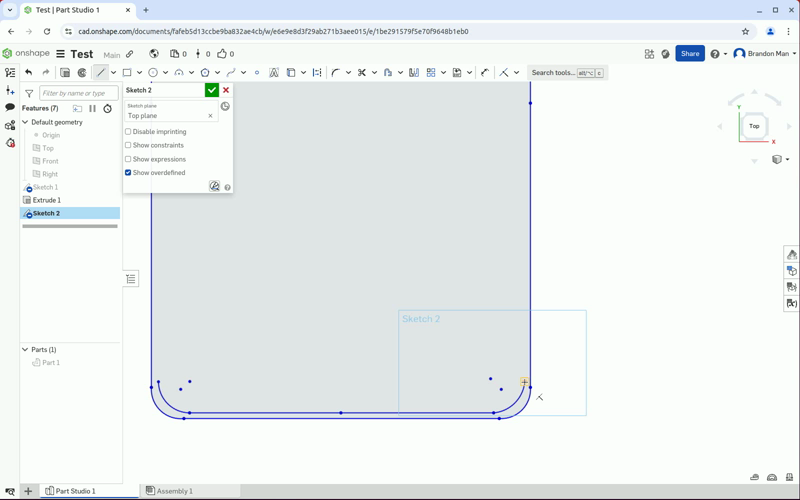
scroll(6)
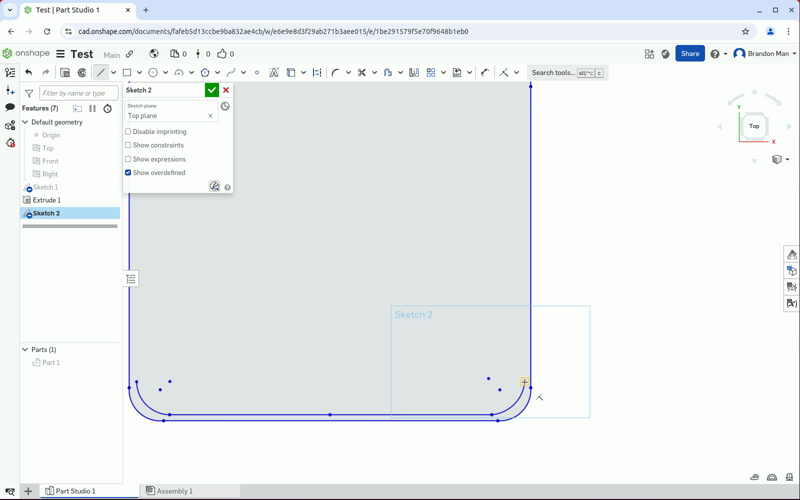
scroll(6)
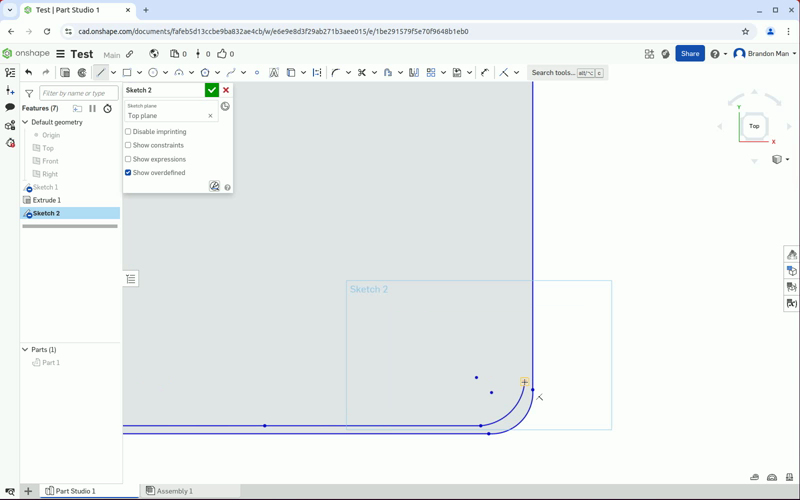
scroll(6)
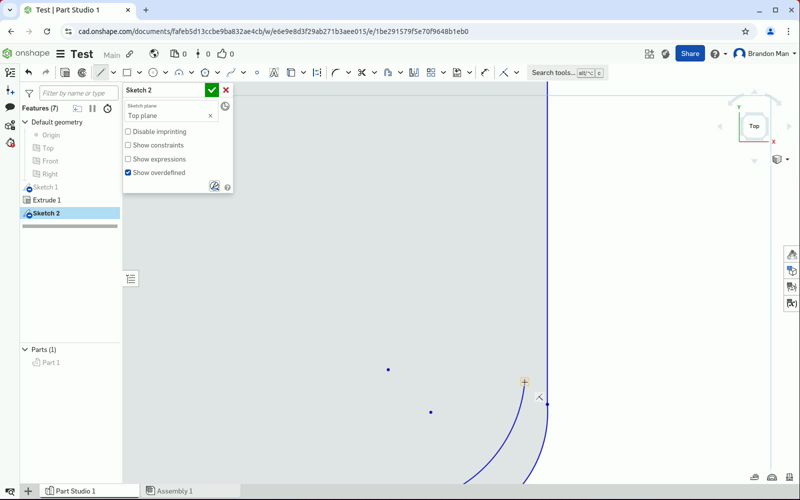
click(524, 381)
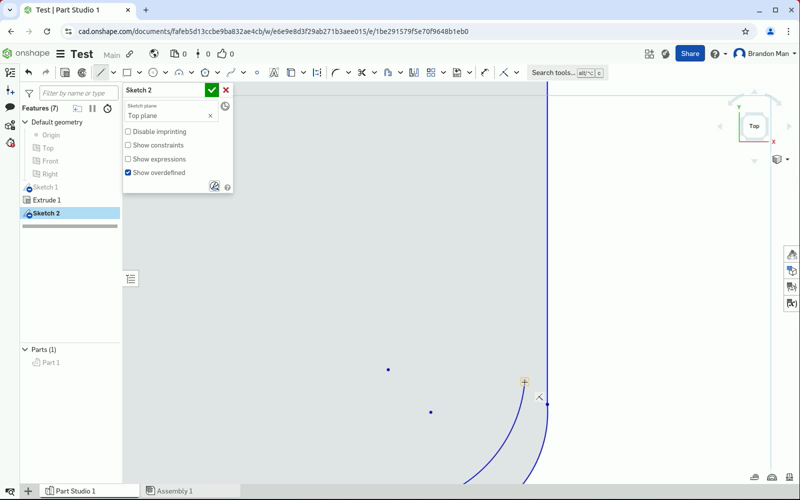
scroll(-6)
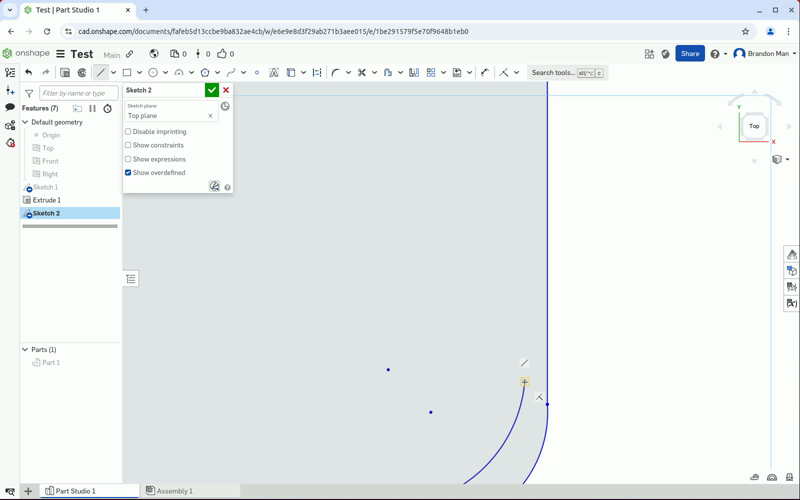
scroll(-6)
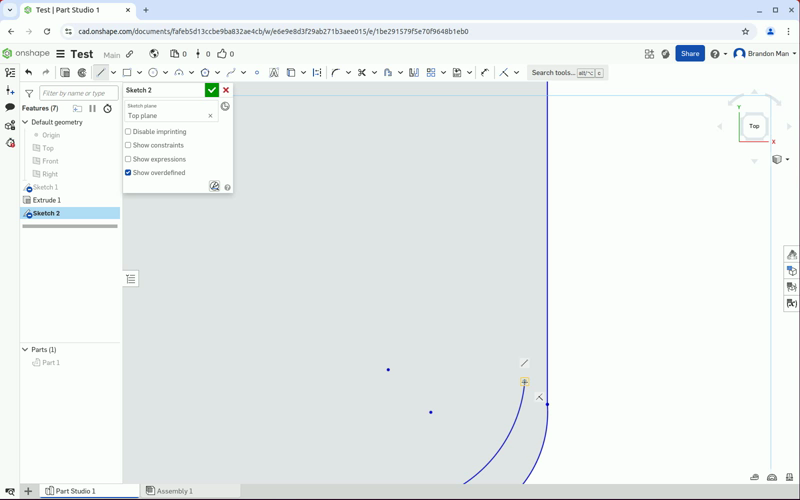
scroll(-6)
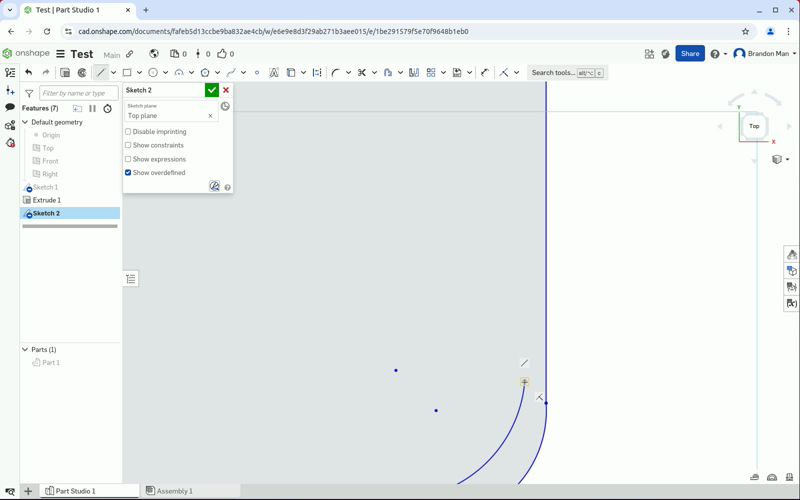
scroll(-6)
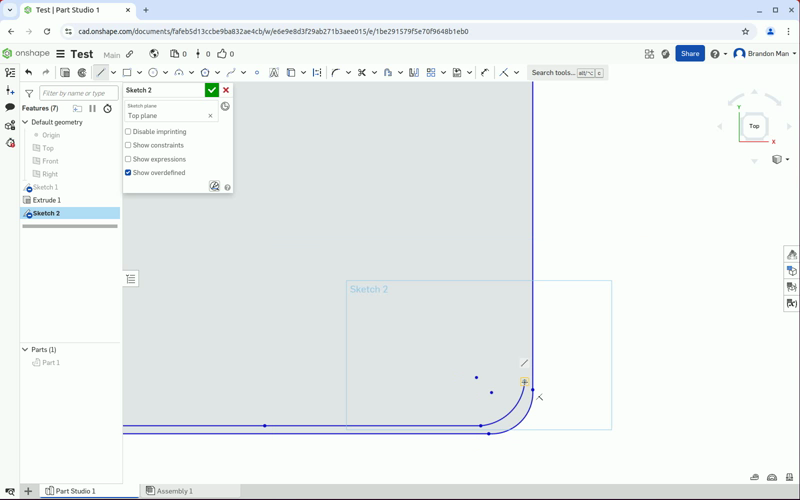
scroll(-6)
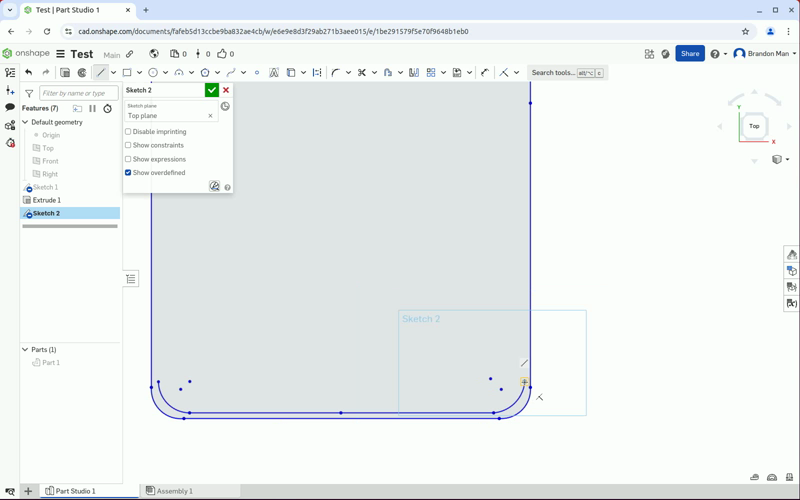
scroll(-6)
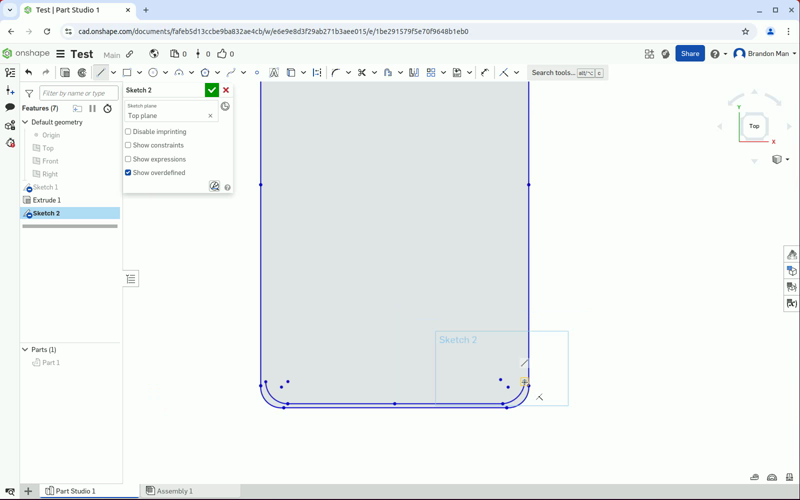
scroll(-6)
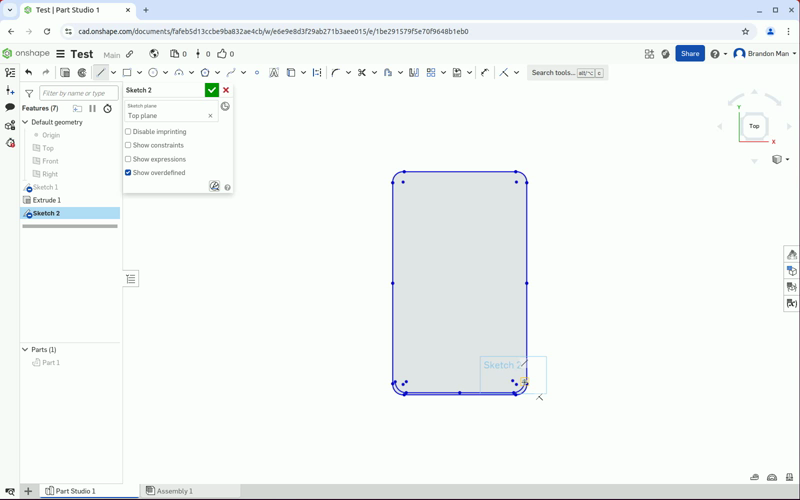
key_down(shift)
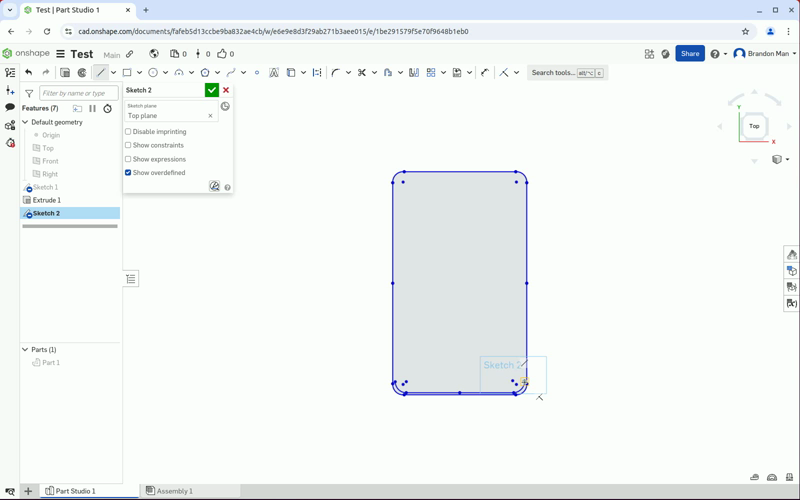
mouse_move(524, 283)
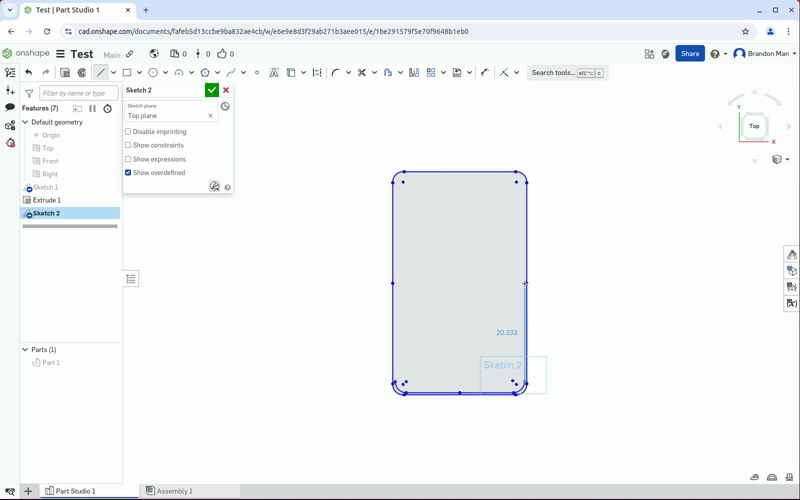
scroll(6)
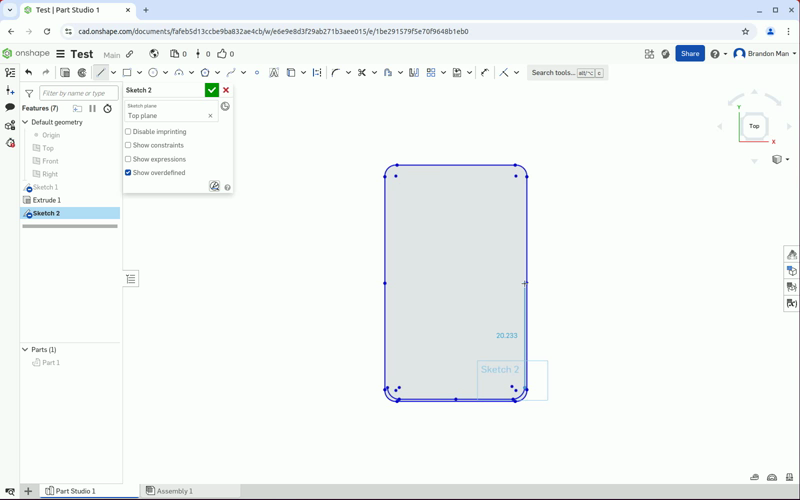
scroll(6)
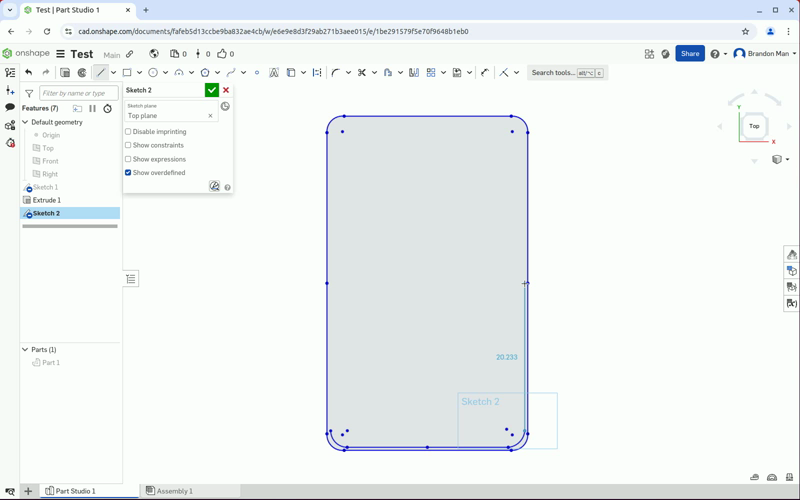
scroll(6)
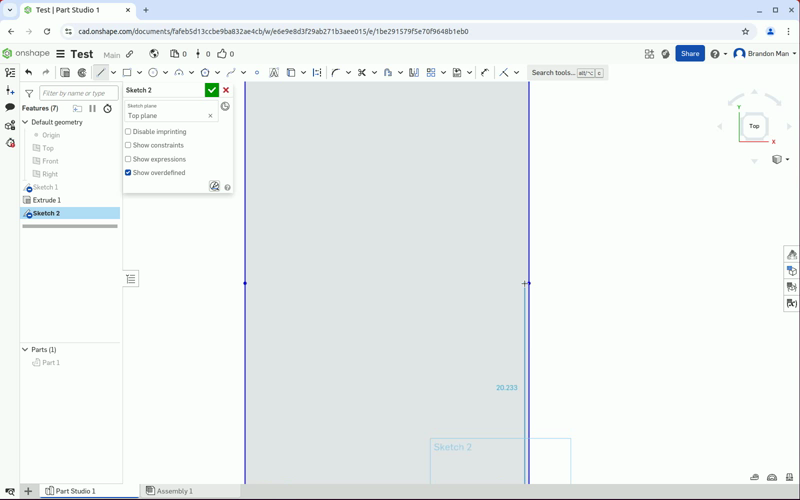
scroll(6)
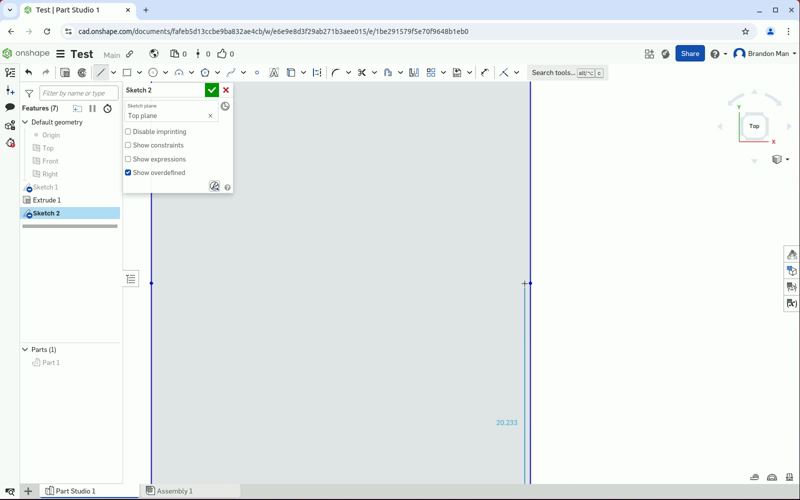
scroll(6)
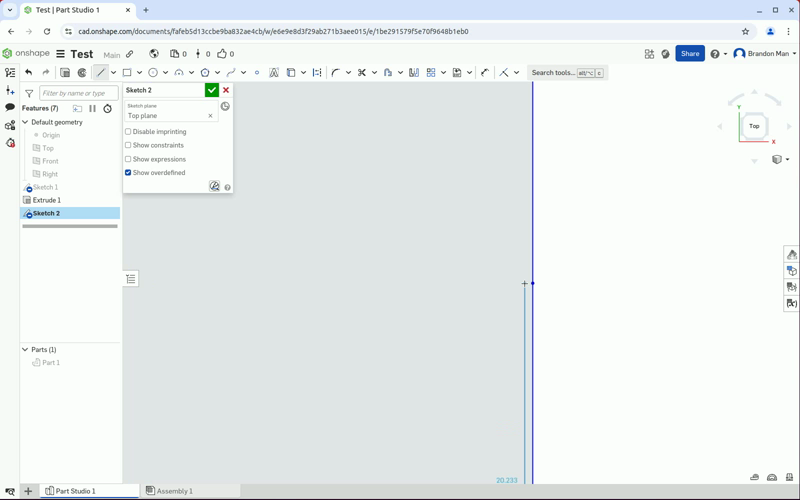
scroll(6)
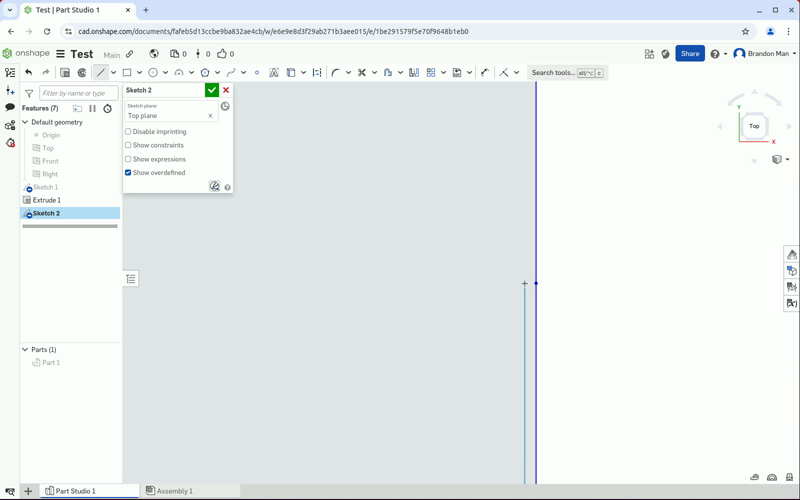
scroll(6)
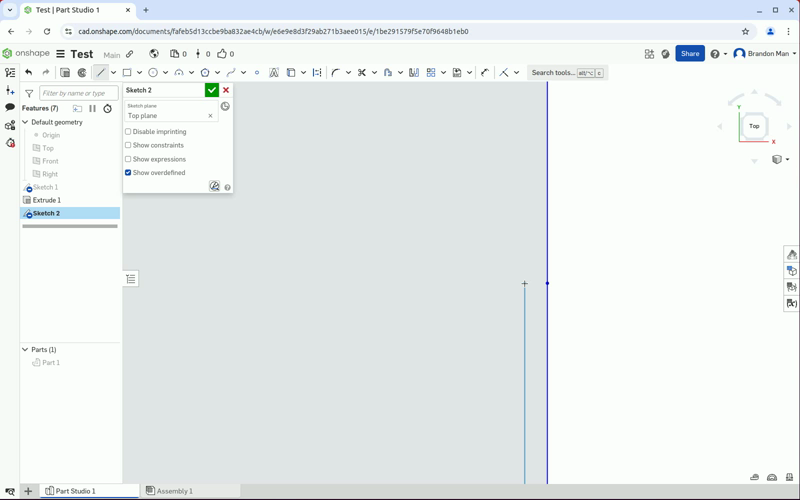
click(524, 283)
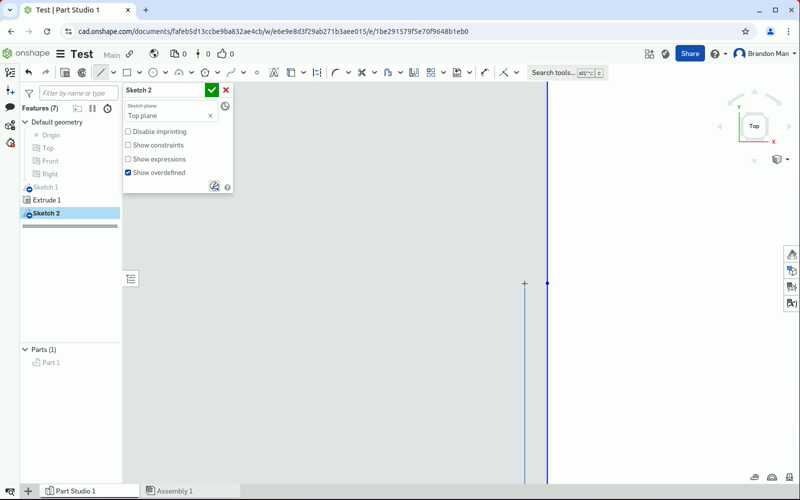
scroll(-6)
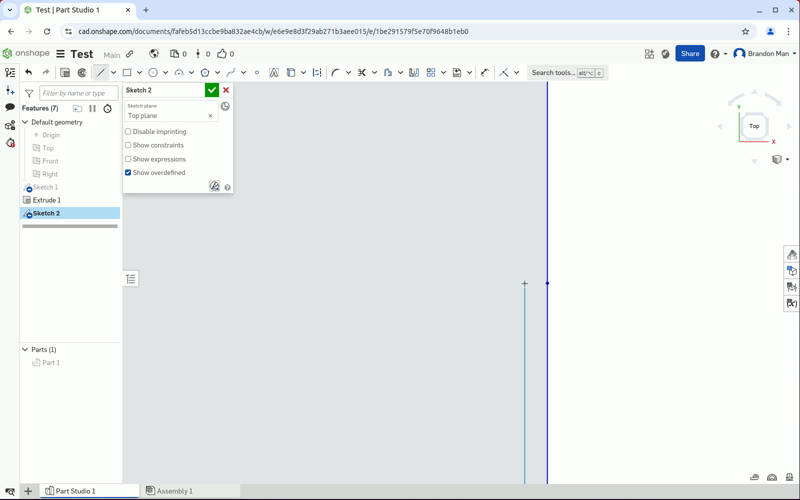
scroll(-6)
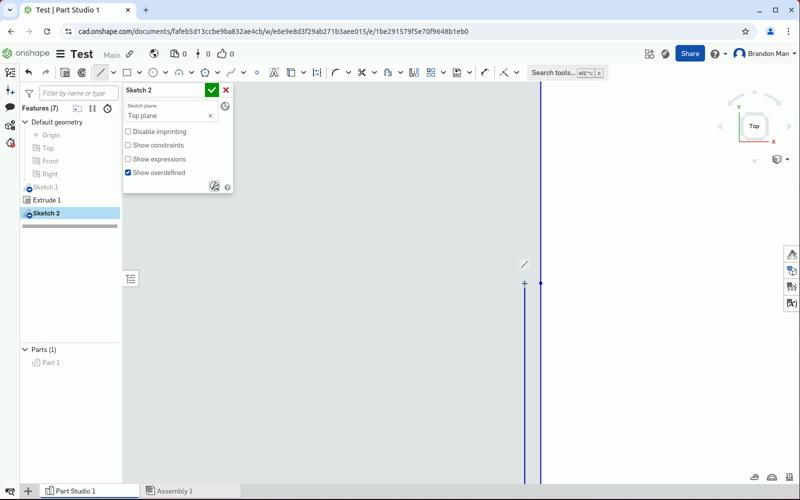
scroll(-6)
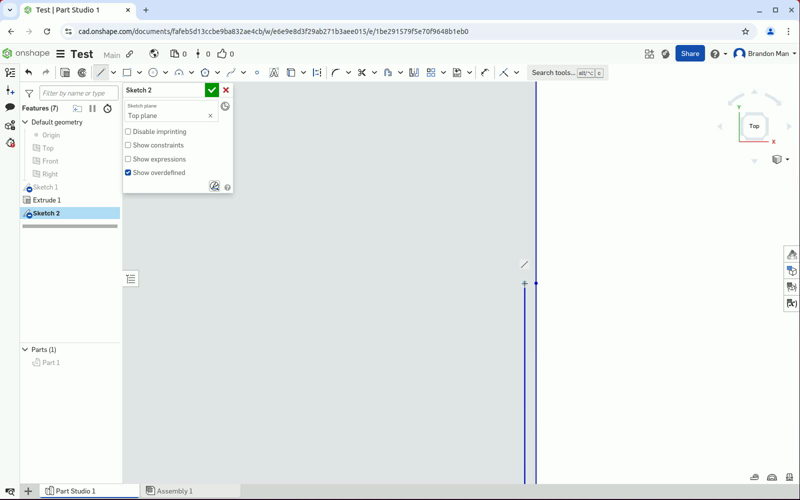
scroll(-6)
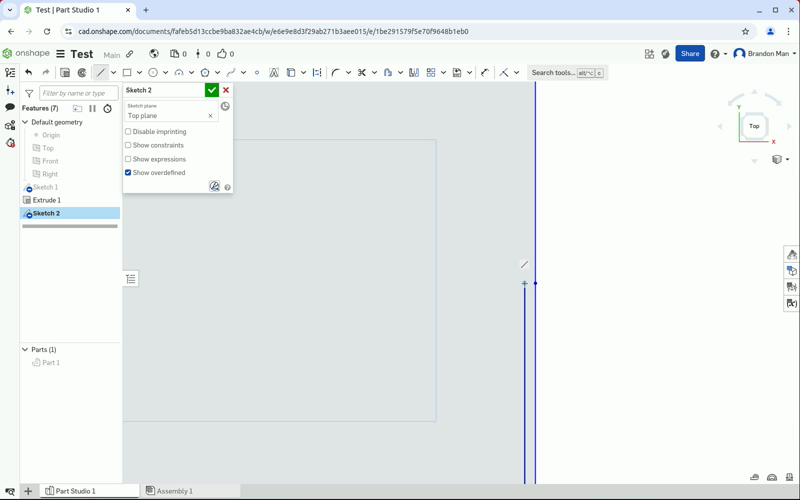
scroll(-6)
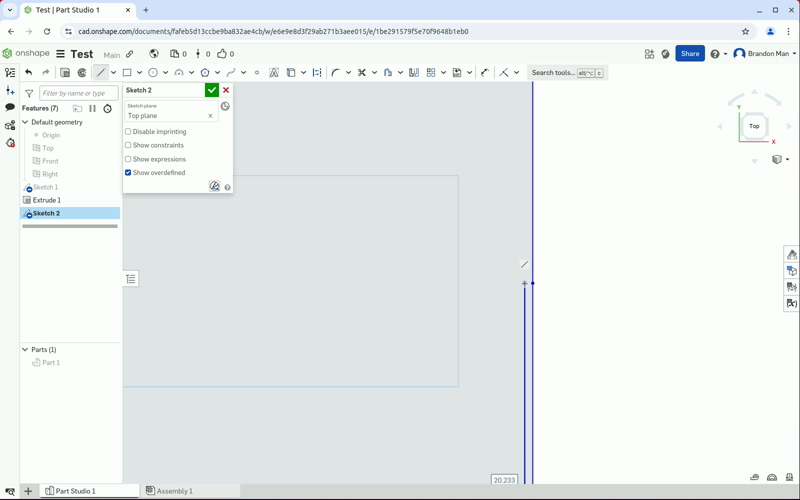
scroll(-6)
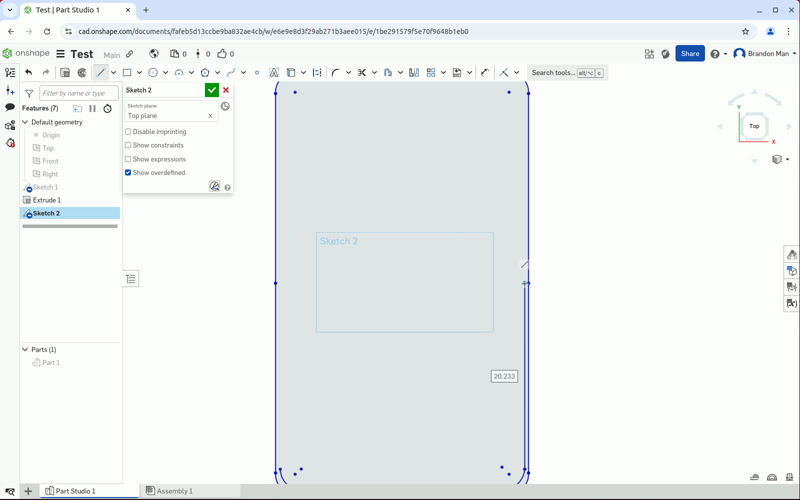
scroll(-6)
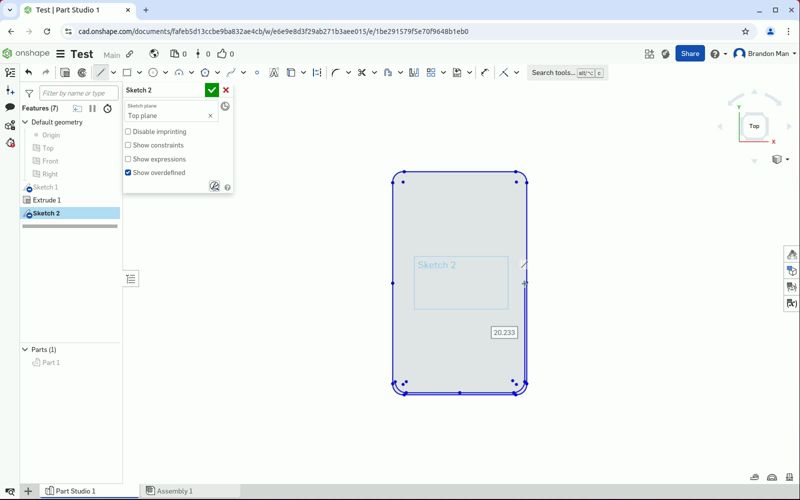
key_up(shift)
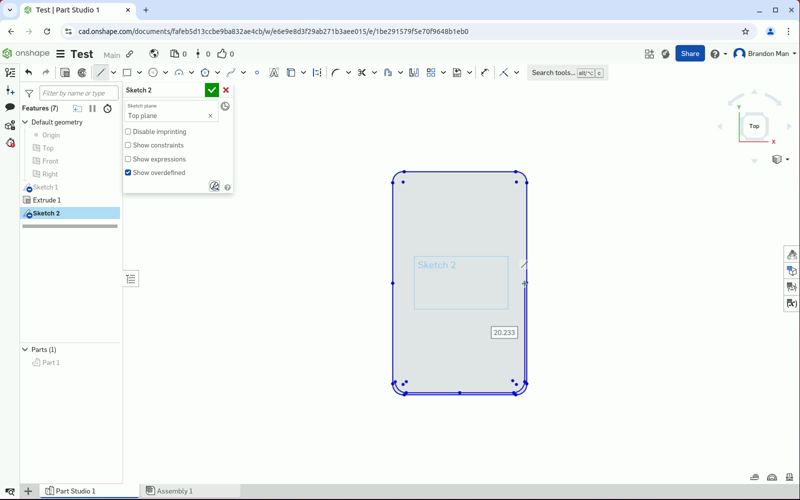
key_down(shift)
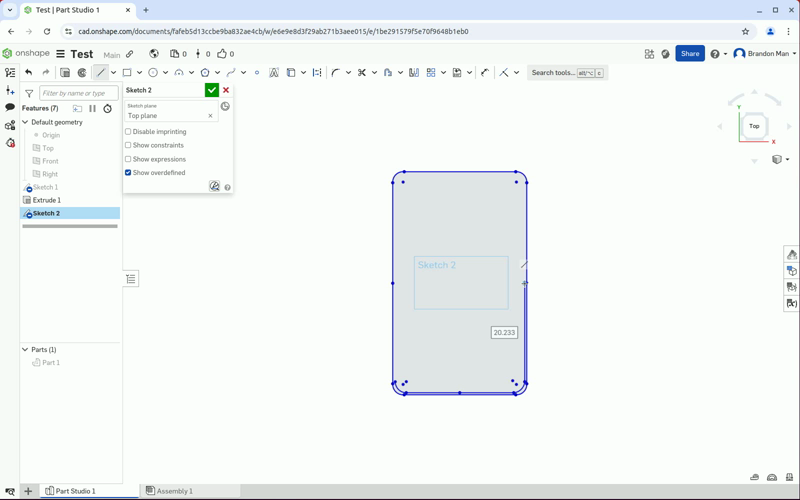
mouse_move(524, 184)
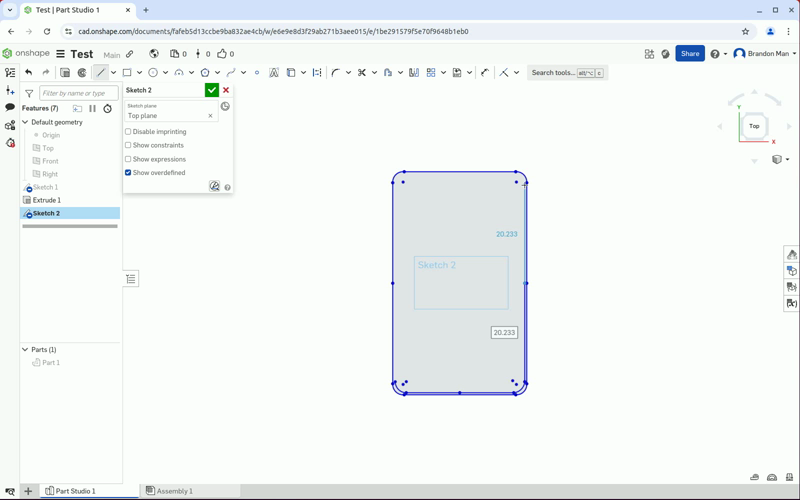
scroll(6)
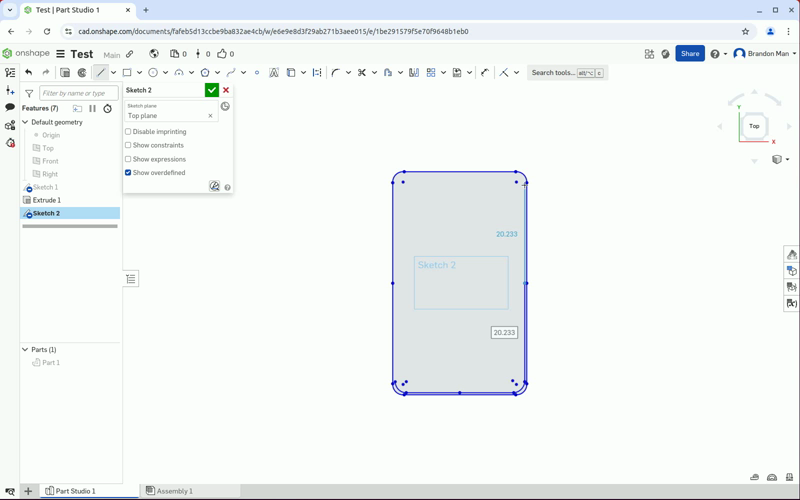
scroll(6)
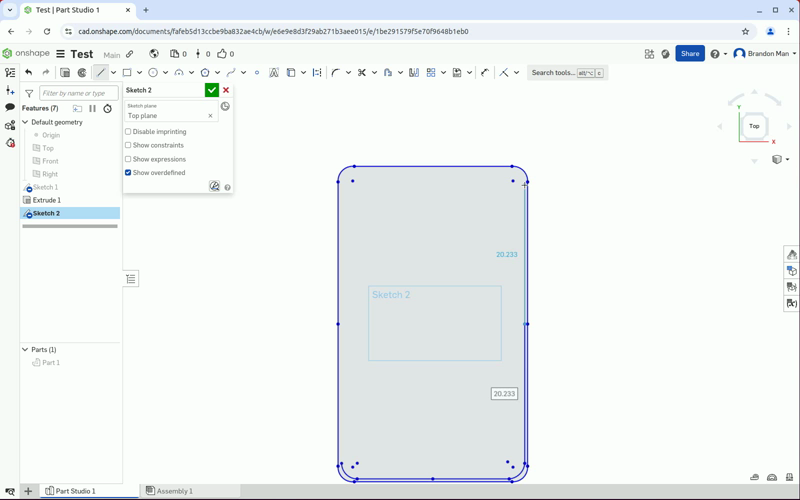
scroll(6)
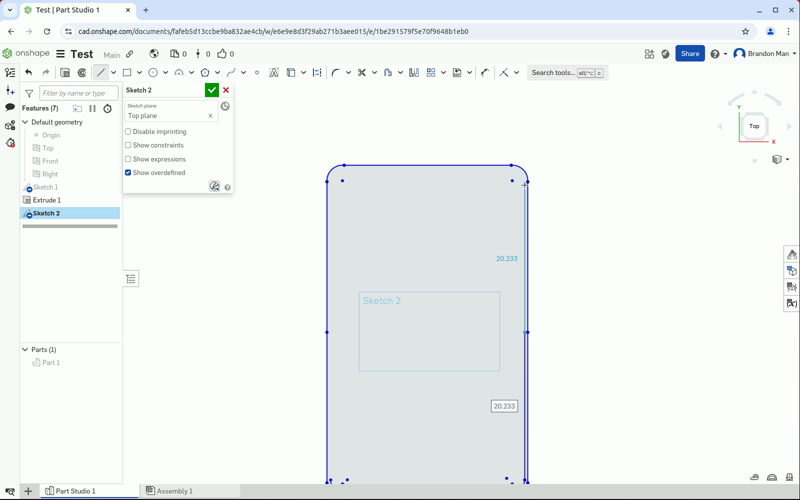
scroll(6)
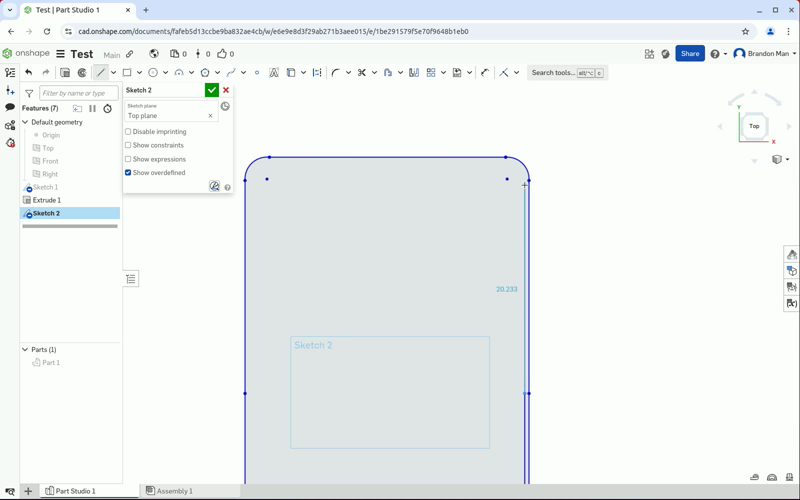
scroll(6)
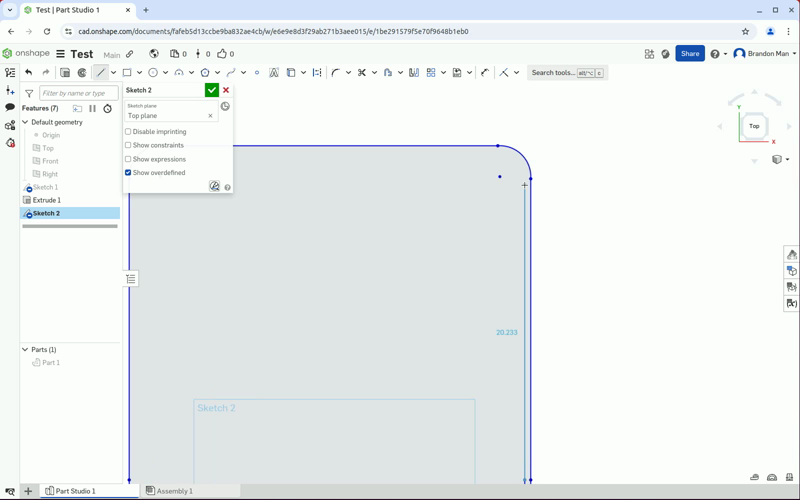
scroll(6)
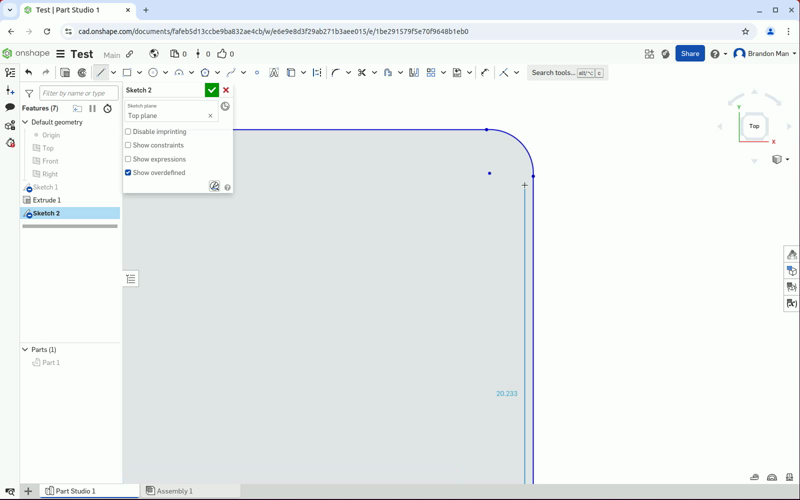
scroll(6)
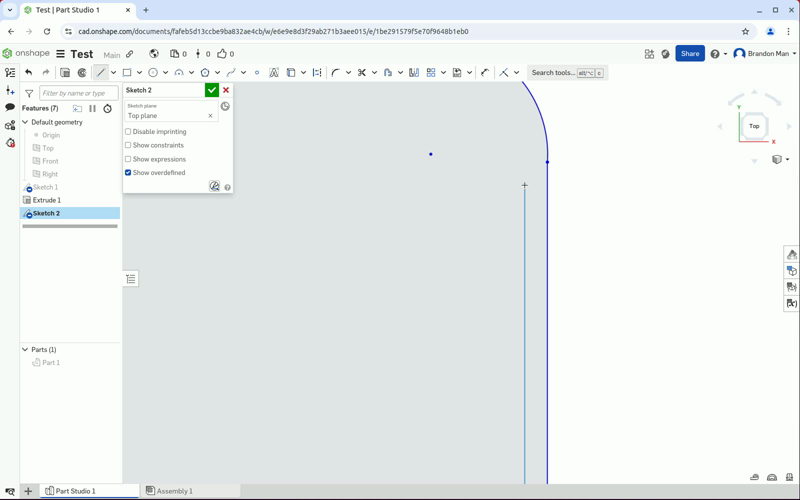
click(524, 184)
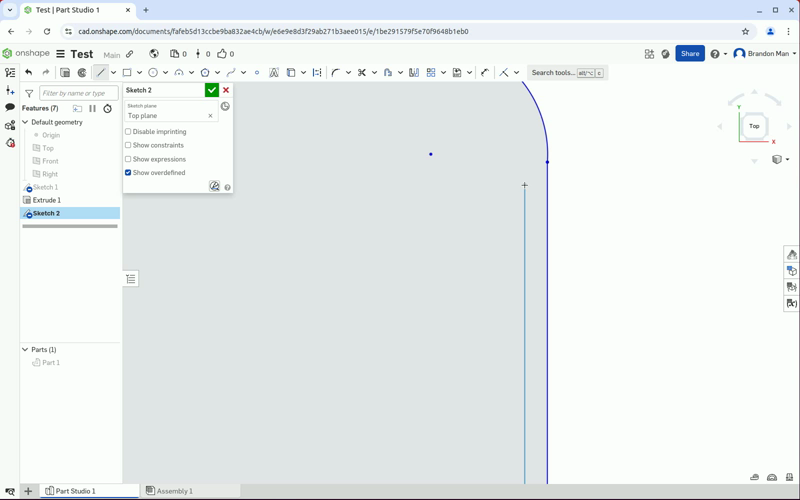
scroll(-6)
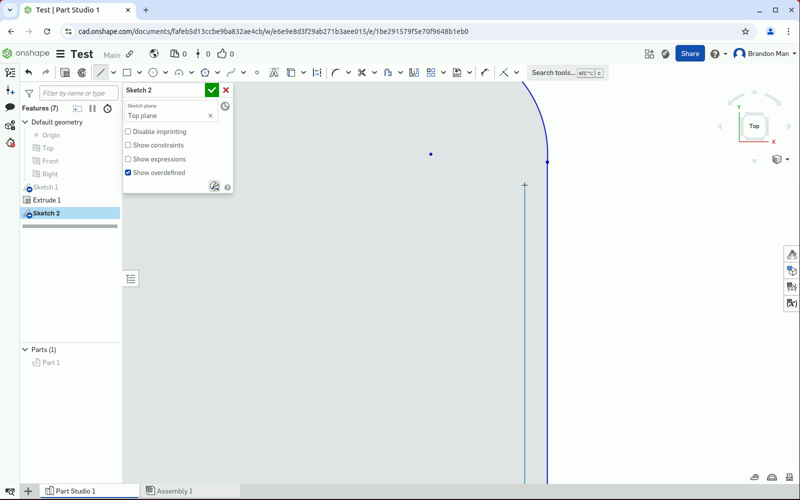
scroll(-6)
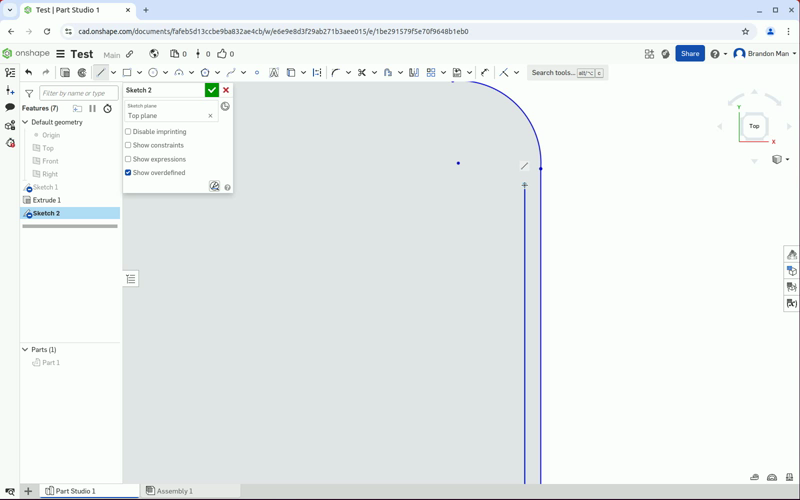
scroll(-6)
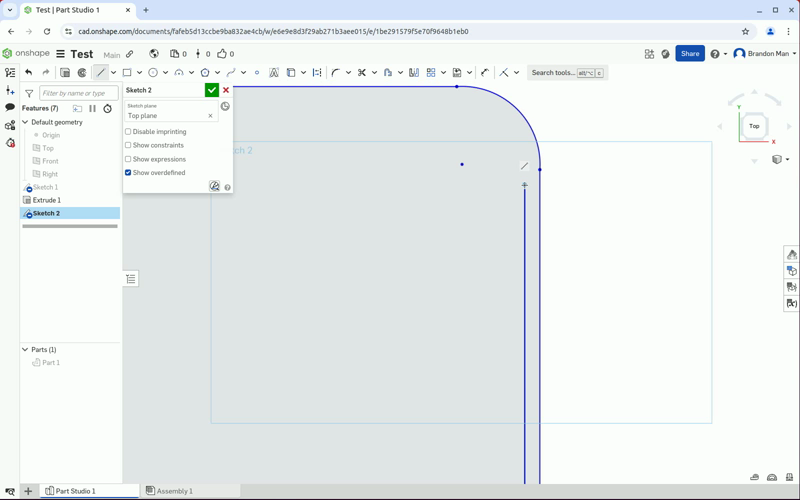
scroll(-6)
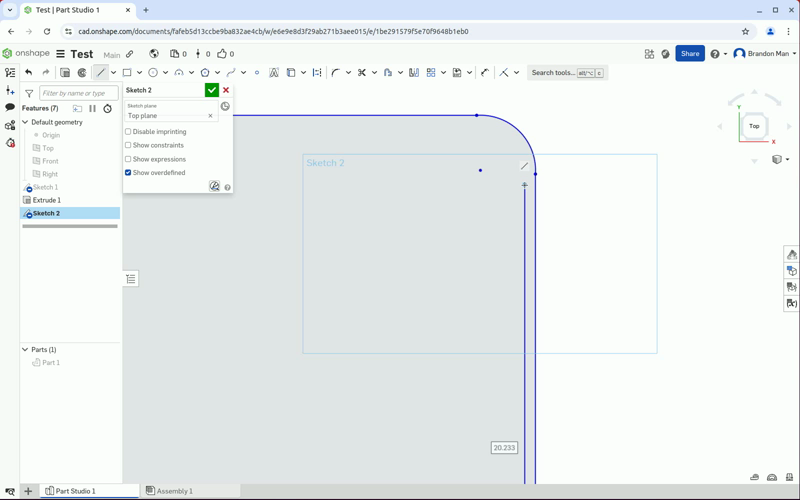
scroll(-6)
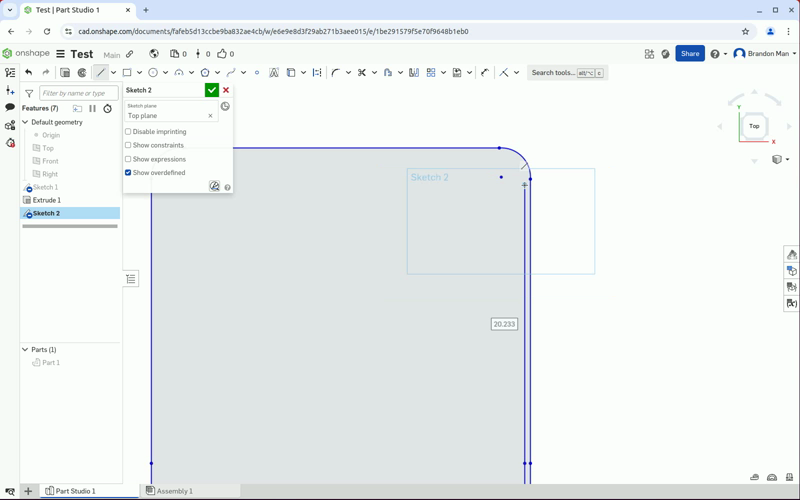
scroll(-6)
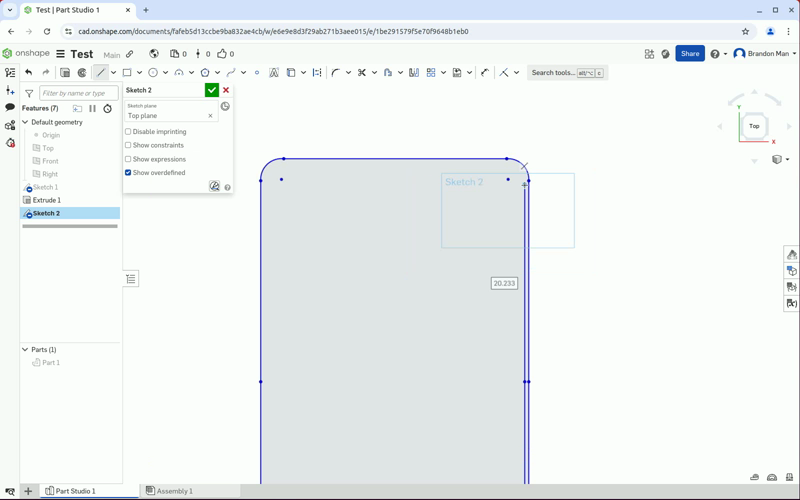
scroll(-6)
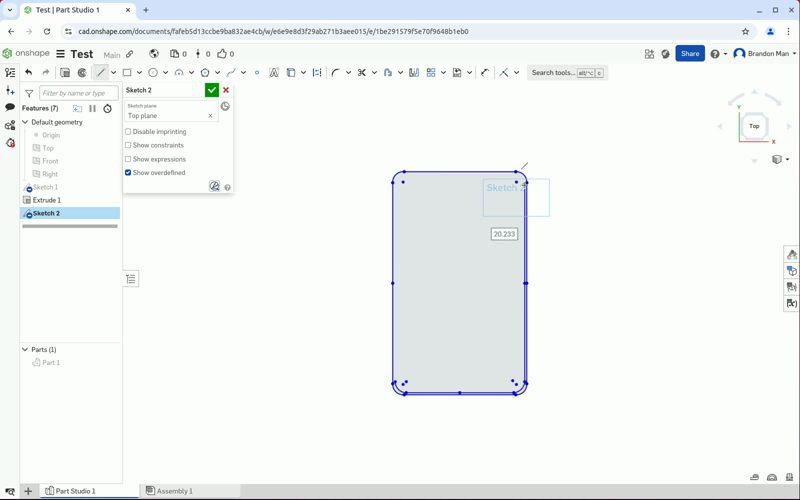
key_up(shift)
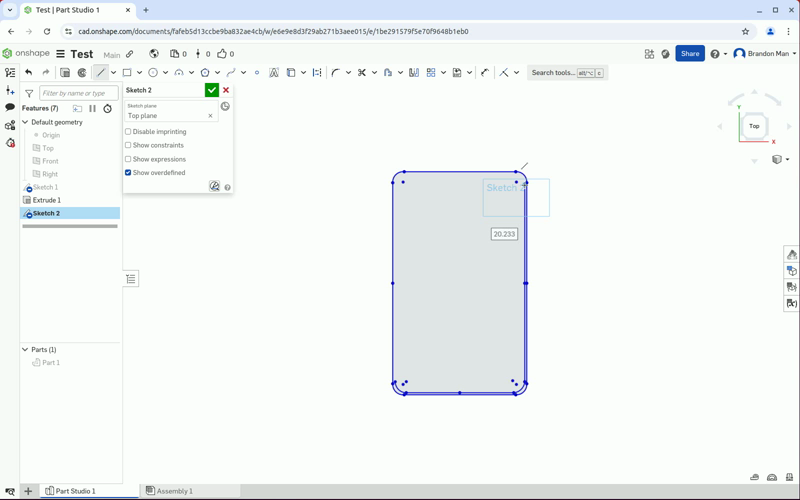
key(esc)
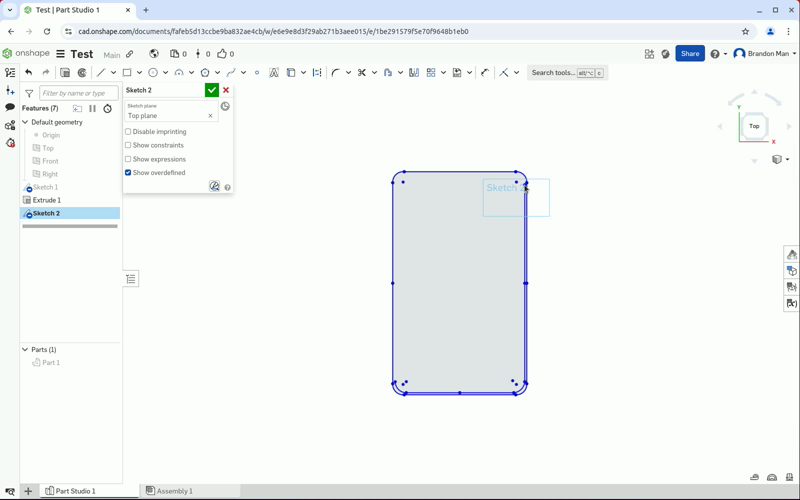
key(a)
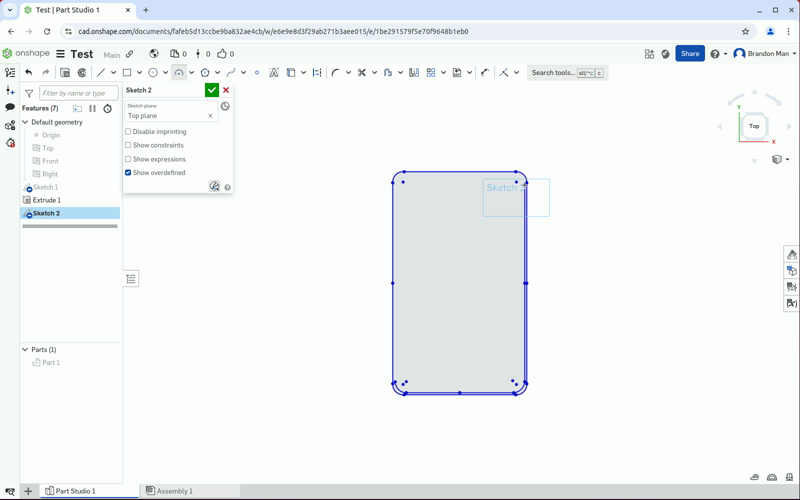
mouse_move(524, 184)
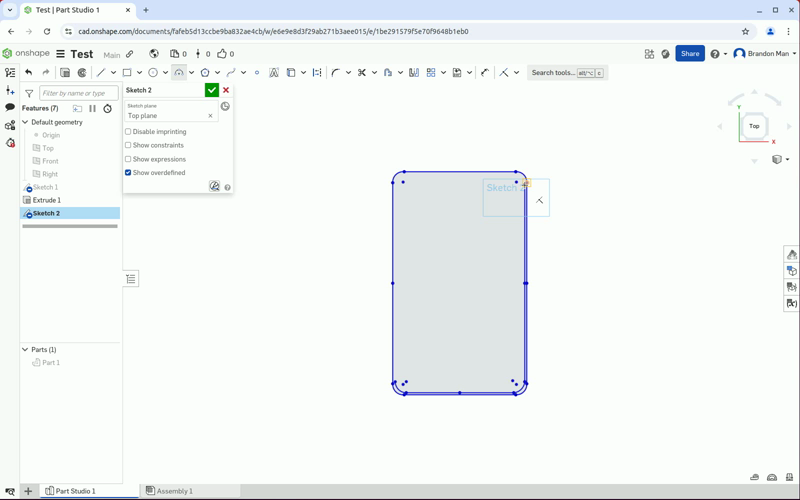
scroll(6)
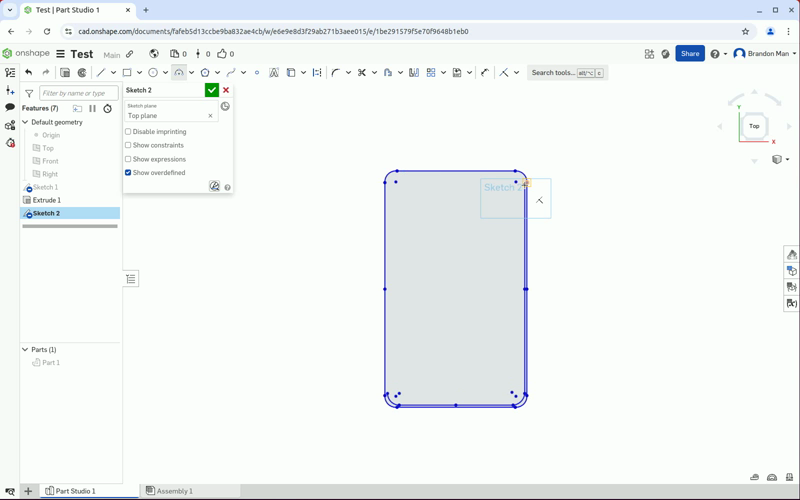
scroll(6)
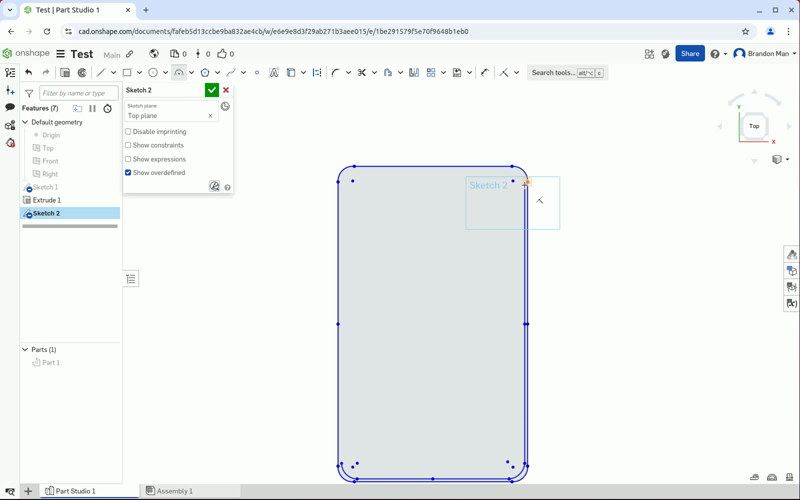
scroll(6)
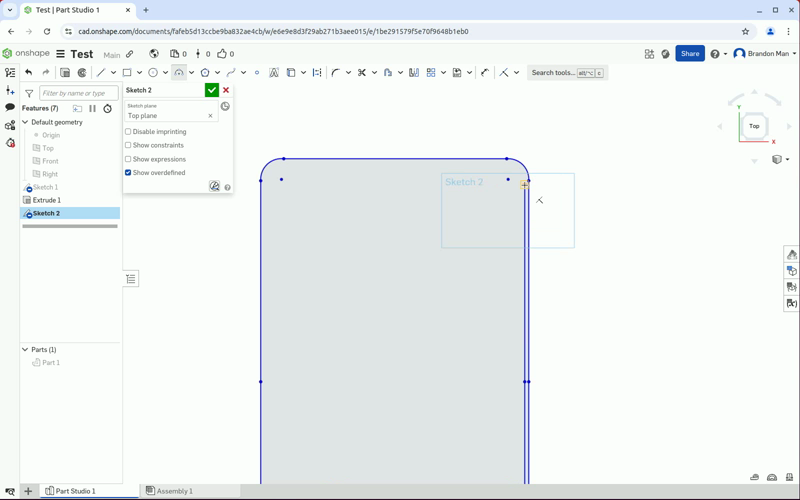
scroll(6)
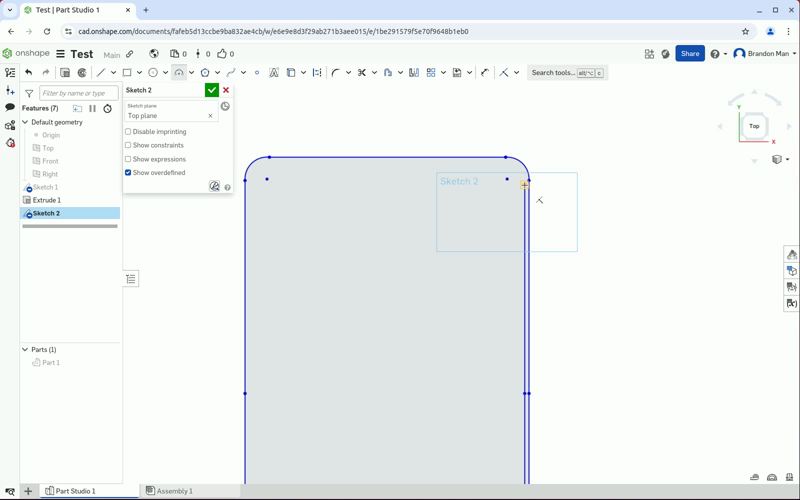
scroll(6)
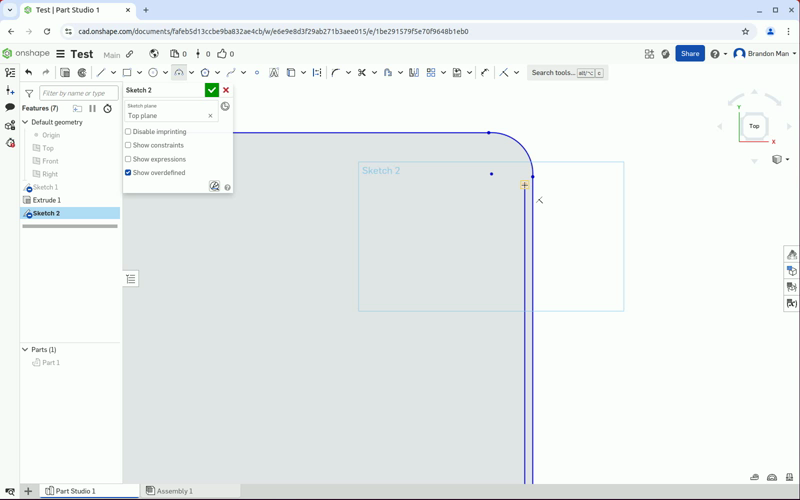
scroll(6)
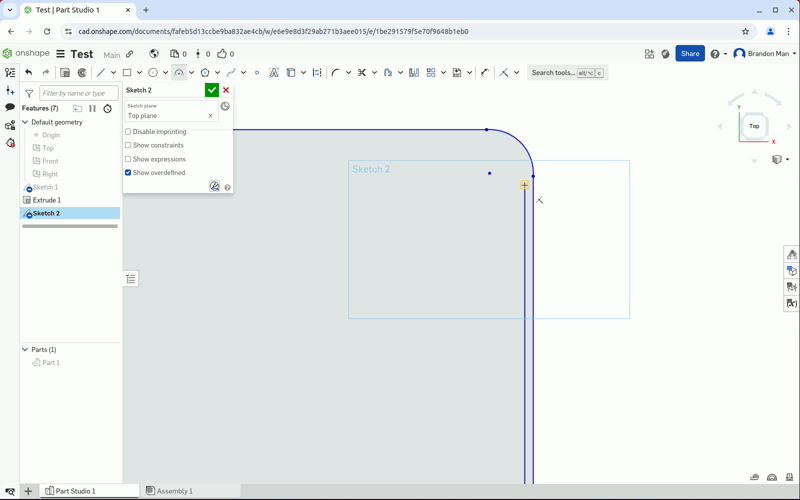
scroll(6)
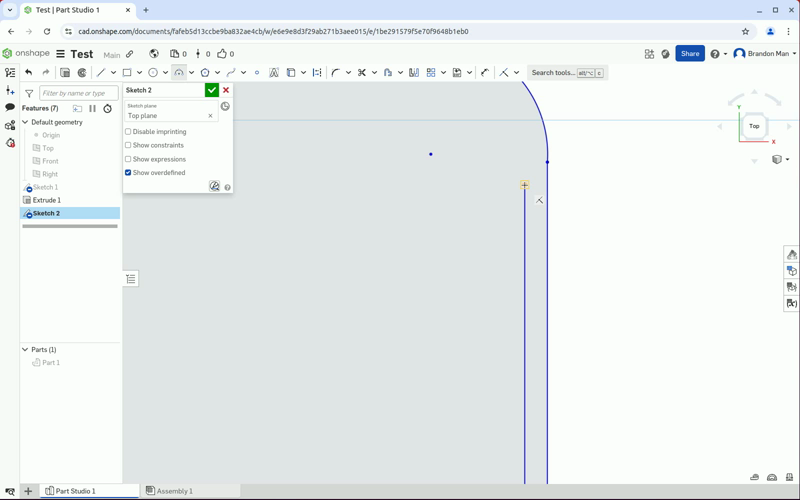
click(524, 184)
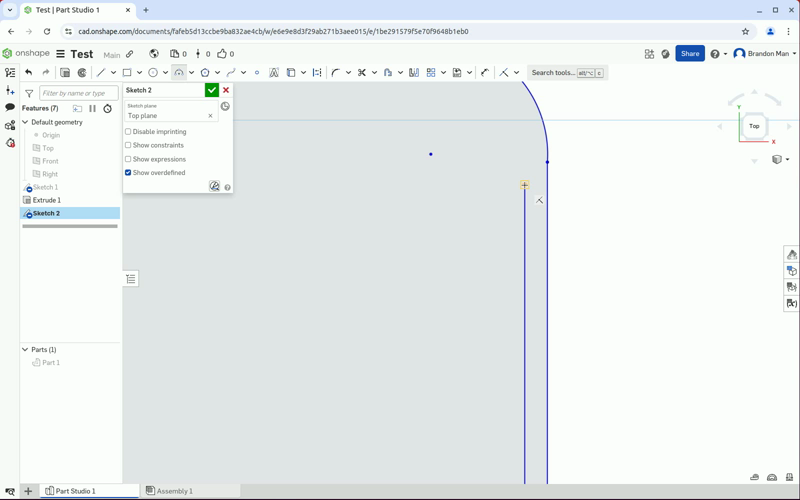
scroll(-6)
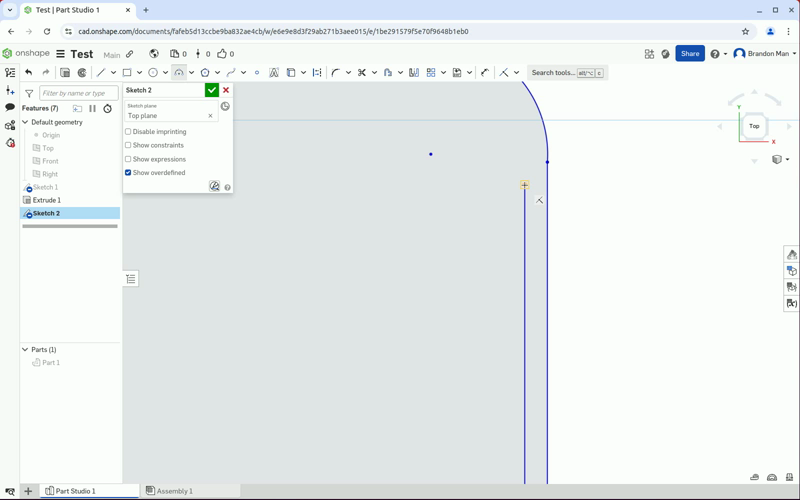
scroll(-6)
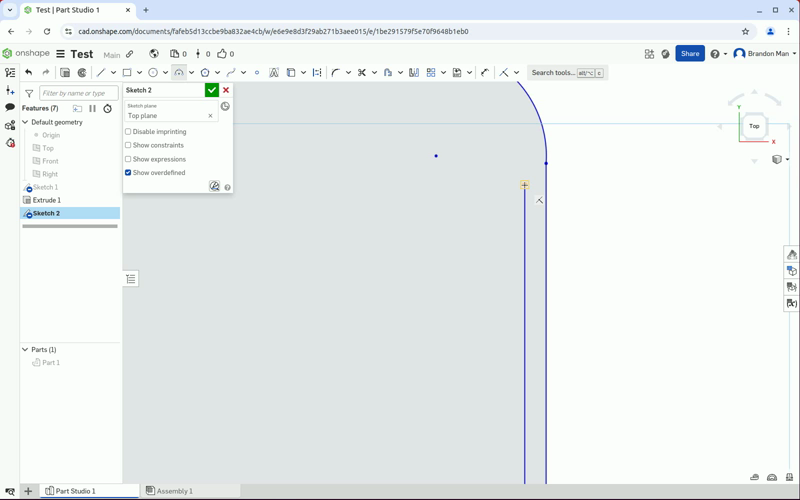
scroll(-6)
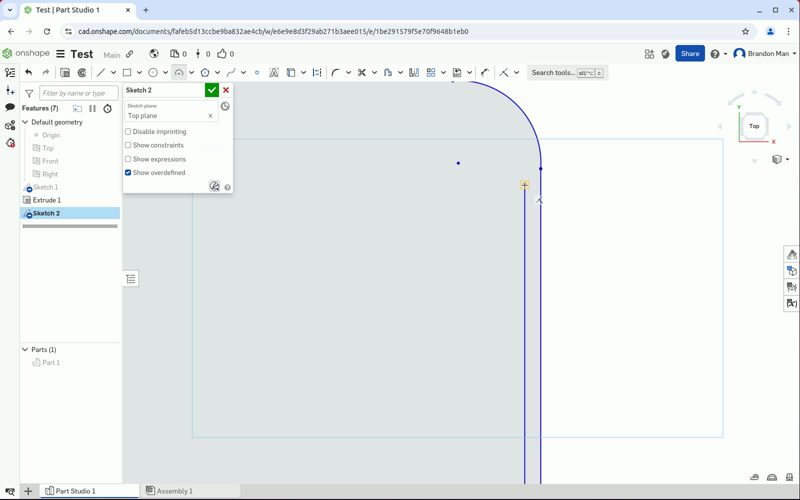
scroll(-6)
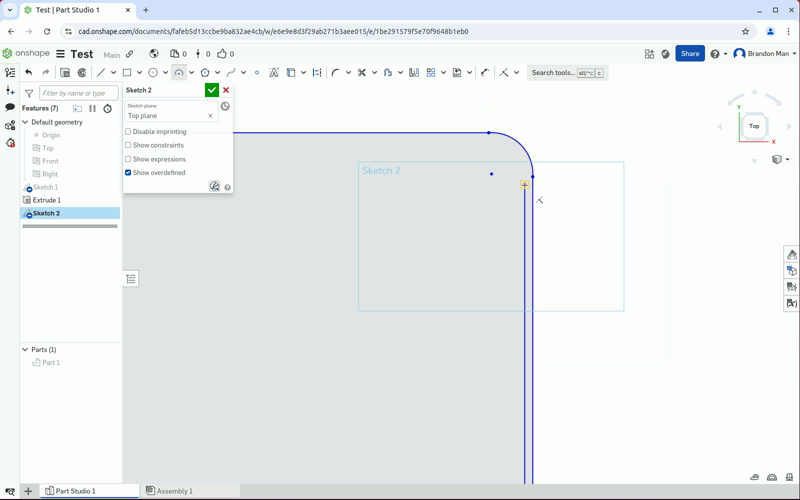
scroll(-6)
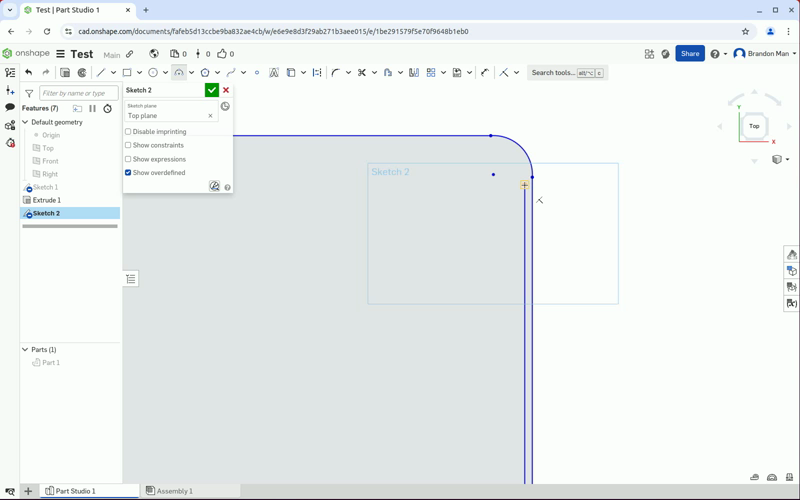
scroll(-6)
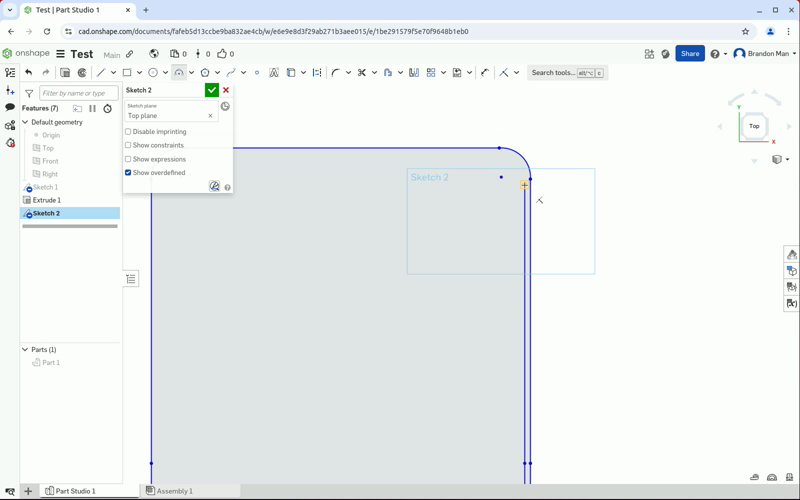
scroll(-6)
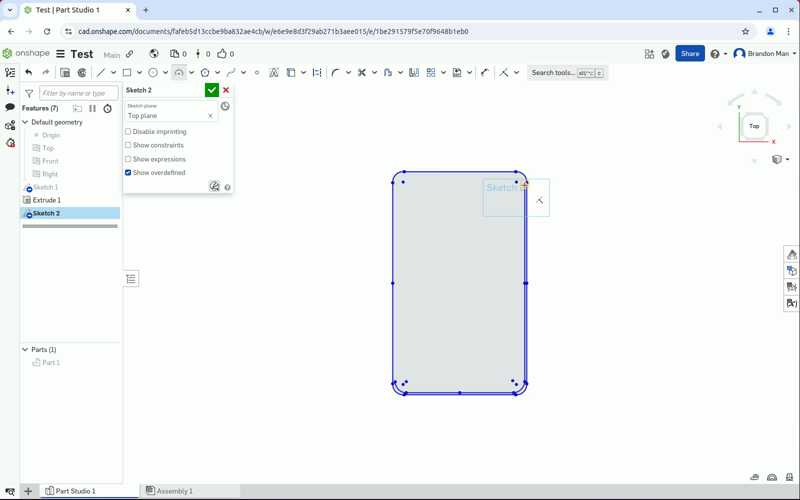
key_down(shift)
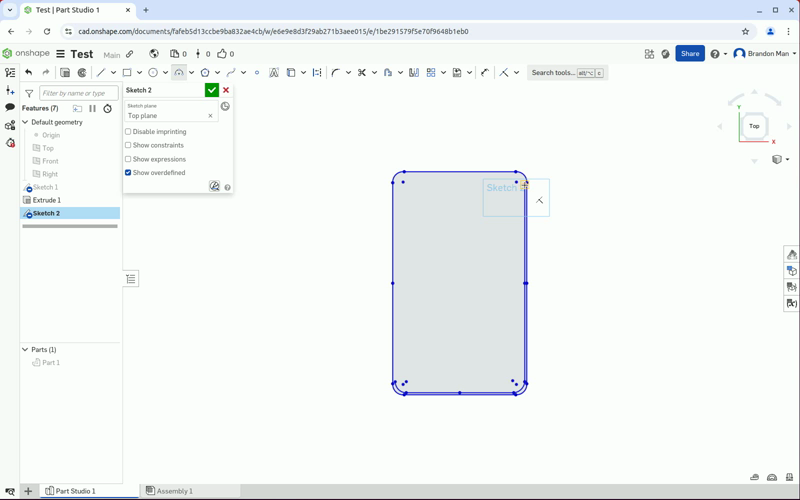
mouse_move(513, 173)
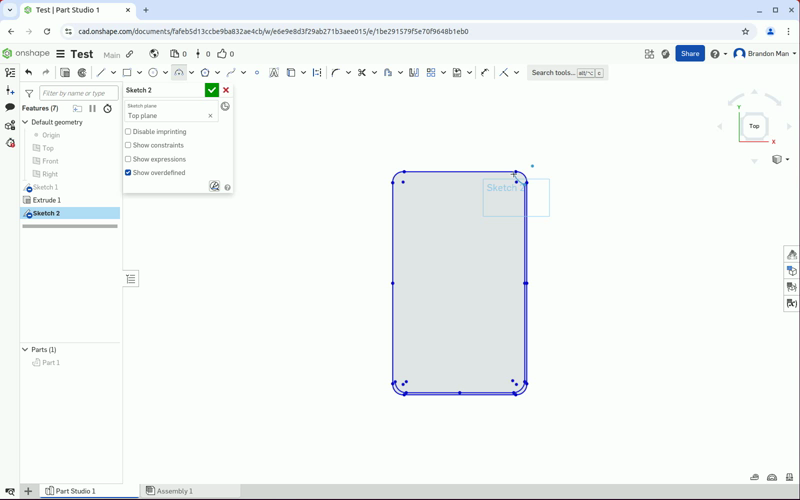
scroll(6)
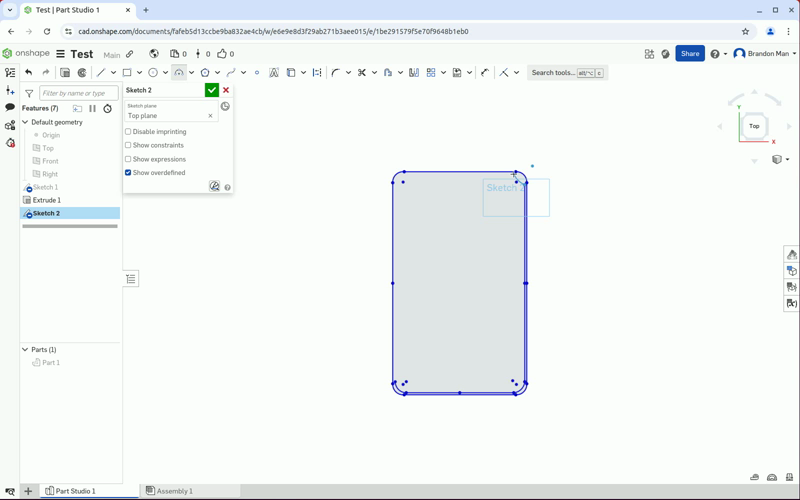
scroll(6)
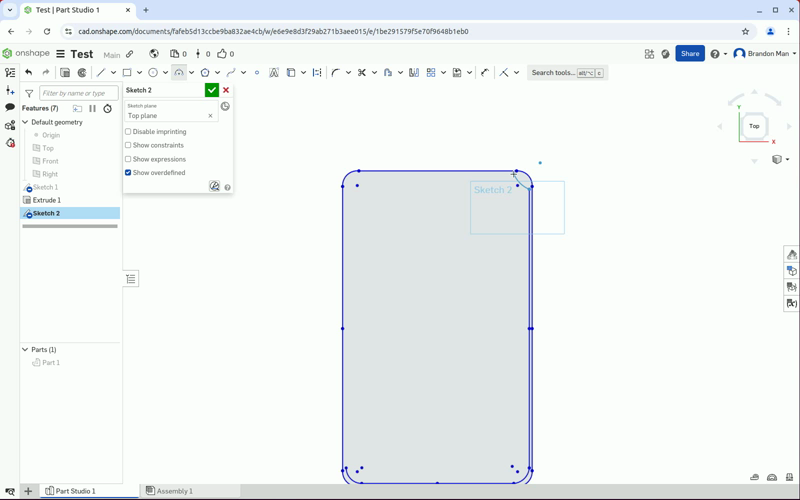
scroll(6)
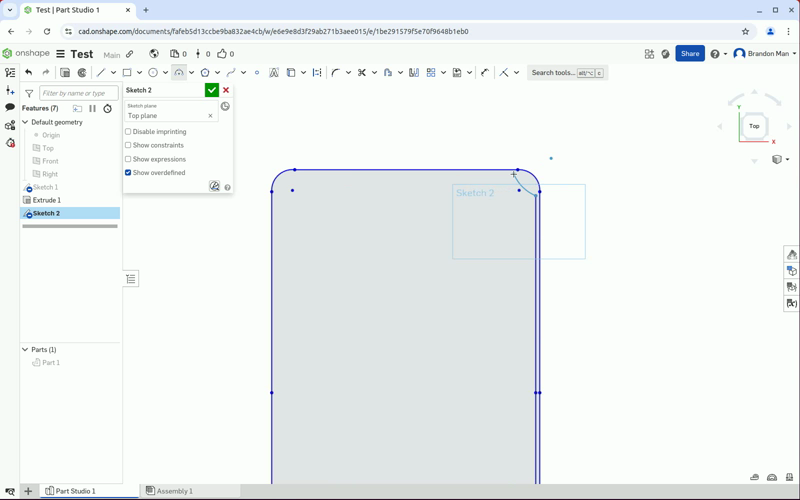
scroll(6)
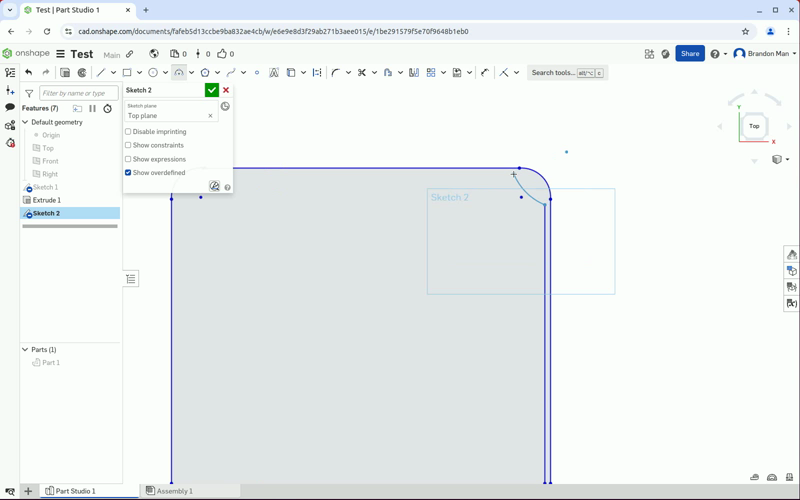
scroll(6)
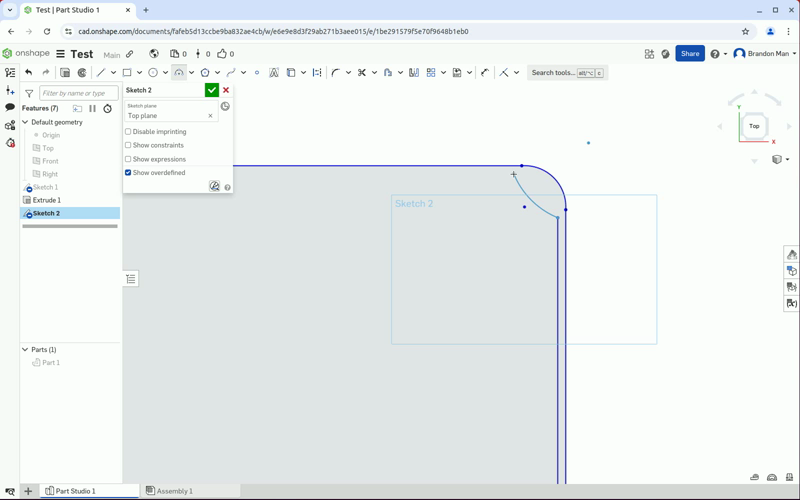
scroll(6)
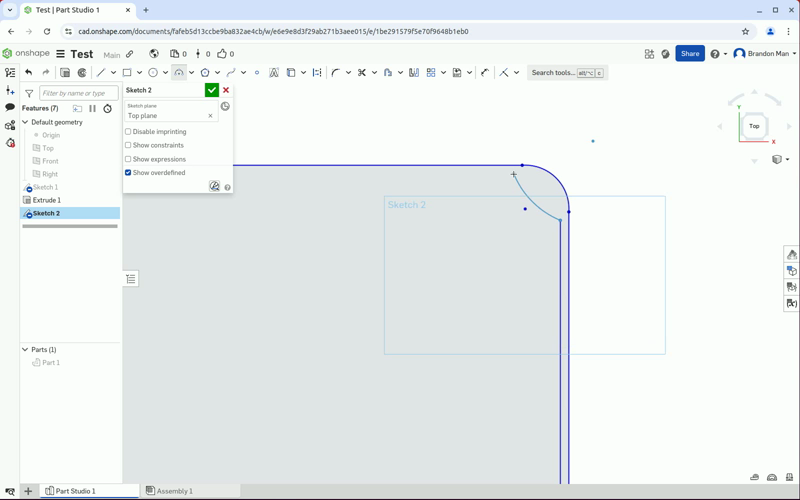
scroll(6)
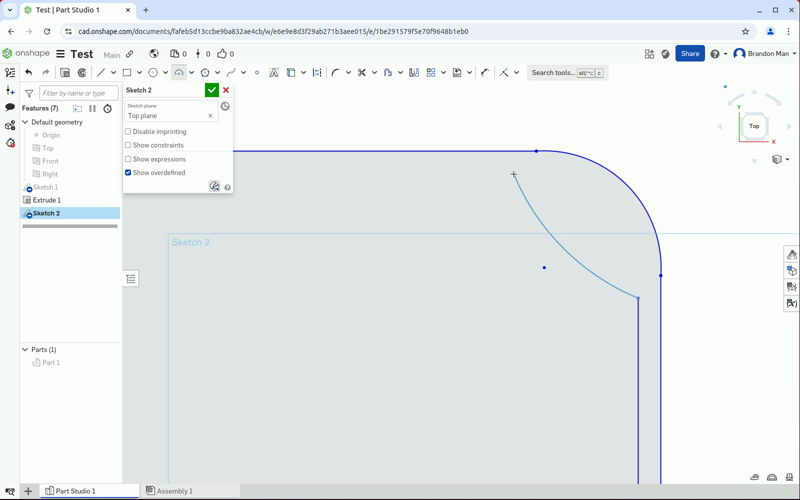
click(513, 173)
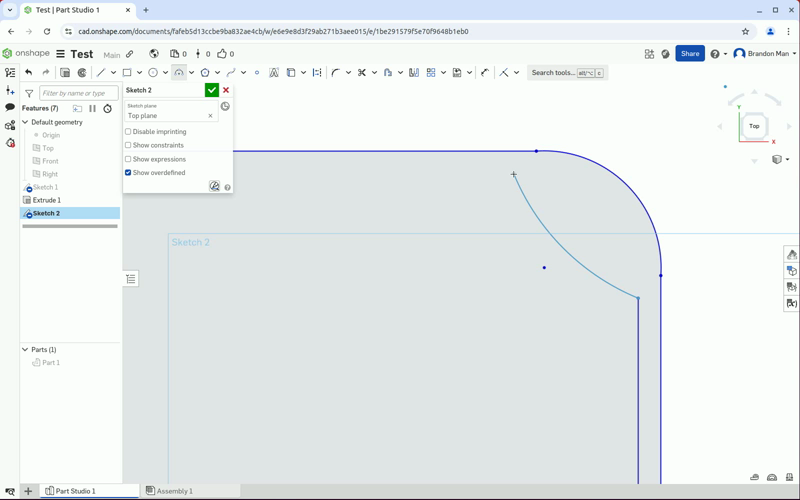
scroll(-6)
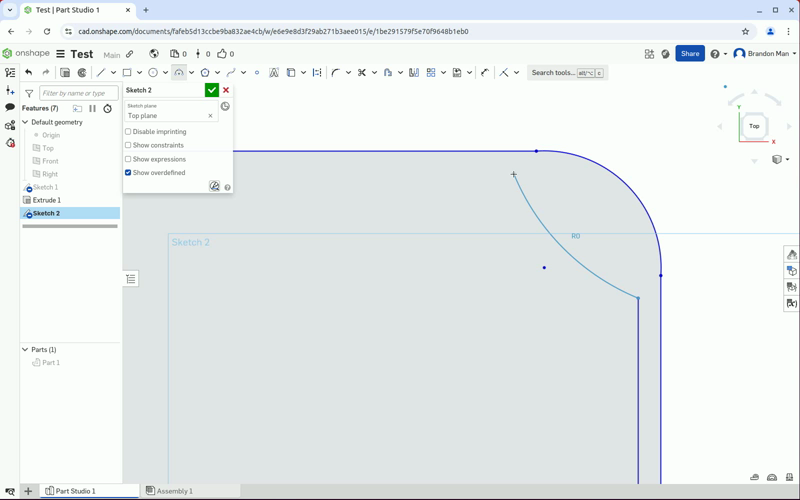
scroll(-6)
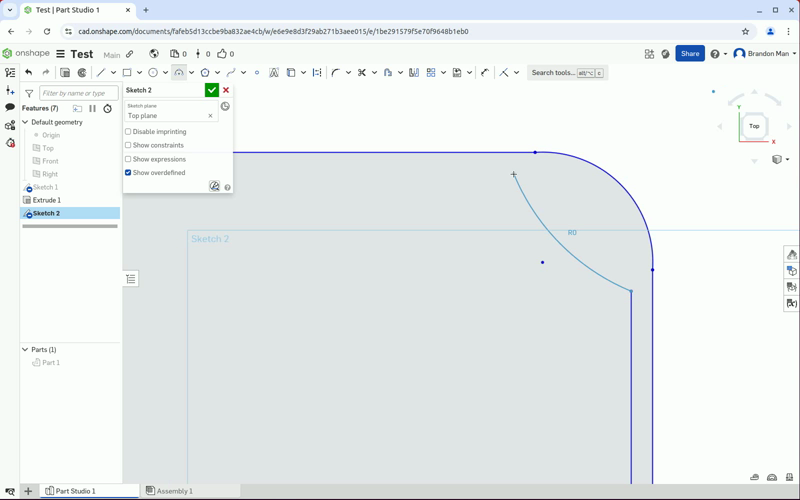
scroll(-6)
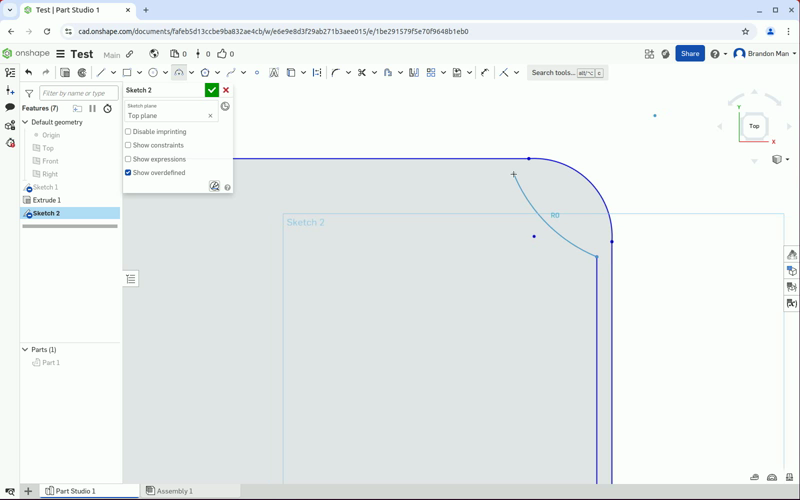
scroll(-6)
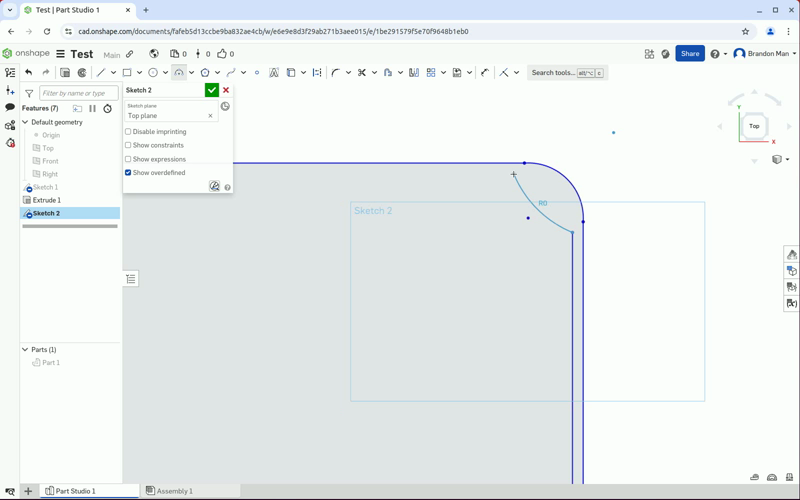
scroll(-6)
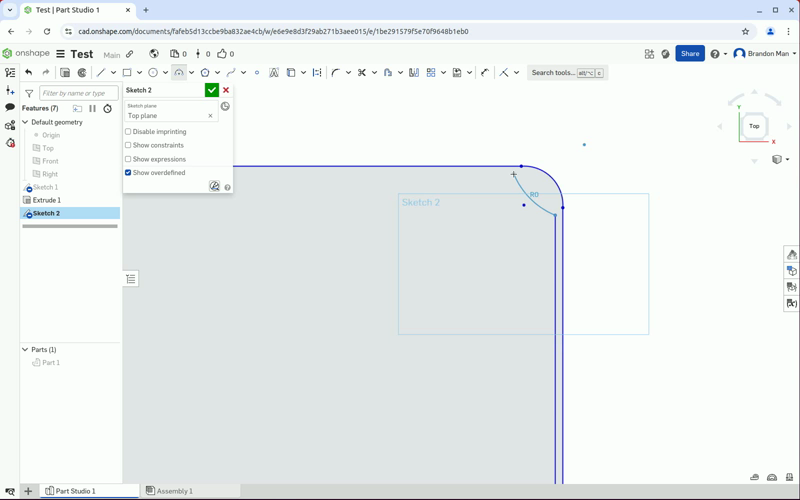
scroll(-6)
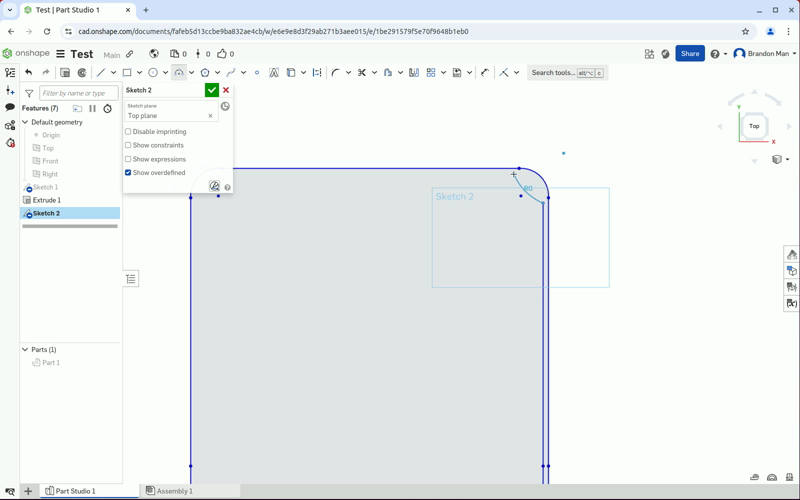
scroll(-6)
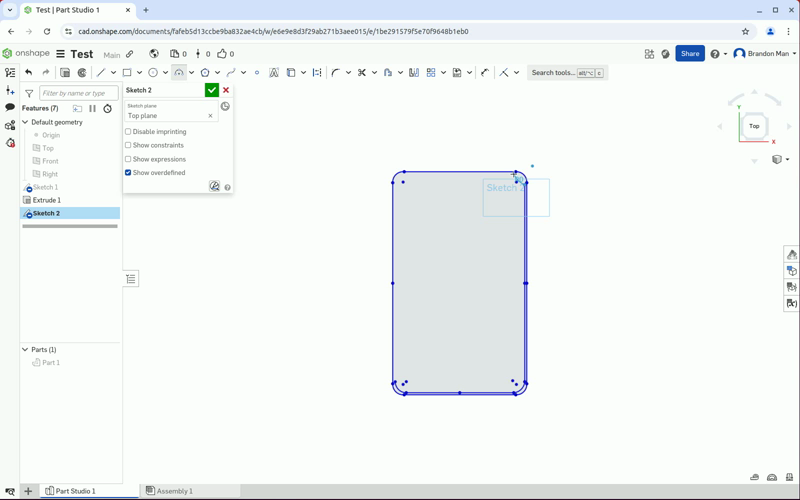
mouse_move(521, 177)
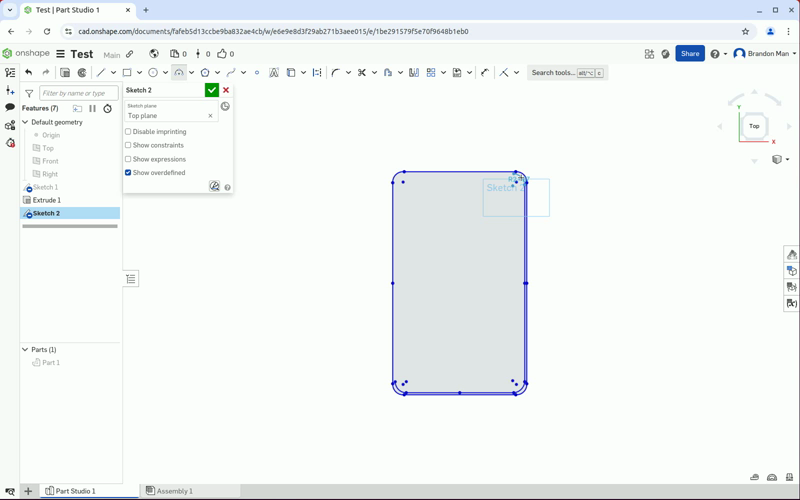
scroll(6)
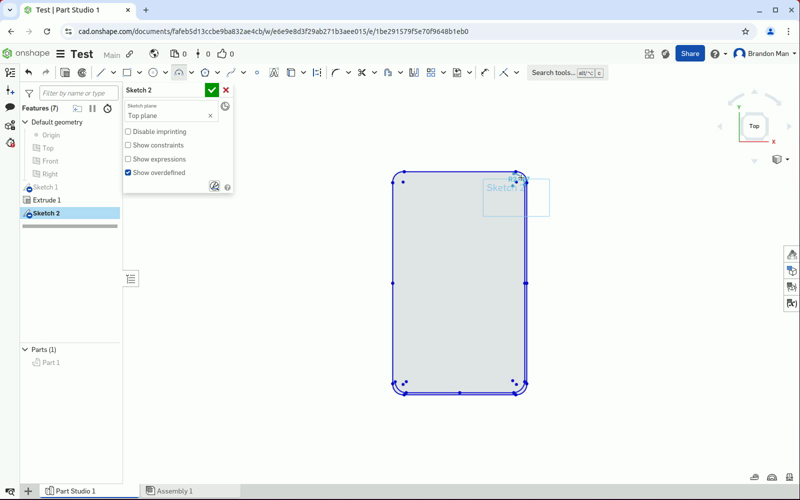
scroll(6)
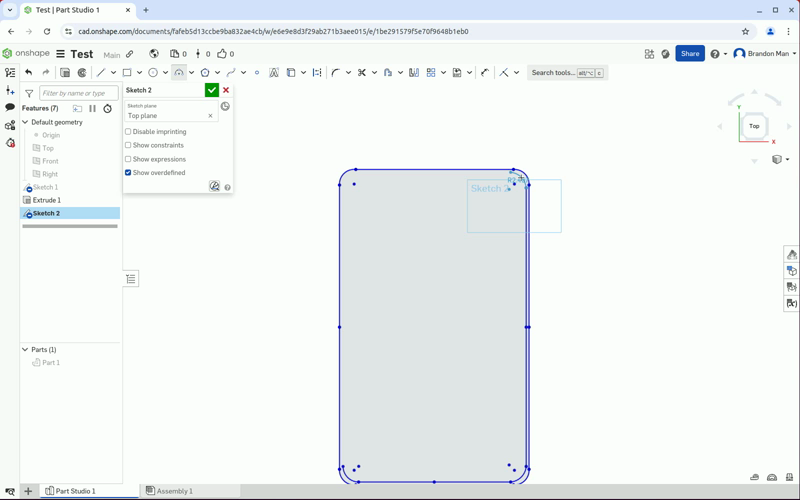
scroll(6)
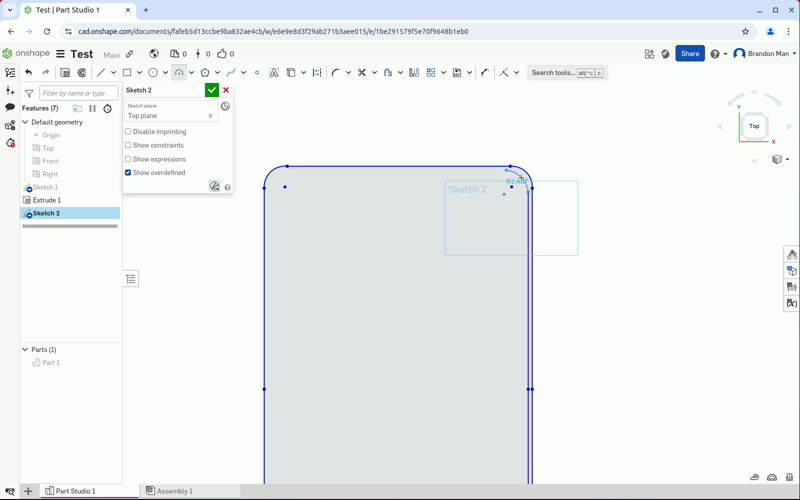
scroll(6)
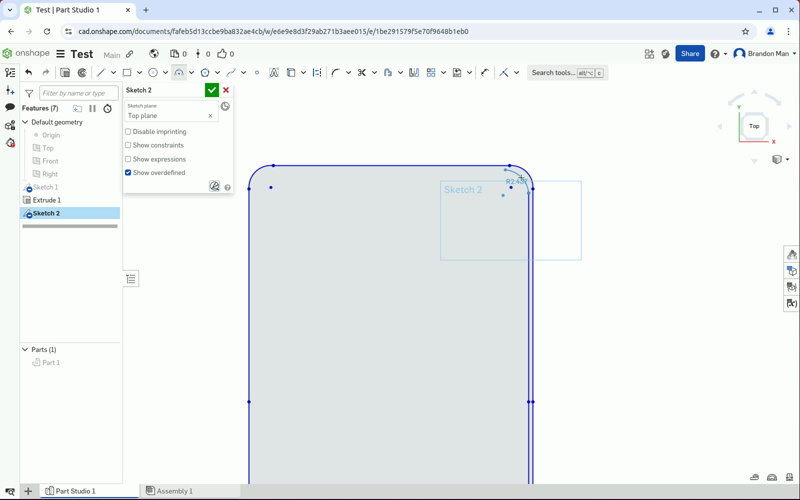
scroll(6)
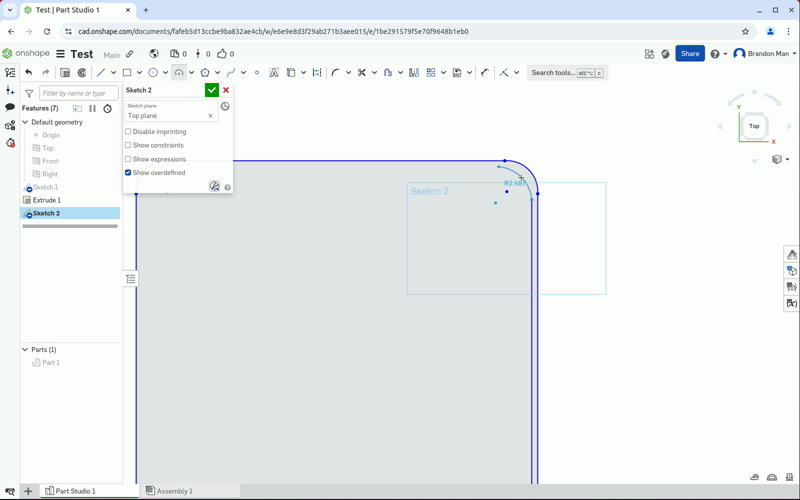
scroll(6)
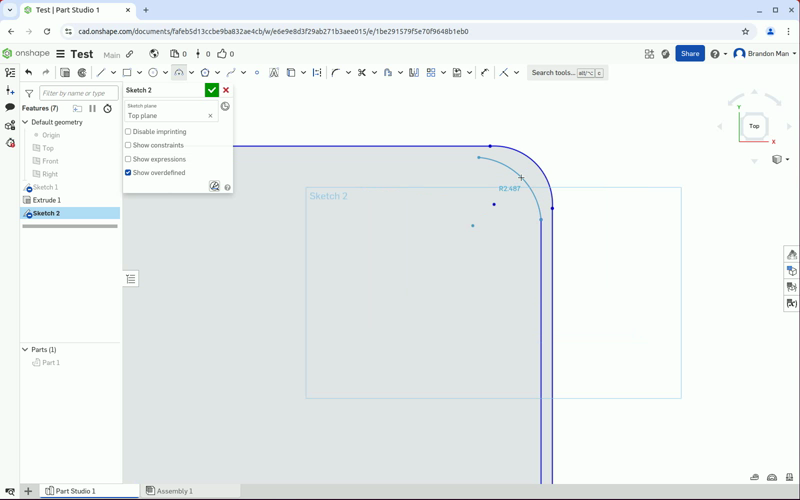
scroll(6)
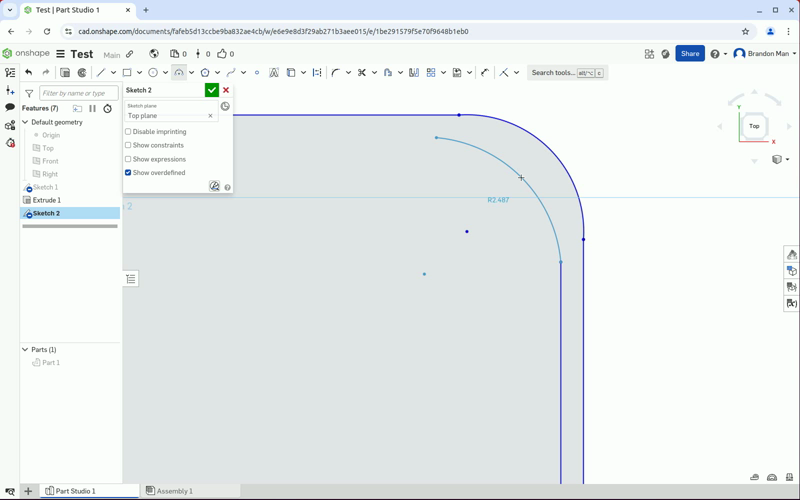
click(521, 177)
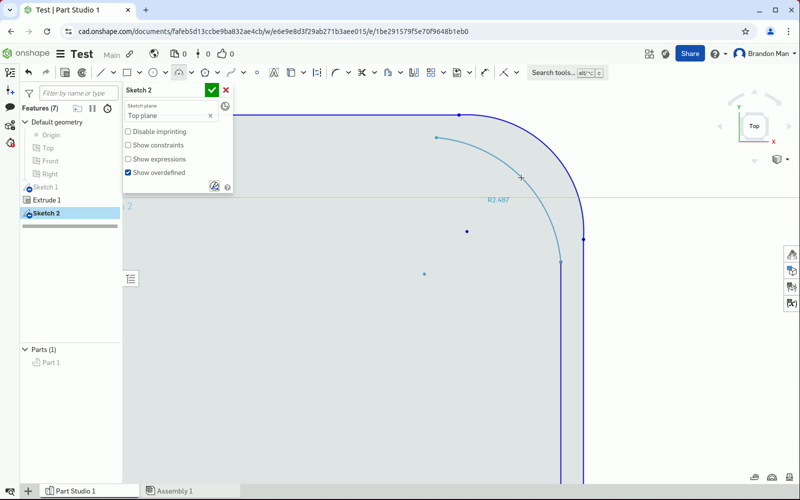
scroll(-6)
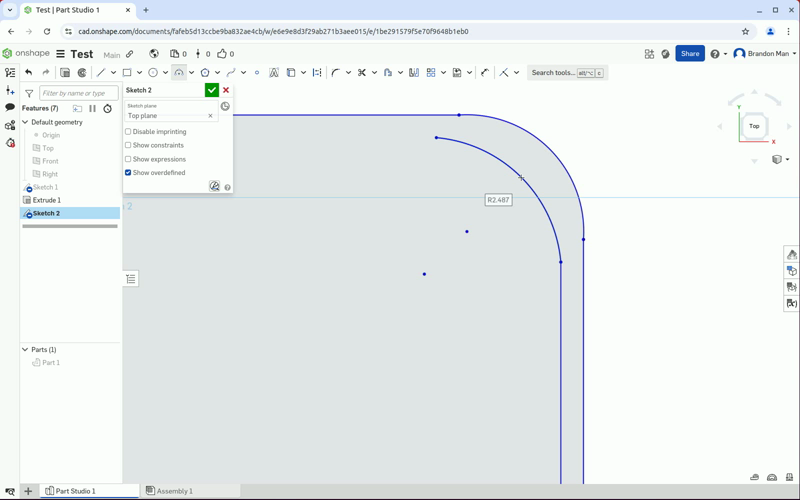
scroll(-6)
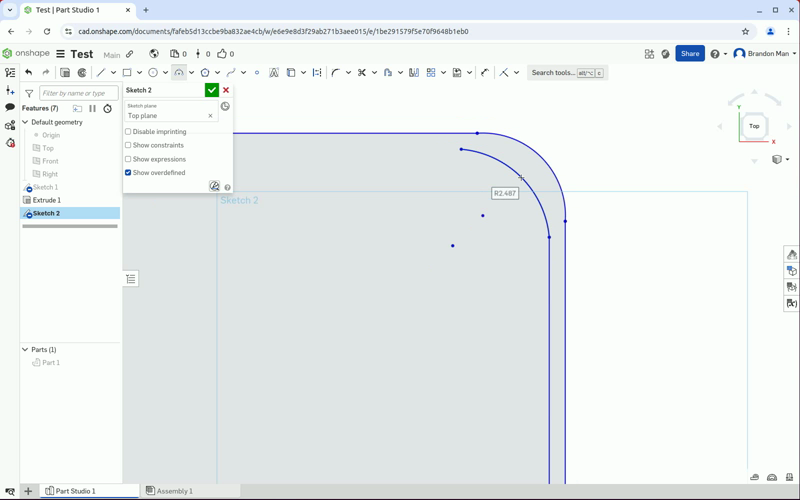
scroll(-6)
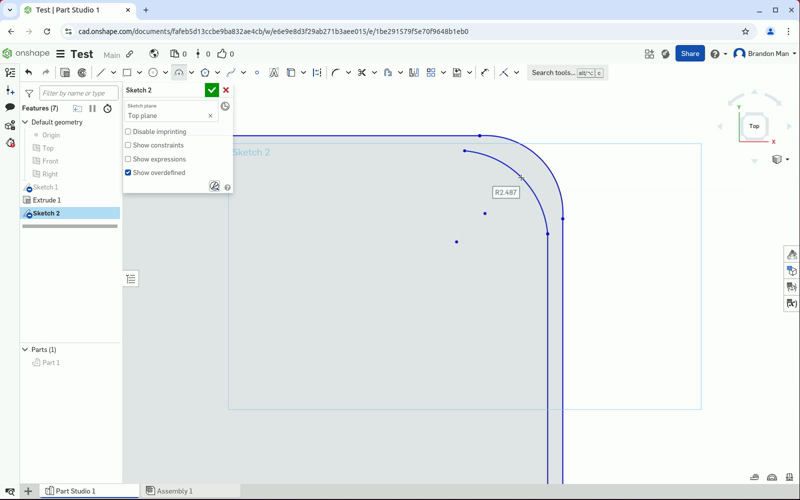
scroll(-6)
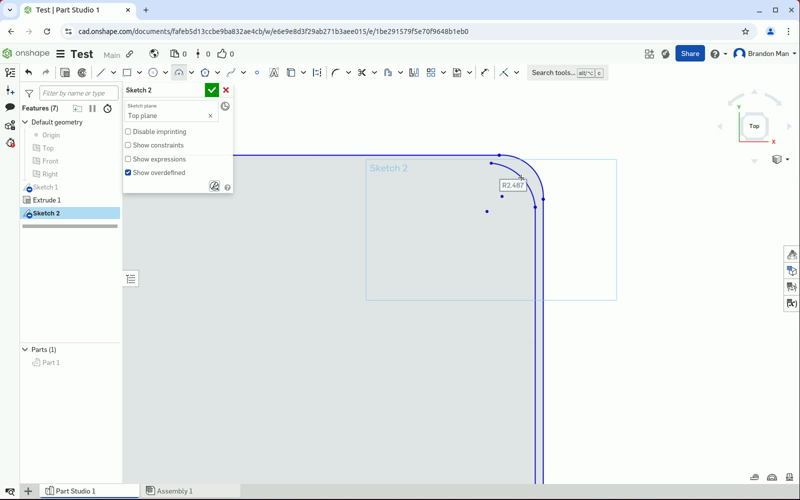
scroll(-6)
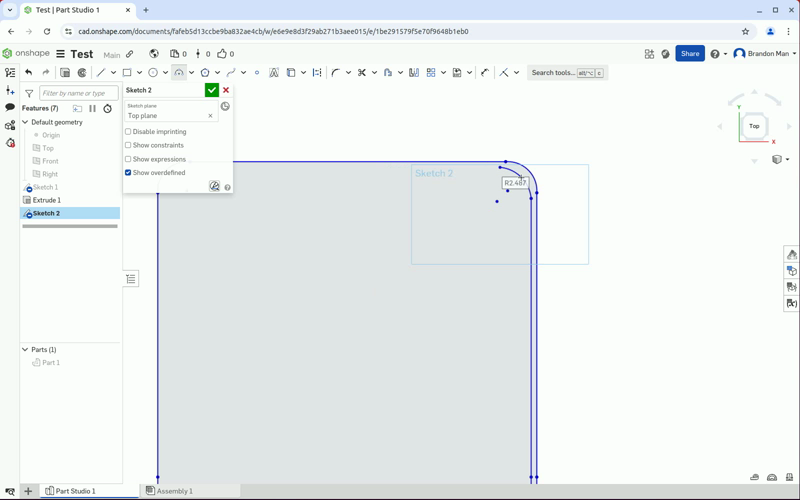
scroll(-6)
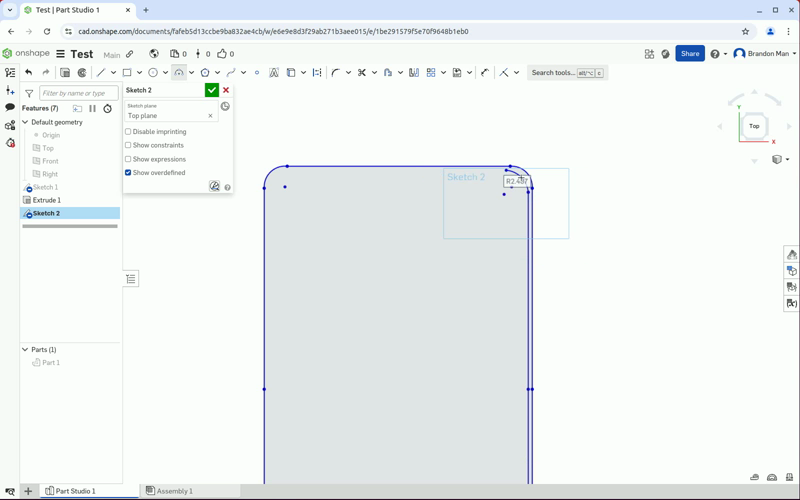
scroll(-6)
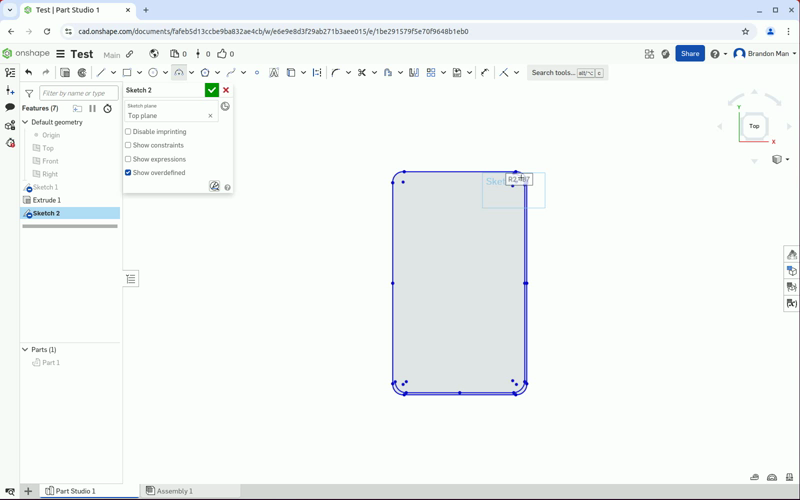
key_up(shift)
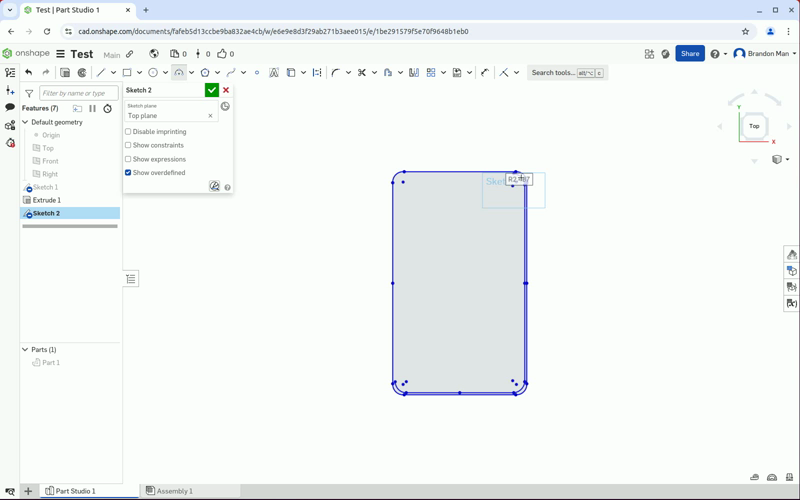
key(esc)
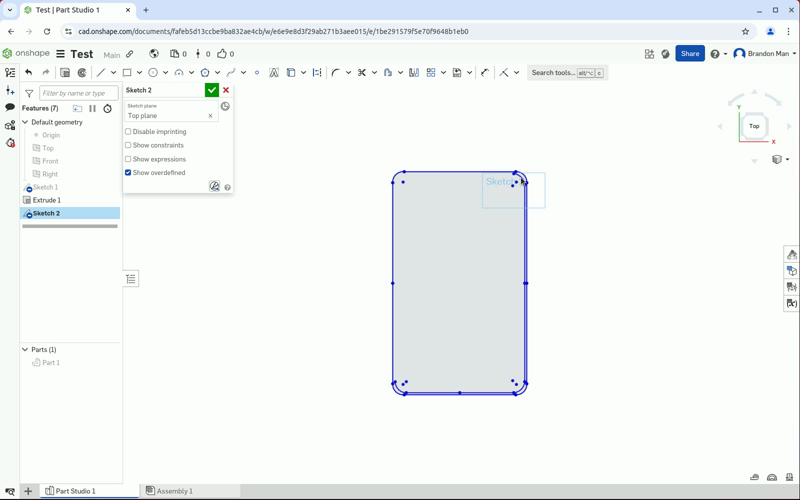
key(l)
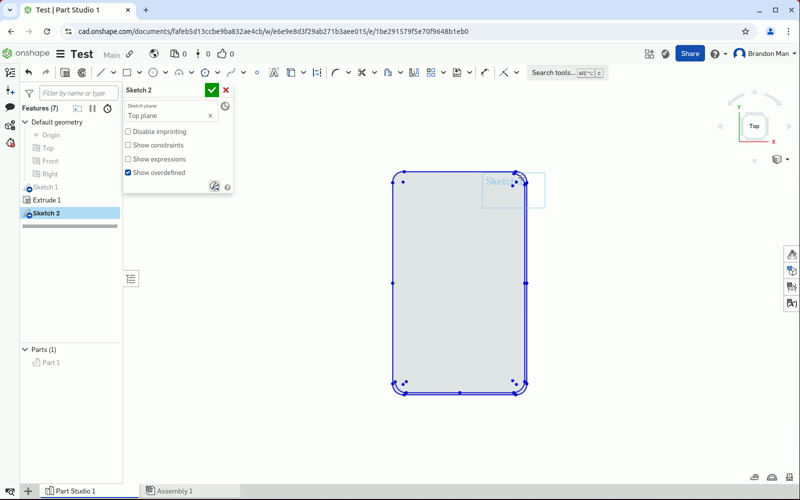
mouse_move(513, 173)
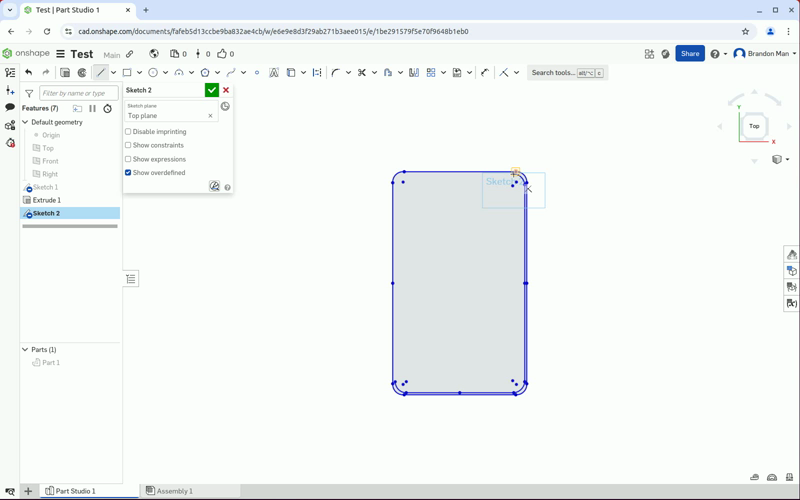
scroll(6)
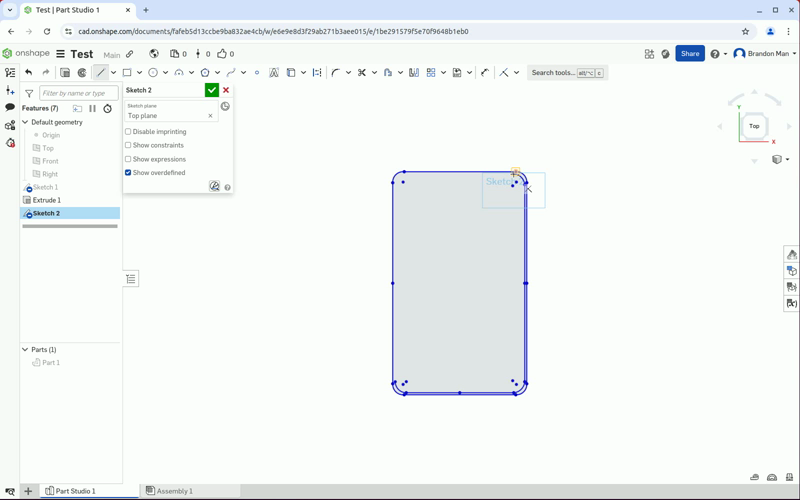
scroll(6)
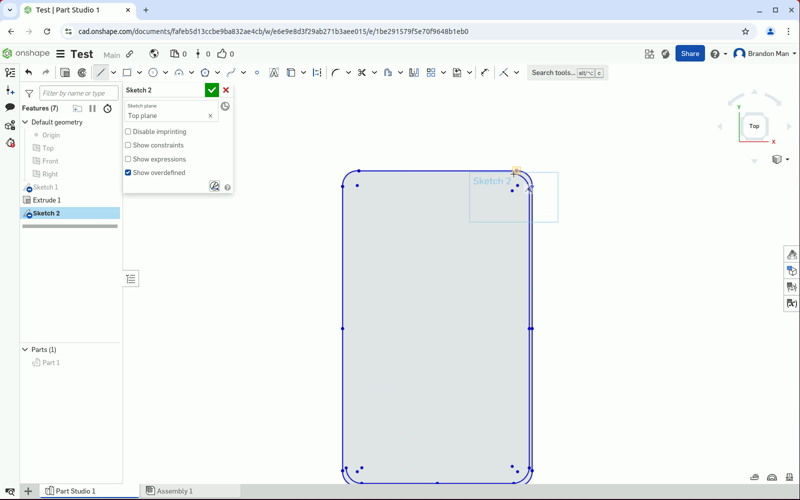
scroll(6)
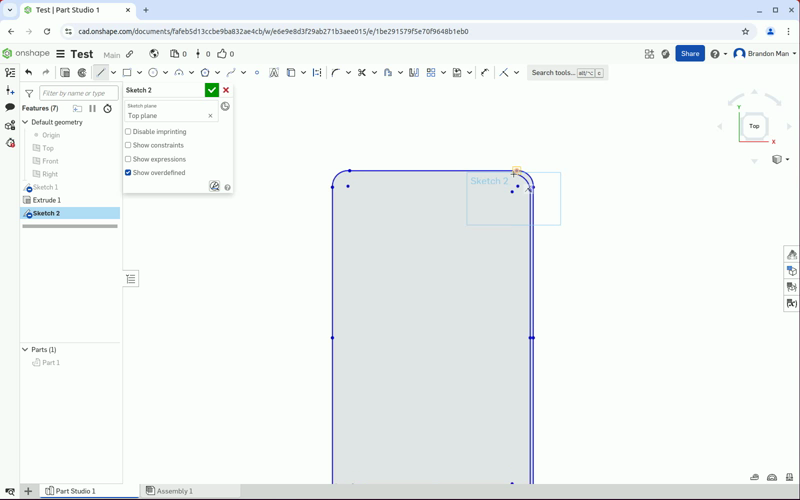
scroll(6)
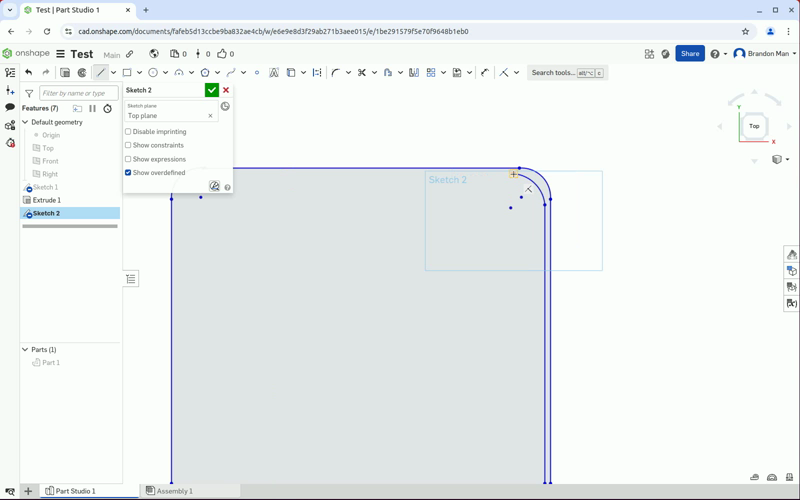
scroll(6)
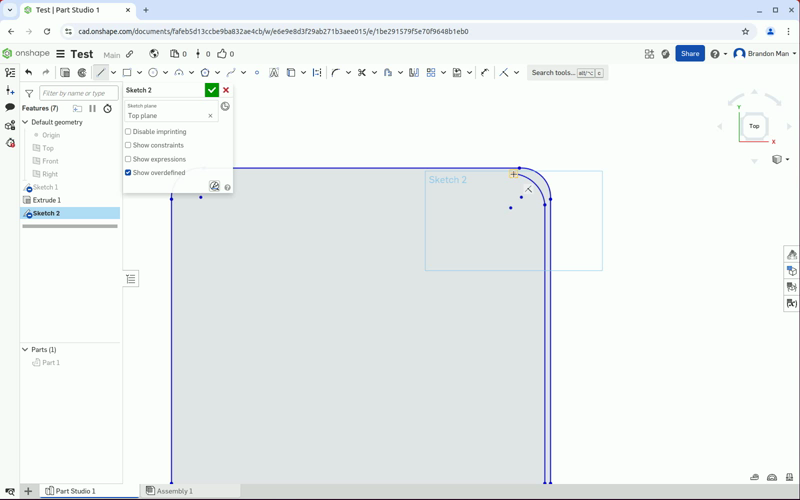
scroll(6)
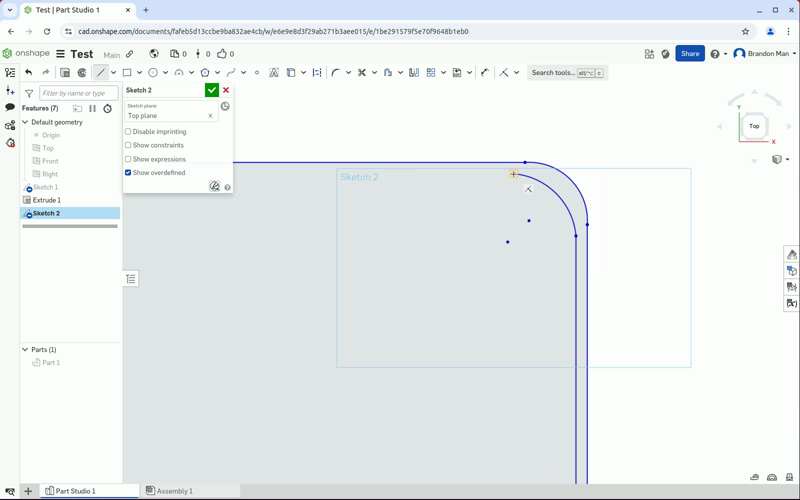
scroll(6)
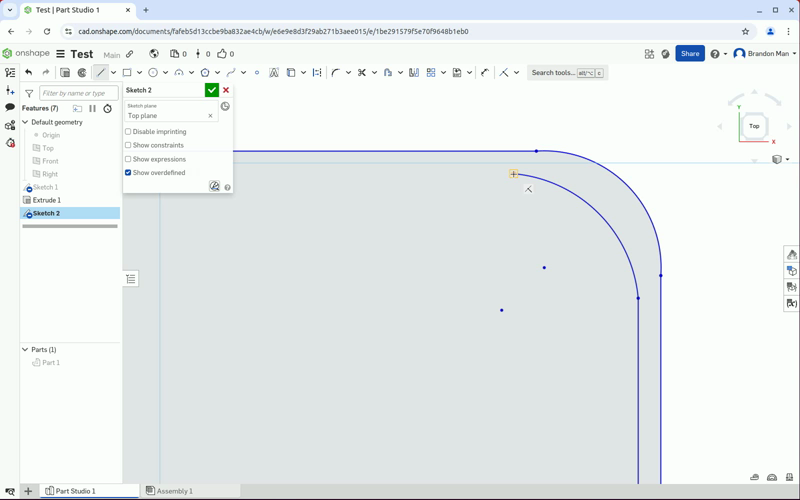
click(513, 173)
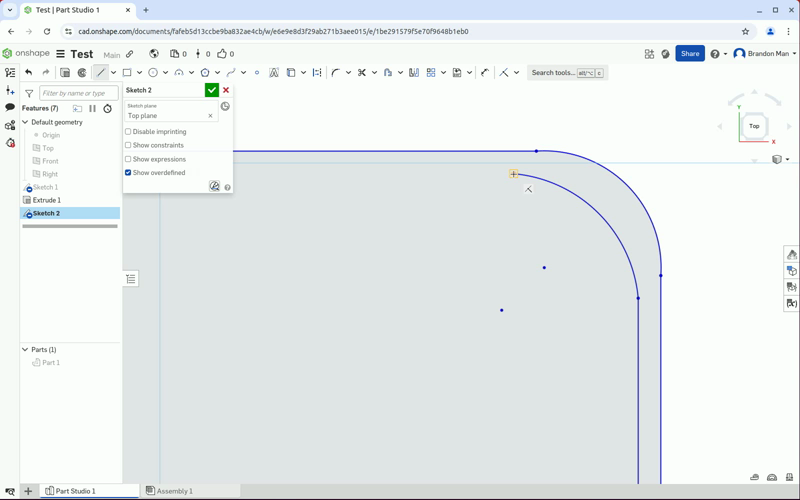
scroll(-6)
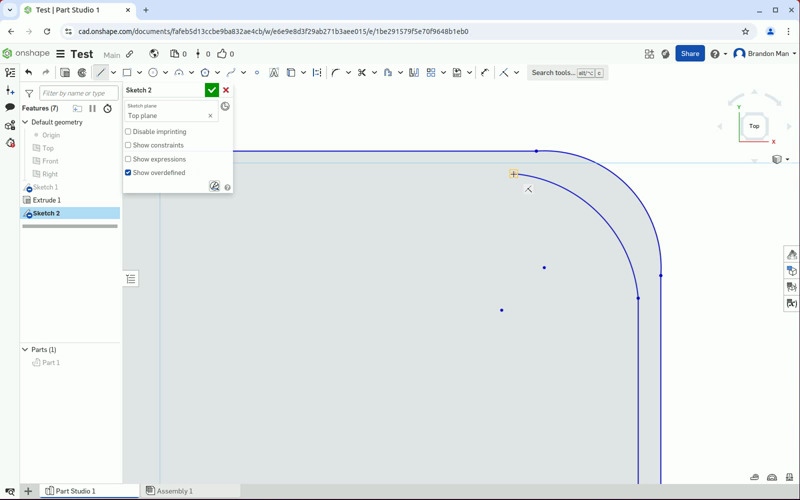
scroll(-6)
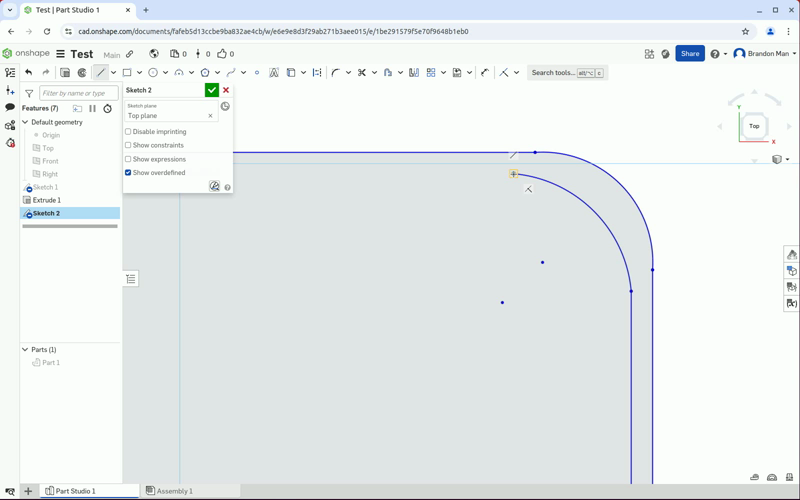
scroll(-6)
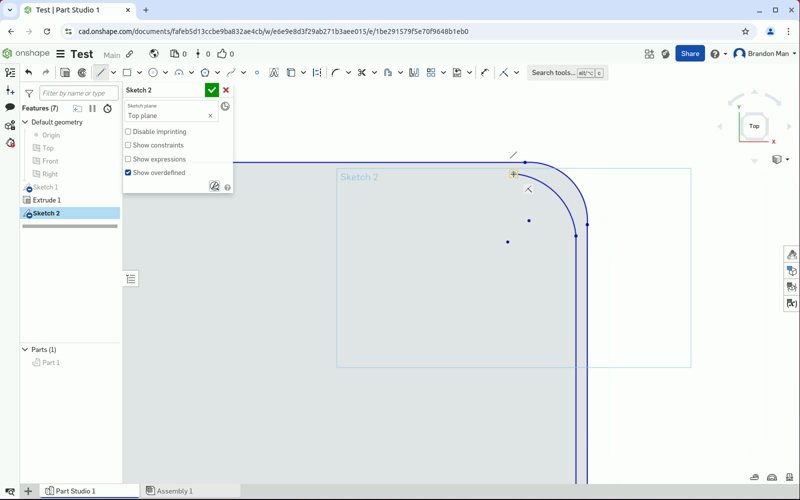
scroll(-6)
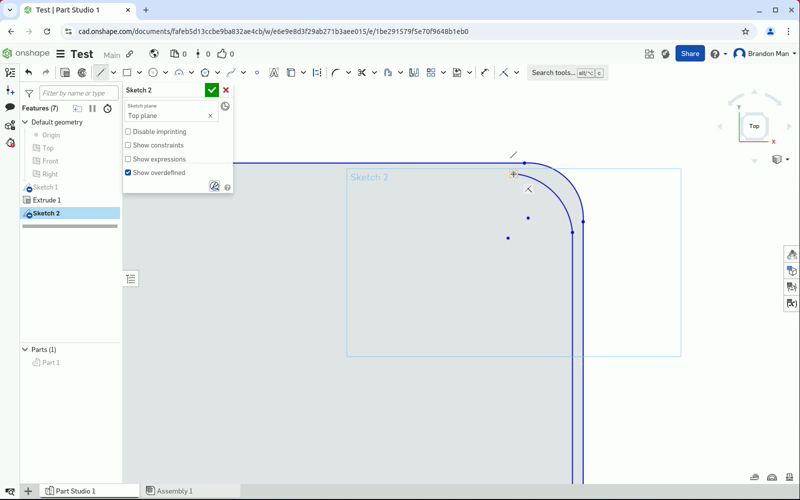
scroll(-6)
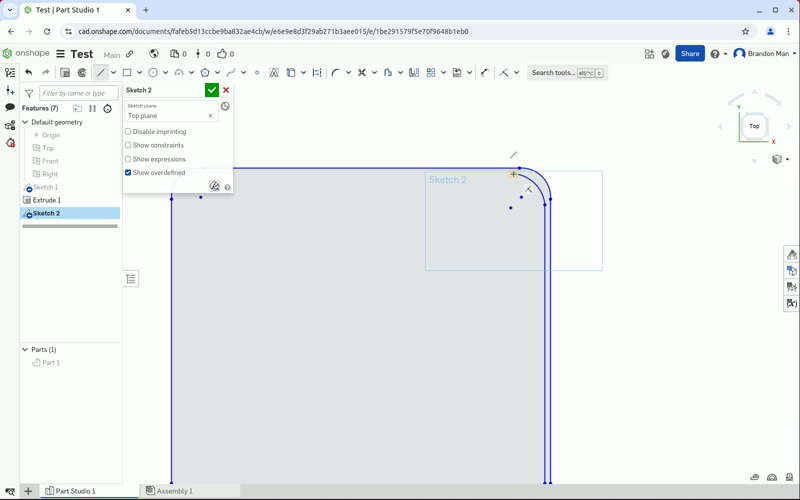
scroll(-6)
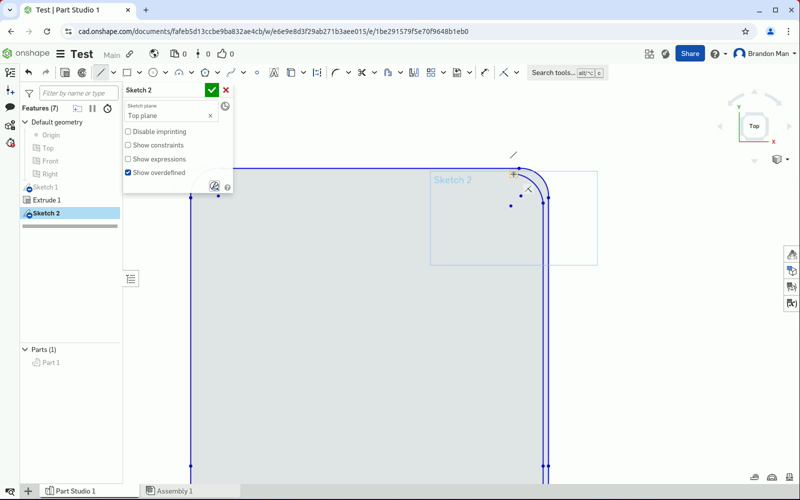
scroll(-6)
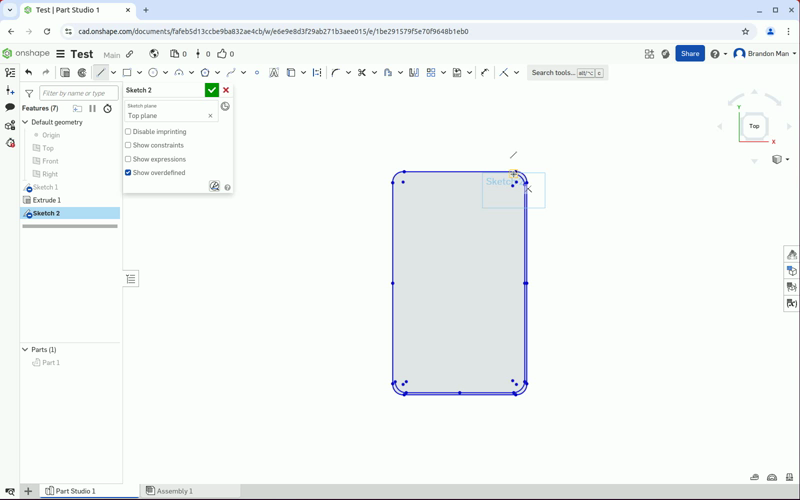
key_down(shift)
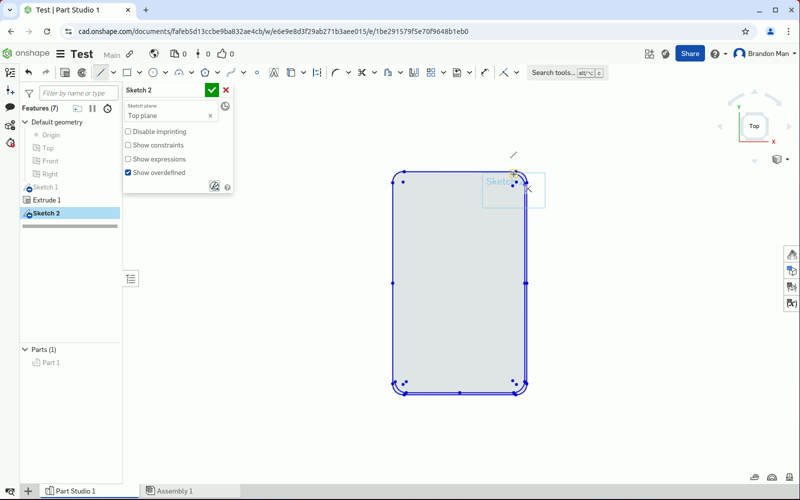
mouse_move(543, 173)
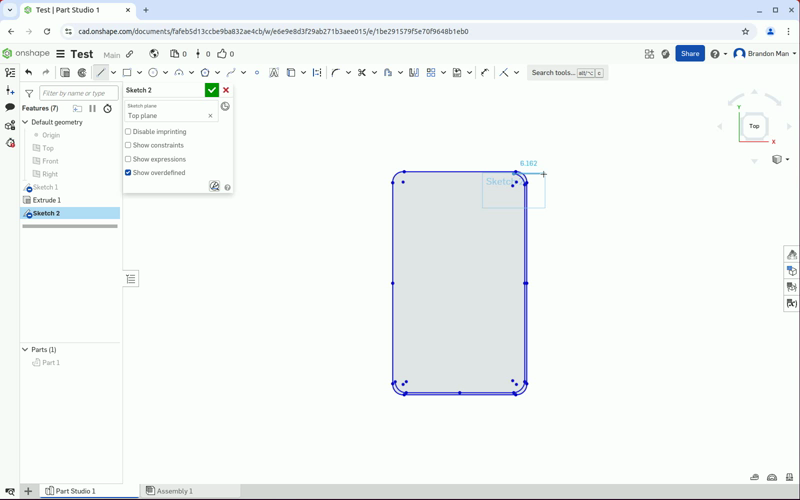
mouse_move(459, 173)
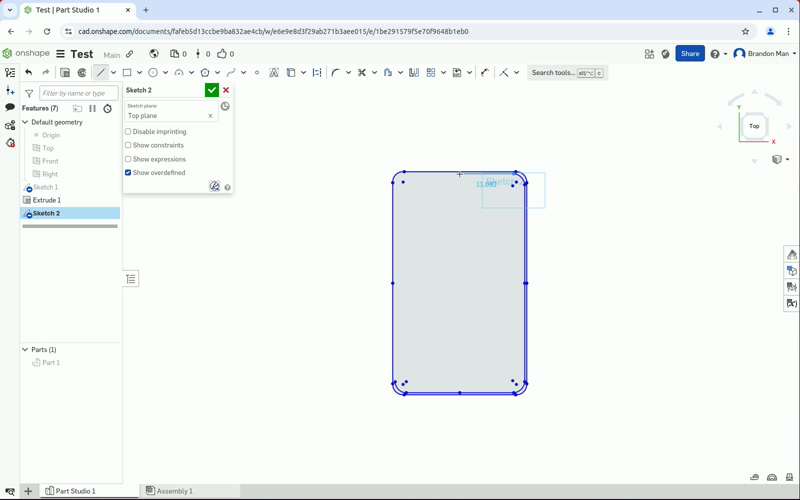
click(459, 173)
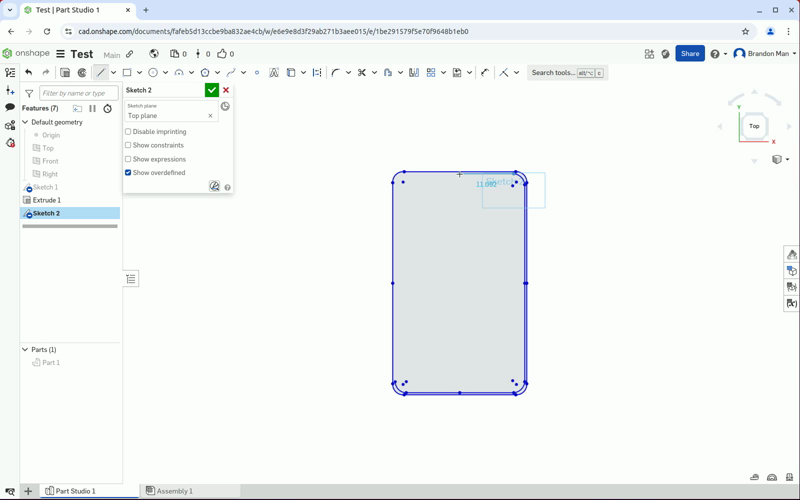
key_up(shift)
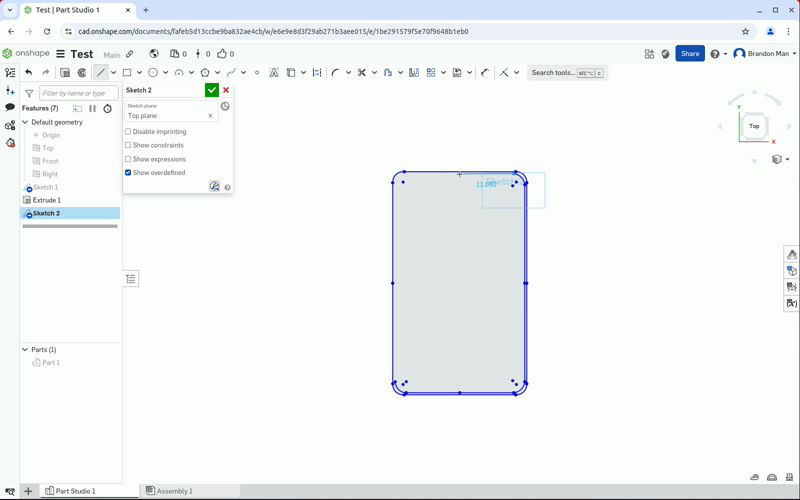
key_down(shift)
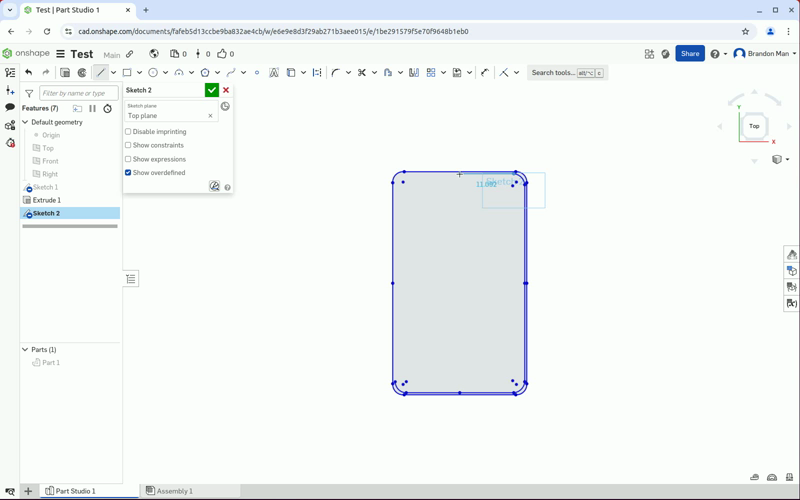
mouse_move(489, 173)
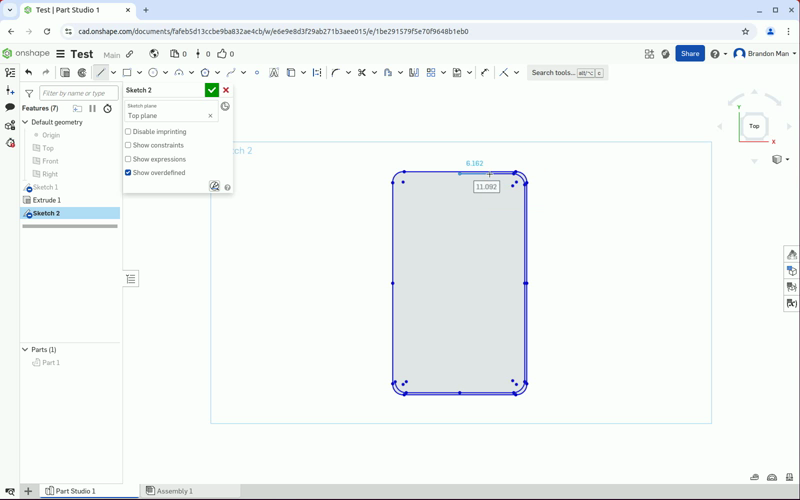
mouse_move(406, 173)
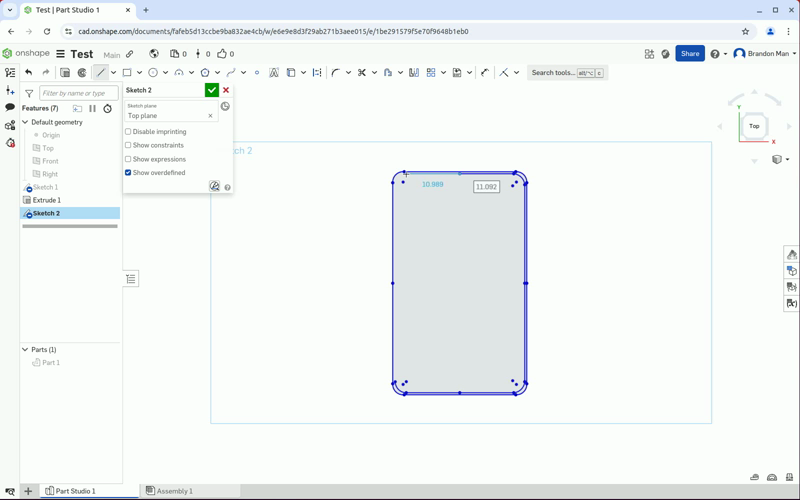
scroll(6)
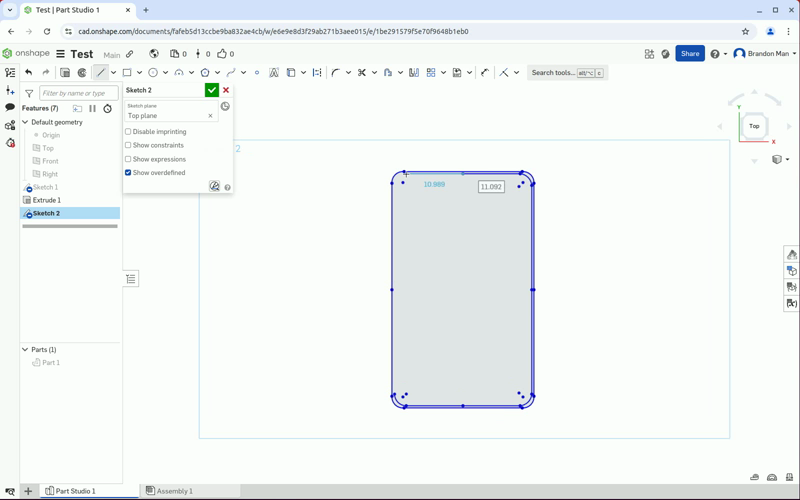
scroll(6)
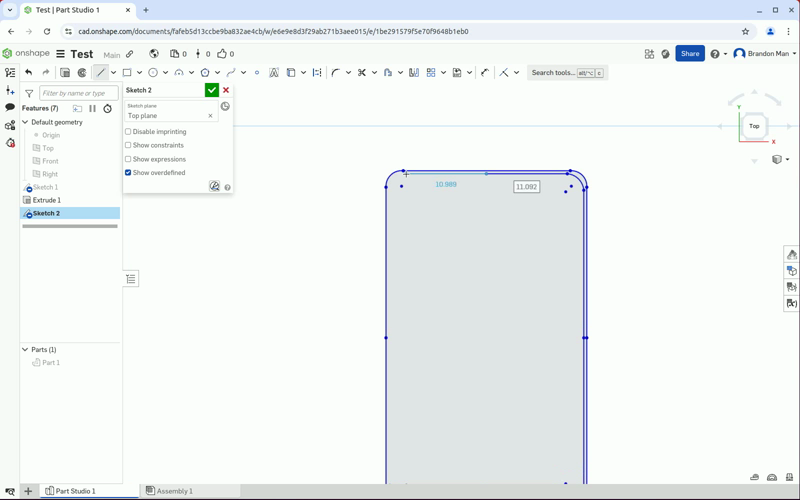
scroll(6)
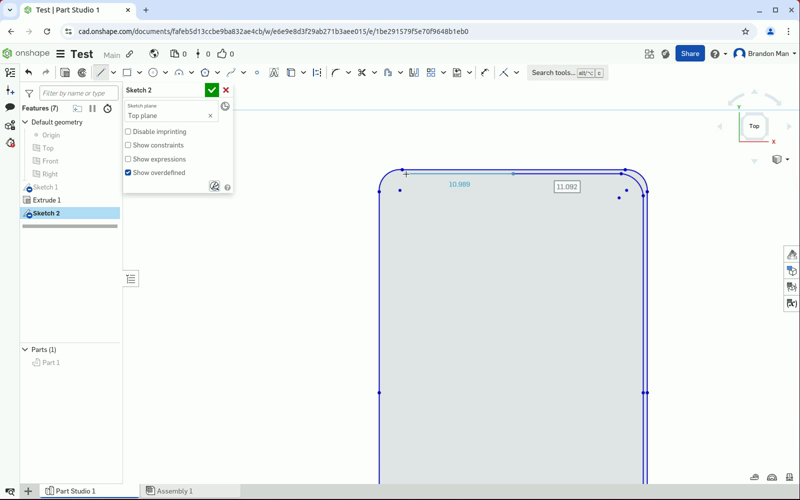
scroll(6)
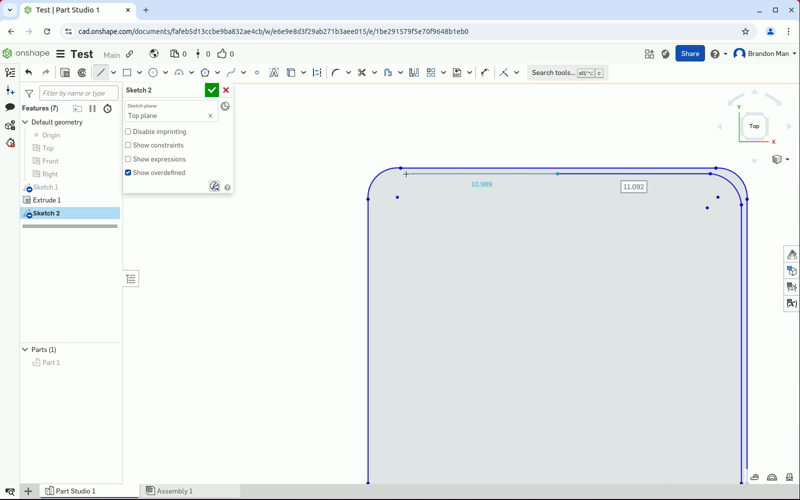
scroll(6)
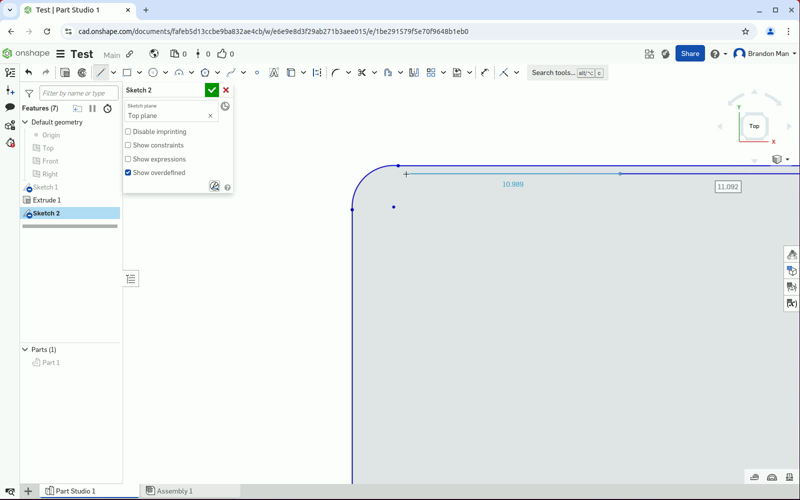
scroll(6)
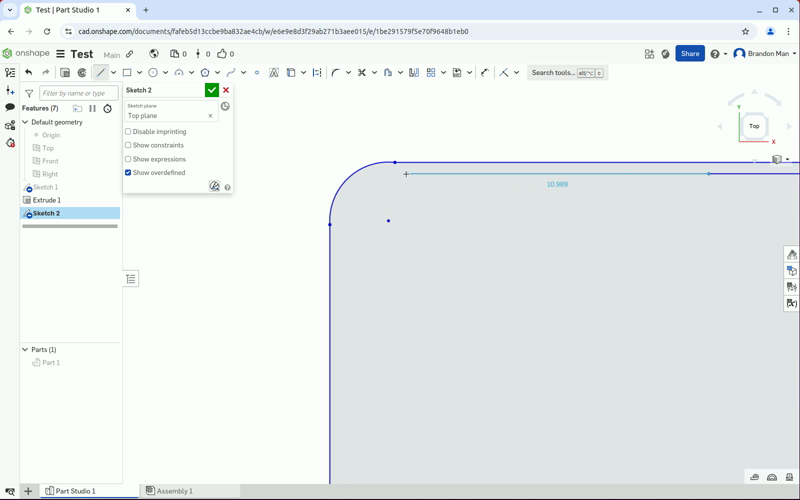
scroll(6)
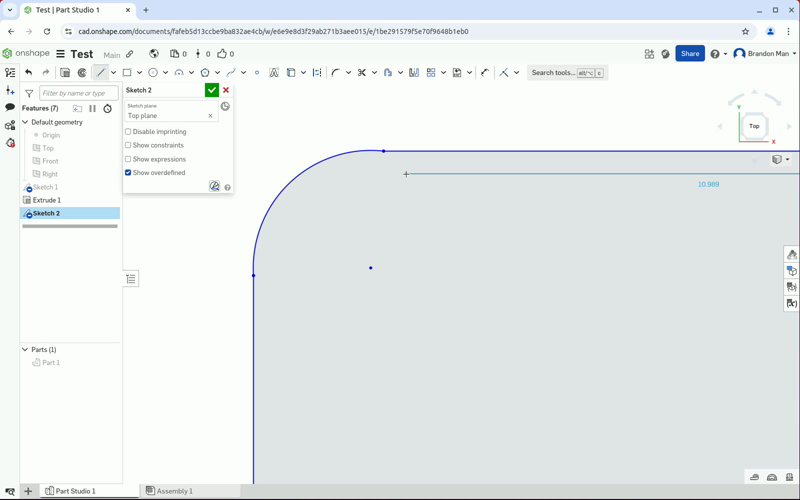
click(406, 173)
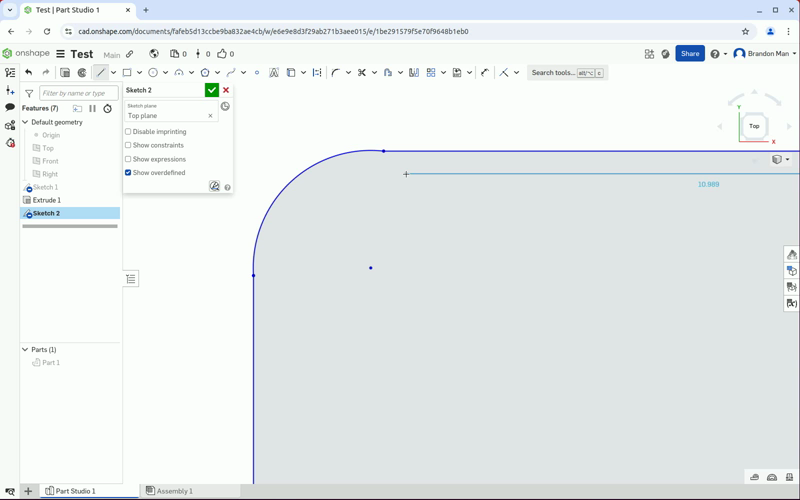
scroll(-6)
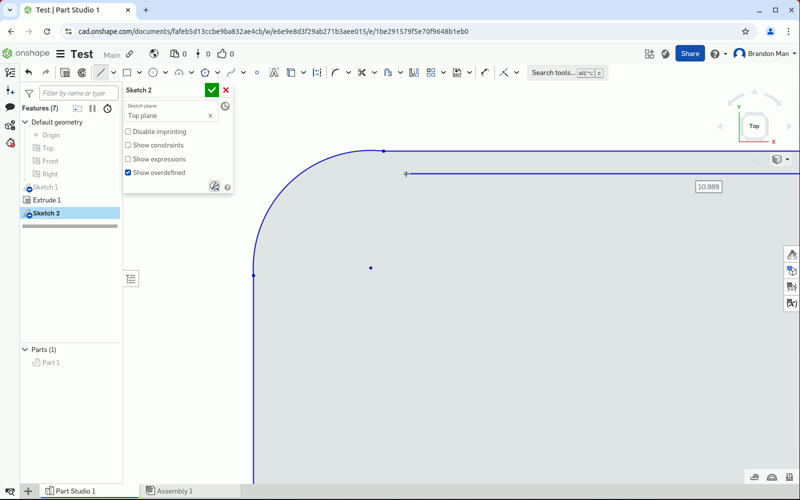
scroll(-6)
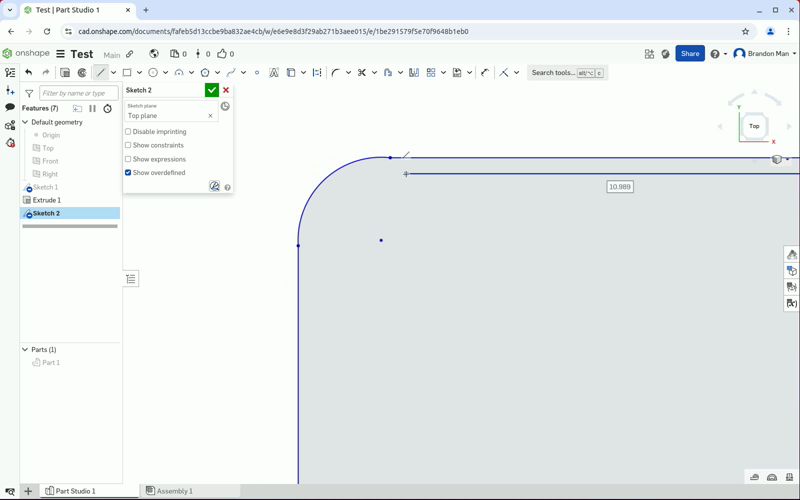
scroll(-6)
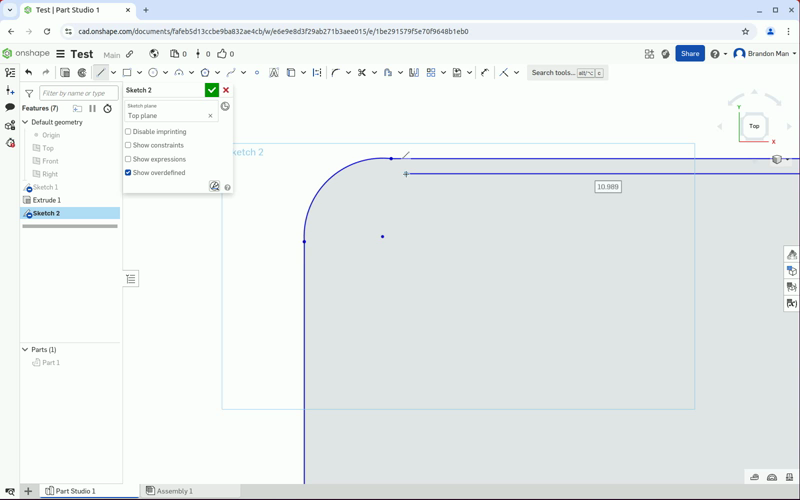
scroll(-6)
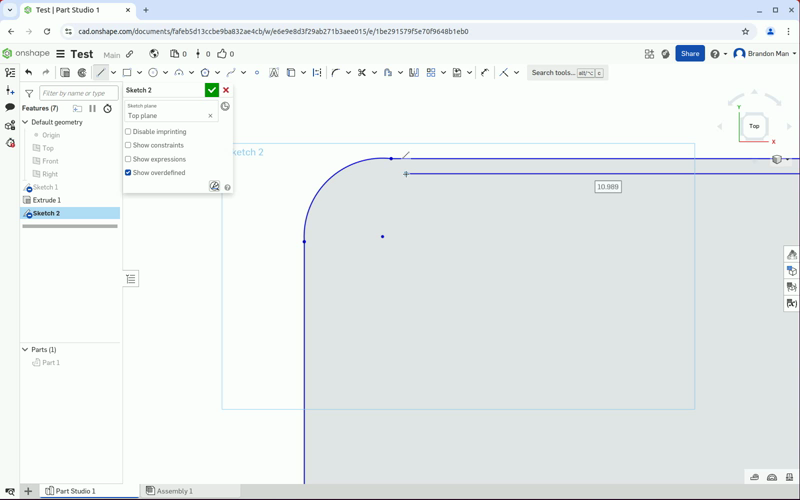
scroll(-6)
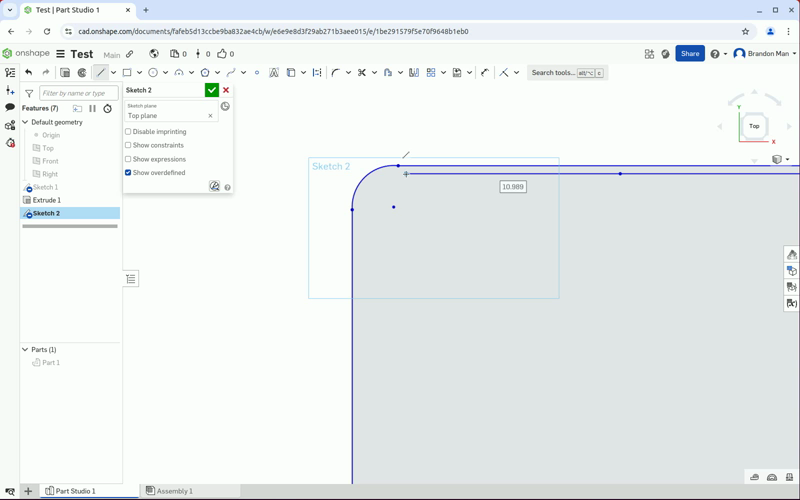
scroll(-6)
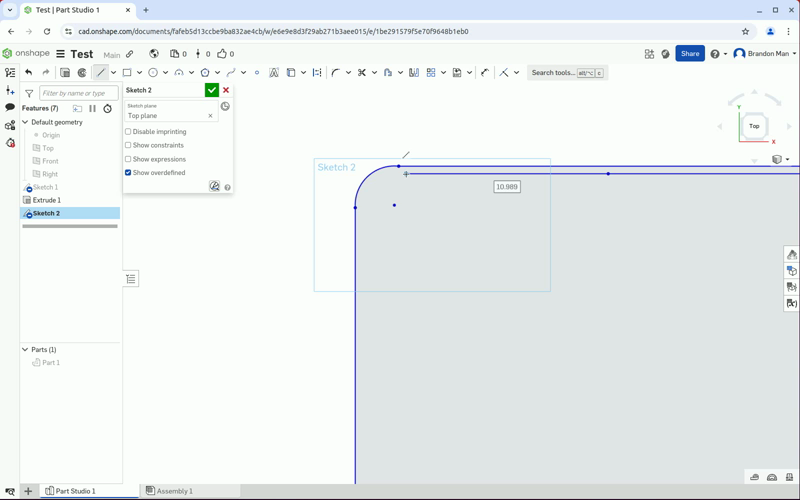
scroll(-6)
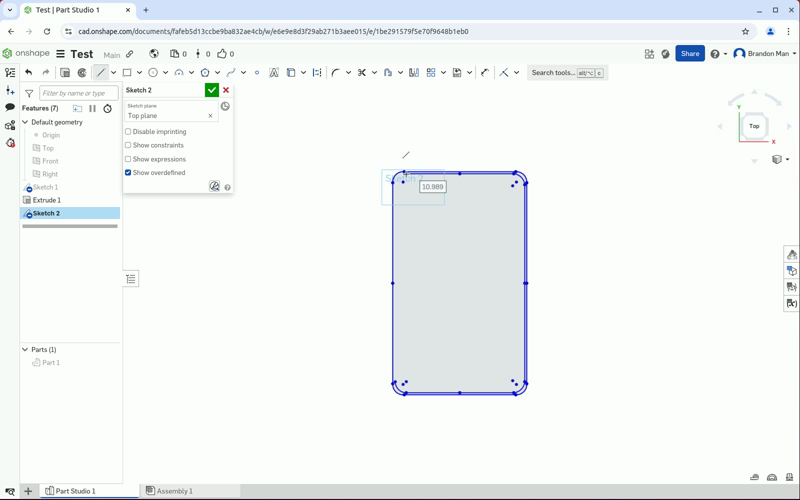
key_up(shift)
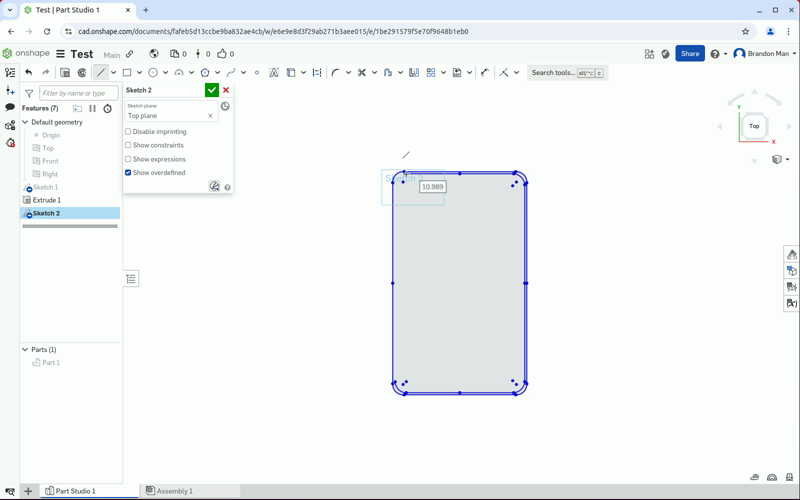
key(esc)
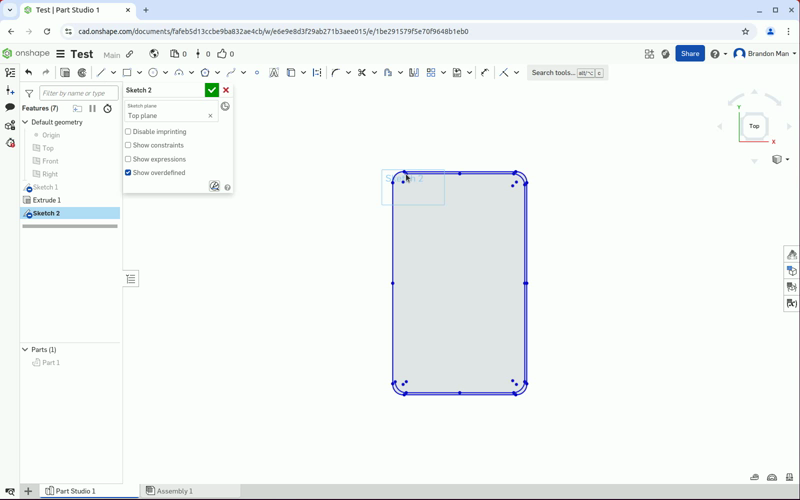
key(a)
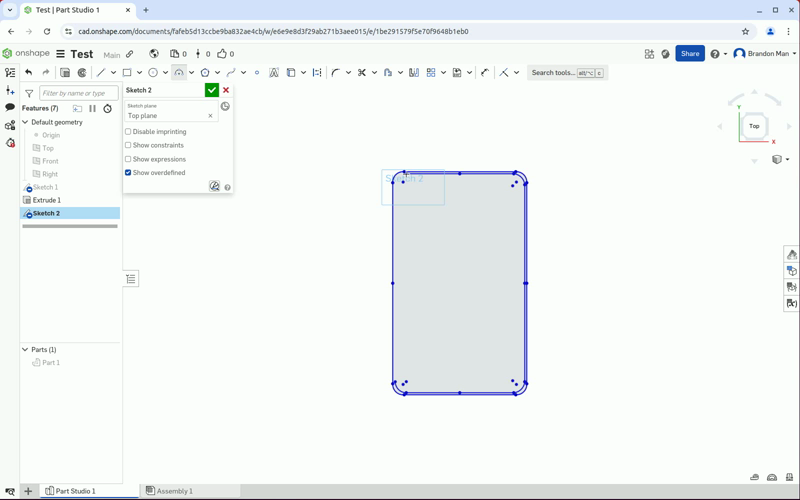
mouse_move(406, 173)
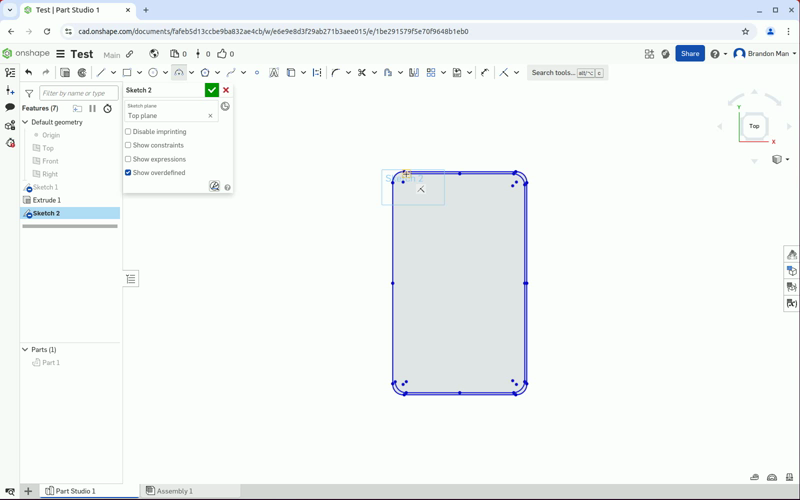
scroll(6)
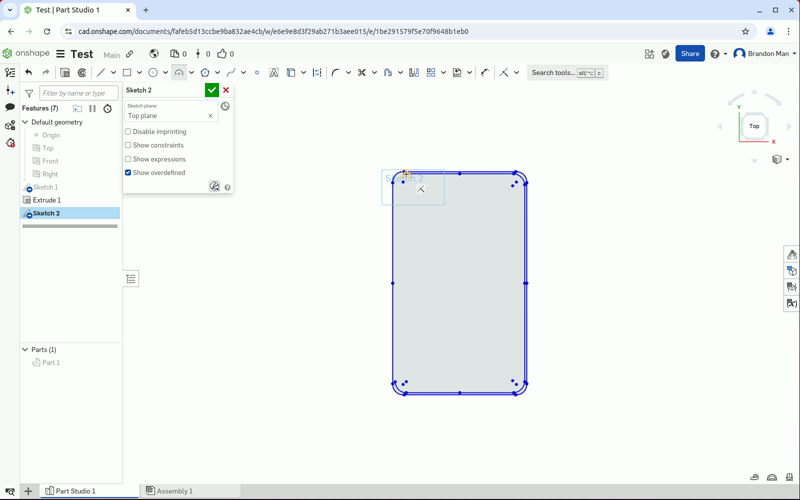
scroll(6)
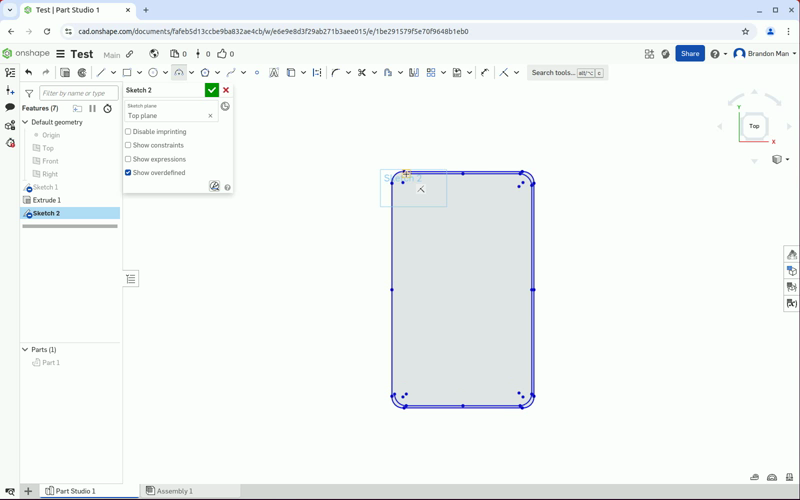
scroll(6)
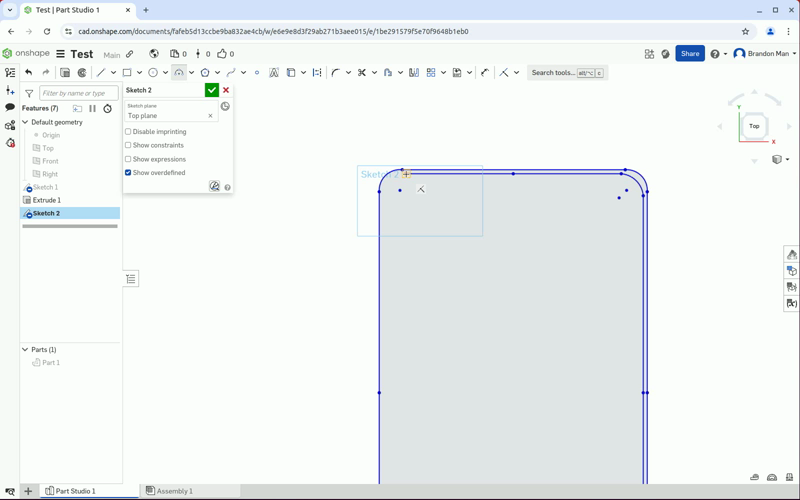
scroll(6)
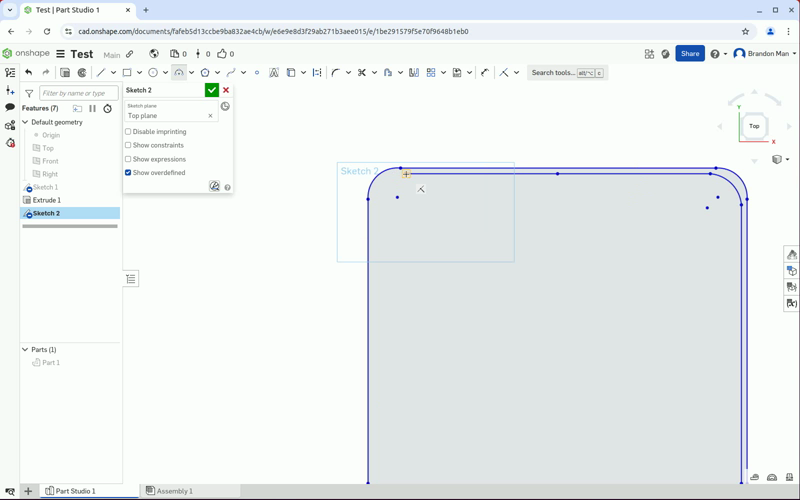
scroll(6)
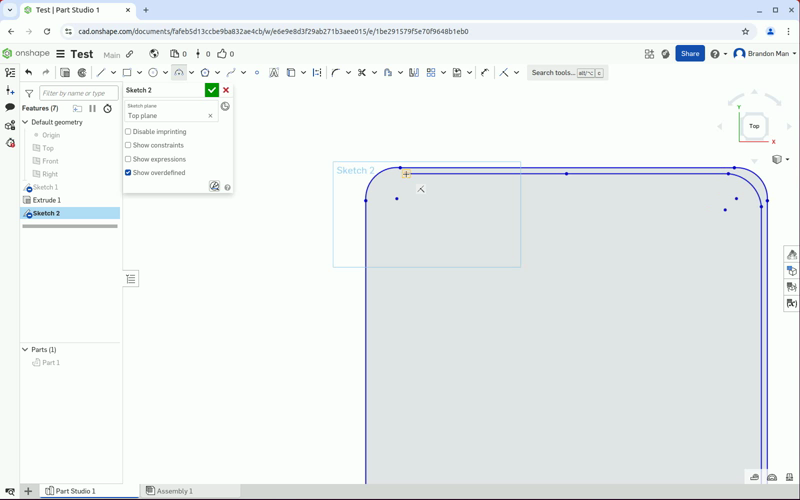
scroll(6)
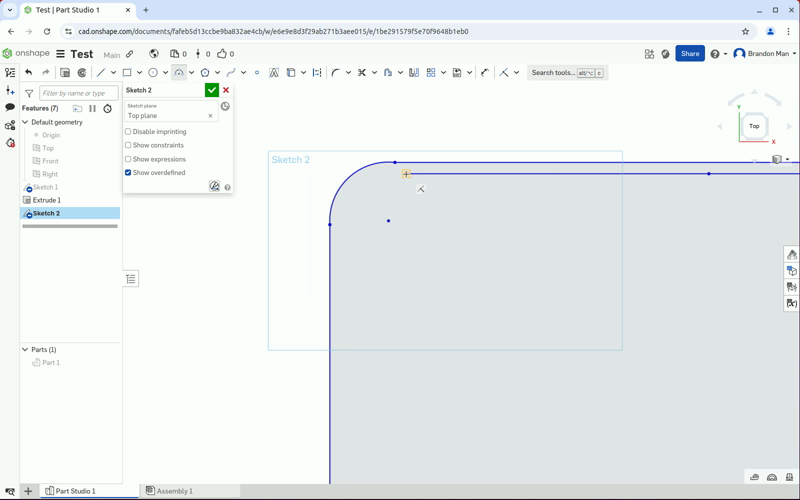
scroll(6)
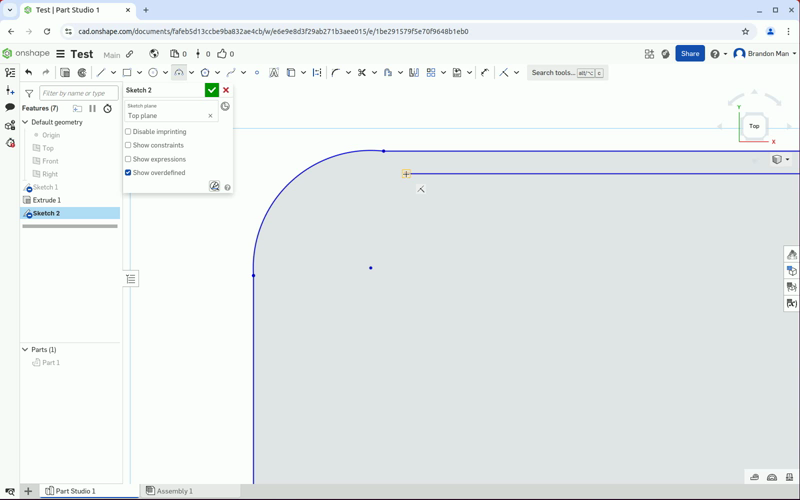
click(406, 173)
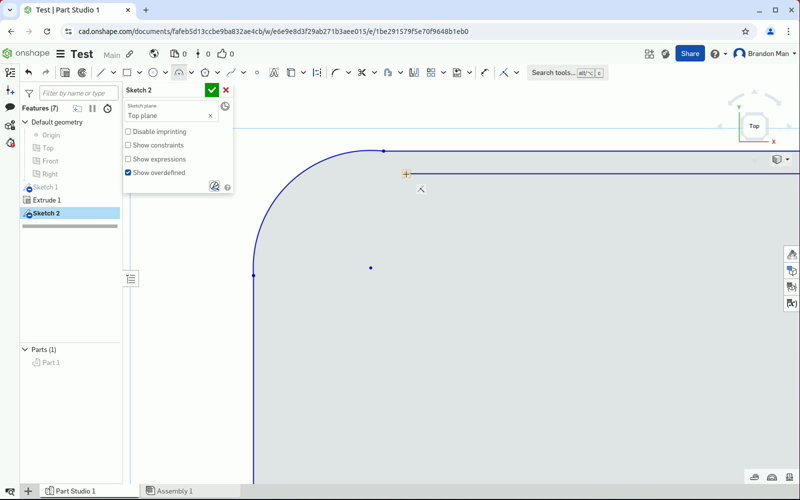
scroll(-6)
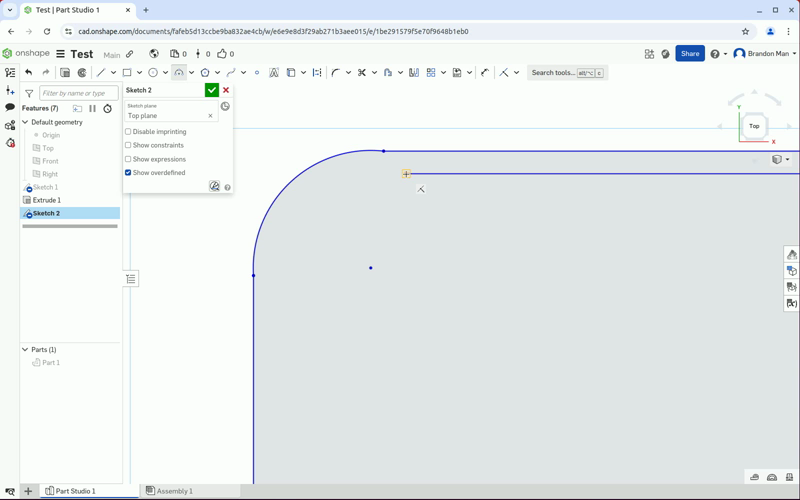
scroll(-6)
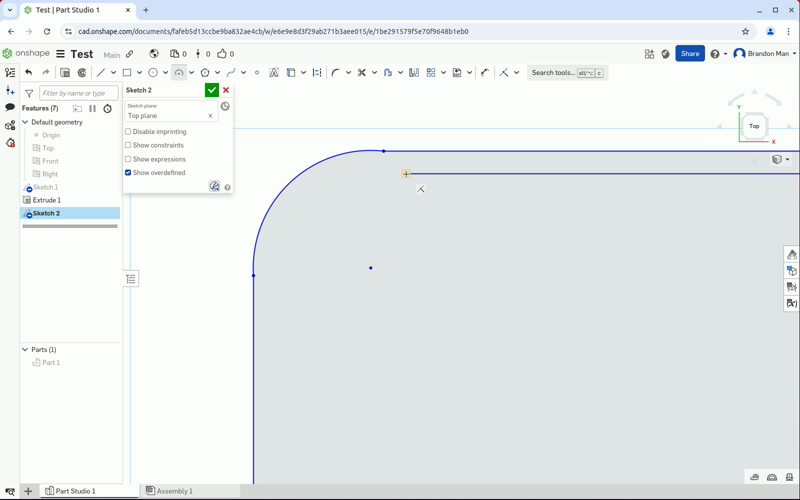
scroll(-6)
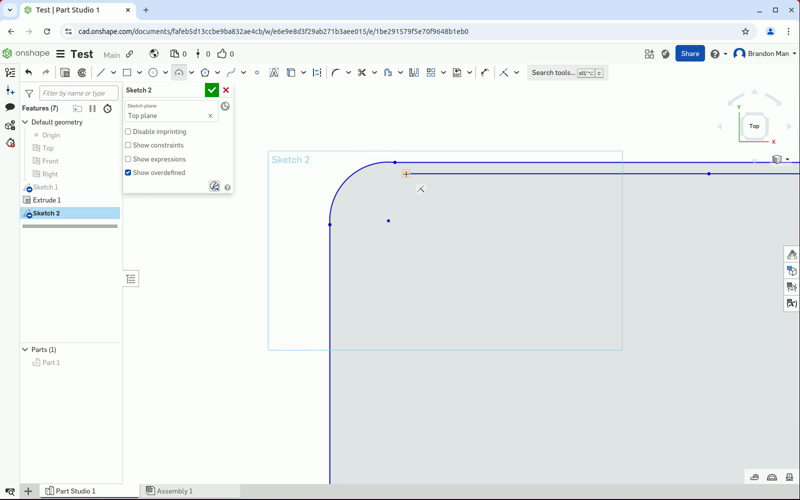
scroll(-6)
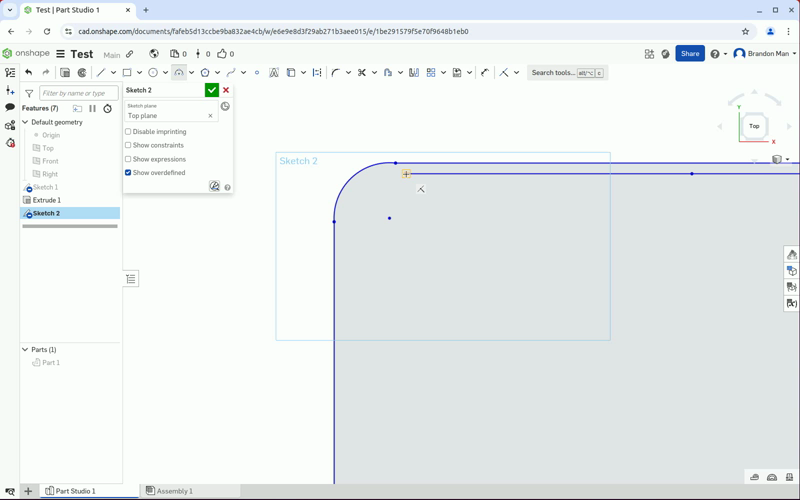
scroll(-6)
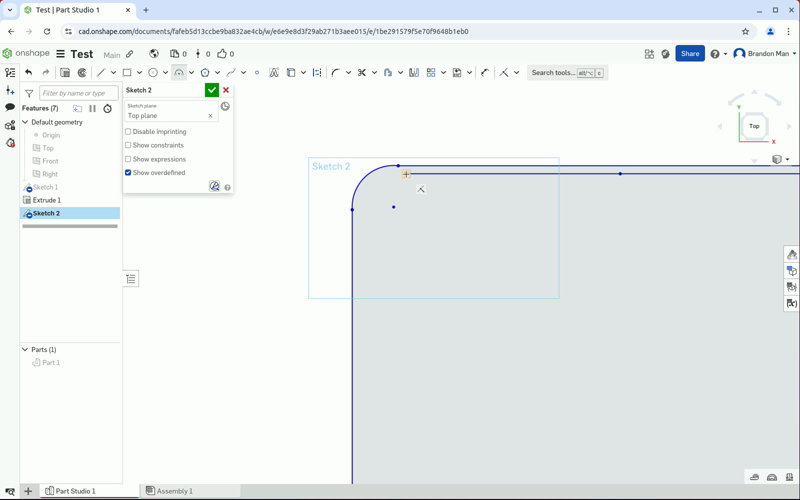
scroll(-6)
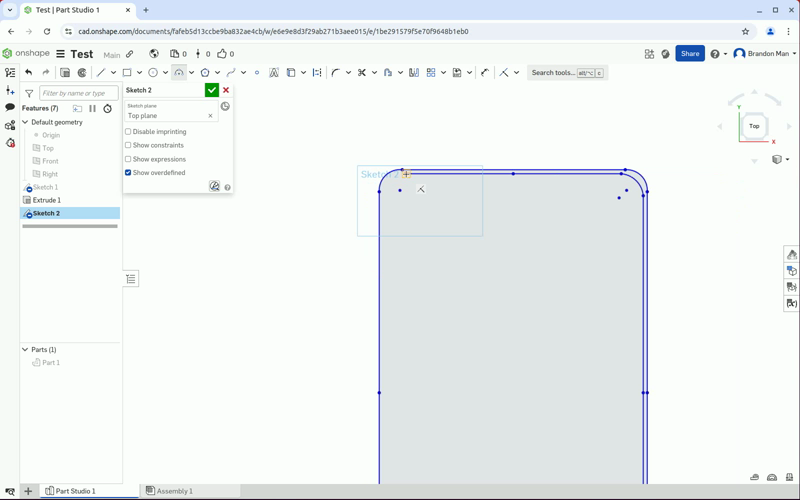
scroll(-6)
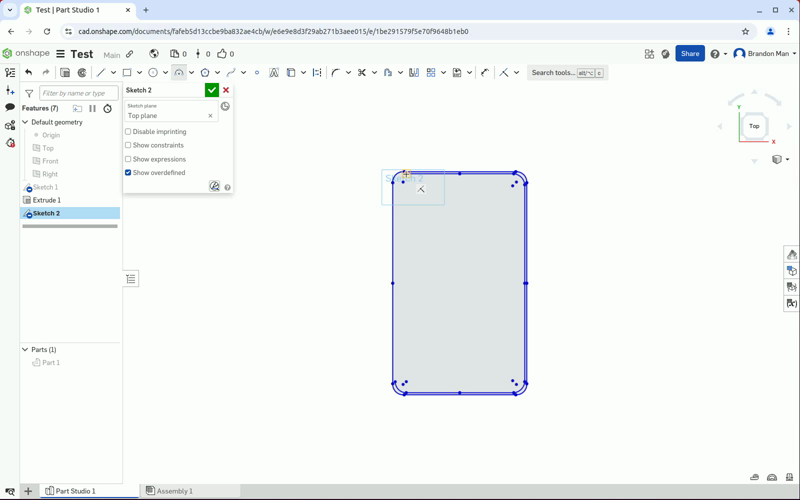
key_down(shift)
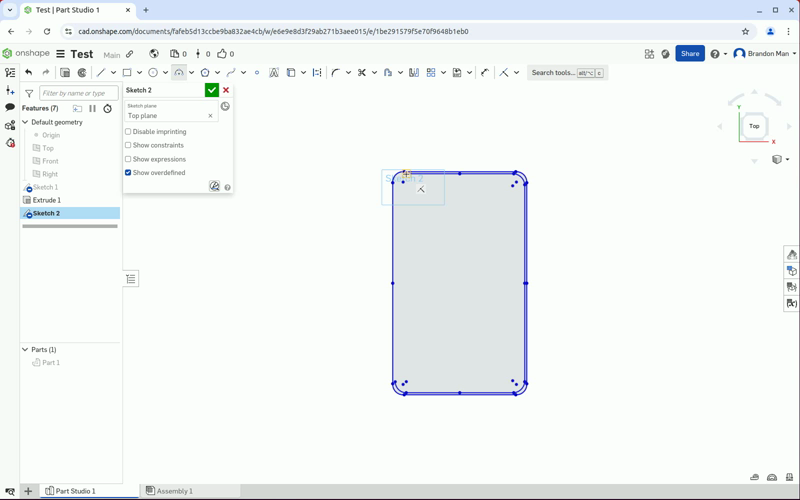
mouse_move(395, 184)
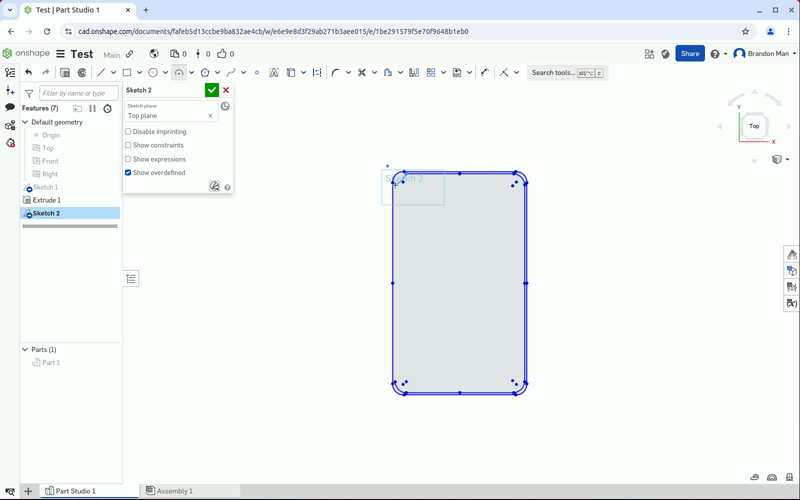
scroll(6)
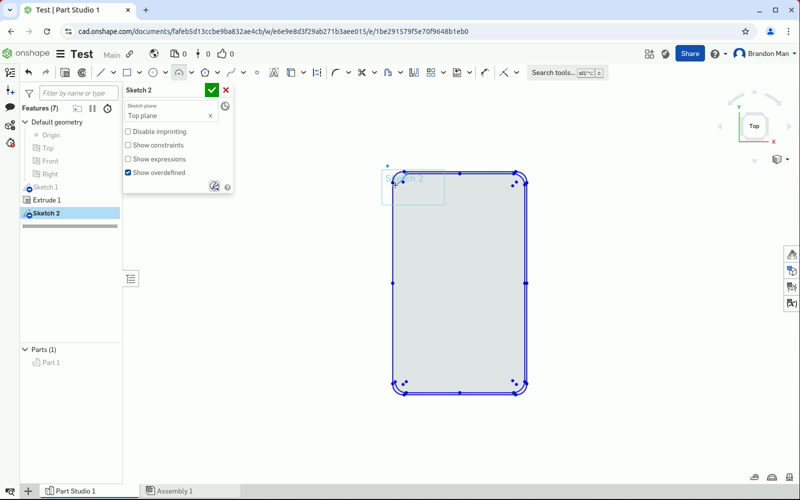
scroll(6)
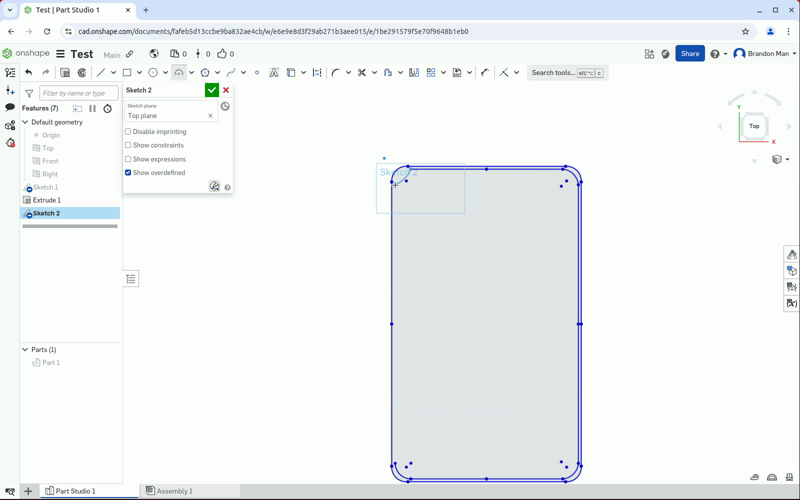
scroll(6)
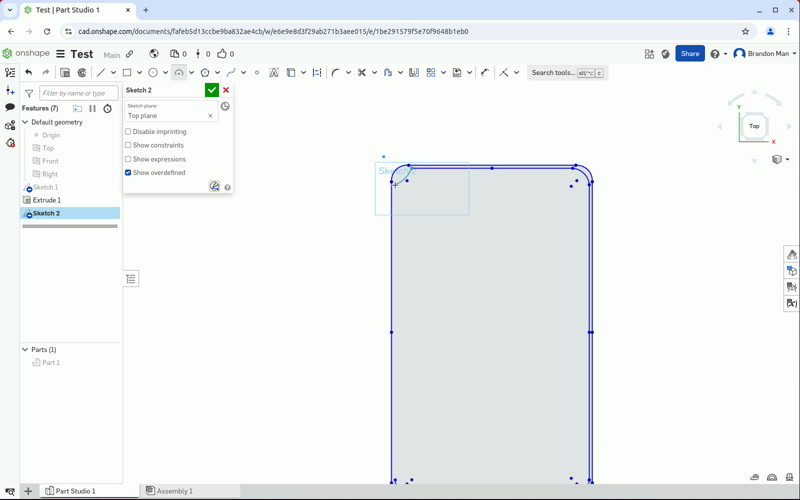
scroll(6)
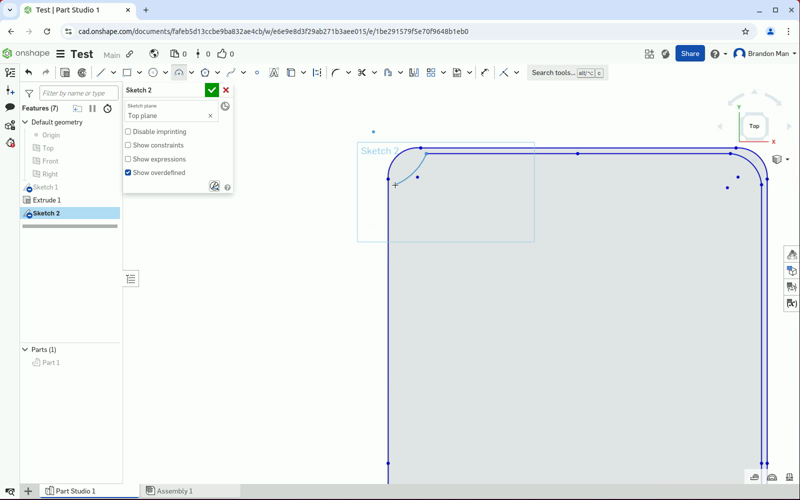
scroll(6)
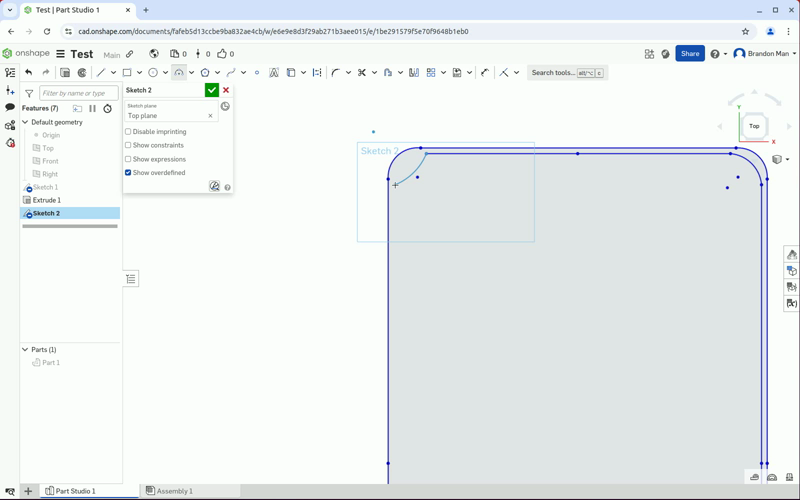
scroll(6)
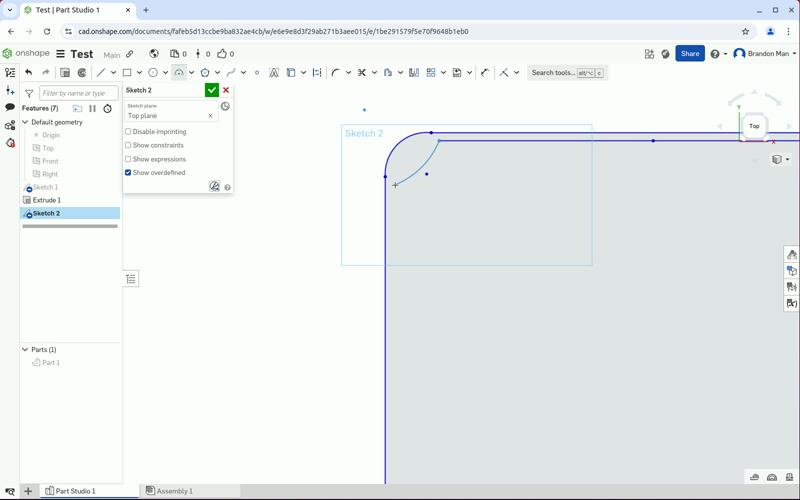
scroll(6)
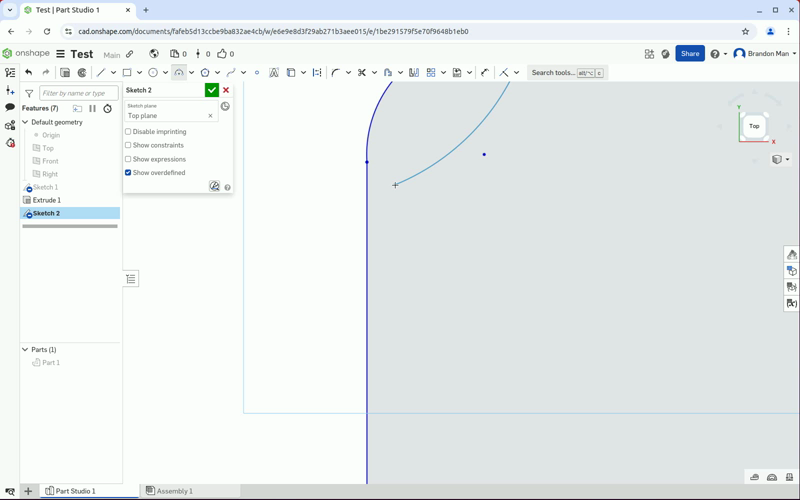
click(395, 184)
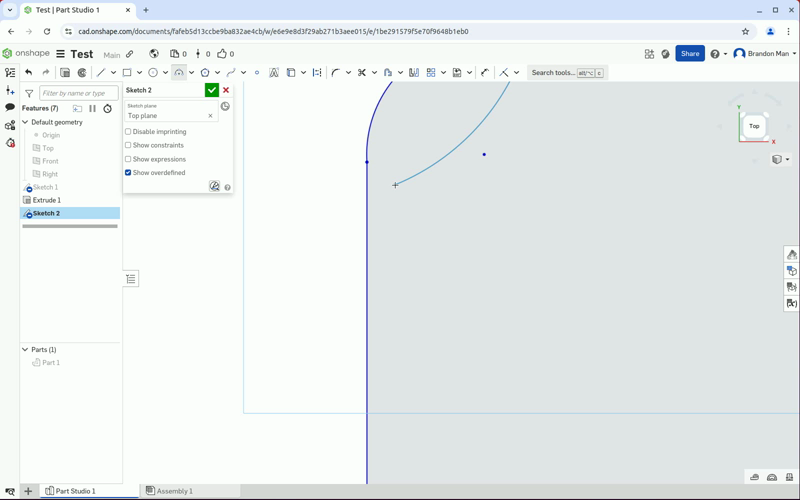
scroll(-6)
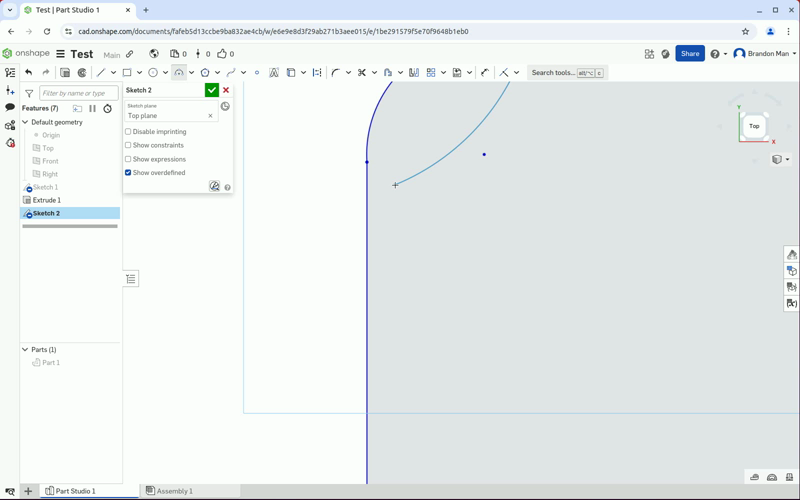
scroll(-6)
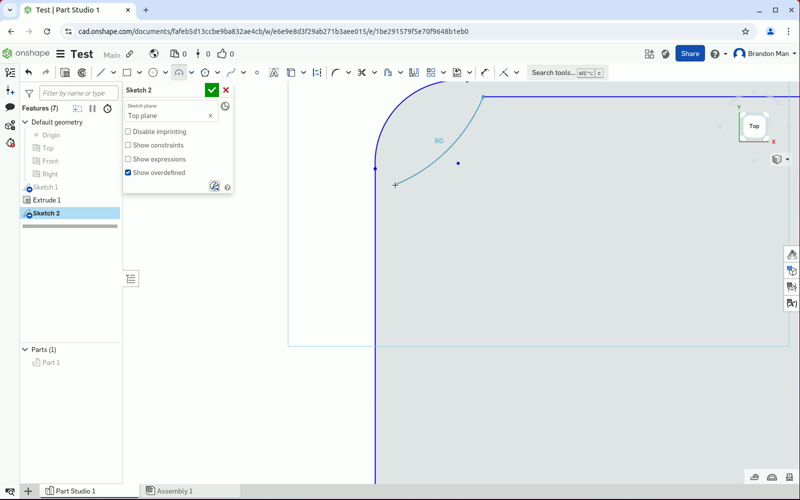
scroll(-6)
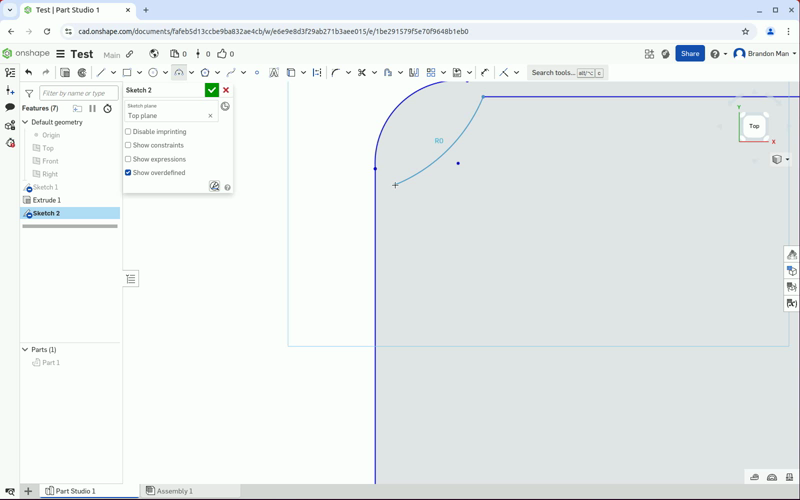
scroll(-6)
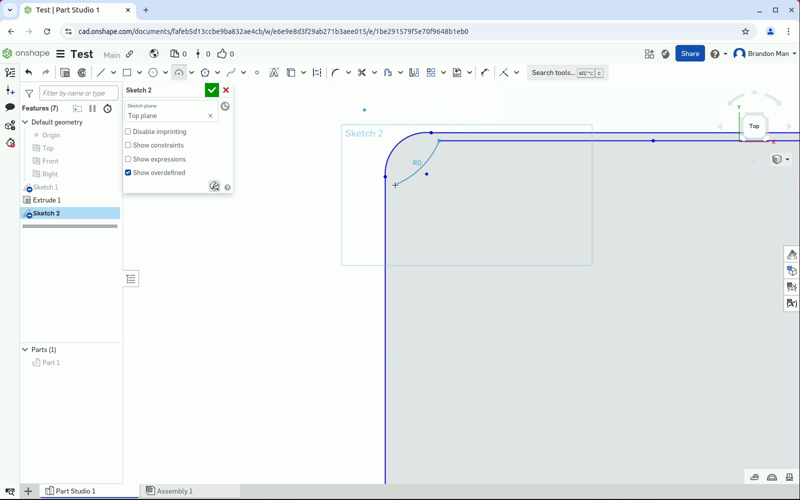
scroll(-6)
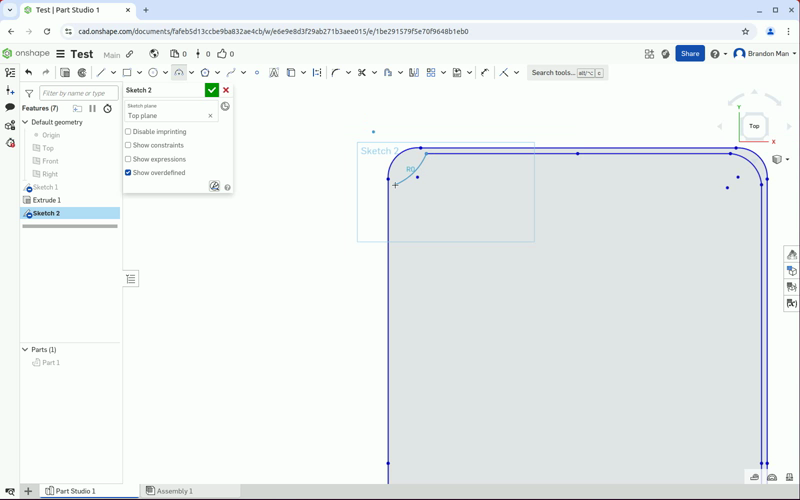
scroll(-6)
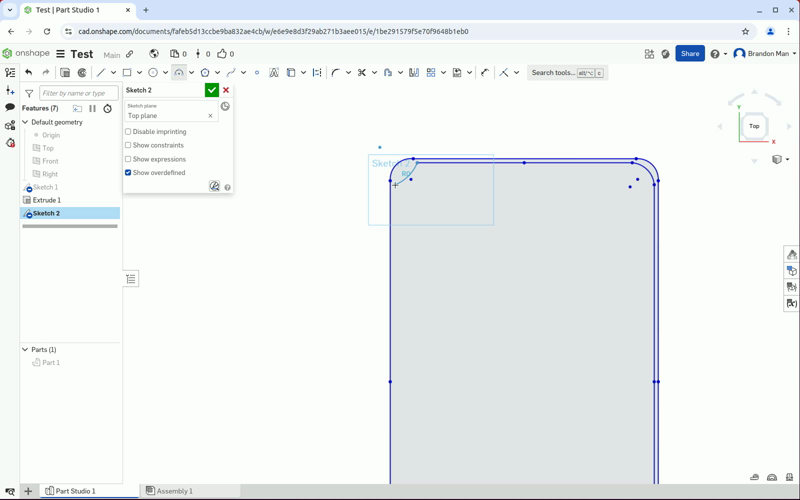
scroll(-6)
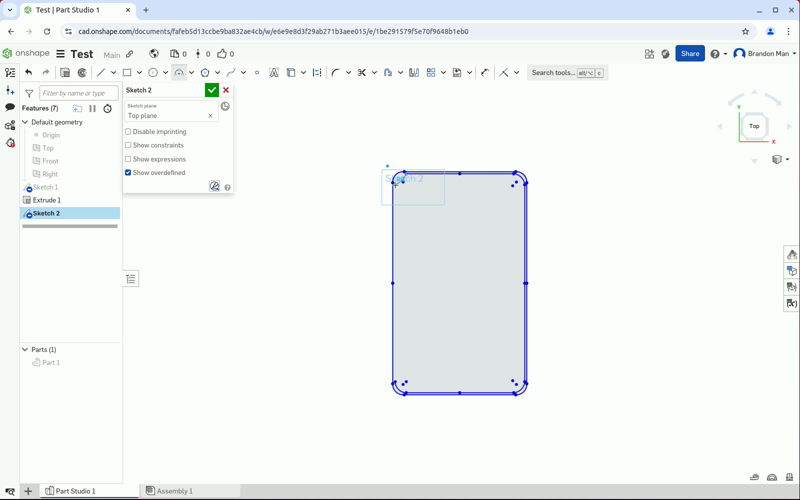
mouse_move(398, 177)
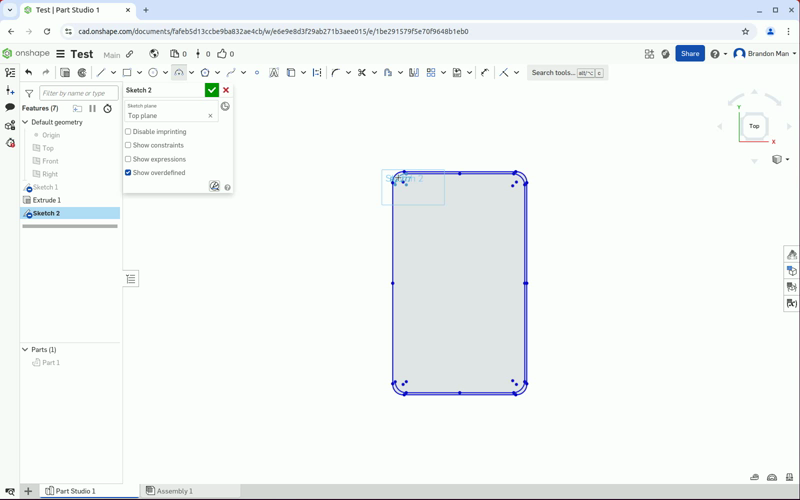
scroll(6)
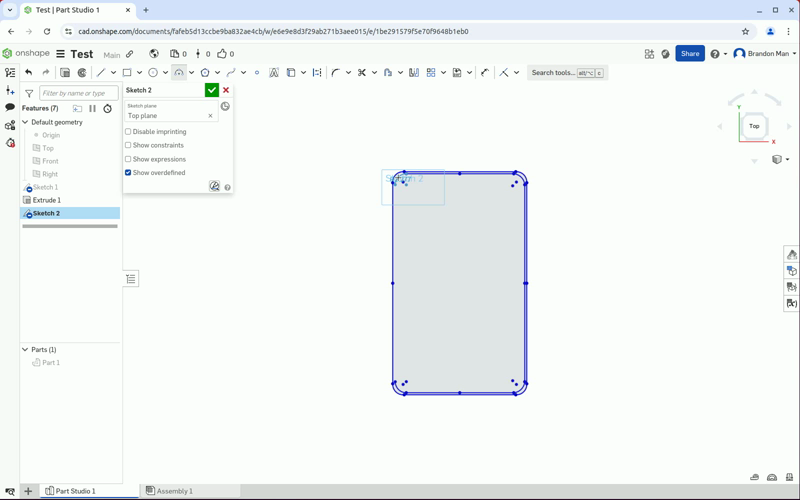
scroll(6)
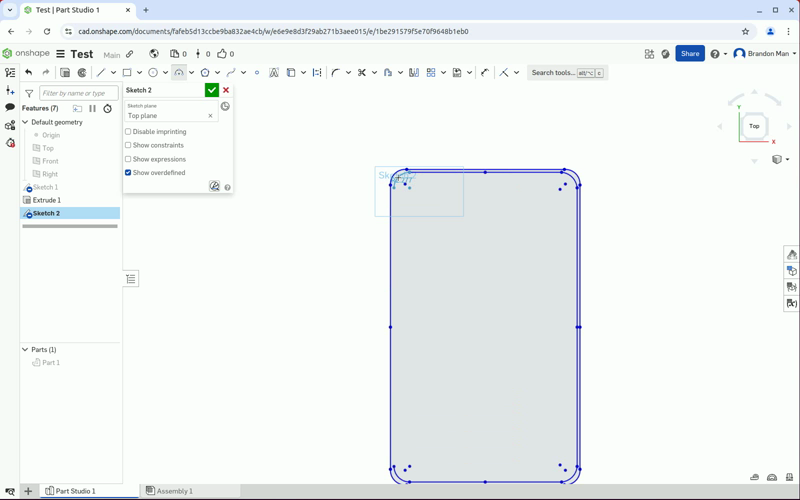
scroll(6)
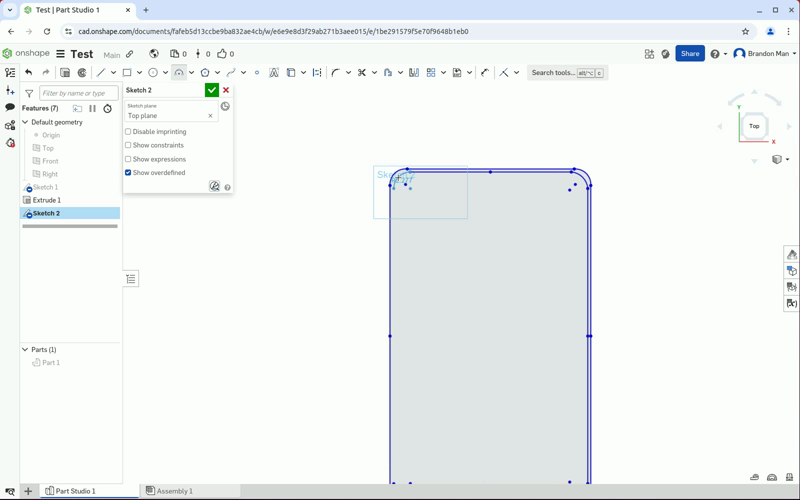
scroll(6)
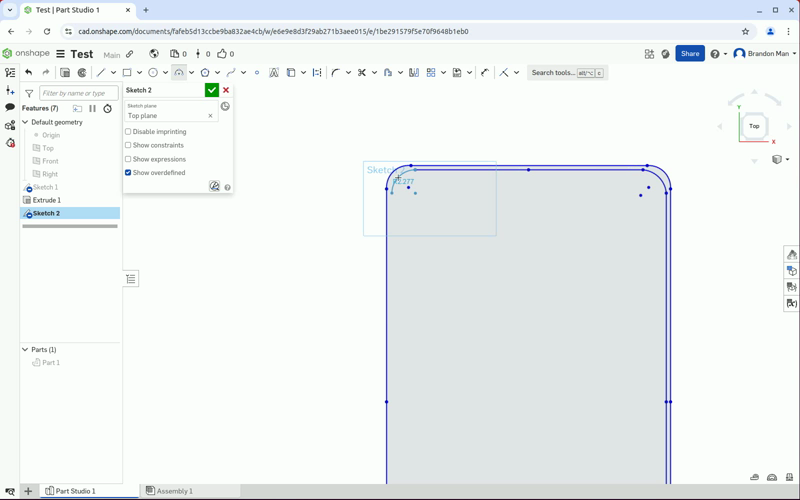
scroll(6)
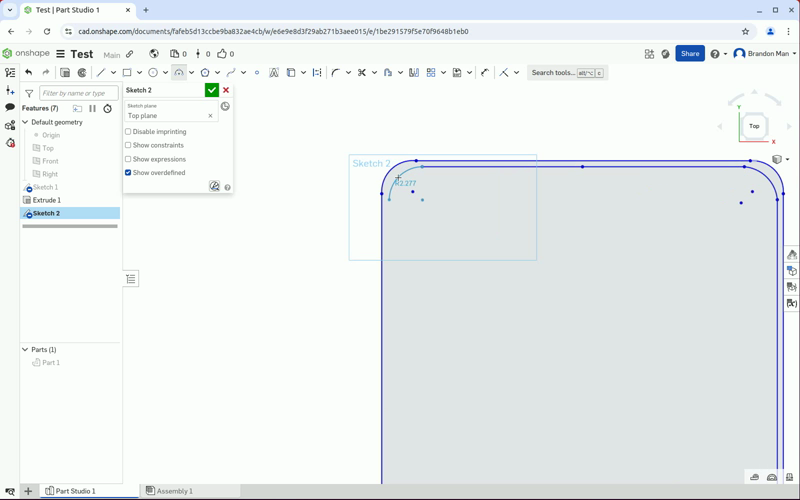
scroll(6)
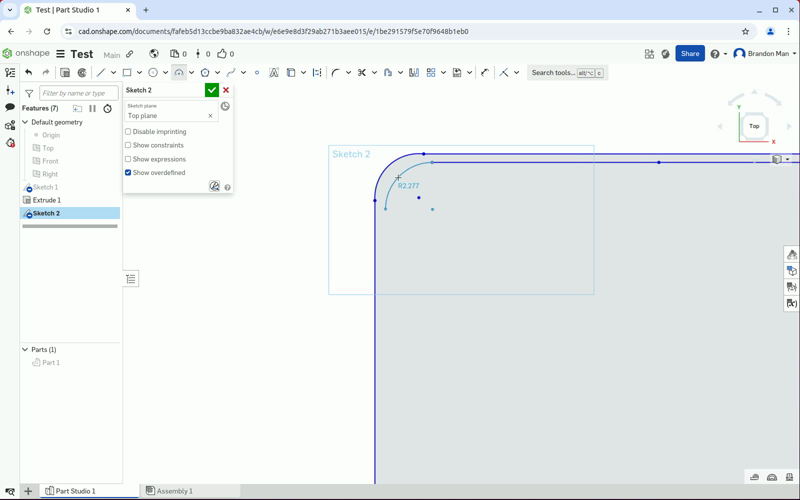
scroll(6)
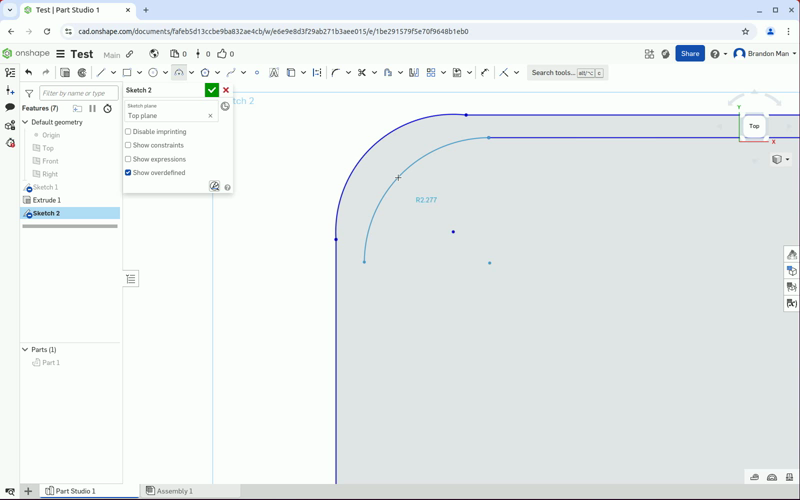
click(398, 177)
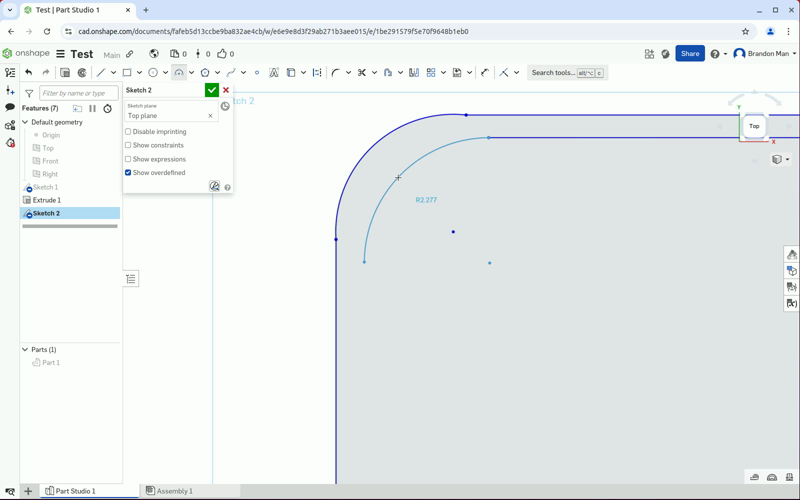
scroll(-6)
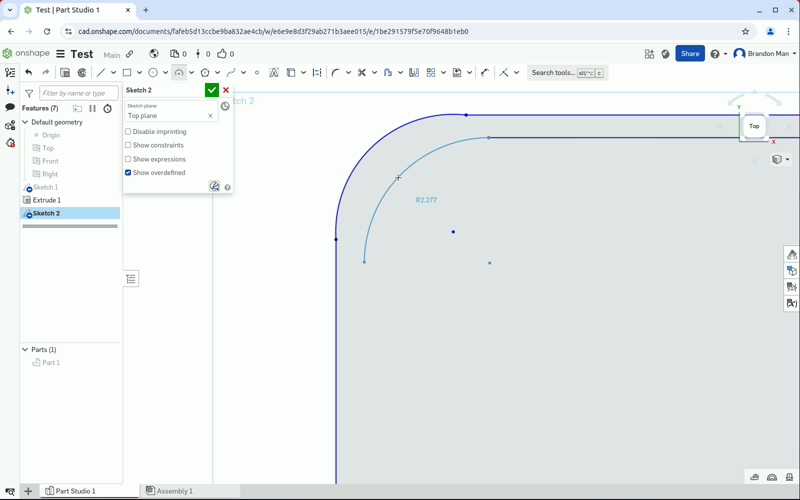
scroll(-6)
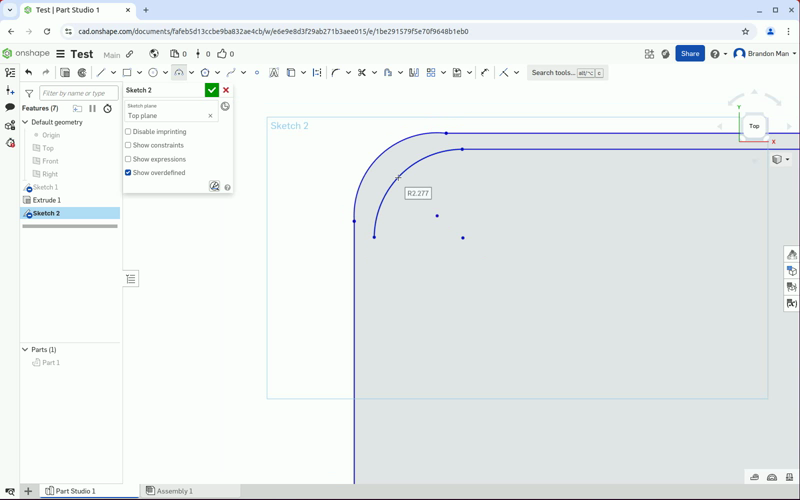
scroll(-6)
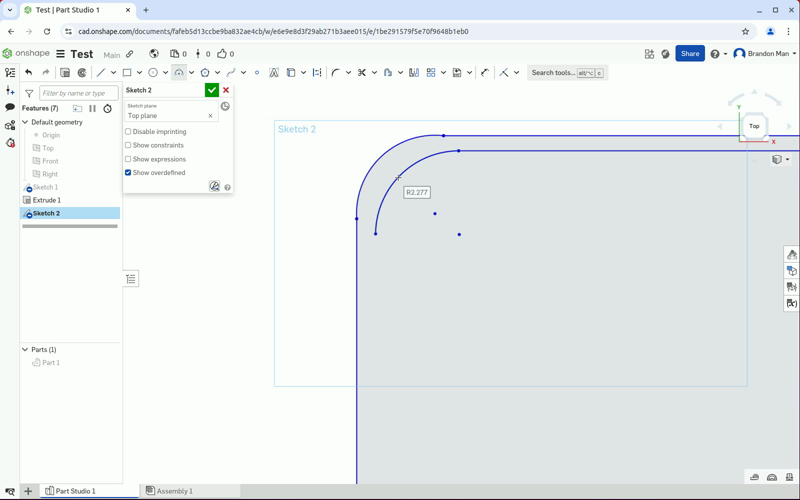
scroll(-6)
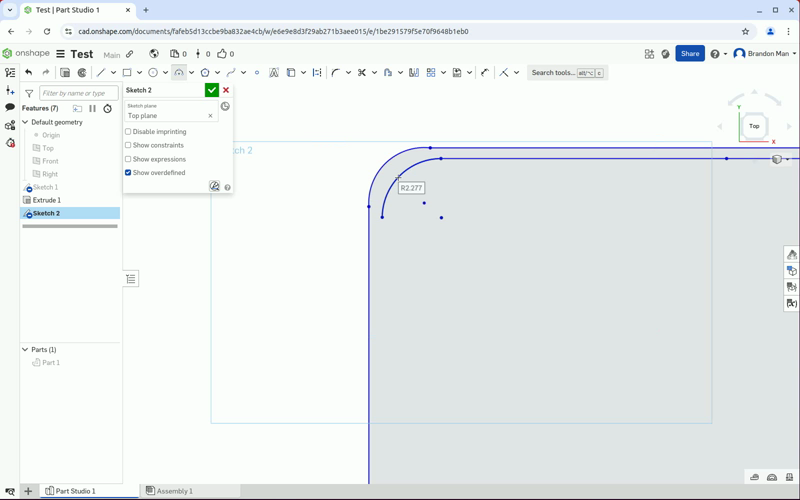
scroll(-6)
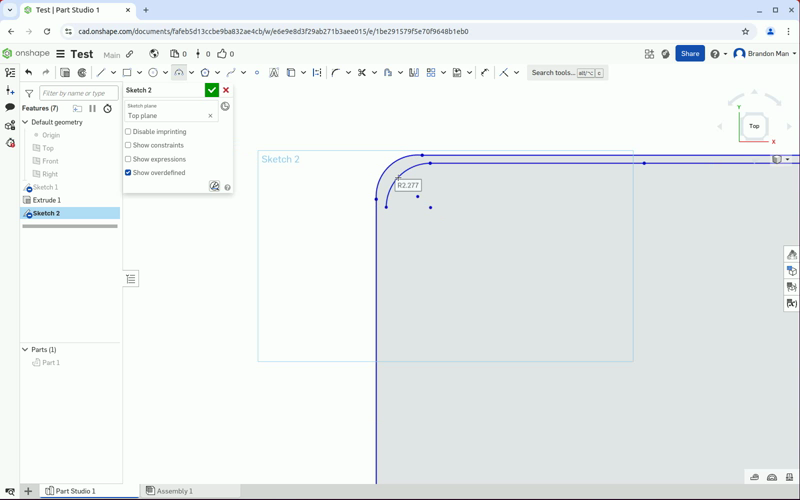
scroll(-6)
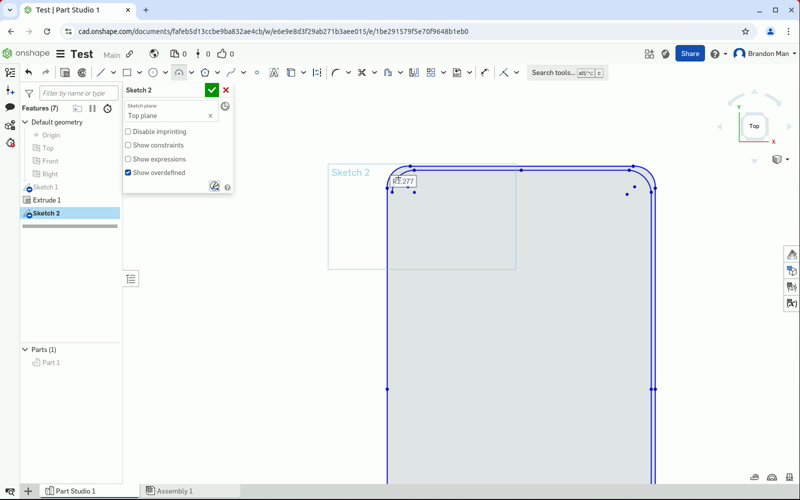
scroll(-6)
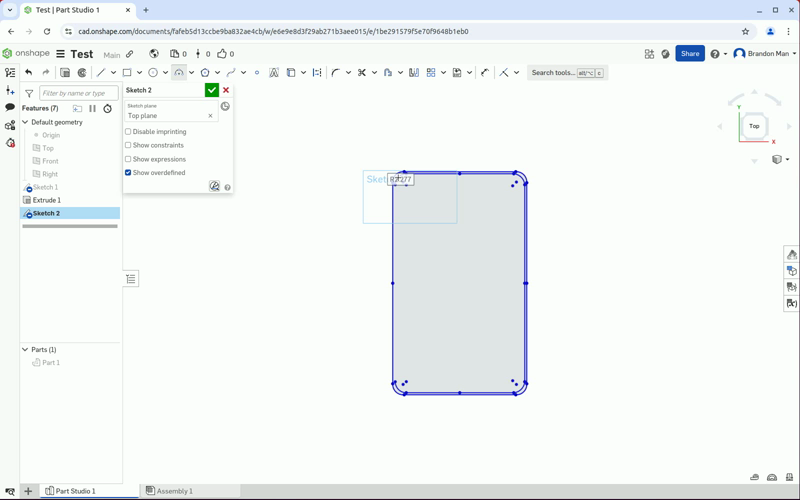
key_up(shift)
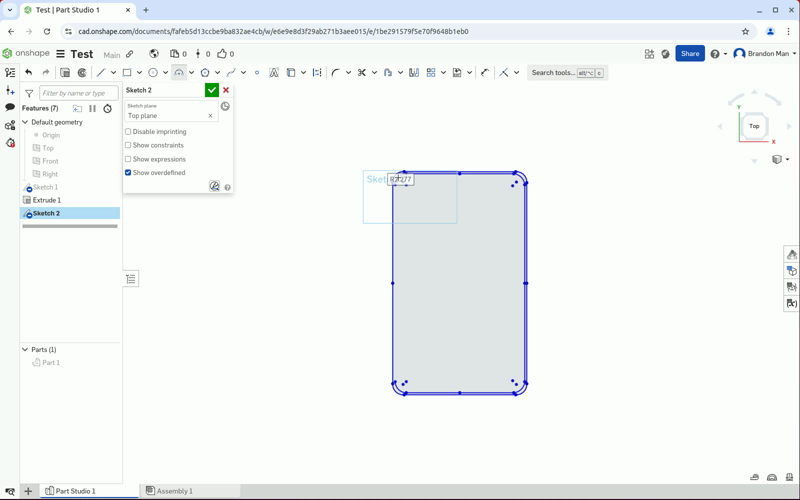
key(esc)
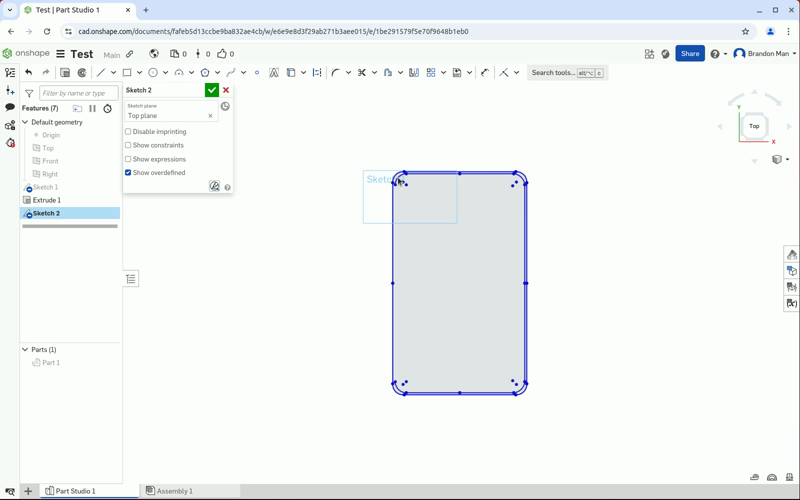
key(l)
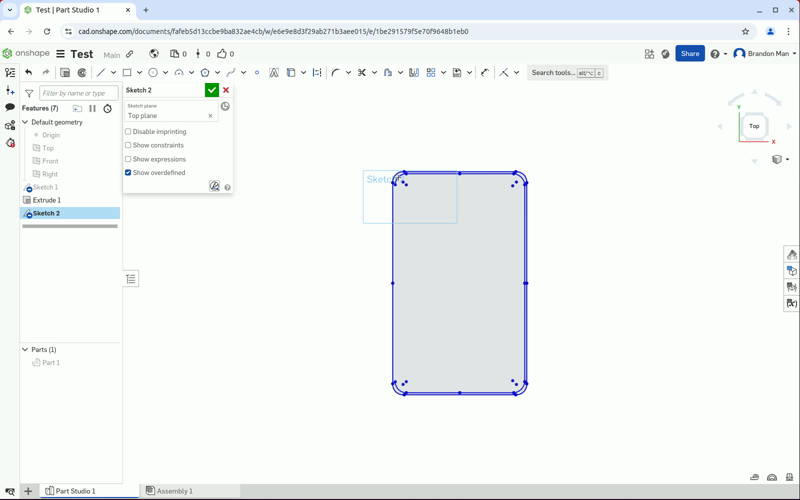
mouse_move(395, 184)
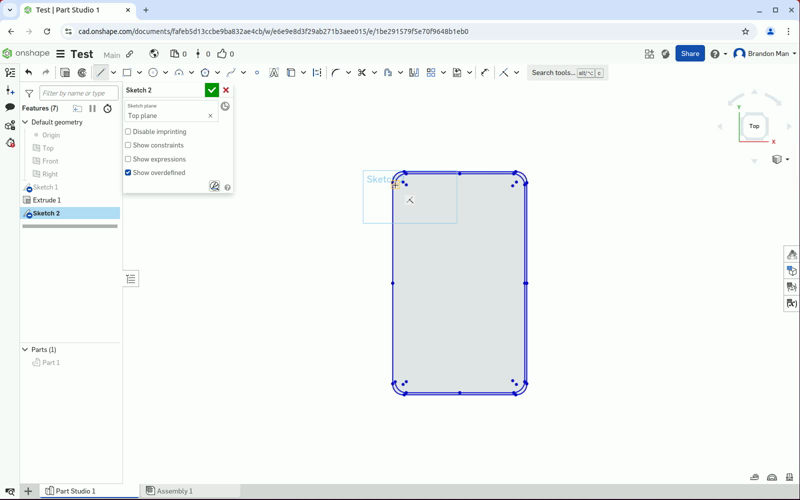
scroll(6)
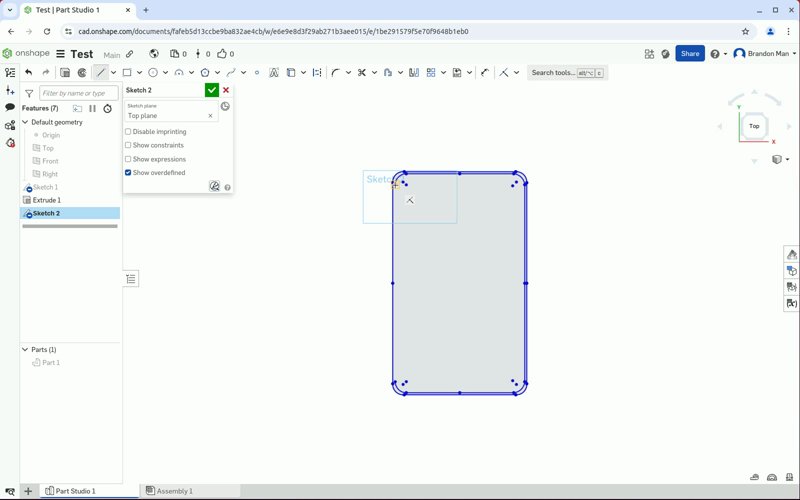
scroll(6)
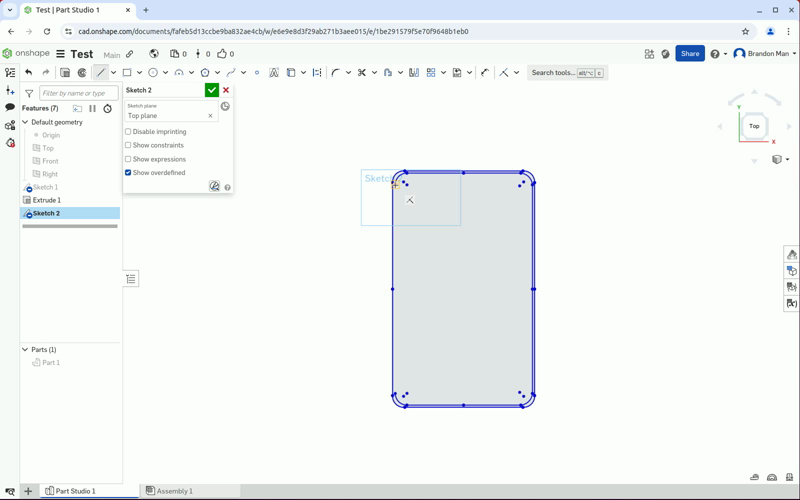
scroll(6)
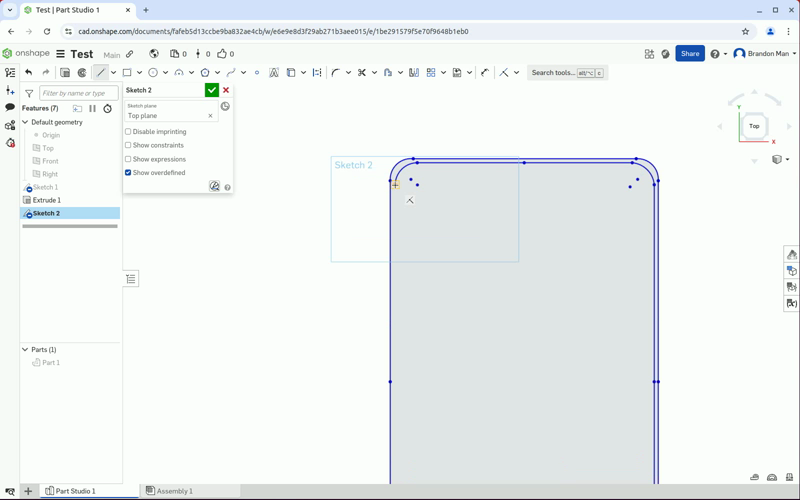
scroll(6)
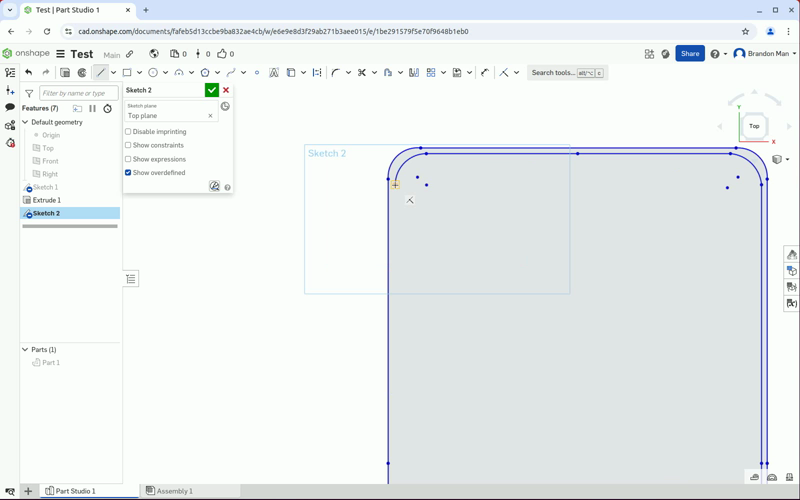
scroll(6)
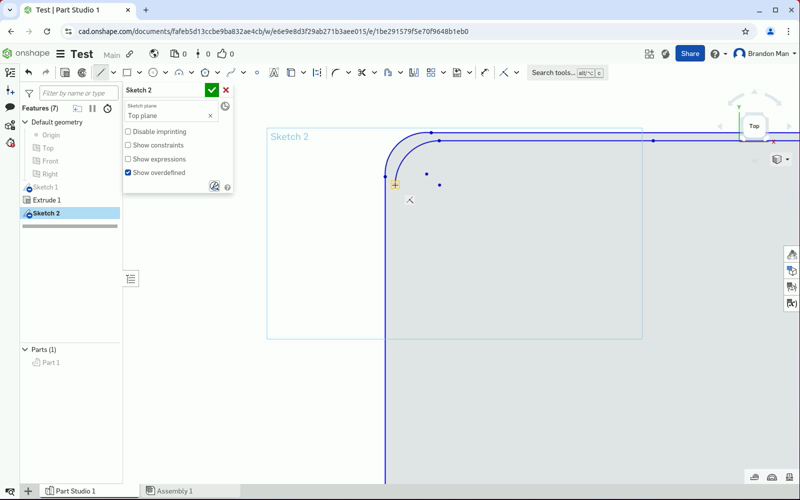
scroll(6)
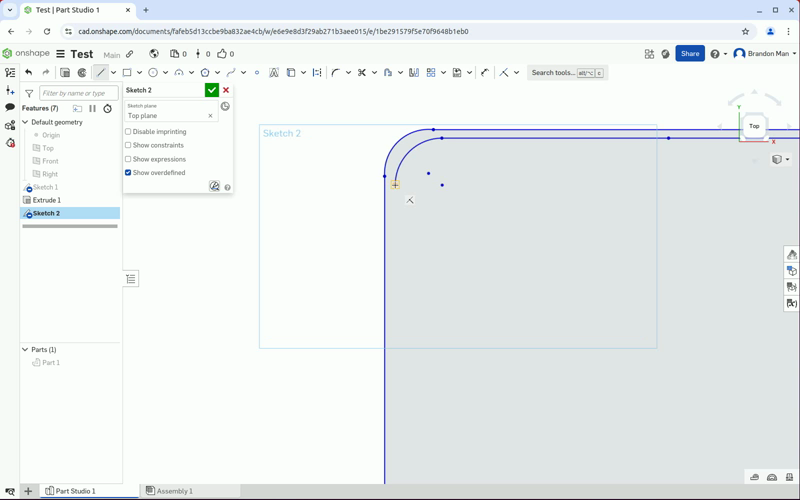
scroll(6)
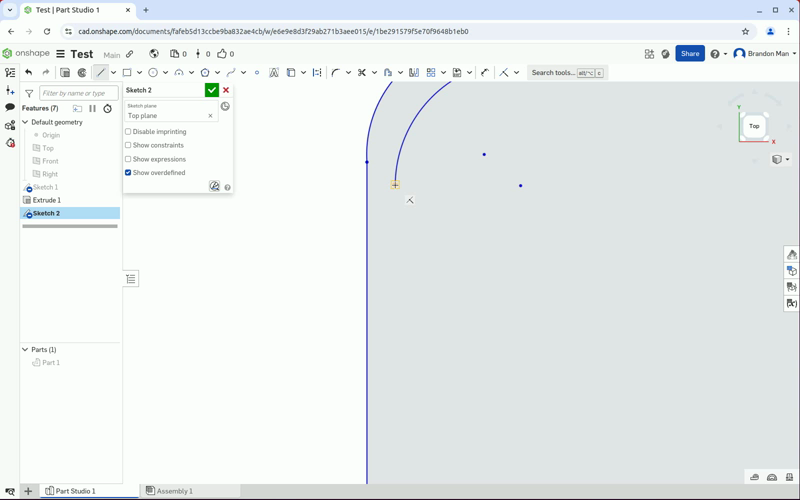
click(395, 184)
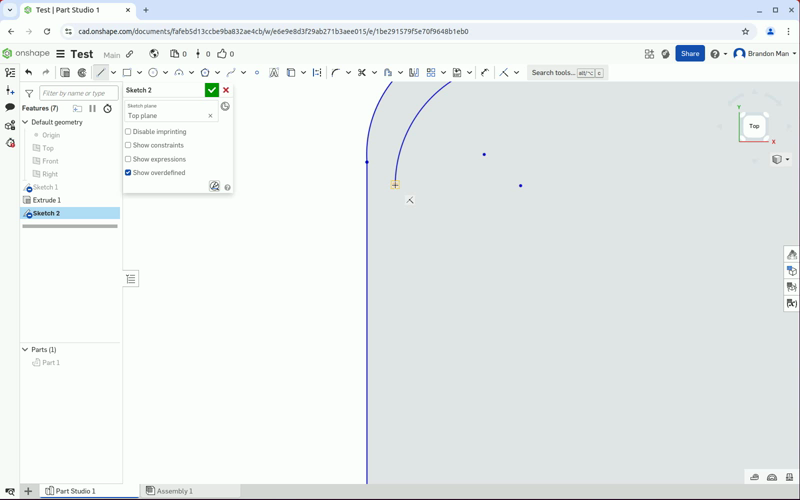
scroll(-6)
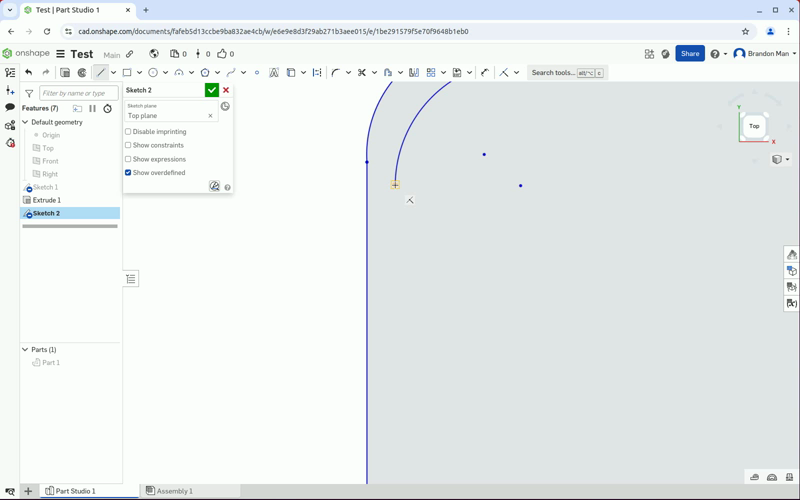
scroll(-6)
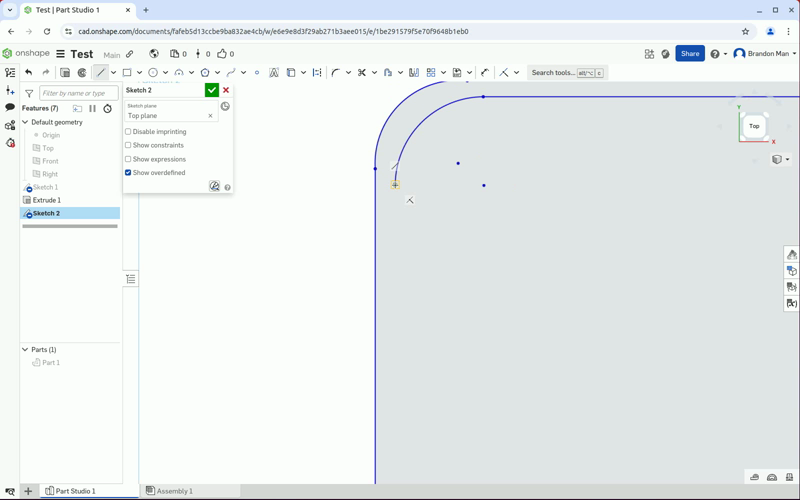
scroll(-6)
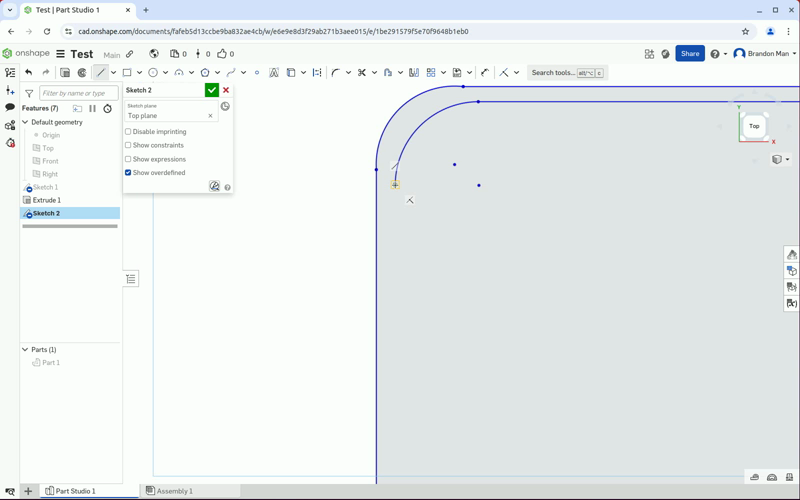
scroll(-6)
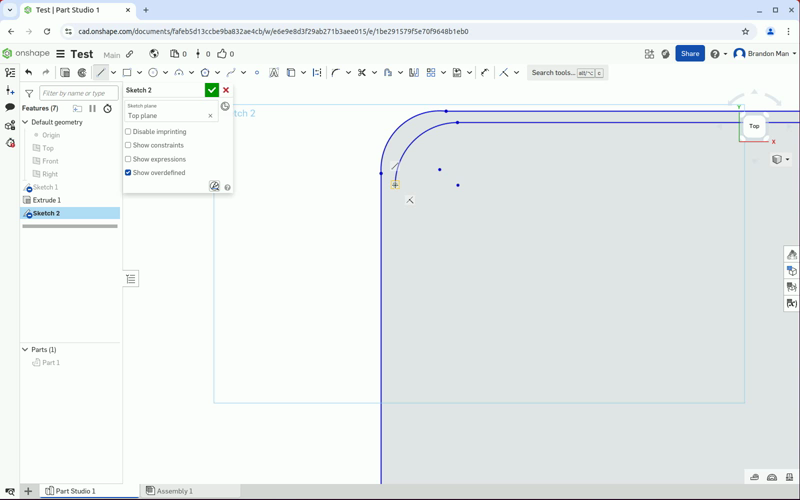
scroll(-6)
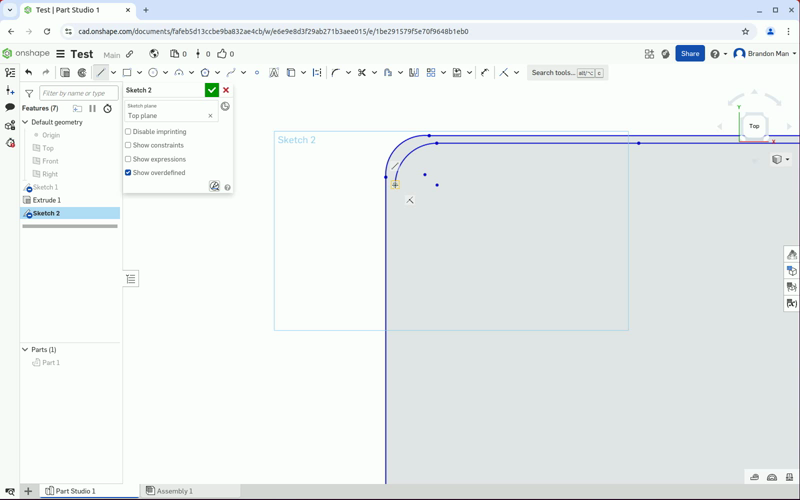
scroll(-6)
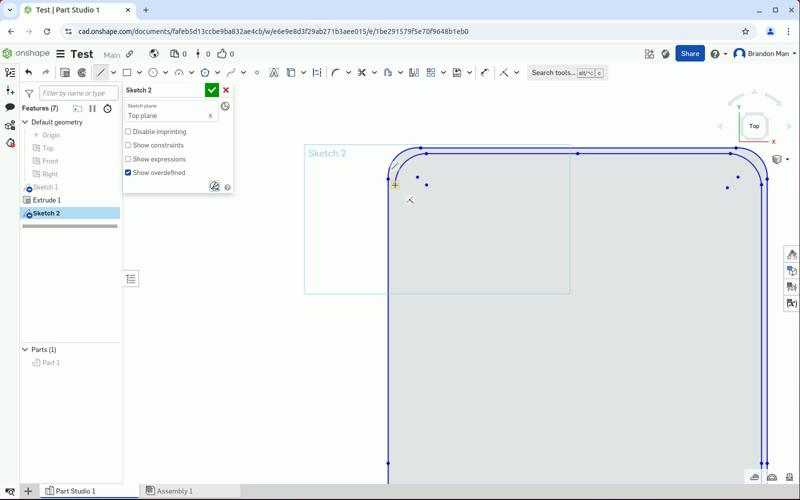
scroll(-6)
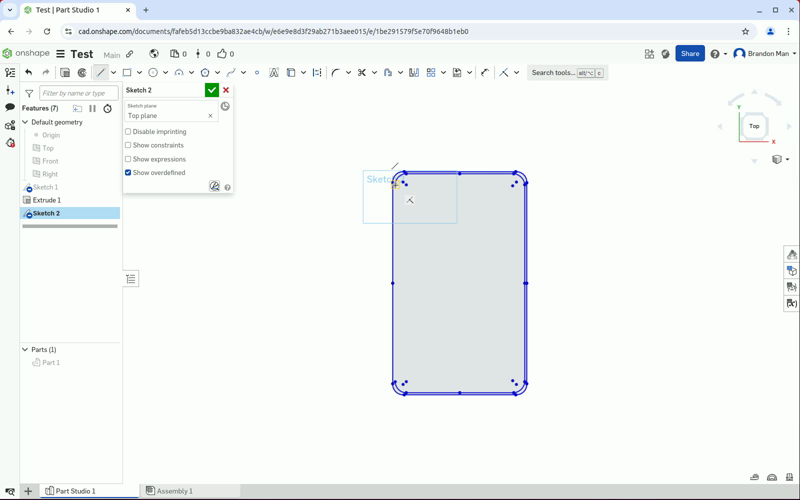
key_down(shift)
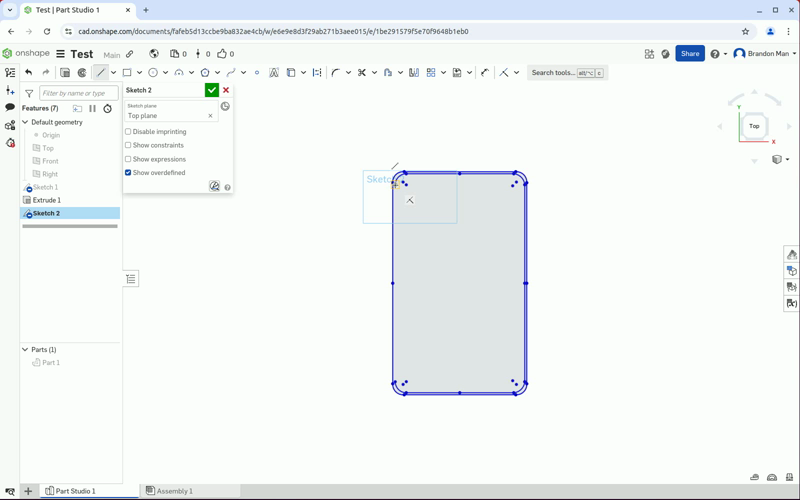
mouse_move(395, 283)
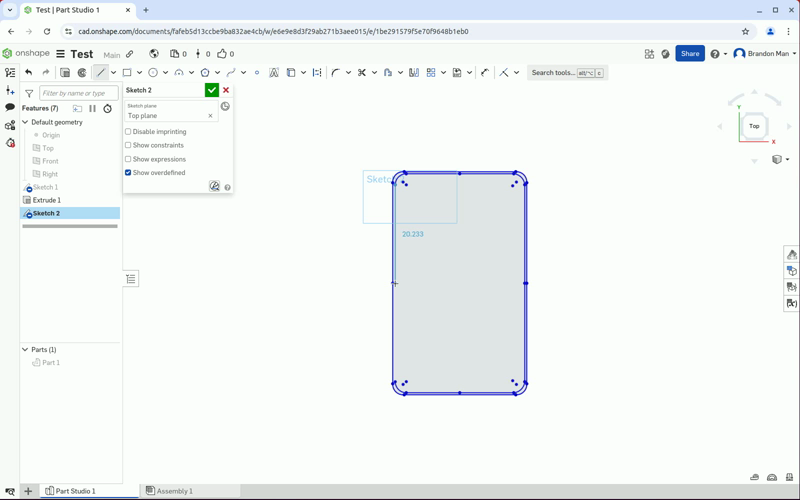
scroll(6)
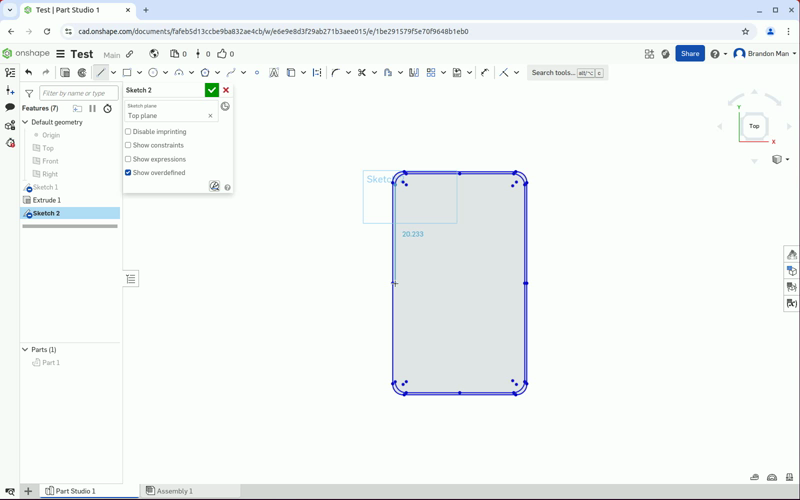
scroll(6)
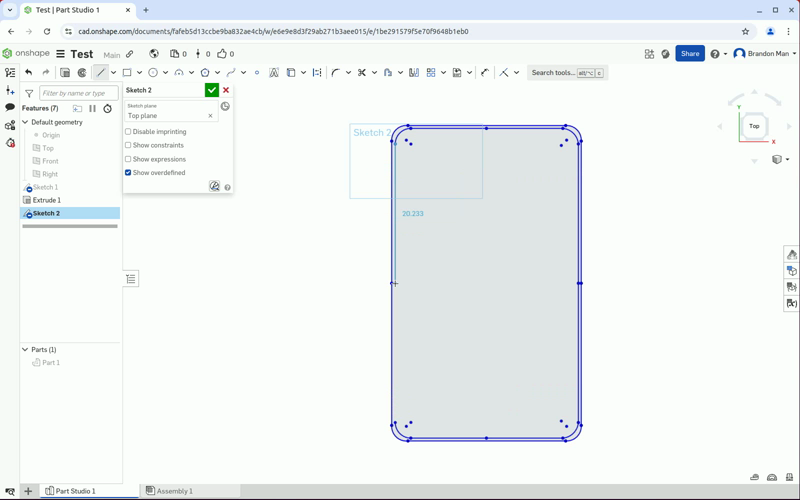
scroll(6)
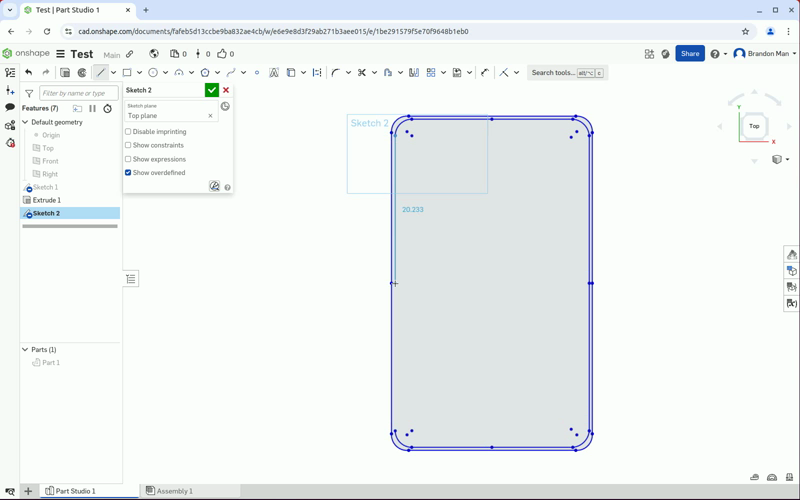
scroll(6)
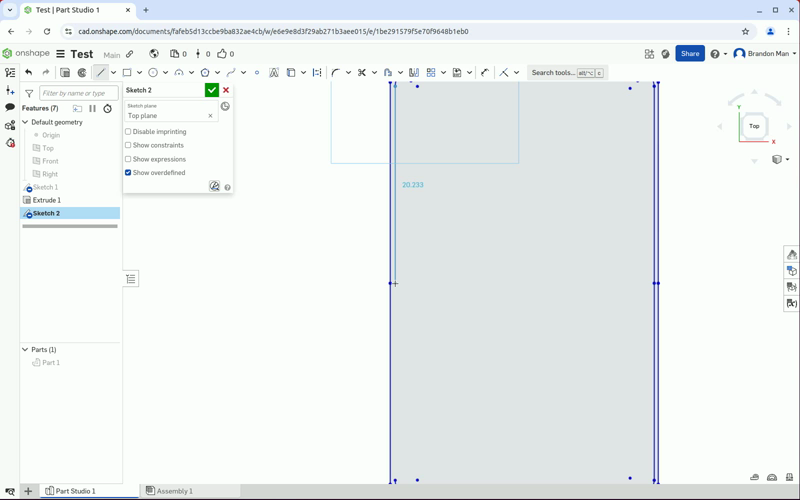
scroll(6)
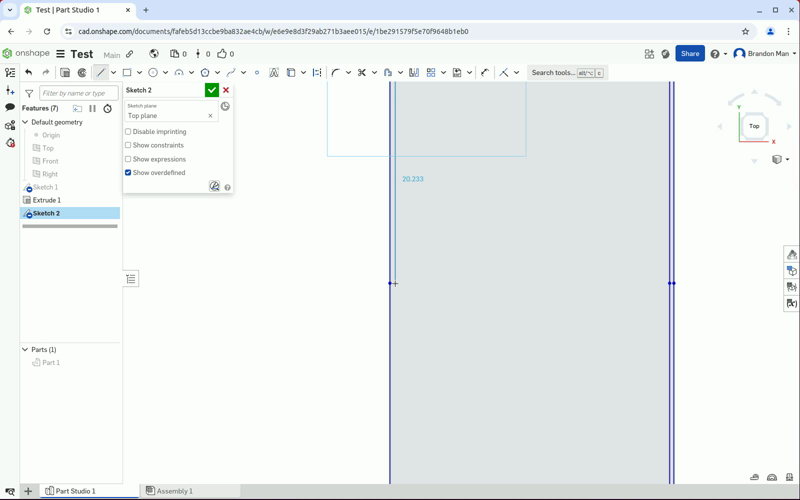
scroll(6)
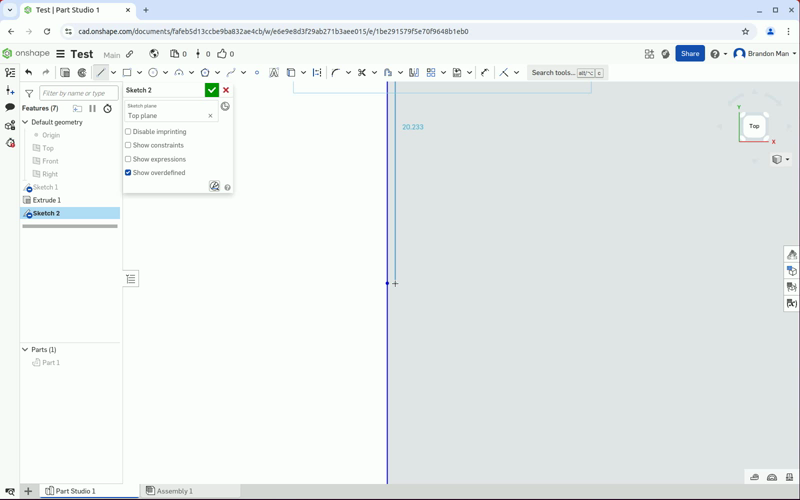
scroll(6)
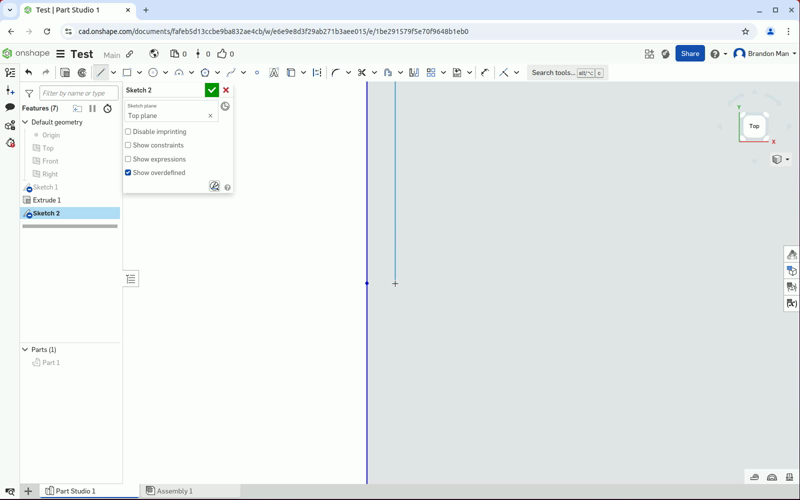
click(395, 283)
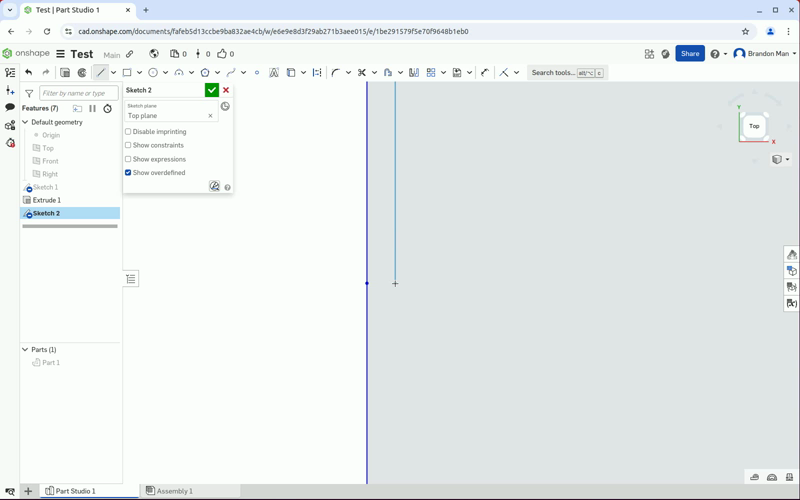
scroll(-6)
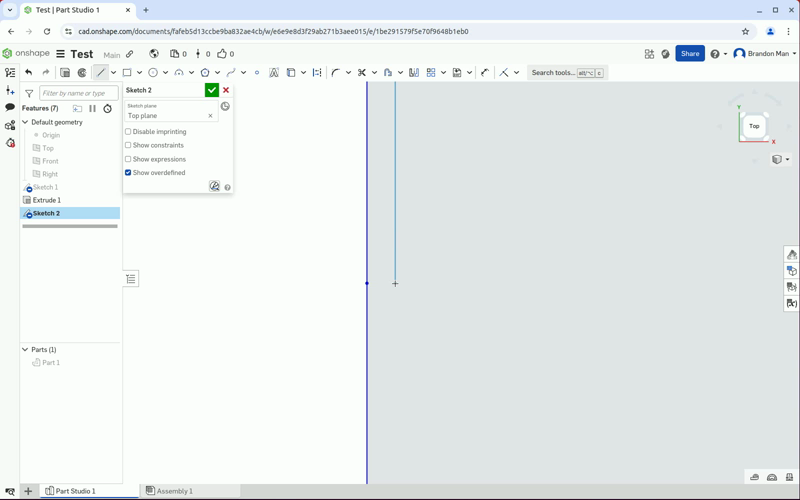
scroll(-6)
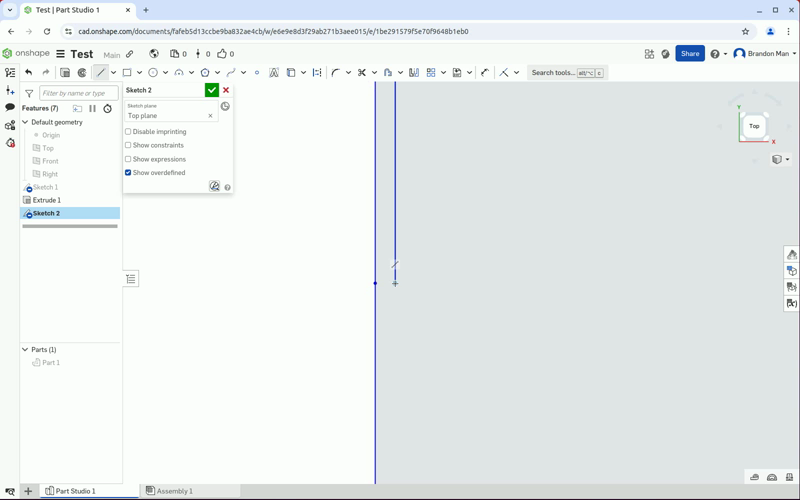
scroll(-6)
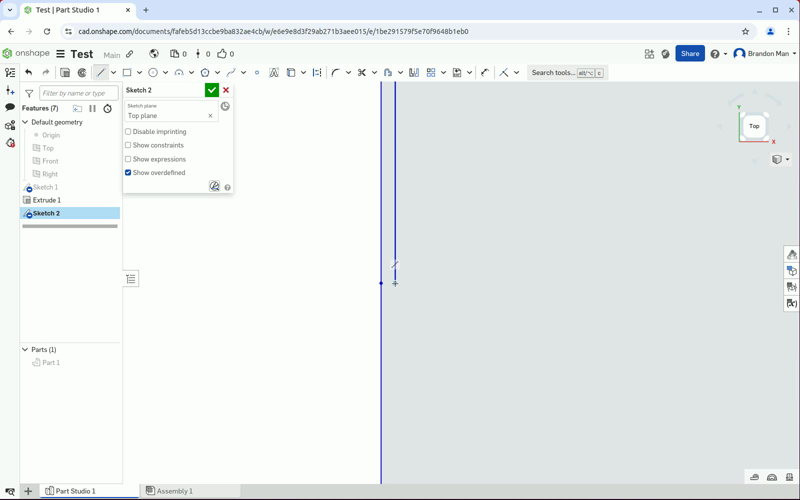
scroll(-6)
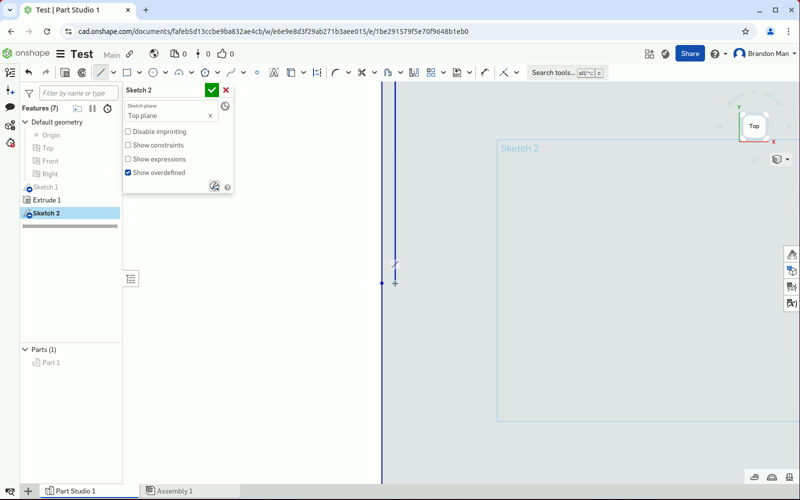
scroll(-6)
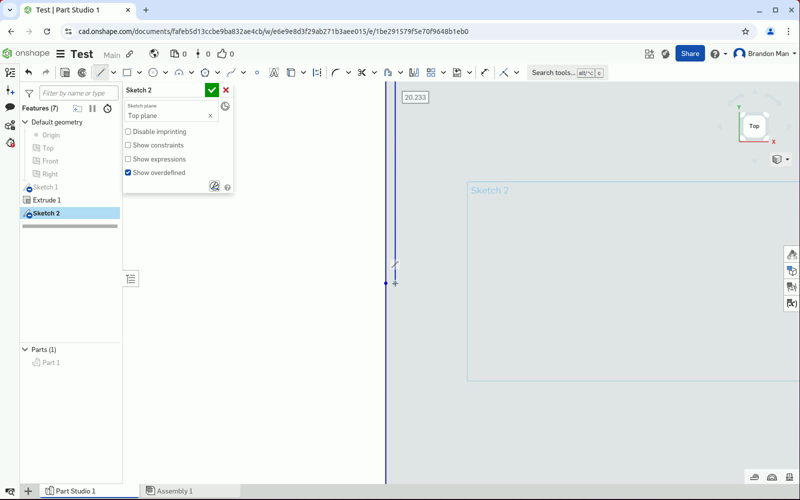
scroll(-6)
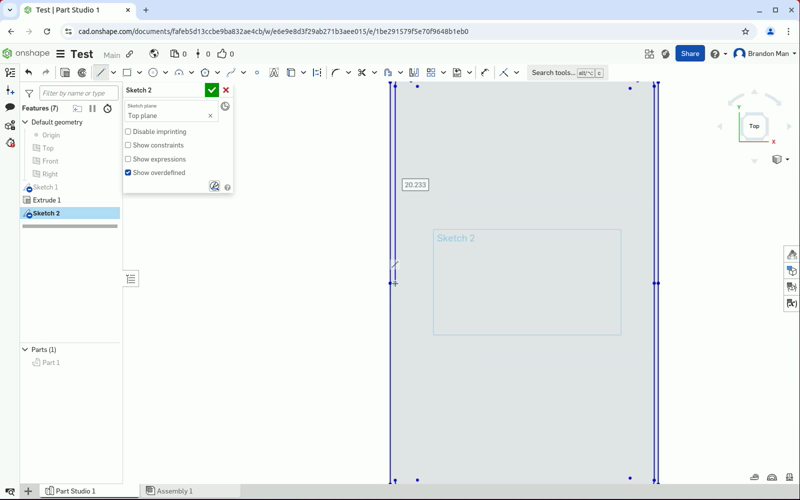
scroll(-6)
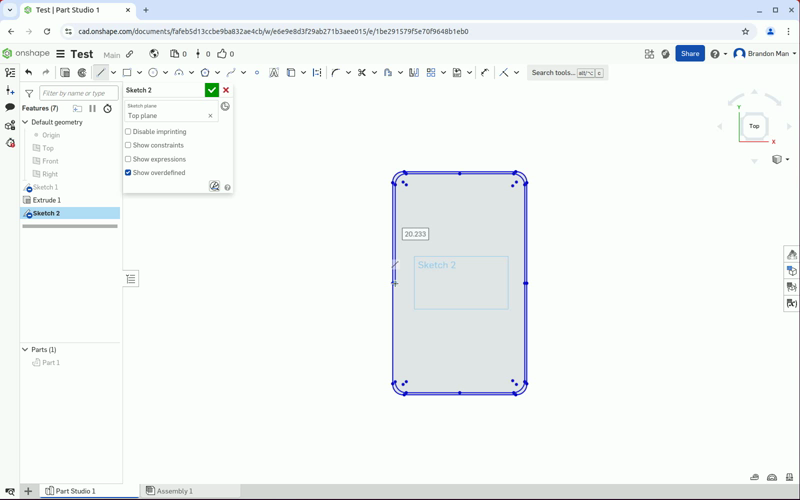
key_up(shift)
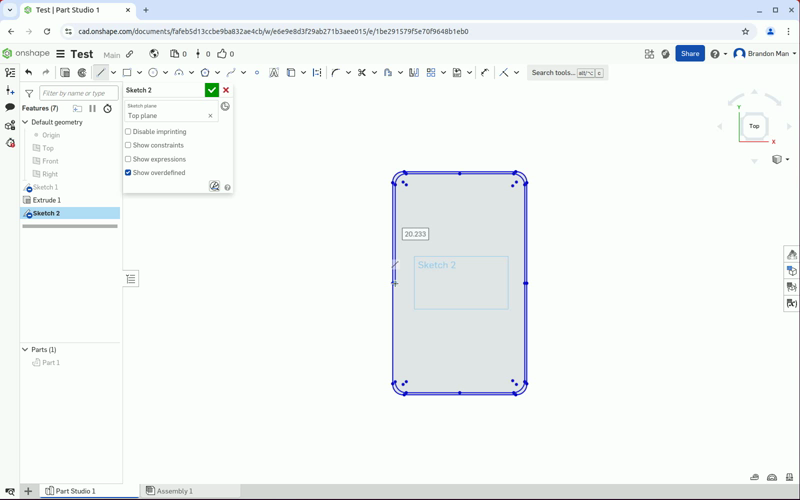
key_down(shift)
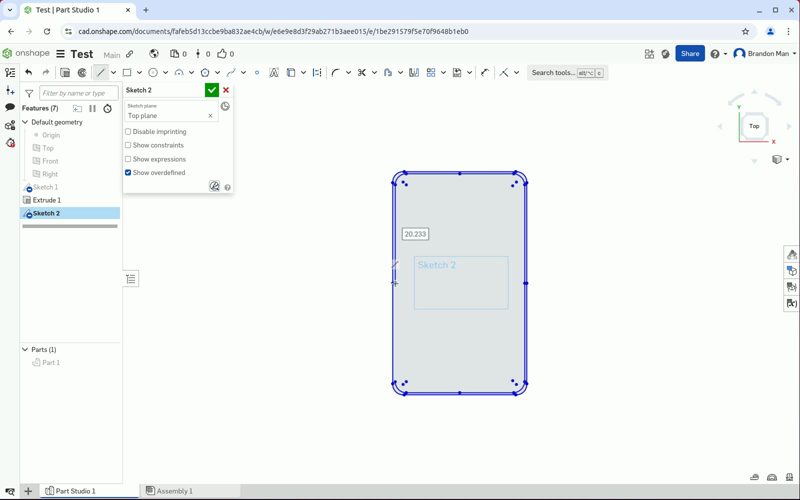
mouse_move(395, 381)
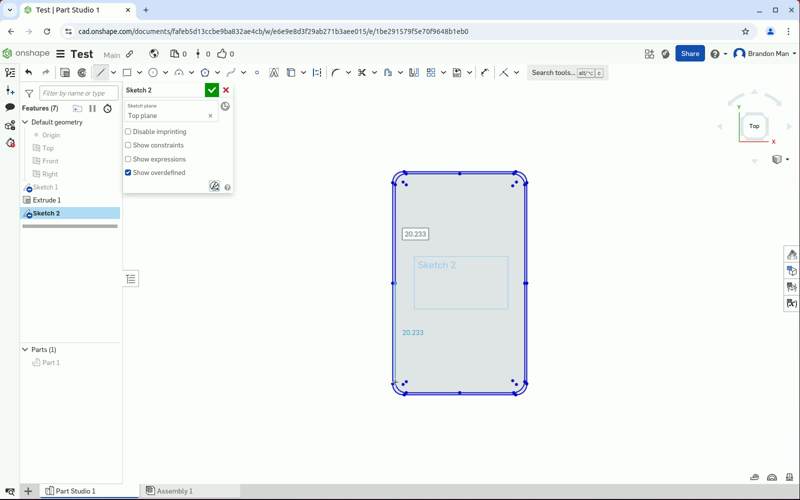
scroll(6)
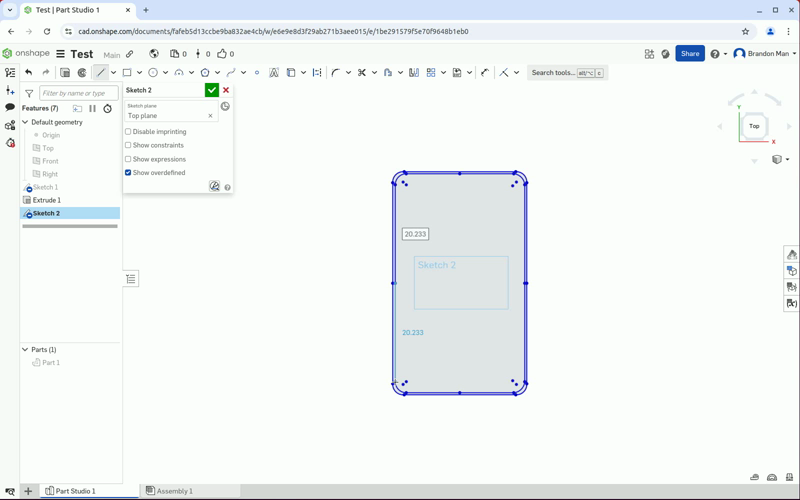
scroll(6)
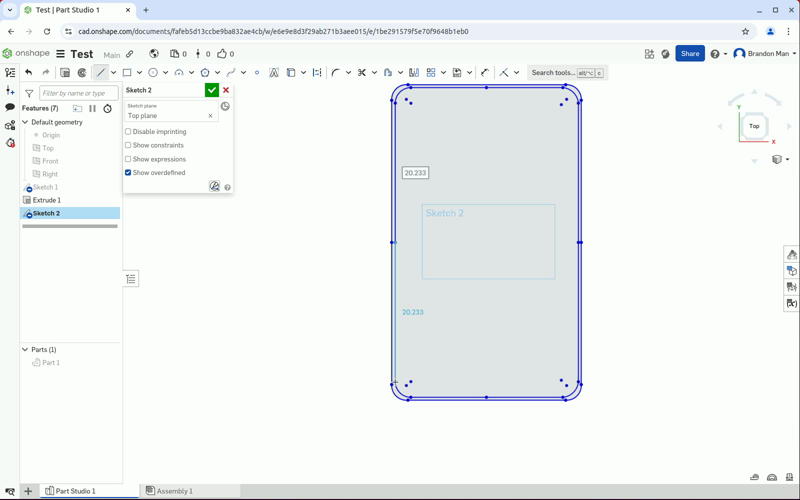
scroll(6)
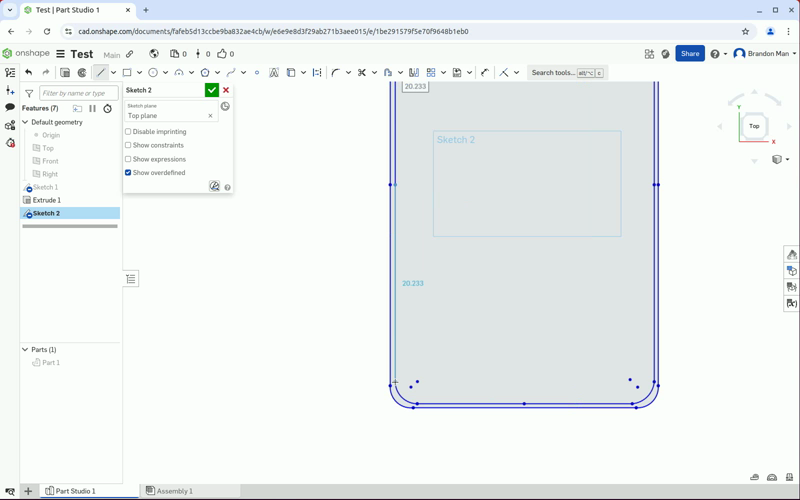
scroll(6)
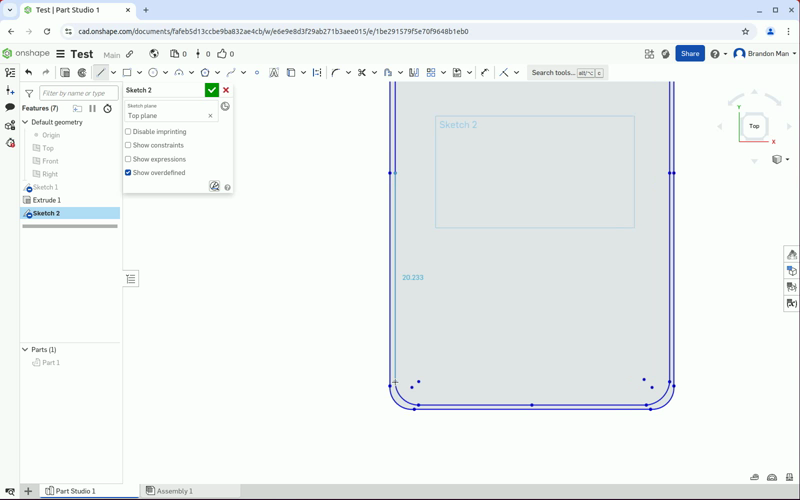
scroll(6)
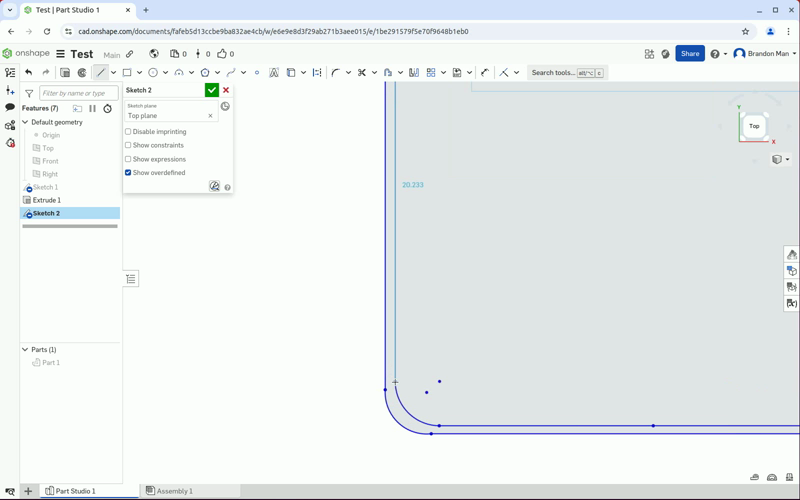
scroll(6)
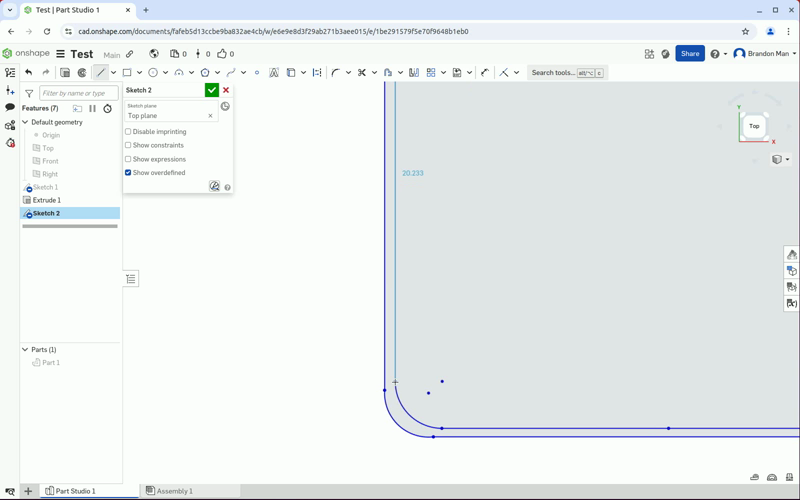
scroll(6)
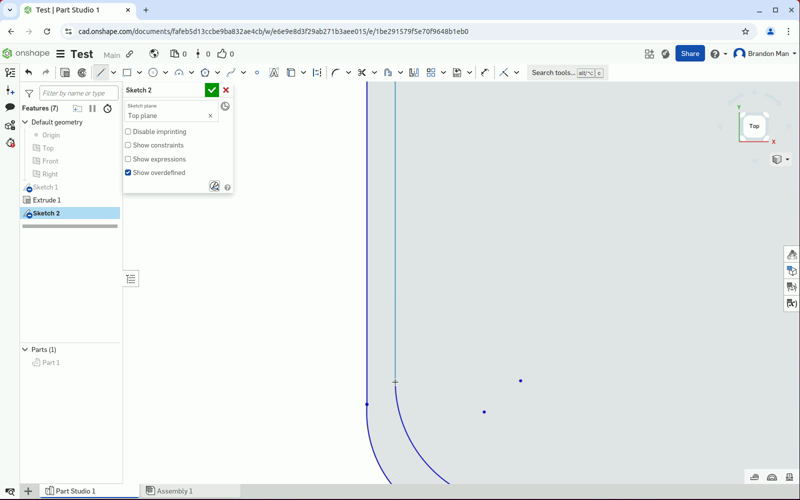
key_up(shift)
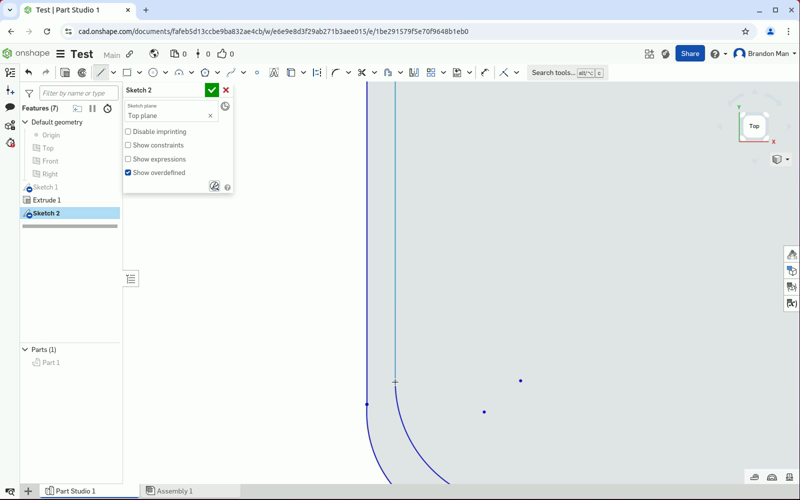
click(395, 381)
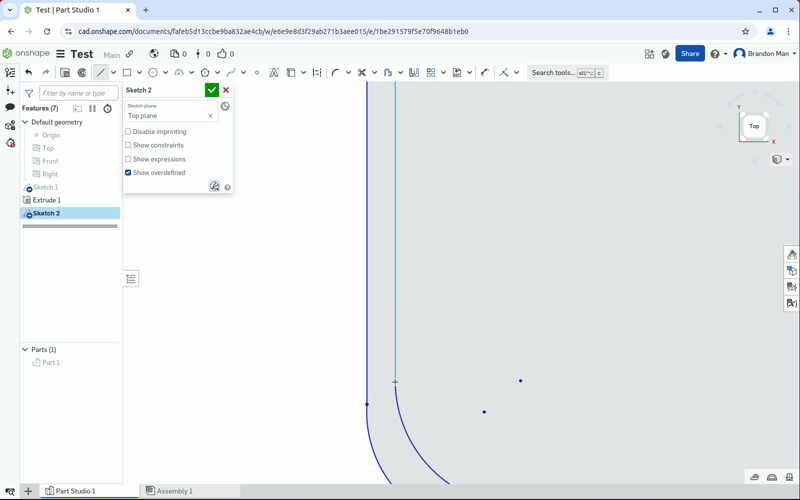
scroll(-6)
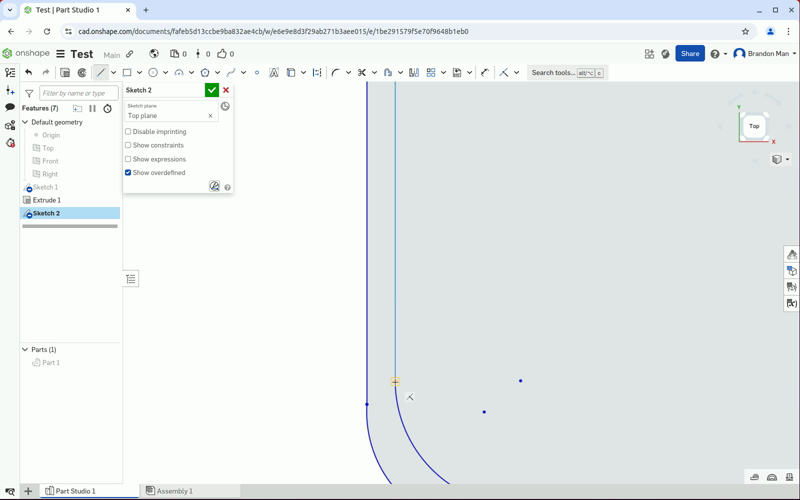
scroll(-6)
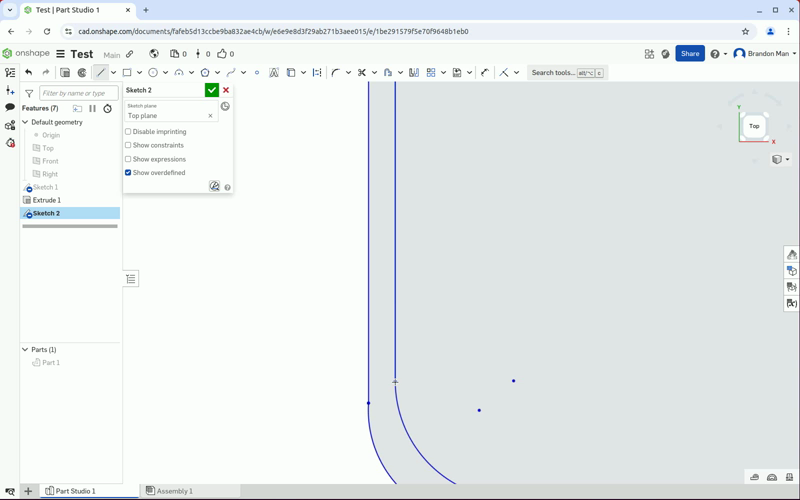
scroll(-6)
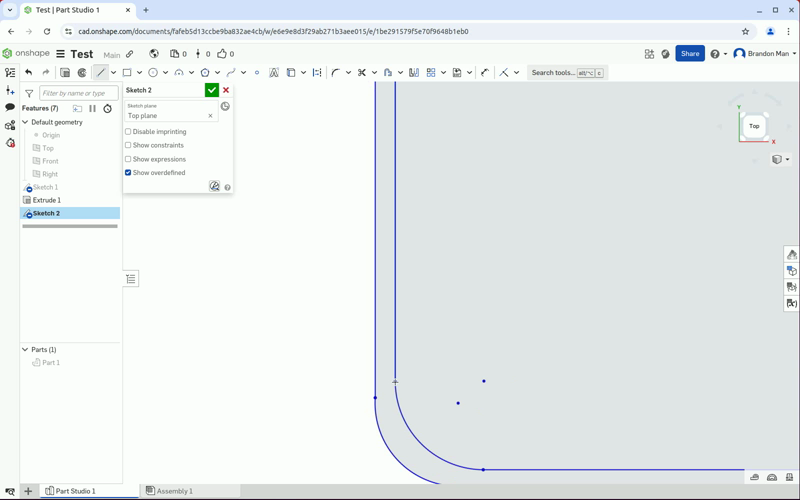
scroll(-6)
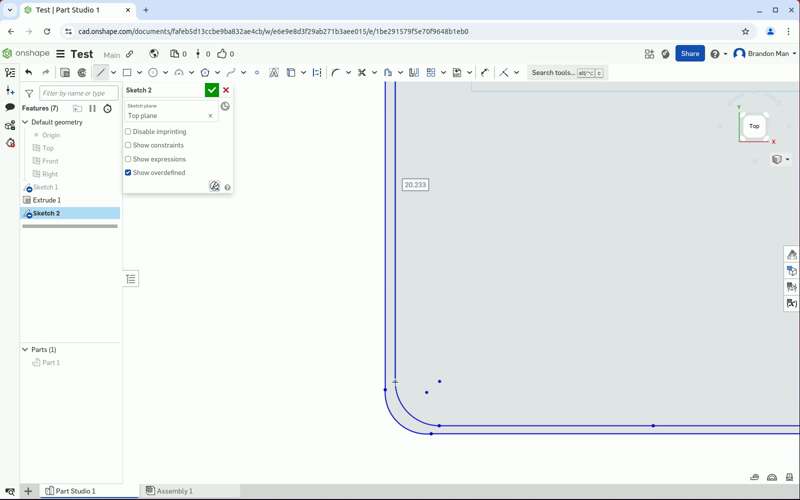
scroll(-6)
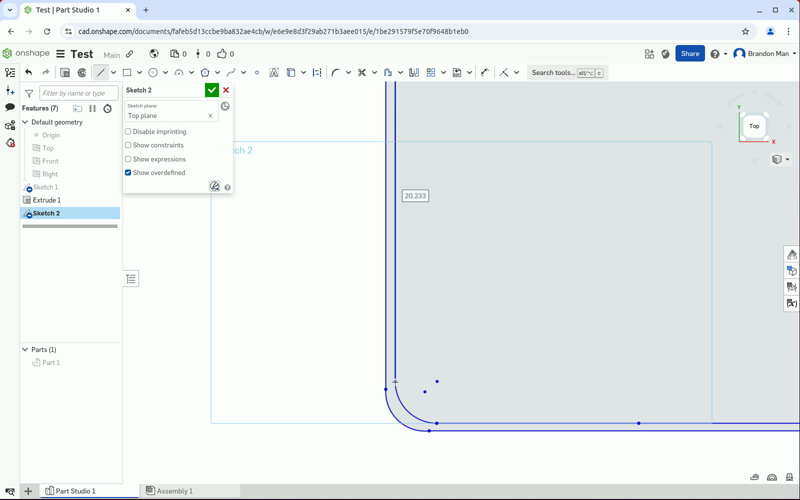
scroll(-6)
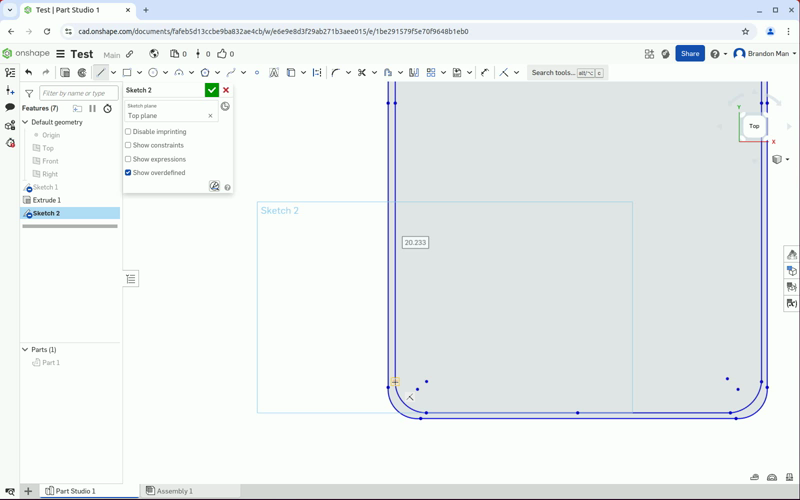
scroll(-6)
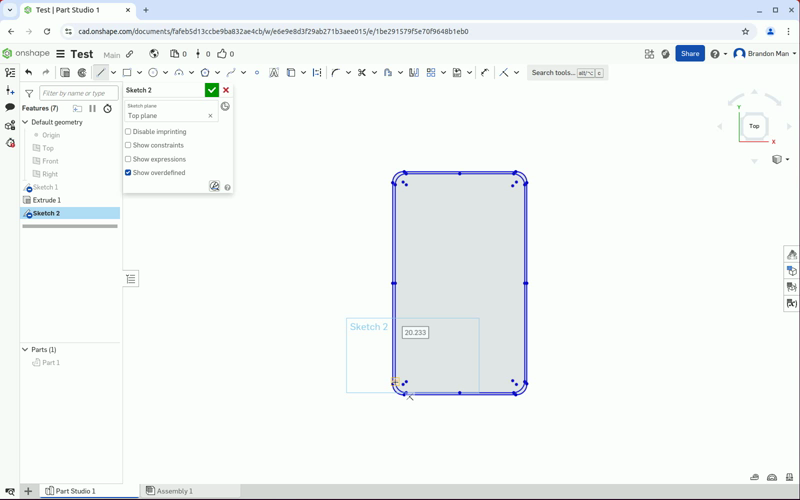
key(esc)
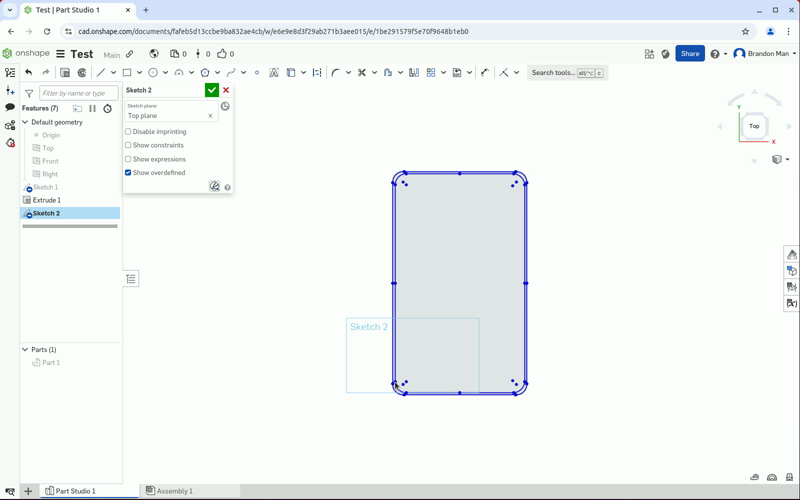
mouse_move(440, 393)
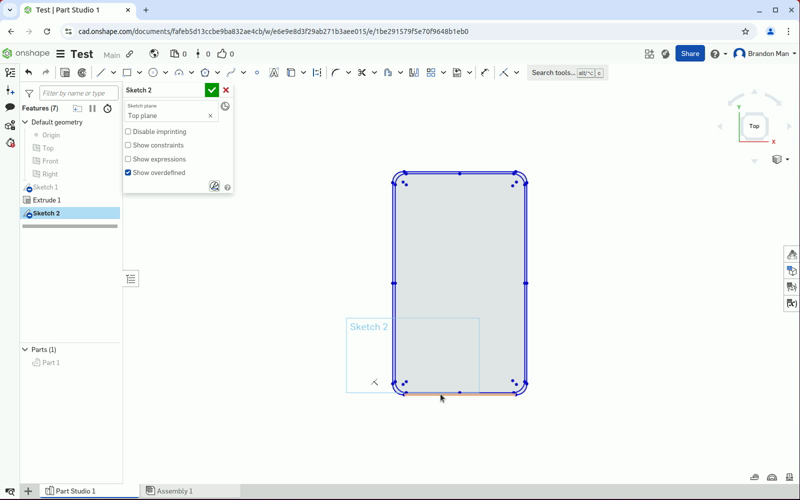
scroll(6)
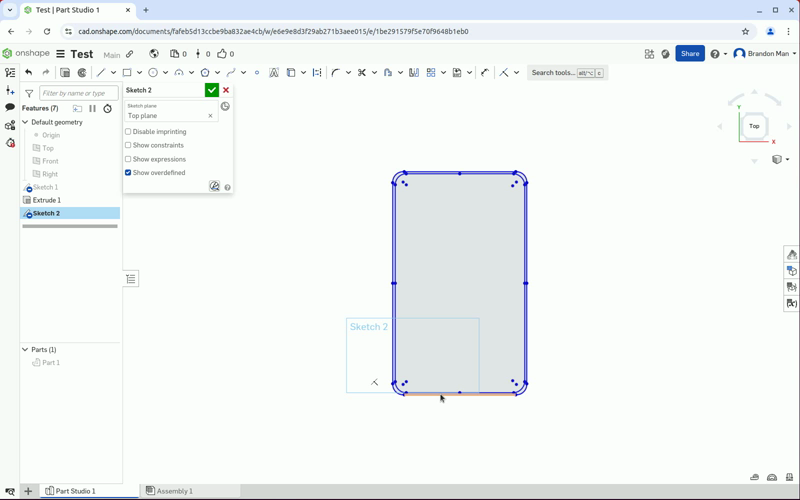
scroll(6)
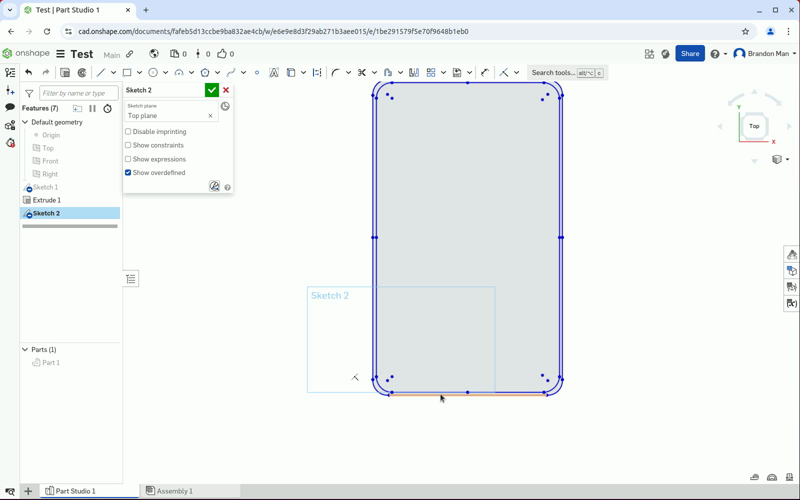
scroll(6)
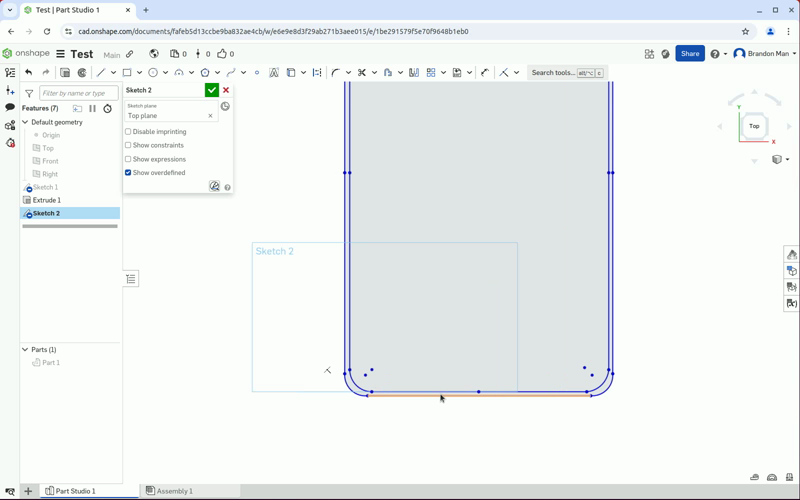
scroll(6)
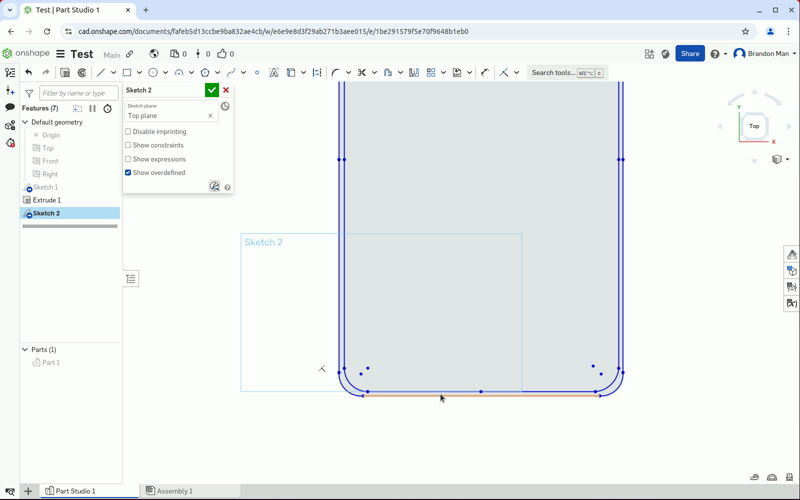
scroll(6)
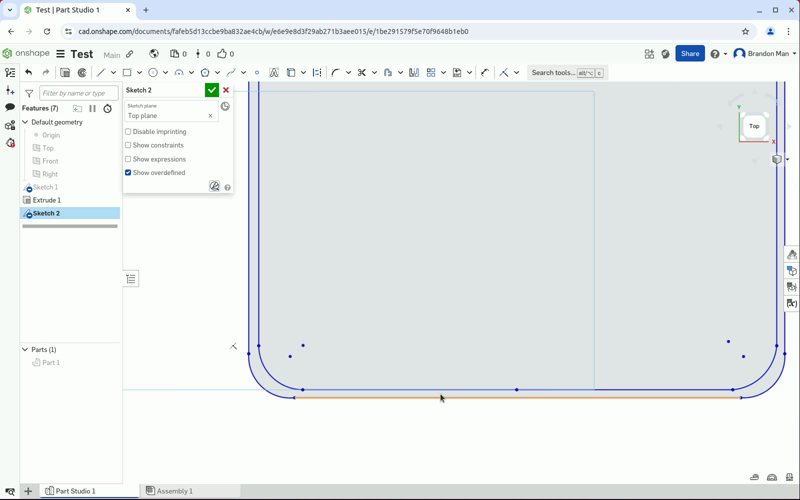
scroll(6)
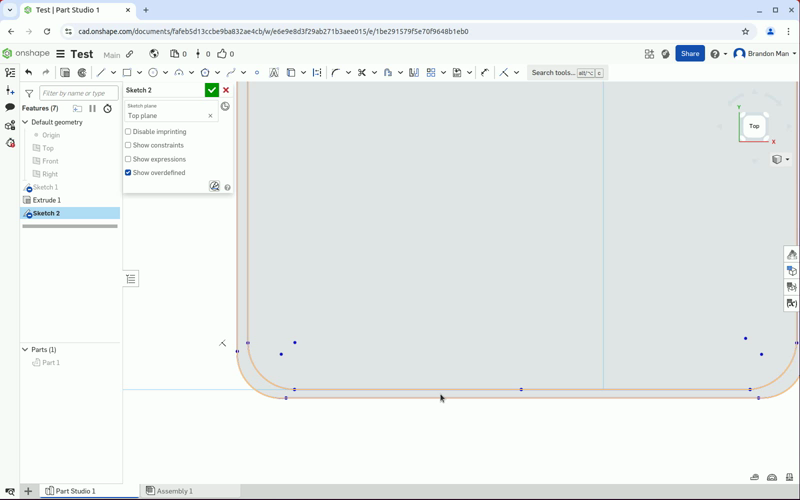
scroll(6)
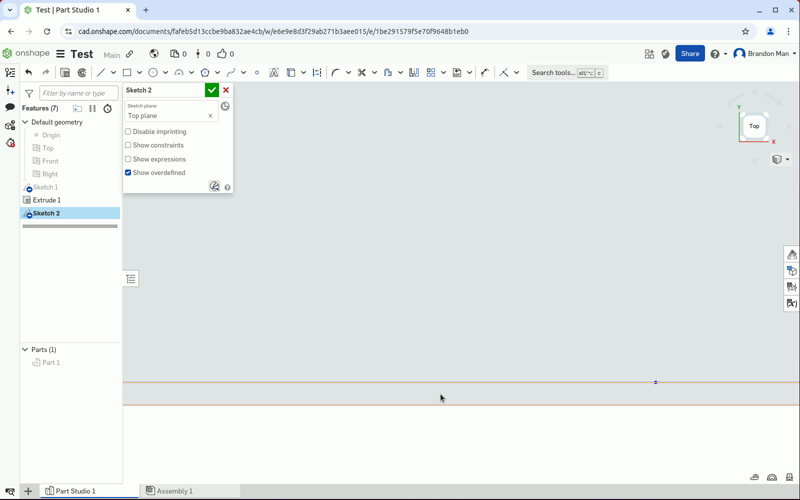
click(440, 393)
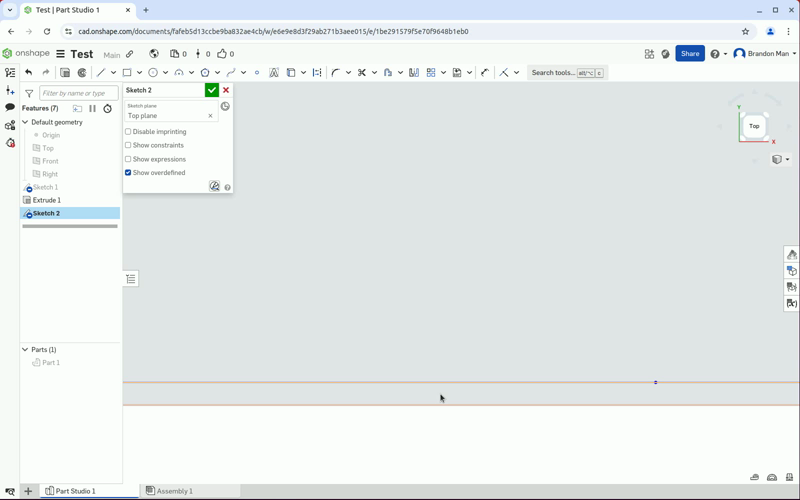
scroll(-6)
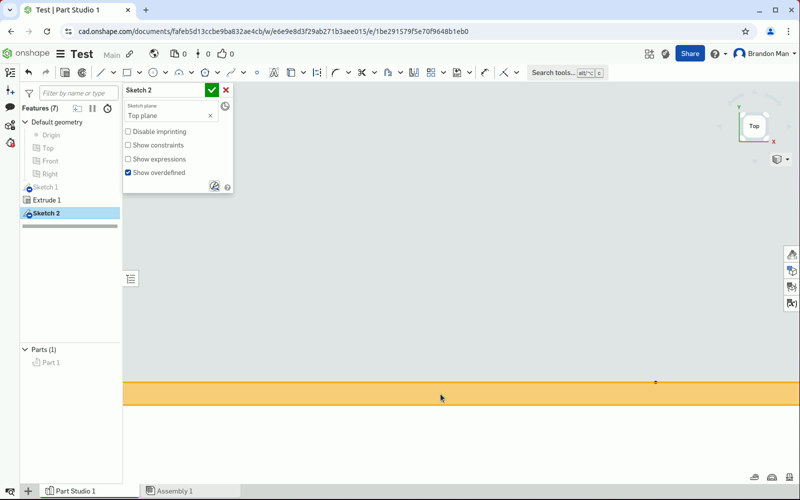
scroll(-6)
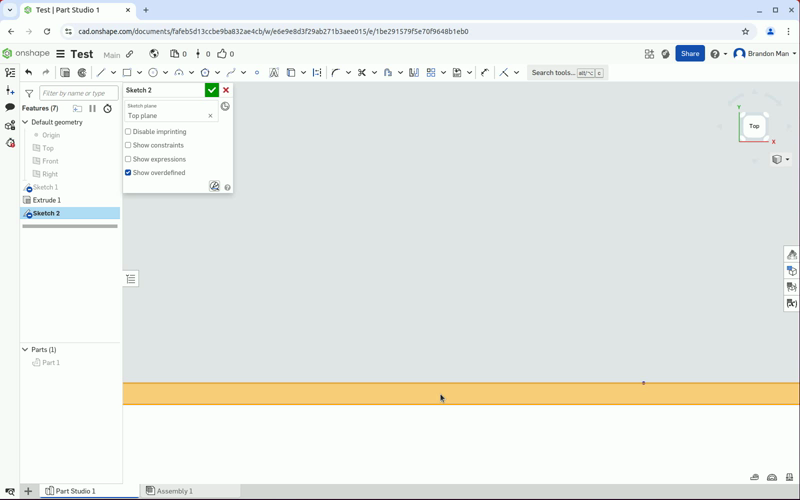
scroll(-6)
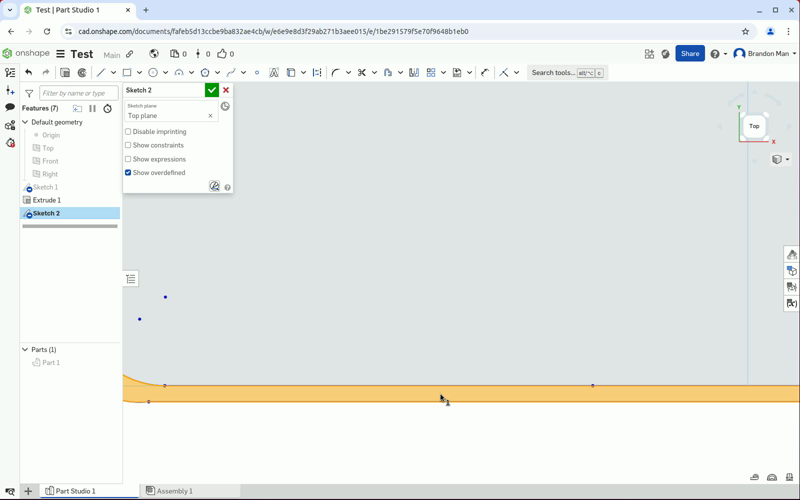
scroll(-6)
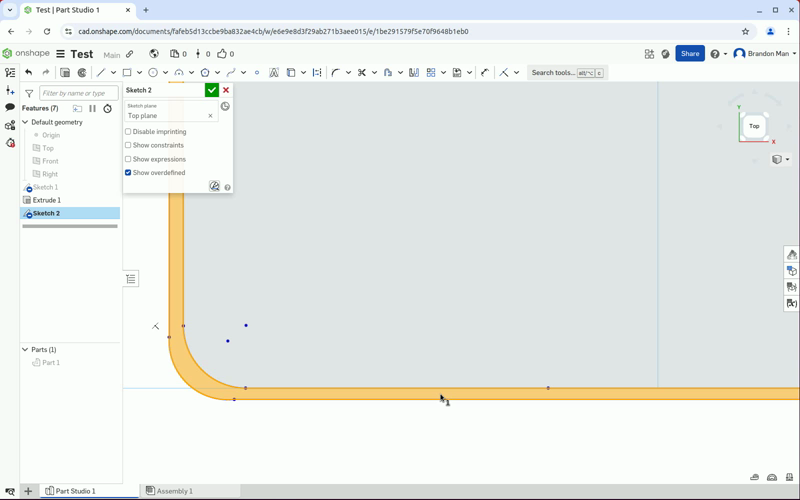
scroll(-6)
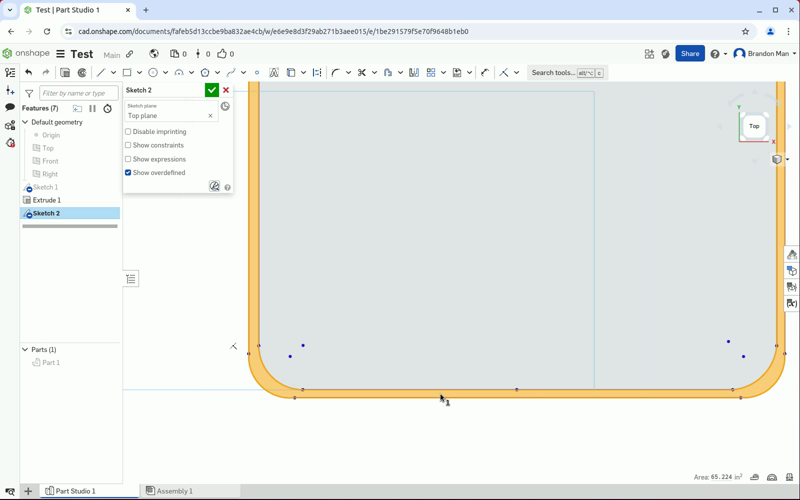
scroll(-6)
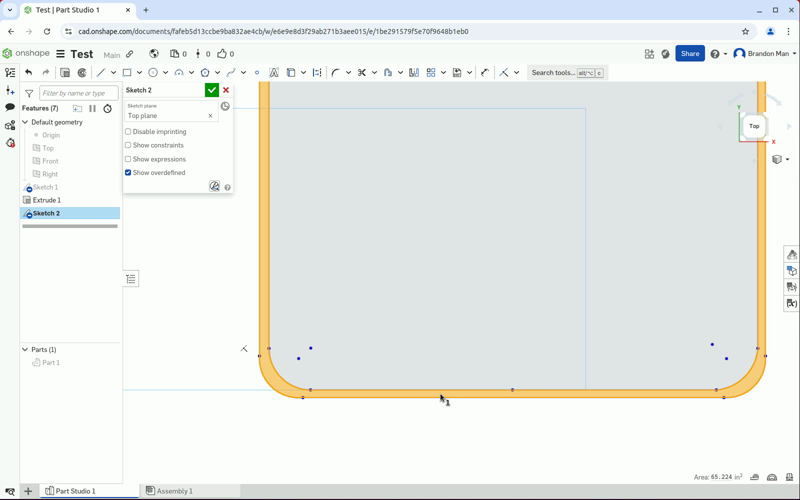
scroll(-6)
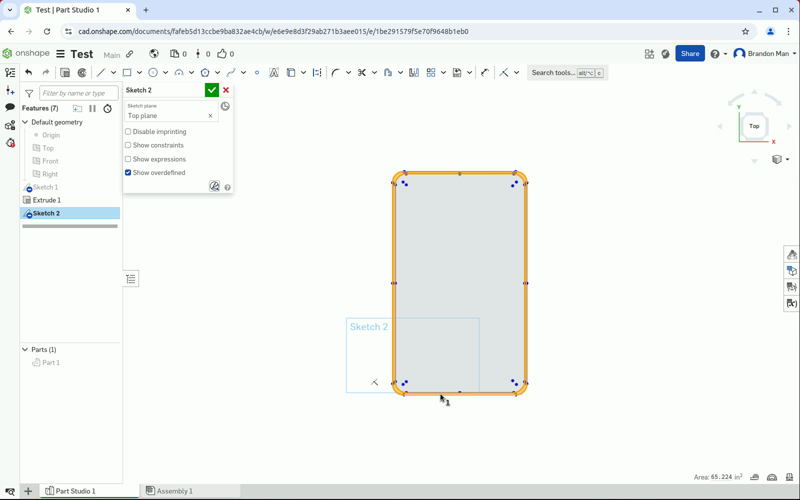
mouse_move(73, 352)
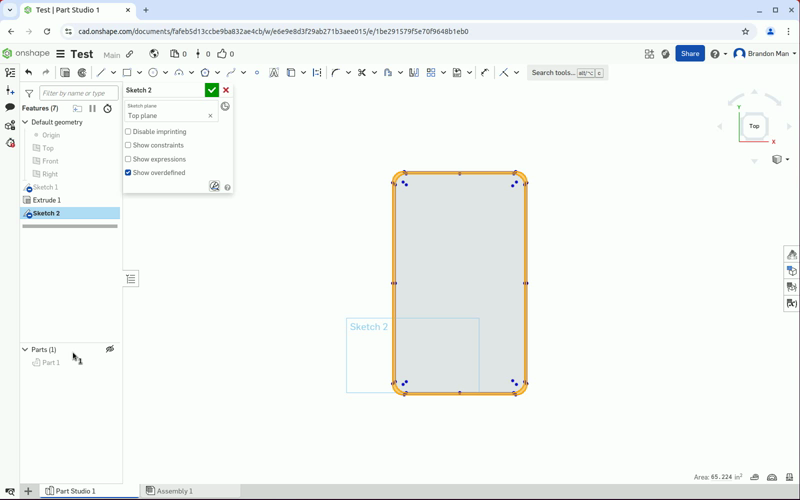
key(shift+y)
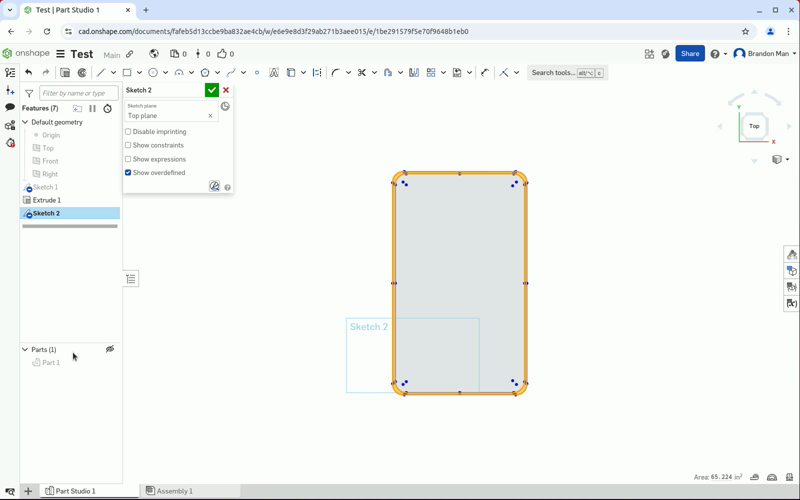
key(shift+e)
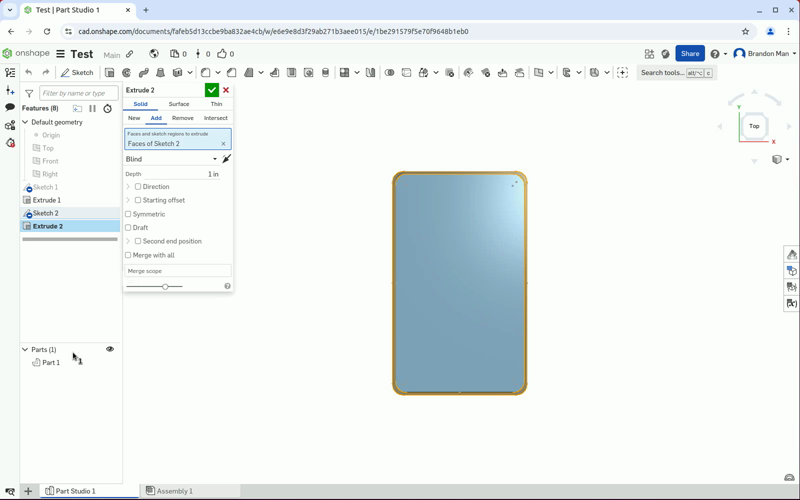
mouse_move(143, 106)
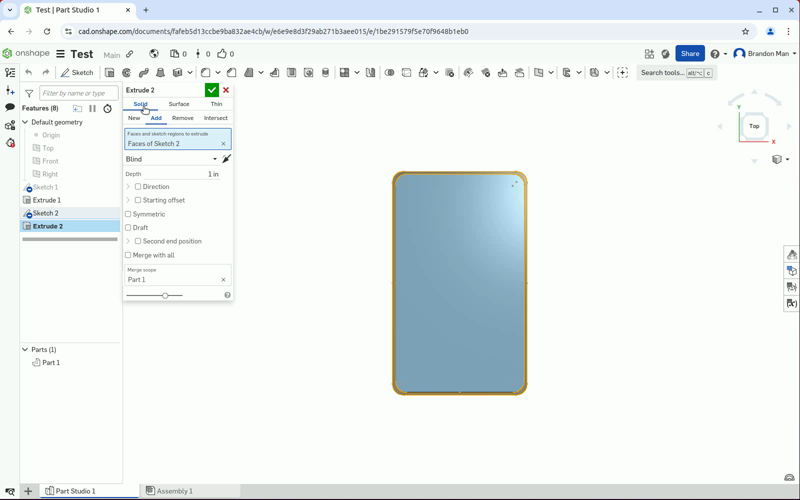
click(143, 106)
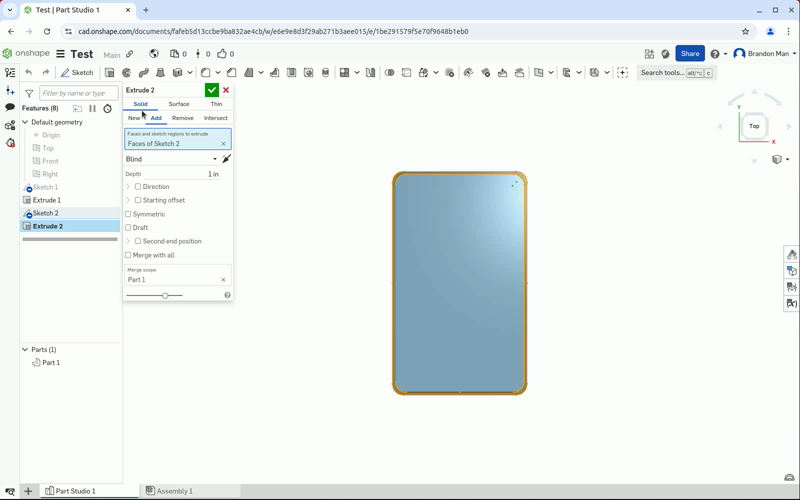
mouse_move(137, 120)
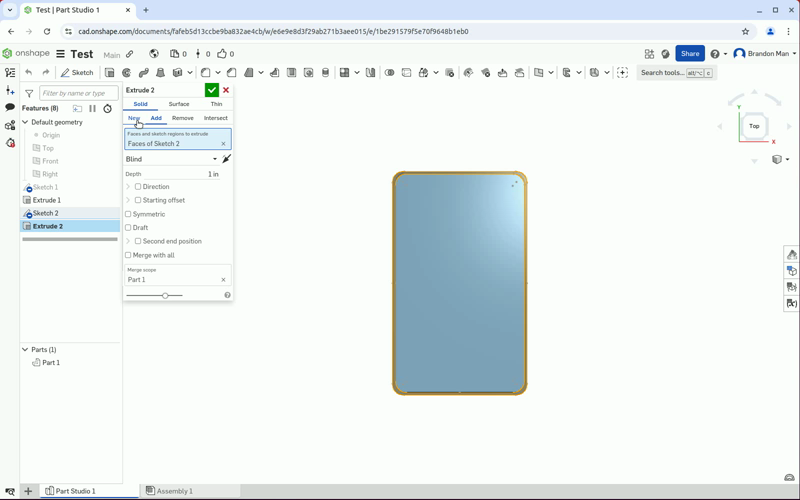
click(137, 120)
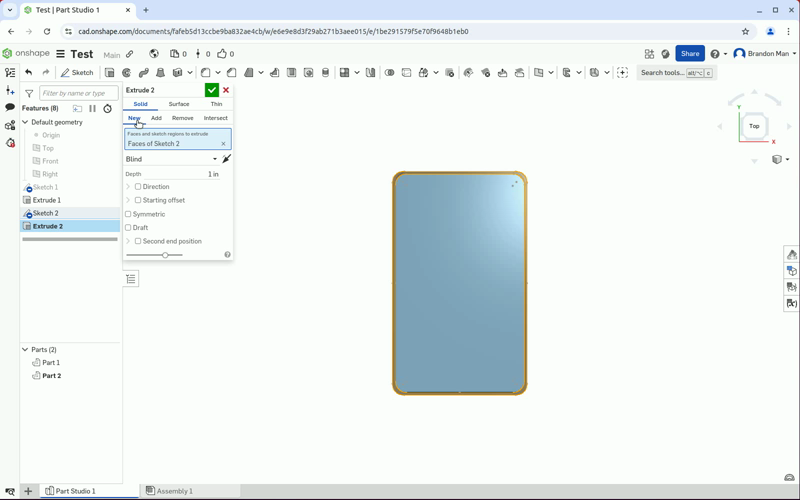
key(tab, 4)
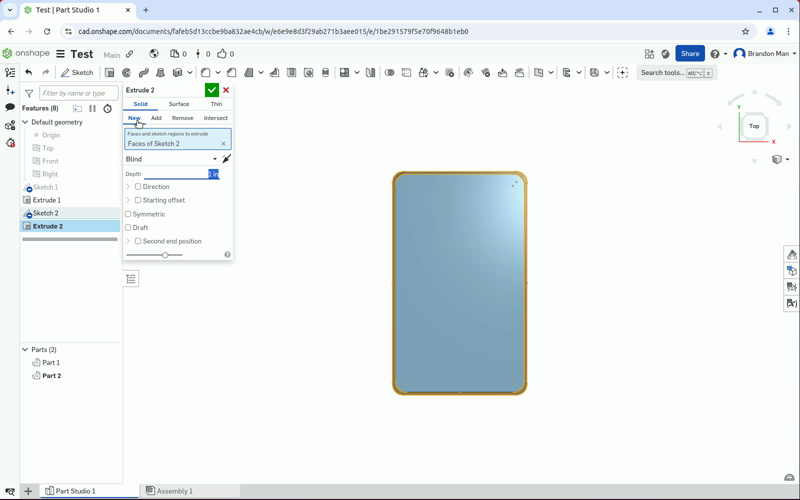
text(-2.407)
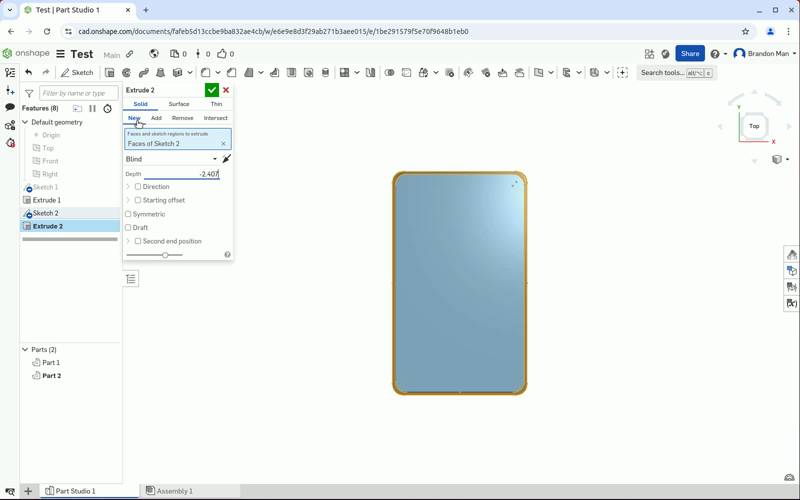
key(enter)
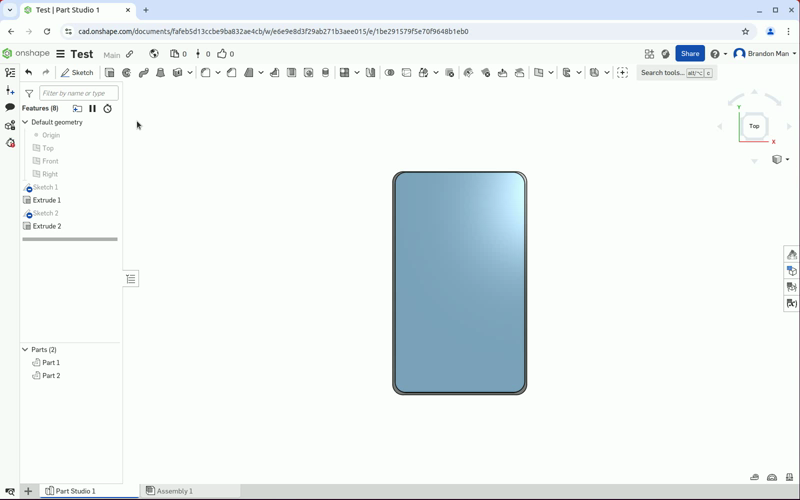
key(shift+h)
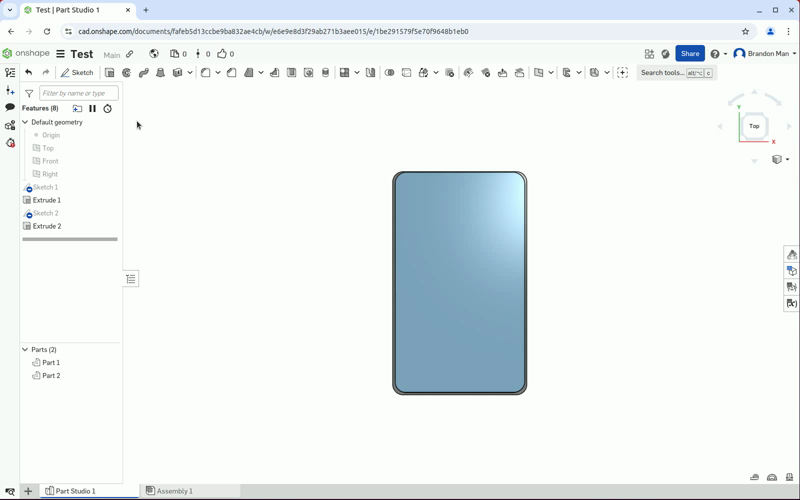
key(shift+h)
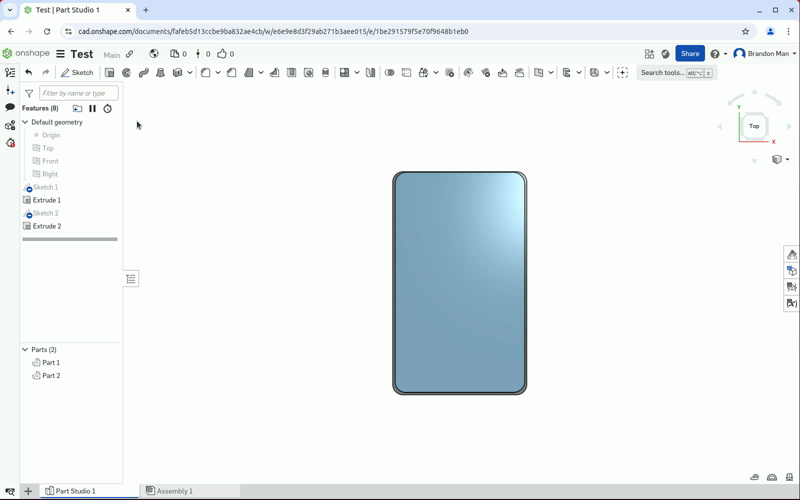
mouse_move(73, 189)
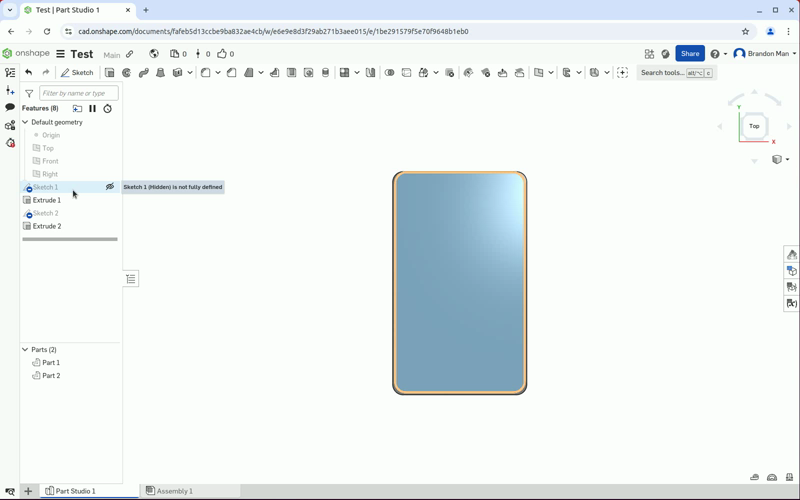
click(73, 189)
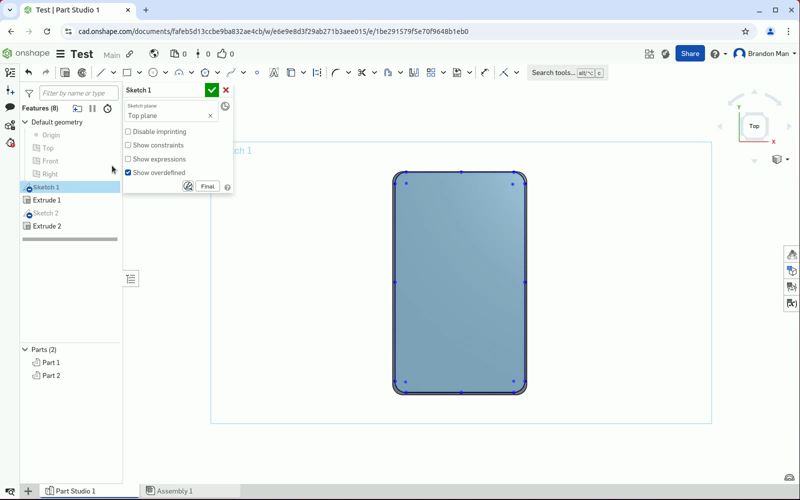
mouse_move(229, 92)
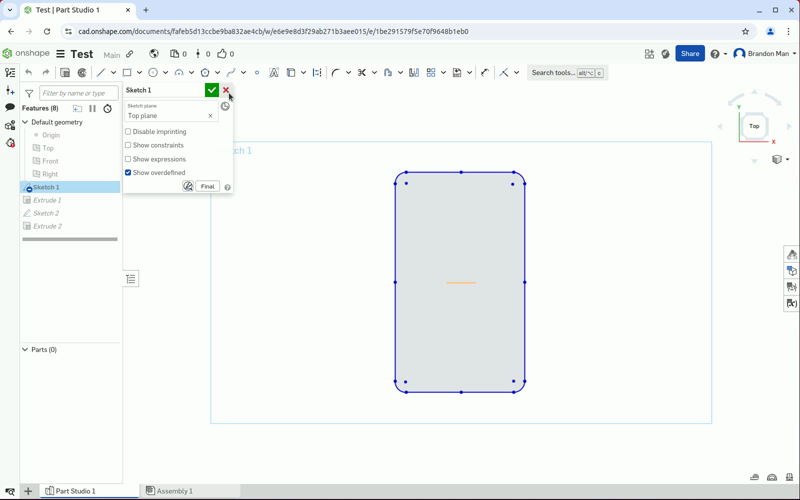
click(229, 92)
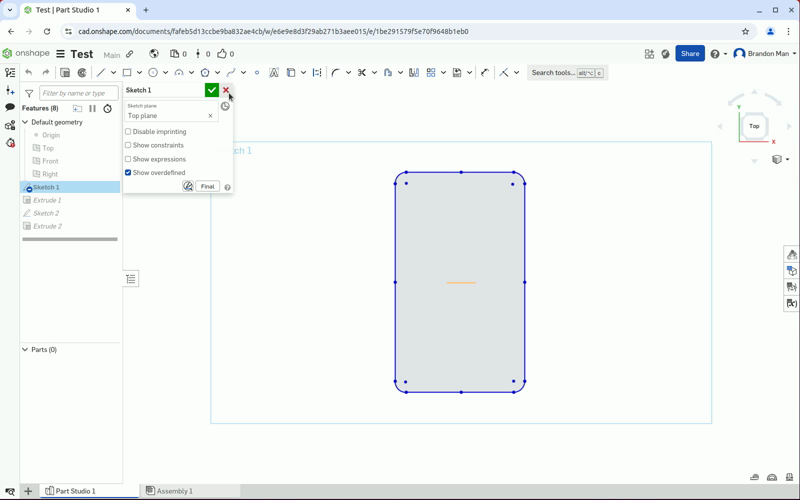
key(shift+s)
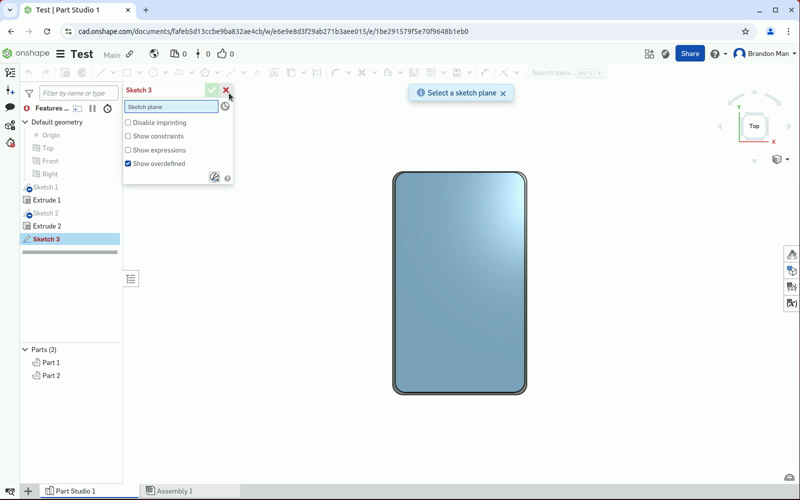
mouse_move(73, 150)
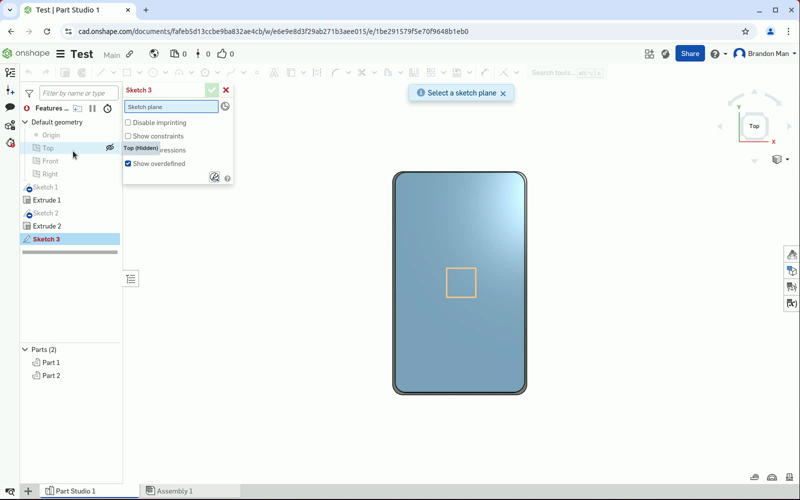
click(73, 150)
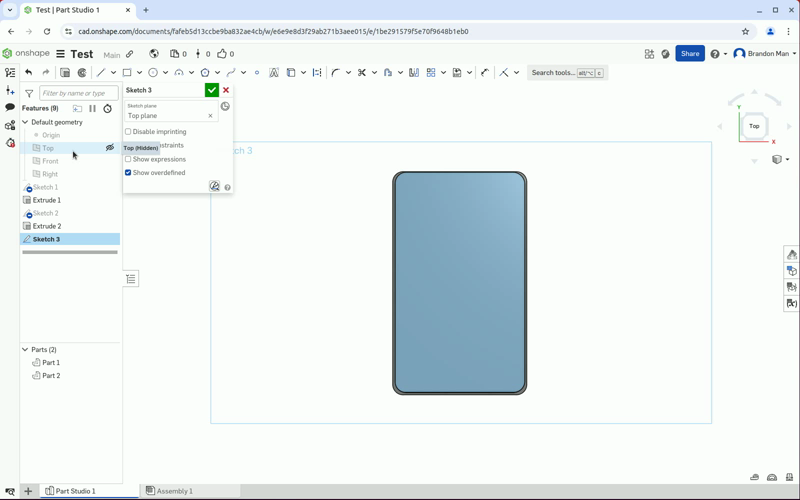
mouse_move(73, 352)
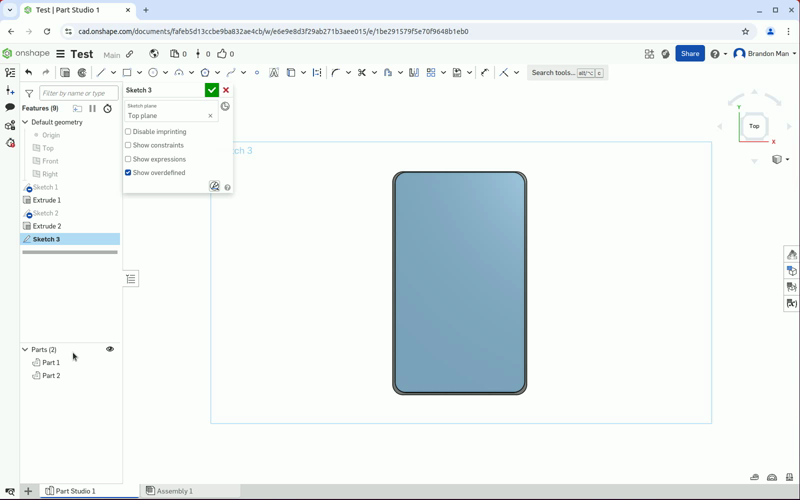
key(y)
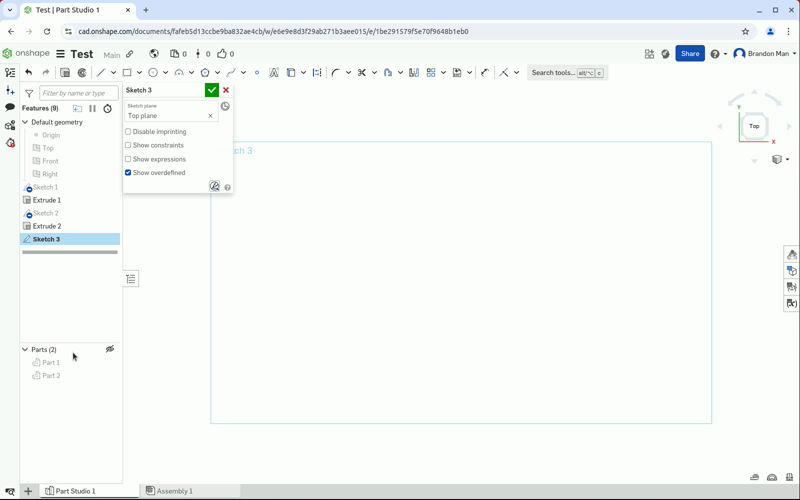
key(a)
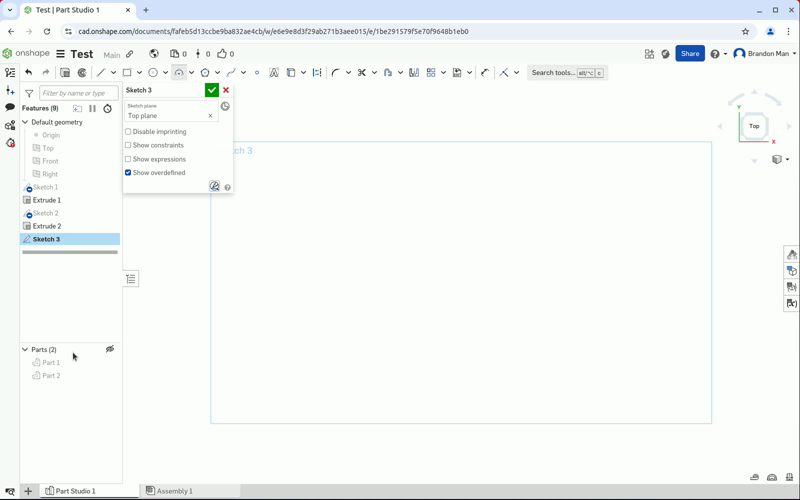
key_down(shift)
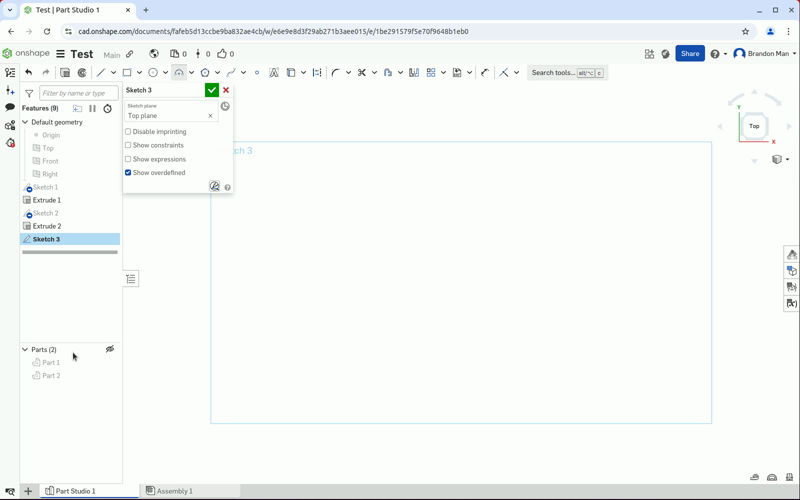
mouse_move(395, 381)
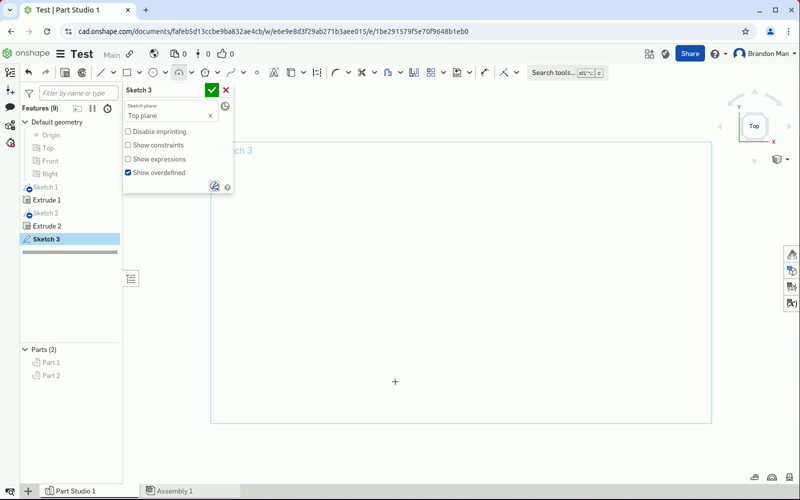
click(395, 381)
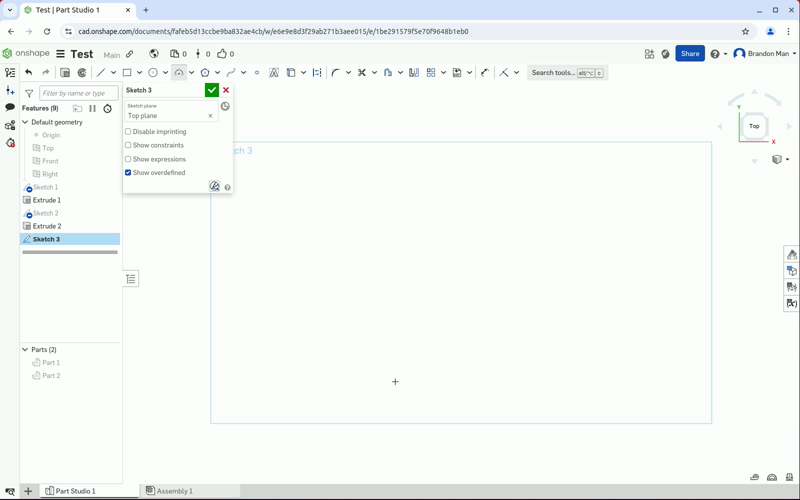
key_up(shift)
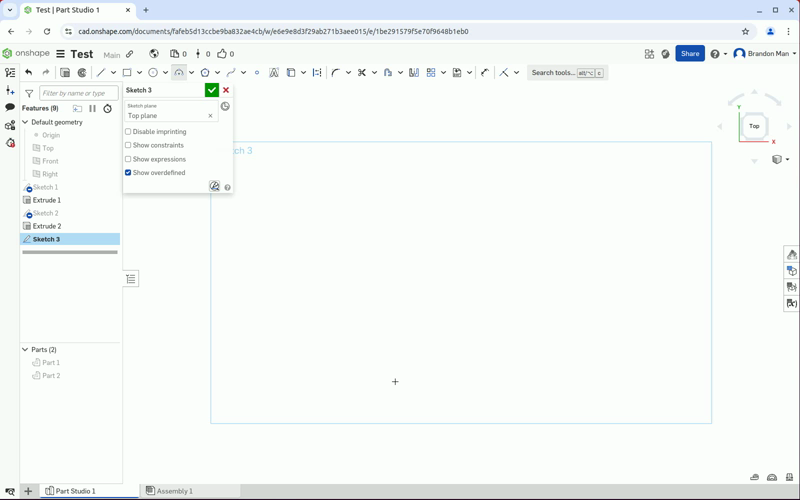
key_down(shift)
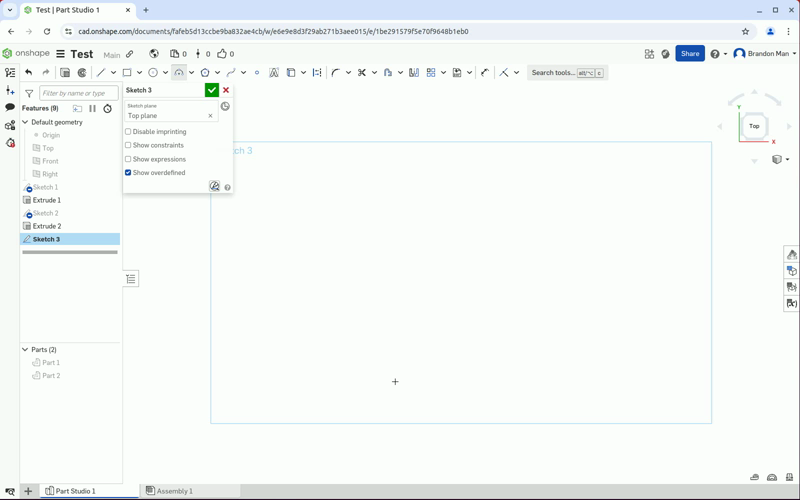
mouse_move(406, 392)
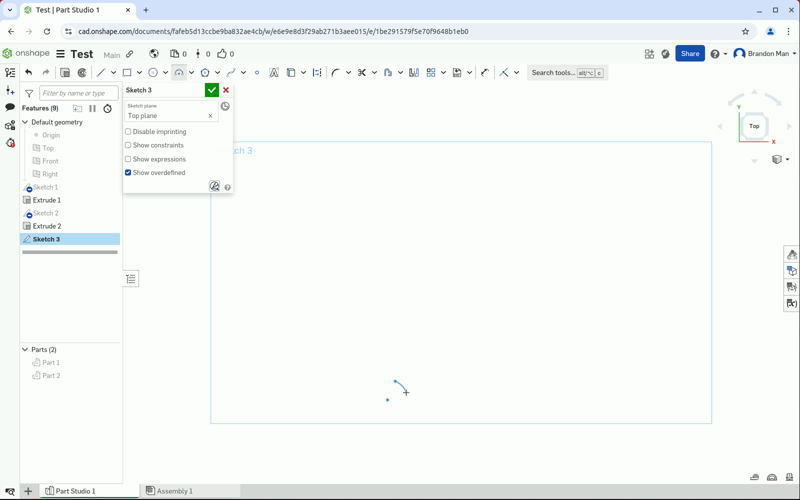
click(406, 392)
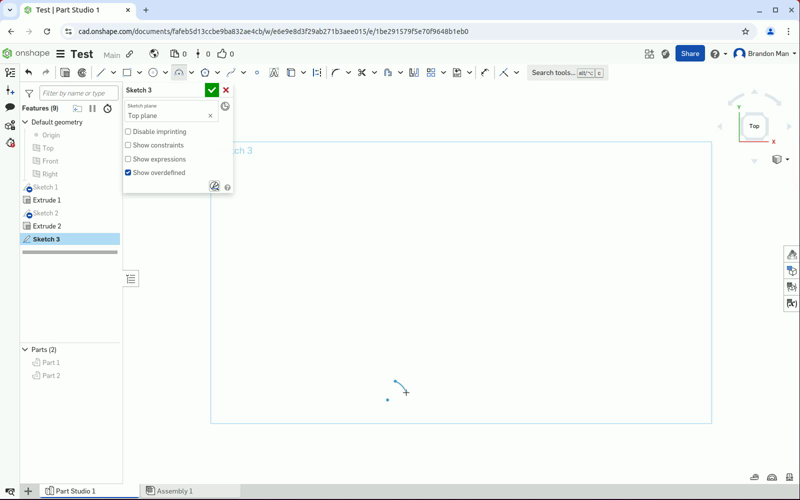
mouse_move(398, 389)
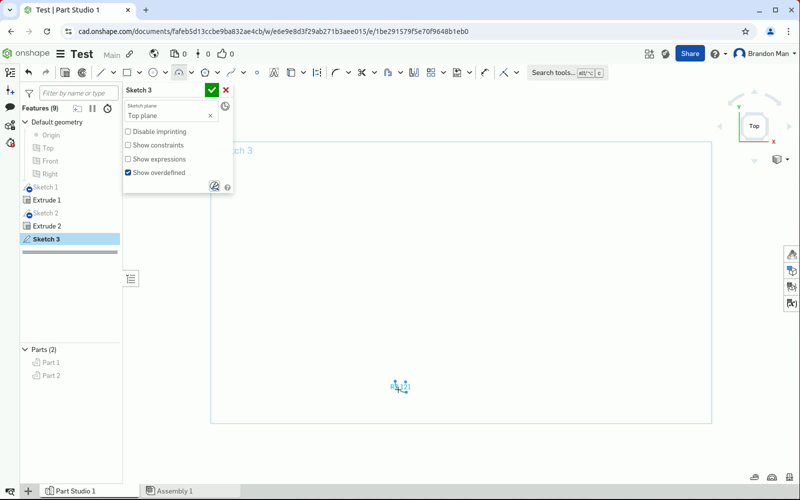
click(398, 389)
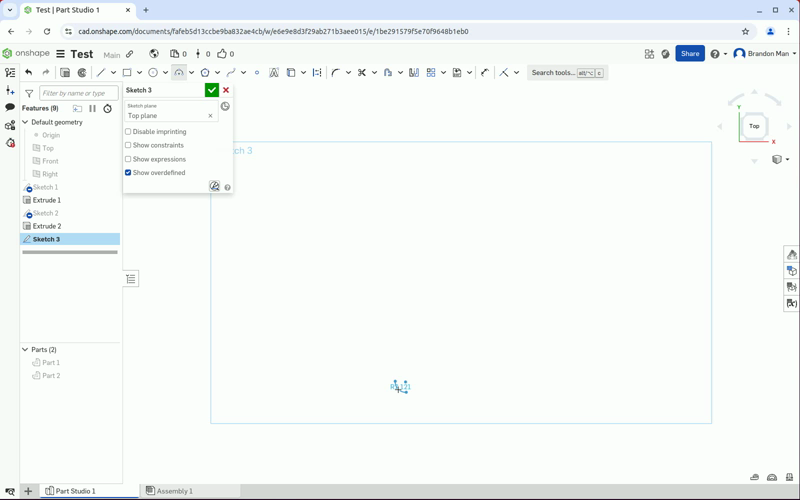
key_up(shift)
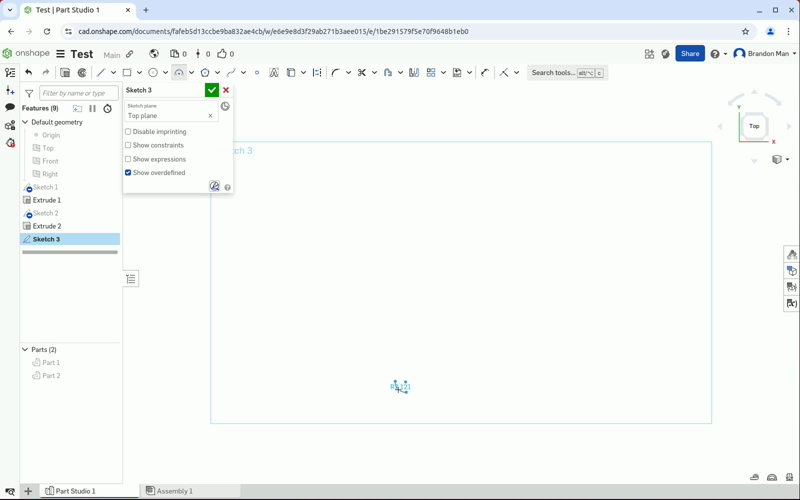
key(esc)
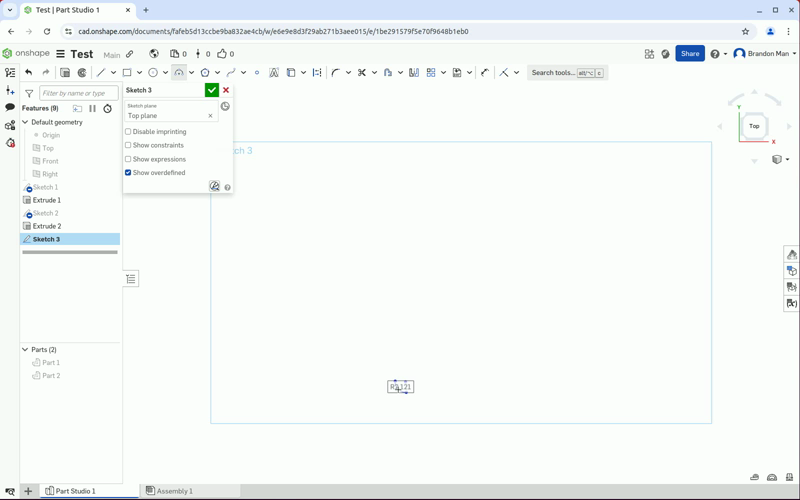
key(l)
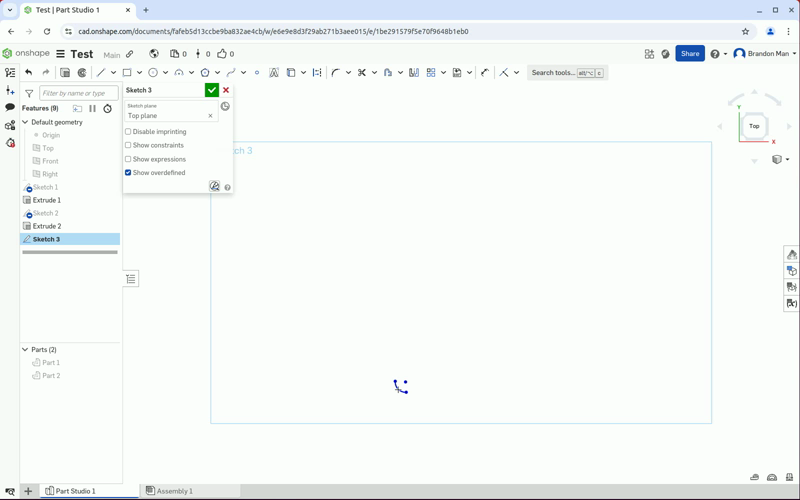
mouse_move(406, 392)
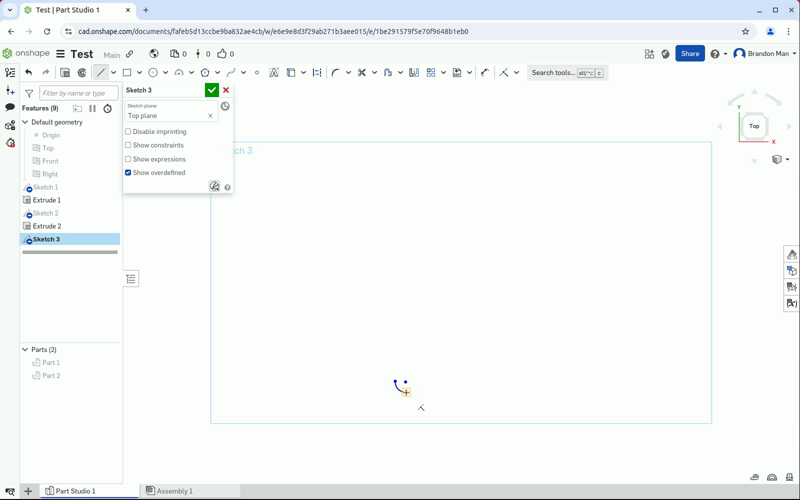
click(406, 392)
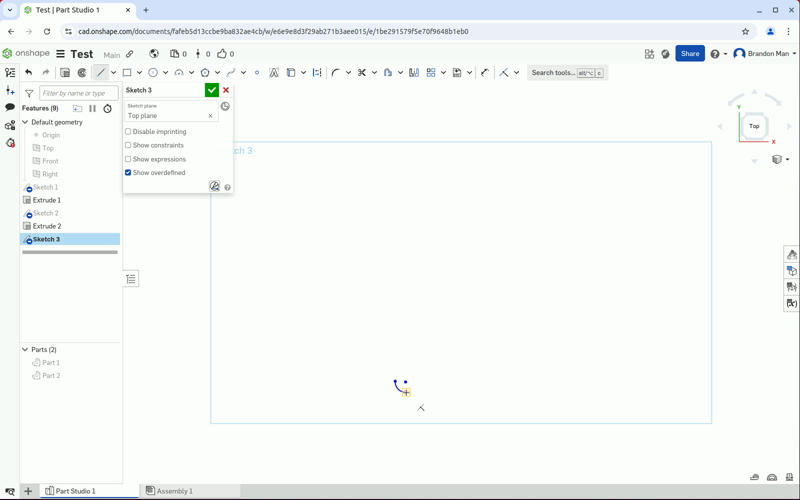
key_down(shift)
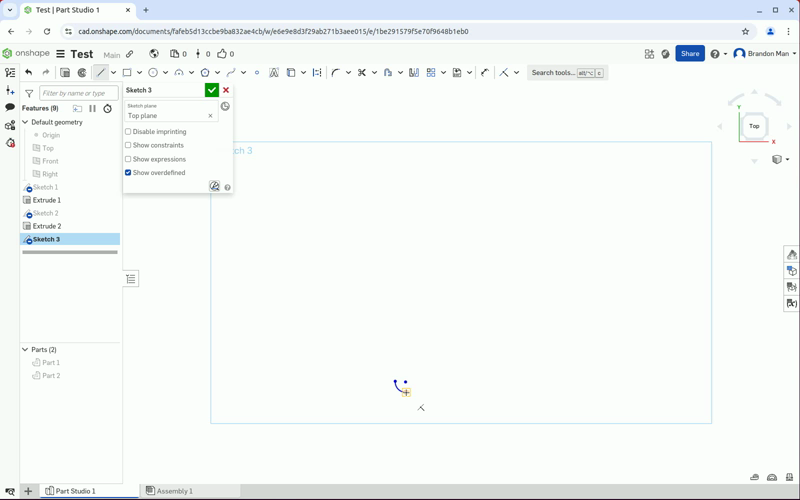
mouse_move(436, 392)
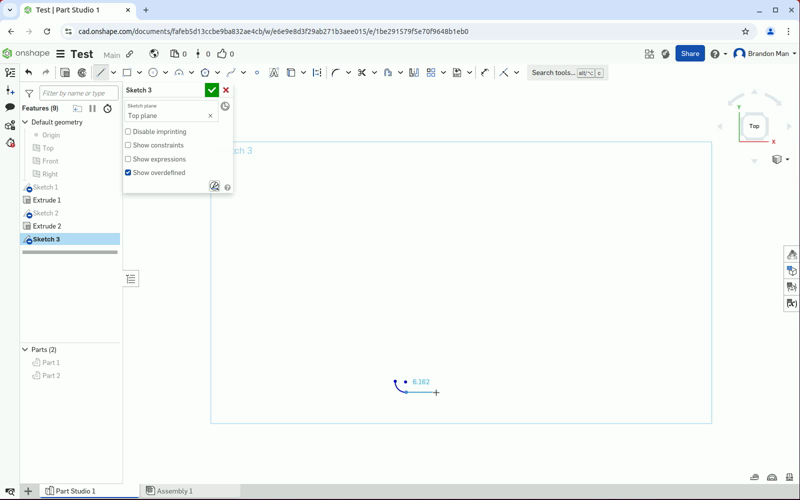
mouse_move(461, 392)
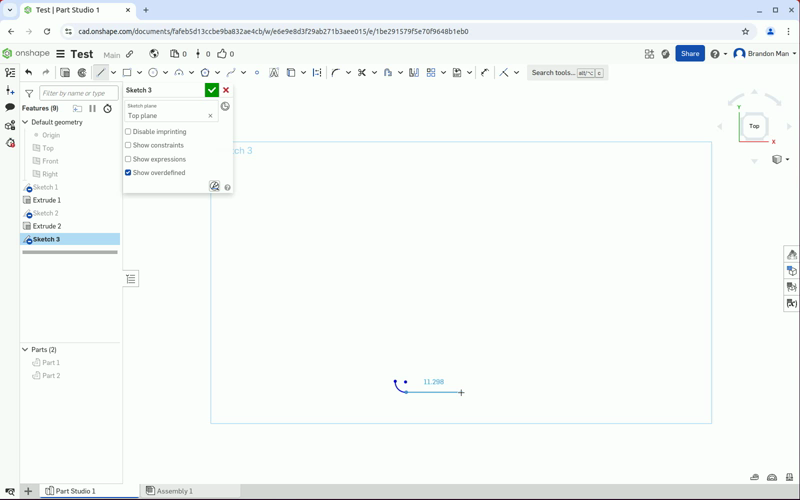
click(461, 392)
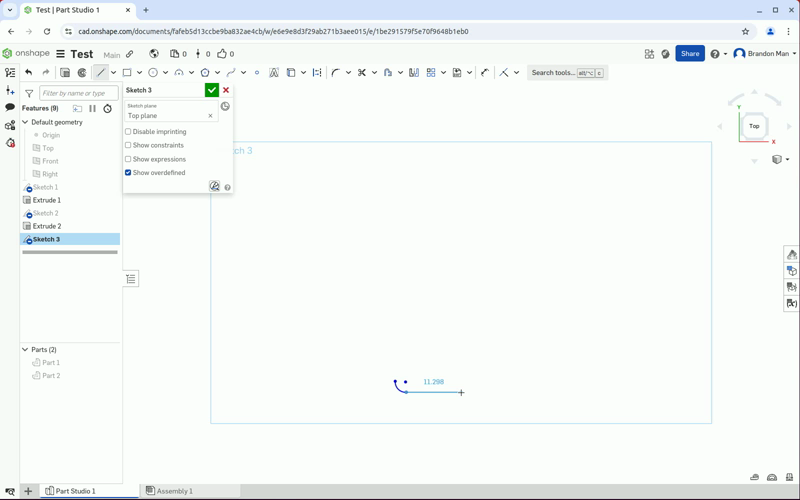
key_up(shift)
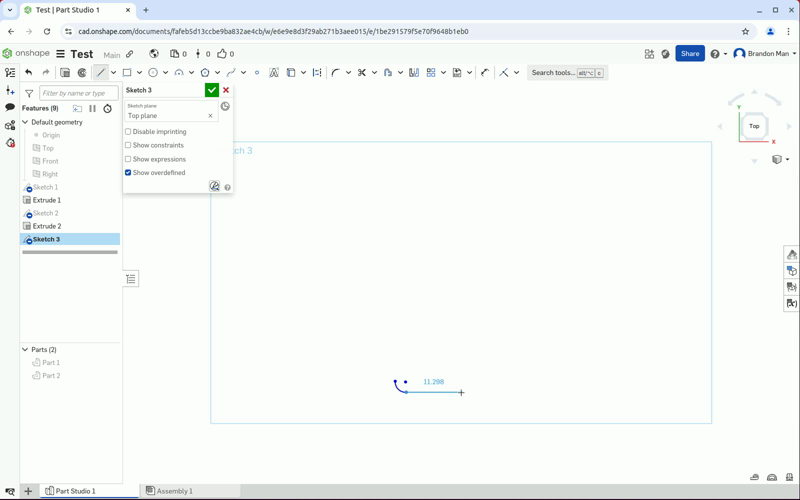
key_down(shift)
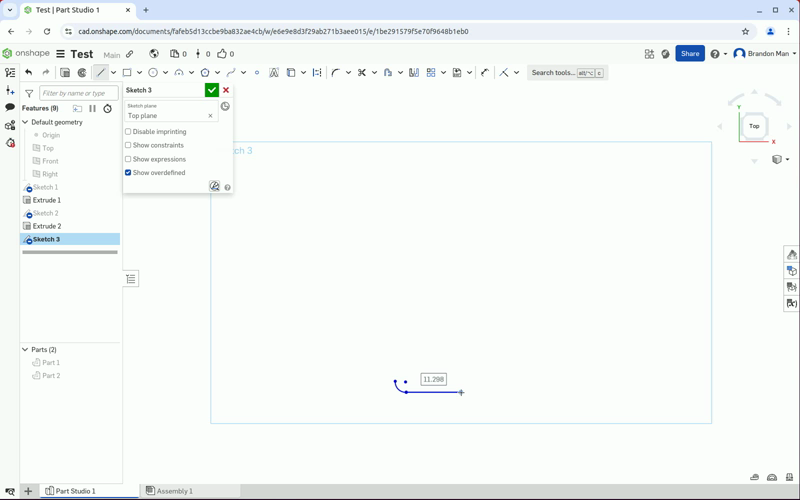
mouse_move(491, 392)
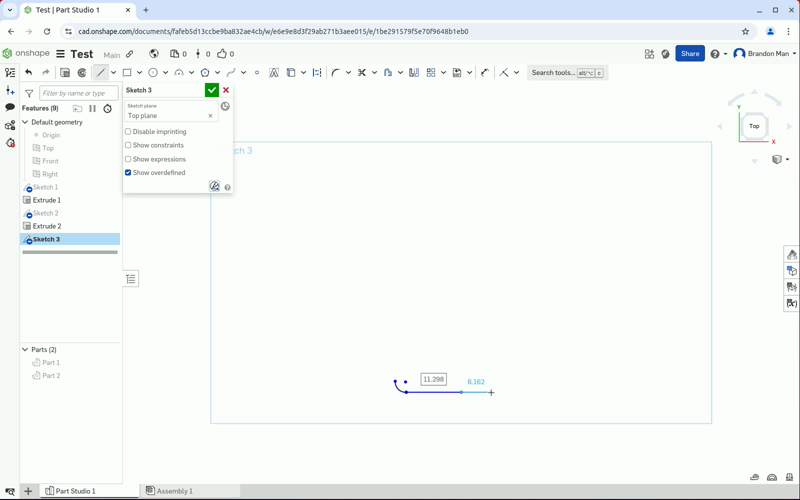
mouse_move(513, 392)
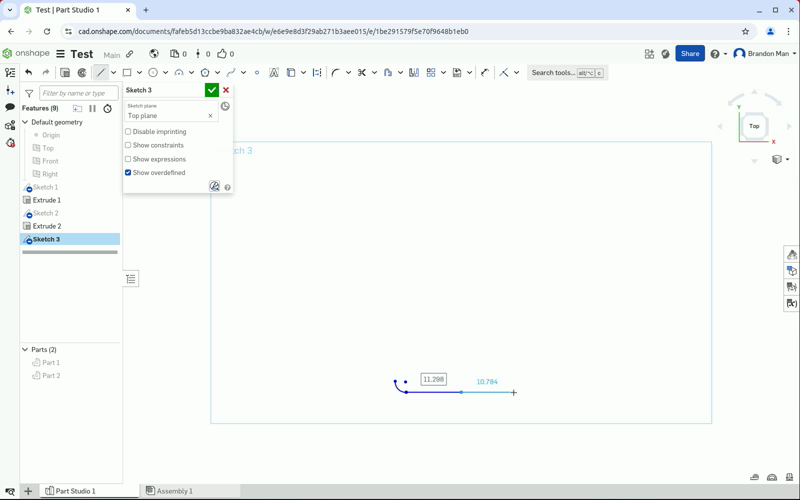
click(513, 392)
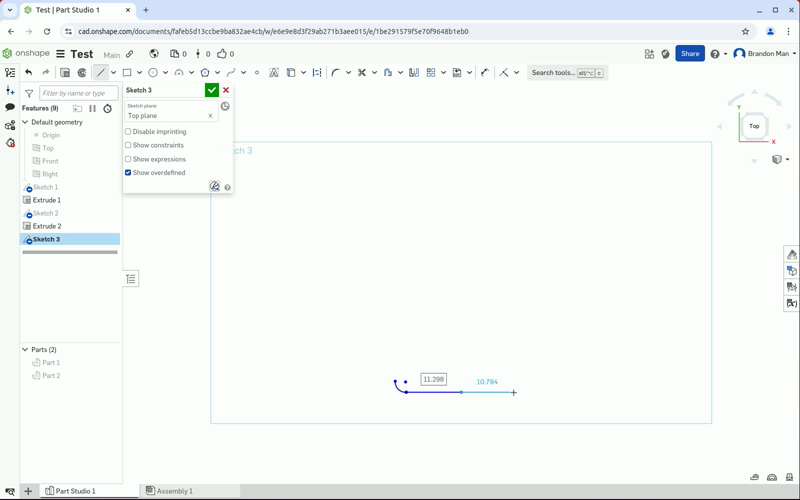
key_up(shift)
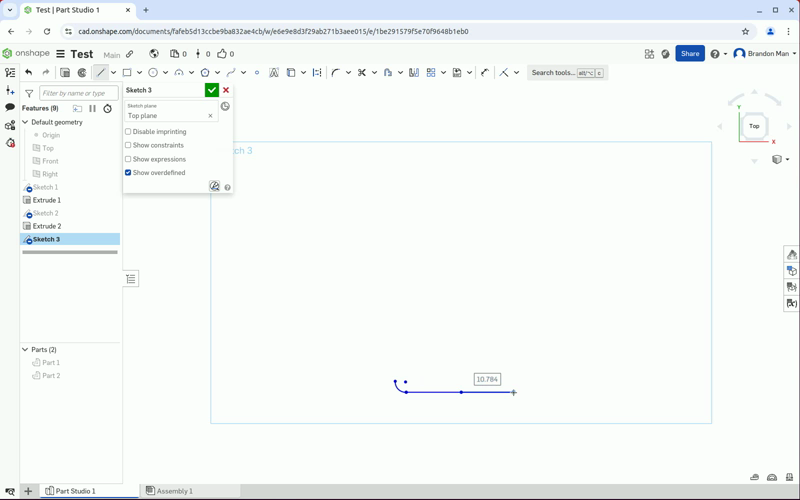
key(esc)
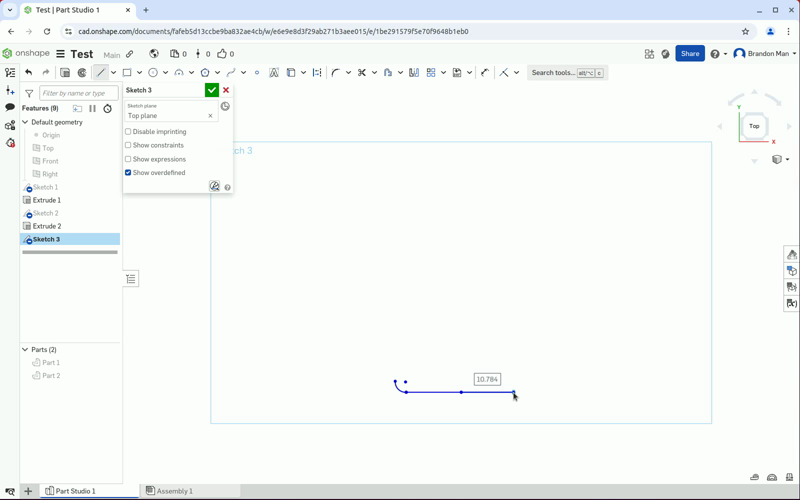
key(a)
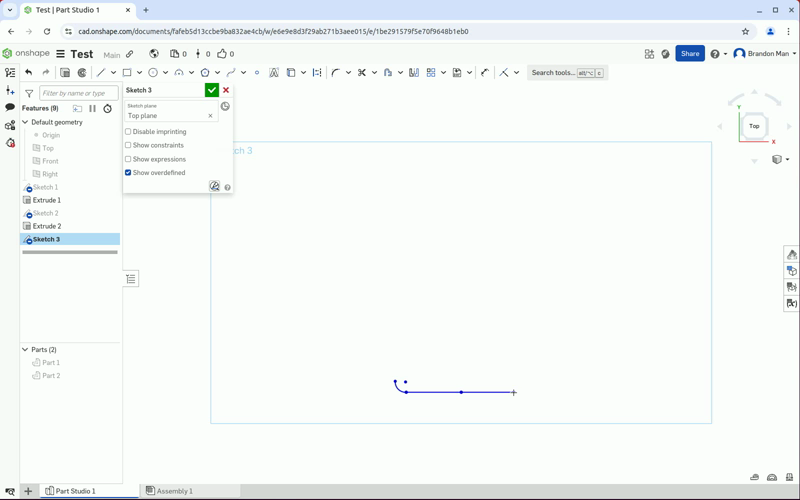
mouse_move(513, 392)
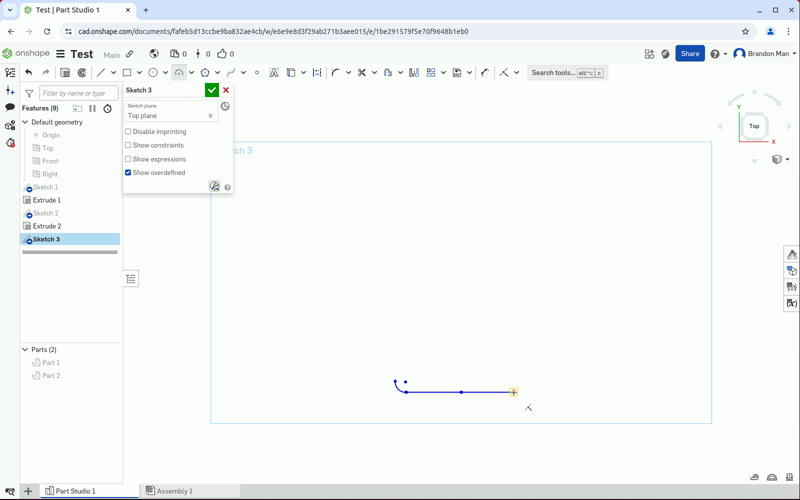
click(513, 392)
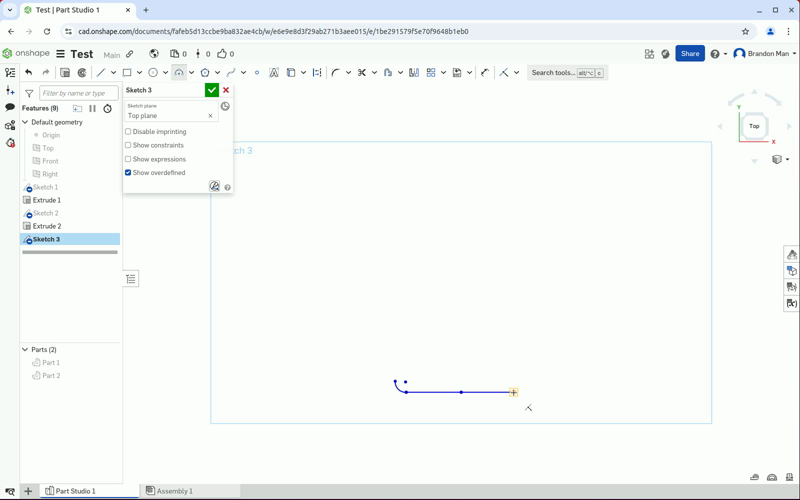
key_down(shift)
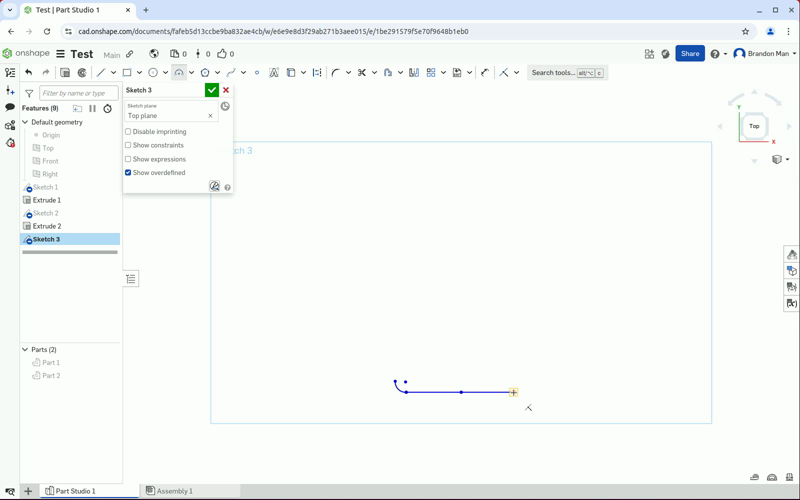
mouse_move(524, 381)
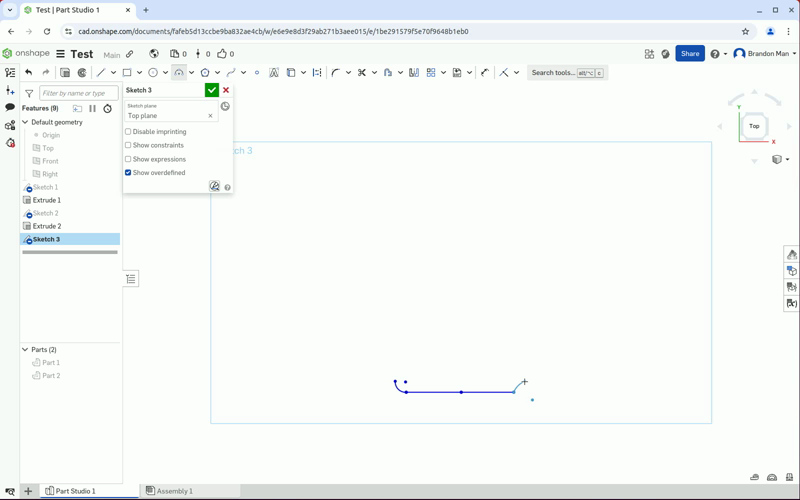
click(524, 381)
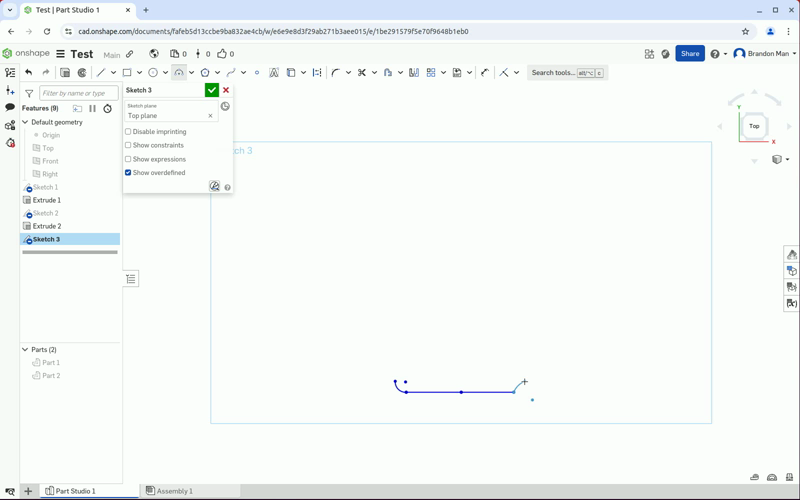
mouse_move(521, 389)
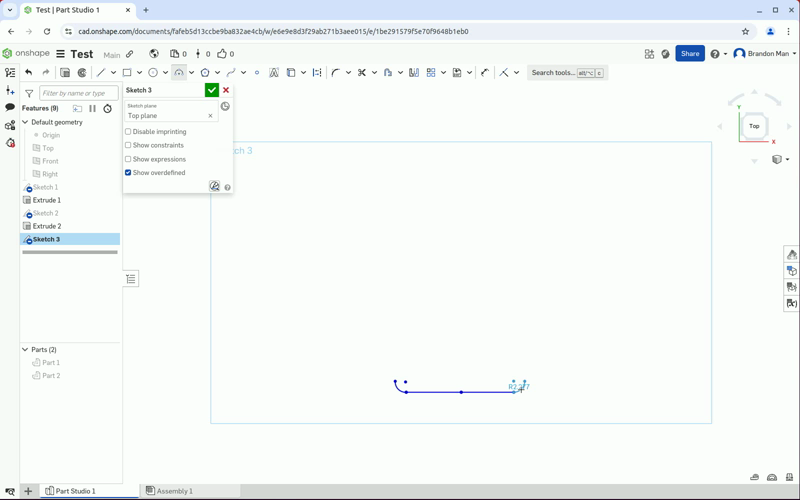
click(521, 389)
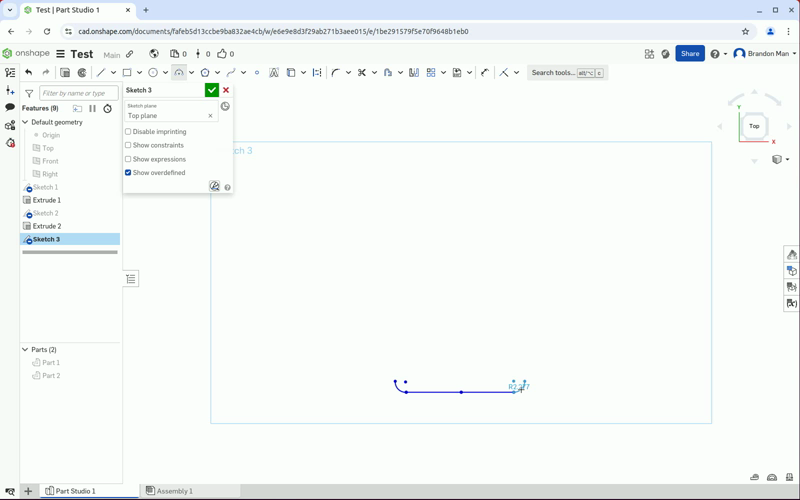
key_up(shift)
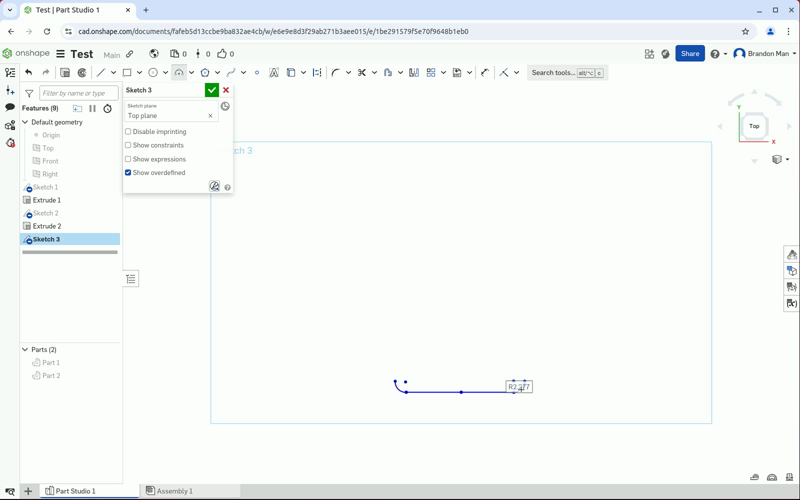
key(esc)
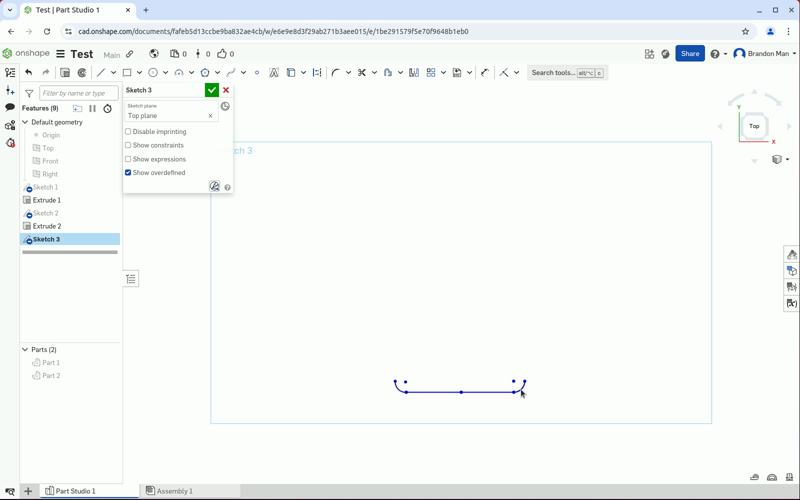
key(l)
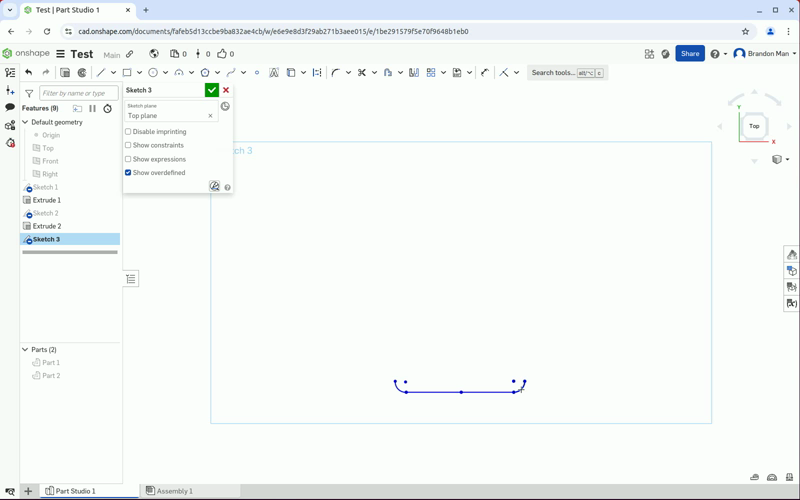
mouse_move(524, 381)
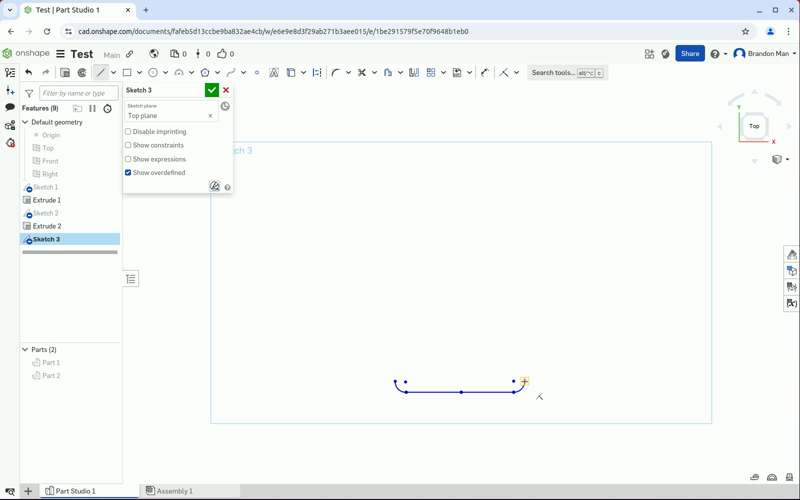
click(524, 381)
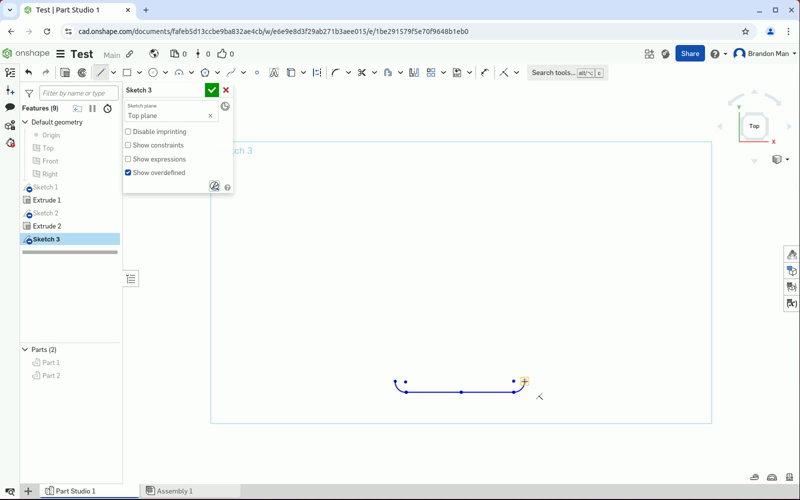
key_down(shift)
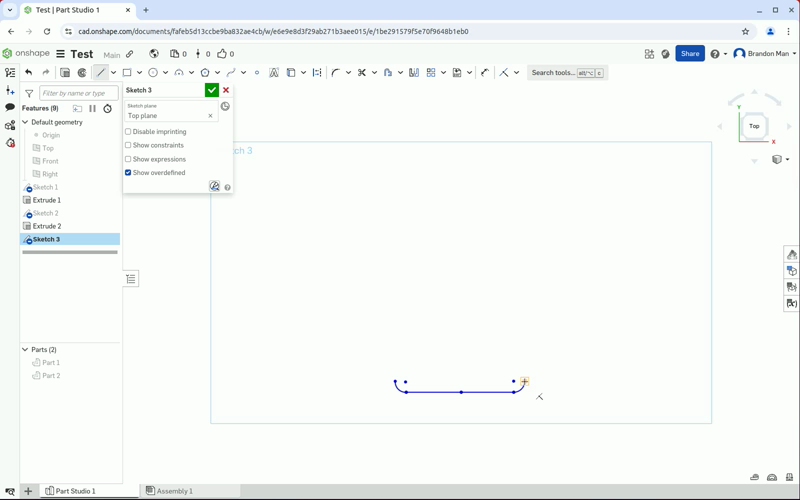
mouse_move(524, 282)
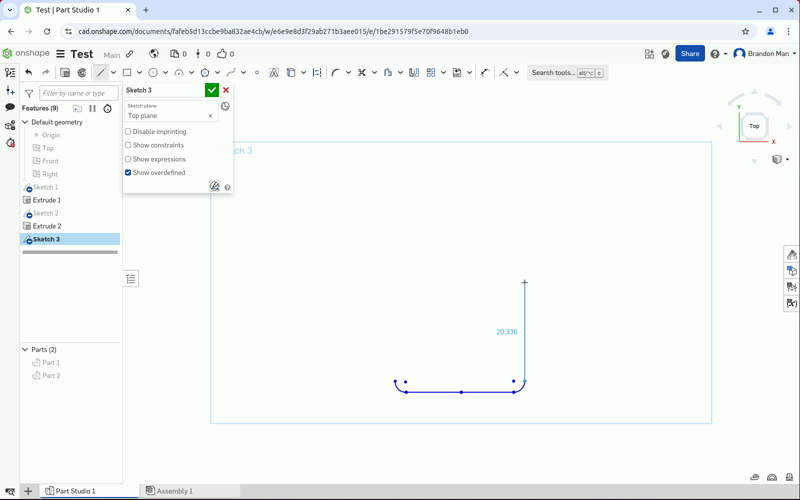
click(524, 282)
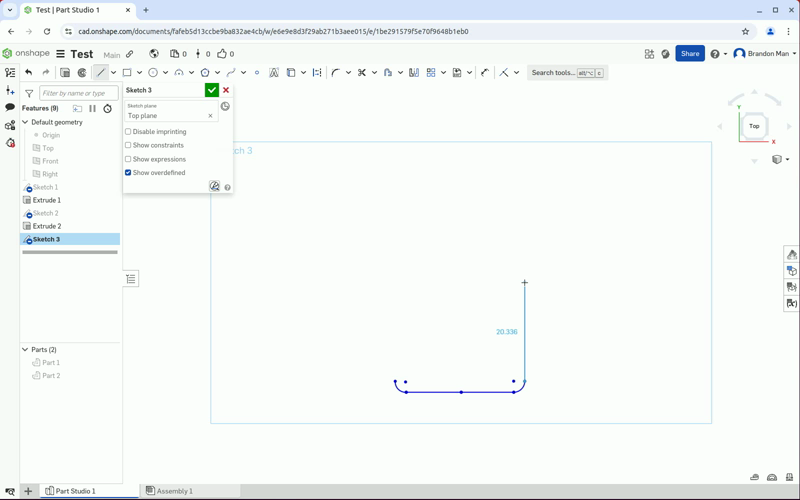
key_up(shift)
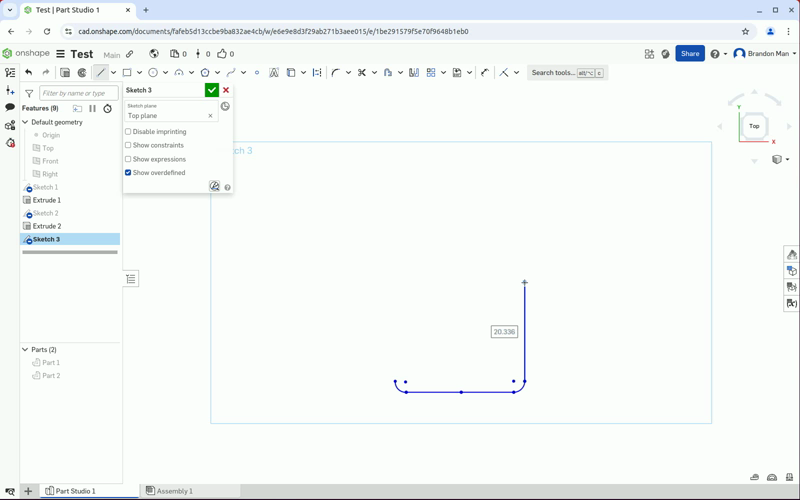
key_down(shift)
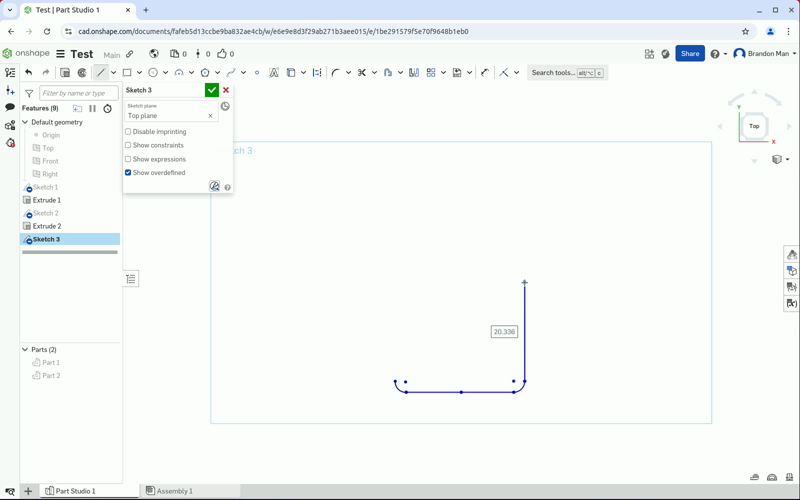
mouse_move(524, 183)
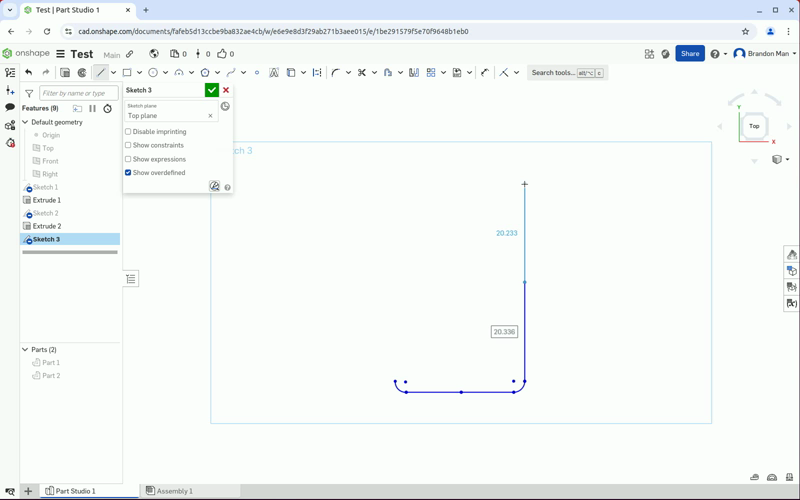
click(524, 183)
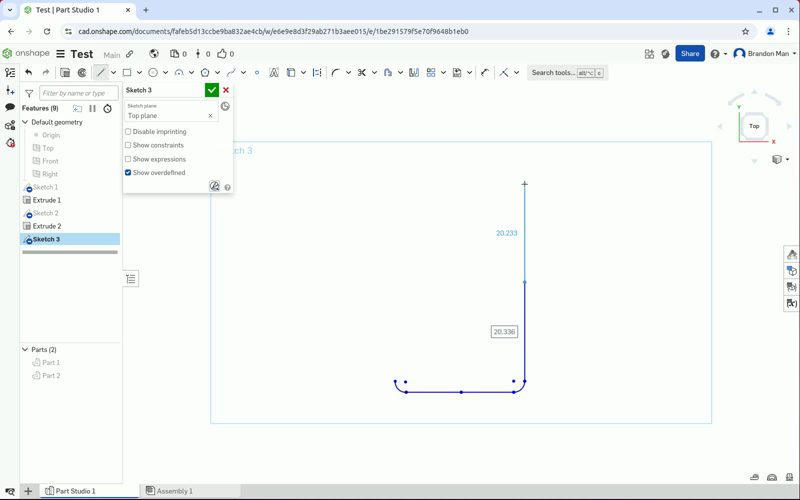
key_up(shift)
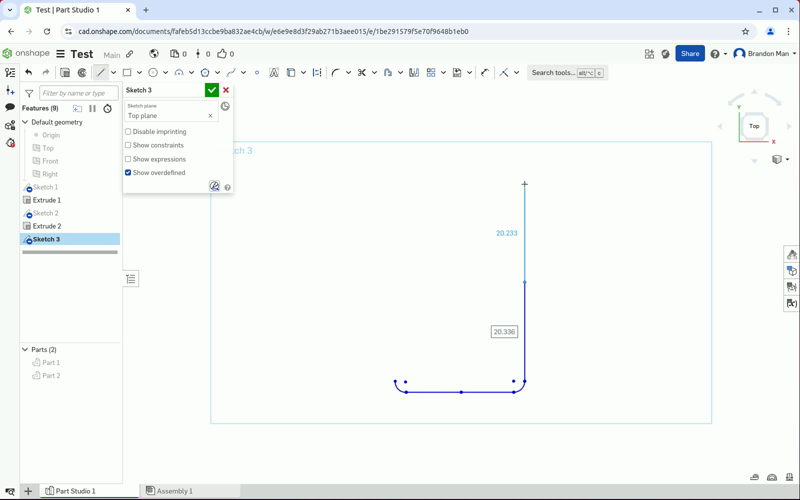
key(esc)
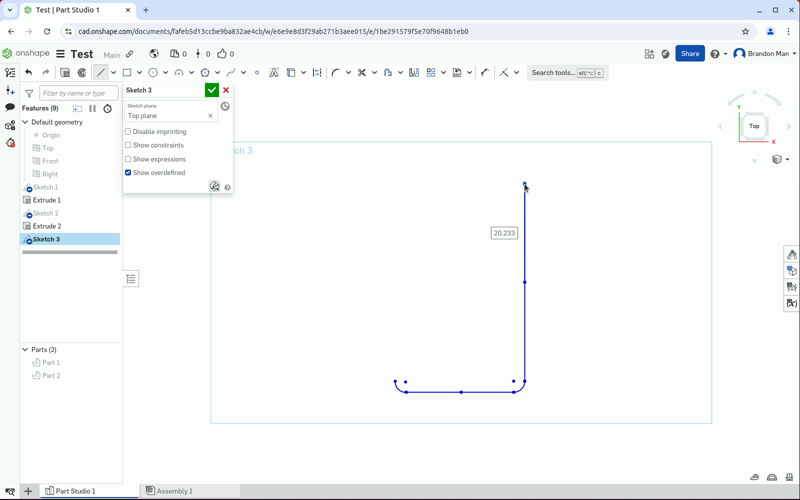
key(a)
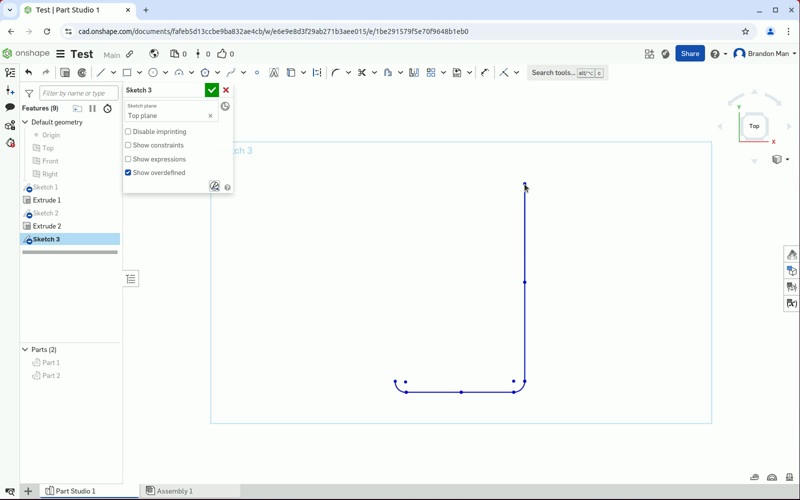
mouse_move(524, 183)
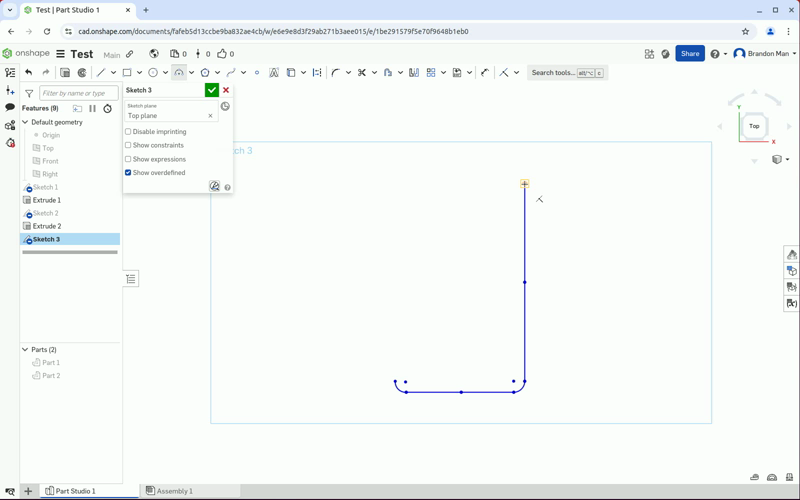
click(524, 183)
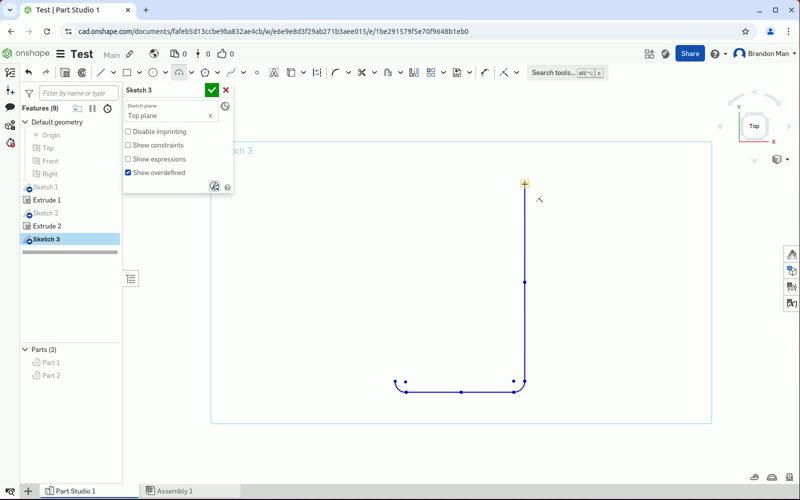
key_down(shift)
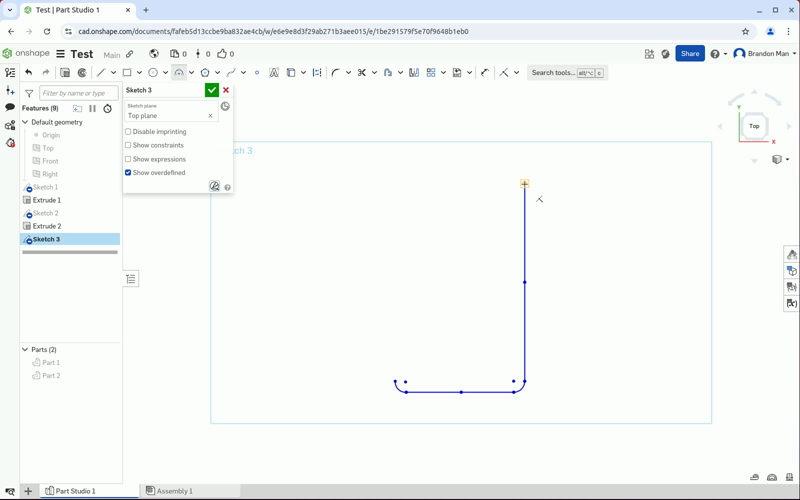
mouse_move(513, 172)
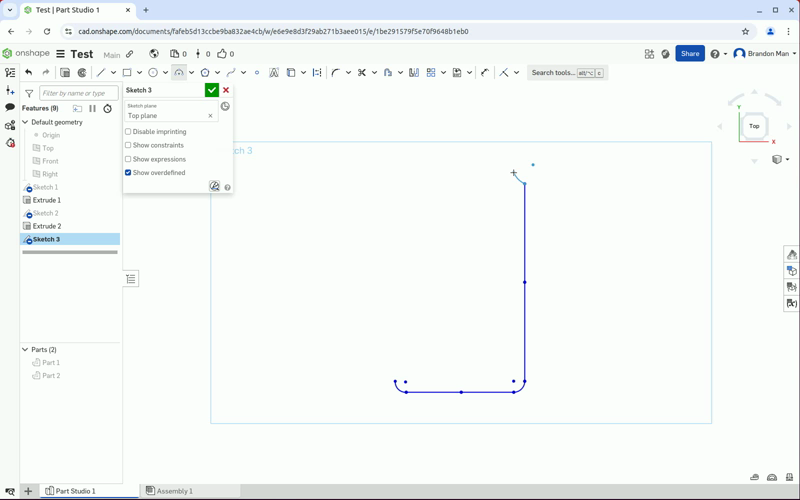
click(513, 172)
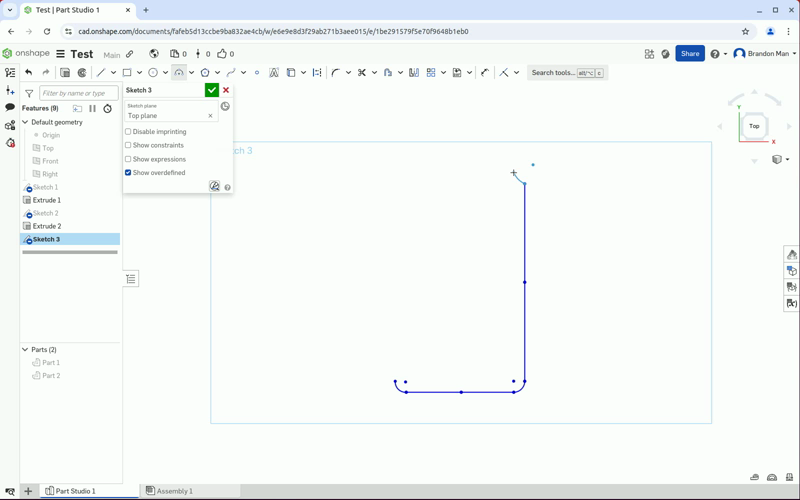
mouse_move(521, 175)
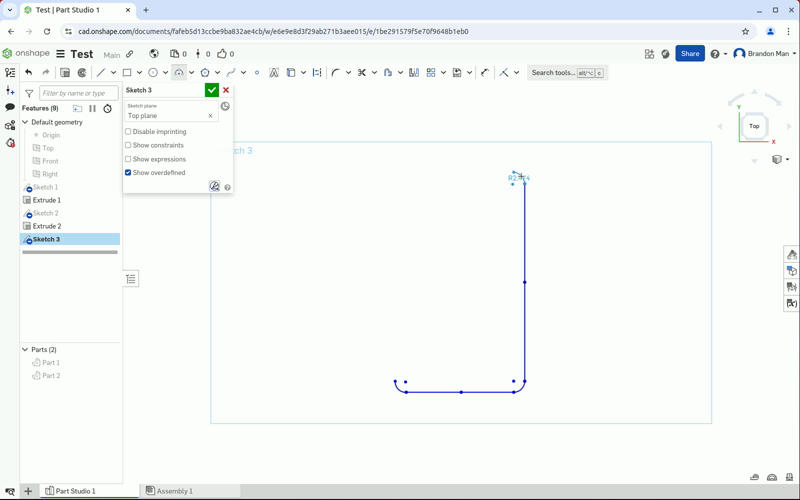
click(521, 175)
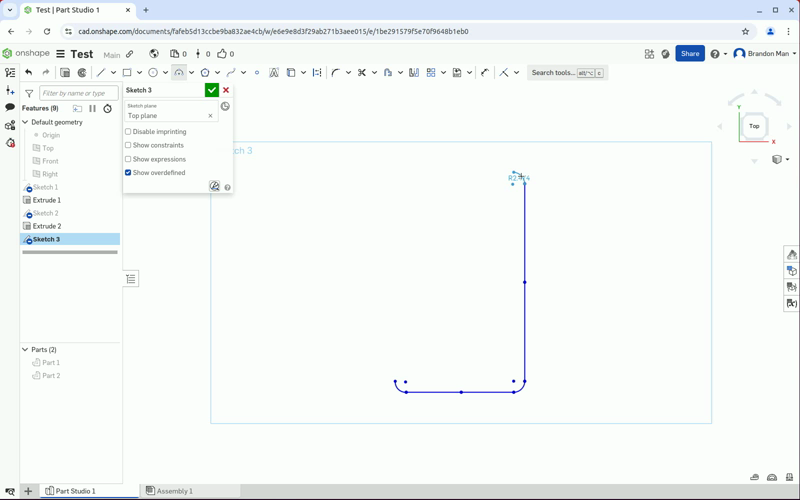
key_up(shift)
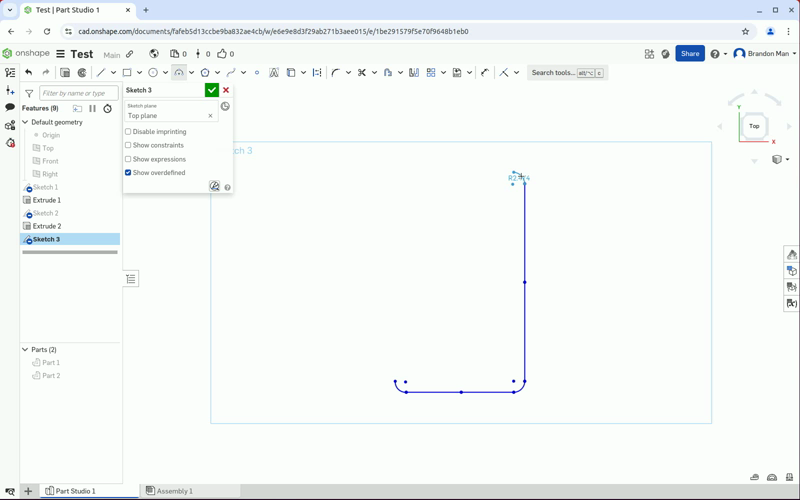
key(esc)
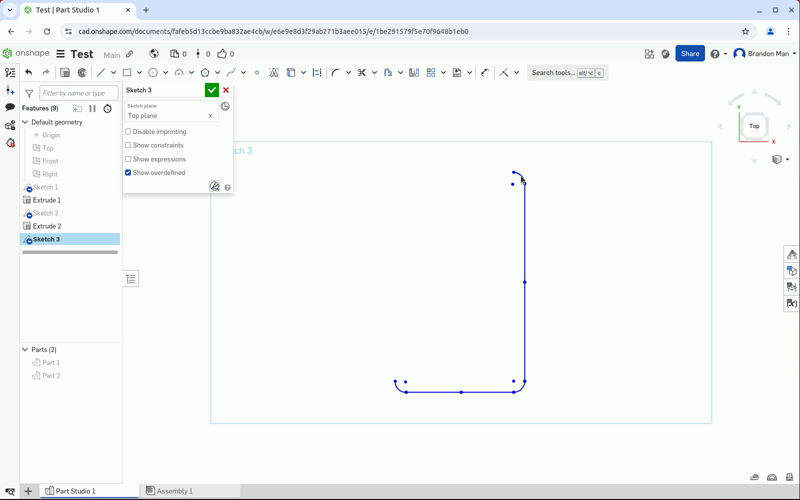
key(l)
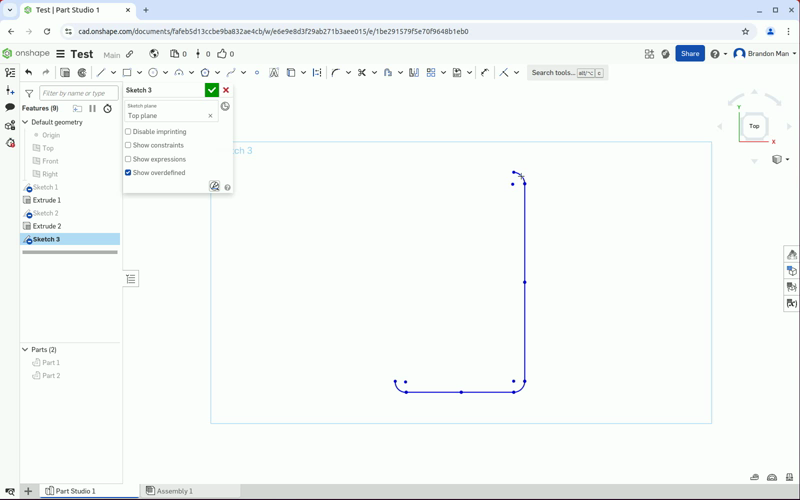
mouse_move(513, 172)
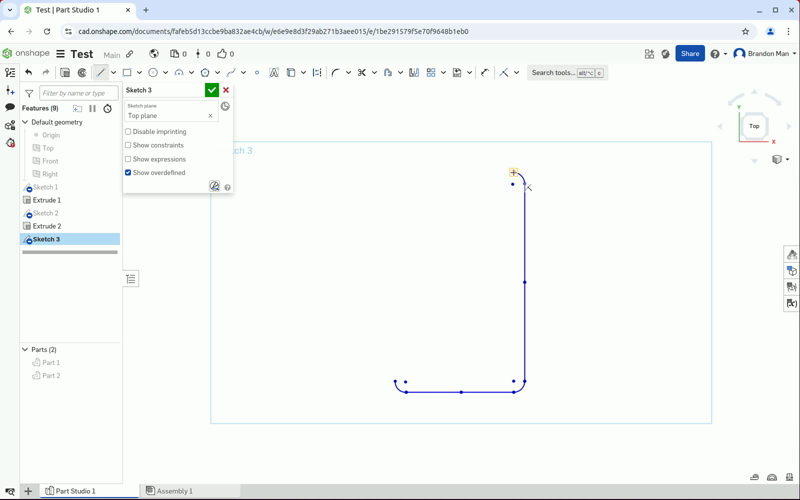
click(513, 172)
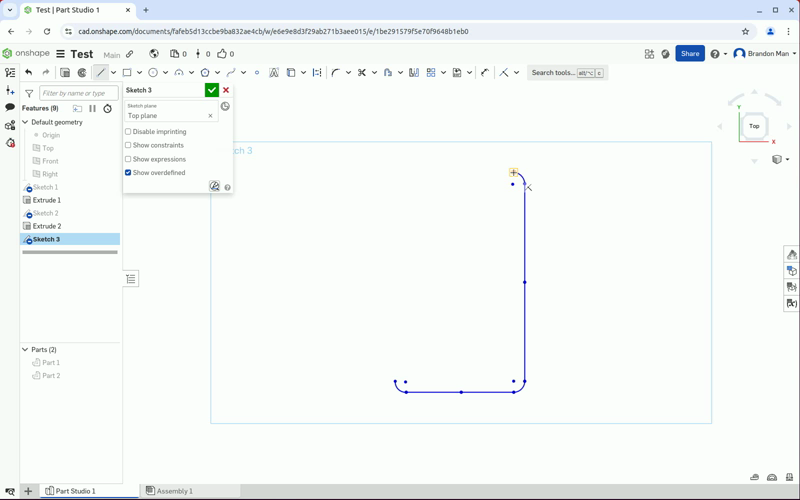
key_down(shift)
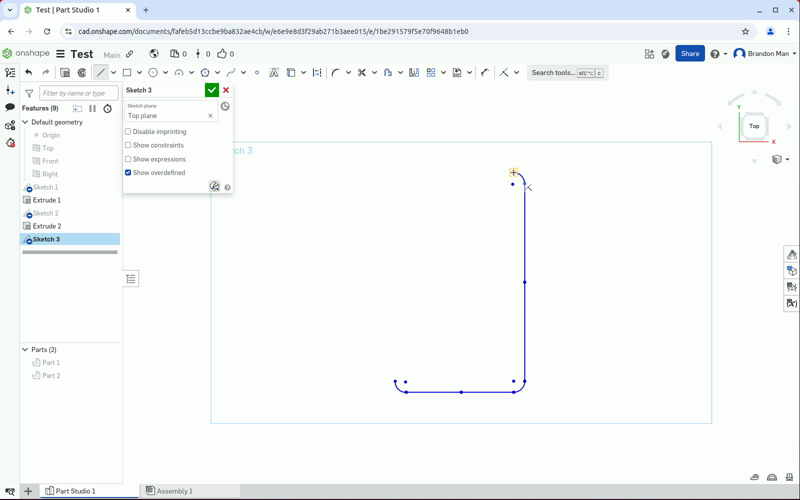
mouse_move(543, 172)
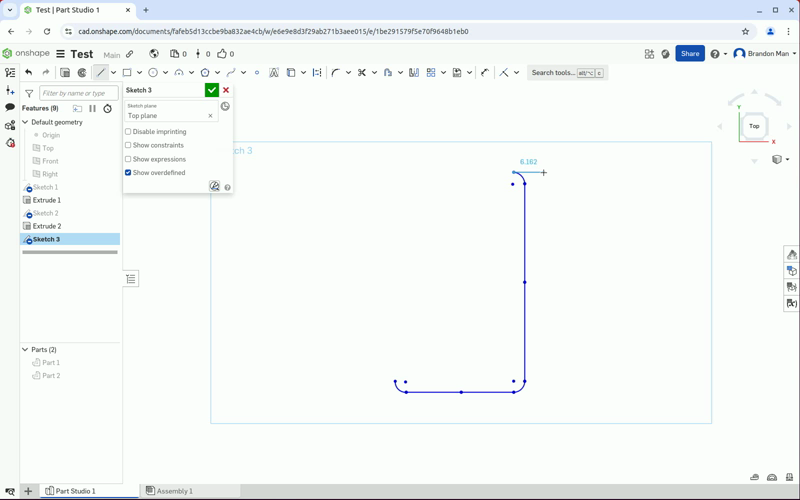
mouse_move(461, 172)
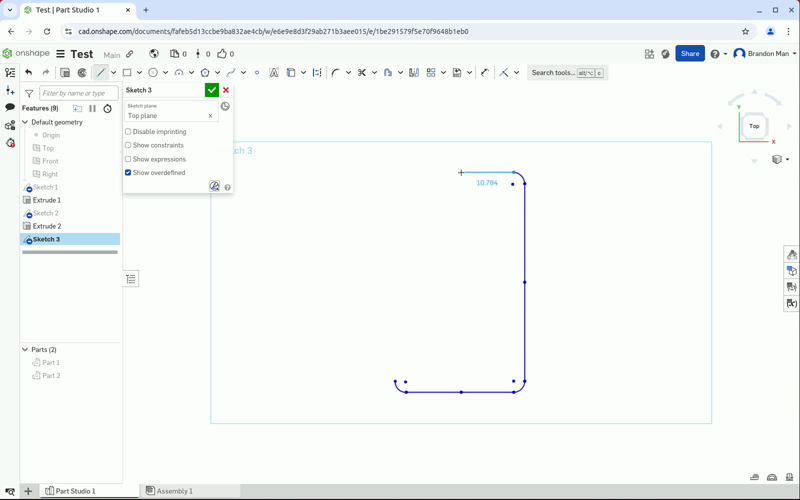
click(461, 172)
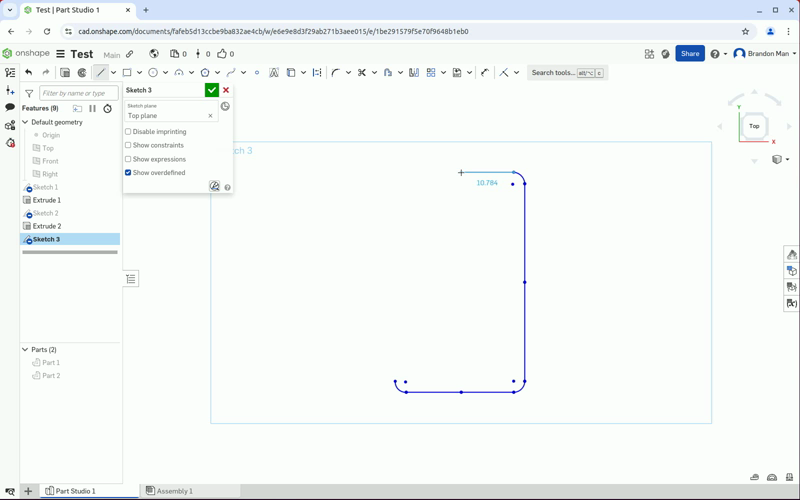
key_up(shift)
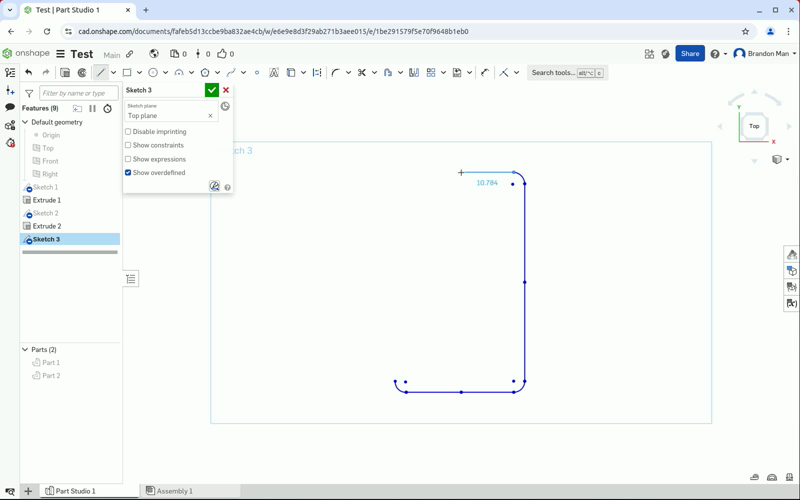
key_down(shift)
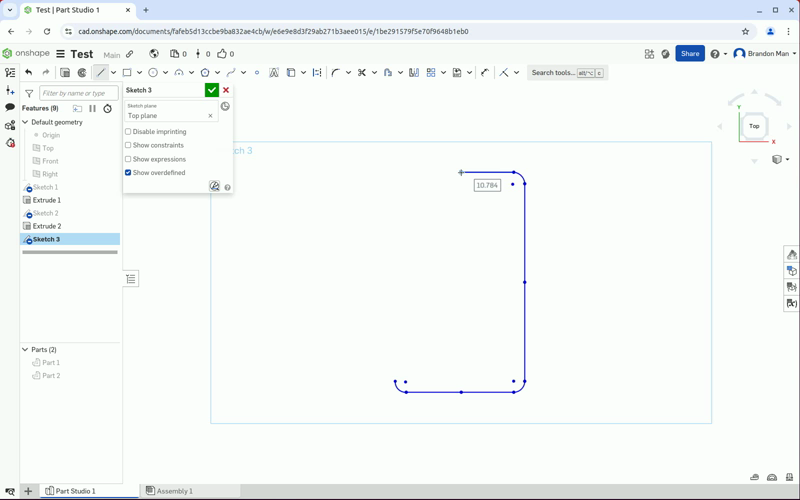
mouse_move(491, 172)
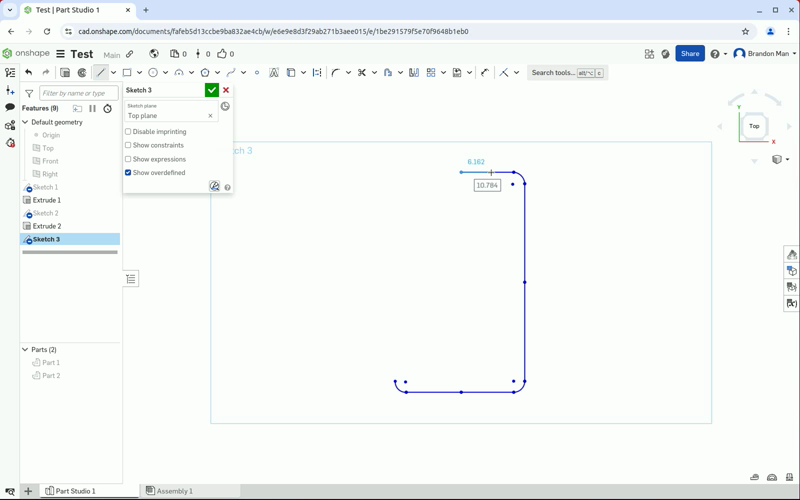
mouse_move(406, 172)
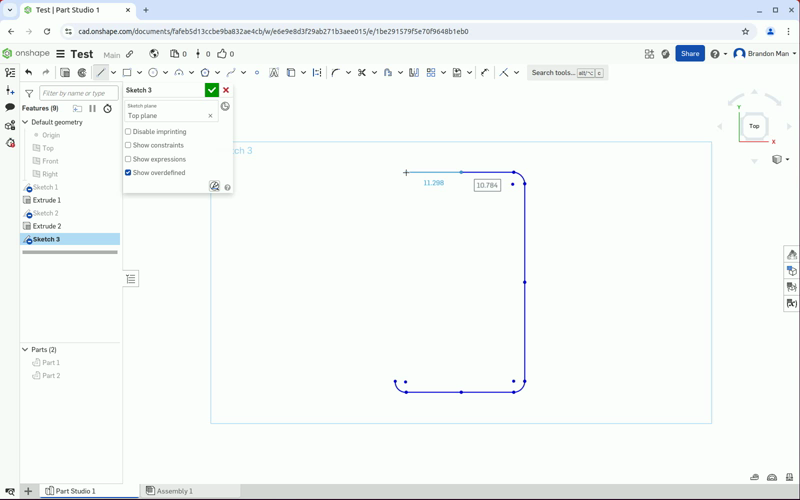
click(406, 172)
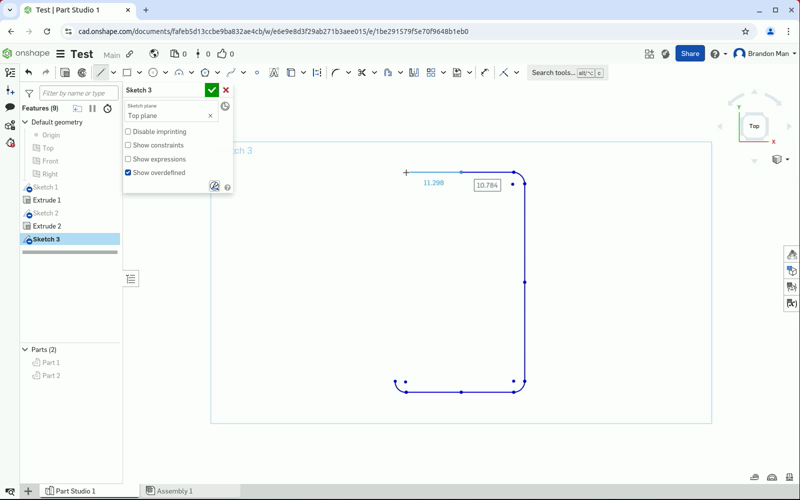
key_up(shift)
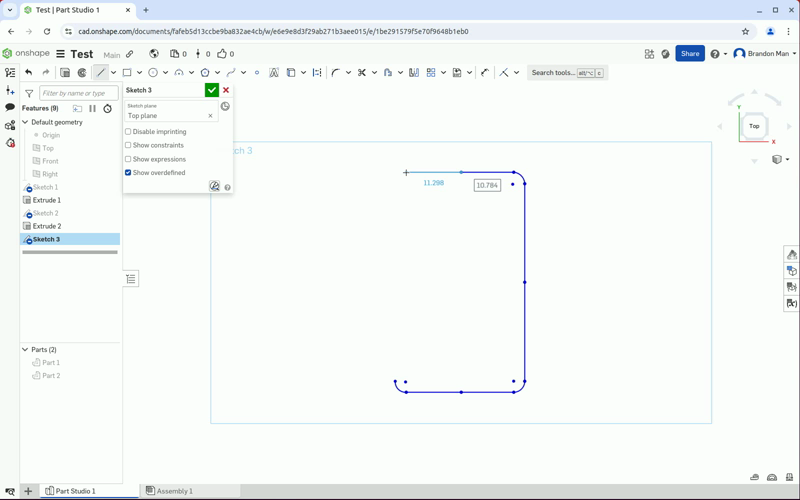
key(esc)
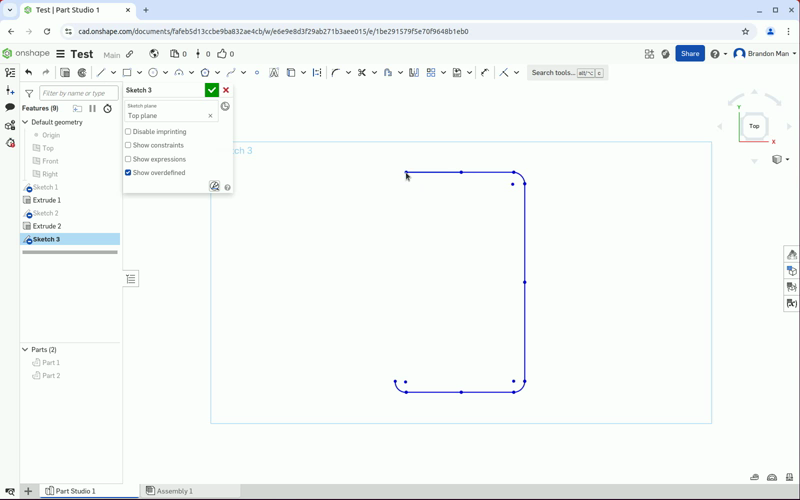
key(a)
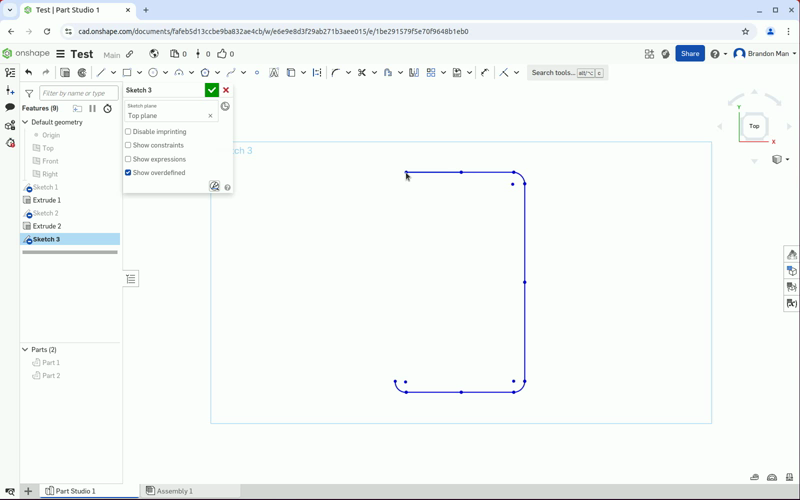
mouse_move(406, 172)
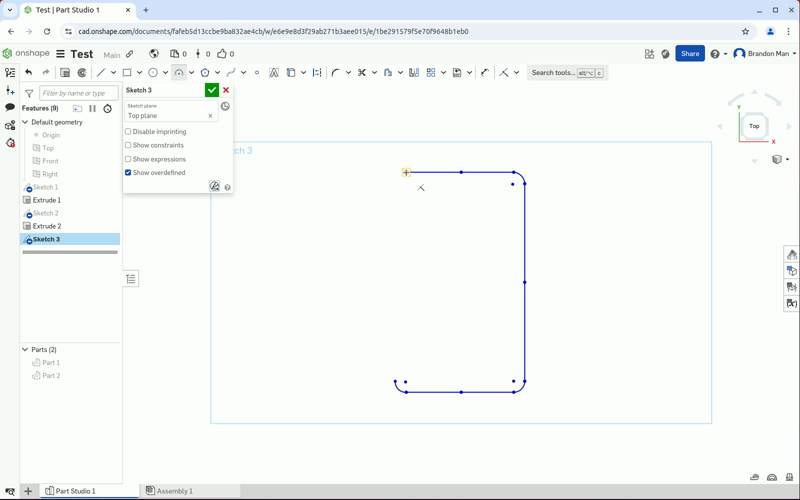
click(406, 172)
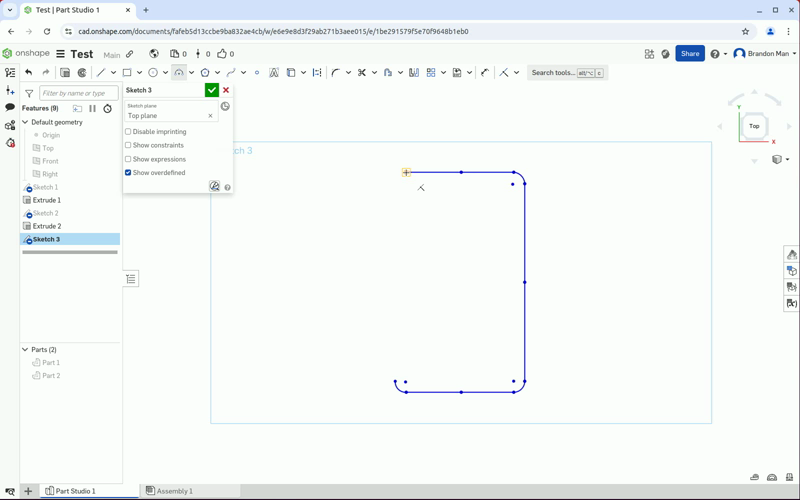
key_down(shift)
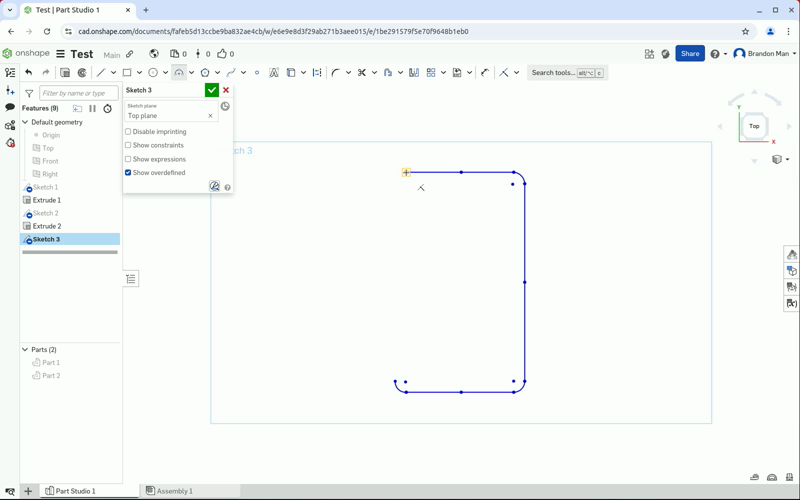
mouse_move(395, 183)
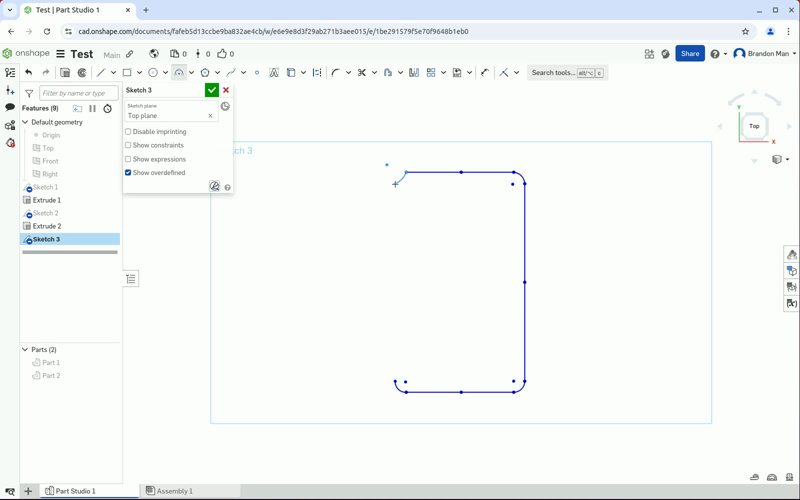
click(395, 183)
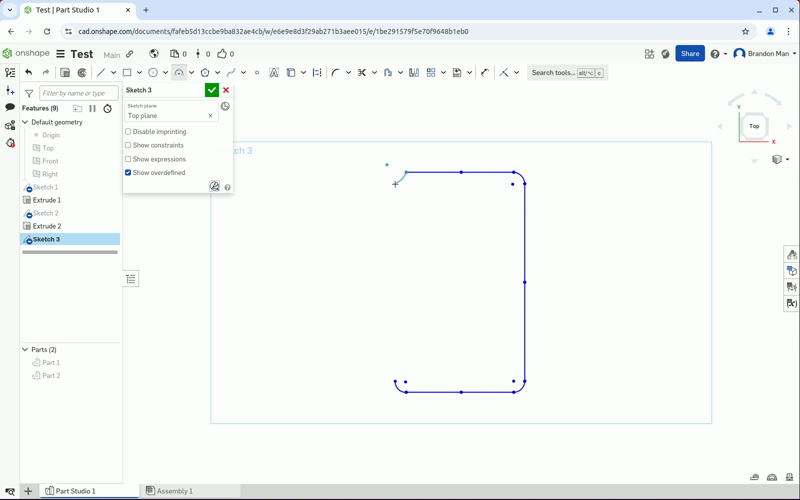
mouse_move(398, 175)
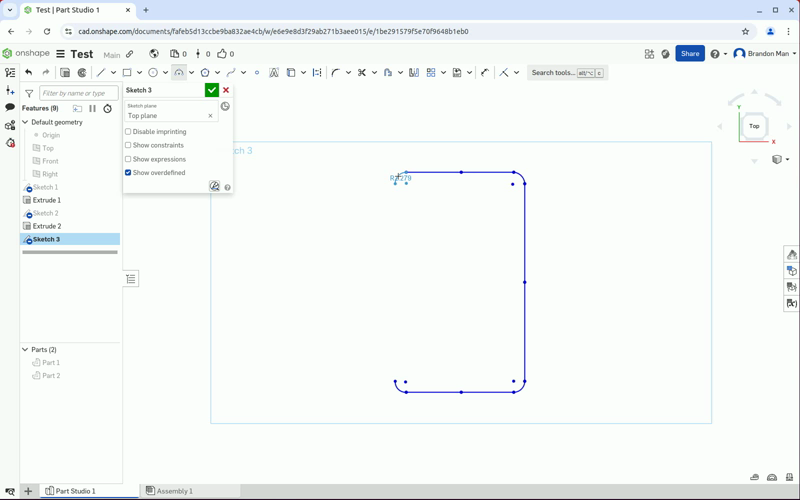
click(398, 175)
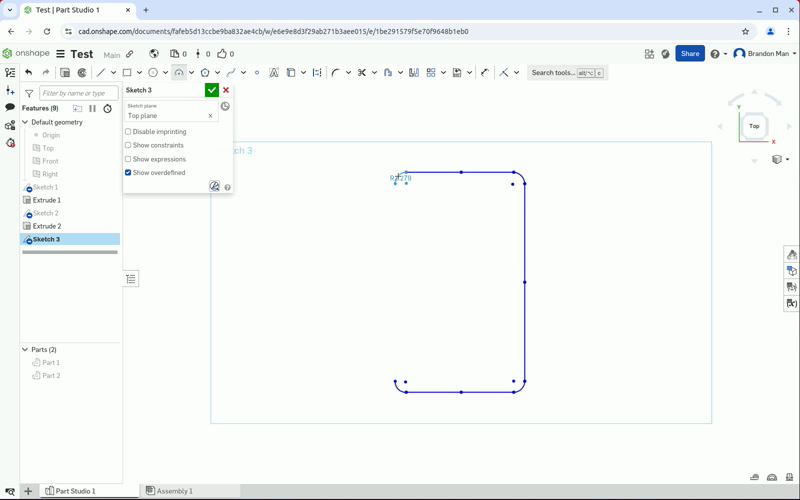
key_up(shift)
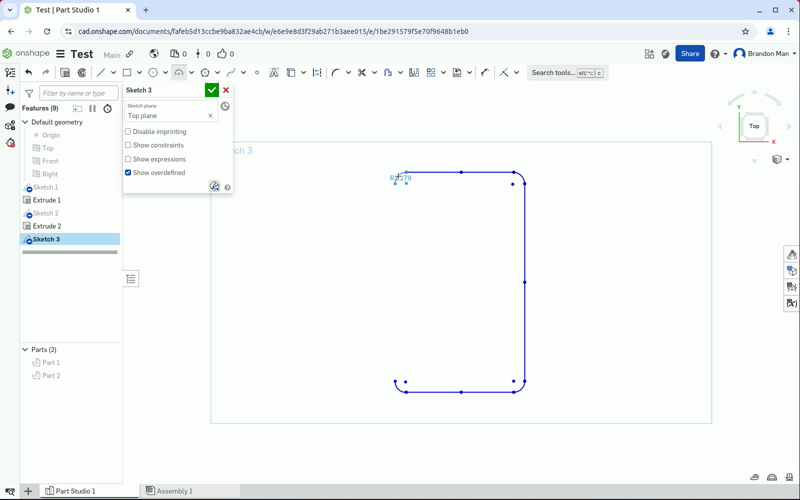
key(esc)
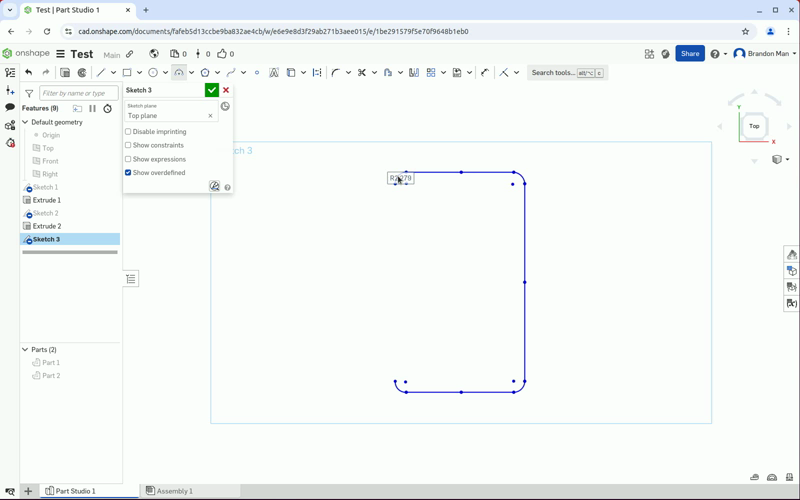
key(l)
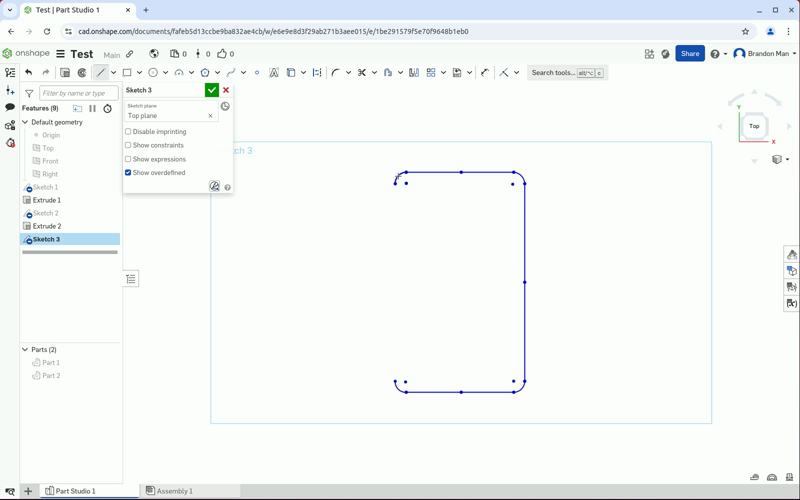
mouse_move(395, 183)
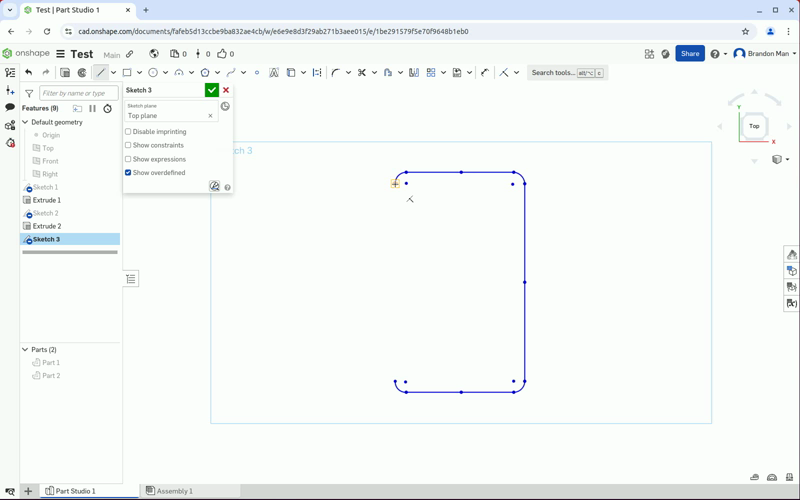
click(395, 183)
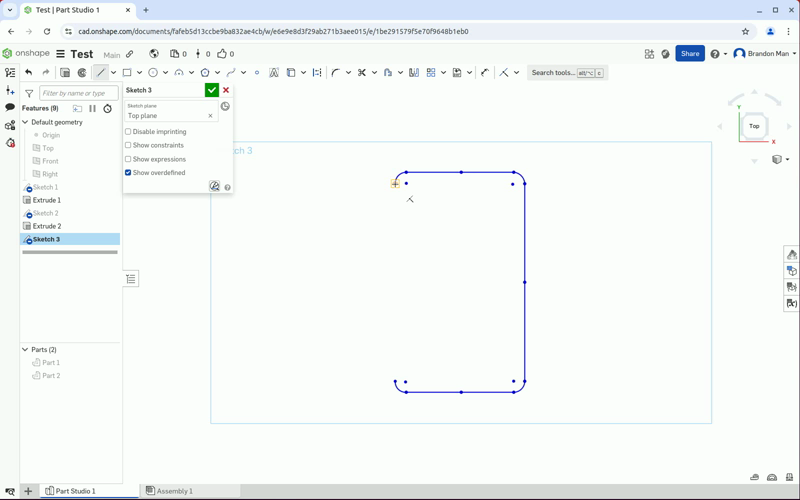
key_down(shift)
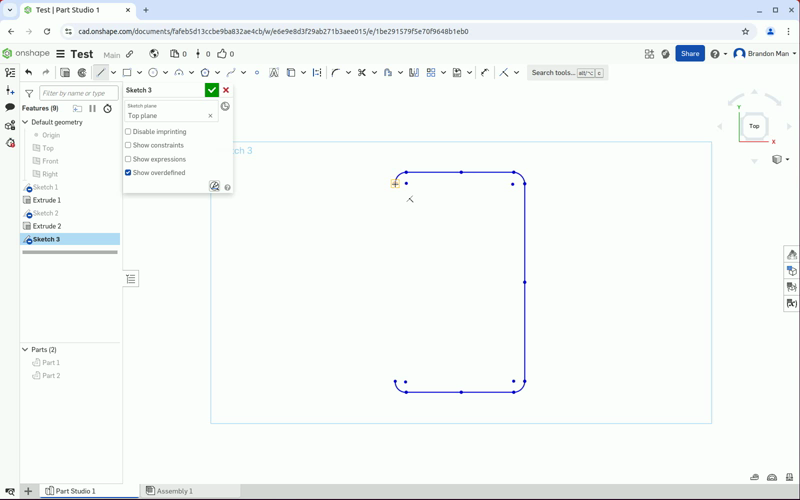
mouse_move(395, 282)
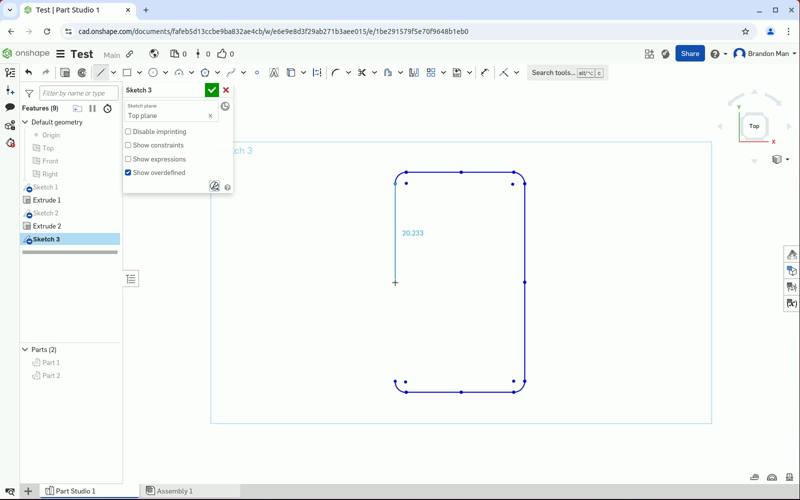
click(395, 282)
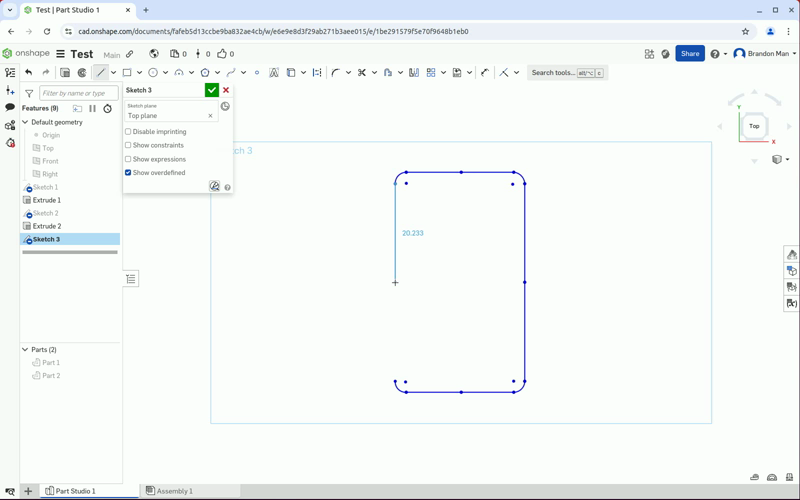
key_up(shift)
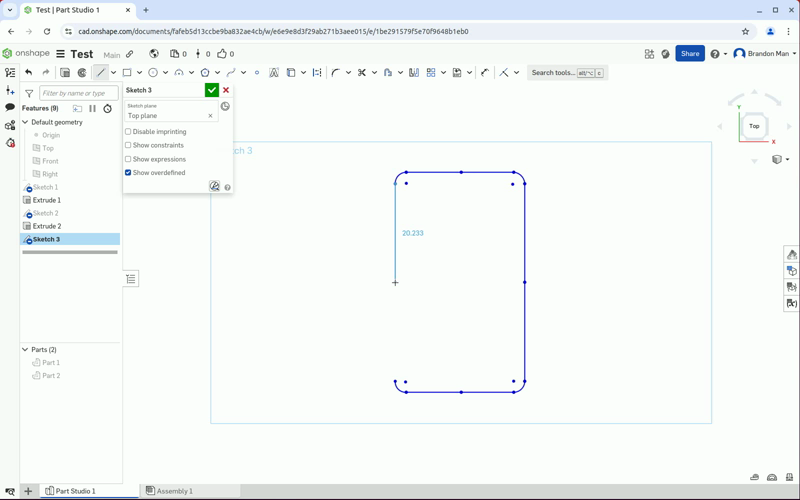
key_down(shift)
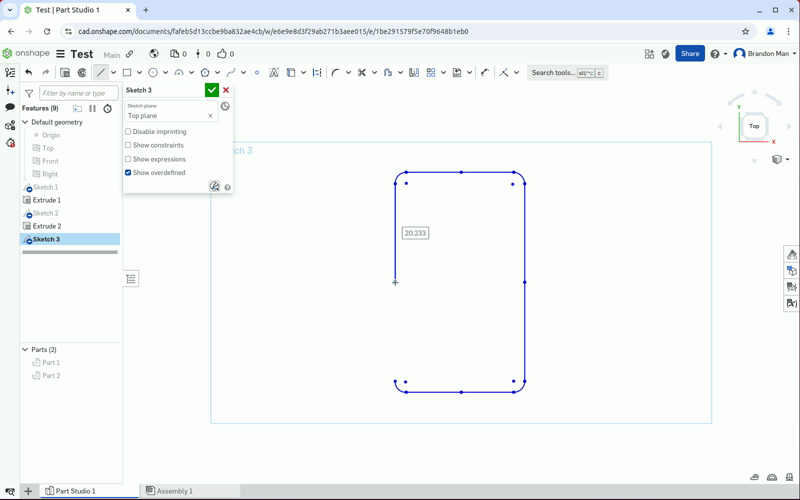
mouse_move(395, 381)
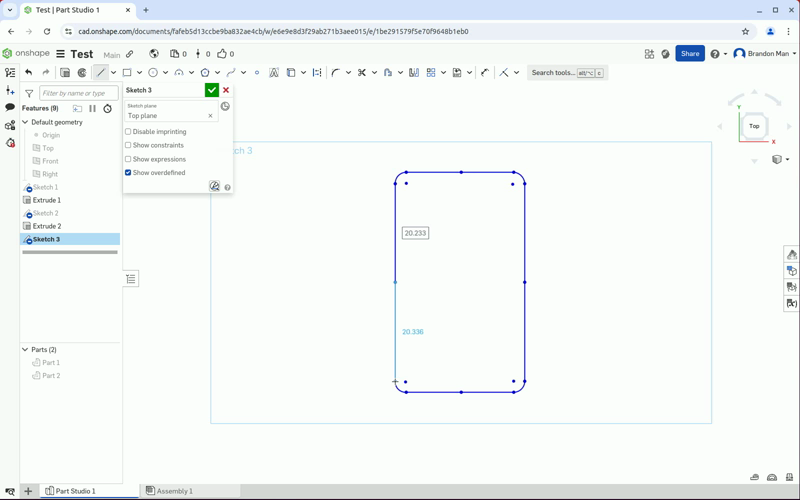
key_up(shift)
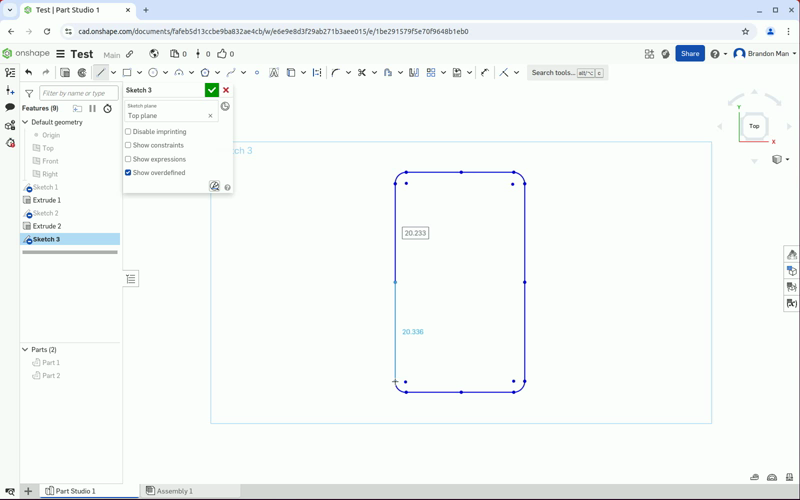
click(395, 381)
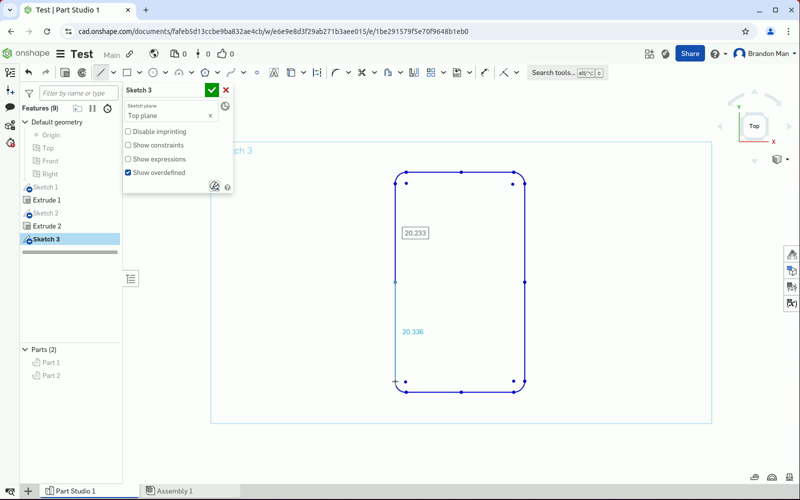
key(esc)
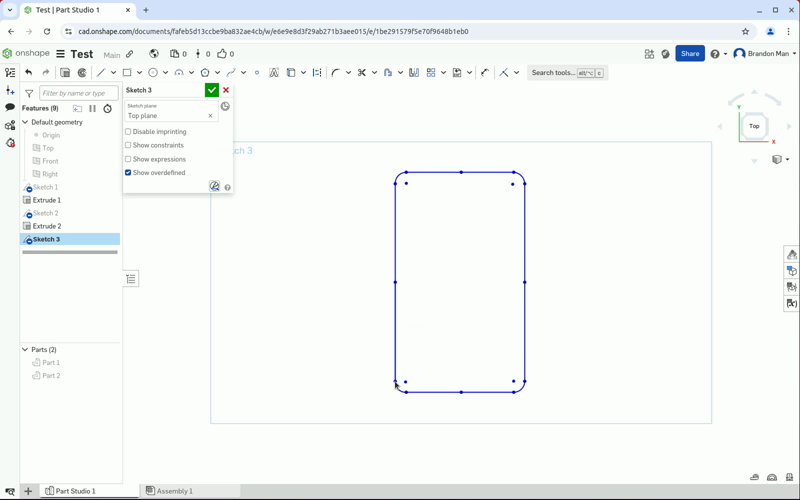
mouse_move(423, 235)
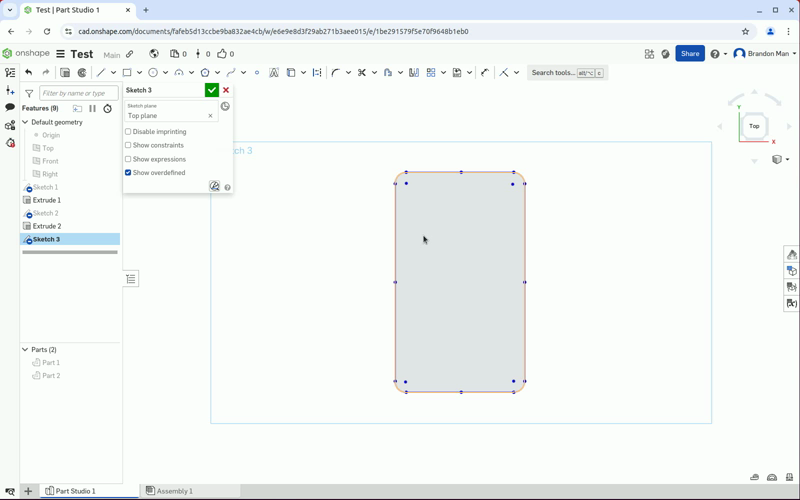
click(423, 235)
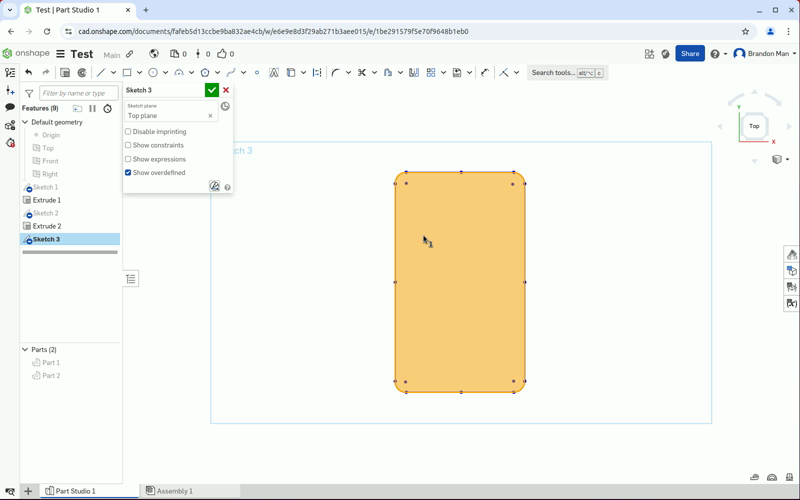
mouse_move(73, 352)
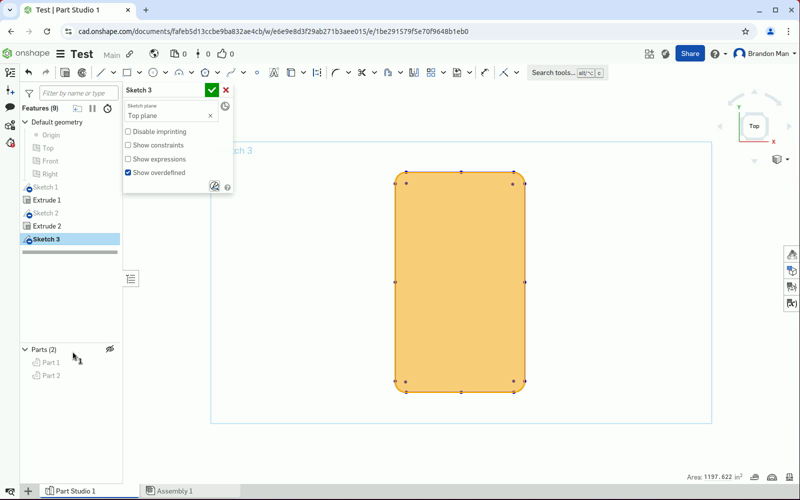
key(shift+y)
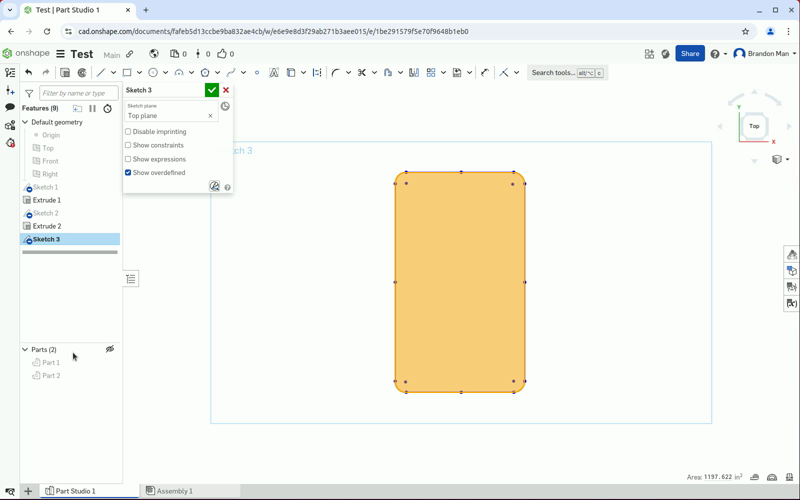
key(shift+e)
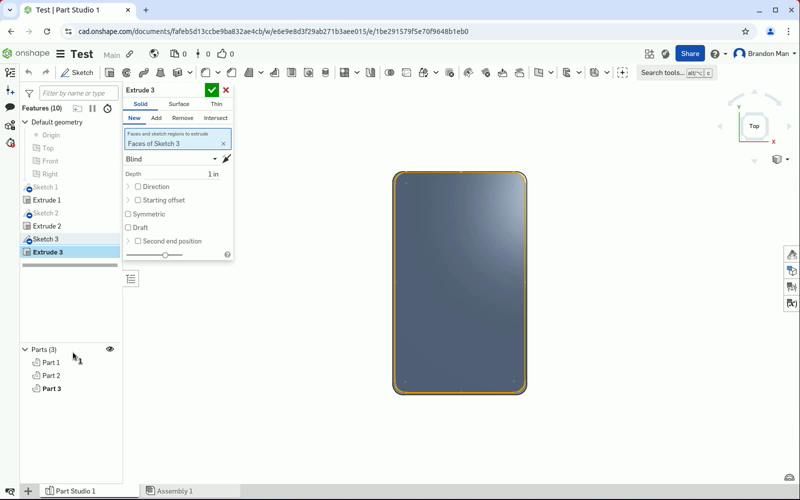
mouse_move(143, 106)
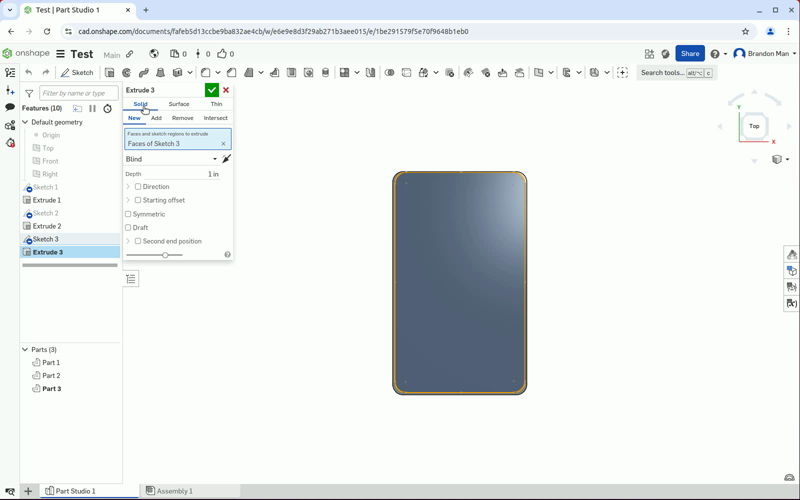
click(143, 106)
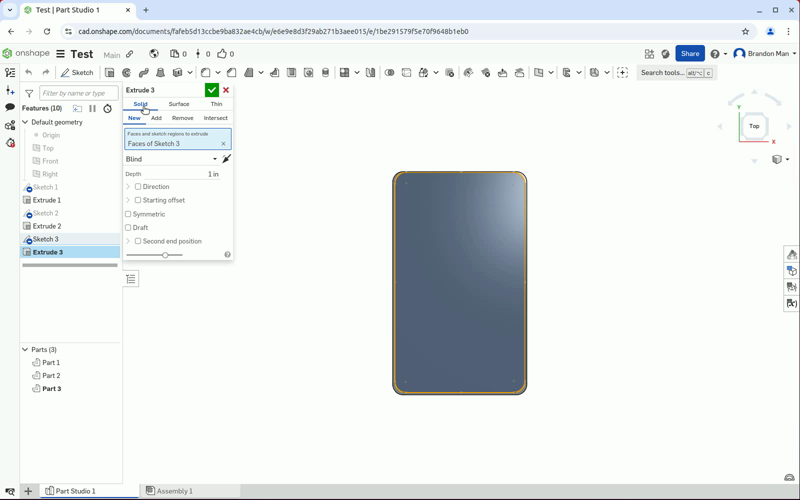
mouse_move(137, 120)
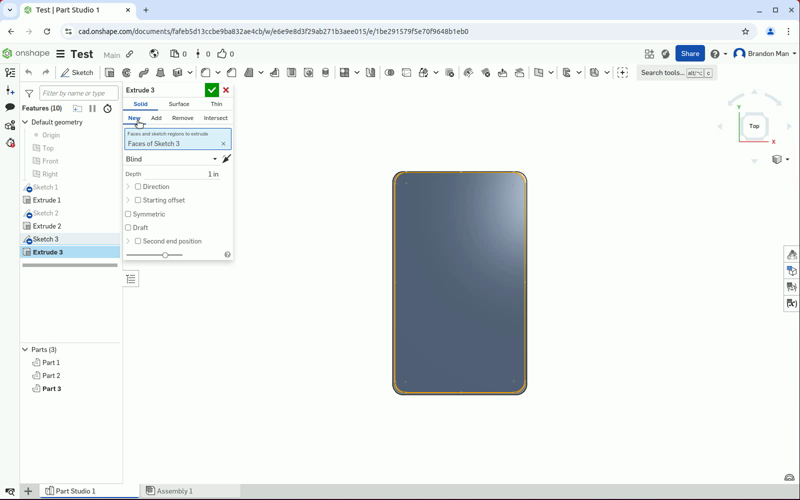
click(137, 120)
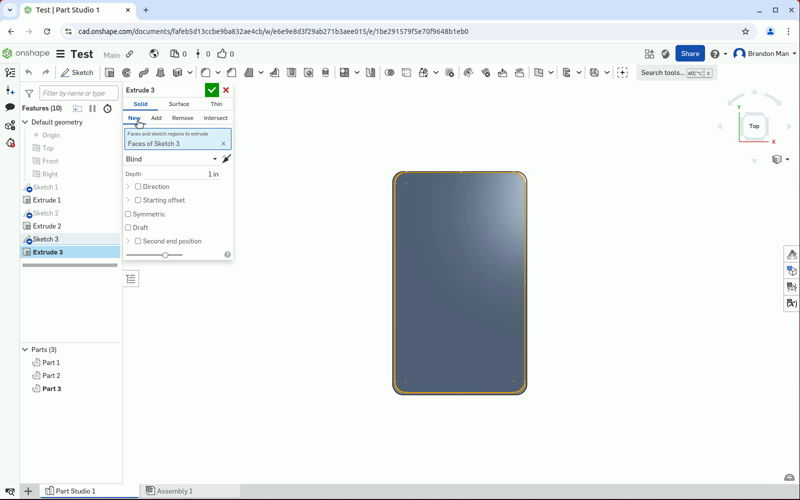
key(tab, 4)
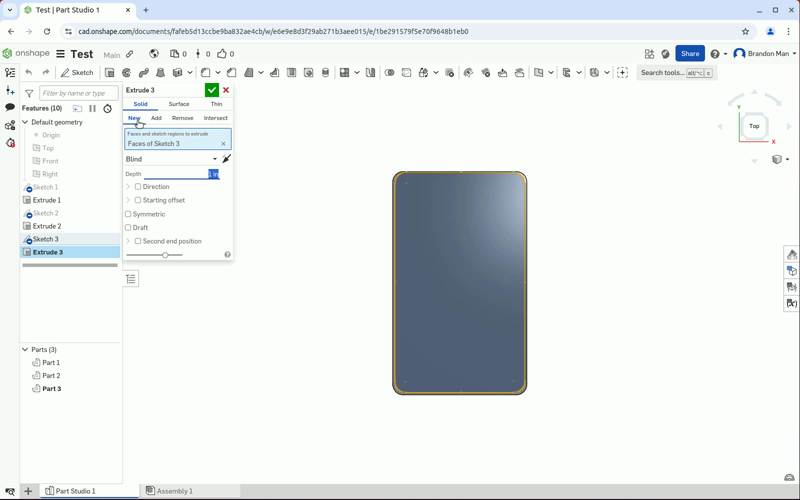
text(-2.407)
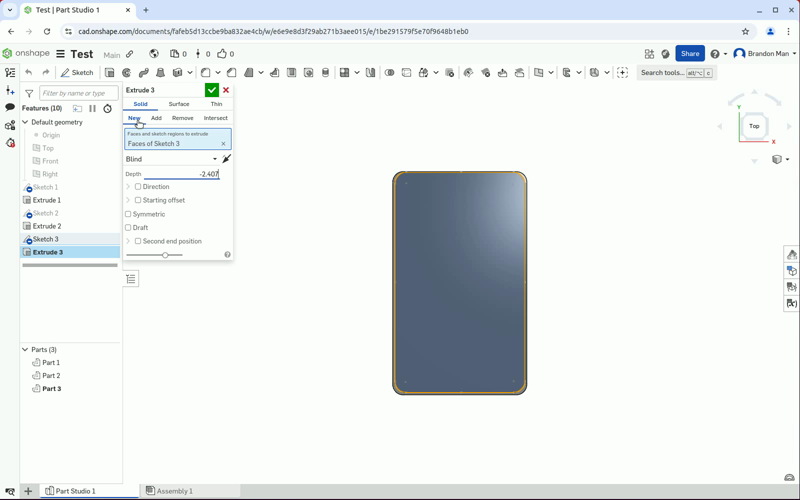
key(enter)
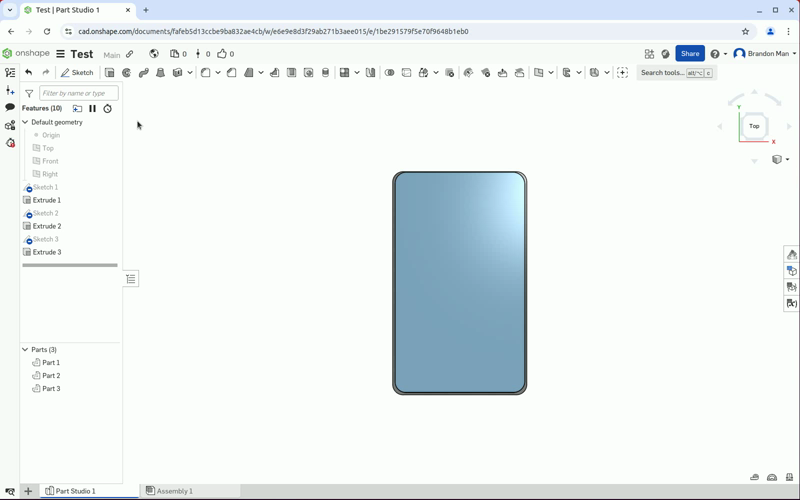
key(shift+h)
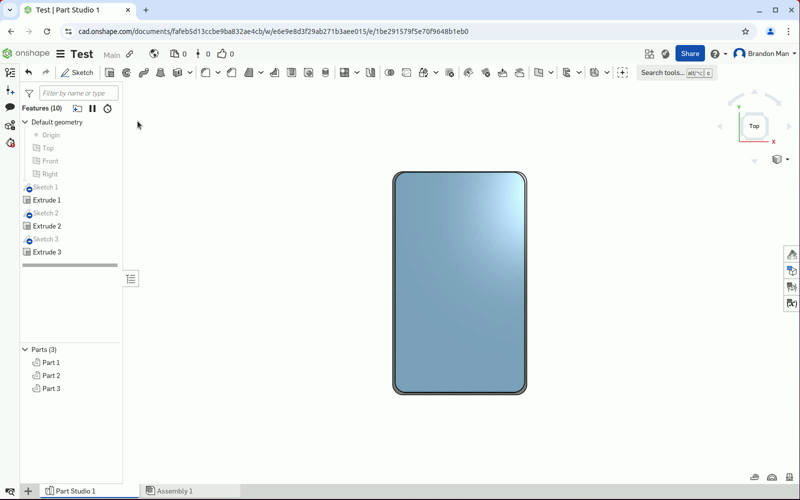
key(shift+h)
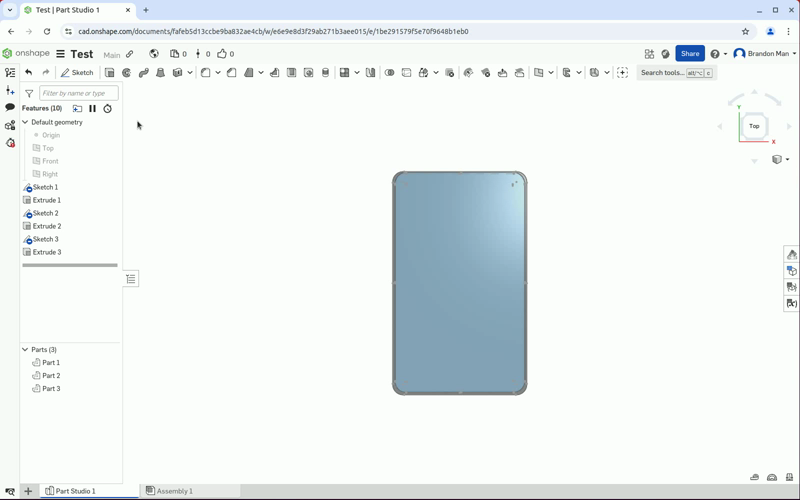
key(shift+7)
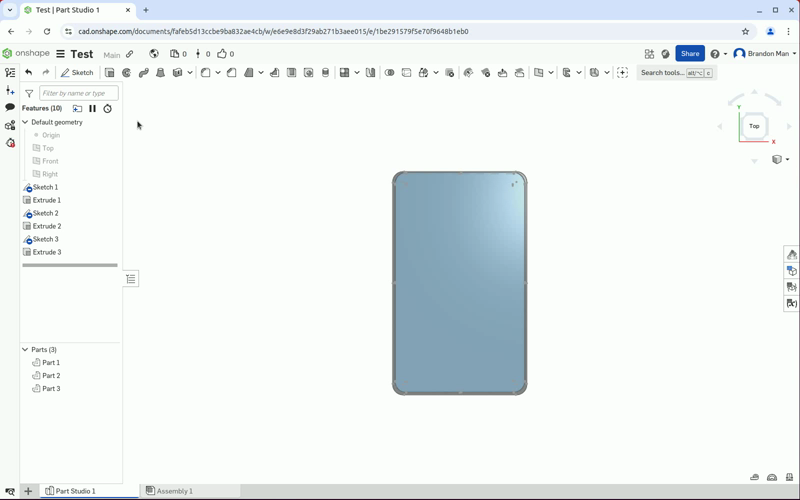
key(up, 3)
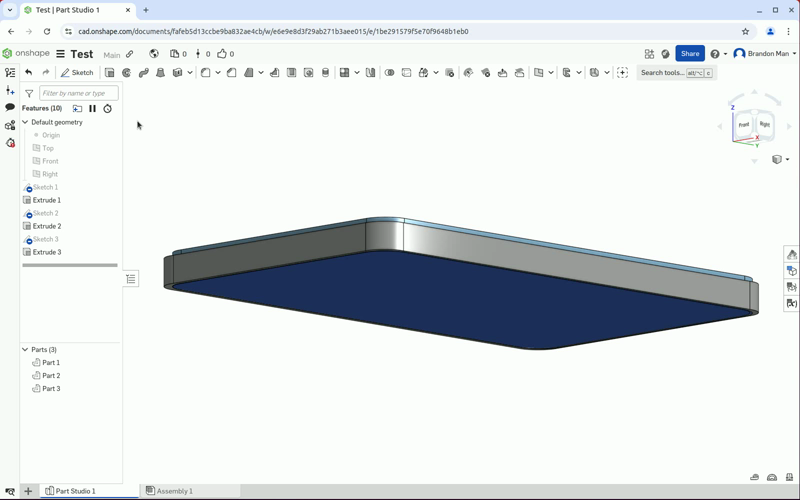
key(left, 3)
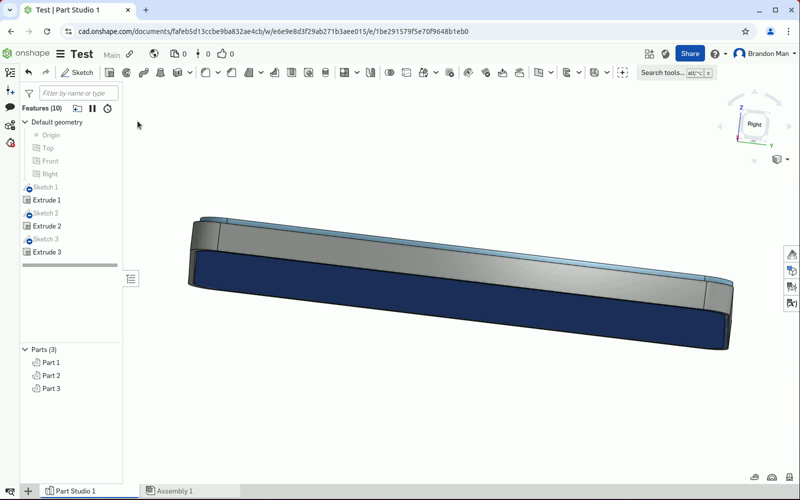
key(right, 3)
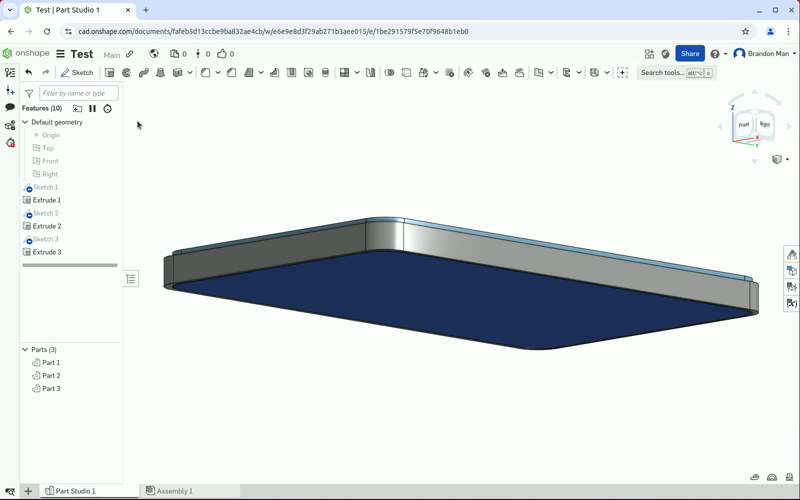
key(down, 3)
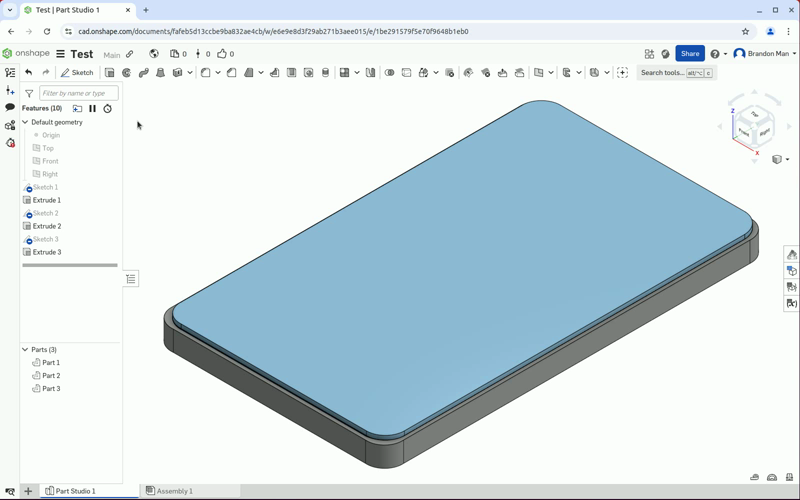
mouse_move(73, 189)
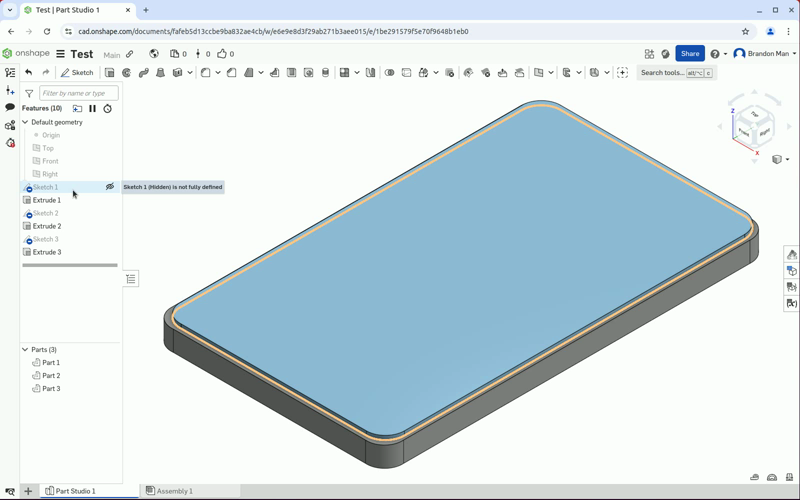
click(73, 189)